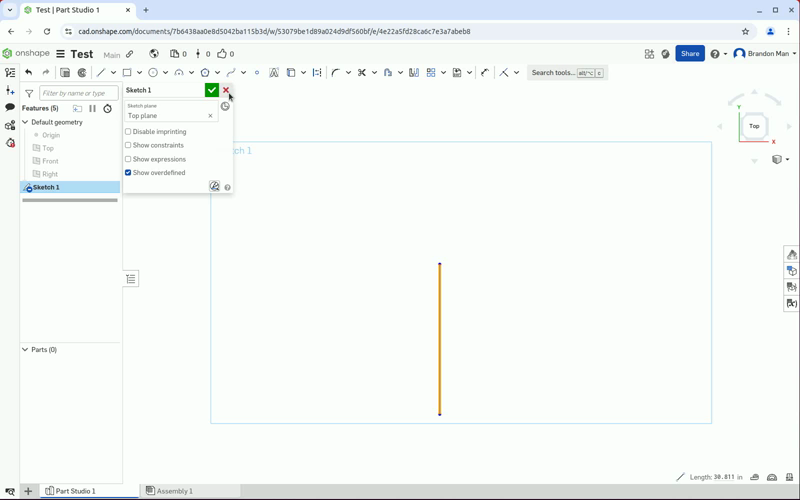
key(shift+h)
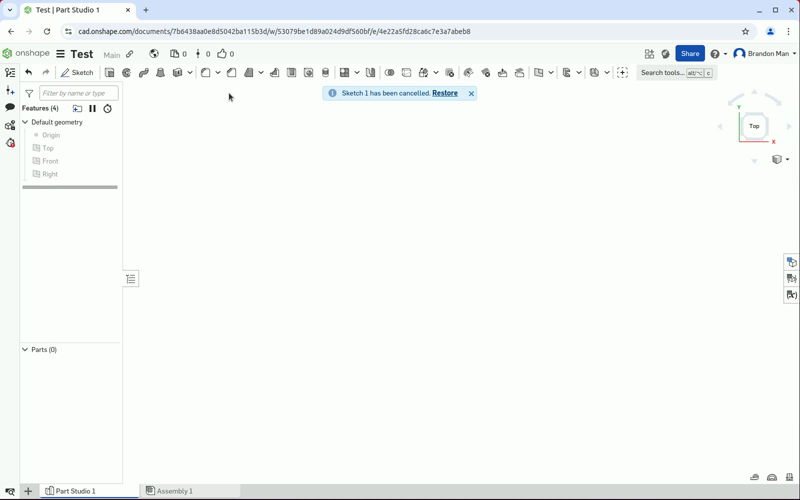
mouse_move(73, 352)
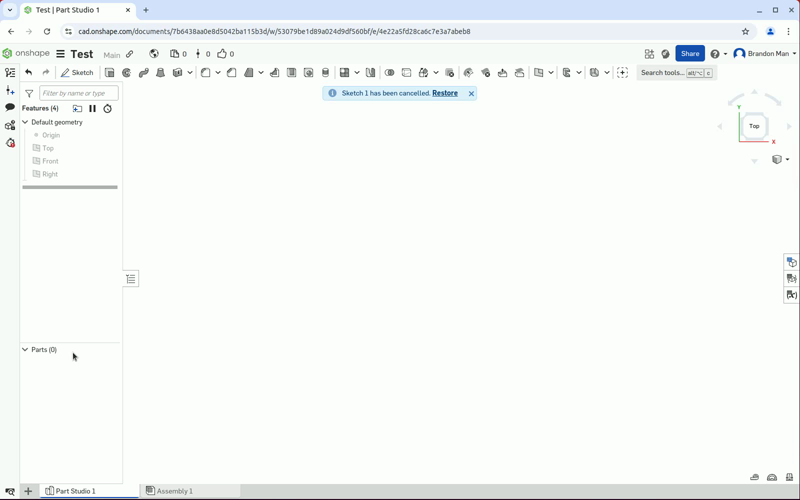
key(y)
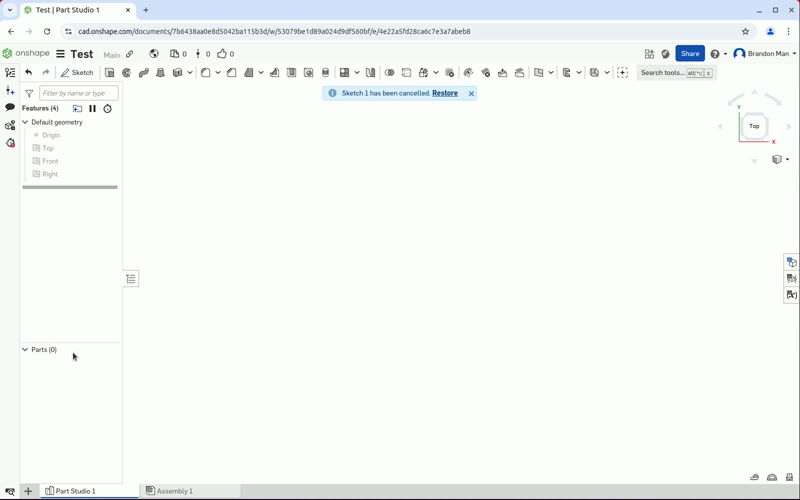
key(shift+p)
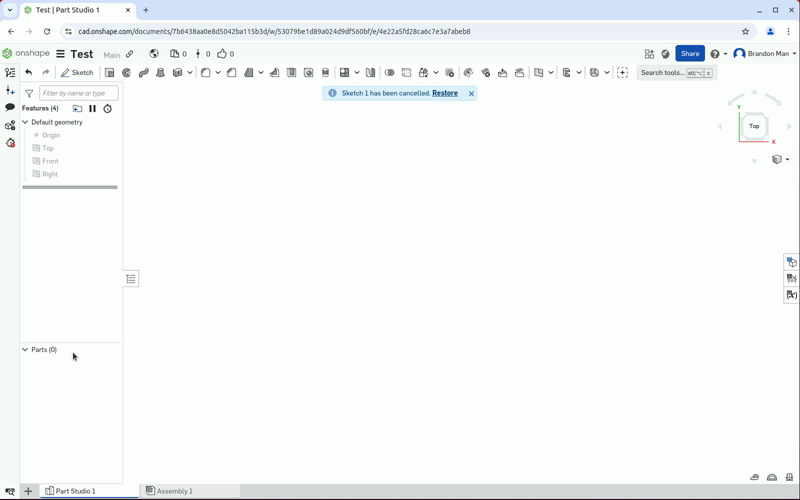
key(space)
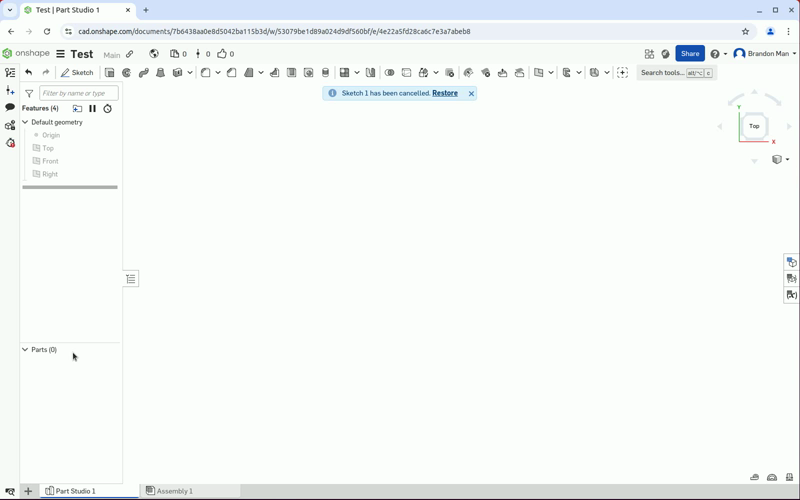
key_down(shift)
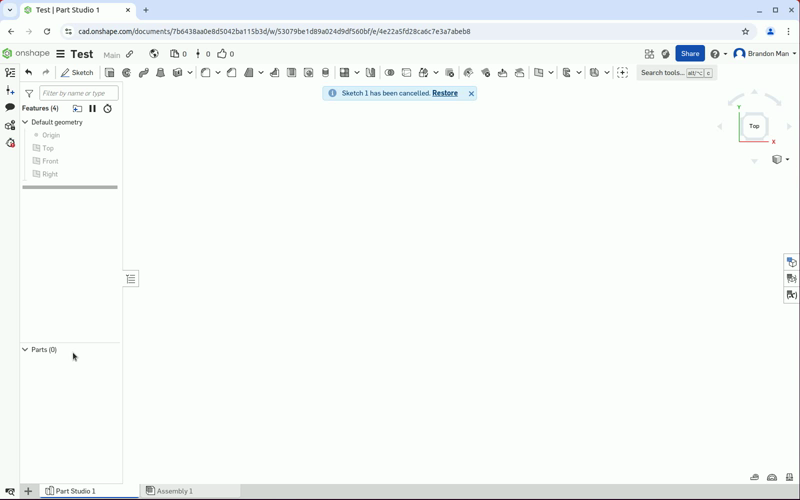
key(up)
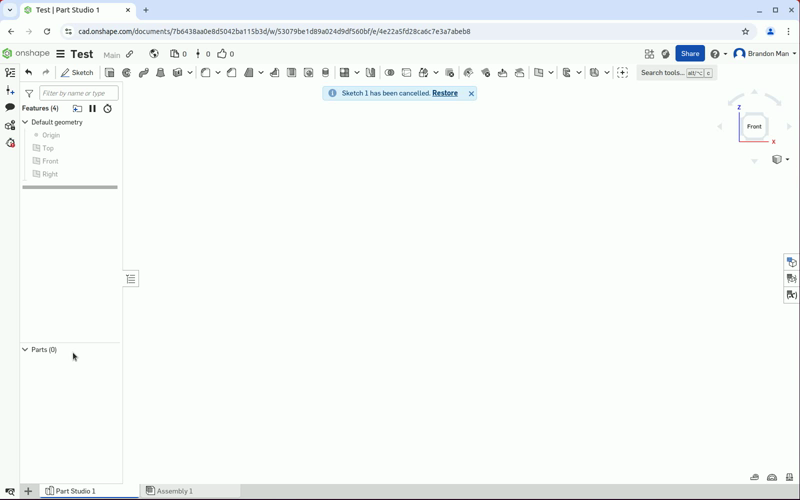
key_up(shift)
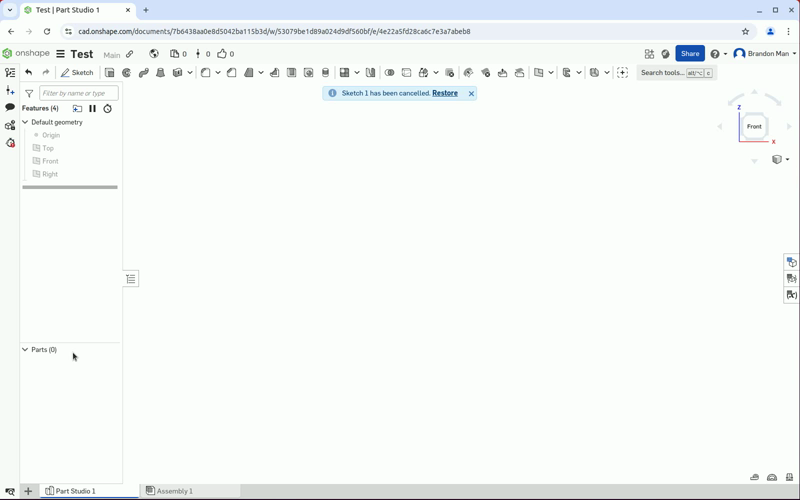
mouse_move(73, 352)
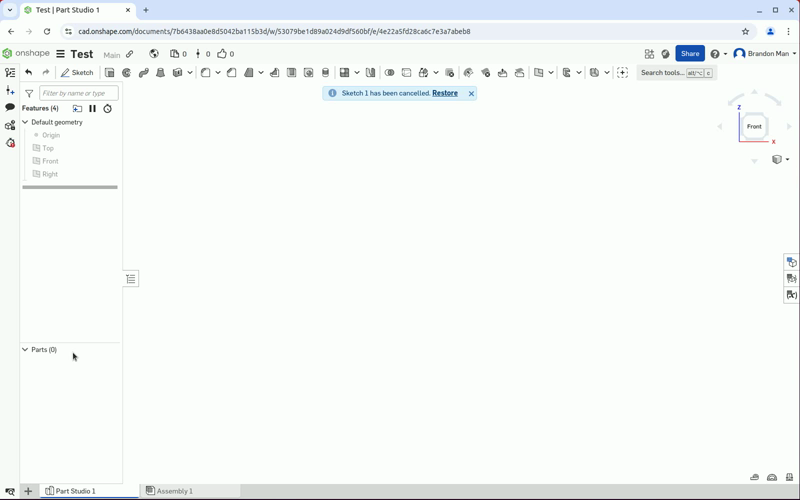
key(shift+y)
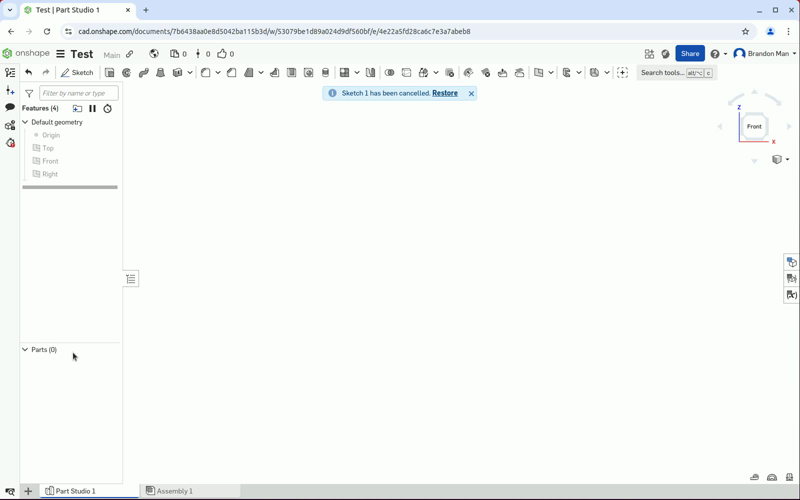
key(shift+s)
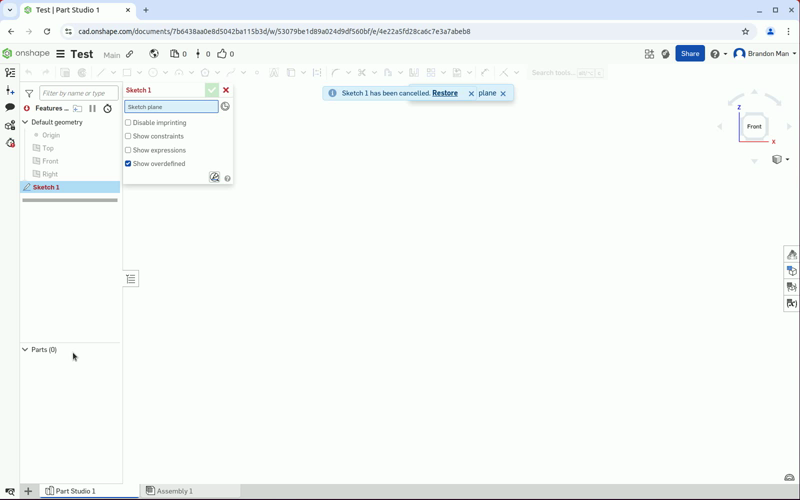
mouse_move(73, 163)
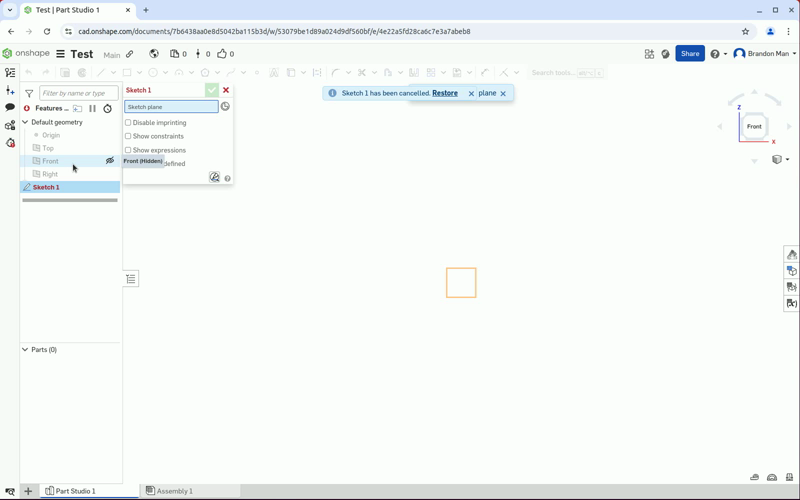
click(73, 163)
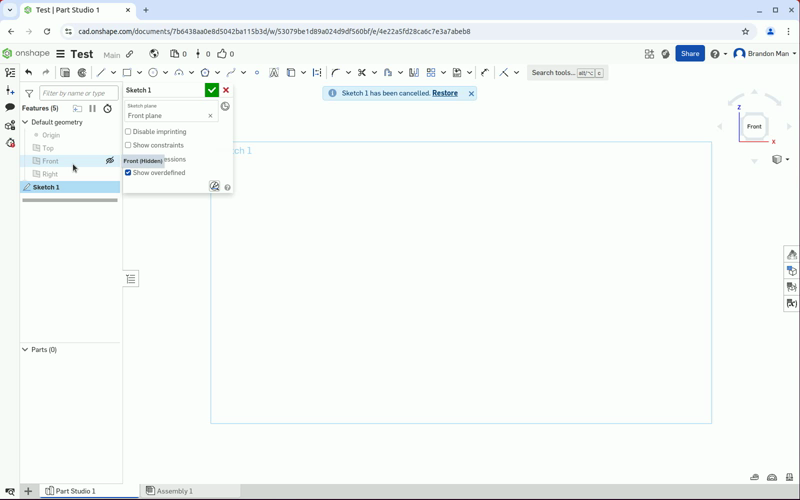
mouse_move(73, 352)
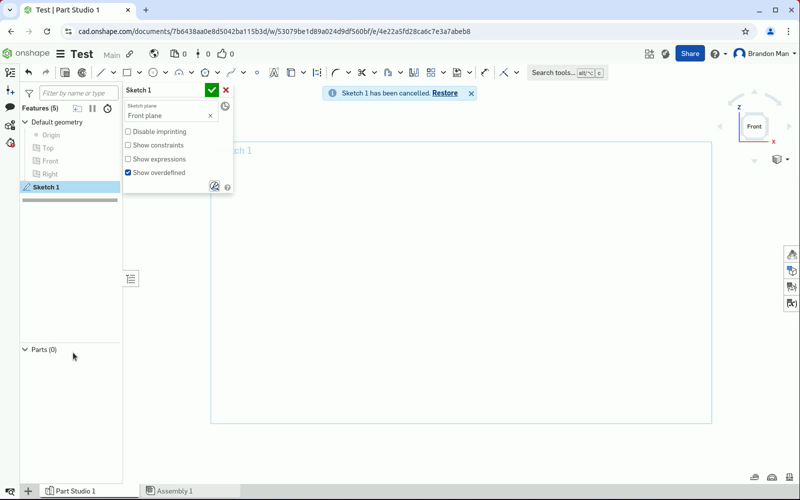
key(y)
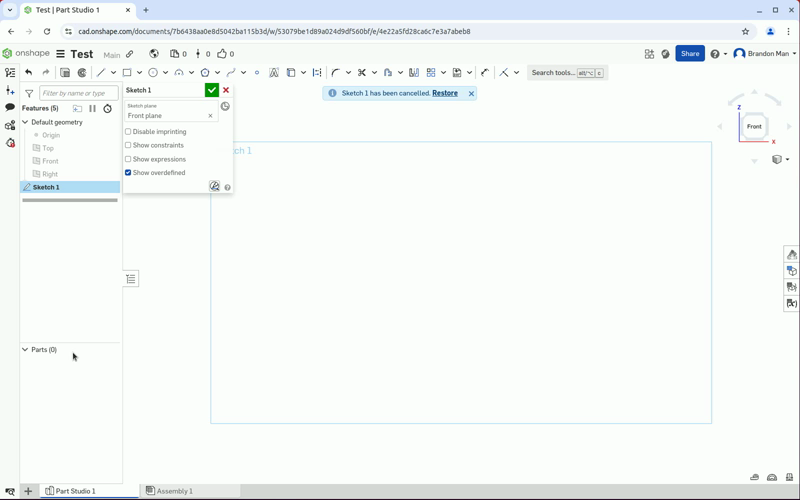
key(l)
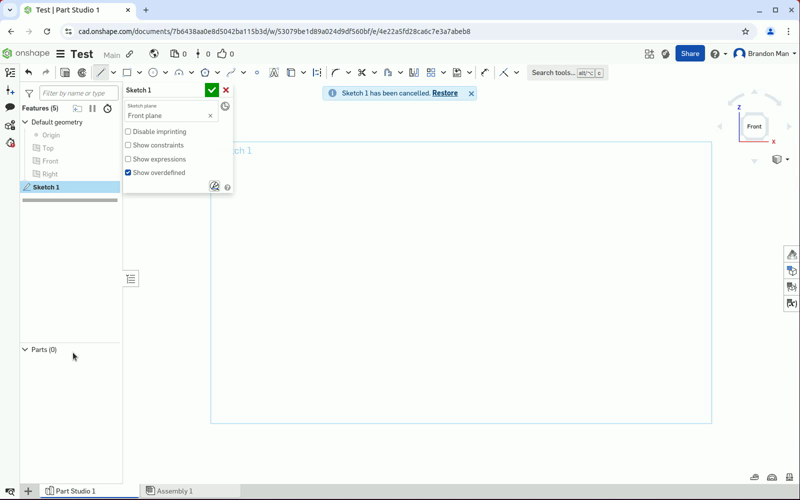
key_down(shift)
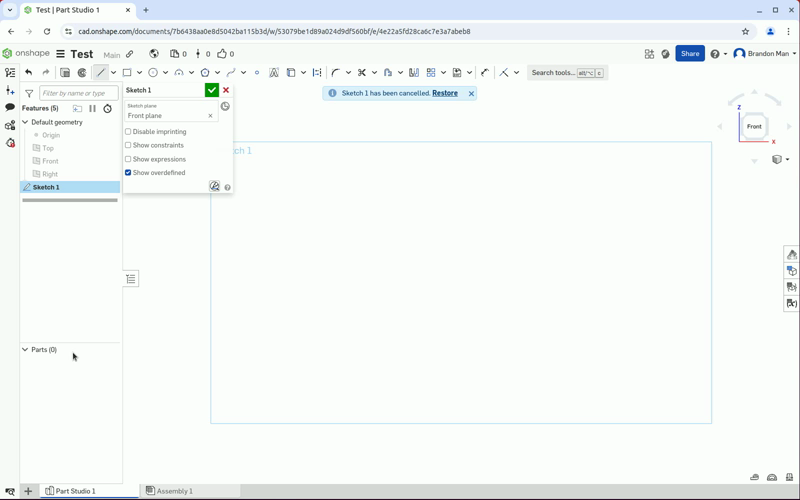
mouse_move(542, 372)
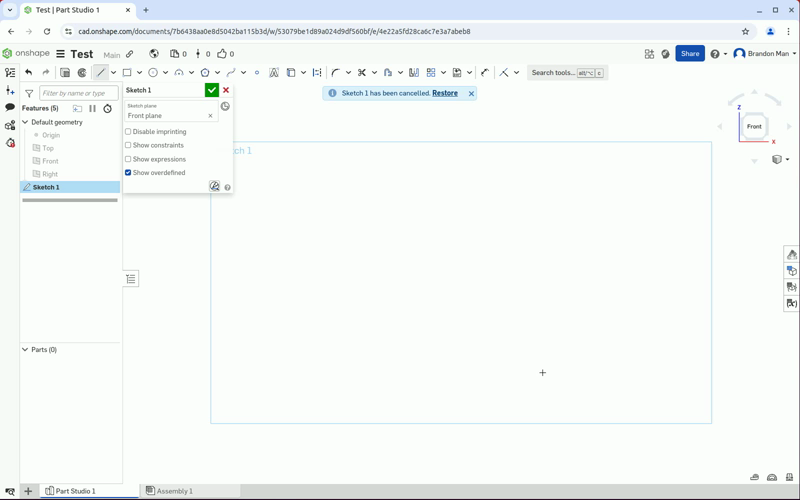
click(542, 372)
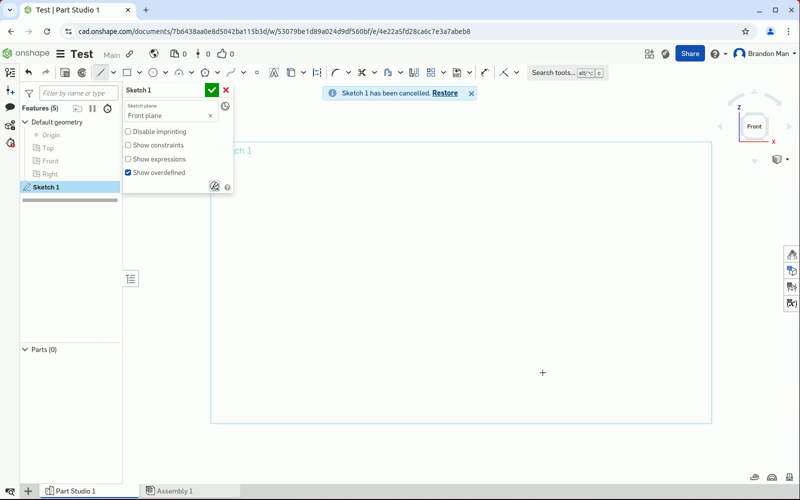
key_up(shift)
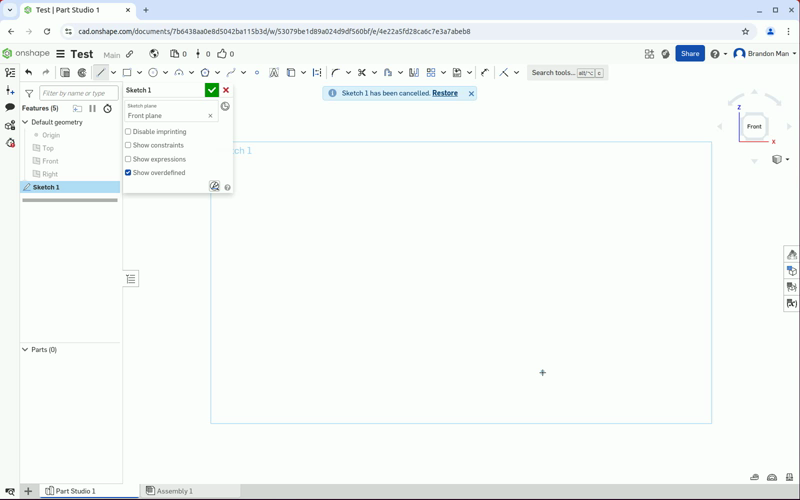
key_down(shift)
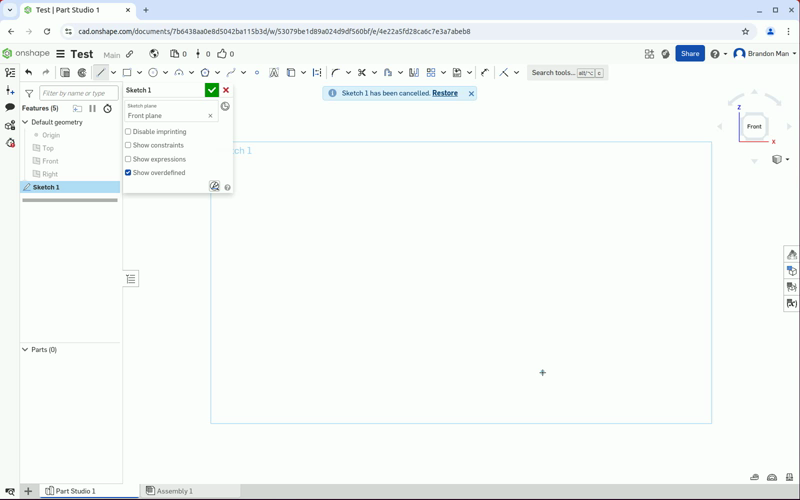
mouse_move(572, 372)
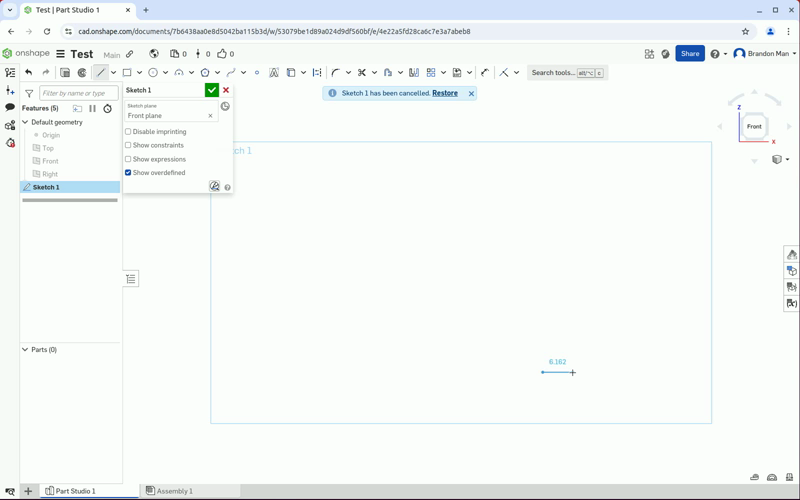
mouse_move(546, 372)
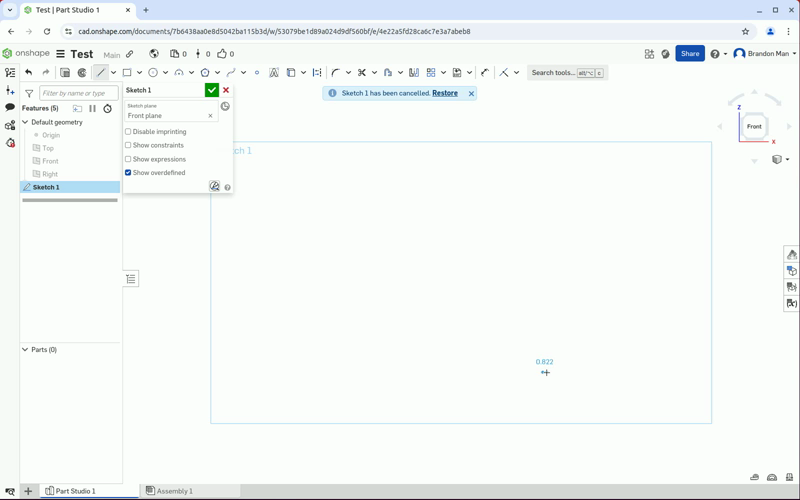
scroll(6)
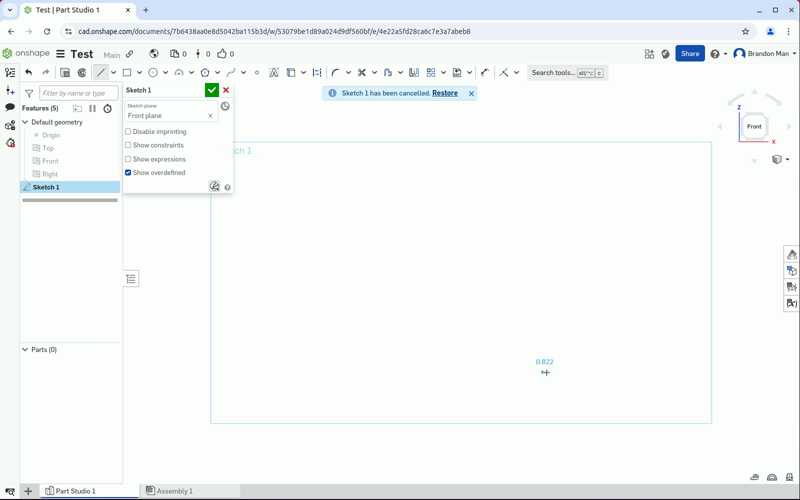
scroll(6)
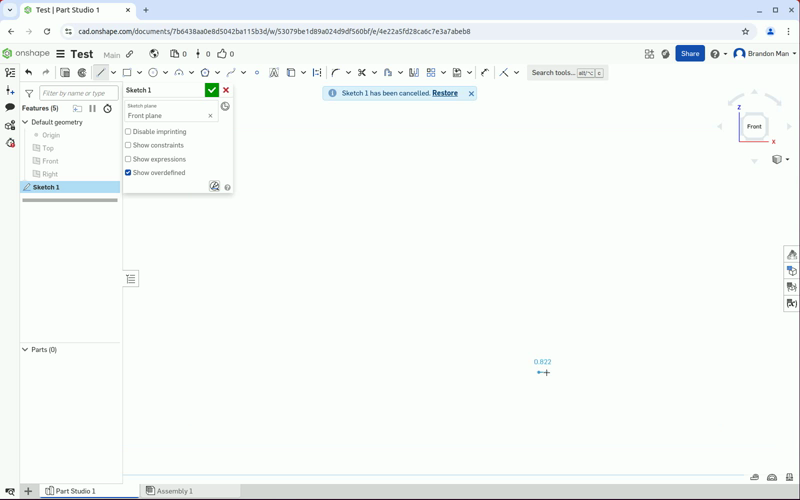
scroll(6)
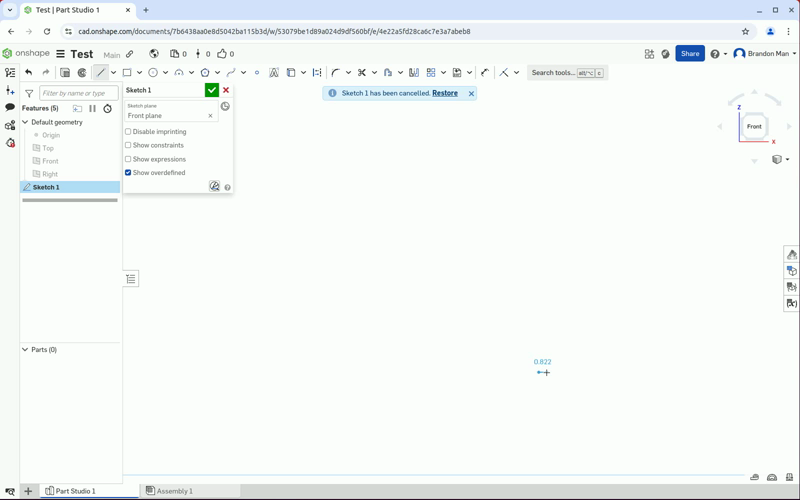
scroll(6)
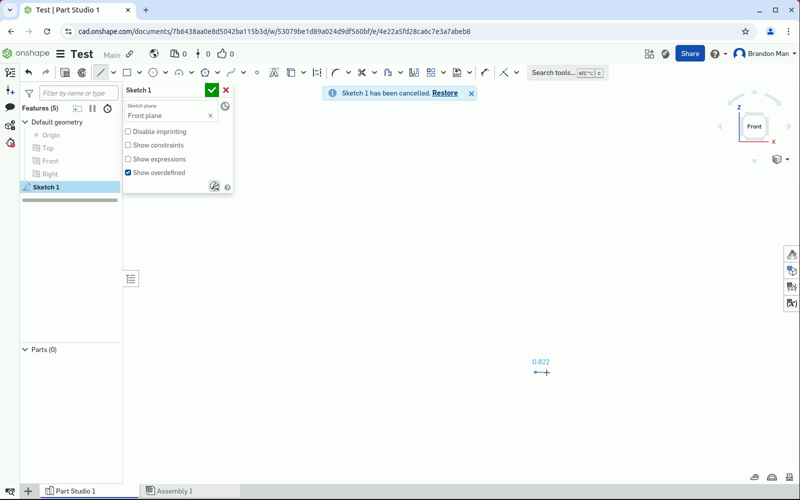
scroll(6)
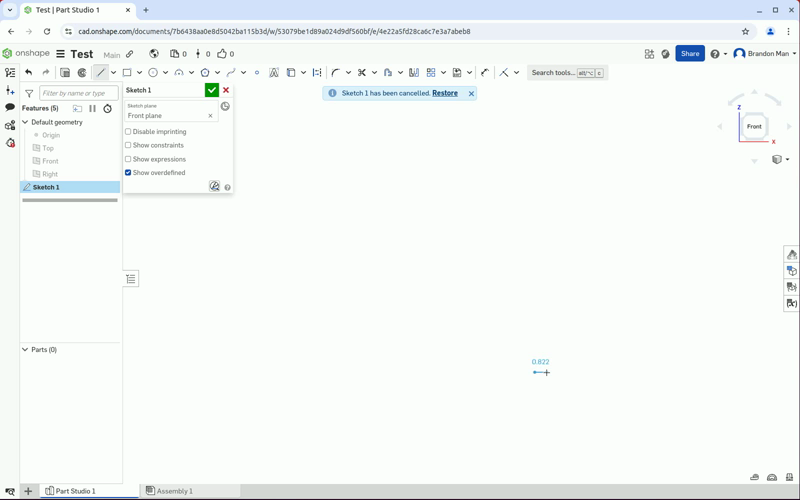
scroll(6)
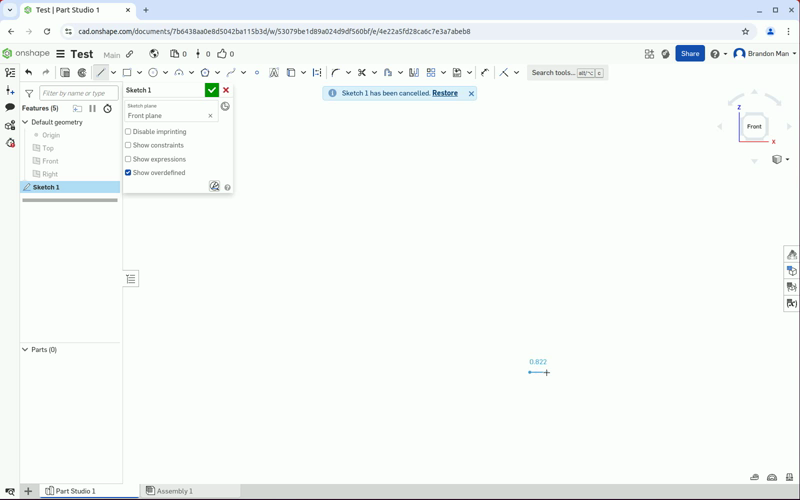
scroll(6)
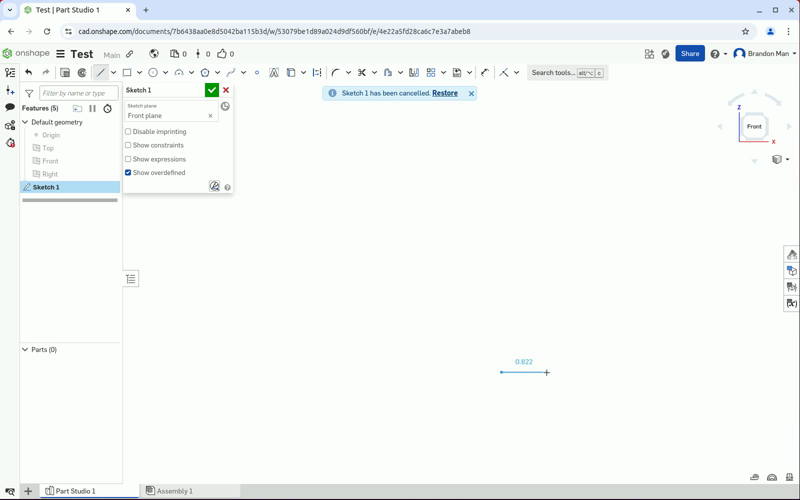
click(546, 372)
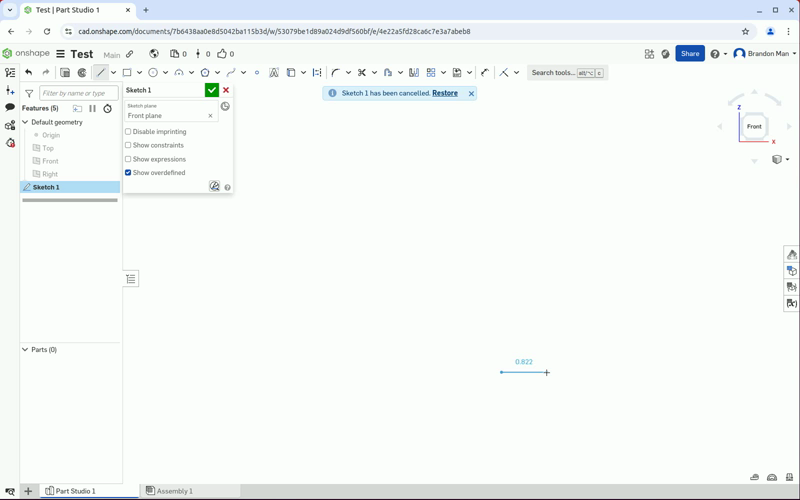
scroll(-6)
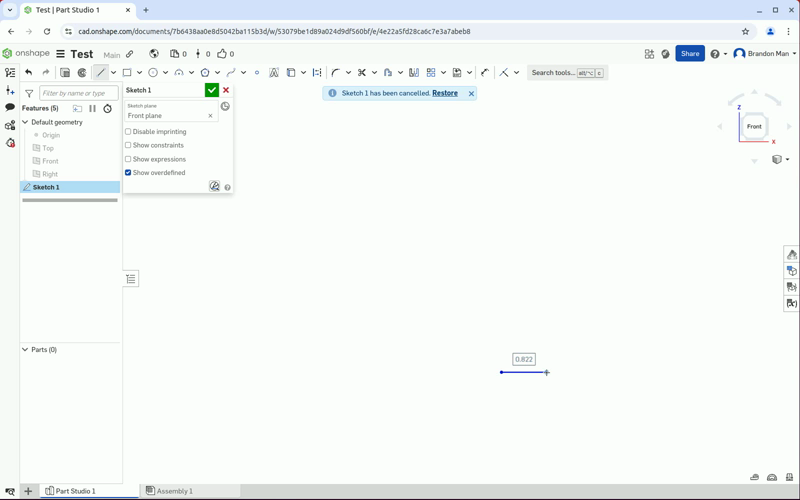
scroll(-6)
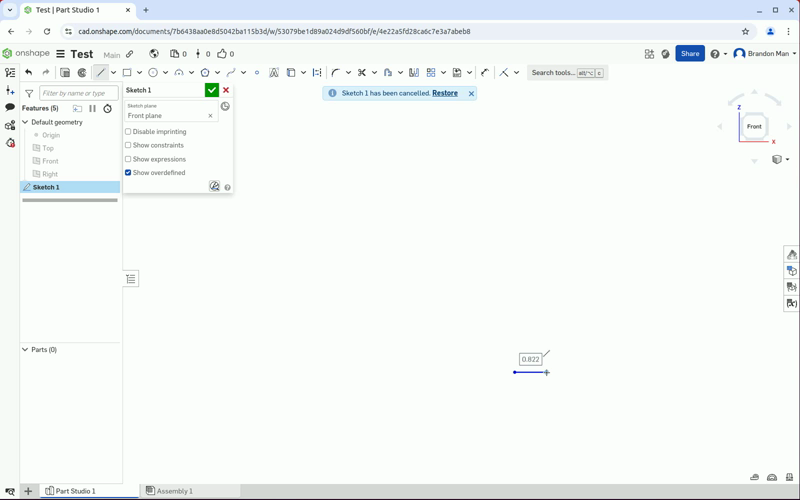
scroll(-6)
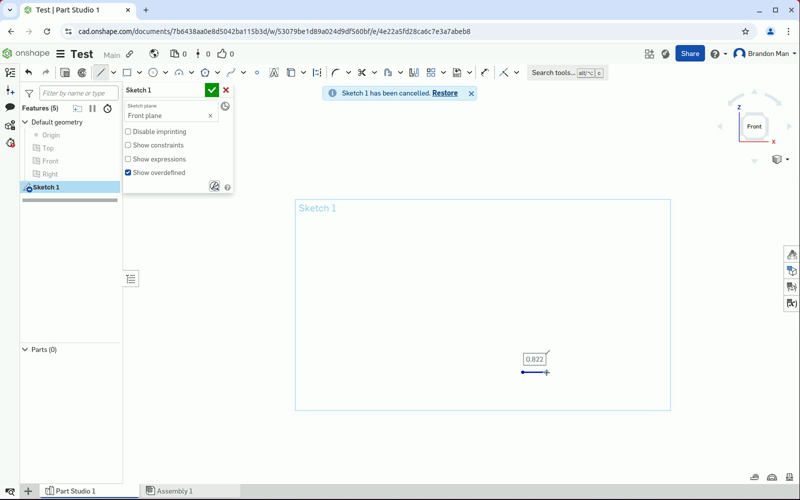
scroll(-6)
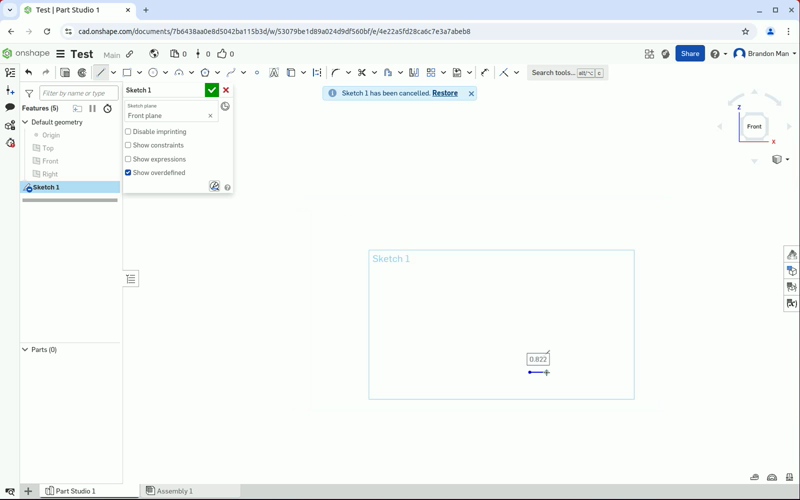
scroll(-6)
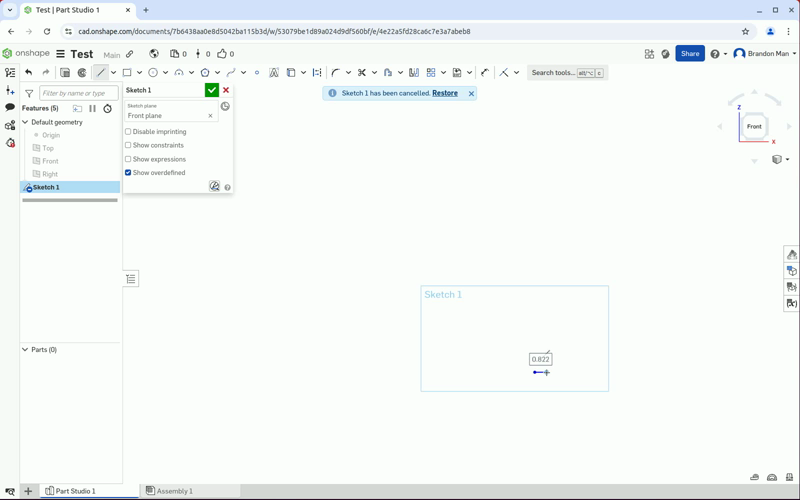
scroll(-6)
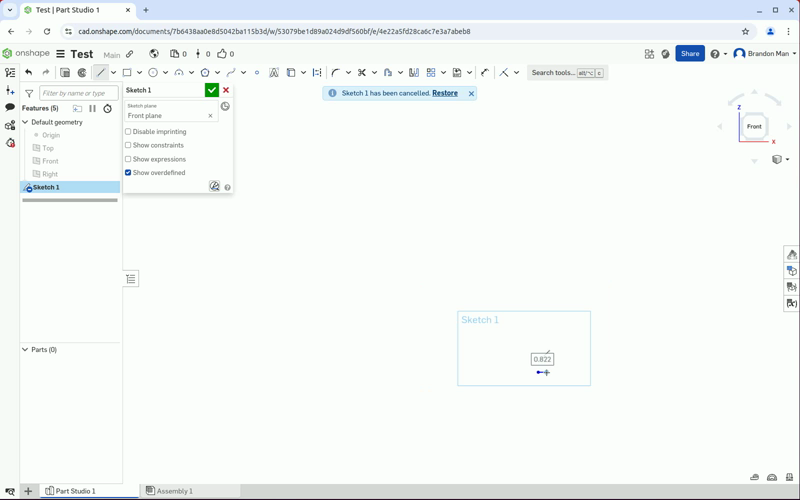
scroll(-6)
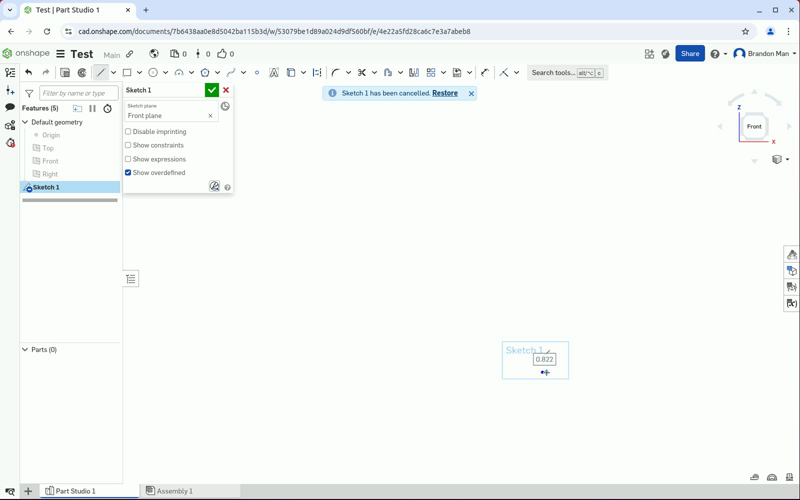
key_up(shift)
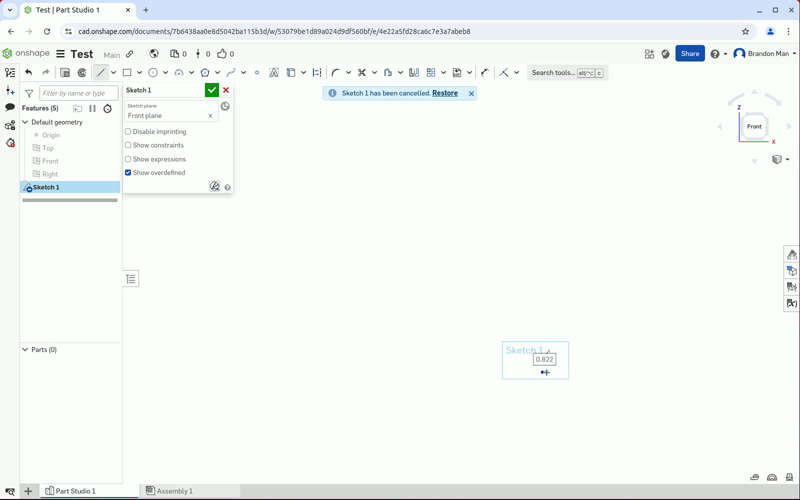
key_down(shift)
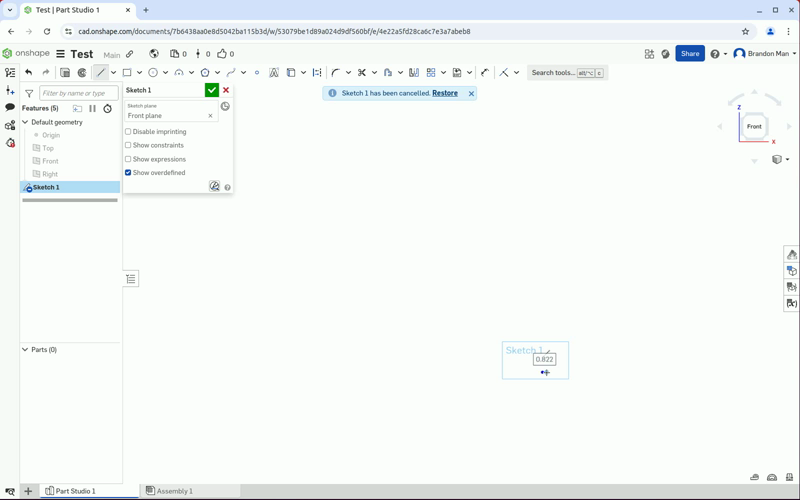
mouse_move(546, 194)
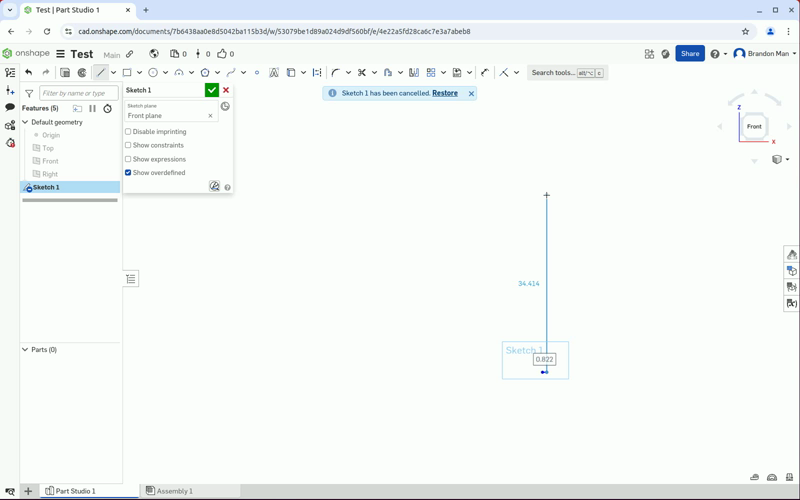
click(546, 194)
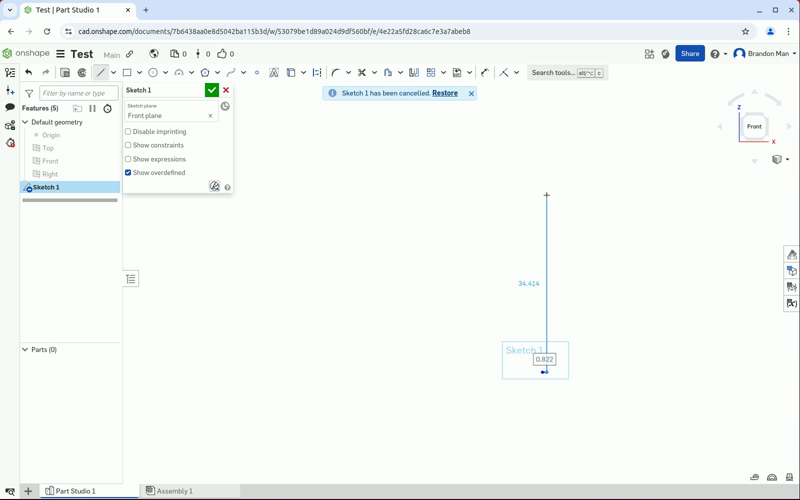
key_up(shift)
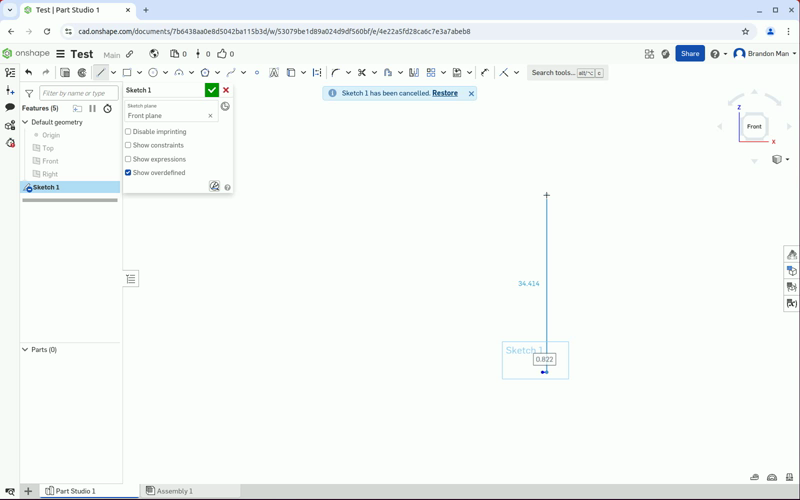
key_down(shift)
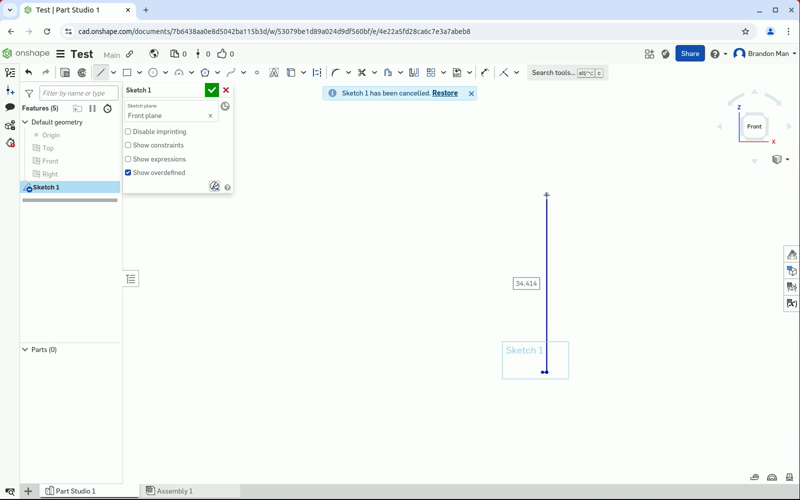
mouse_move(576, 194)
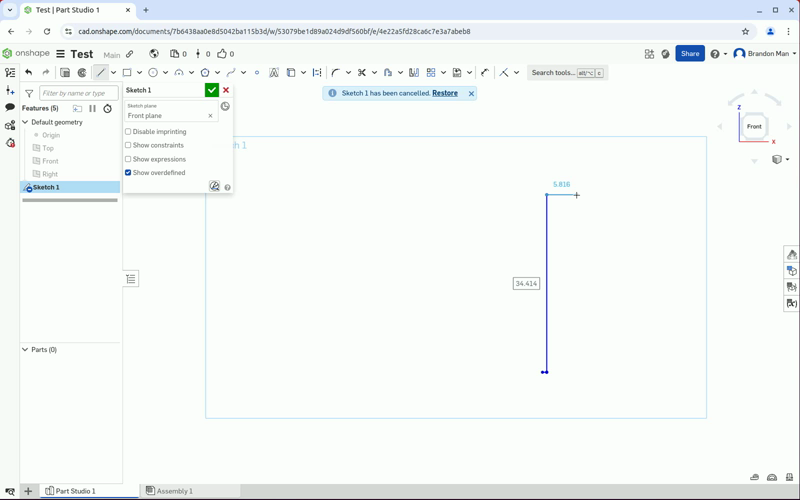
mouse_move(543, 194)
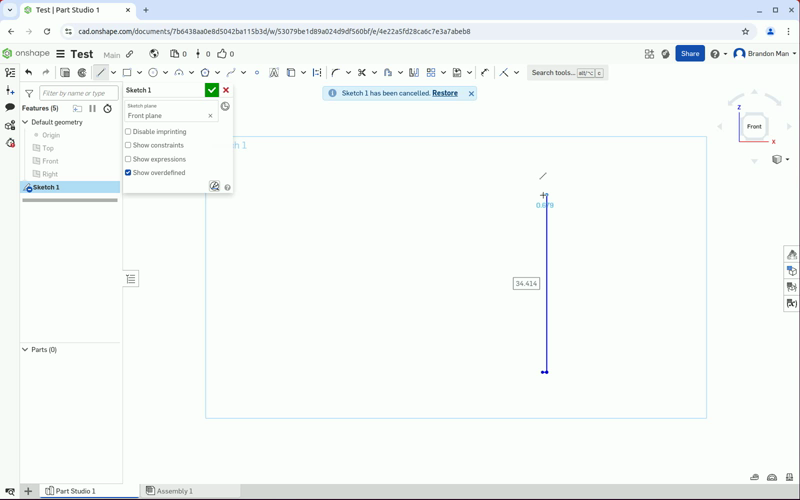
scroll(6)
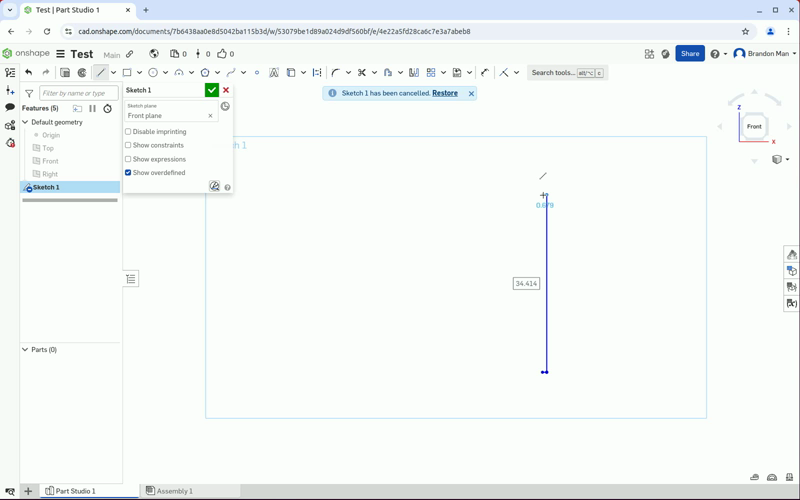
scroll(6)
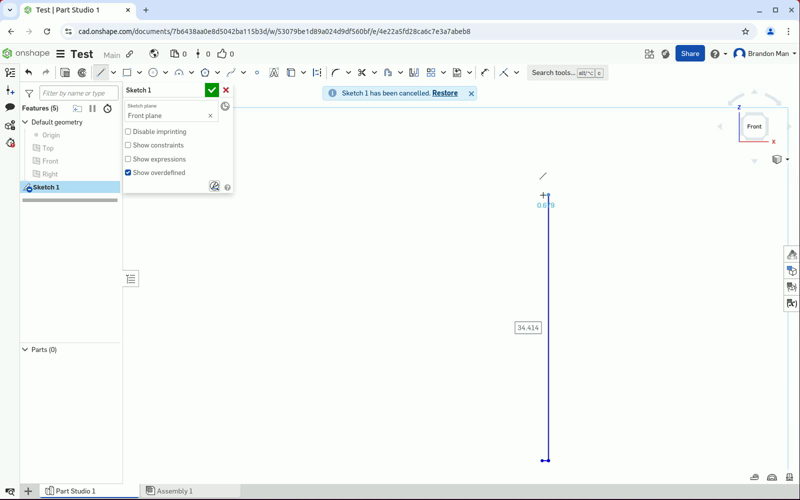
scroll(6)
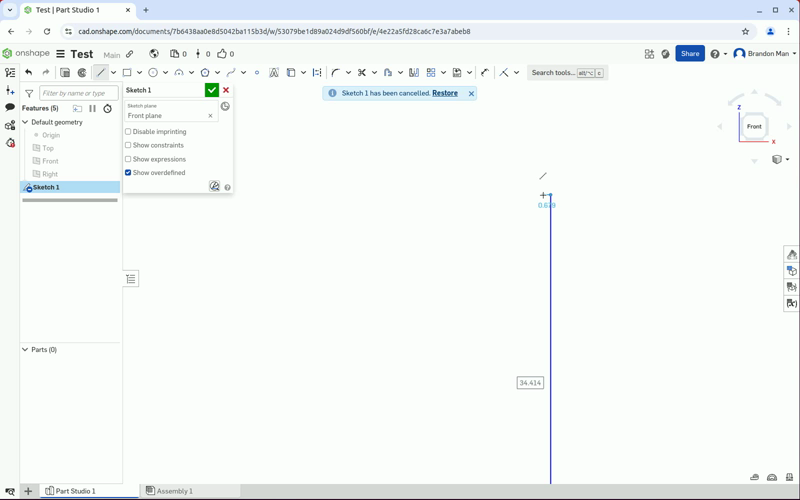
scroll(6)
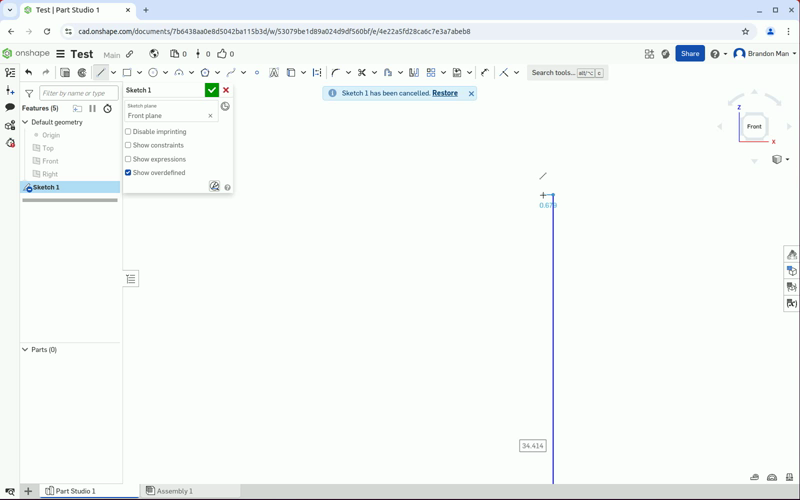
scroll(6)
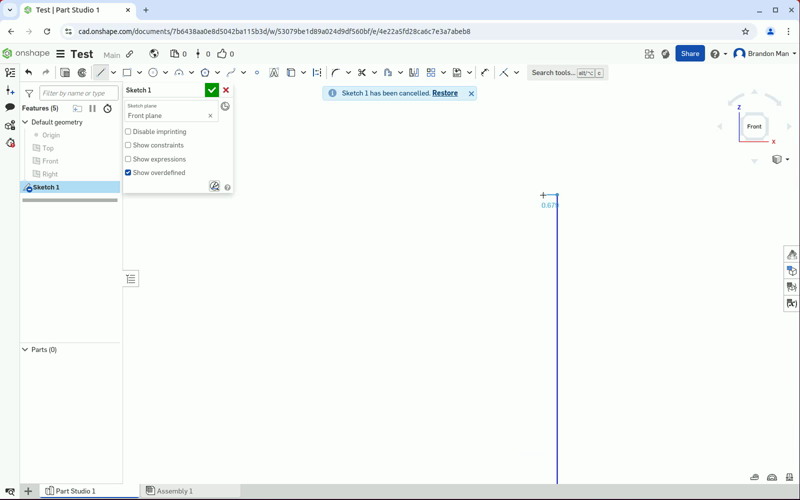
scroll(6)
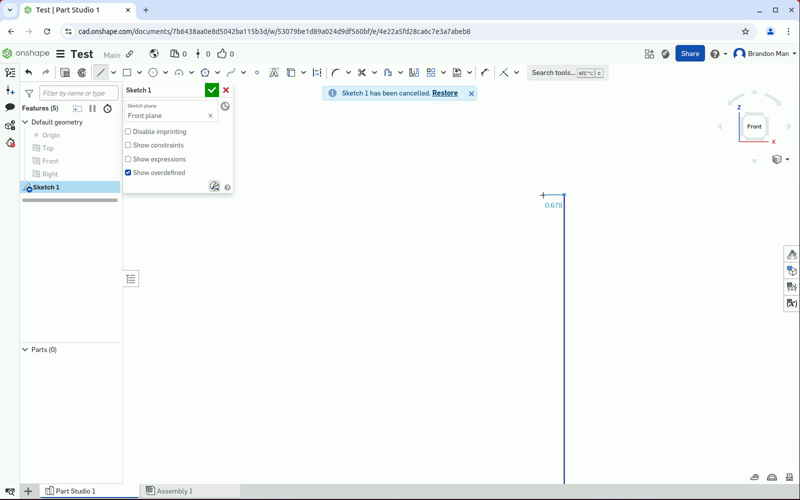
scroll(6)
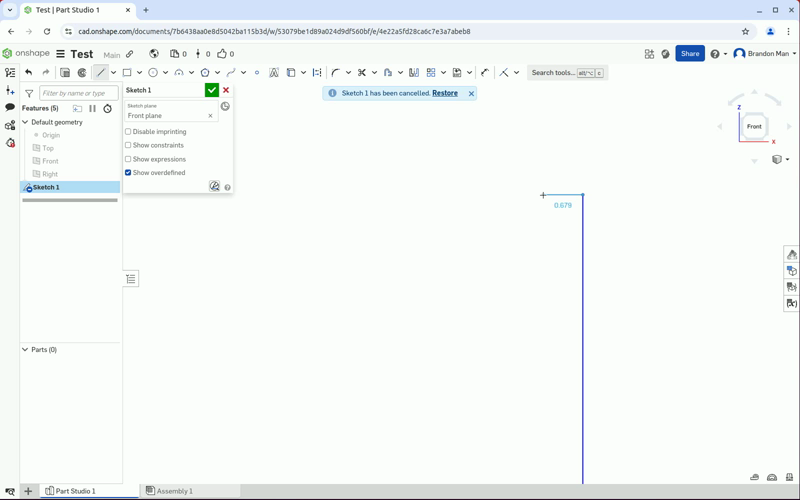
click(543, 194)
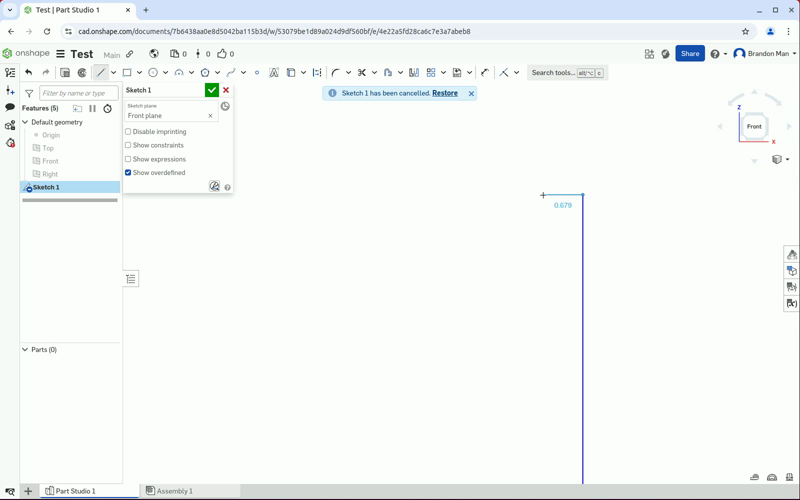
scroll(-6)
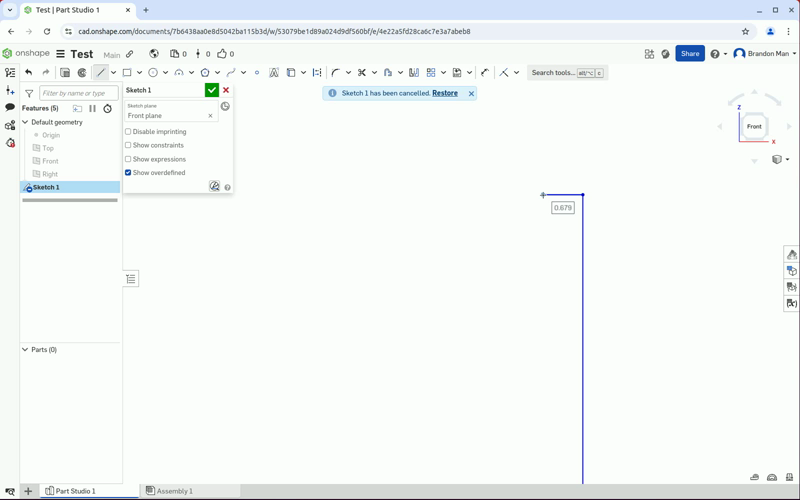
scroll(-6)
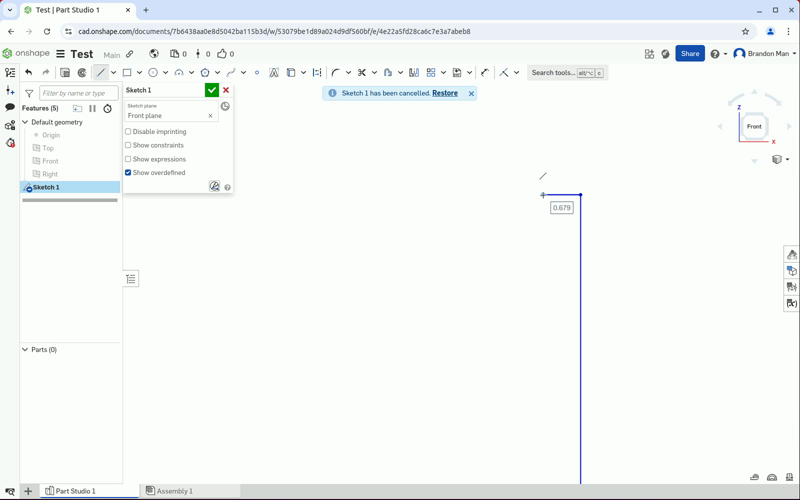
scroll(-6)
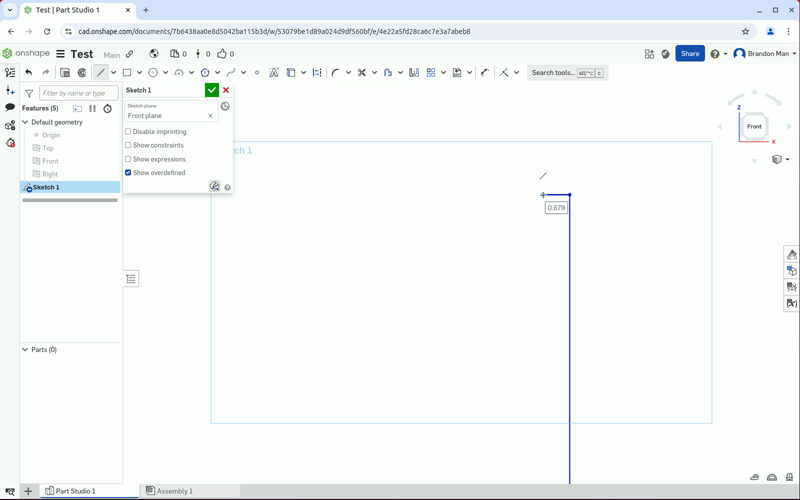
scroll(-6)
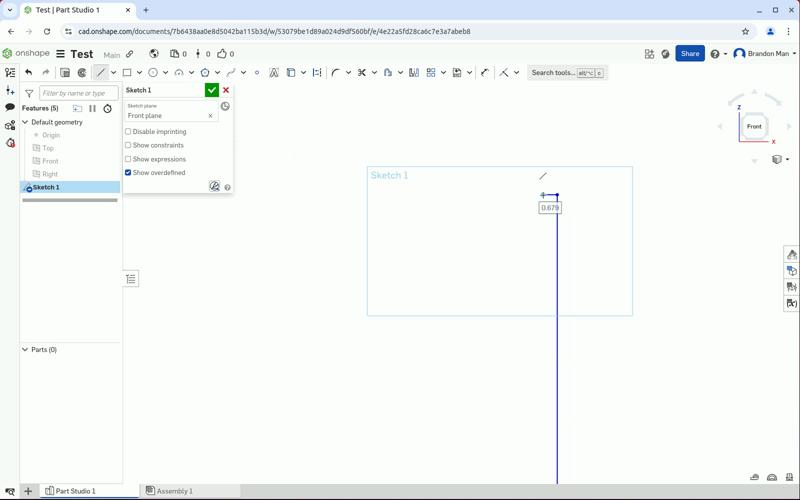
scroll(-6)
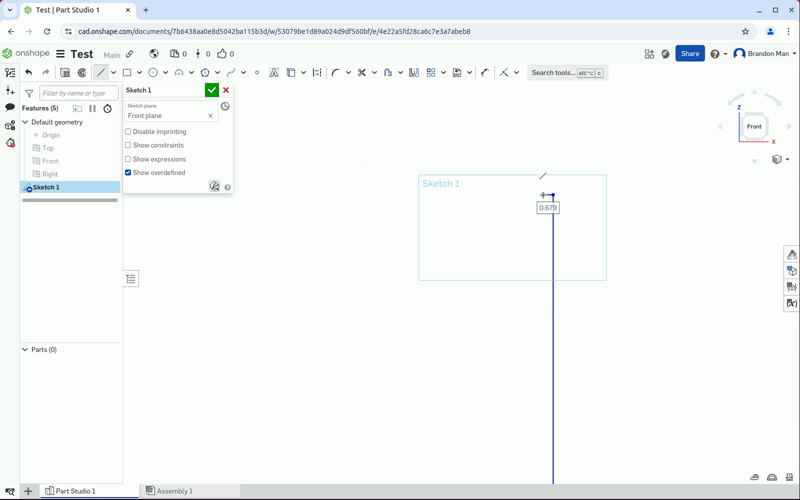
scroll(-6)
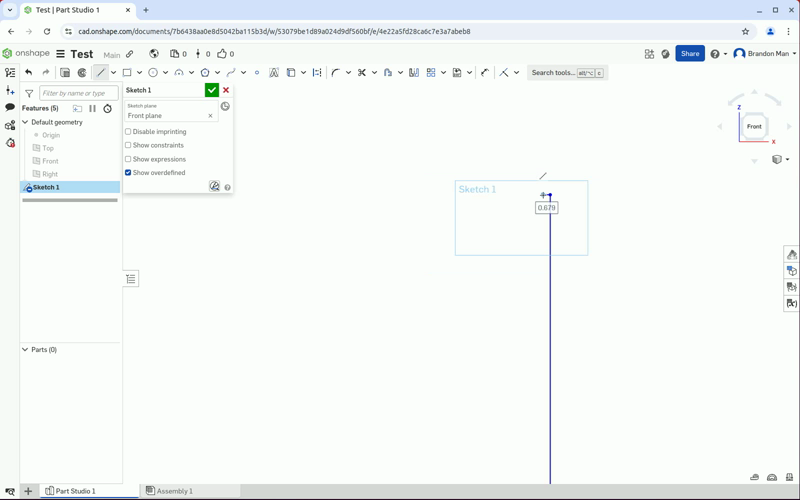
scroll(-6)
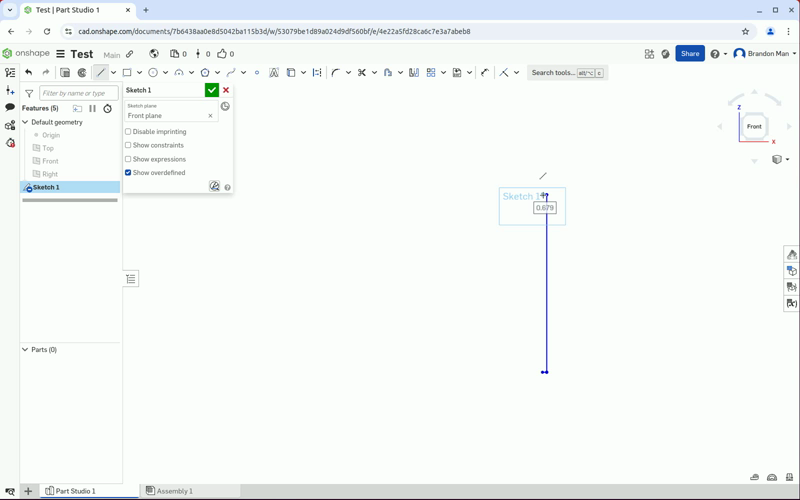
key_up(shift)
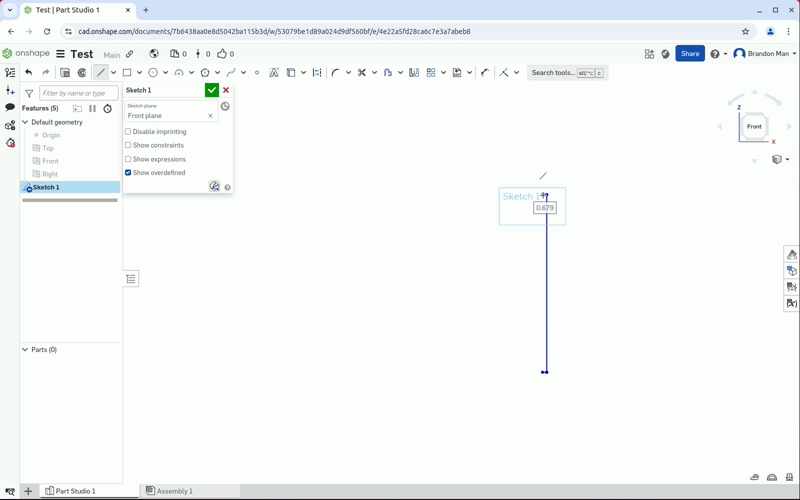
key_down(shift)
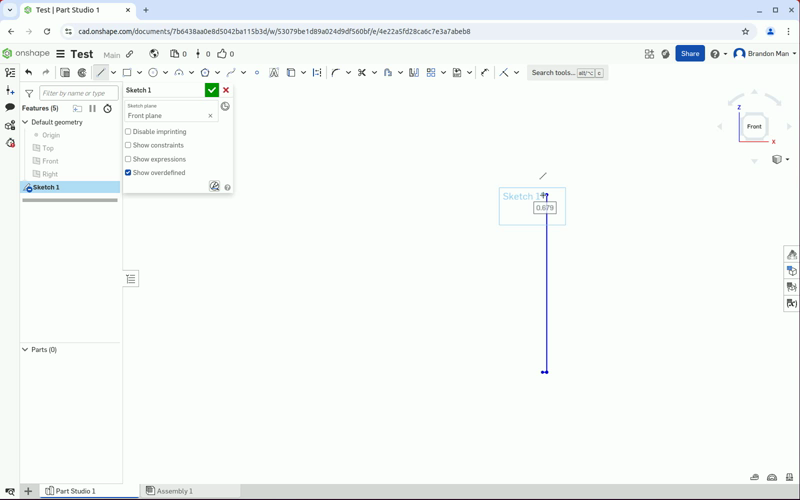
mouse_move(542, 372)
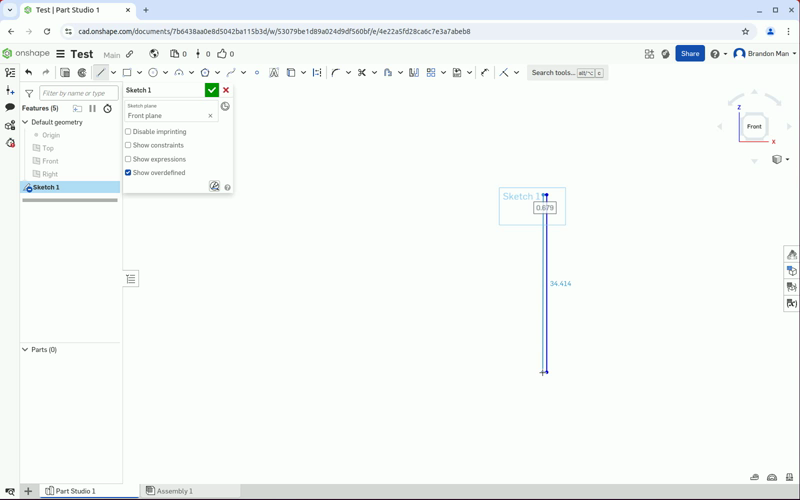
scroll(6)
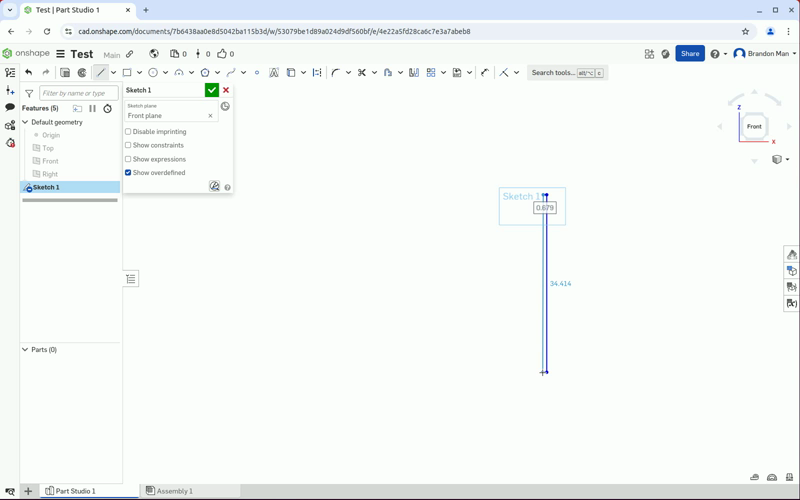
scroll(6)
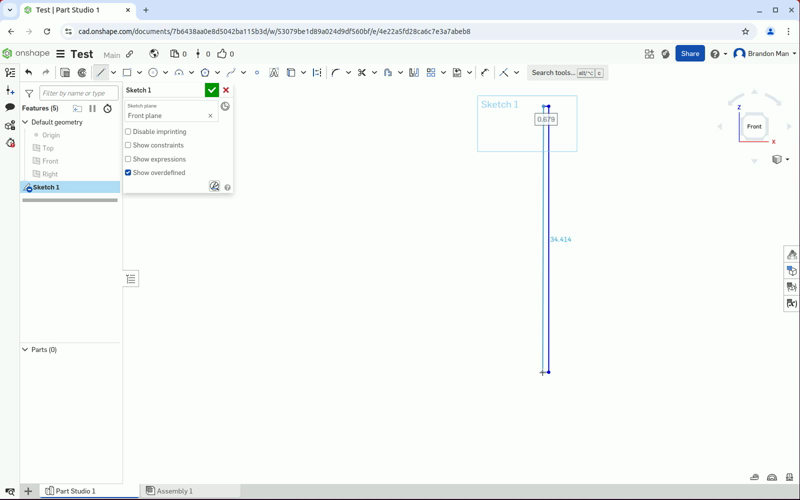
scroll(6)
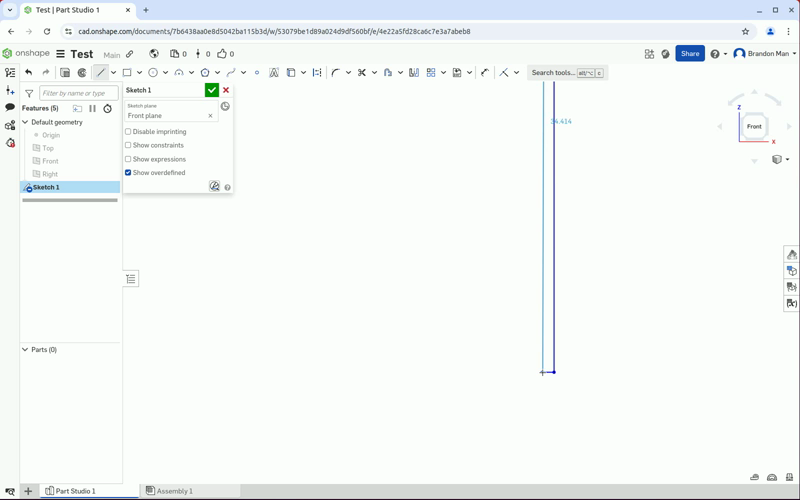
scroll(6)
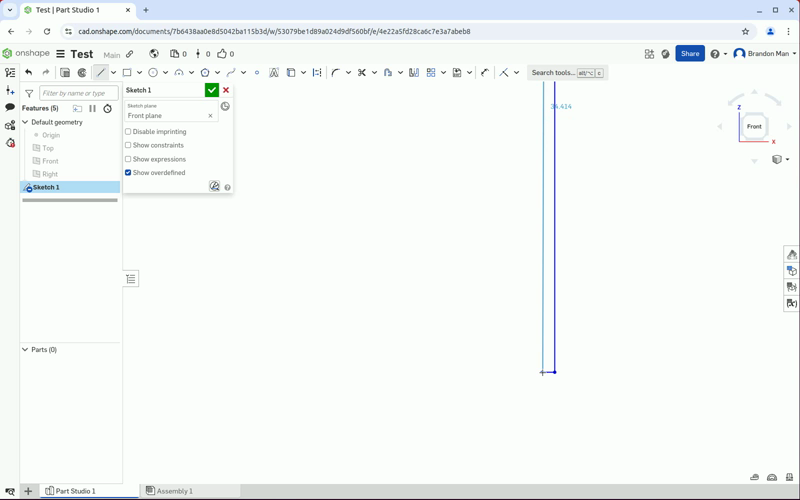
scroll(6)
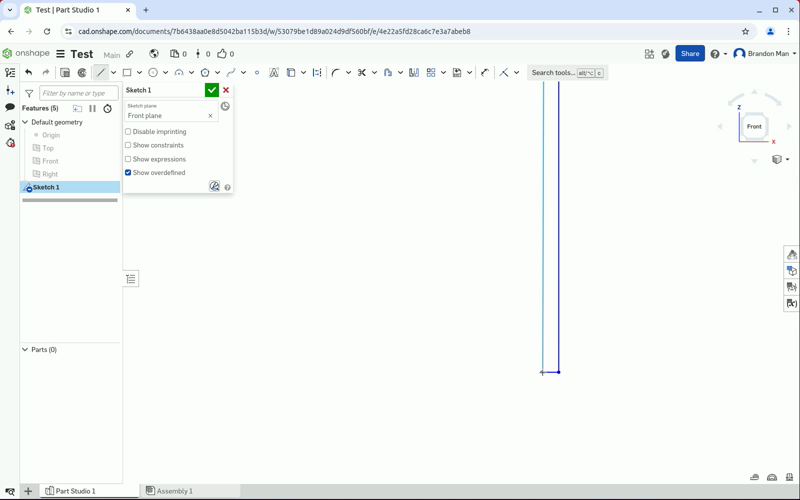
scroll(6)
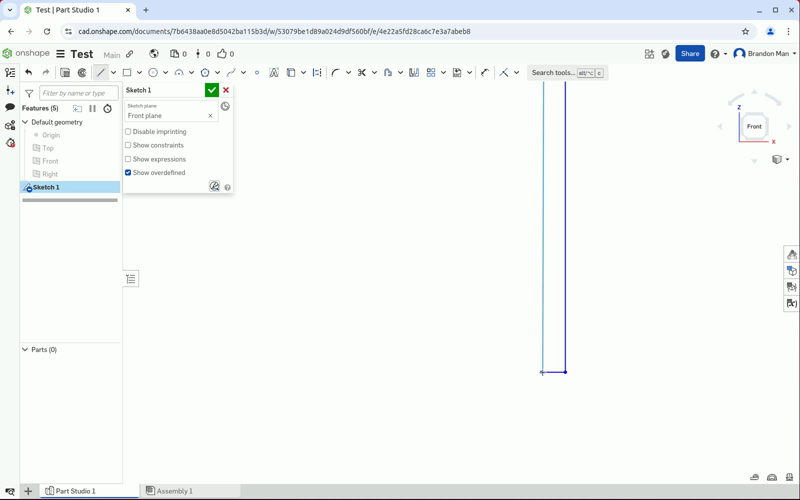
scroll(6)
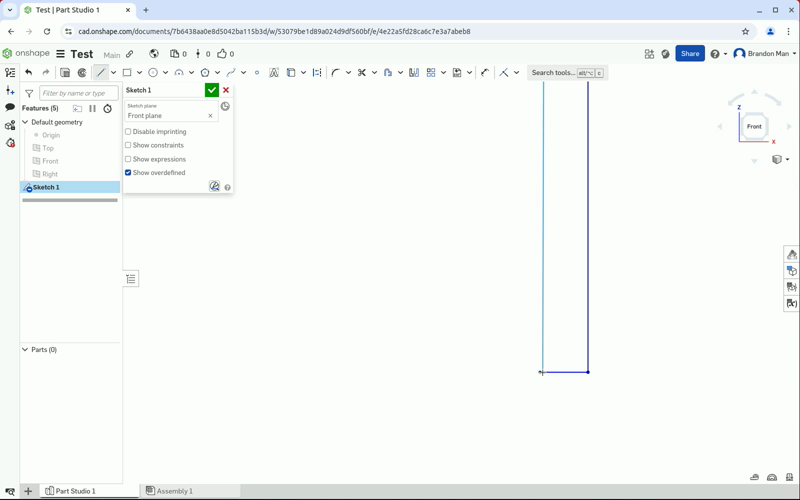
key_up(shift)
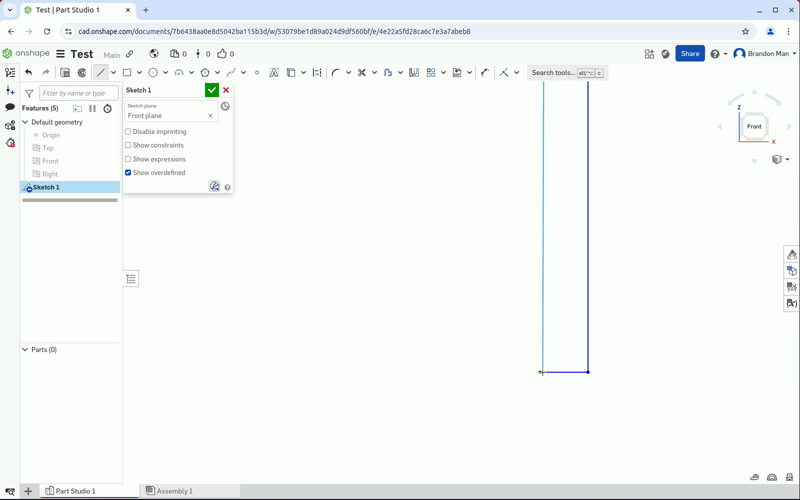
click(542, 372)
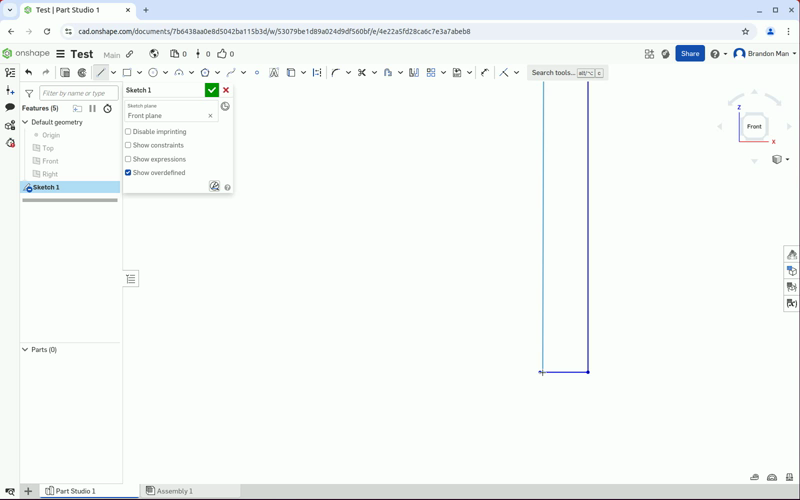
scroll(-6)
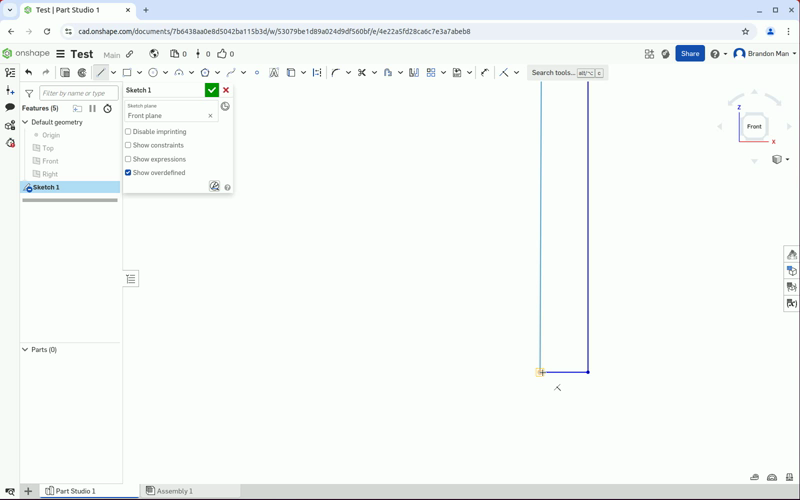
scroll(-6)
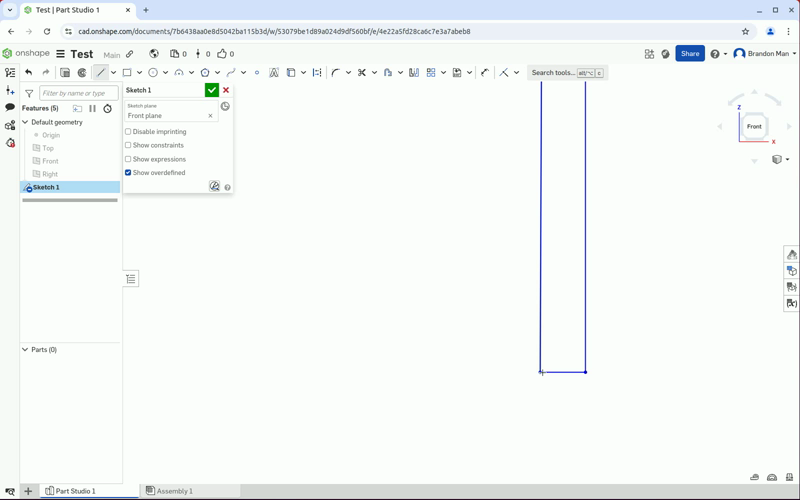
scroll(-6)
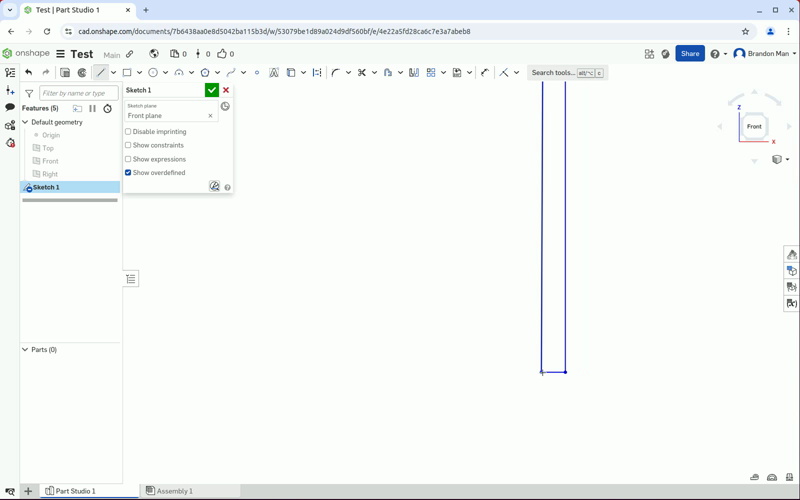
scroll(-6)
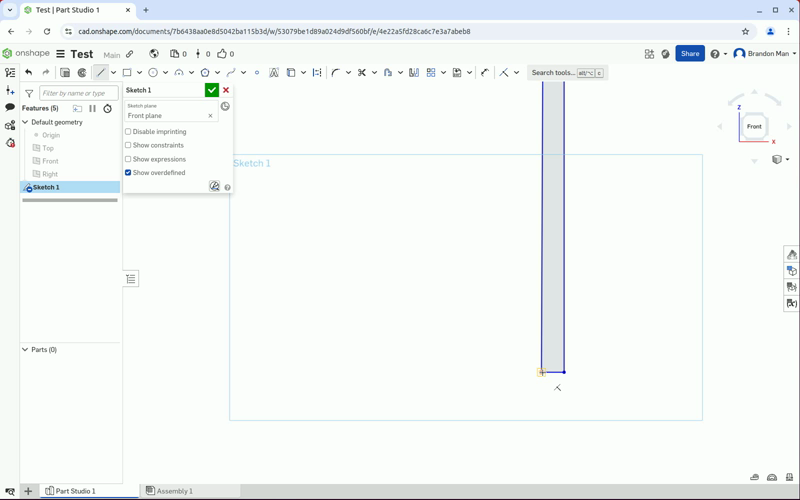
scroll(-6)
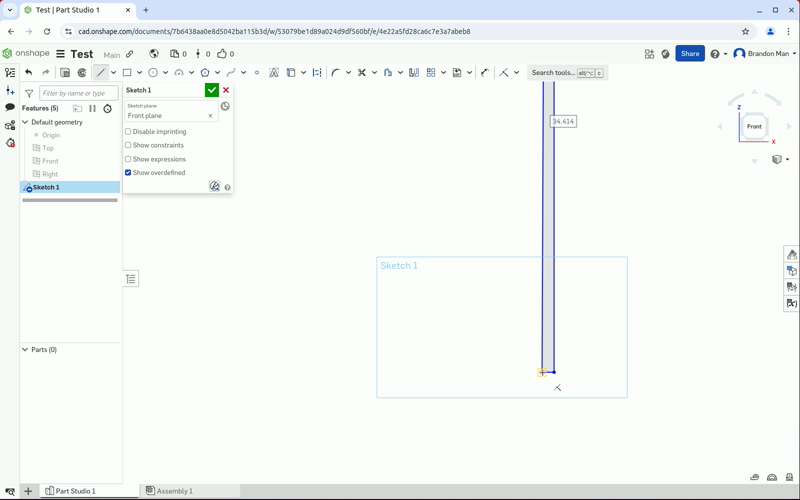
scroll(-6)
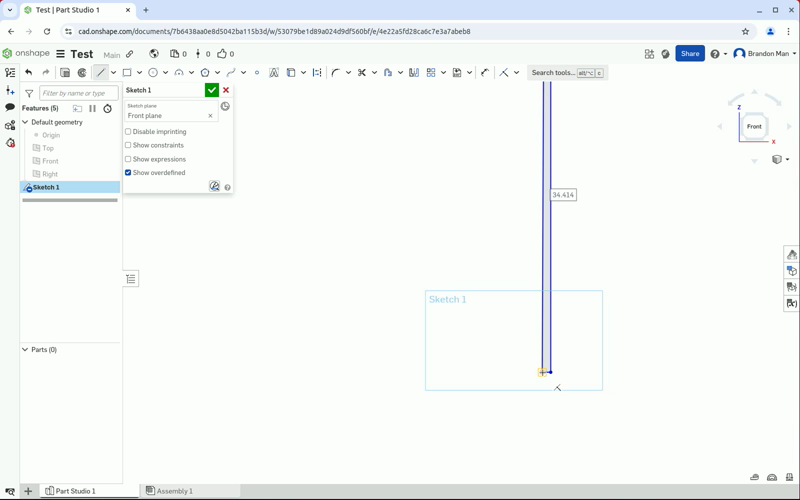
scroll(-6)
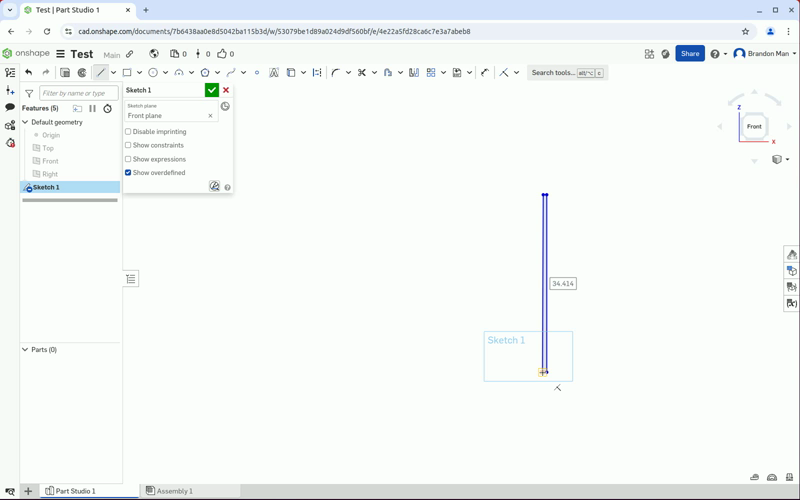
key(esc)
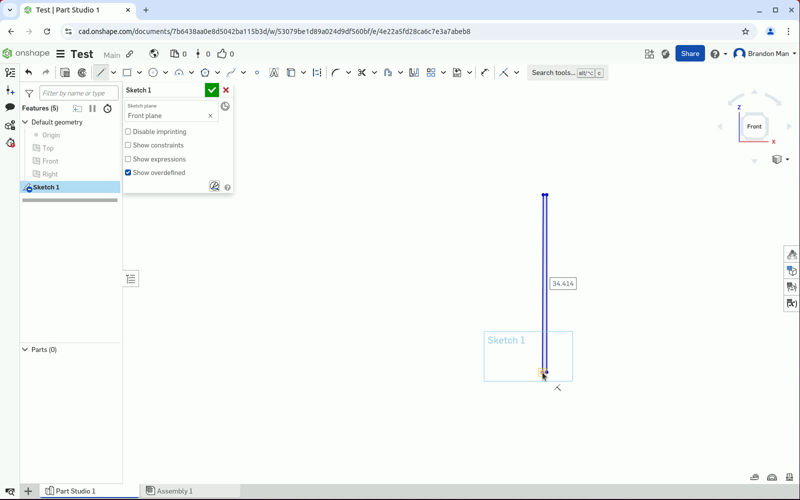
mouse_move(545, 333)
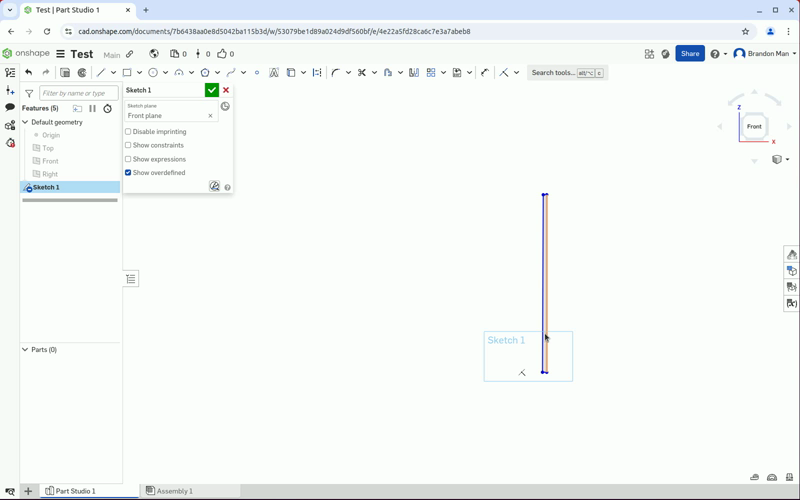
scroll(6)
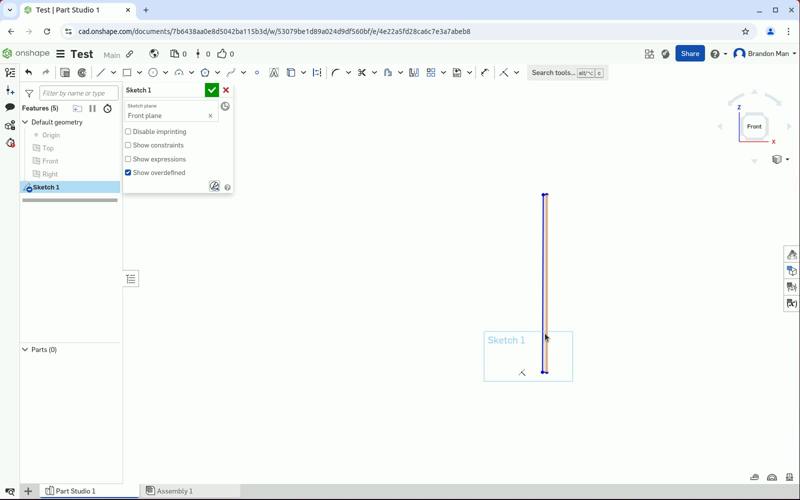
scroll(6)
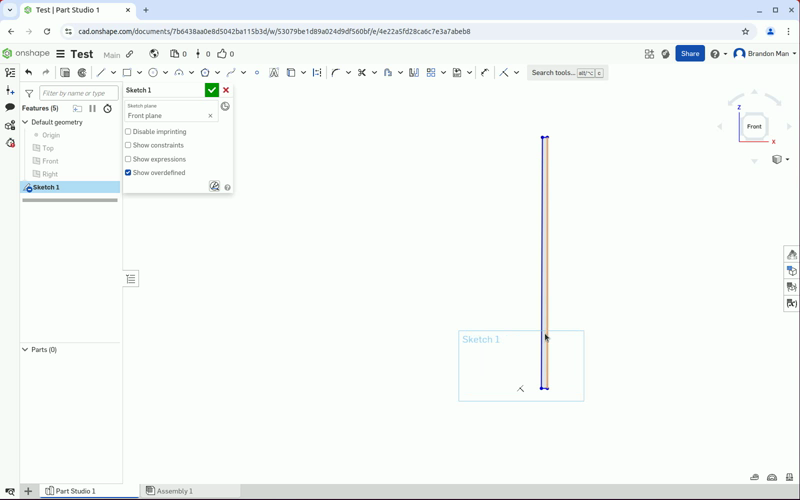
scroll(6)
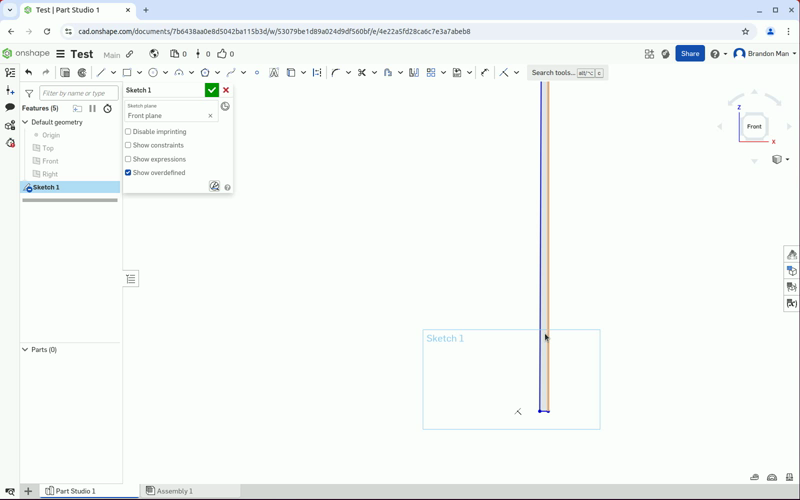
scroll(6)
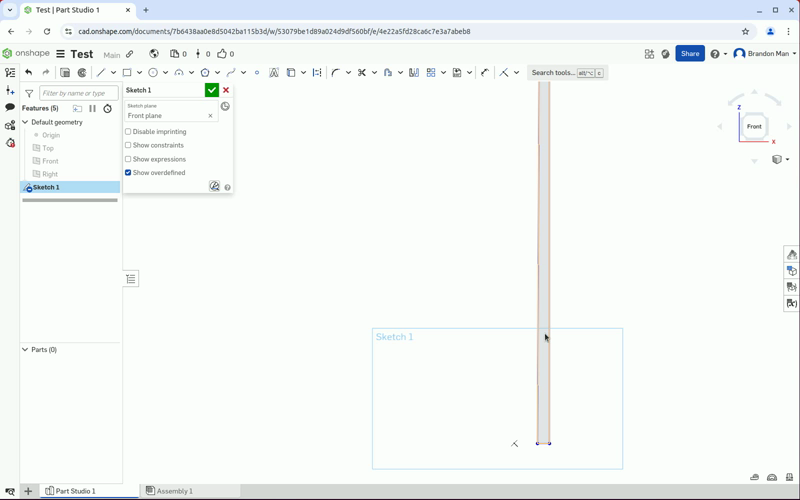
scroll(6)
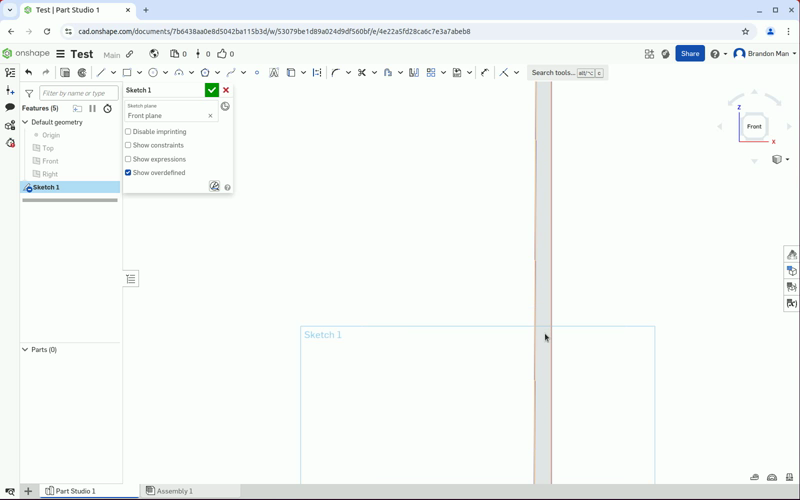
scroll(6)
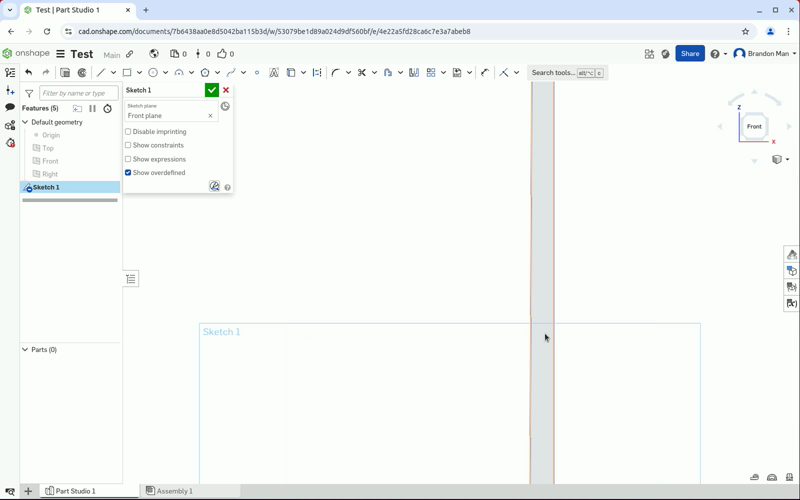
scroll(6)
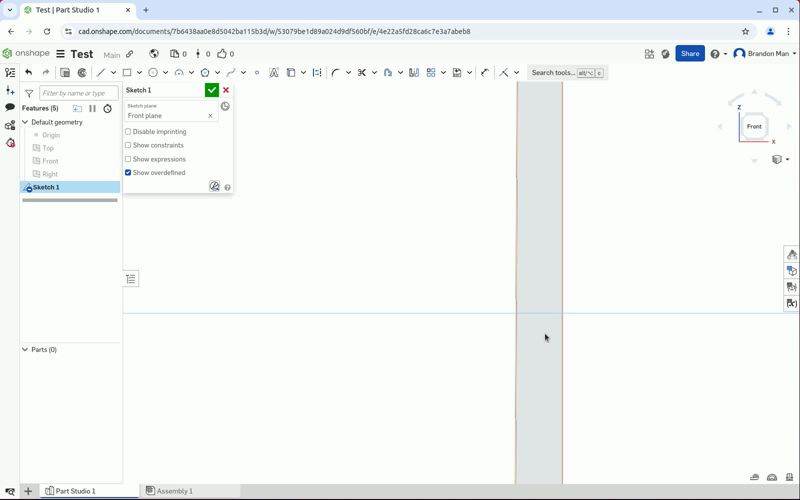
click(545, 333)
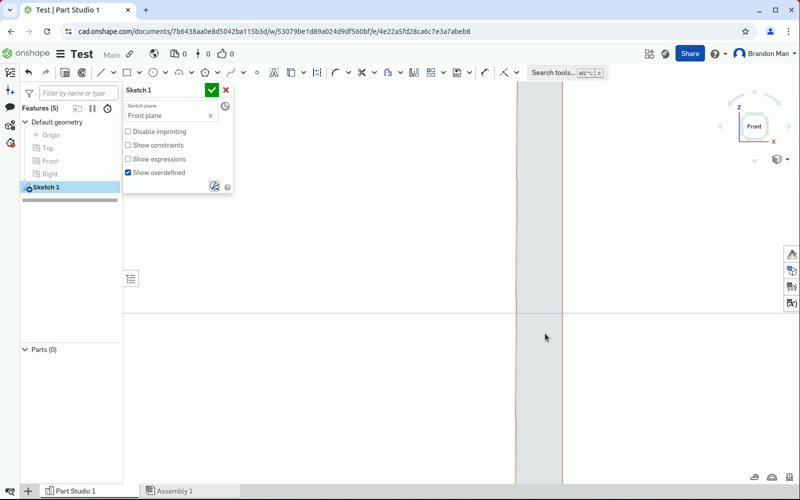
scroll(-6)
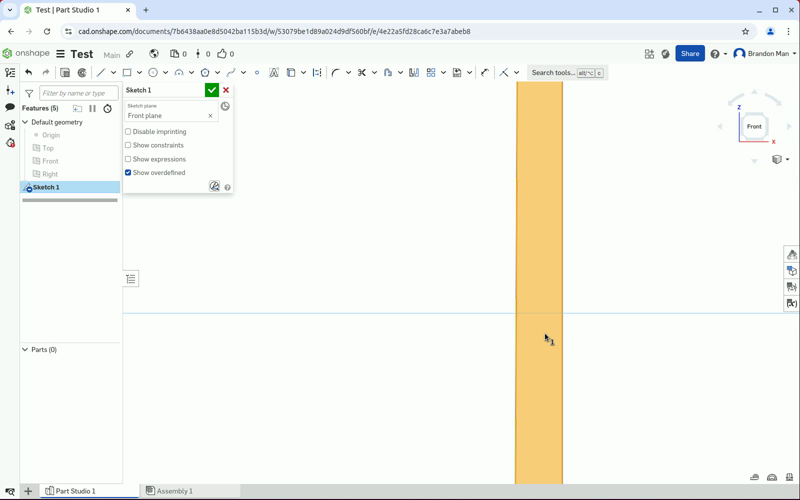
scroll(-6)
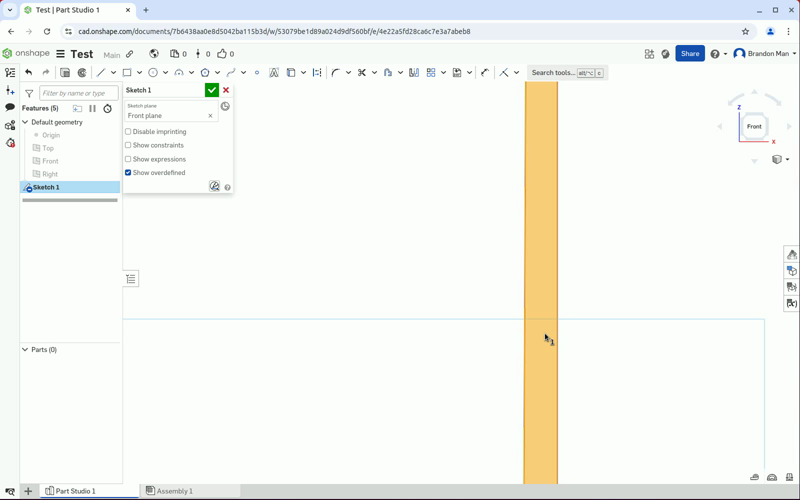
scroll(-6)
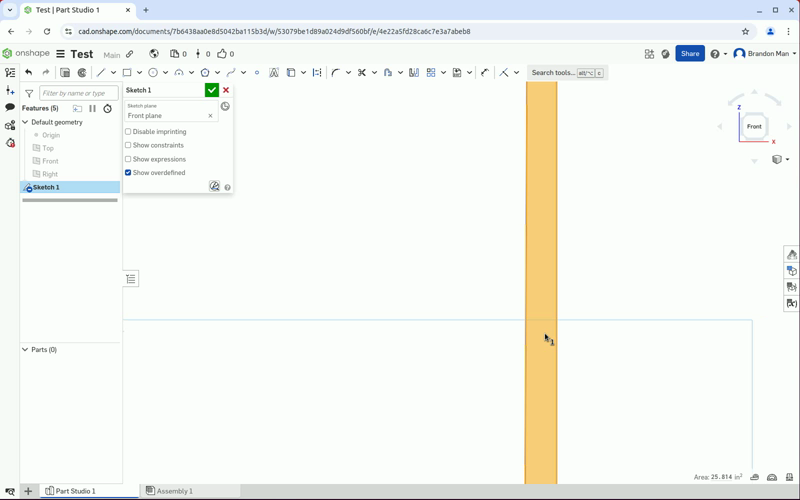
scroll(-6)
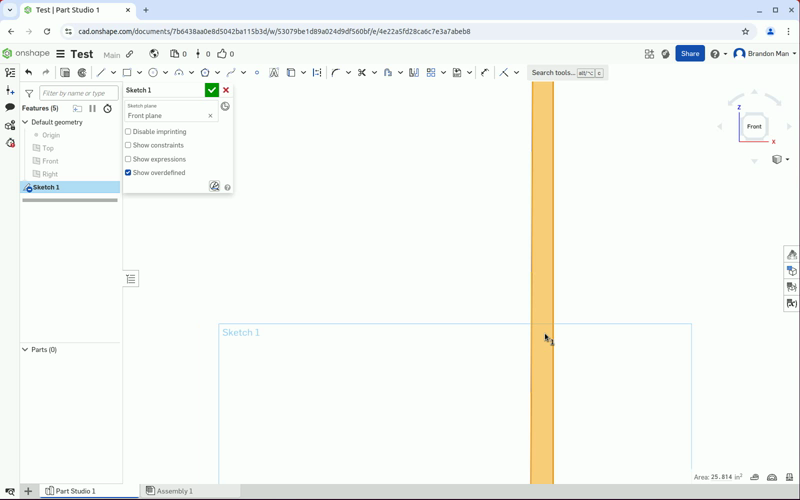
scroll(-6)
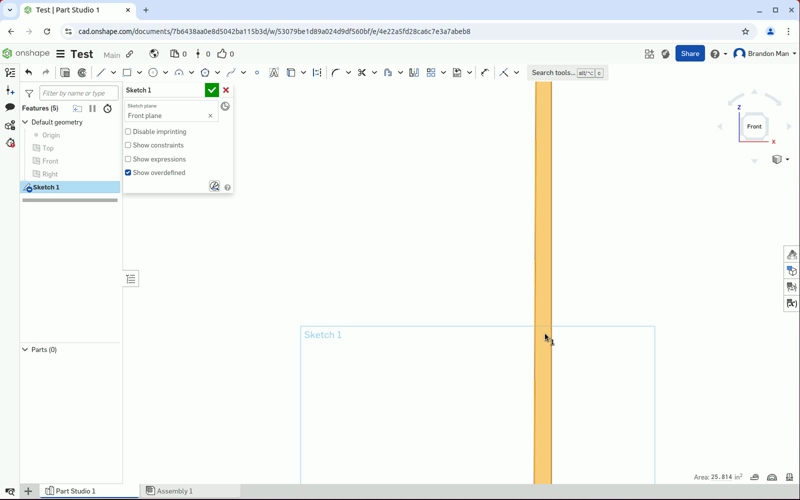
scroll(-6)
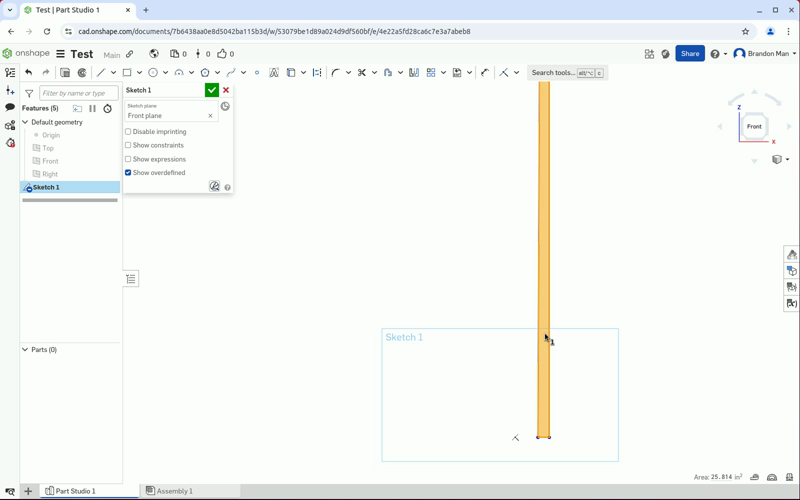
scroll(-6)
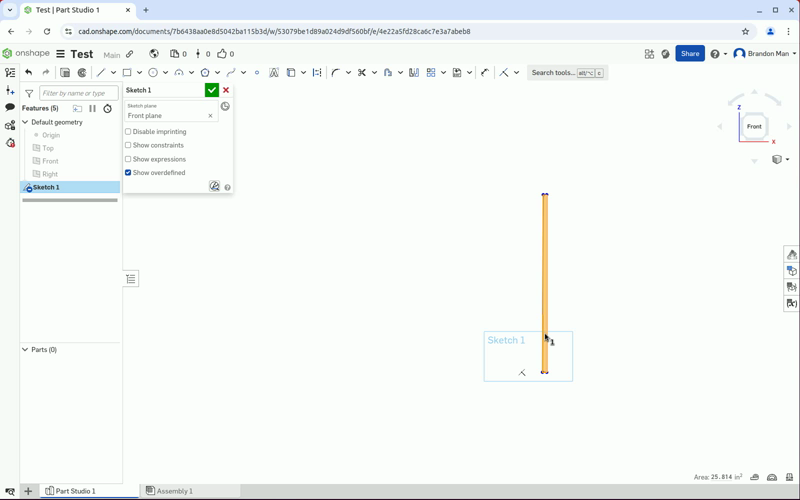
mouse_move(73, 352)
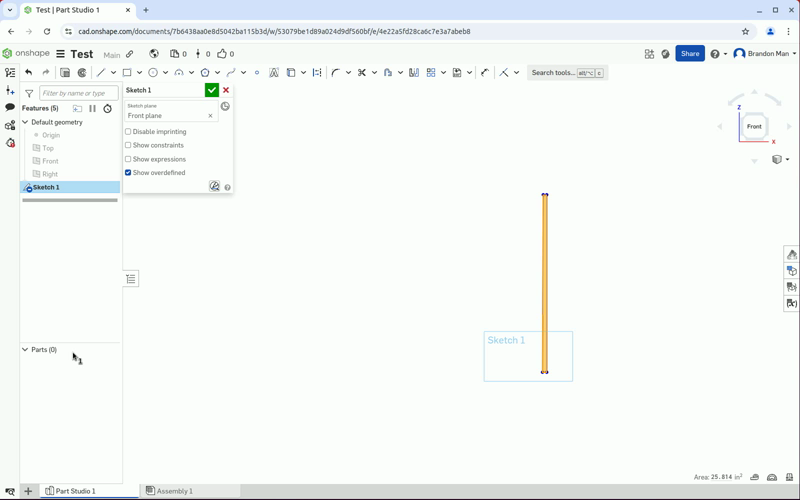
key(shift+y)
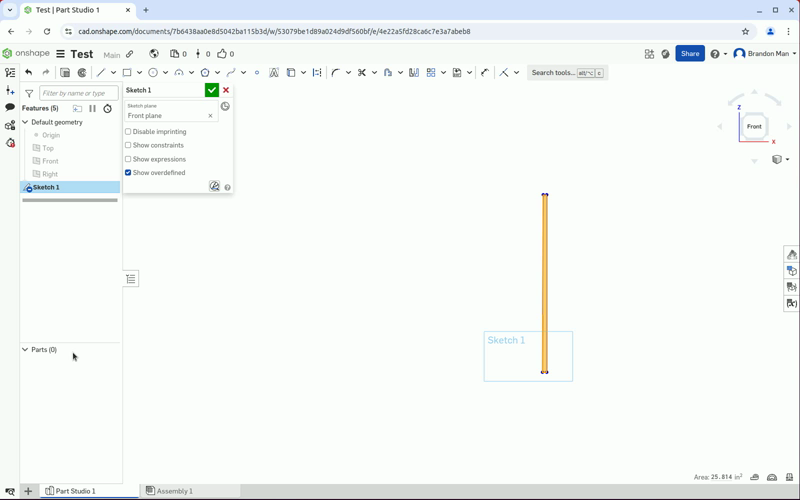
key(shift+e)
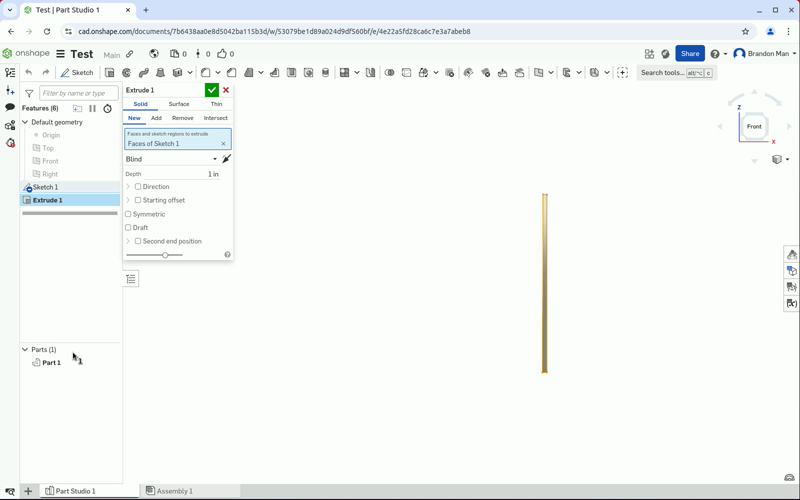
mouse_move(143, 106)
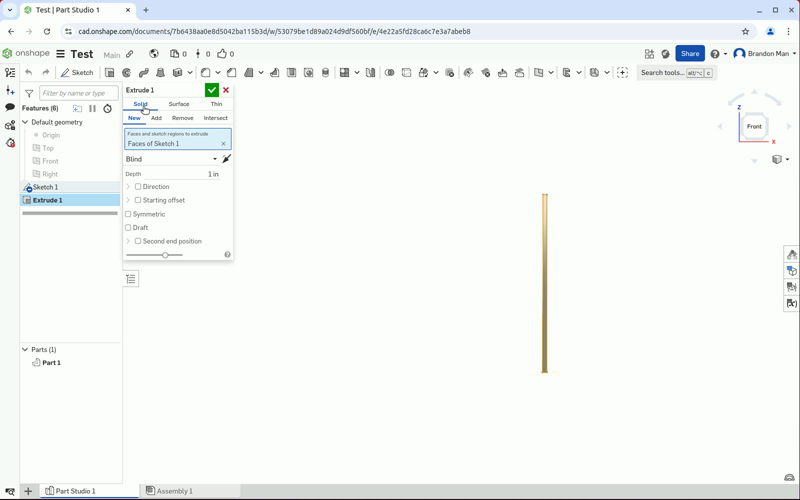
click(143, 106)
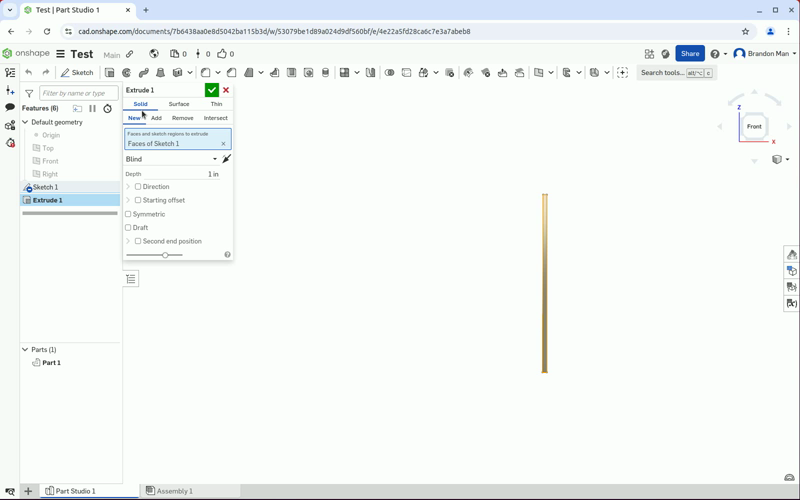
mouse_move(137, 120)
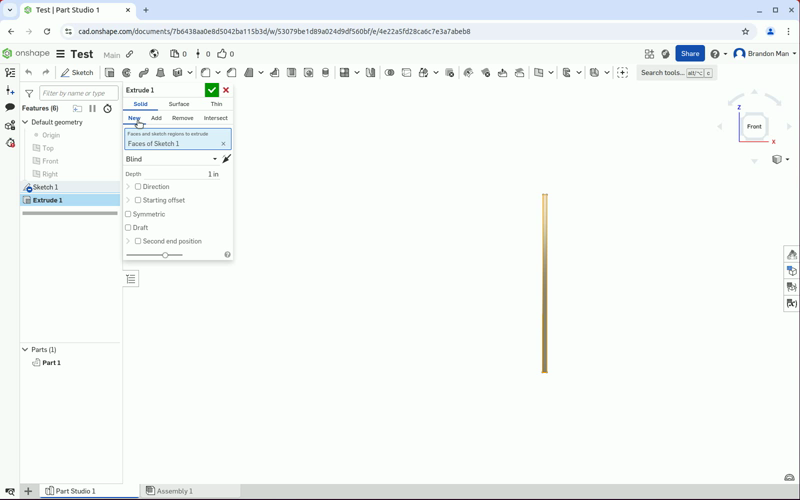
click(137, 120)
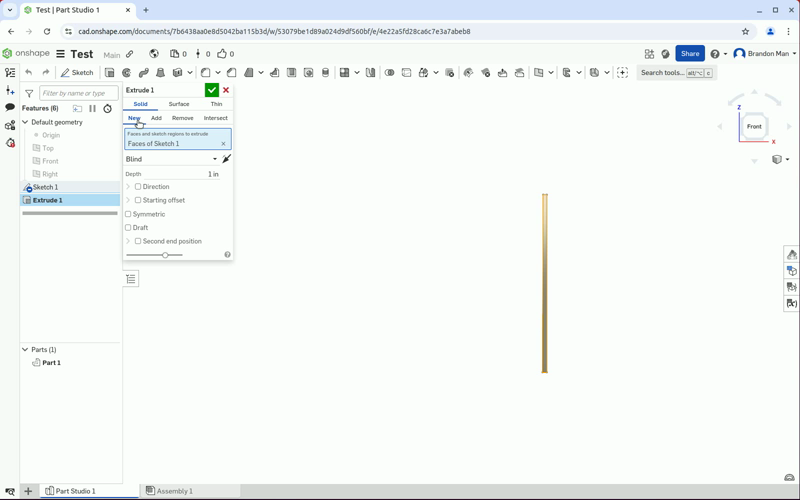
key(tab, 4)
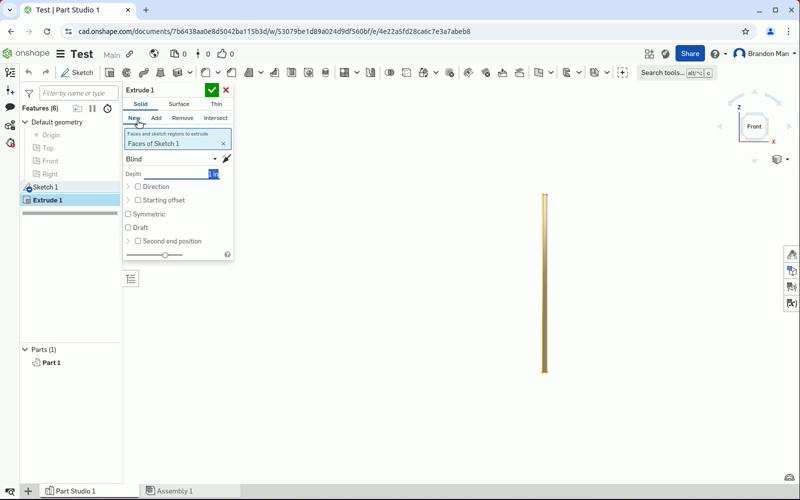
text(1.204)
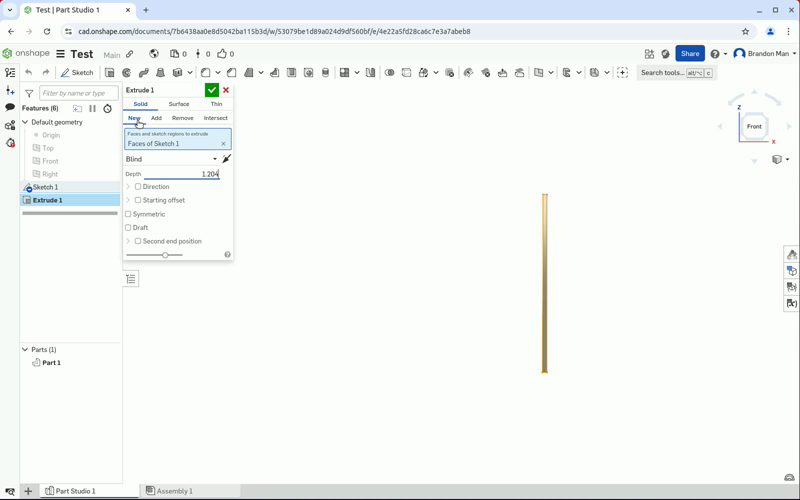
key(enter)
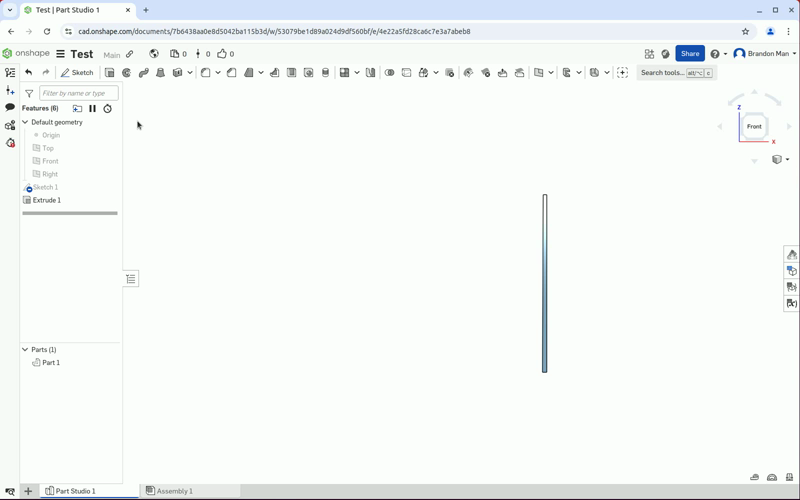
key(shift+h)
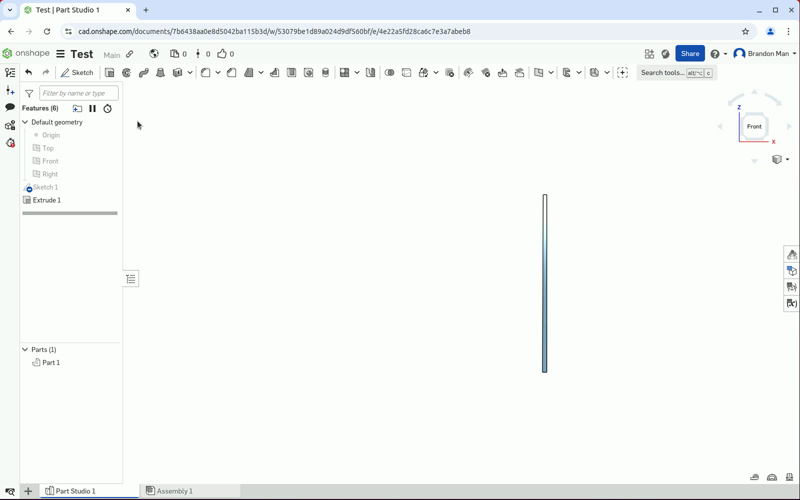
key(shift+h)
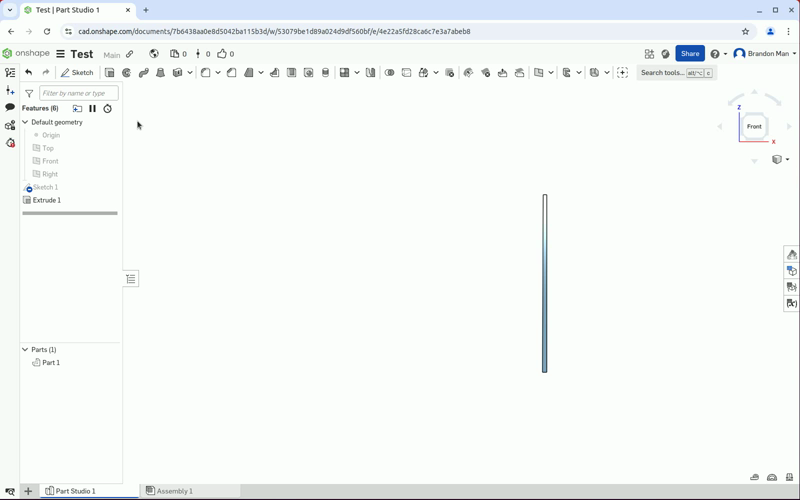
mouse_move(73, 189)
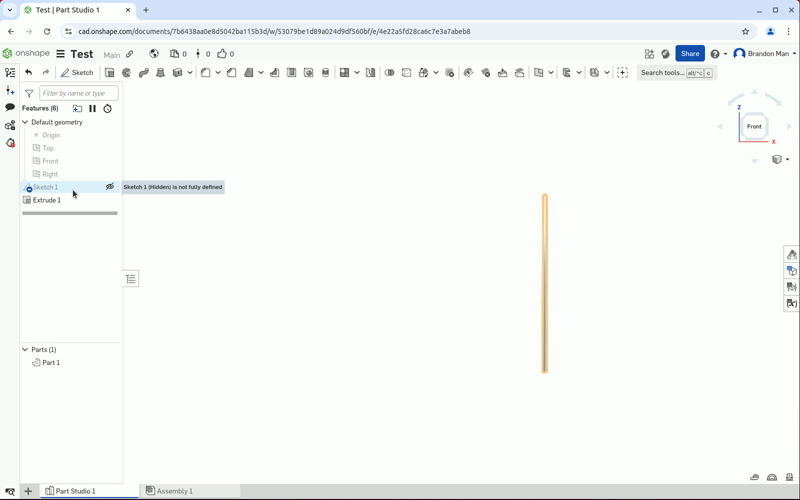
click(73, 189)
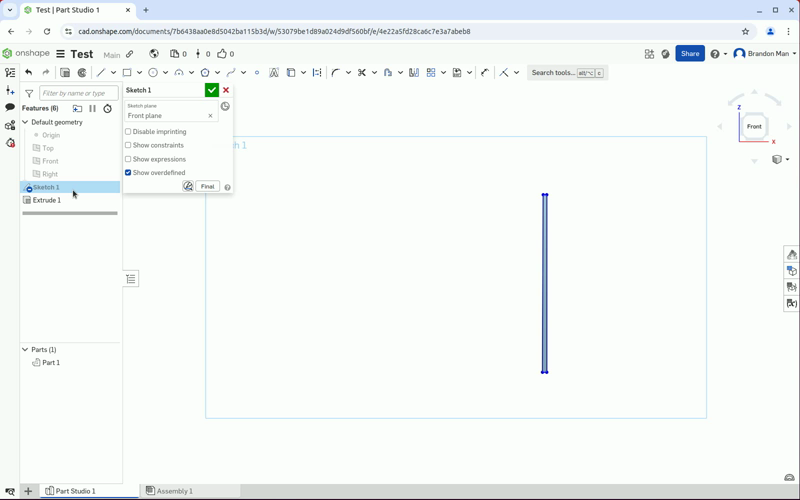
mouse_move(229, 92)
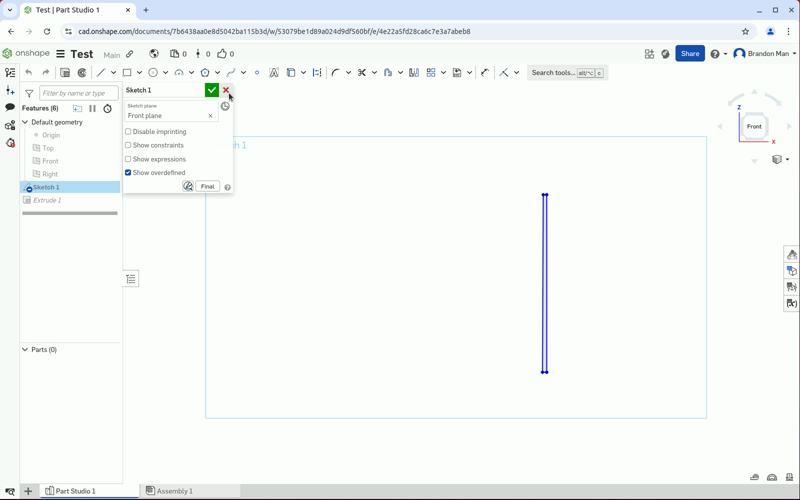
click(229, 92)
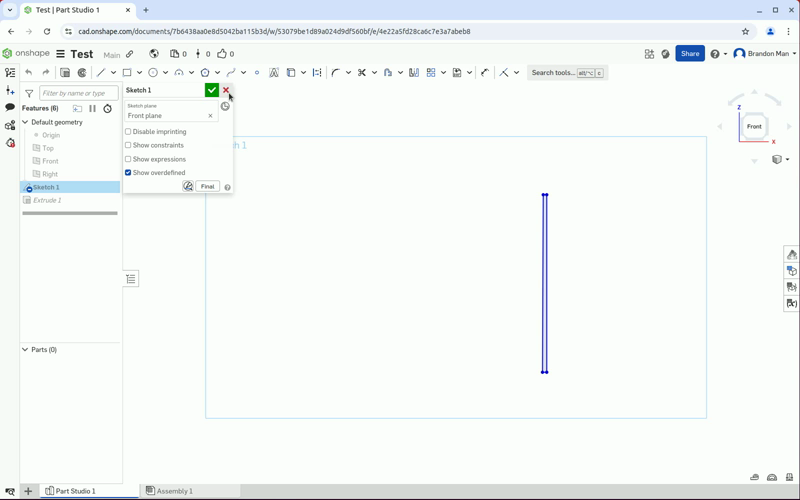
key(shift+s)
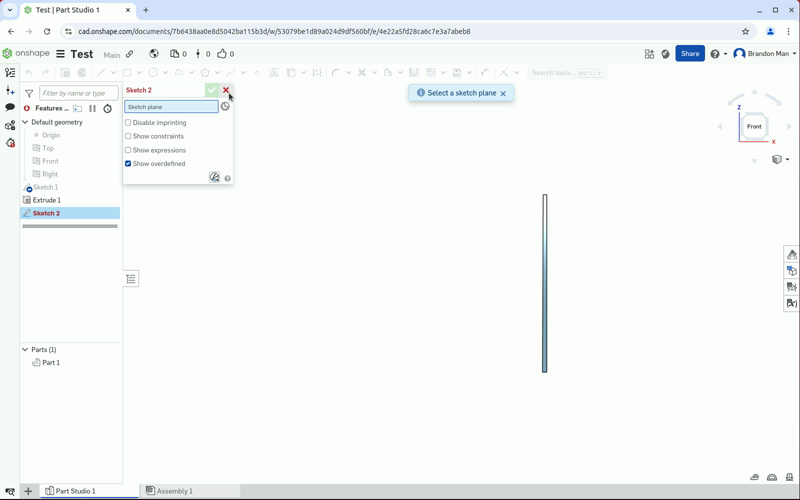
mouse_move(73, 163)
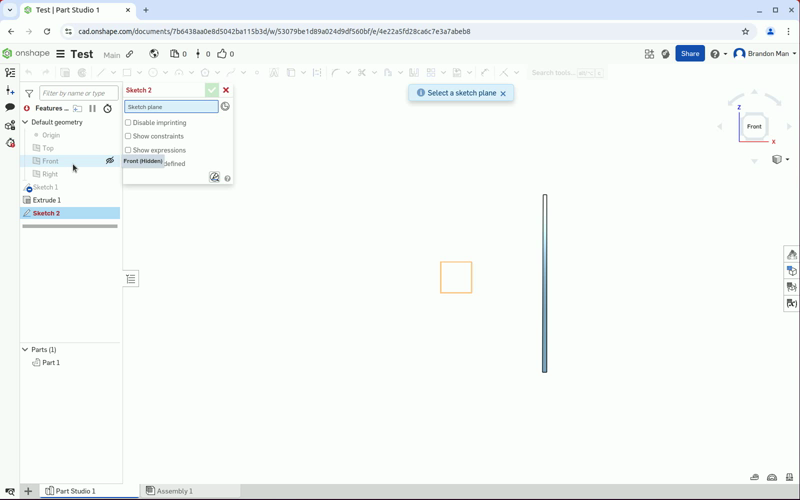
click(73, 163)
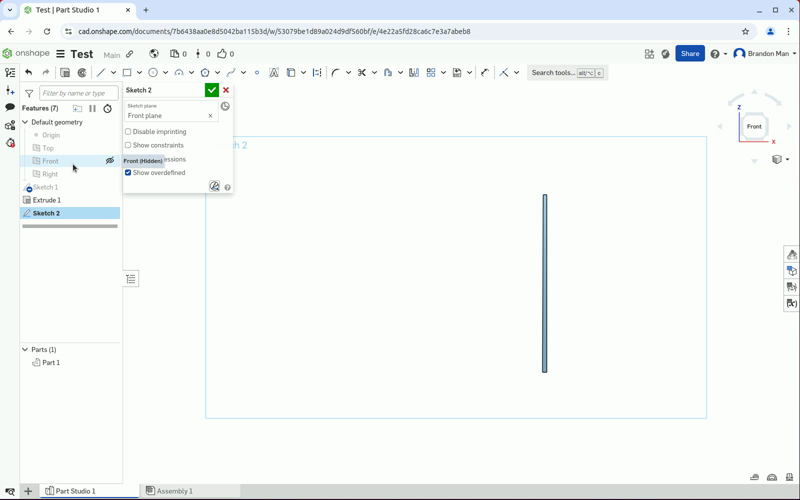
mouse_move(73, 352)
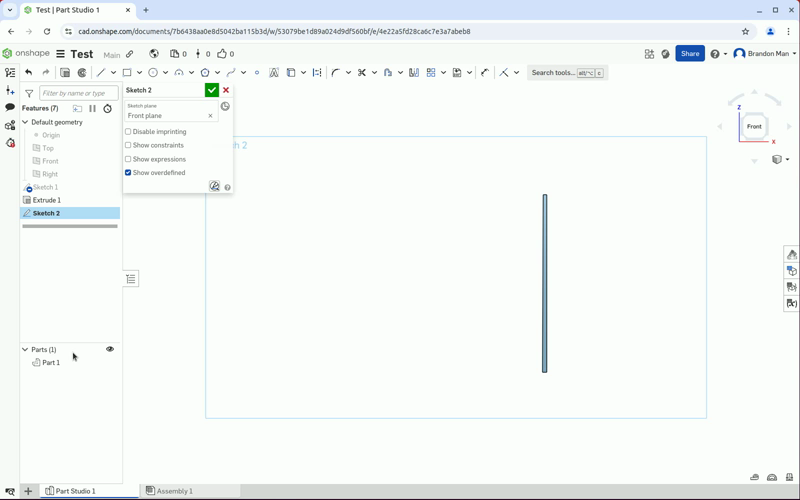
key(y)
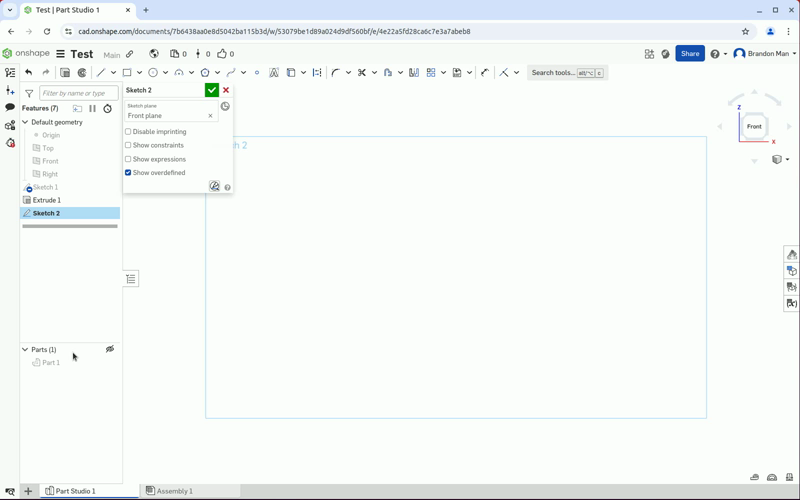
key(l)
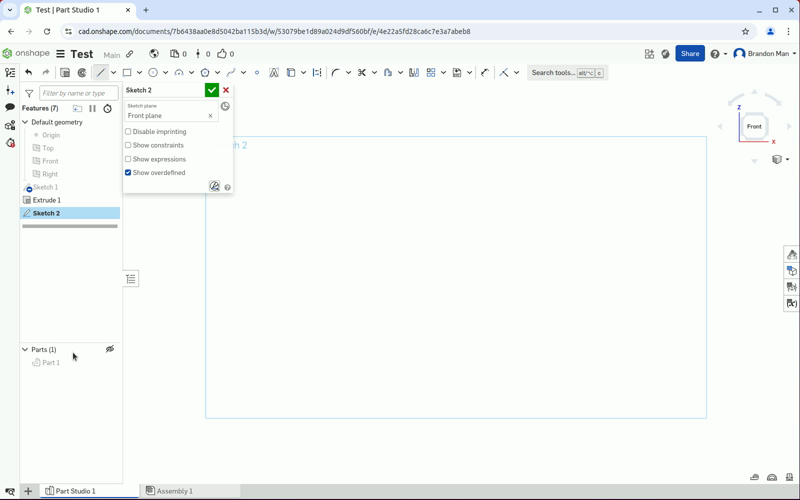
key_down(shift)
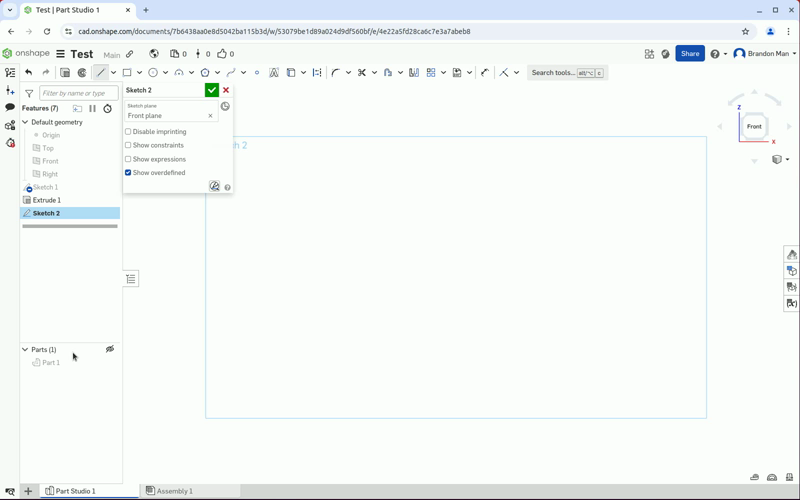
mouse_move(512, 372)
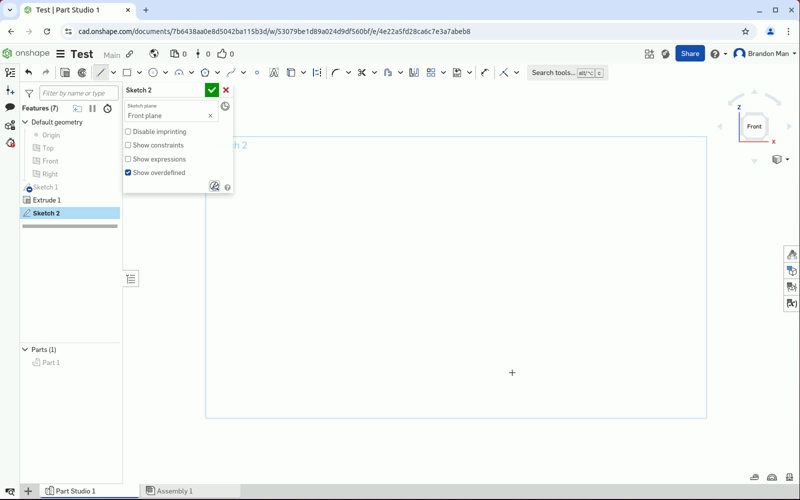
click(512, 372)
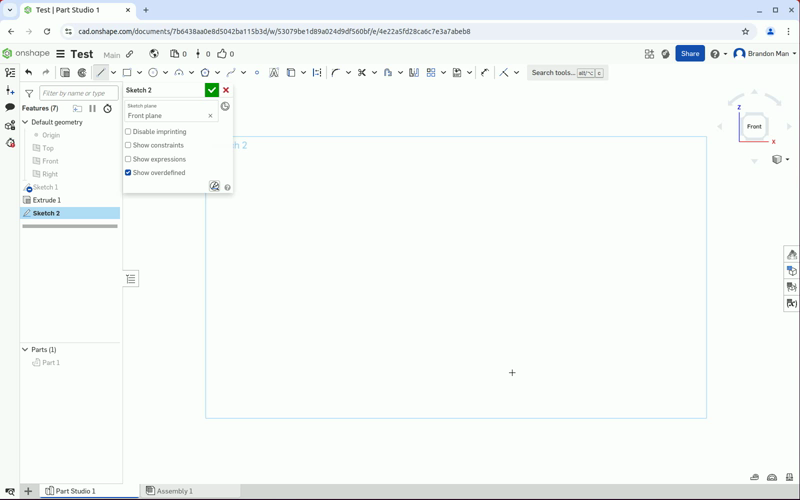
key_up(shift)
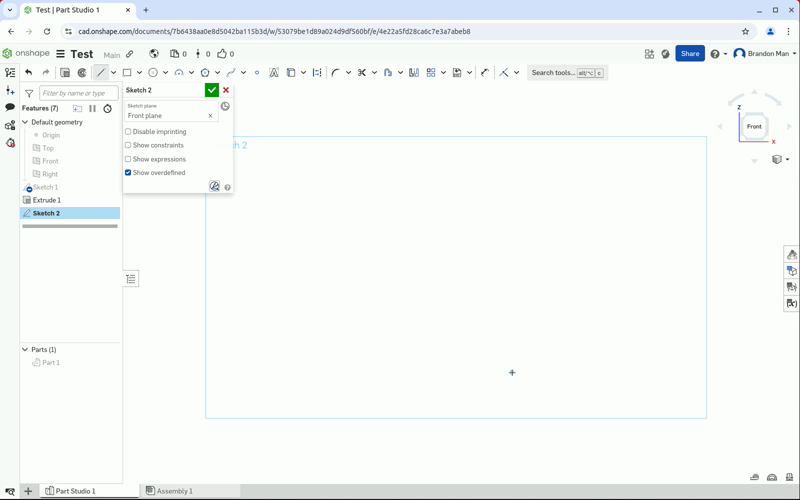
key_down(shift)
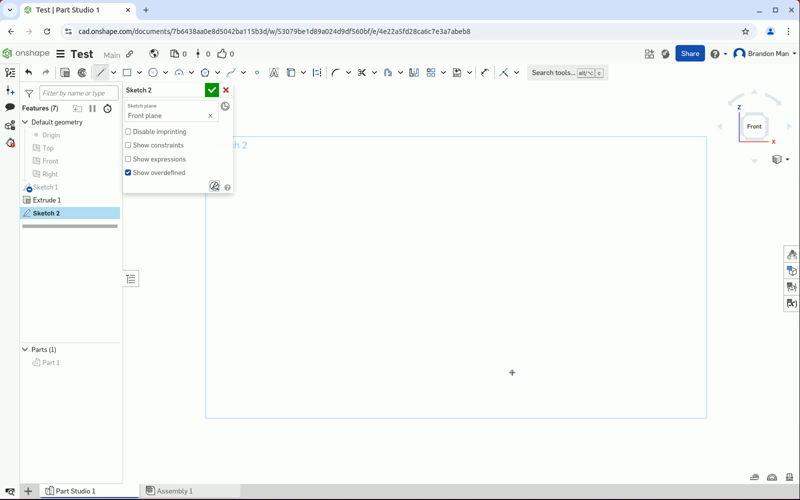
mouse_move(542, 372)
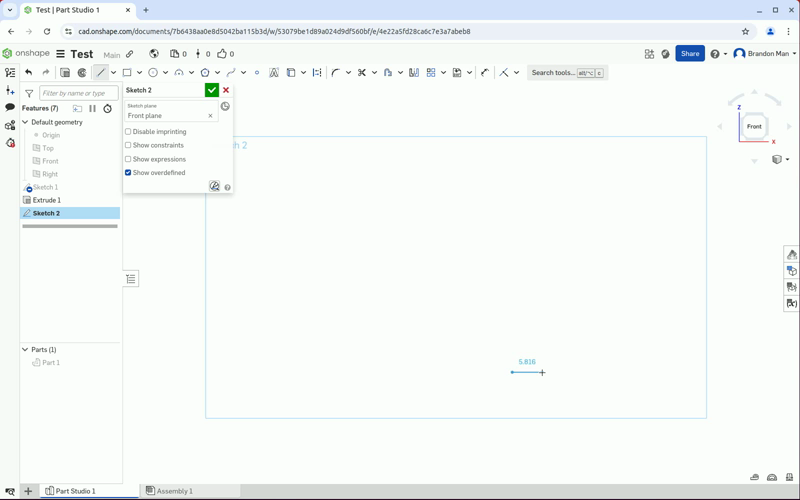
mouse_move(518, 372)
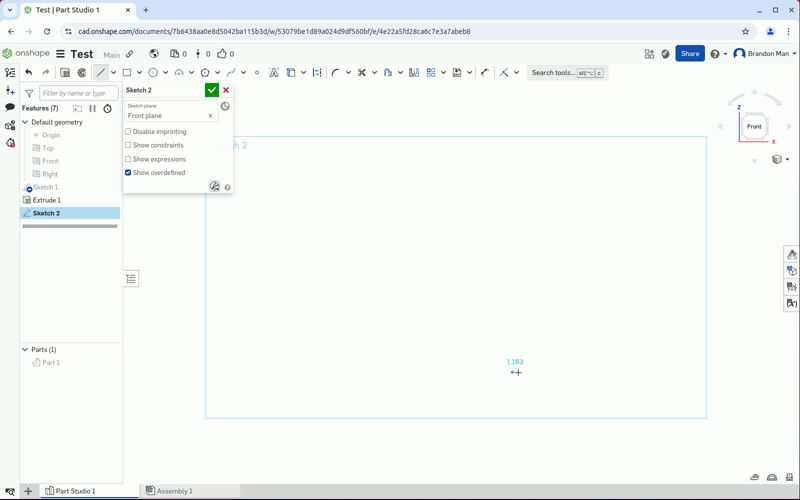
scroll(6)
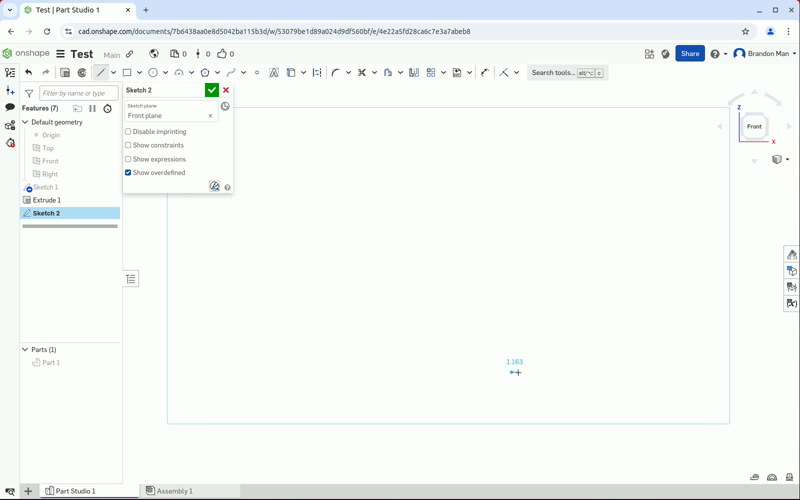
scroll(6)
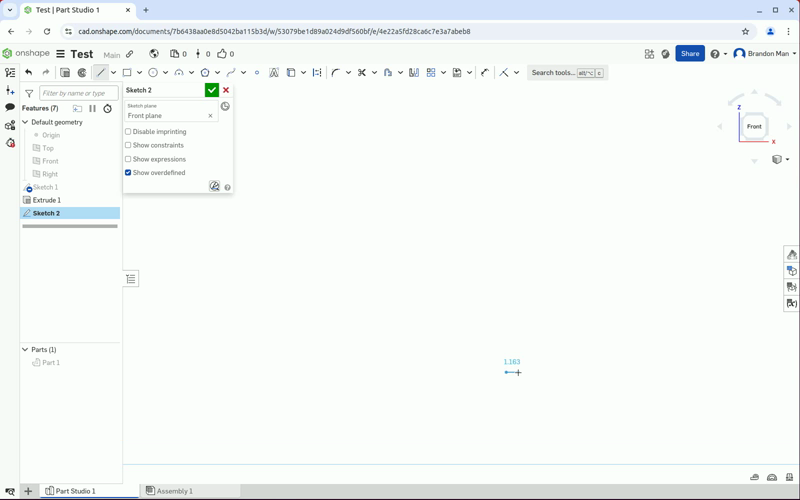
scroll(6)
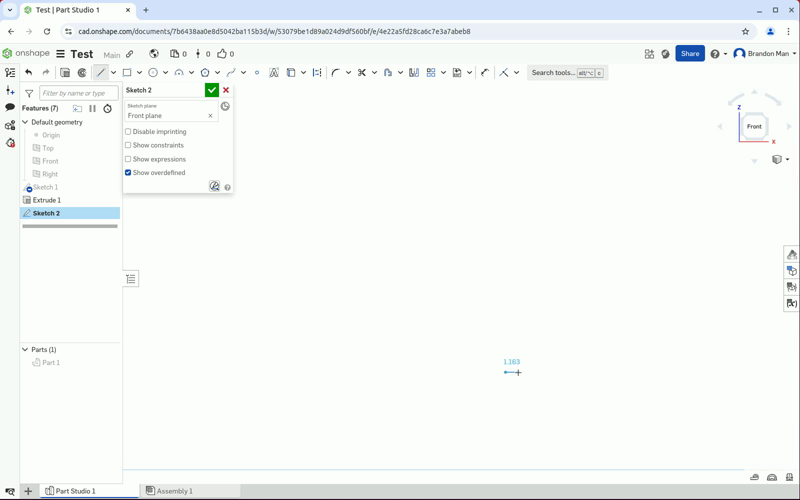
scroll(6)
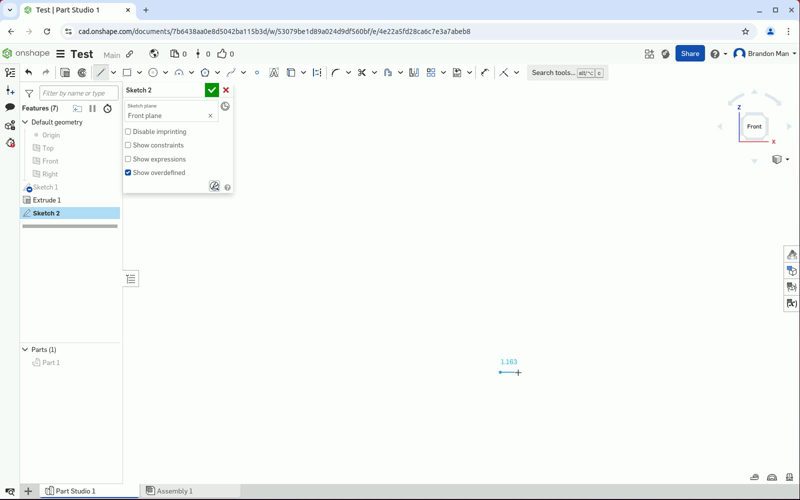
scroll(6)
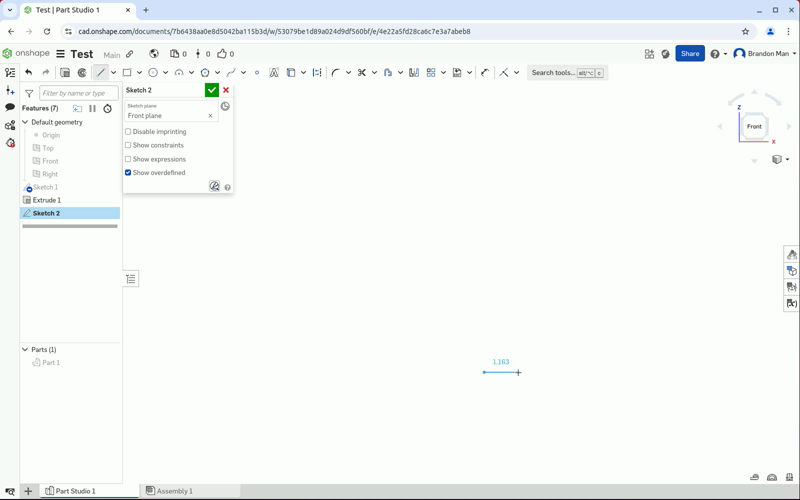
scroll(6)
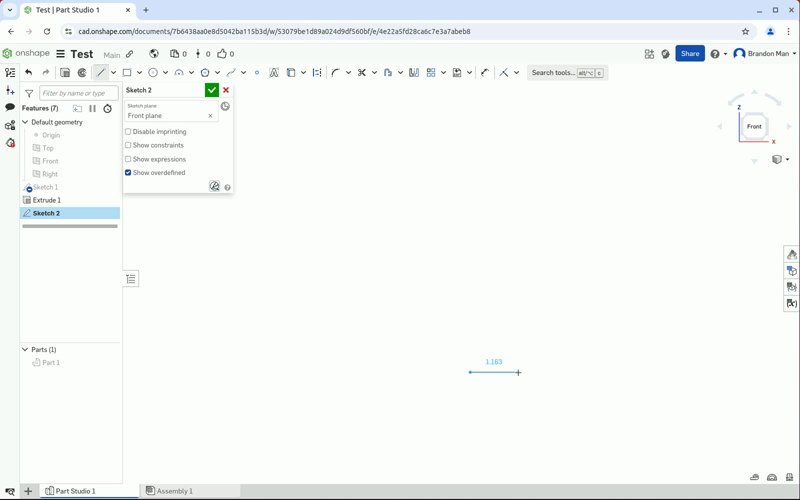
scroll(6)
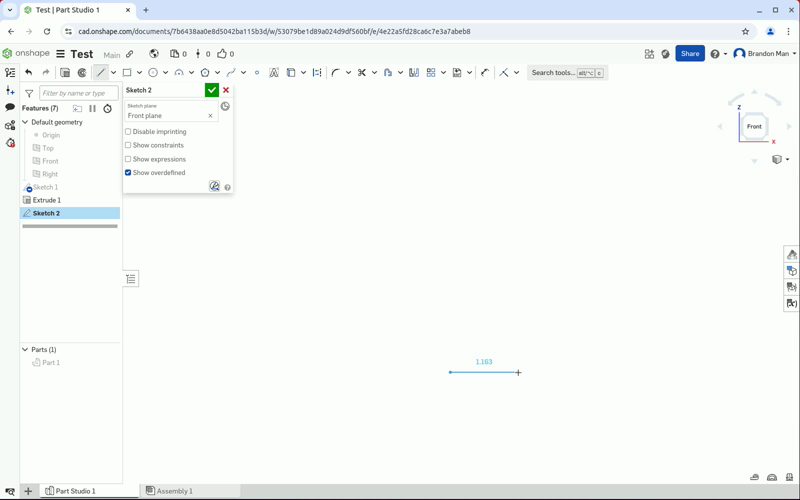
click(518, 372)
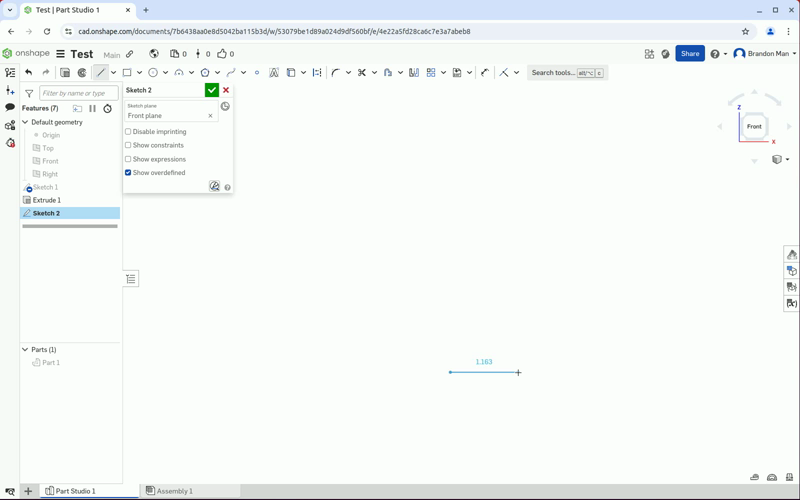
scroll(-6)
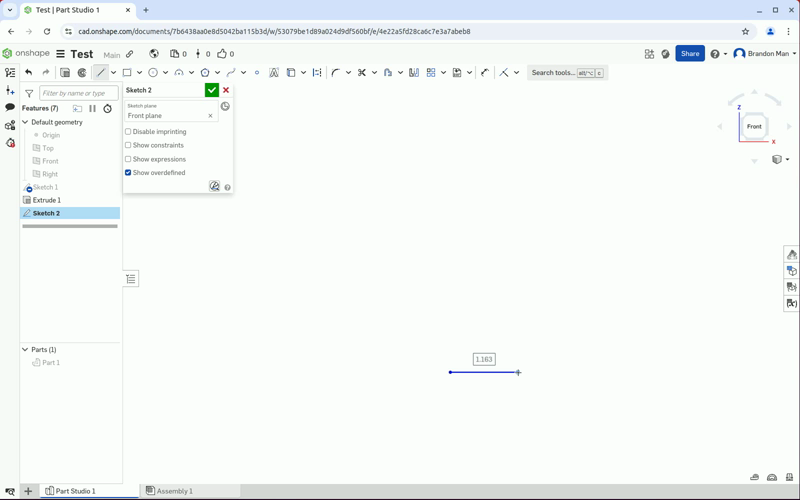
scroll(-6)
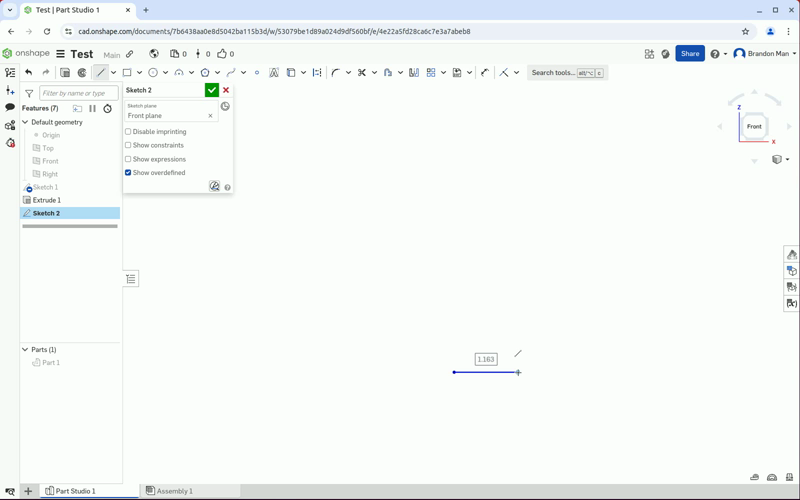
scroll(-6)
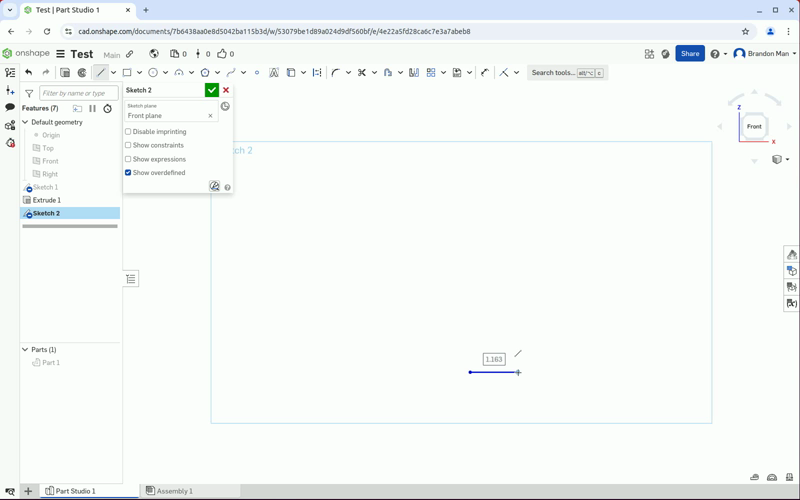
scroll(-6)
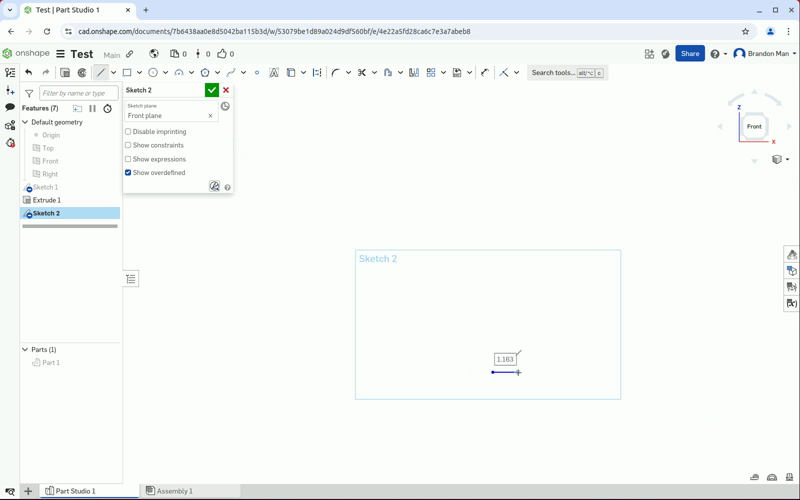
scroll(-6)
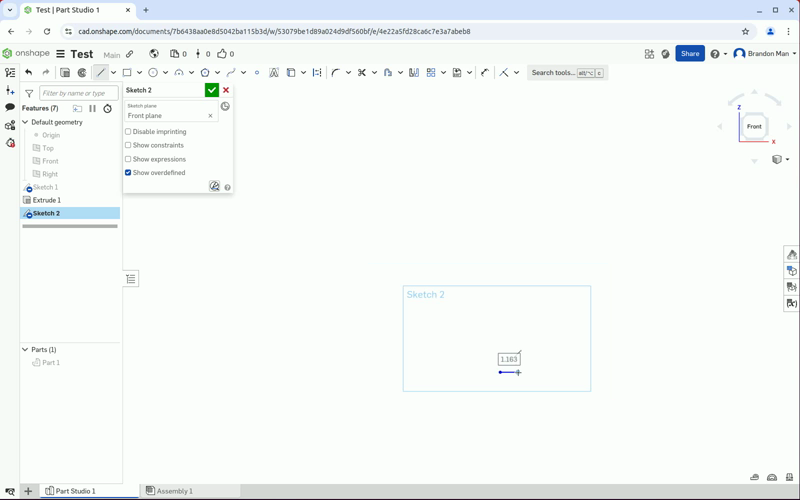
scroll(-6)
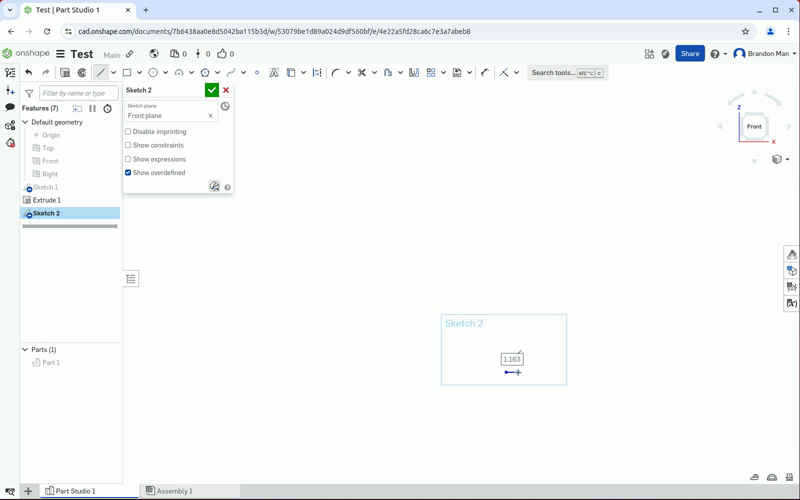
scroll(-6)
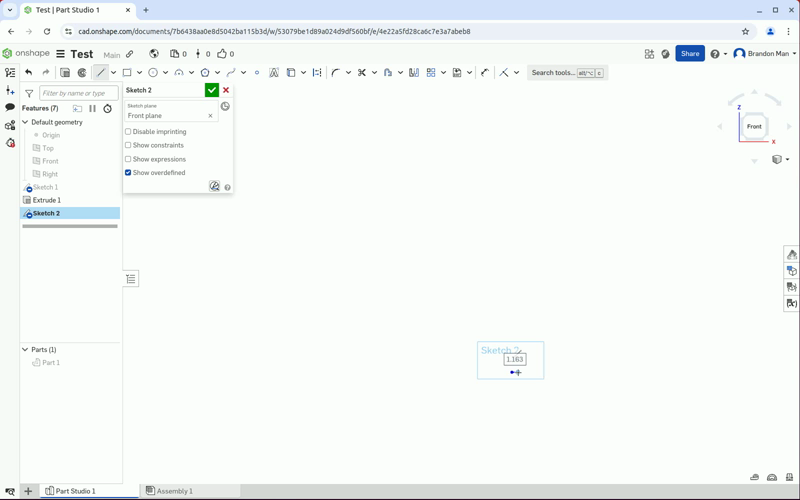
key_up(shift)
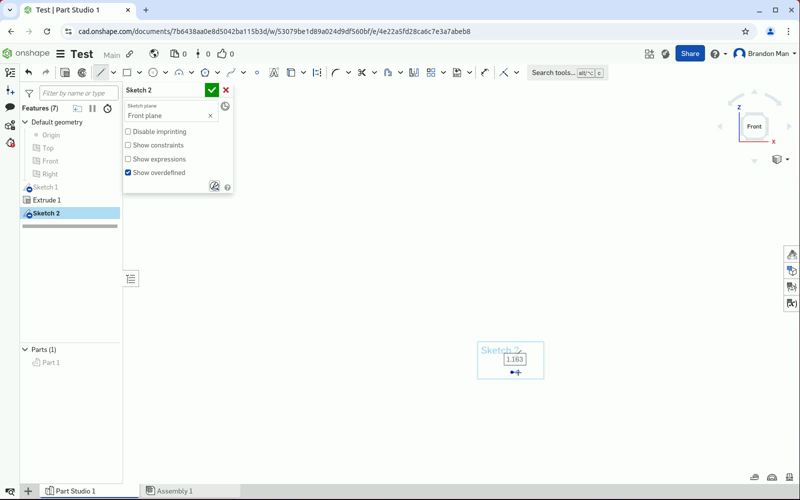
key_down(shift)
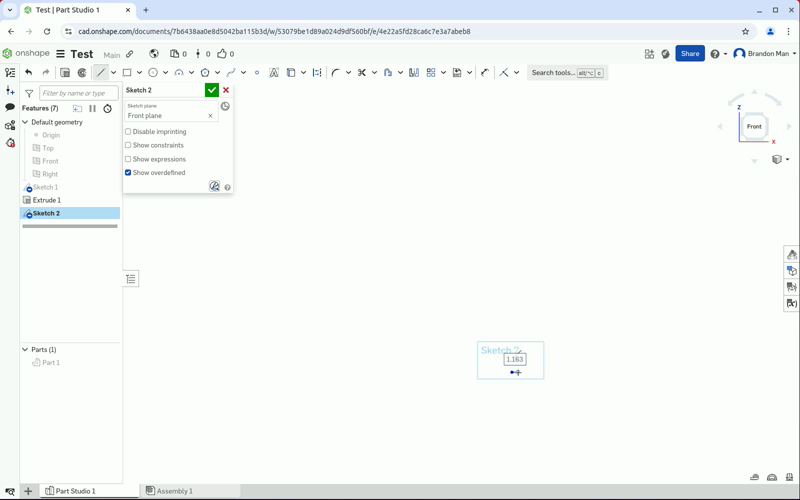
mouse_move(518, 194)
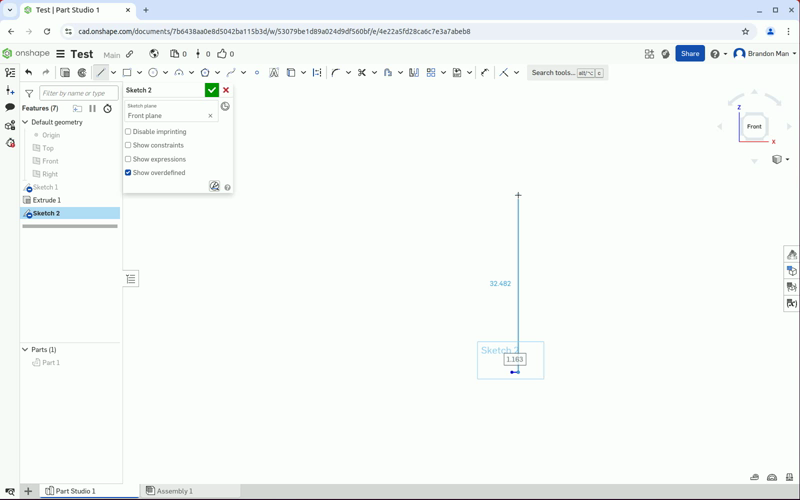
click(518, 194)
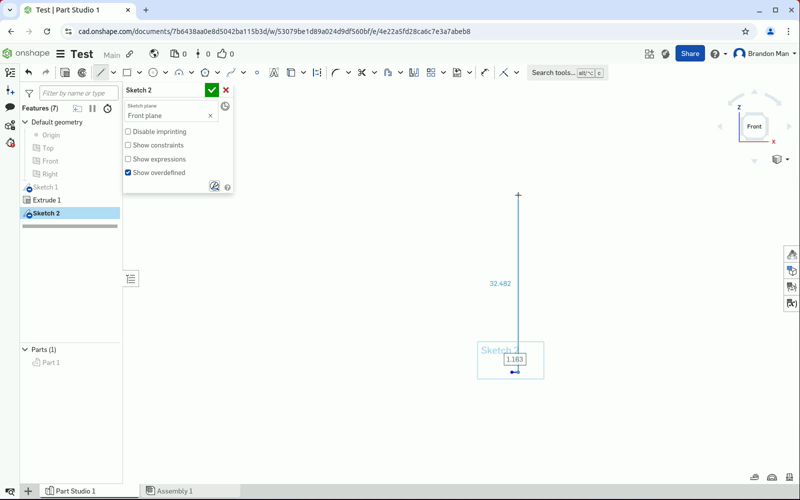
key_up(shift)
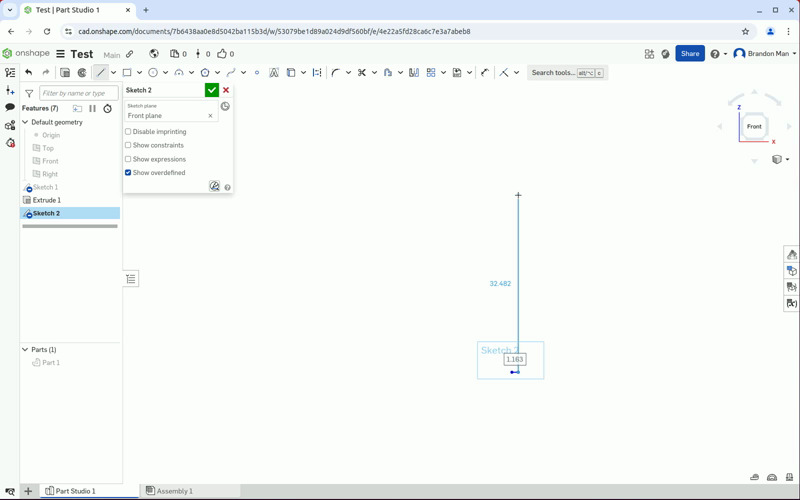
key_down(shift)
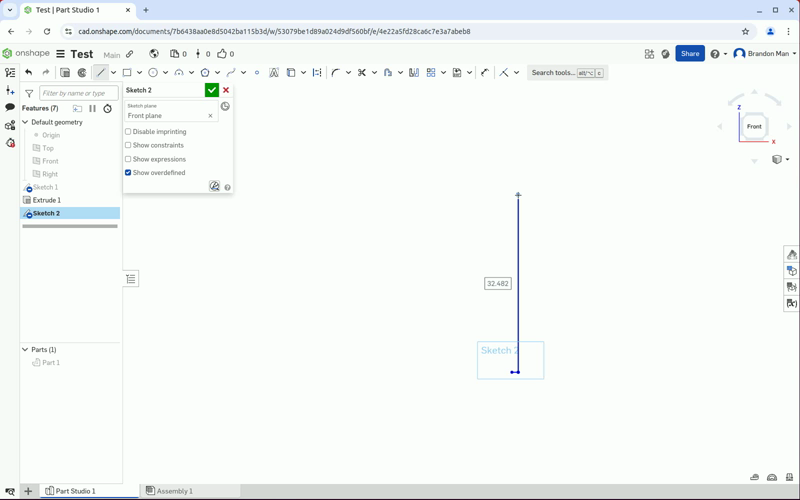
mouse_move(548, 194)
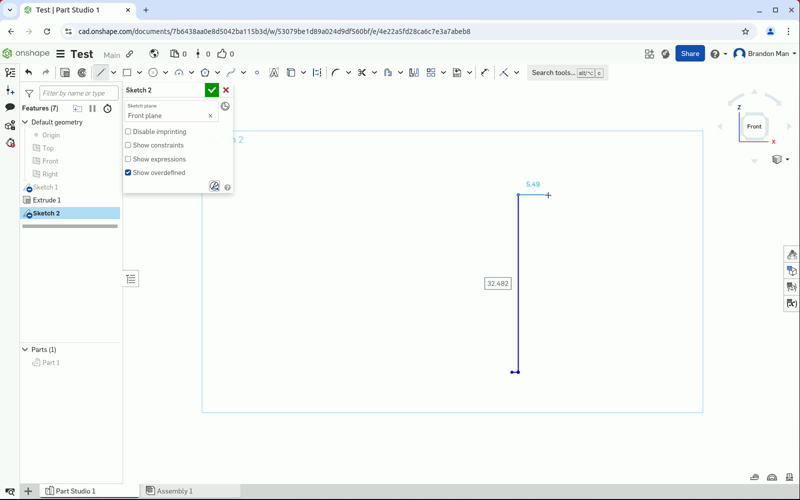
mouse_move(512, 194)
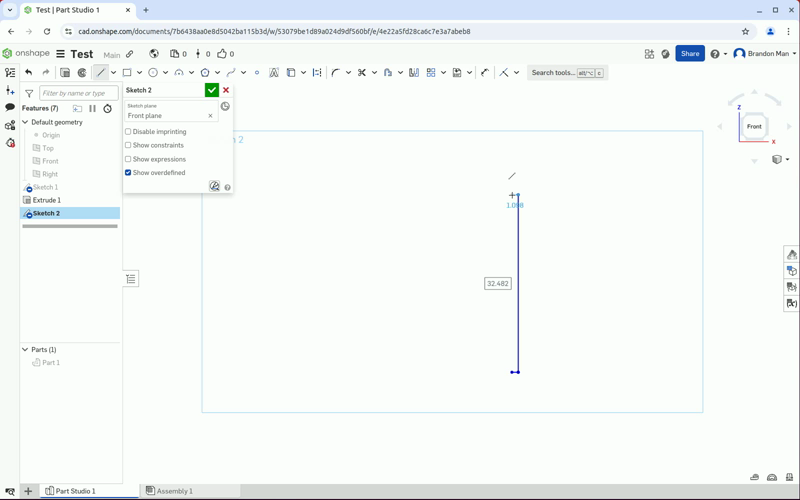
scroll(6)
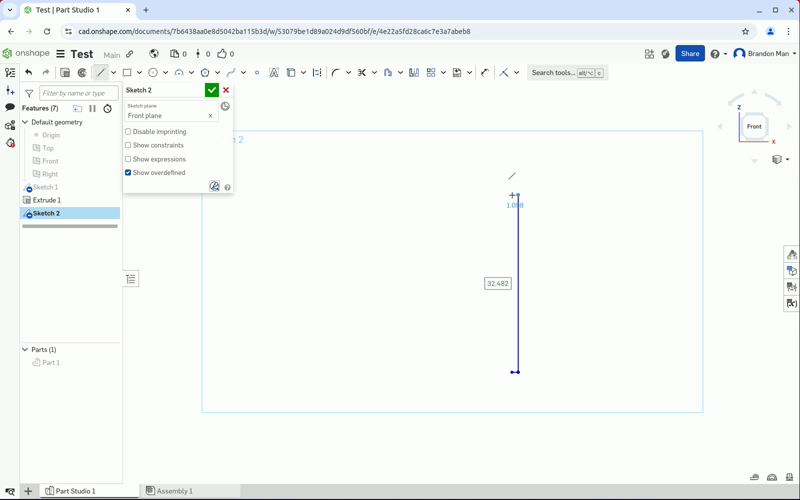
scroll(6)
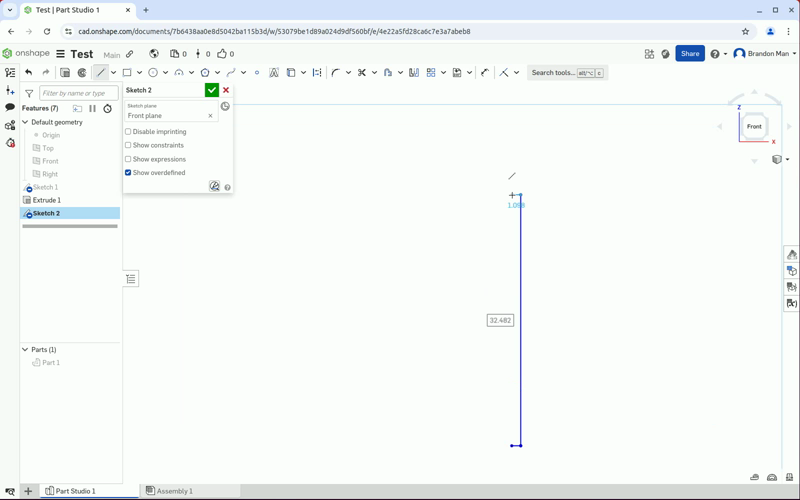
scroll(6)
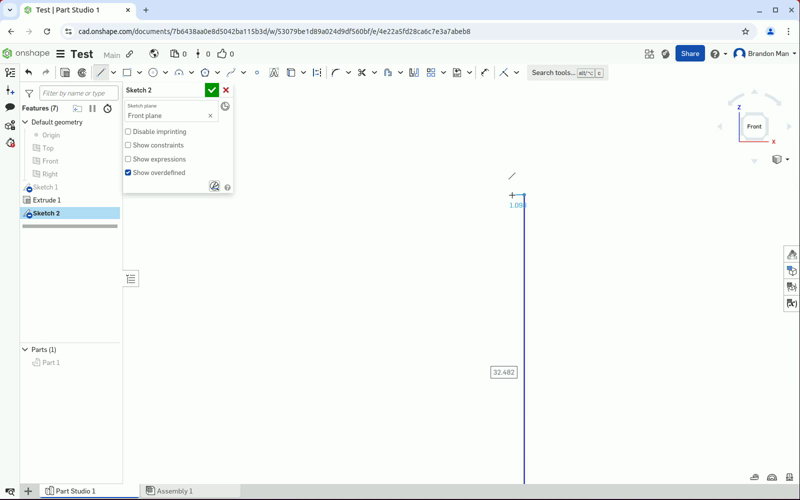
scroll(6)
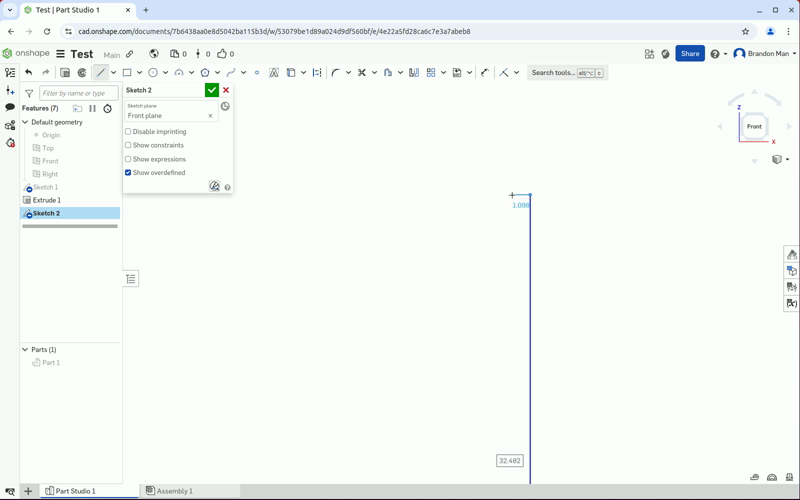
scroll(6)
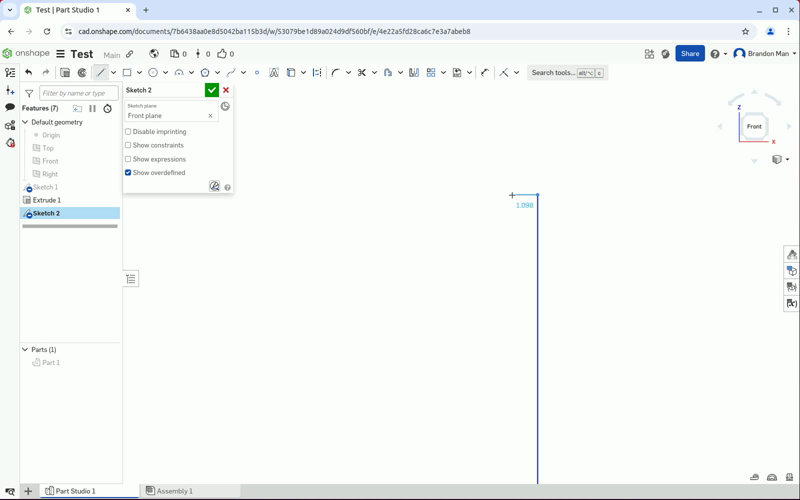
scroll(6)
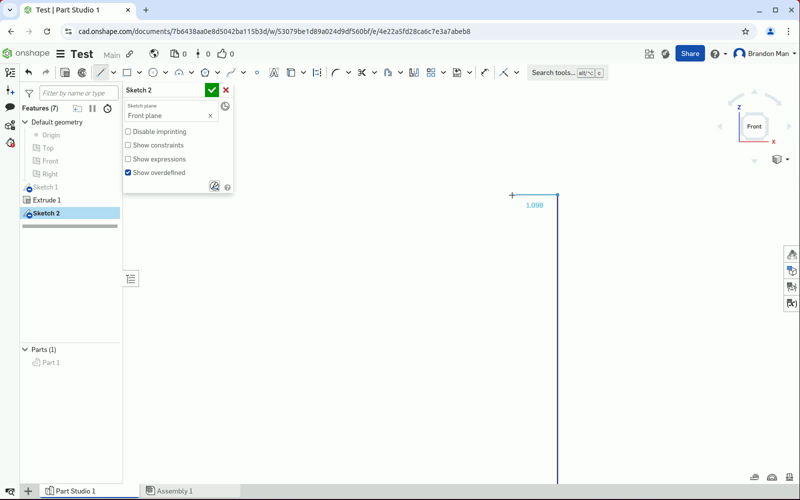
scroll(6)
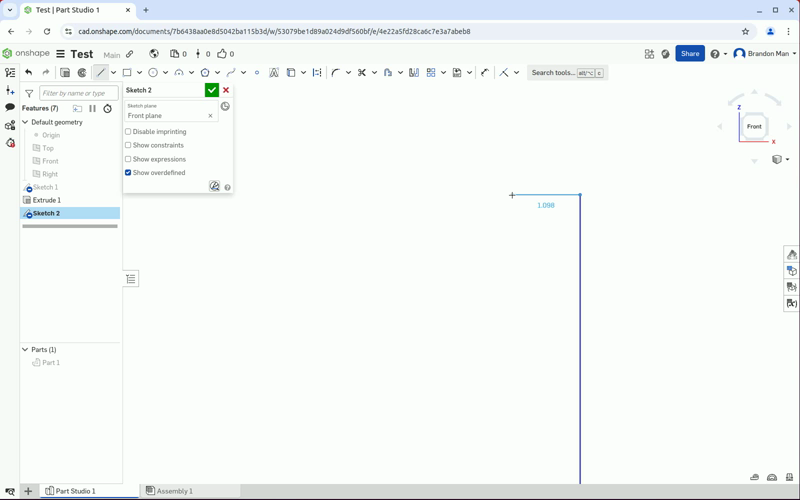
click(512, 194)
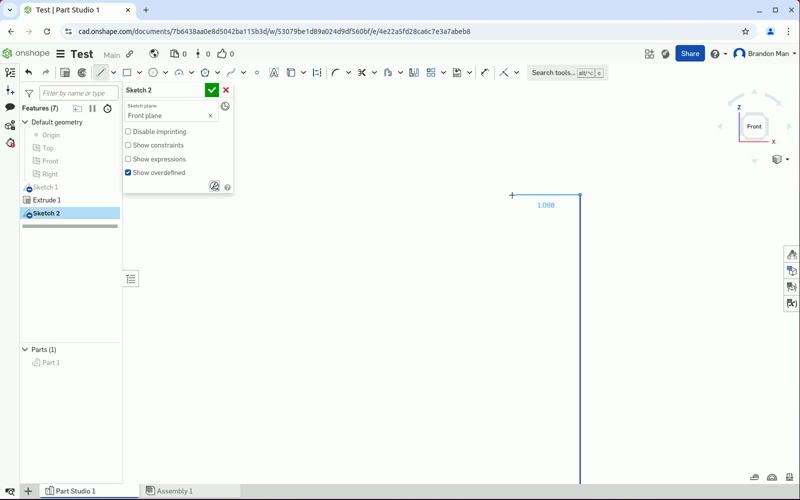
scroll(-6)
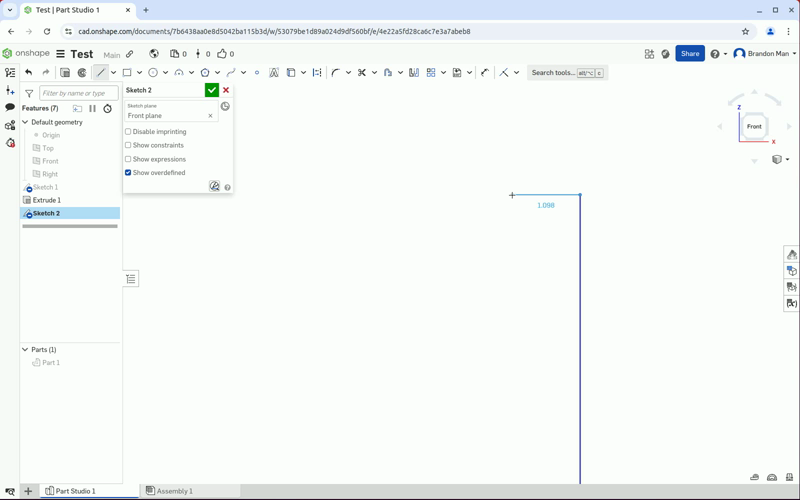
scroll(-6)
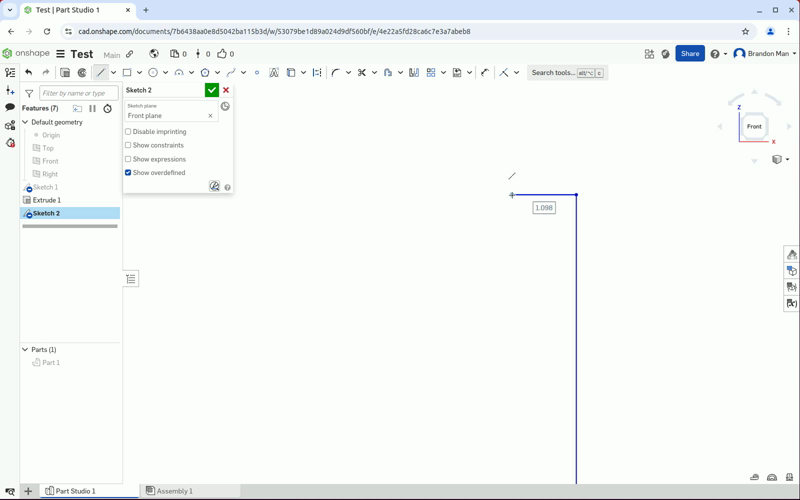
scroll(-6)
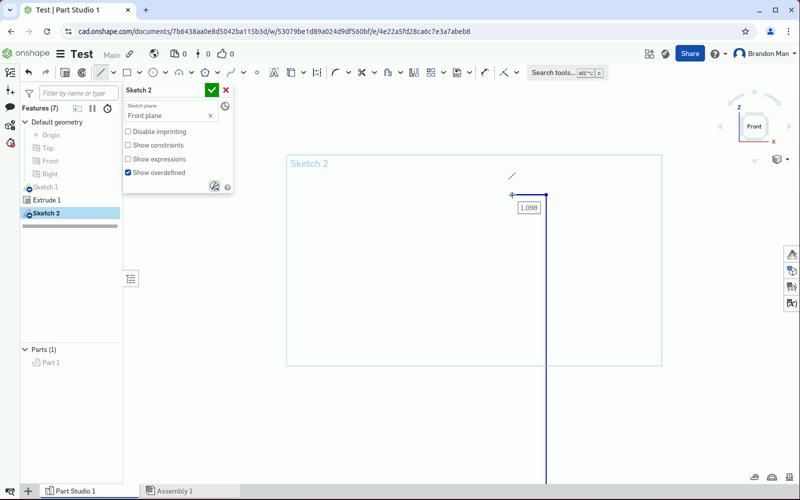
scroll(-6)
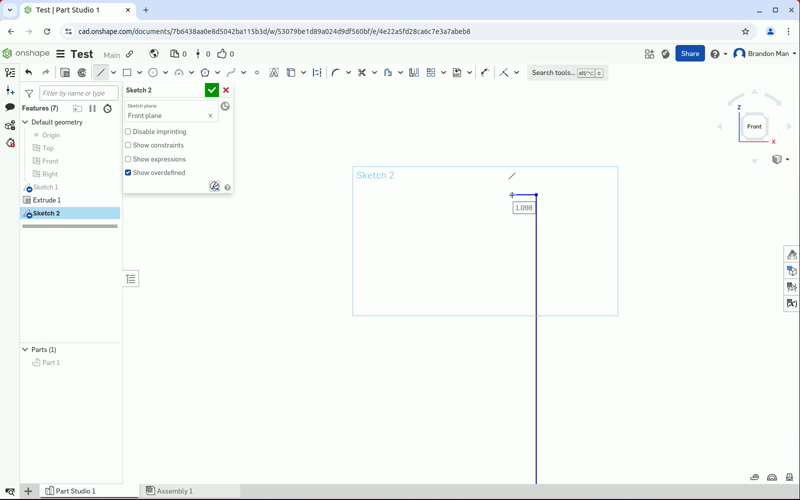
scroll(-6)
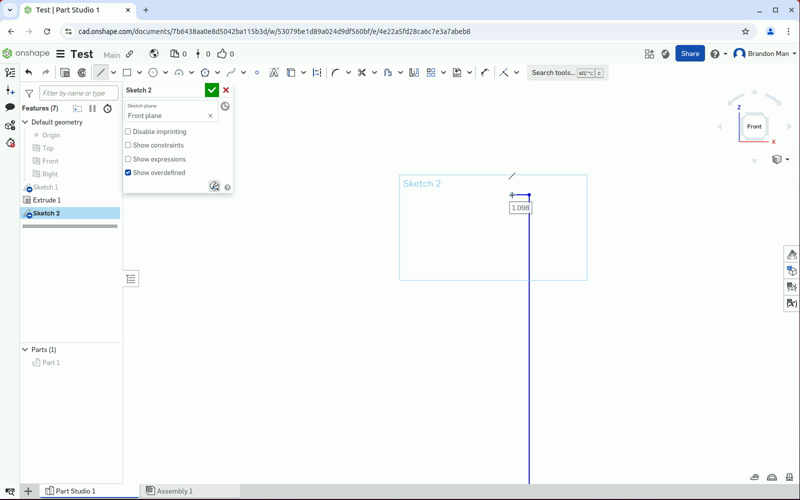
scroll(-6)
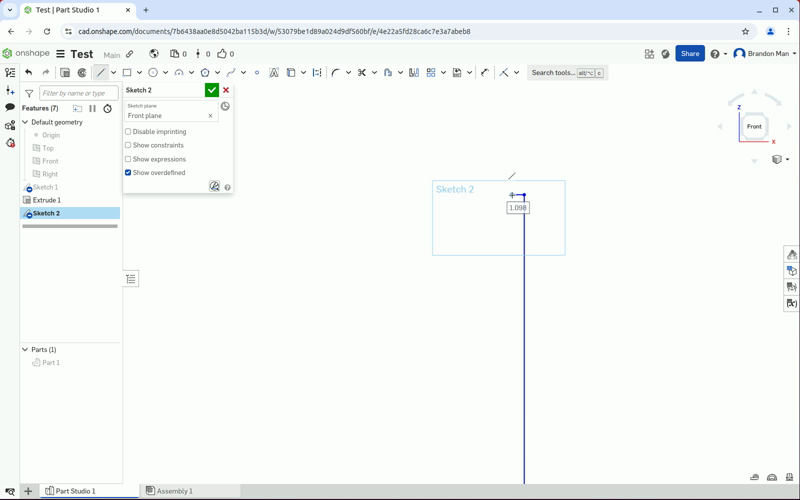
scroll(-6)
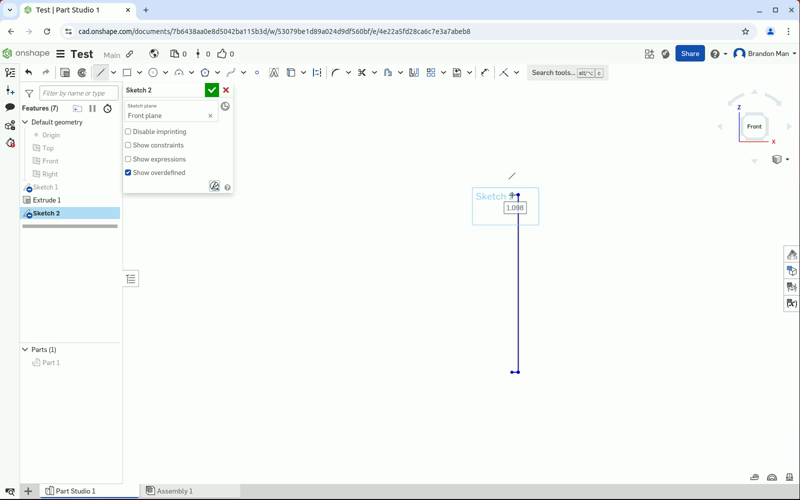
key_up(shift)
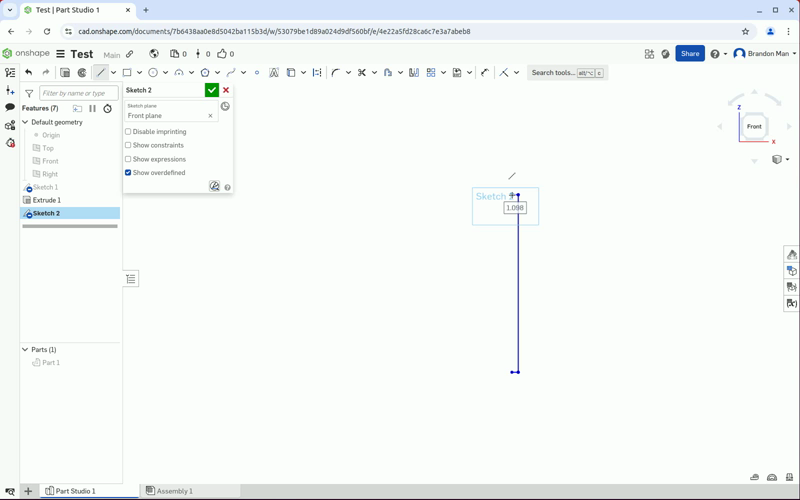
key_down(shift)
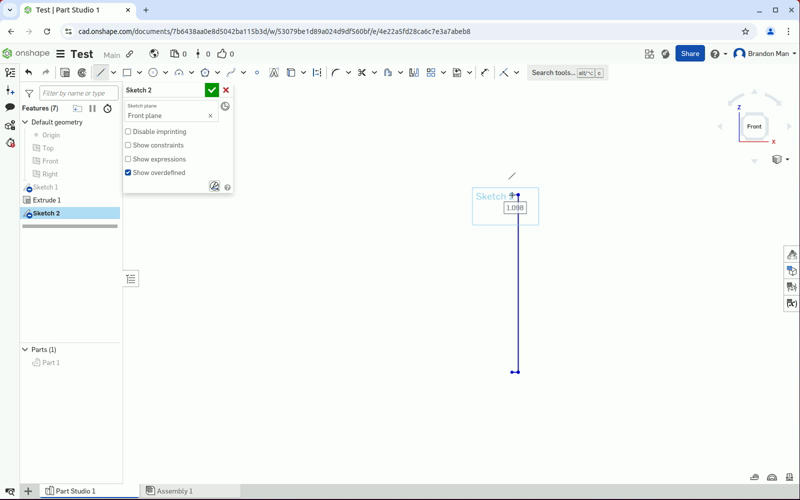
mouse_move(512, 372)
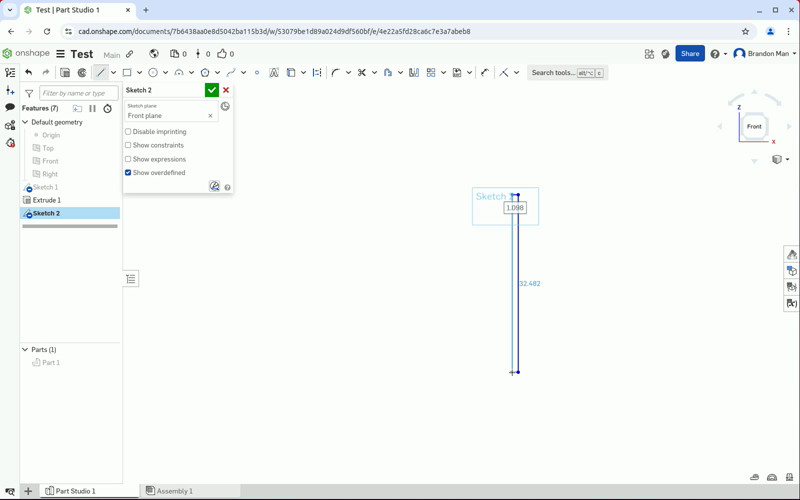
key_up(shift)
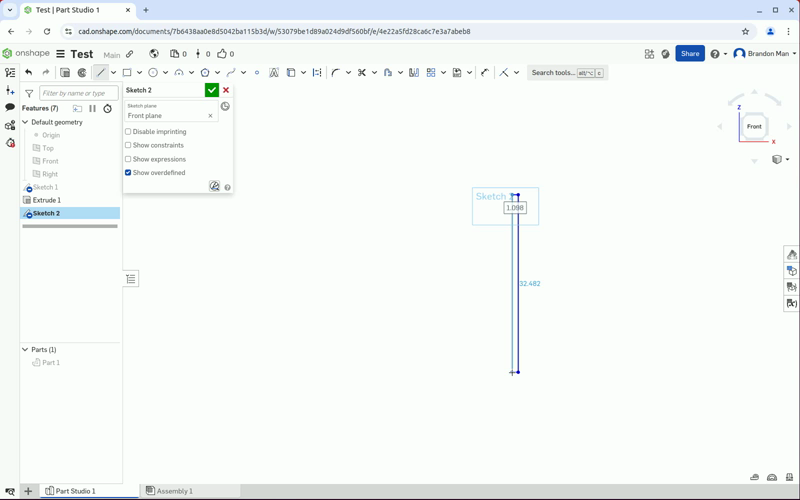
click(512, 372)
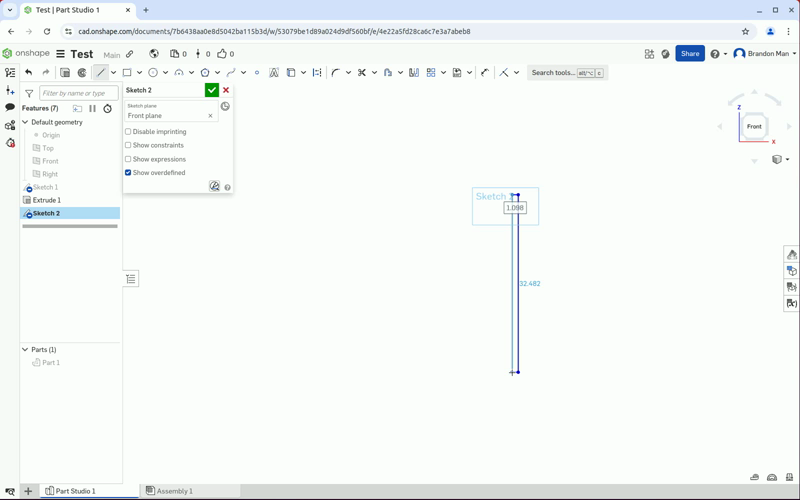
key(esc)
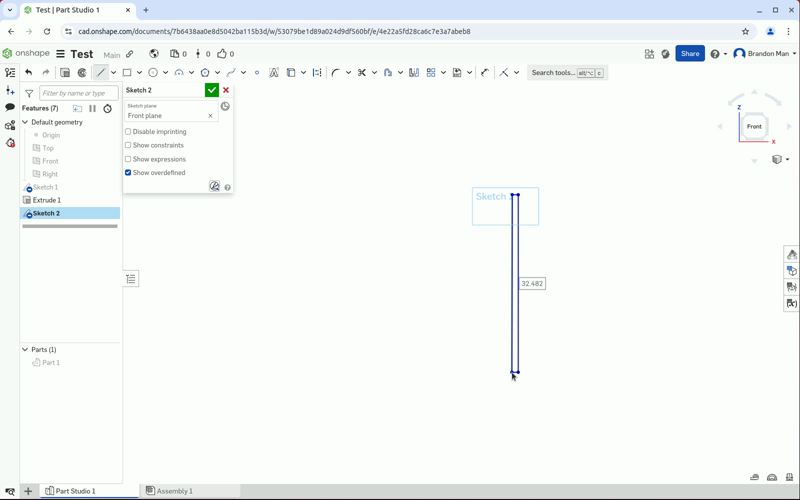
mouse_move(516, 291)
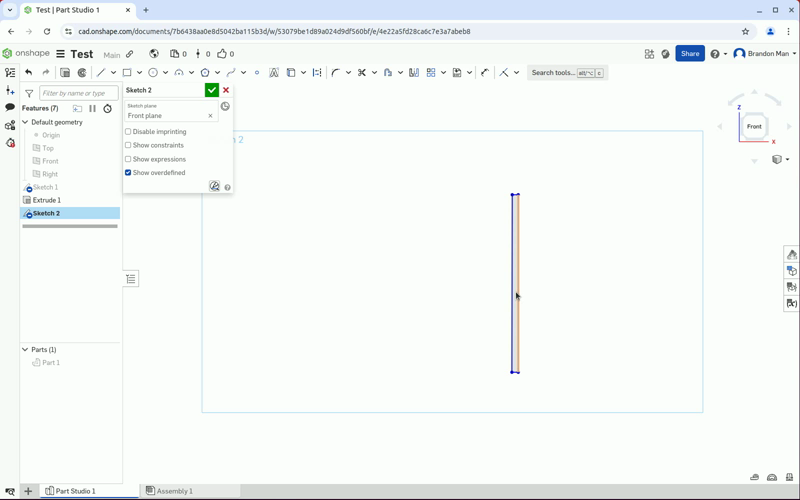
scroll(6)
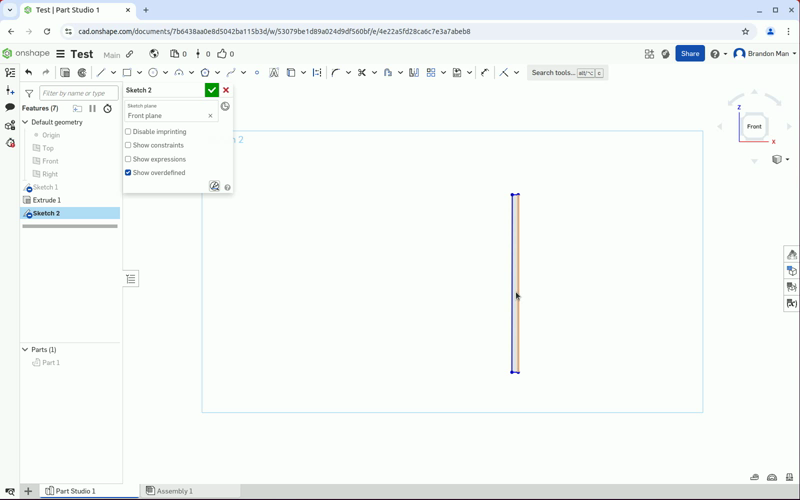
scroll(6)
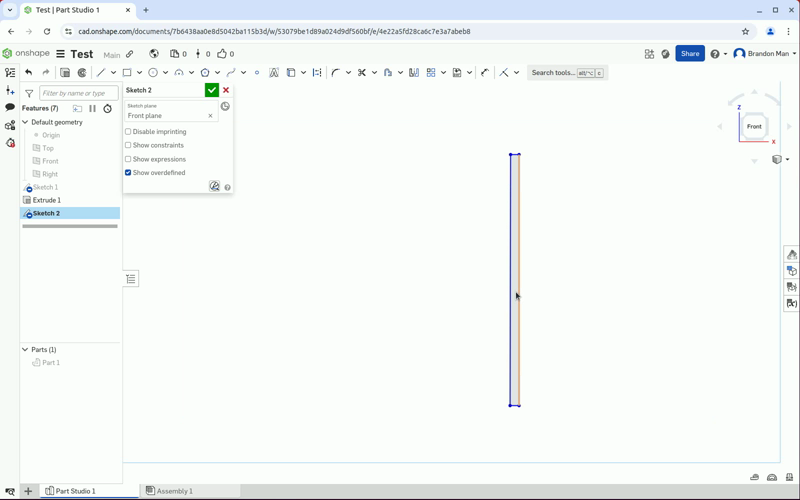
scroll(6)
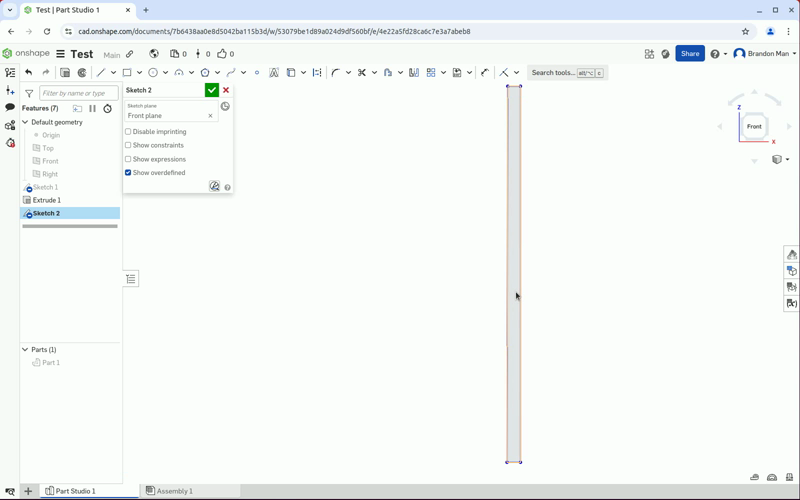
scroll(6)
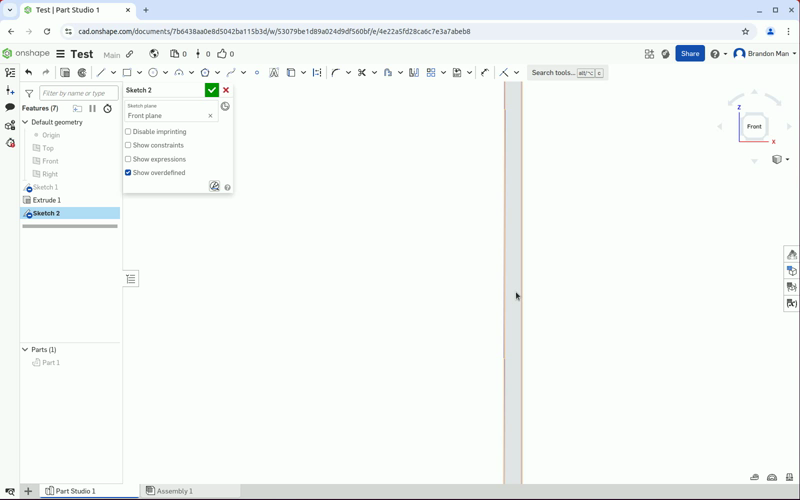
scroll(6)
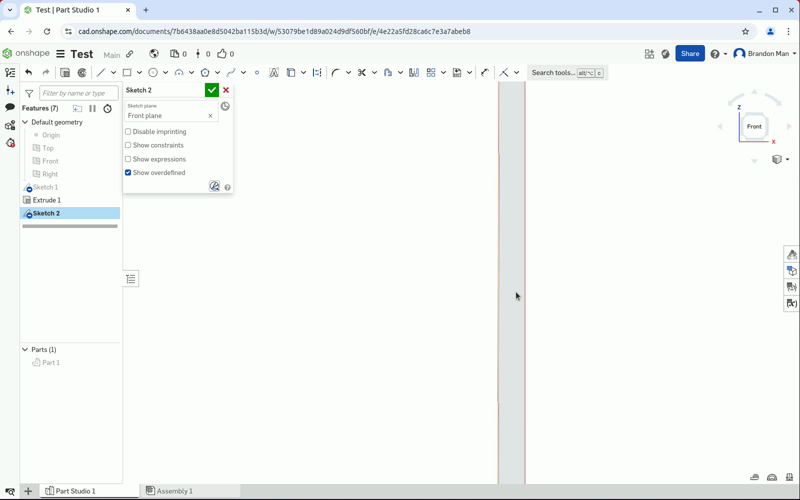
scroll(6)
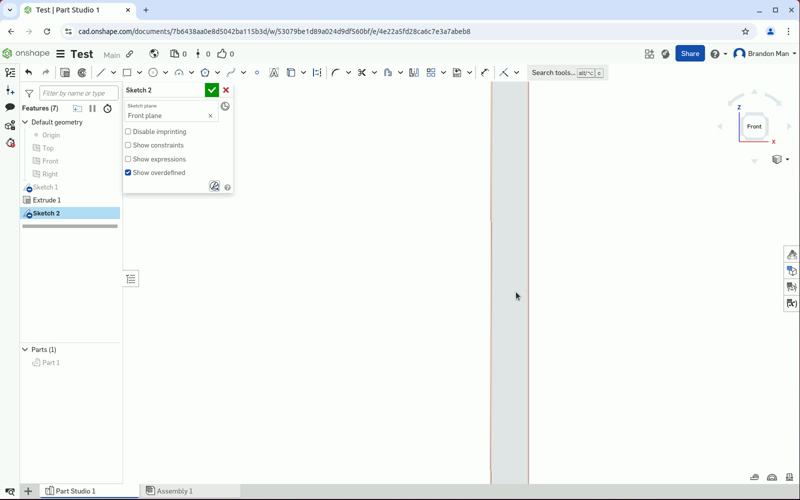
scroll(6)
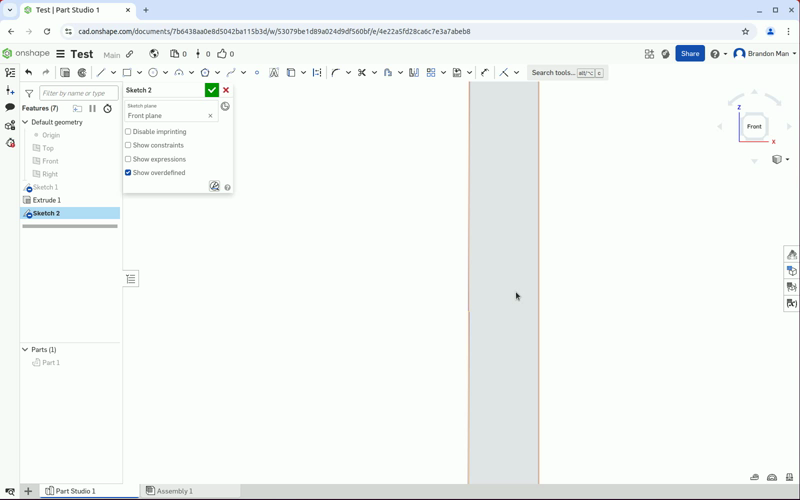
click(516, 291)
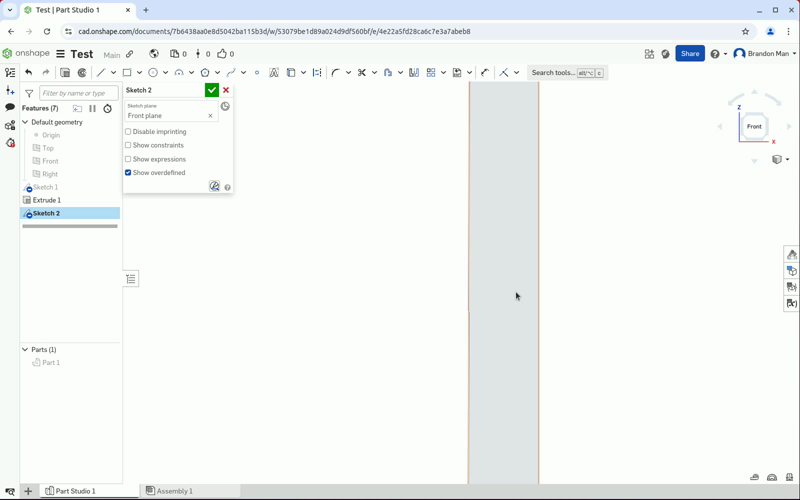
scroll(-6)
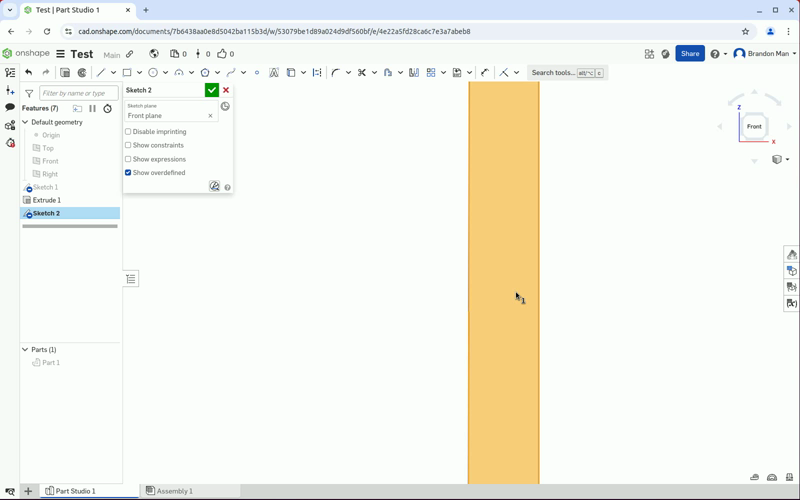
scroll(-6)
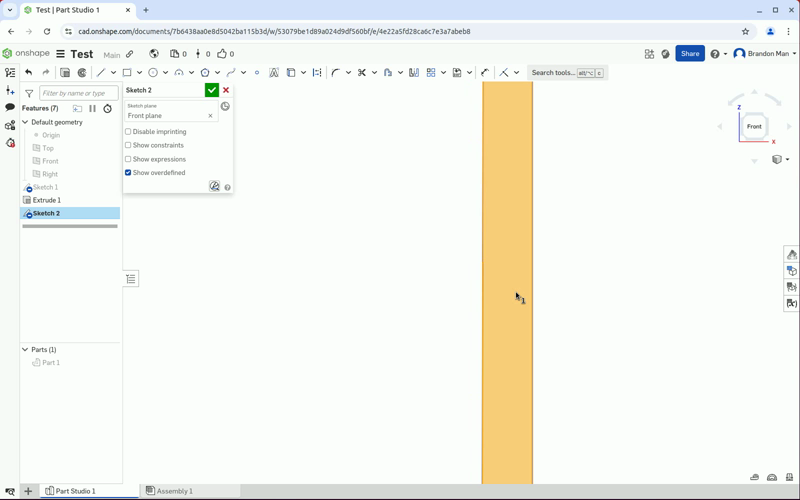
scroll(-6)
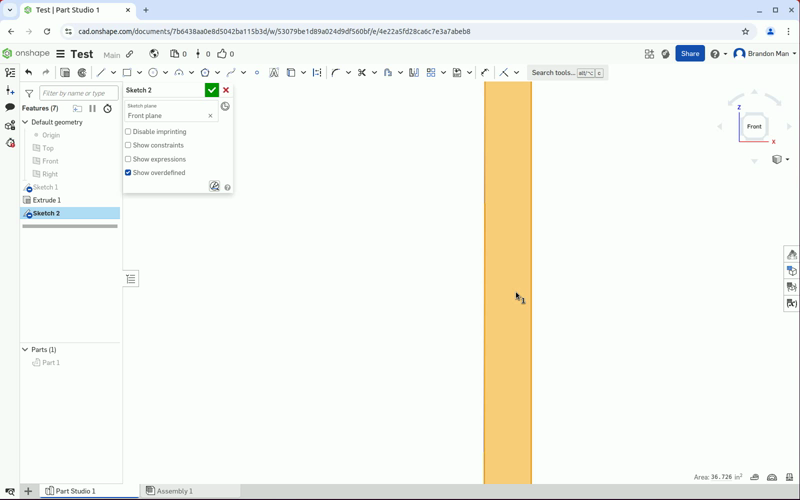
scroll(-6)
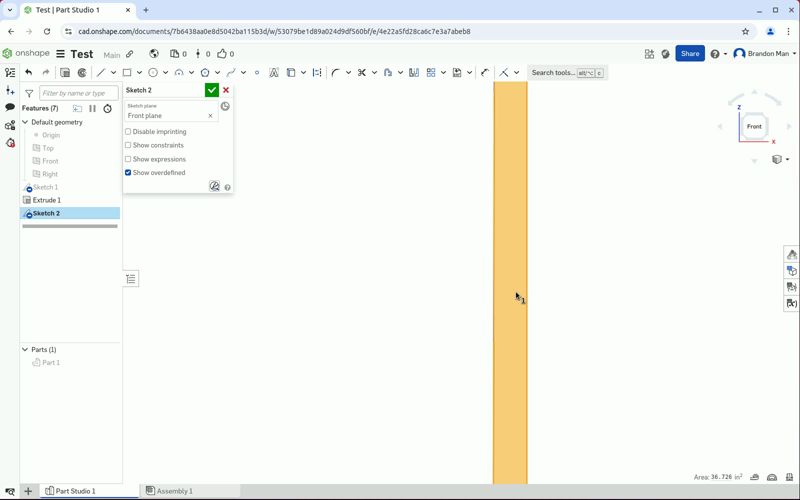
scroll(-6)
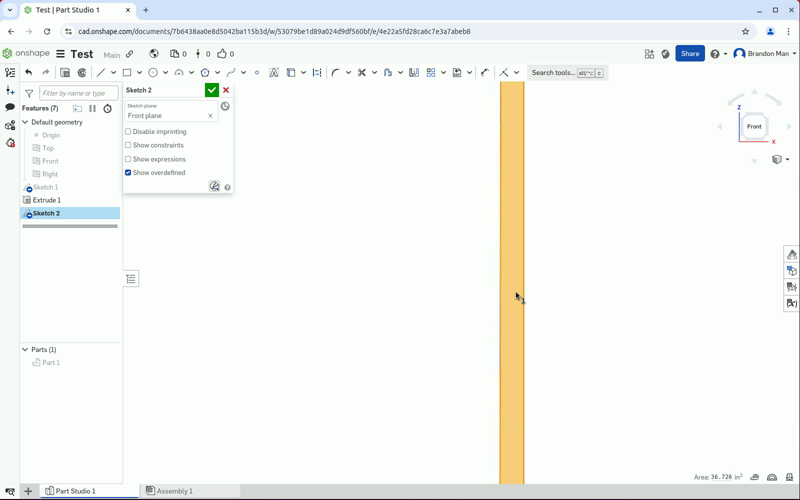
scroll(-6)
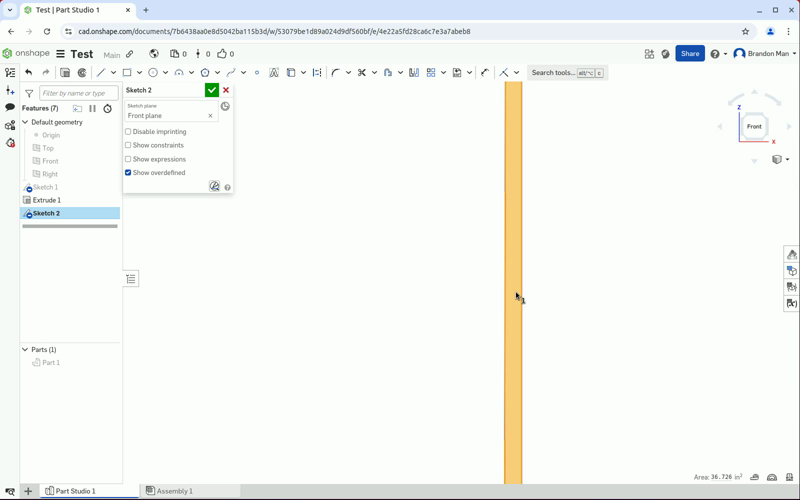
scroll(-6)
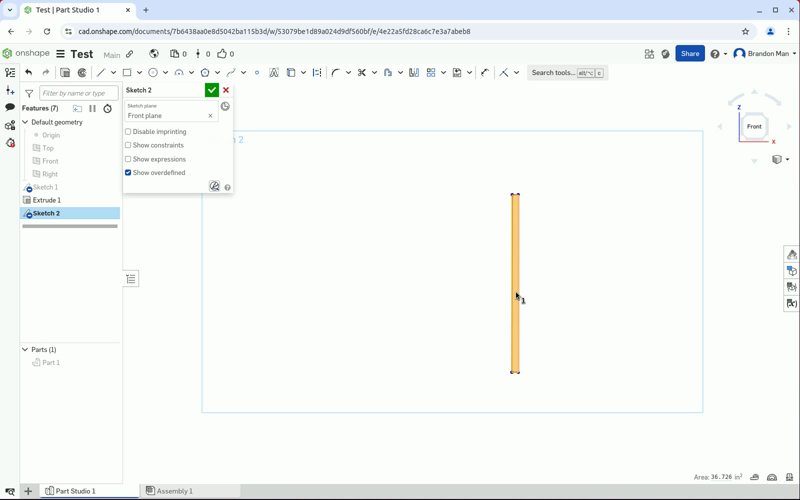
mouse_move(73, 352)
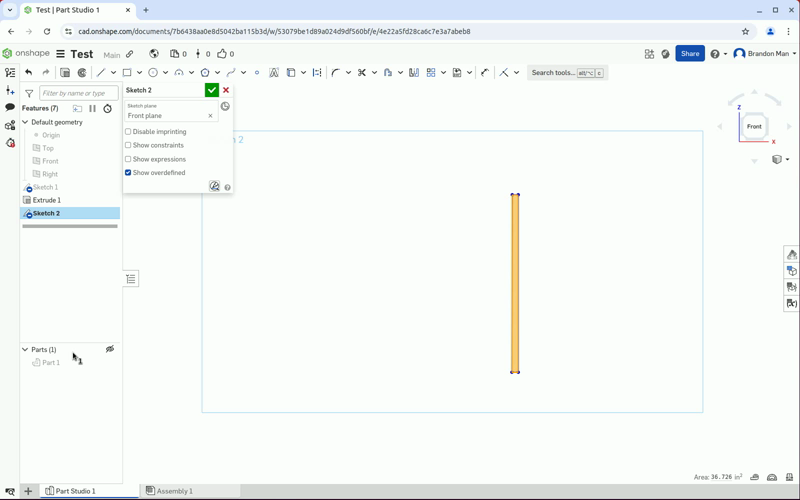
key(shift+y)
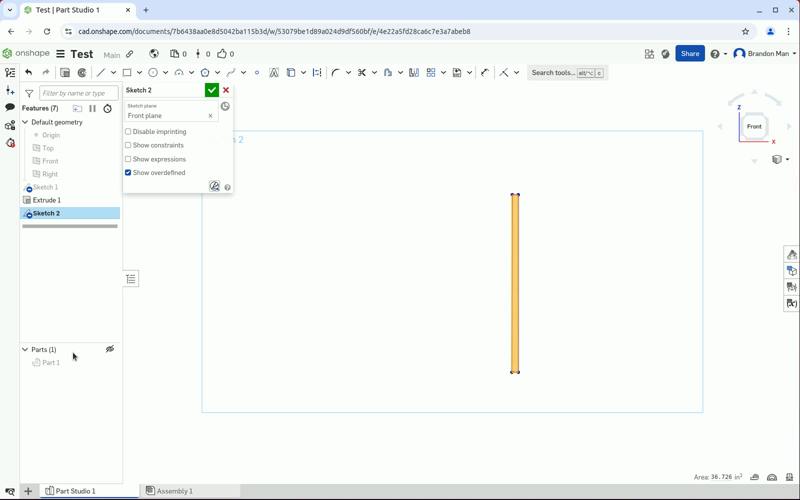
key(shift+e)
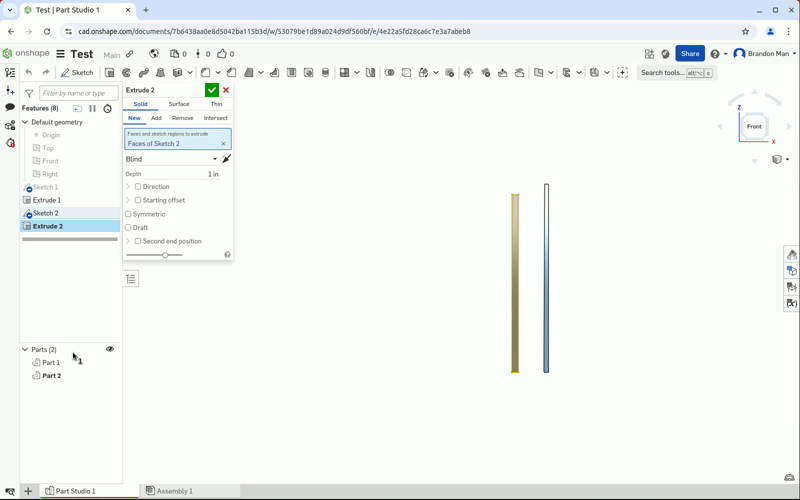
mouse_move(143, 106)
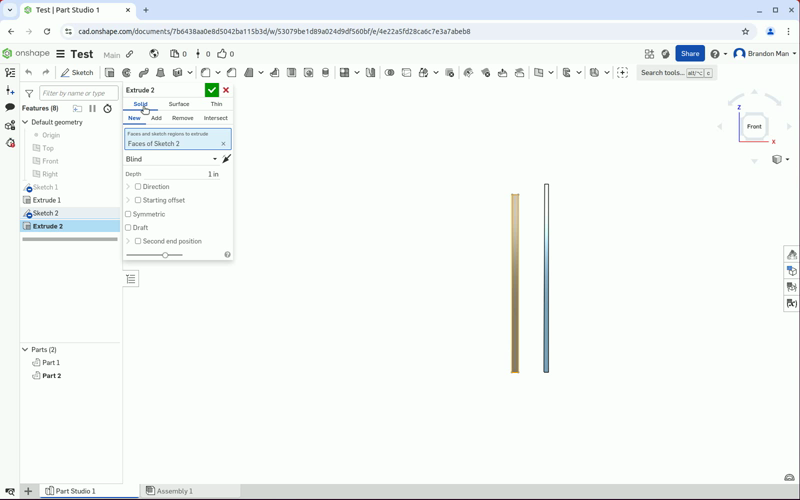
click(143, 106)
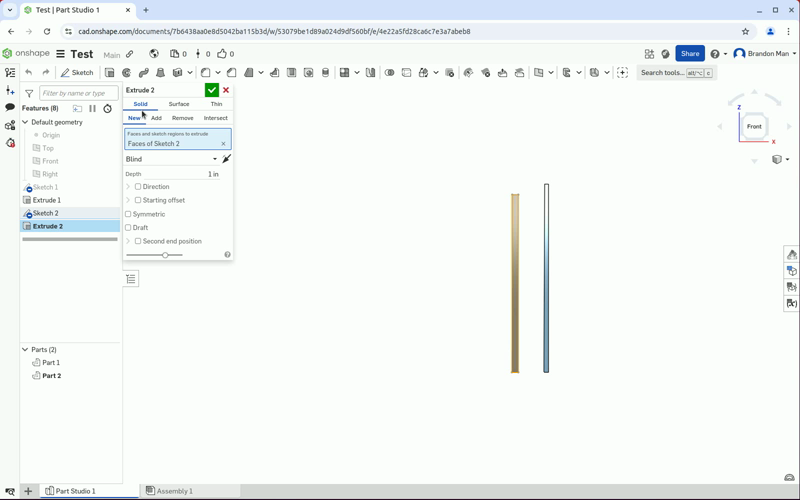
mouse_move(137, 120)
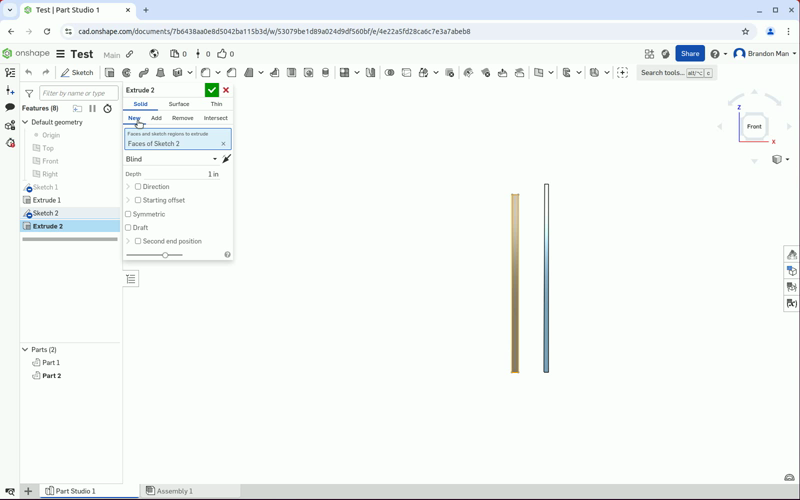
click(137, 120)
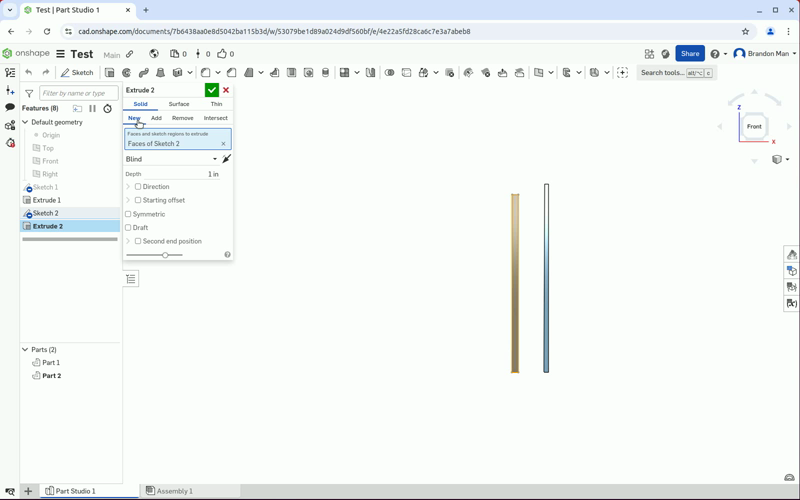
key(tab, 4)
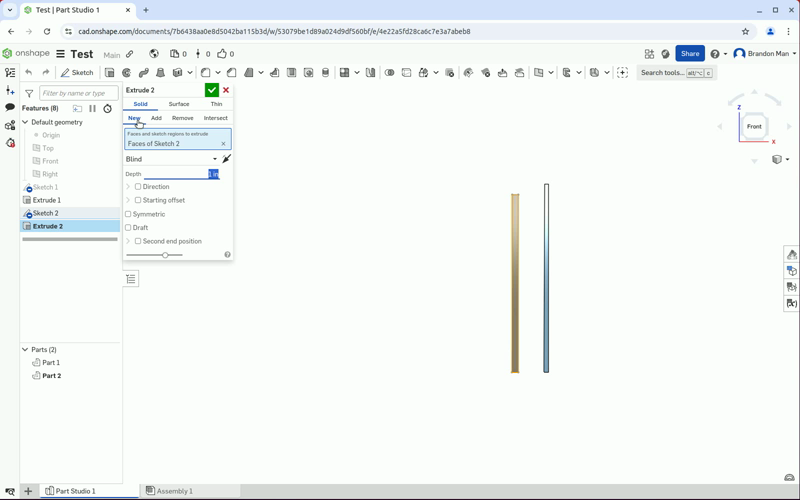
text(1.204)
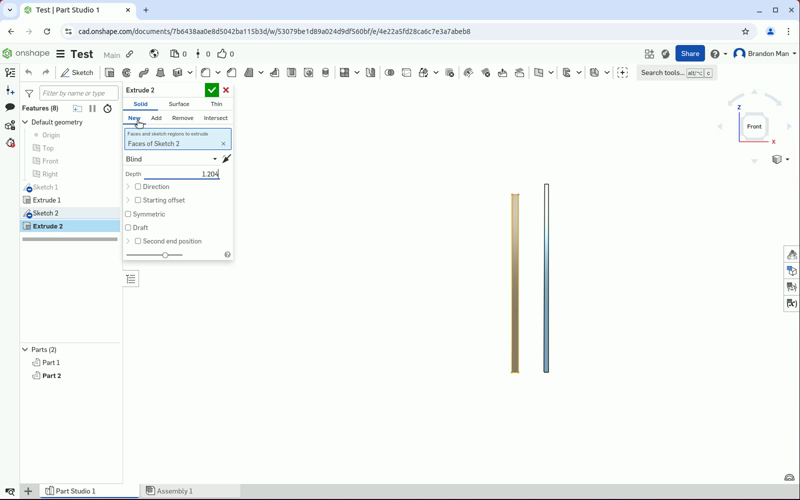
key(enter)
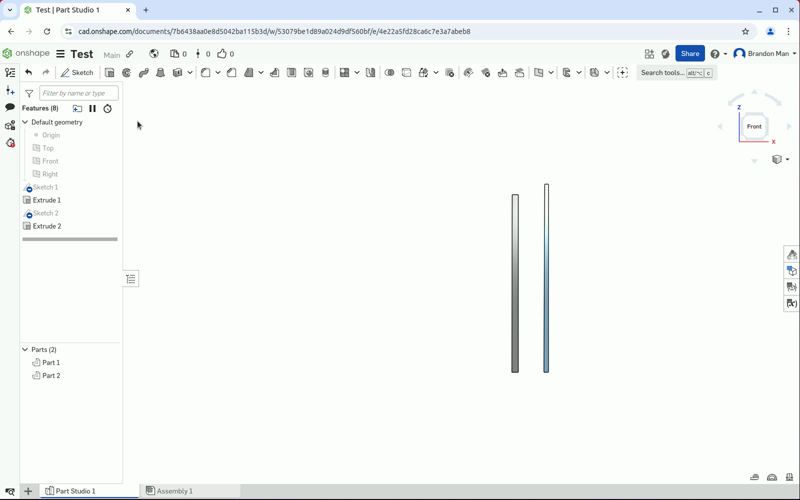
key(shift+h)
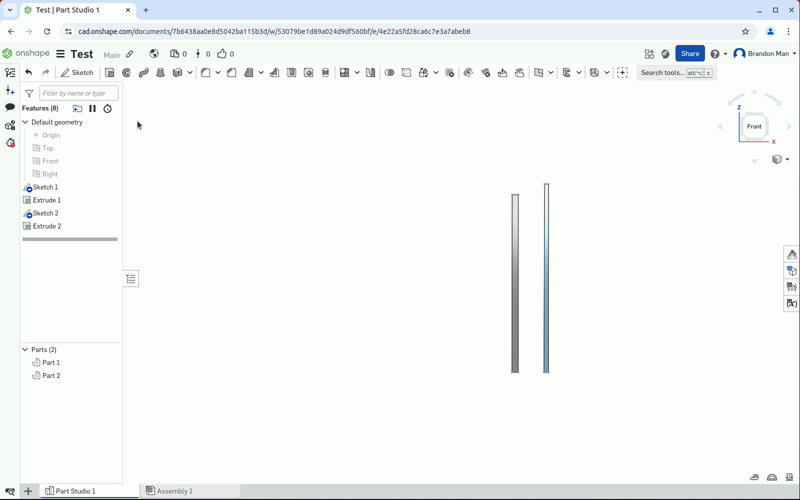
key(shift+h)
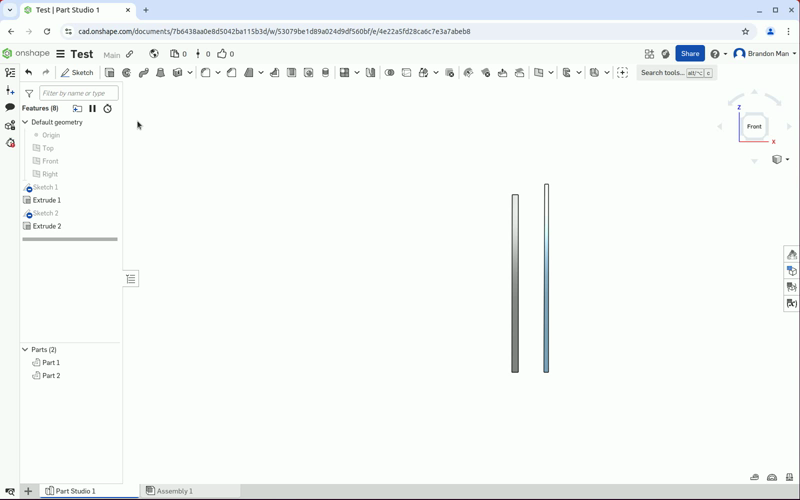
mouse_move(73, 189)
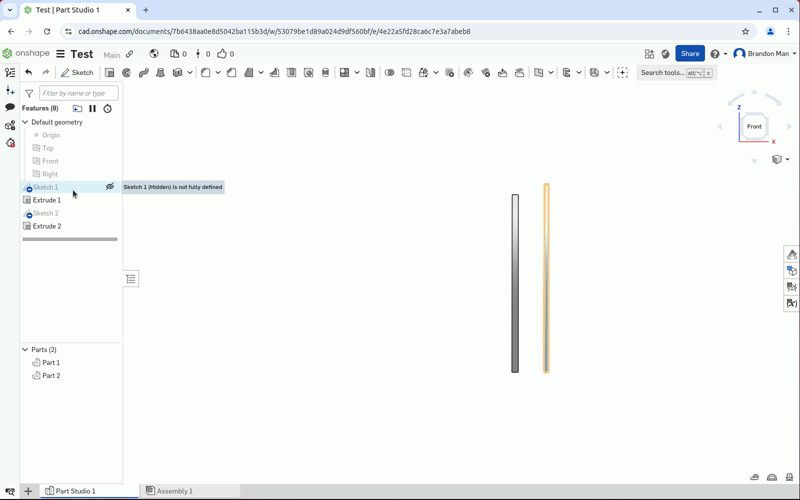
click(73, 189)
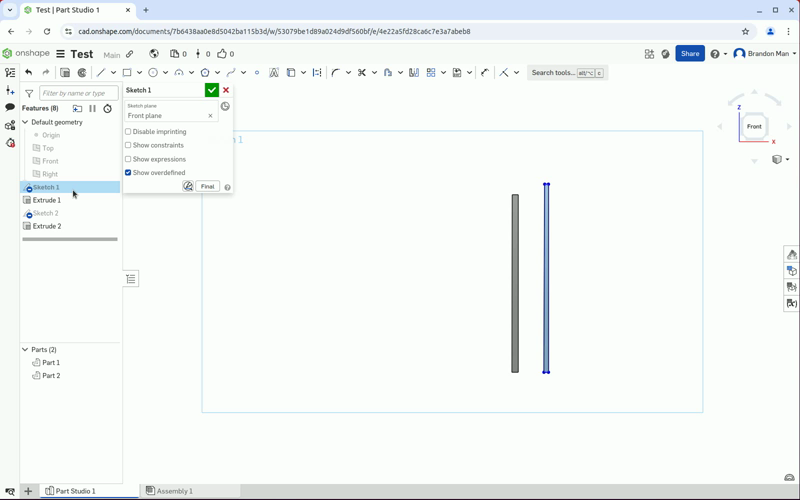
mouse_move(229, 92)
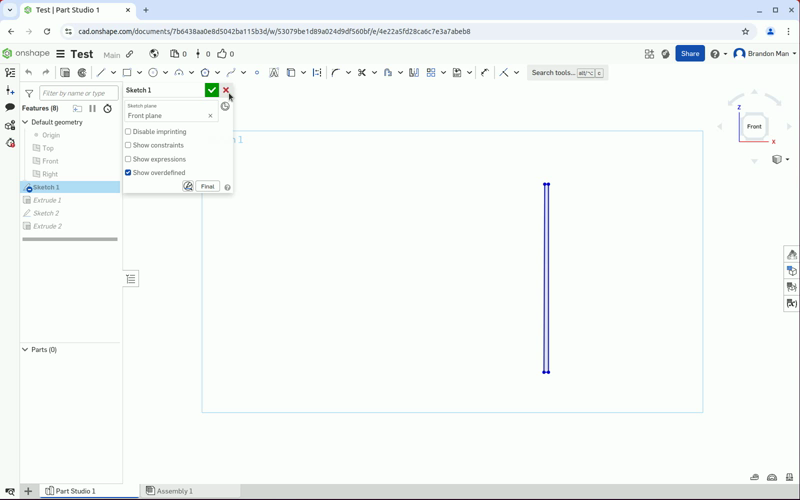
click(229, 92)
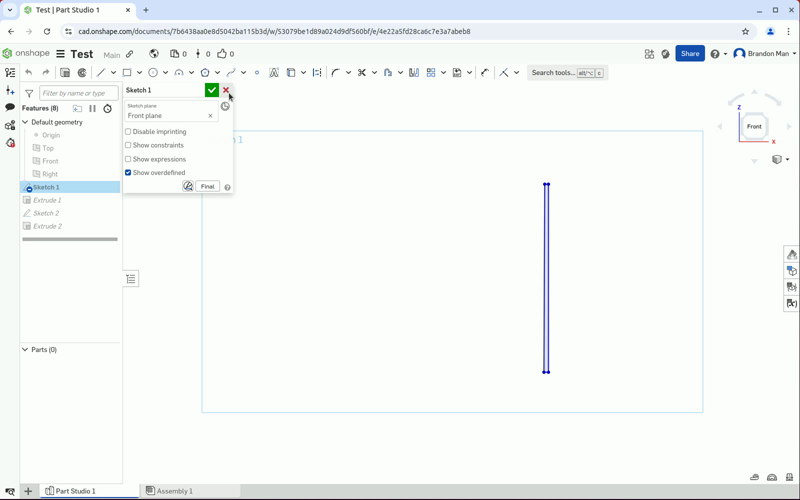
key(shift+s)
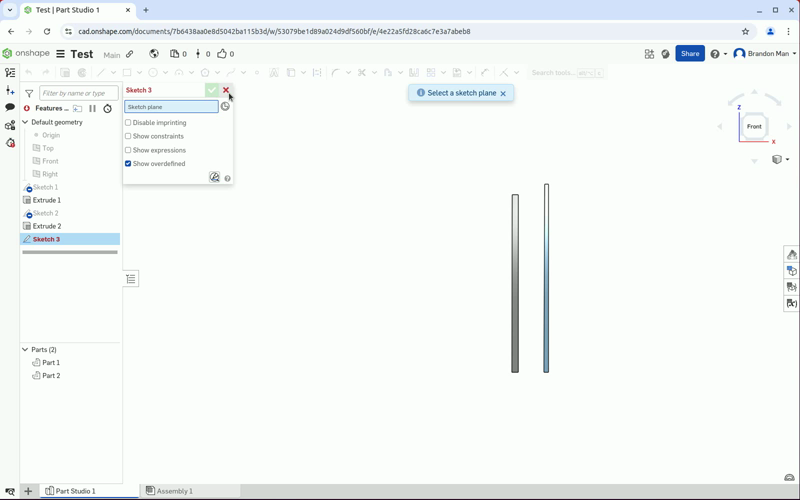
mouse_move(73, 163)
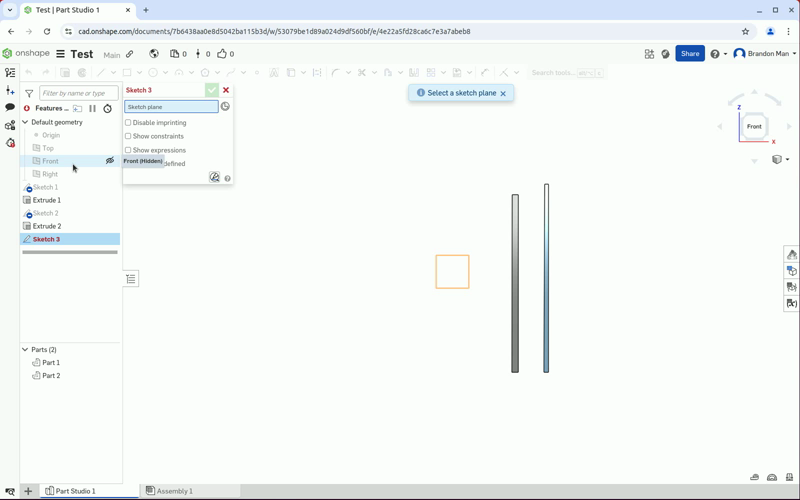
click(73, 163)
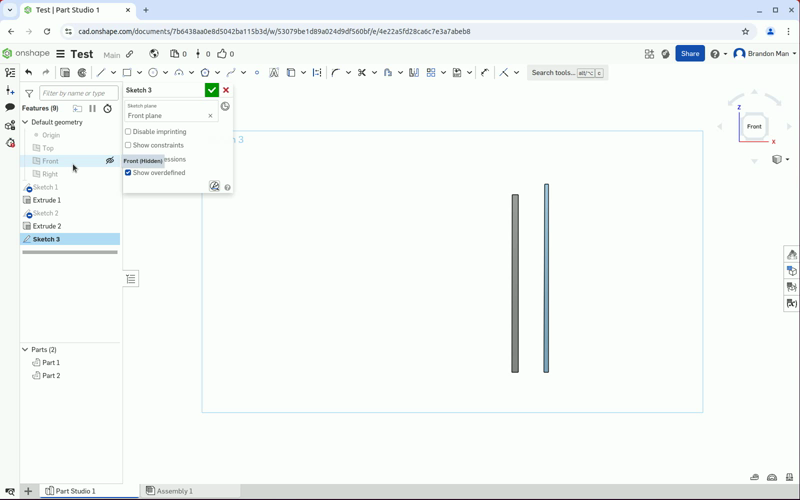
mouse_move(73, 352)
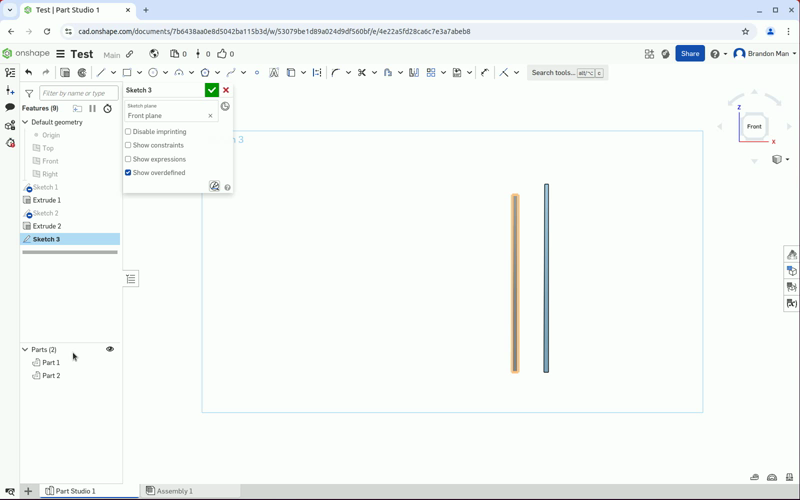
key(y)
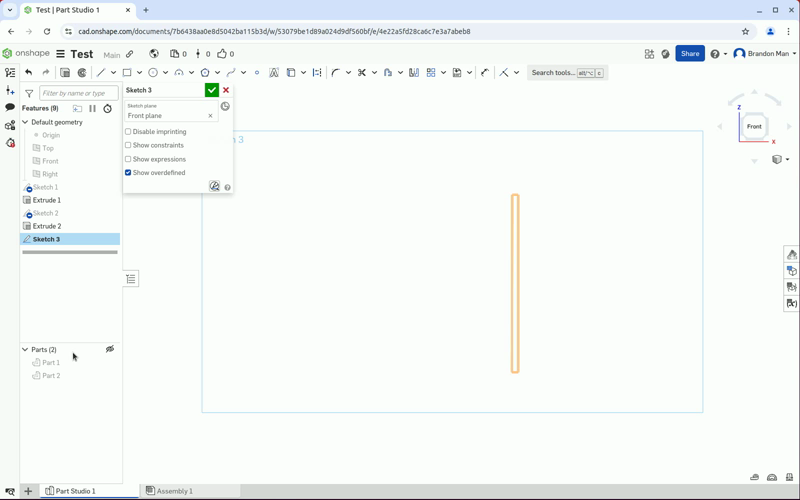
key(l)
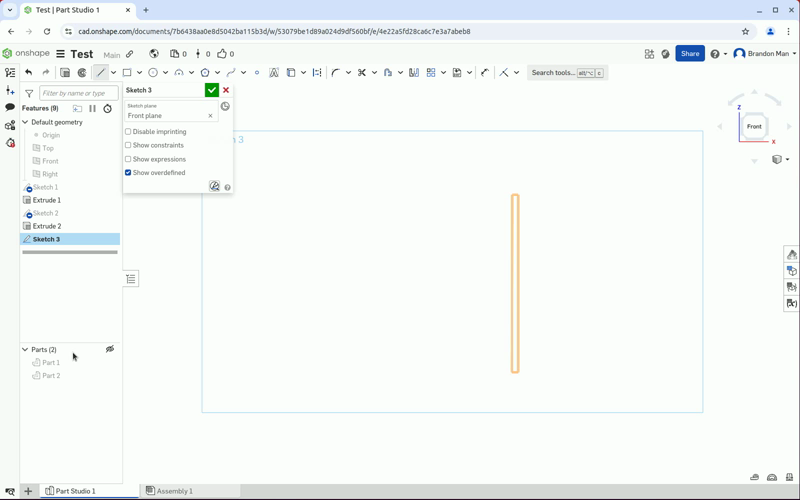
key_down(shift)
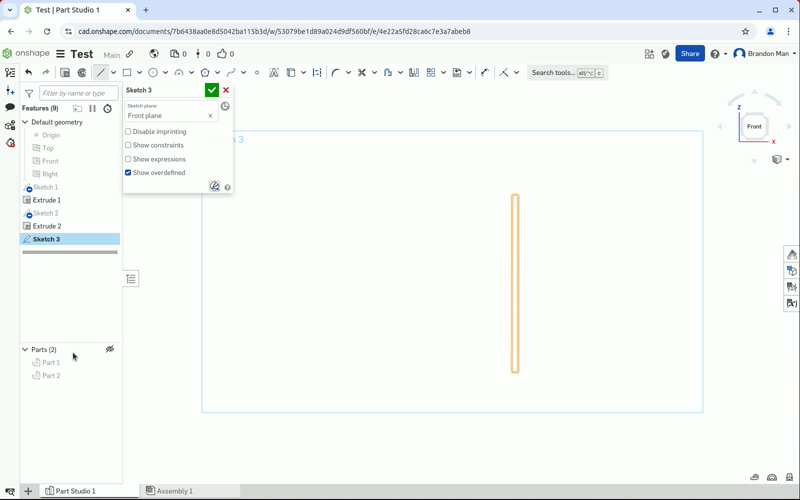
mouse_move(457, 372)
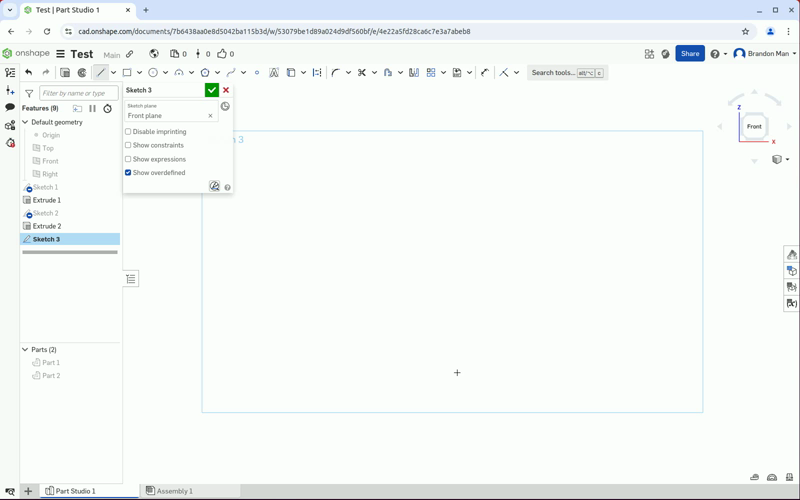
click(457, 372)
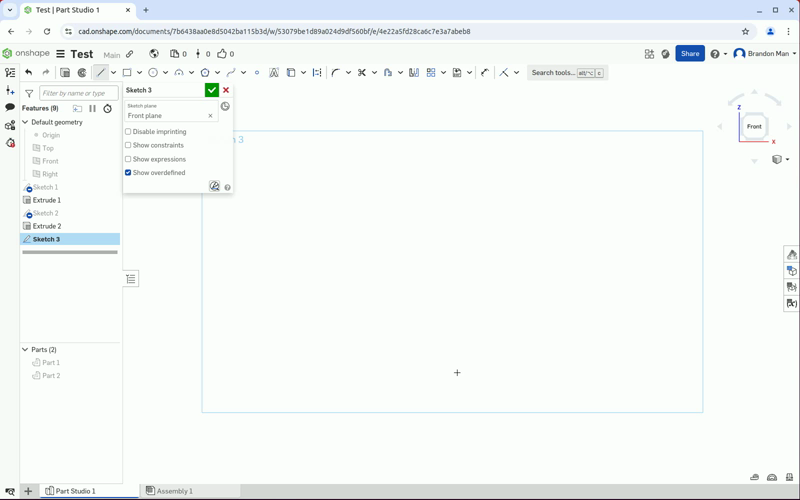
key_up(shift)
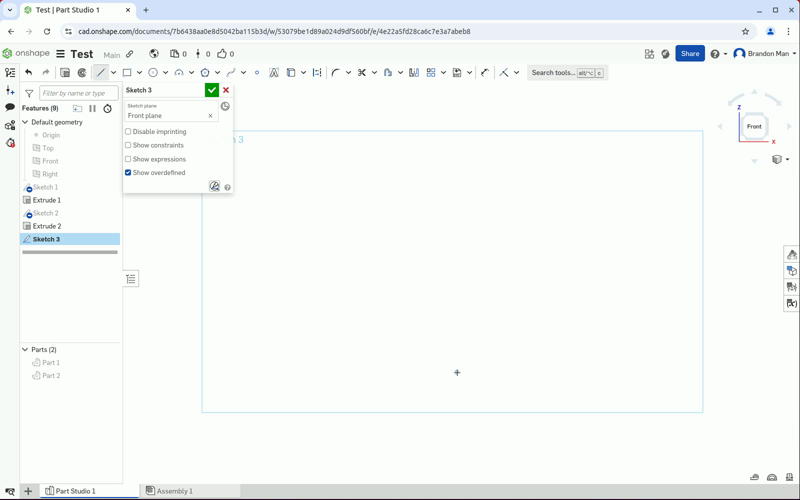
key_down(shift)
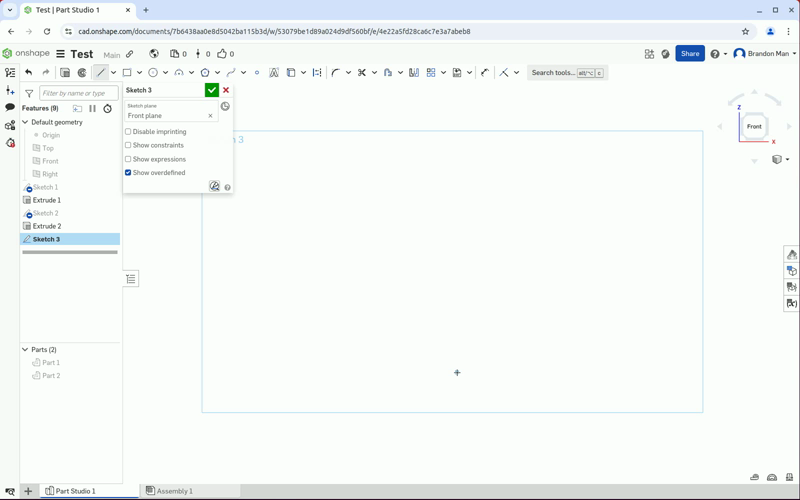
mouse_move(487, 372)
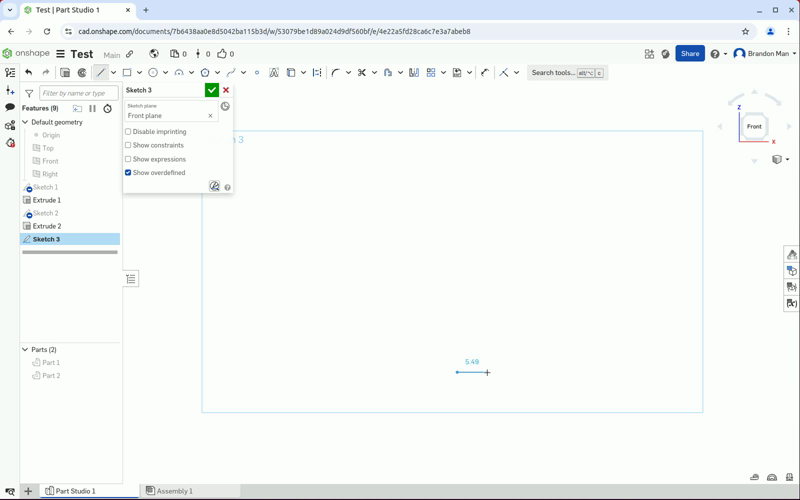
mouse_move(462, 372)
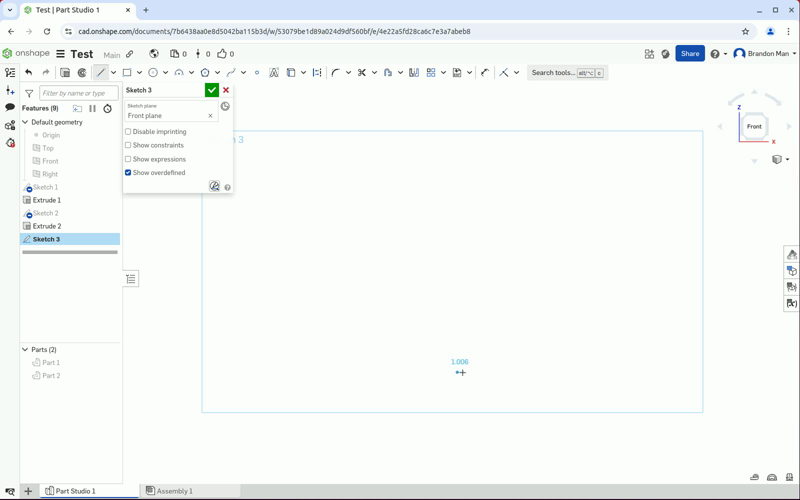
scroll(6)
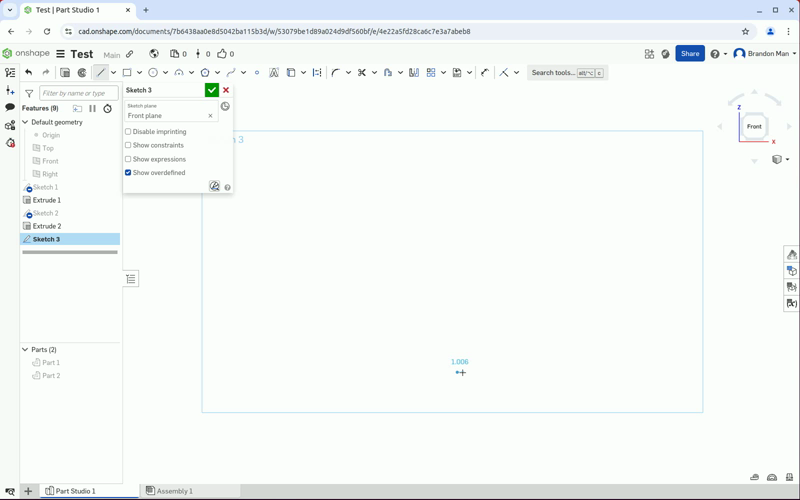
scroll(6)
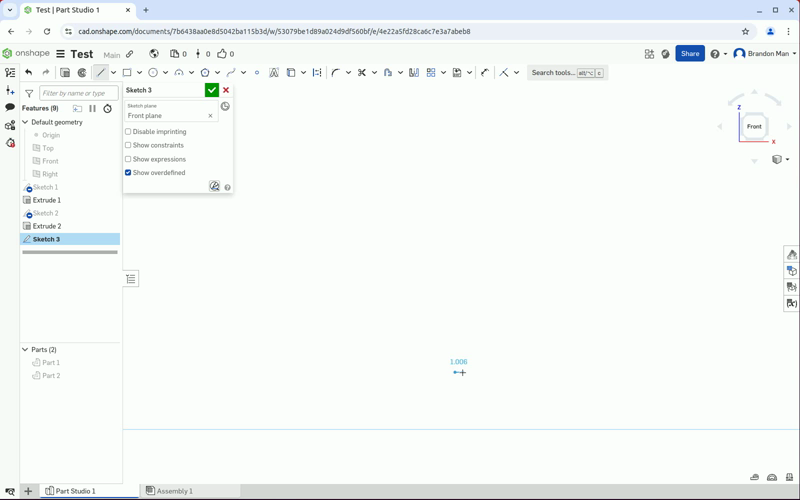
scroll(6)
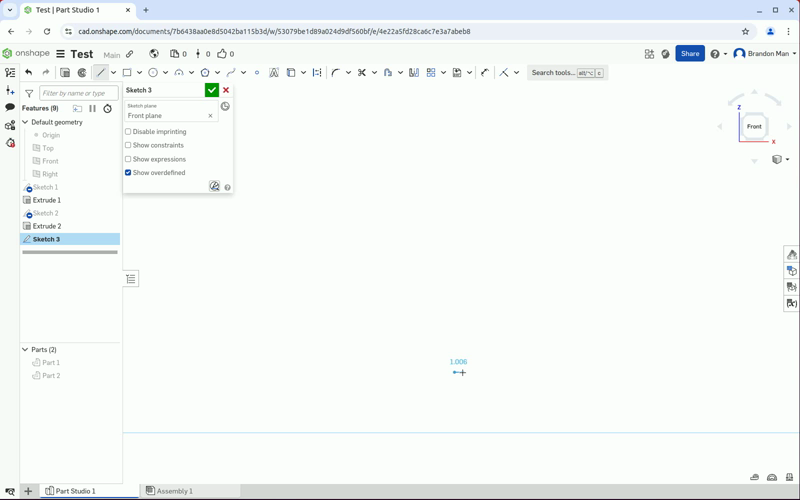
scroll(6)
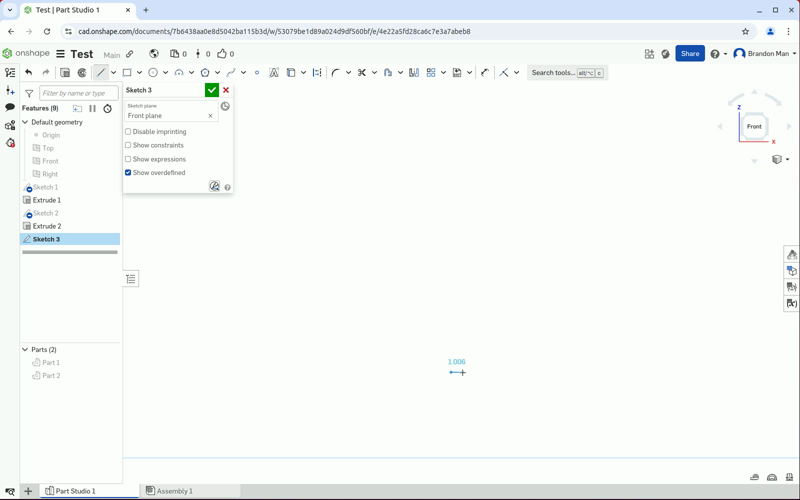
scroll(6)
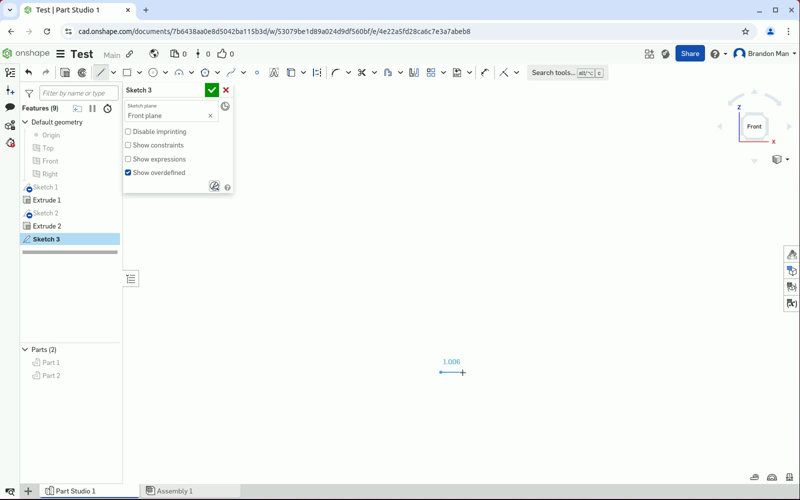
scroll(6)
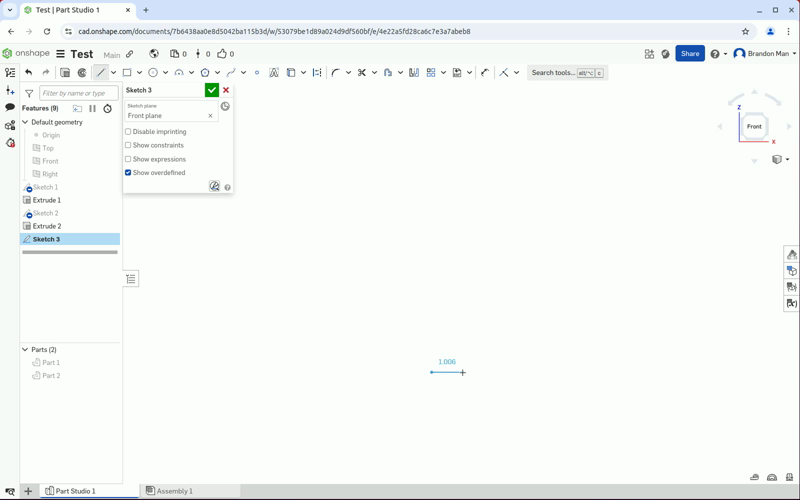
scroll(6)
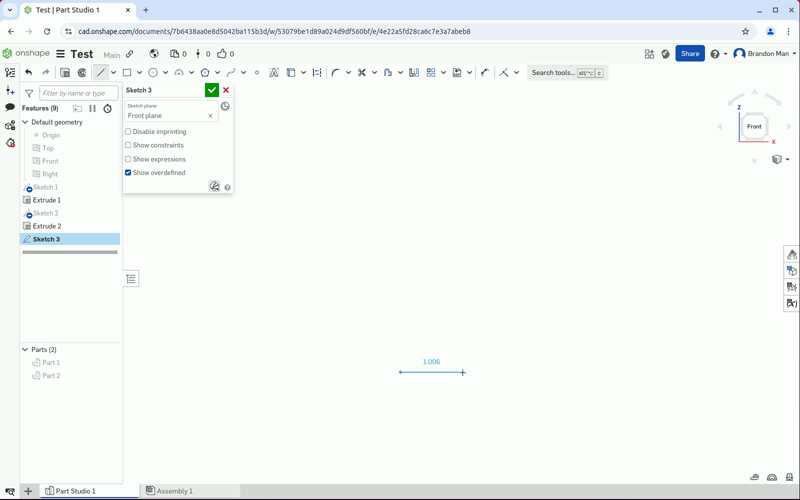
click(462, 372)
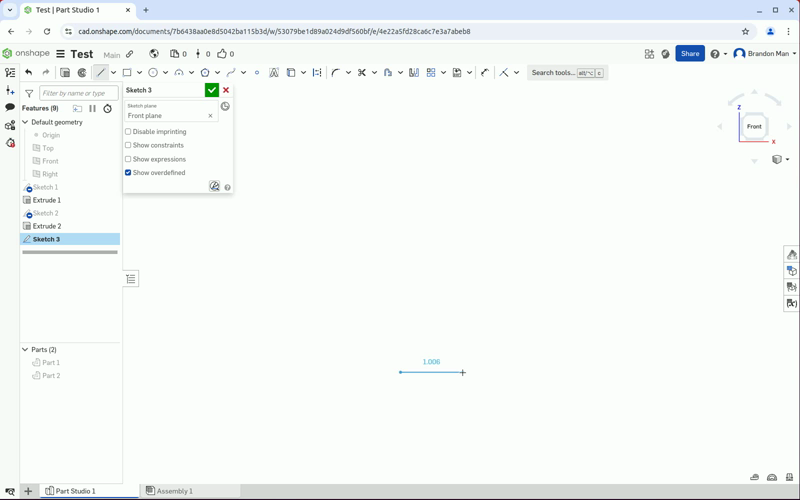
scroll(-6)
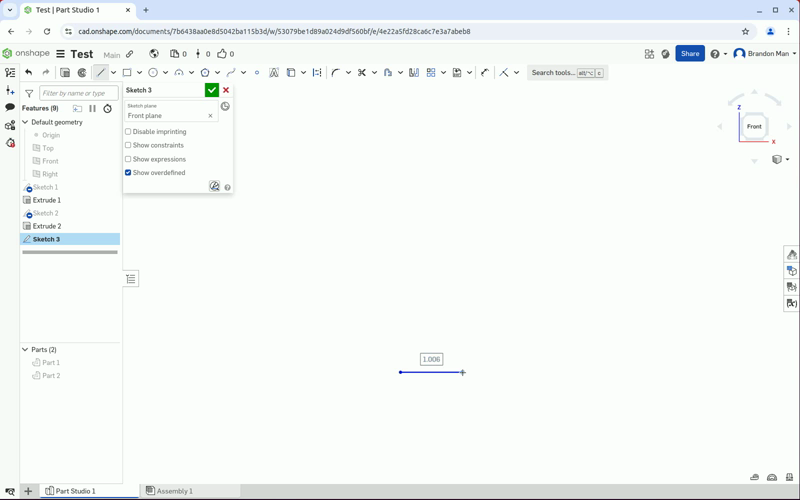
scroll(-6)
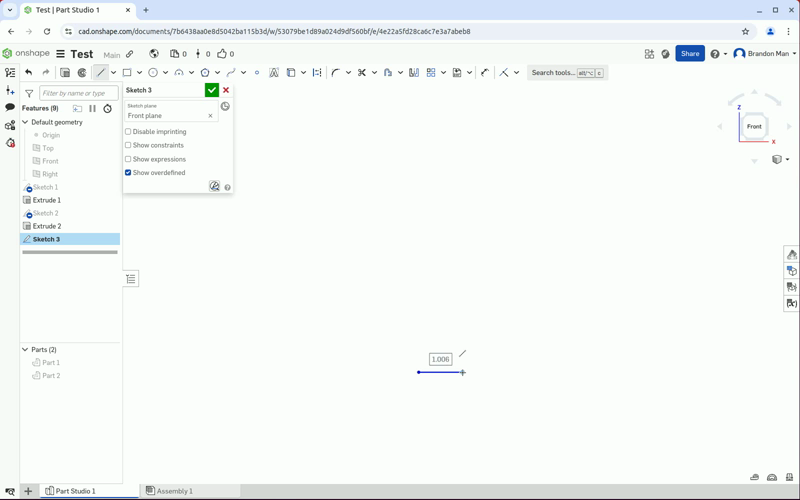
scroll(-6)
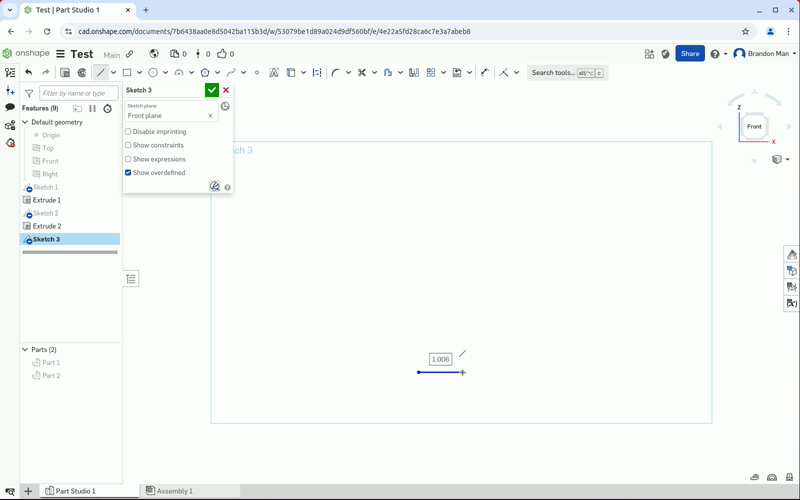
scroll(-6)
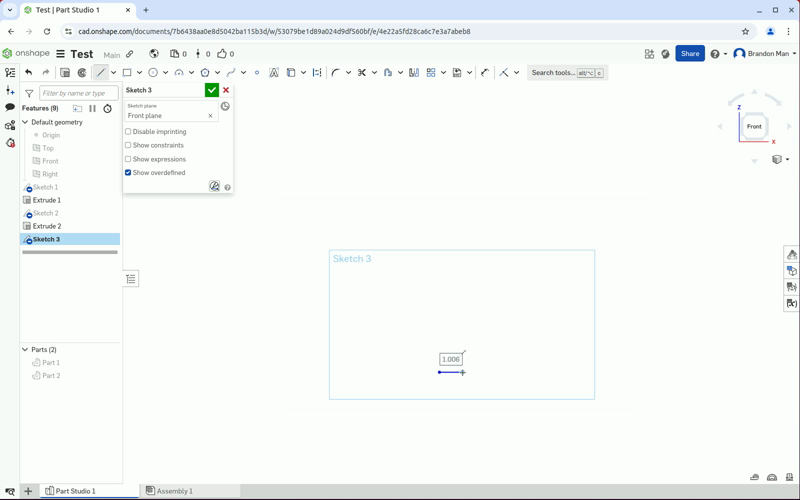
scroll(-6)
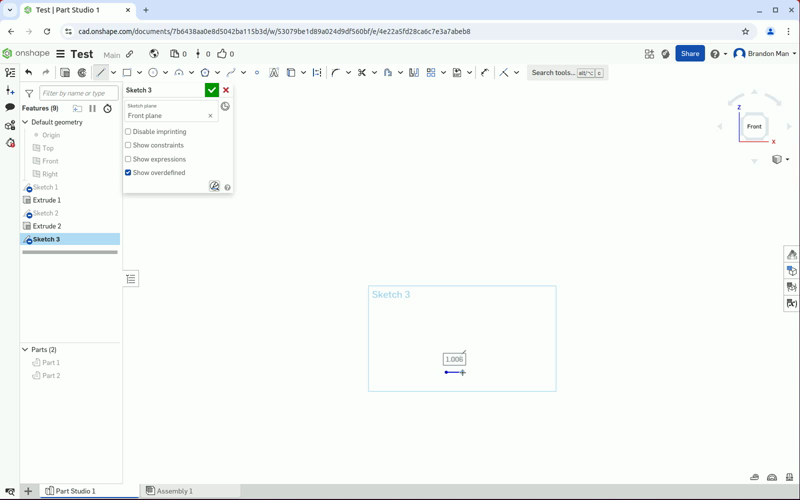
scroll(-6)
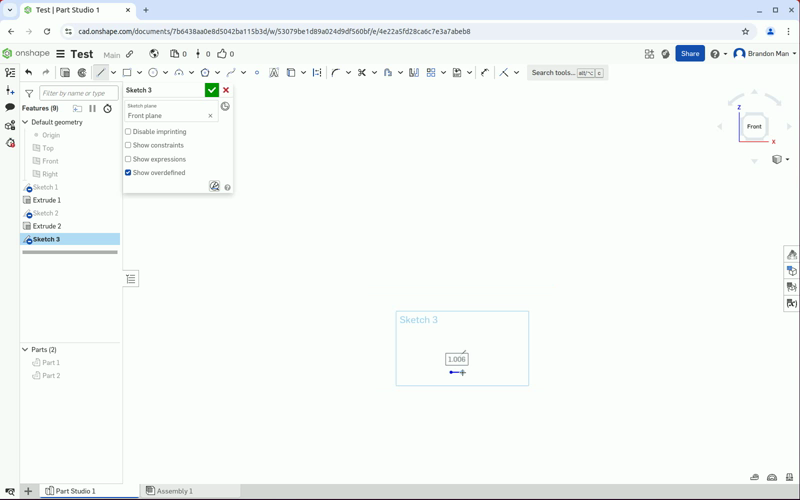
scroll(-6)
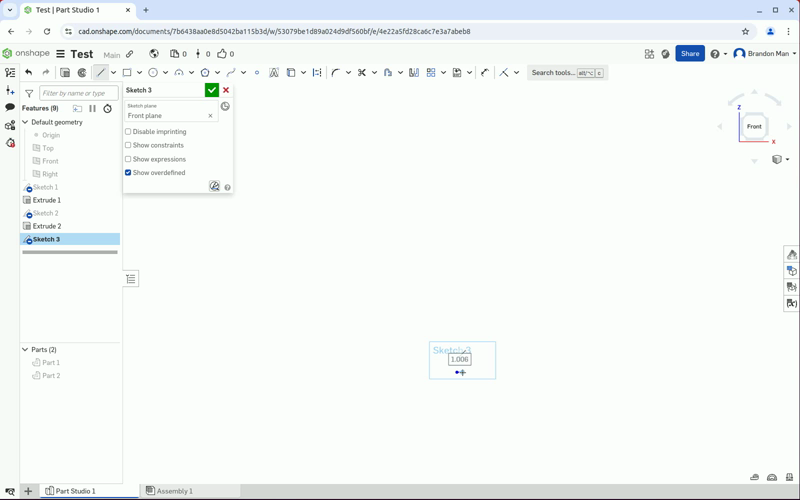
key_up(shift)
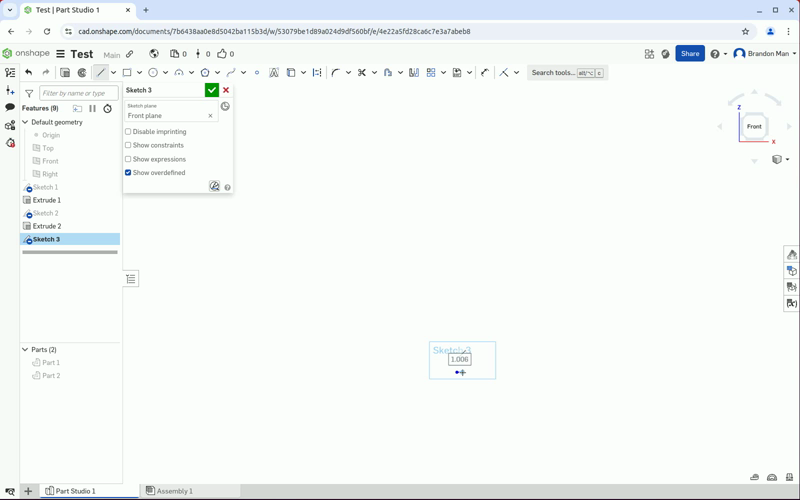
key_down(shift)
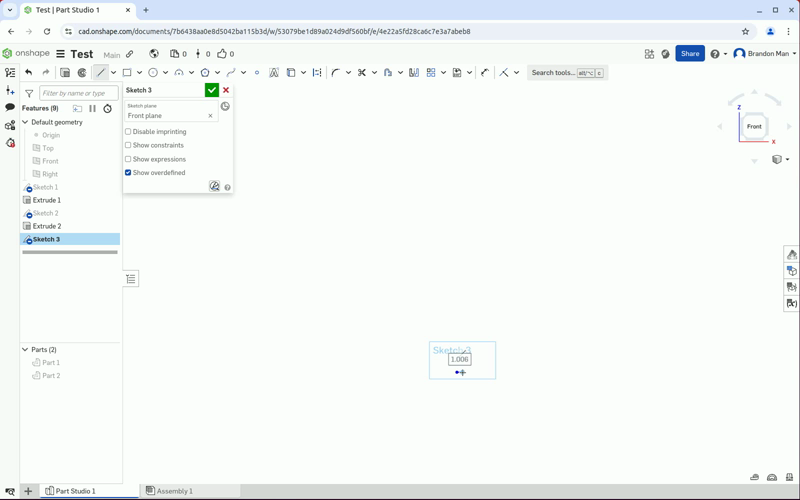
mouse_move(462, 194)
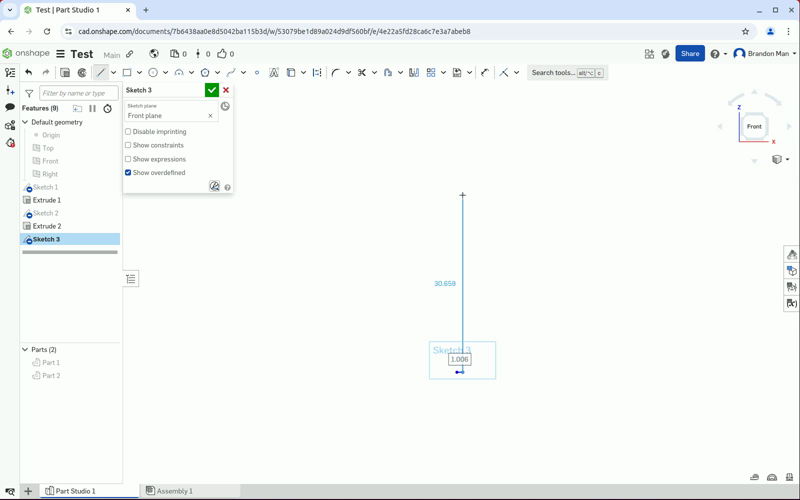
click(462, 194)
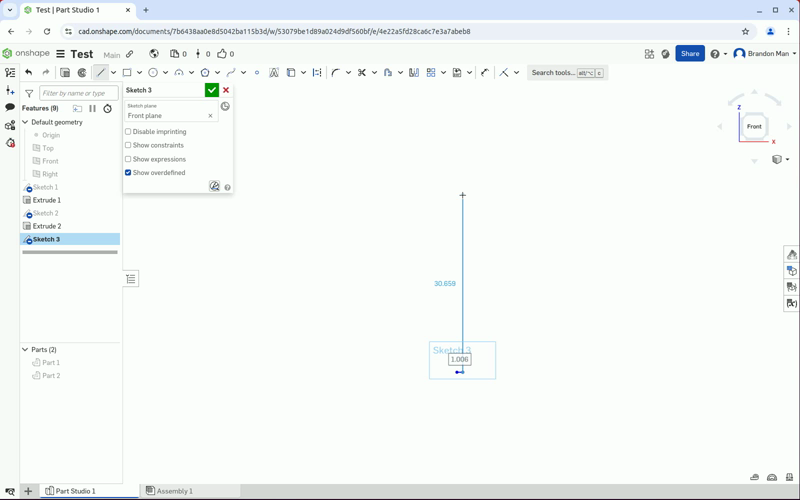
key_up(shift)
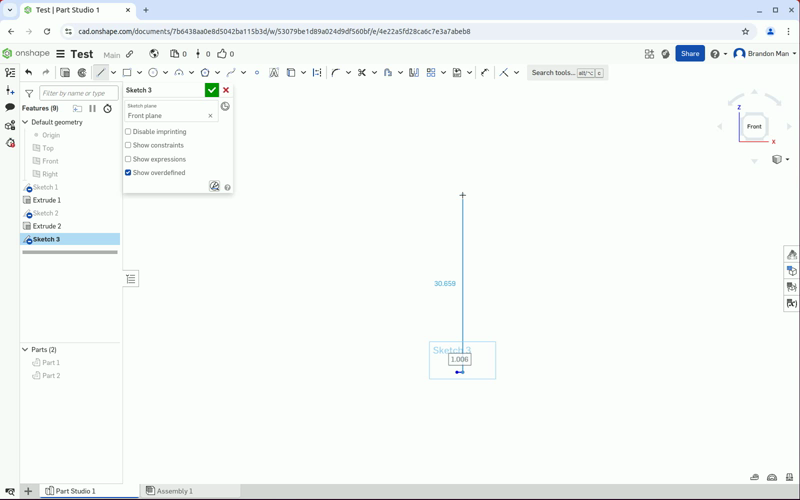
key_down(shift)
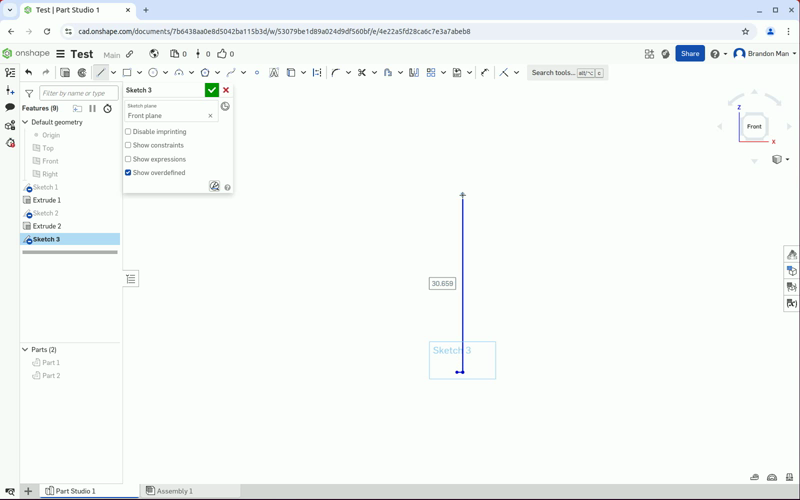
mouse_move(492, 194)
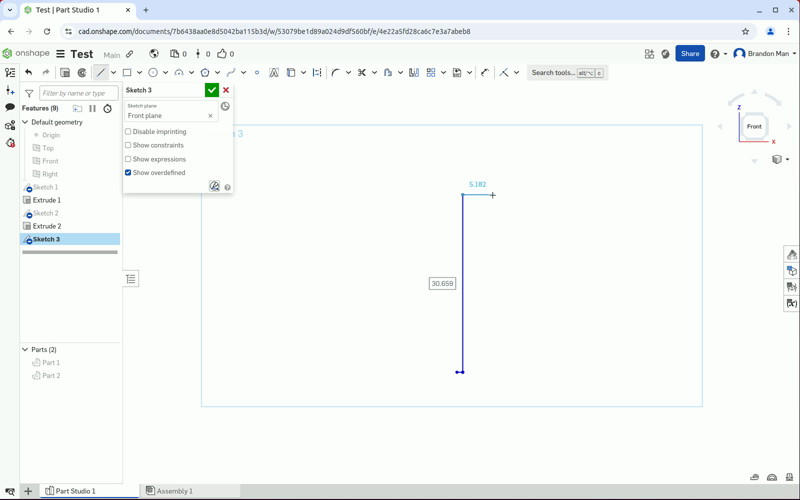
mouse_move(457, 194)
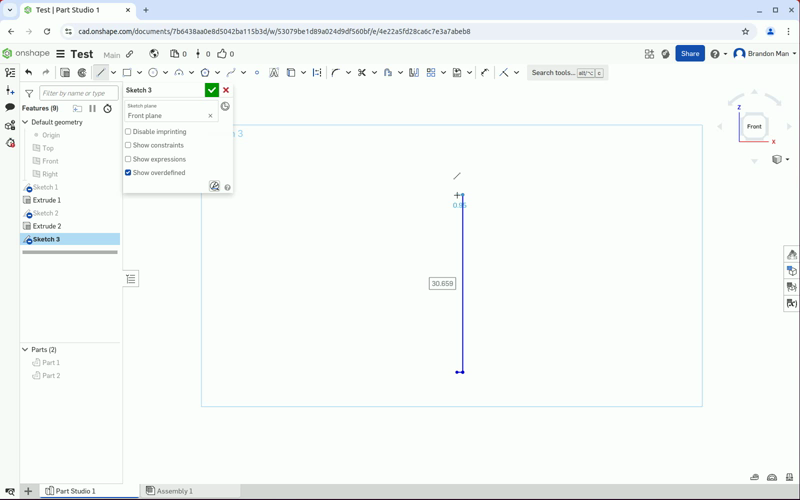
scroll(6)
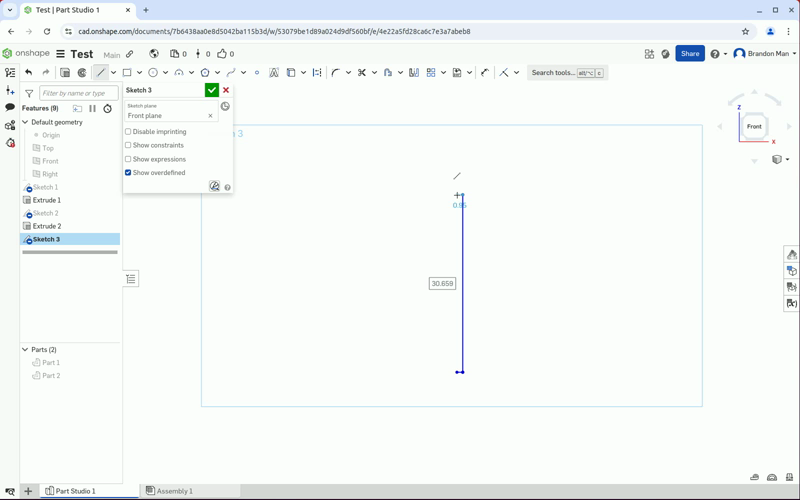
scroll(6)
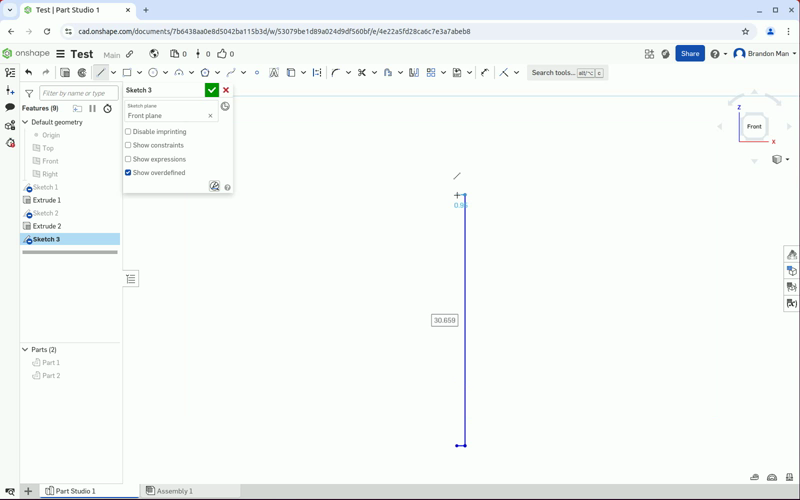
scroll(6)
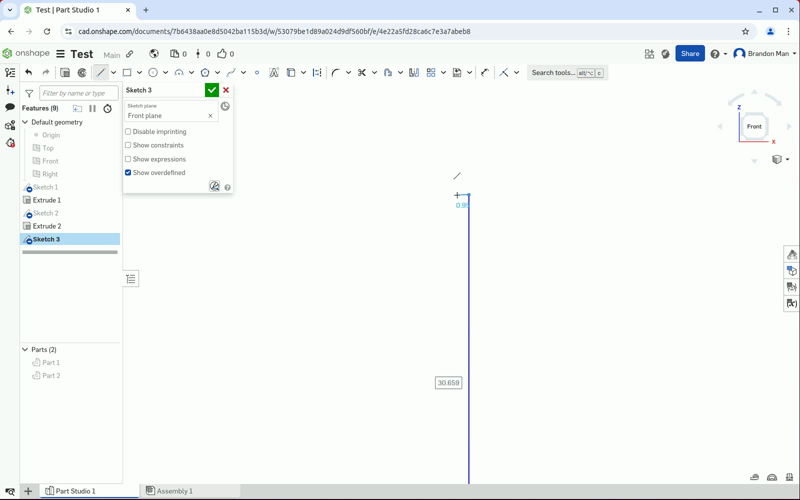
scroll(6)
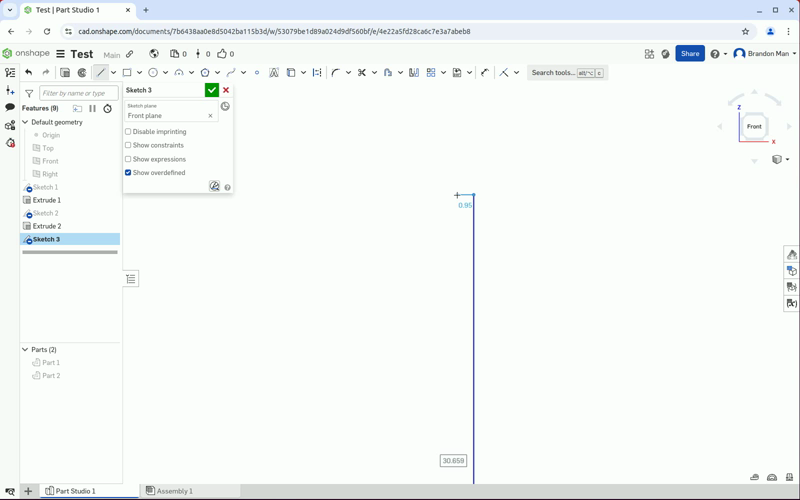
scroll(6)
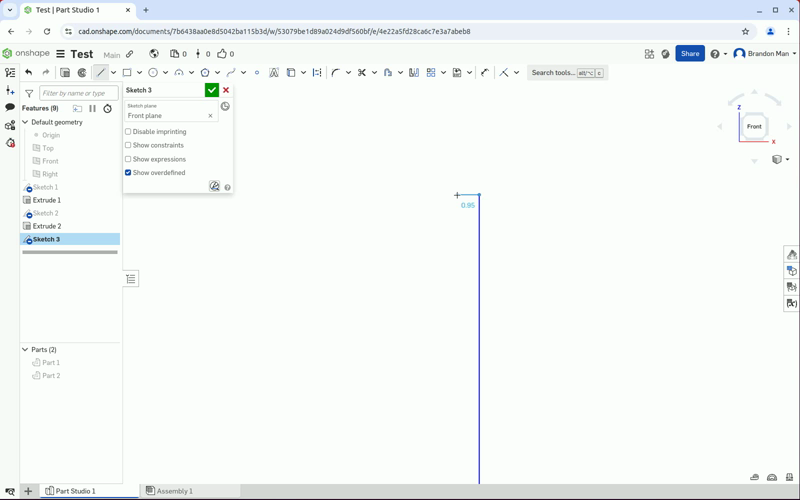
scroll(6)
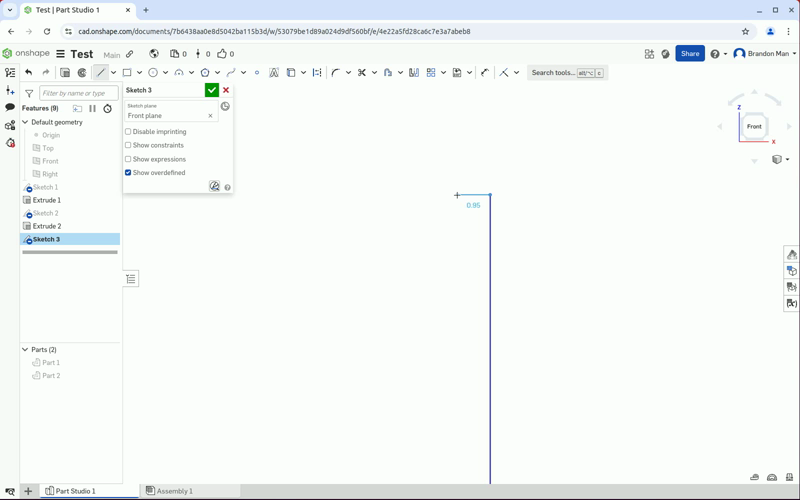
scroll(6)
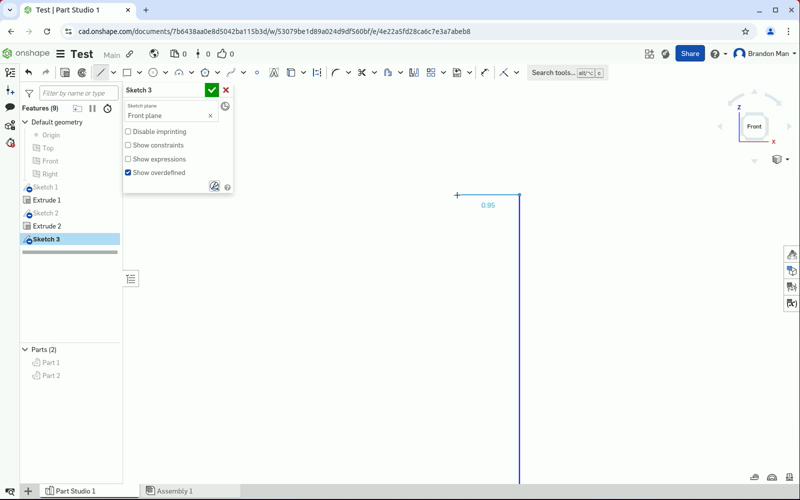
click(457, 194)
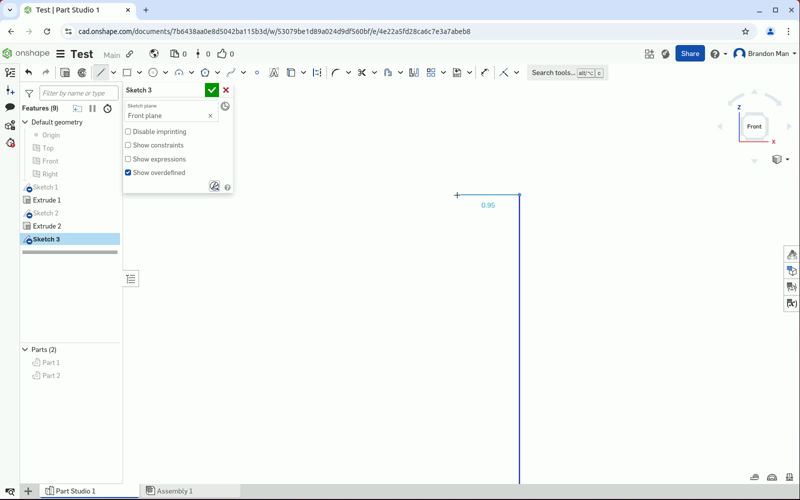
scroll(-6)
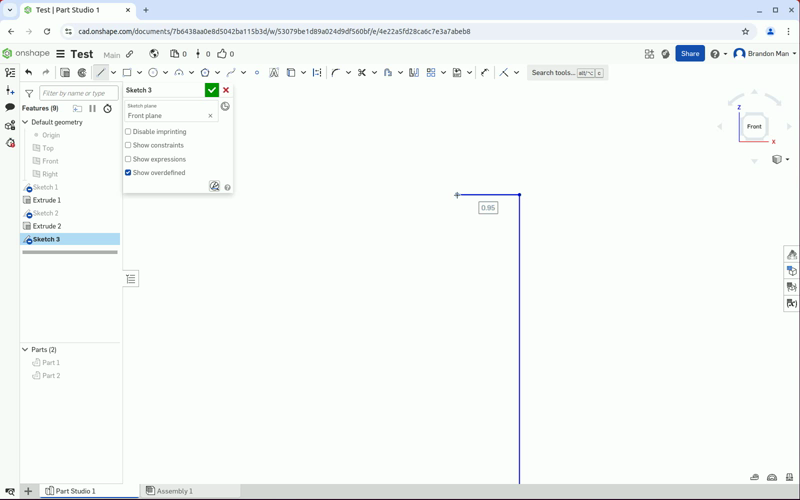
scroll(-6)
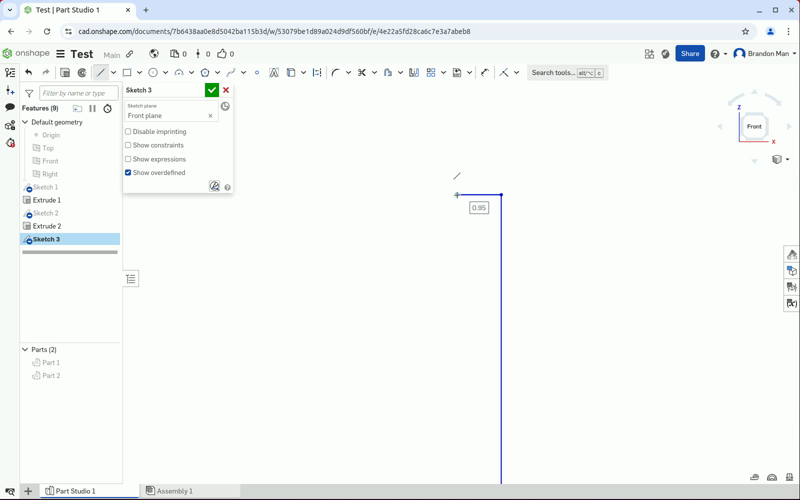
scroll(-6)
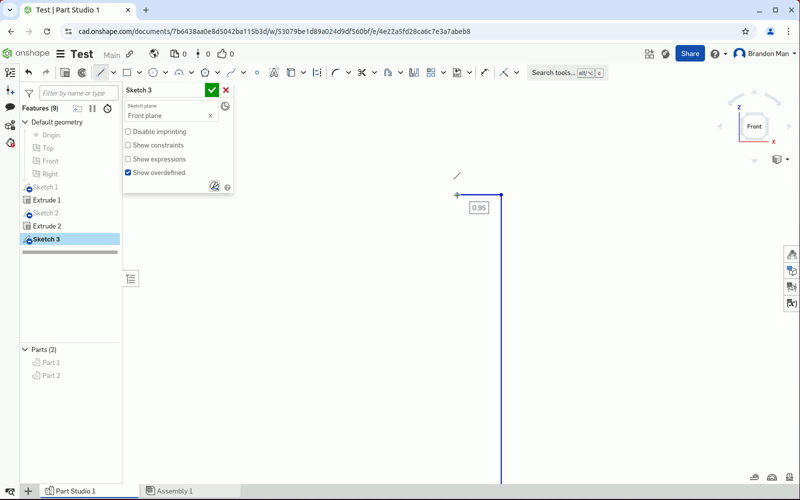
scroll(-6)
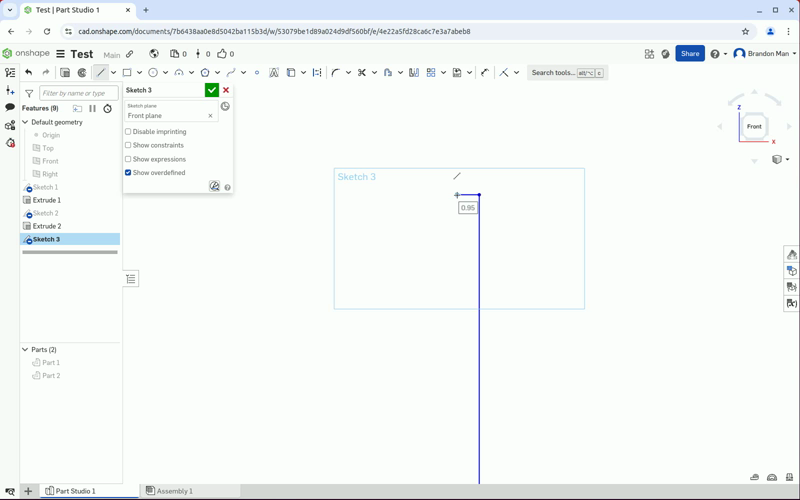
scroll(-6)
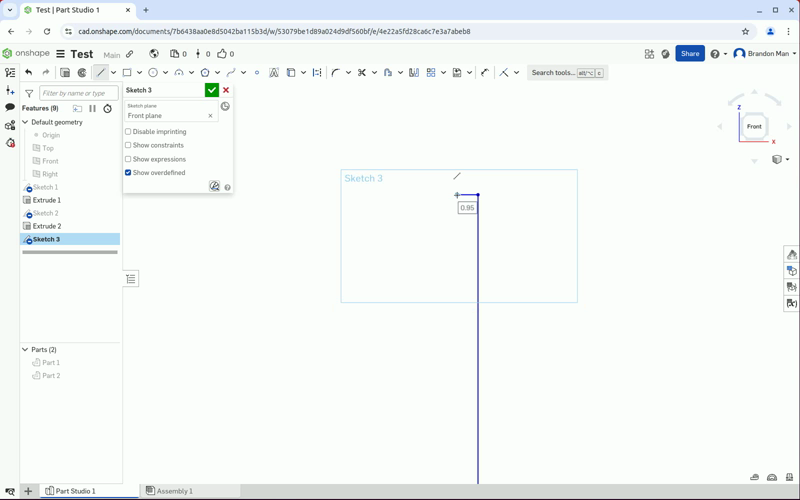
scroll(-6)
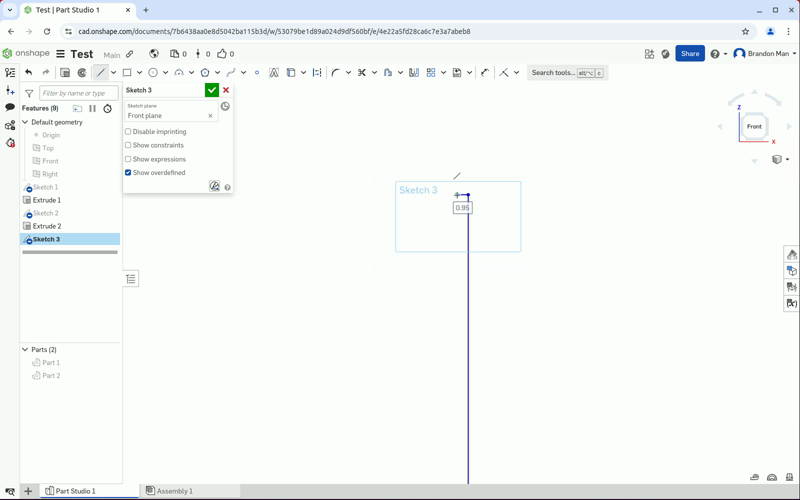
scroll(-6)
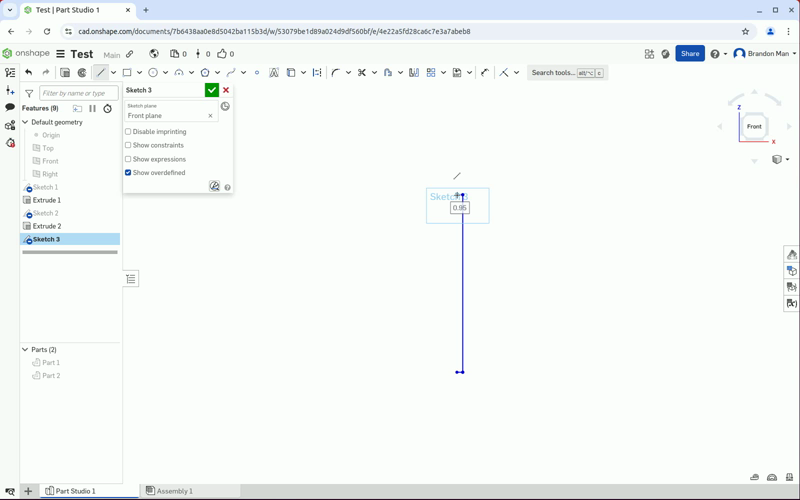
key_up(shift)
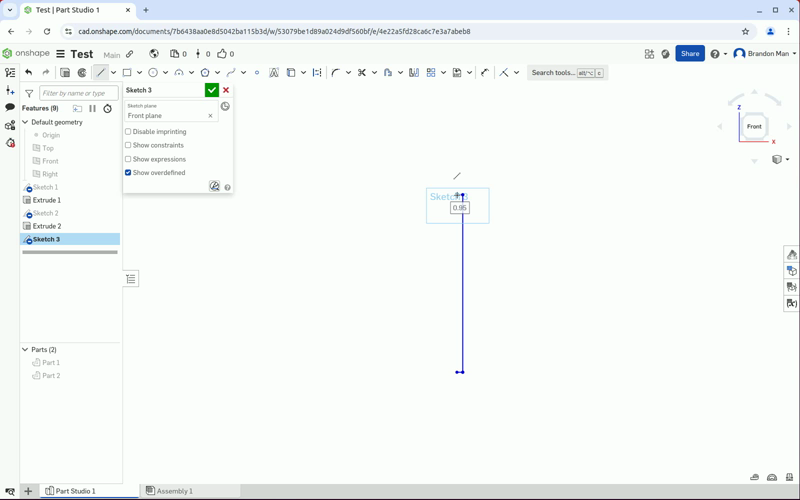
key_down(shift)
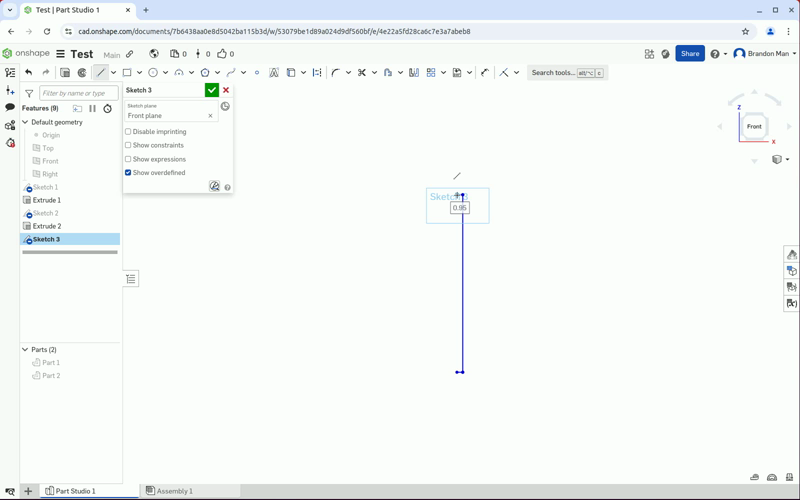
mouse_move(457, 372)
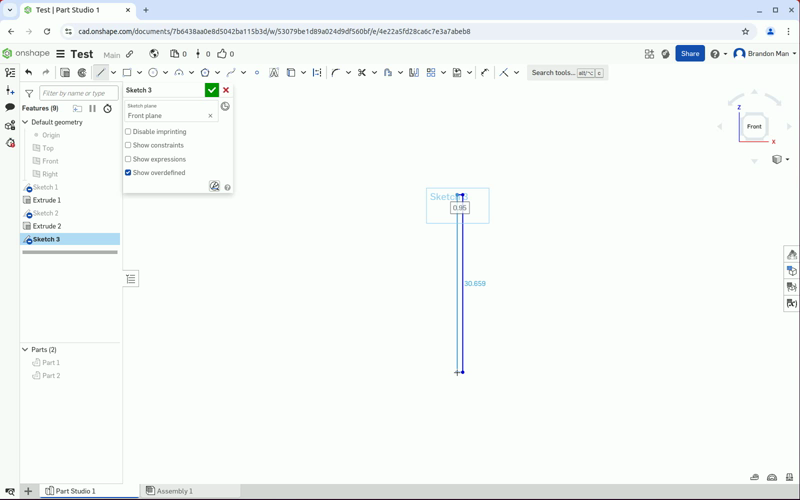
key_up(shift)
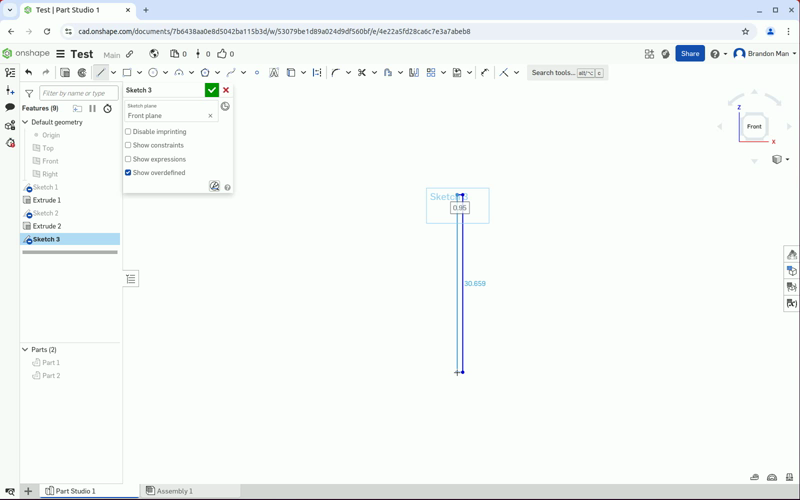
click(457, 372)
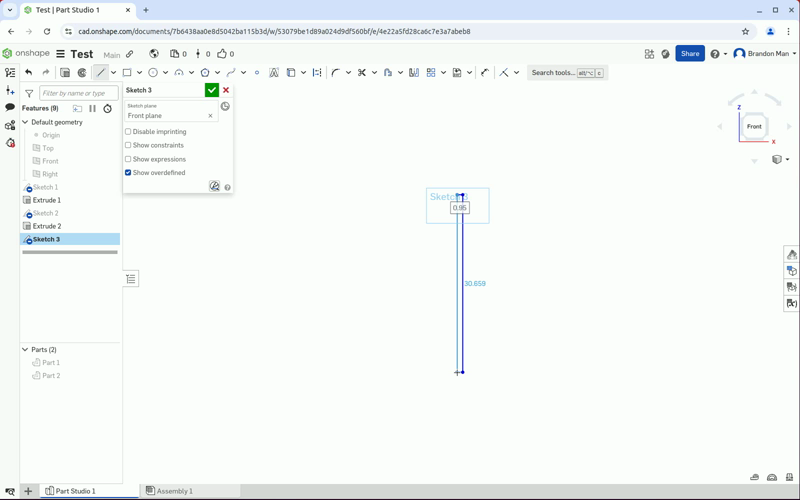
key(esc)
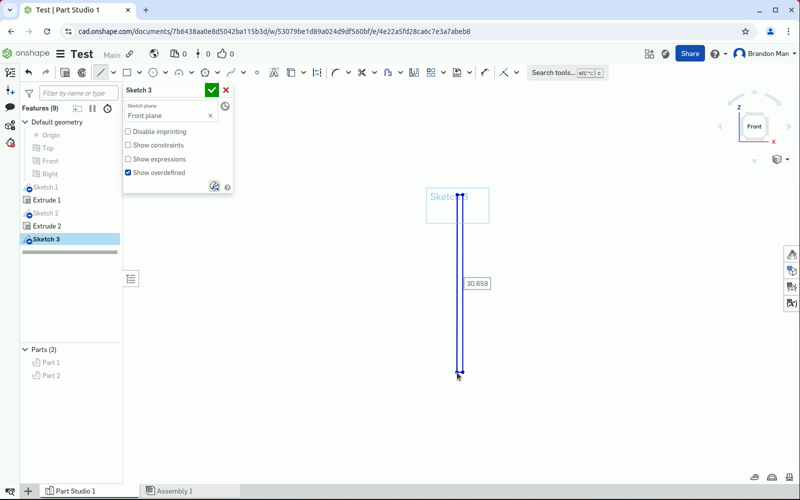
mouse_move(457, 339)
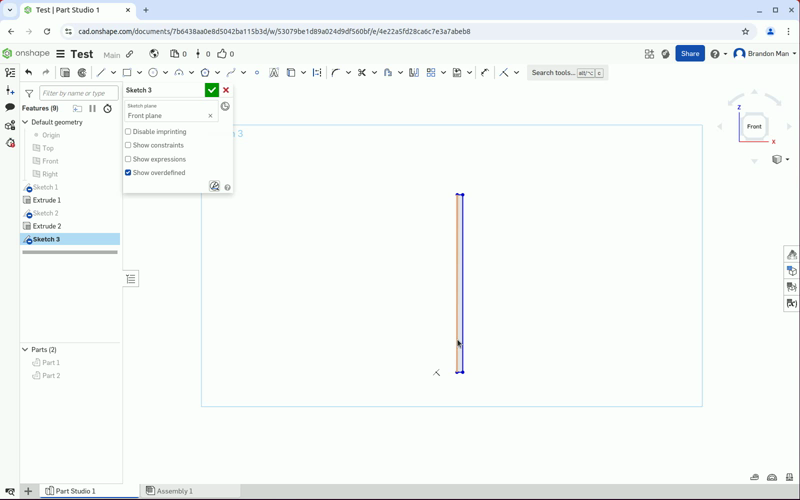
scroll(6)
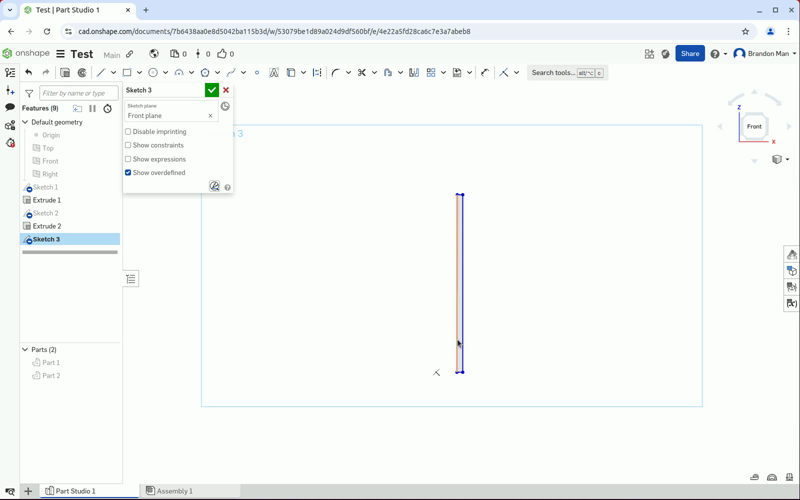
scroll(6)
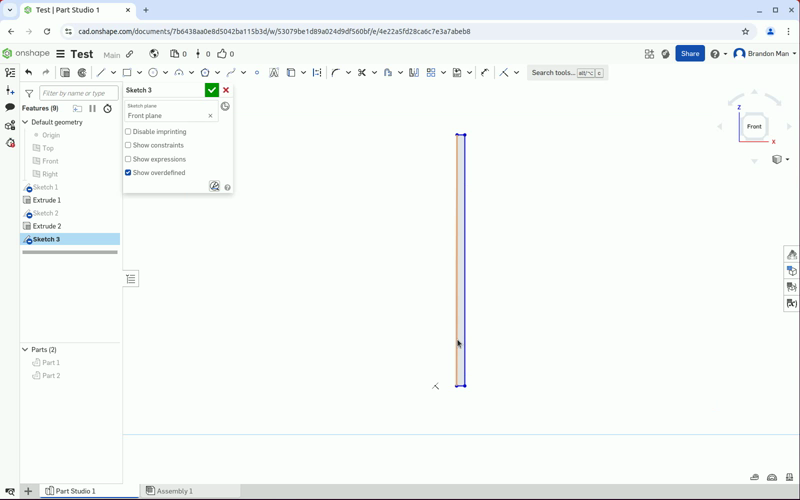
scroll(6)
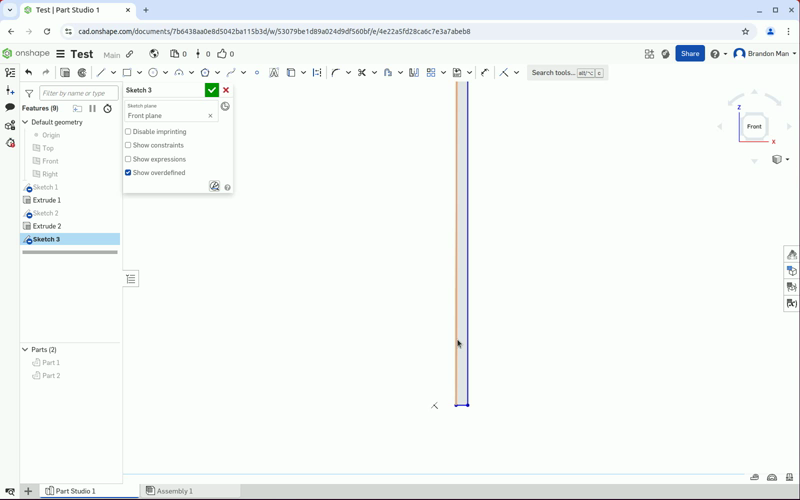
scroll(6)
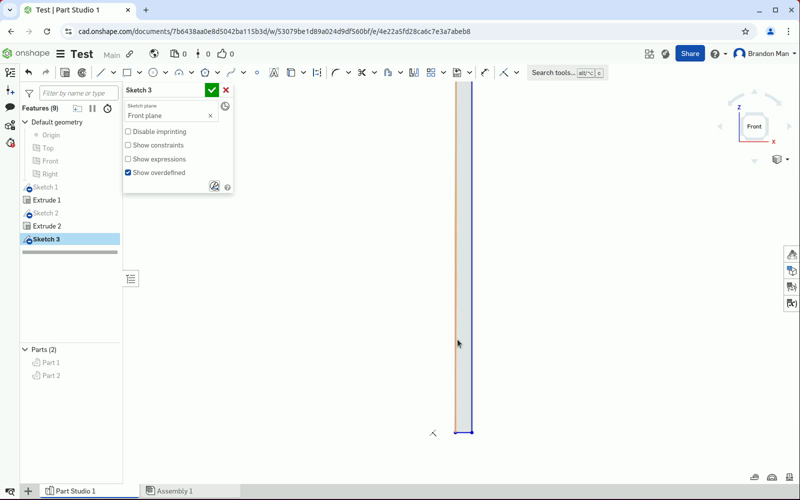
scroll(6)
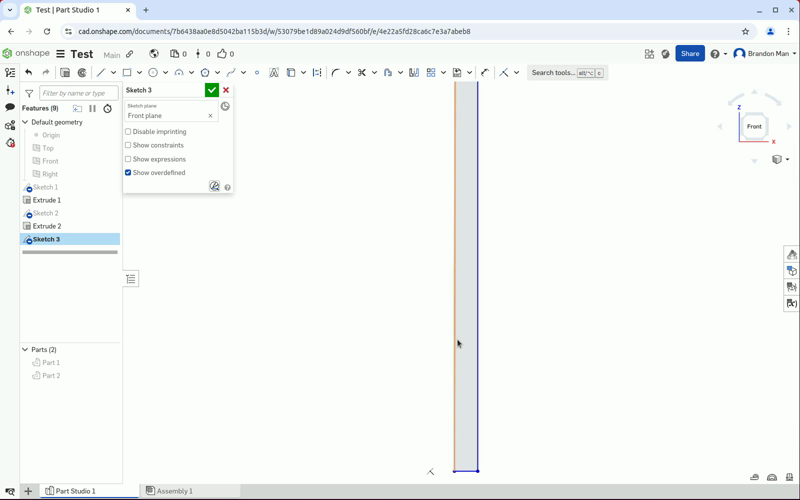
scroll(6)
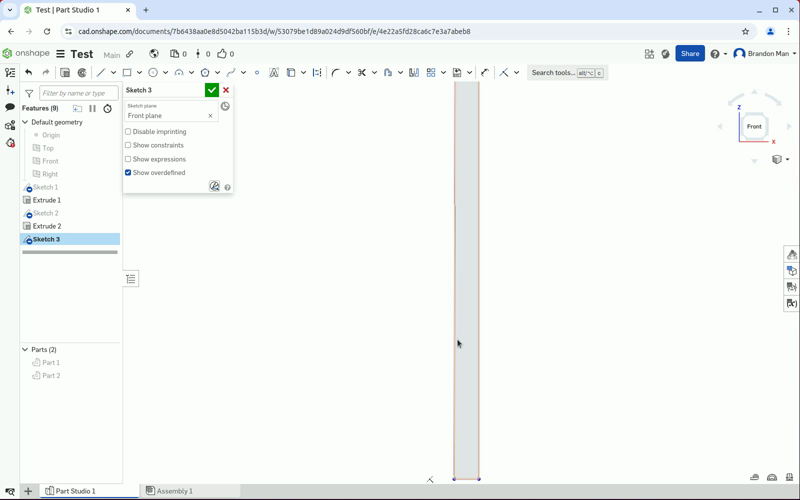
scroll(6)
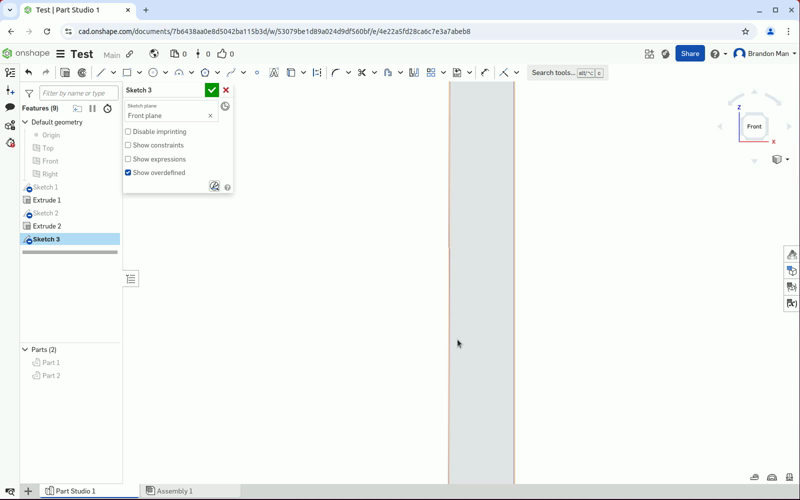
click(457, 339)
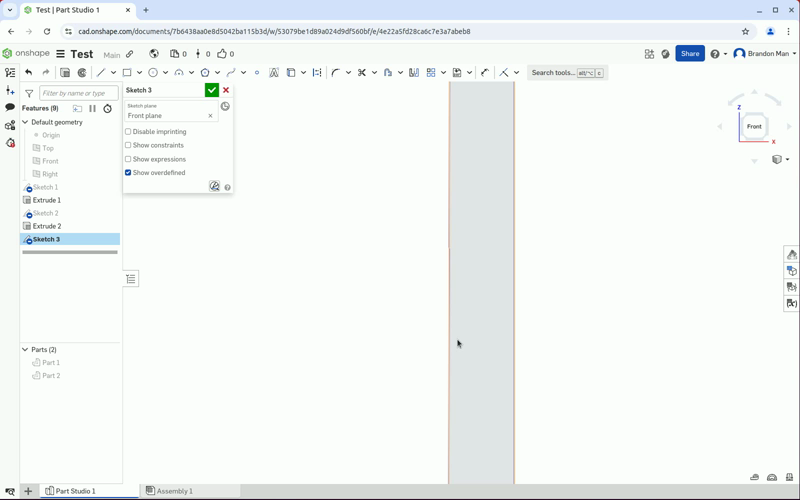
scroll(-6)
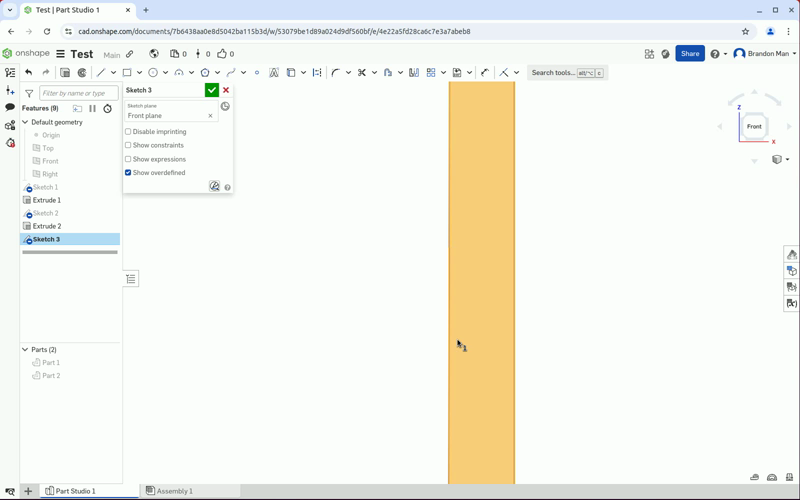
scroll(-6)
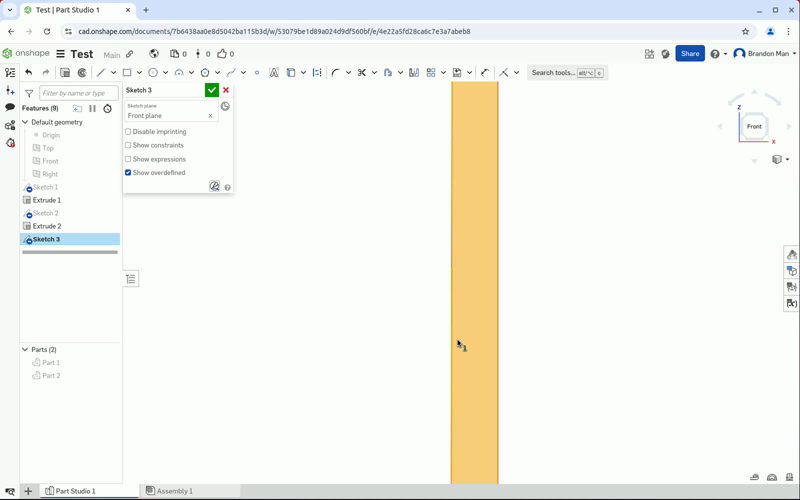
scroll(-6)
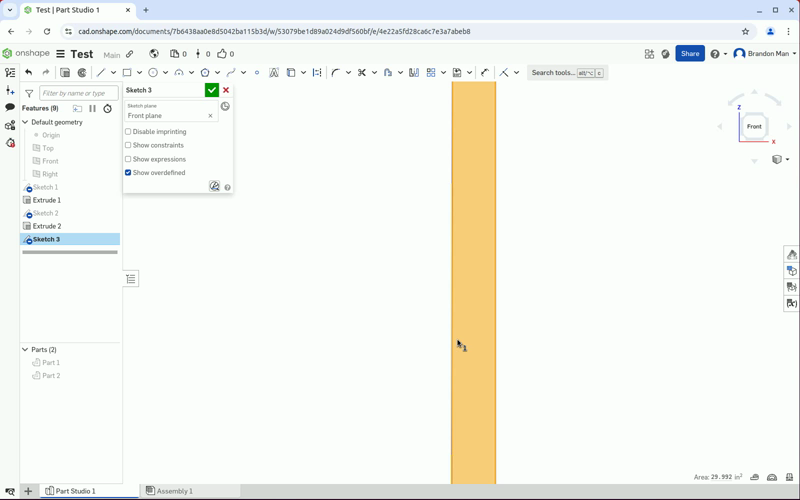
scroll(-6)
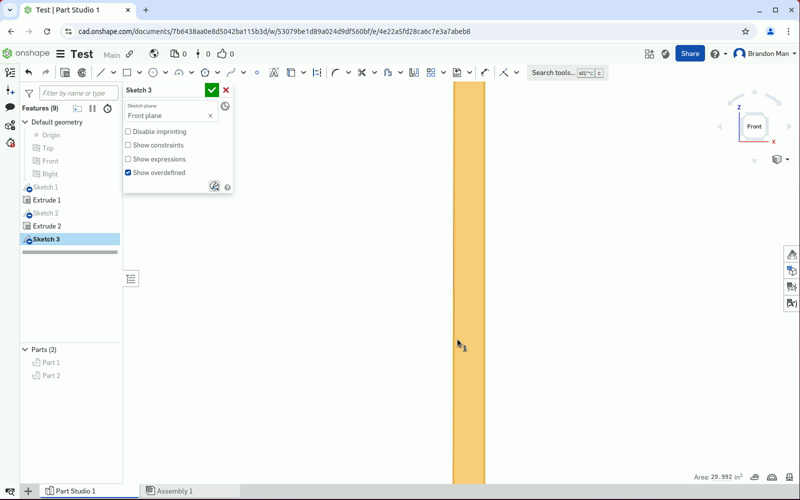
scroll(-6)
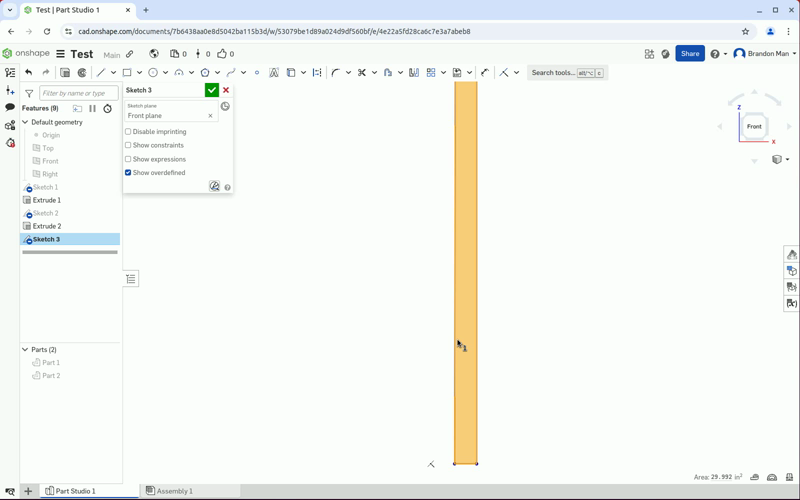
scroll(-6)
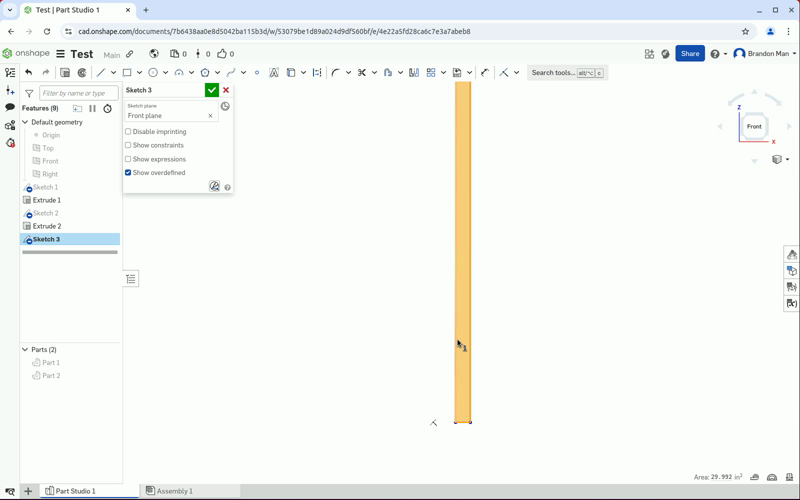
scroll(-6)
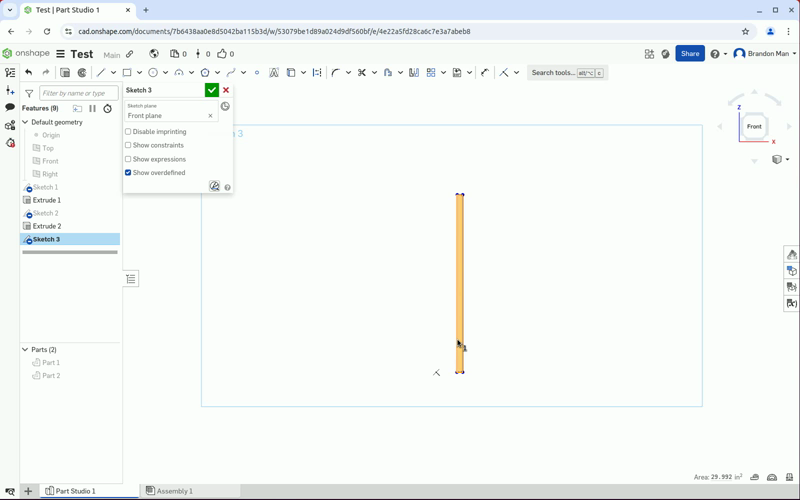
mouse_move(73, 352)
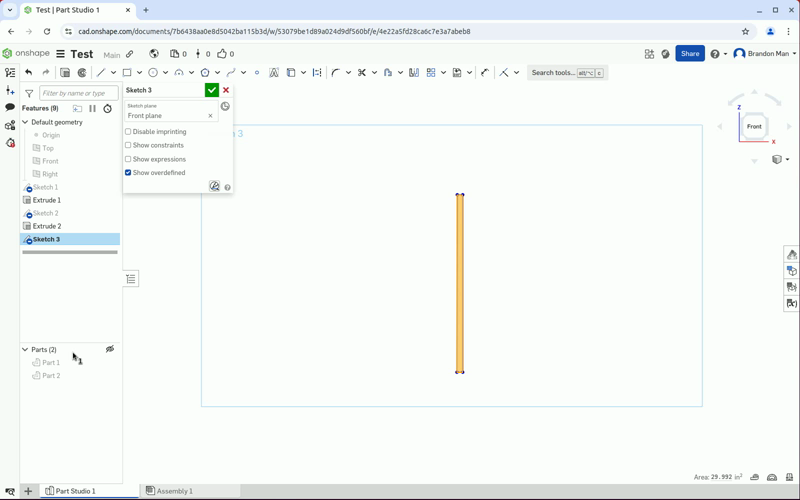
key(shift+y)
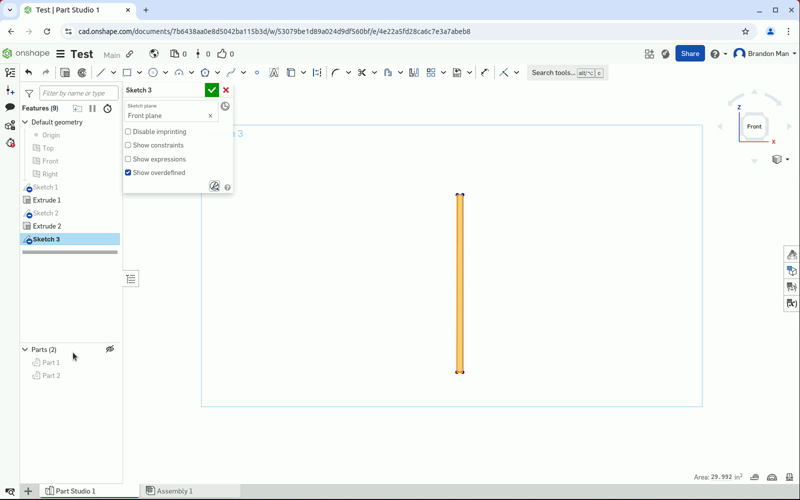
key(shift+e)
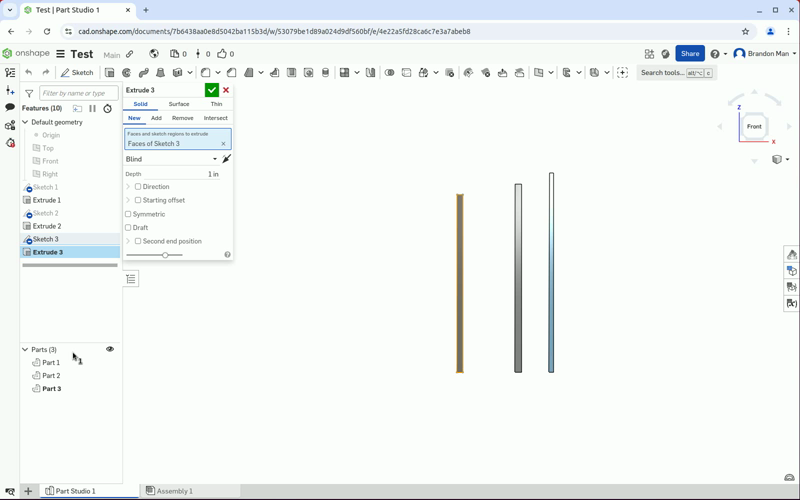
mouse_move(143, 106)
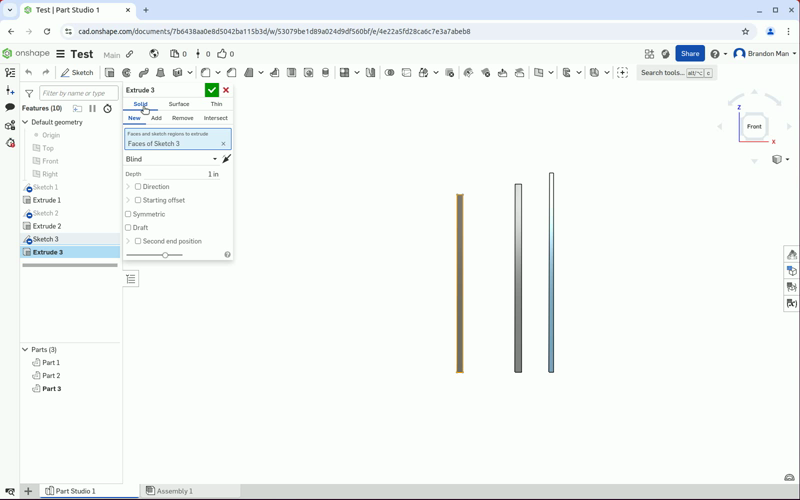
click(143, 106)
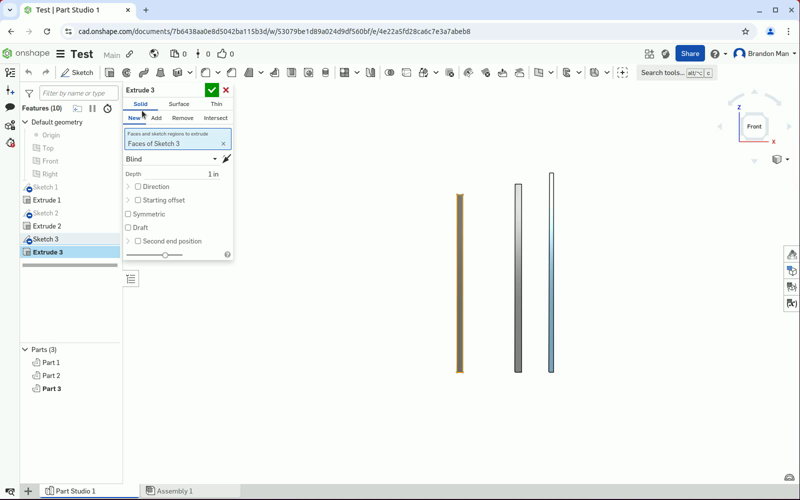
mouse_move(137, 120)
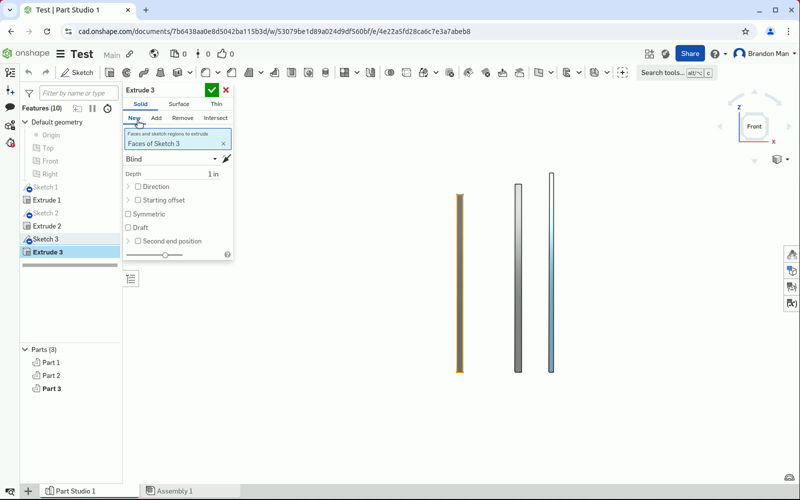
click(137, 120)
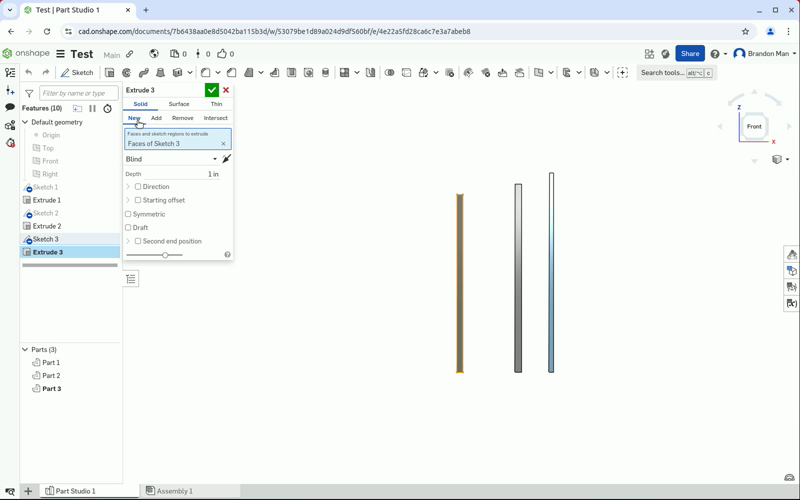
key(tab, 4)
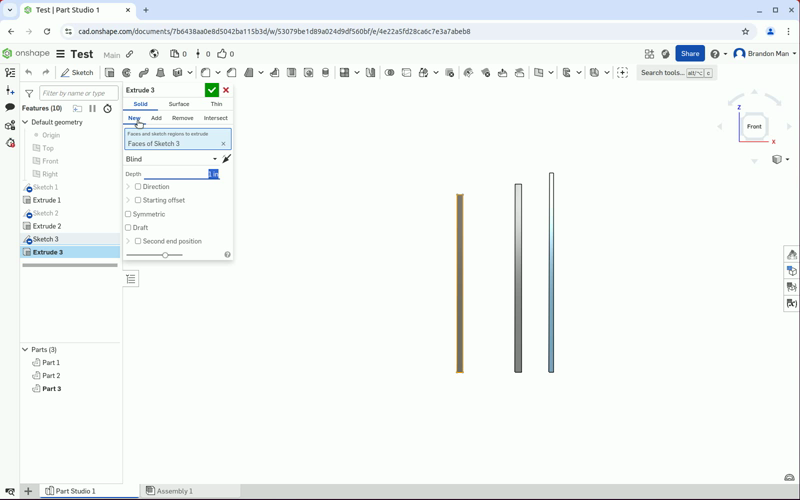
text(1.204)
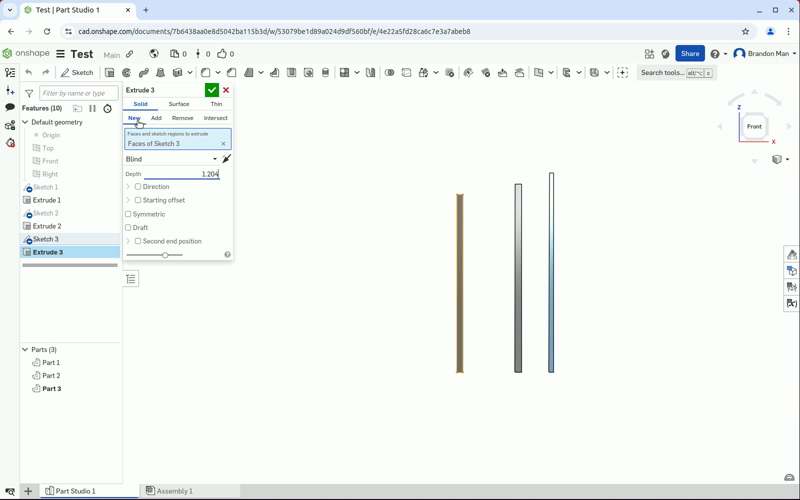
key(enter)
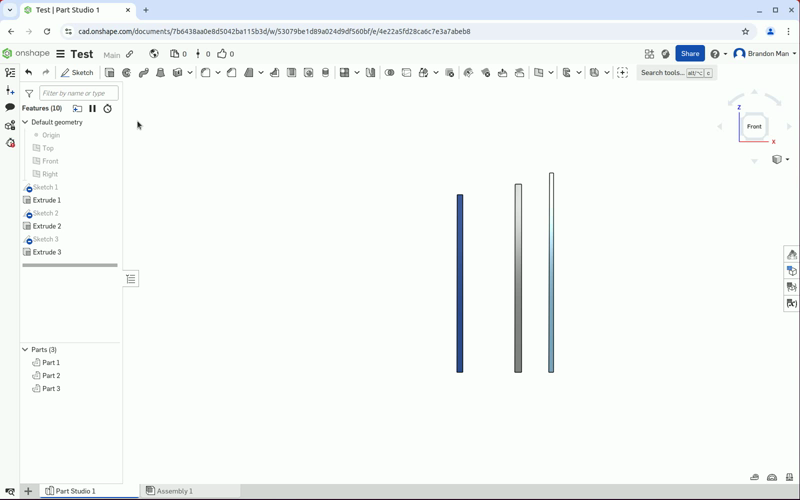
key(shift+h)
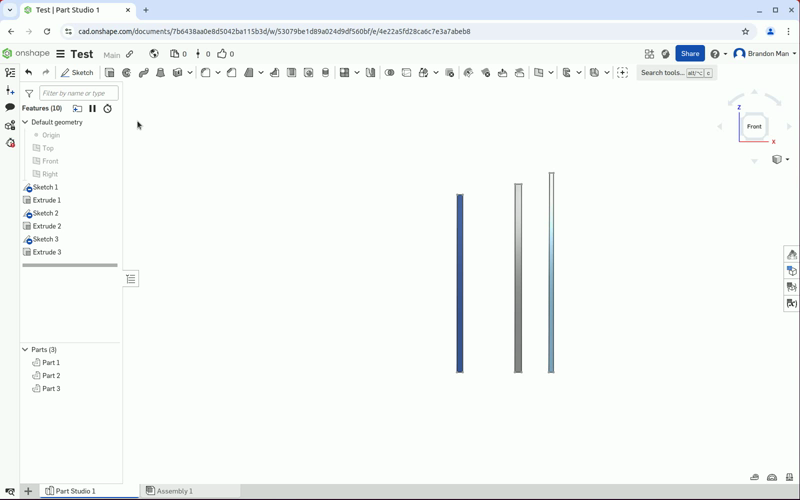
key(shift+h)
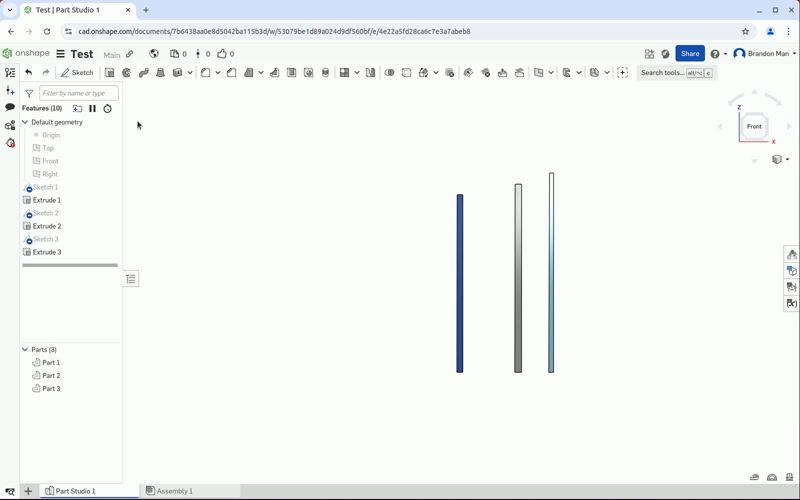
mouse_move(73, 189)
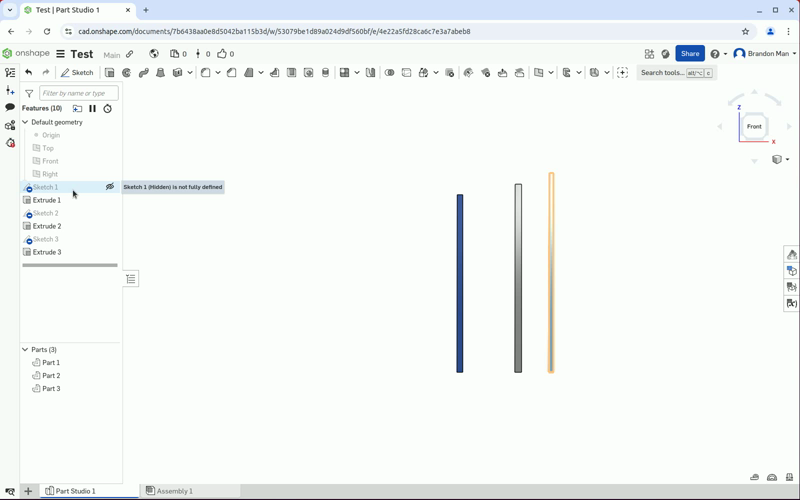
click(73, 189)
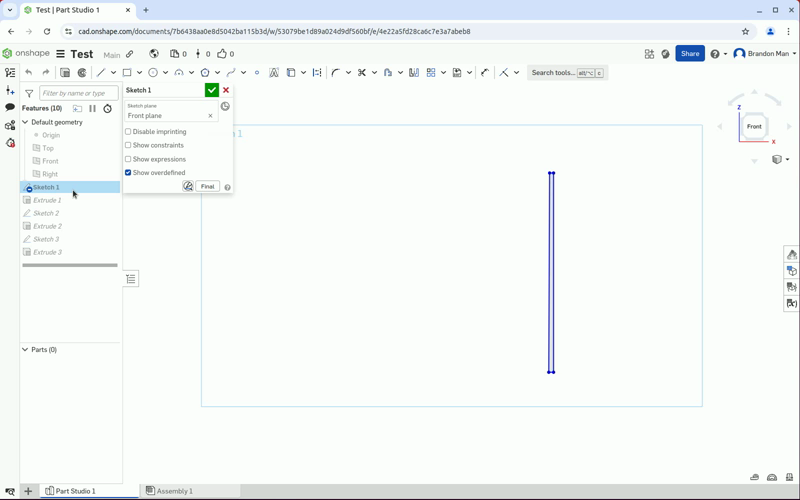
mouse_move(229, 92)
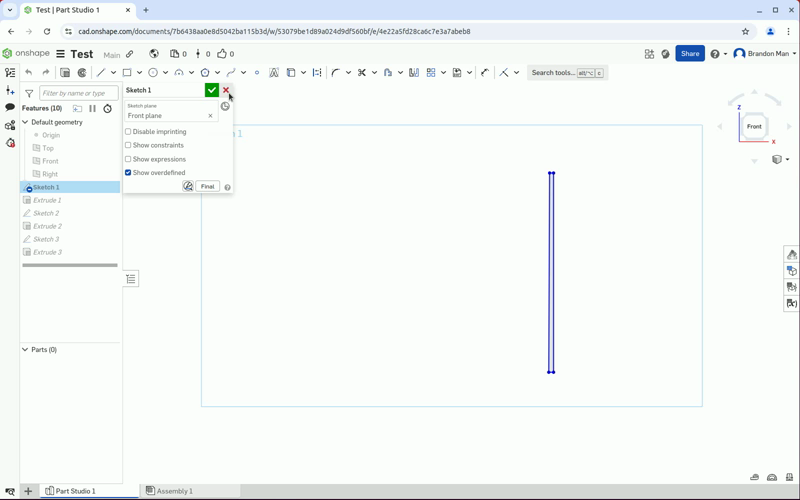
click(229, 92)
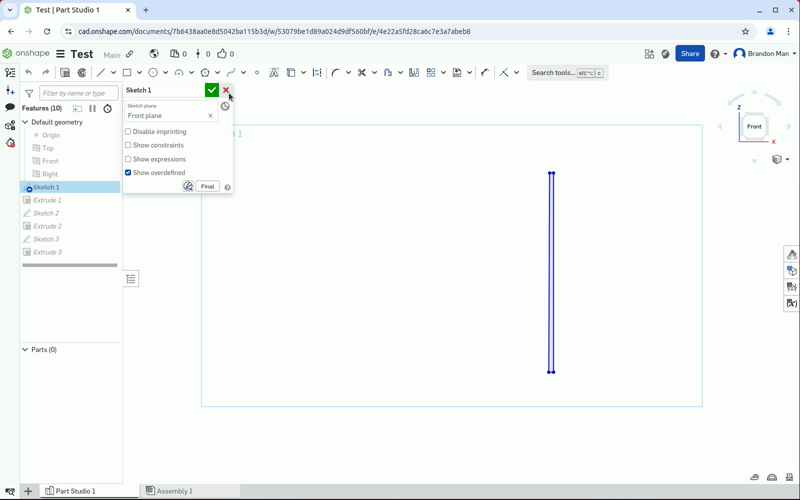
key(shift+s)
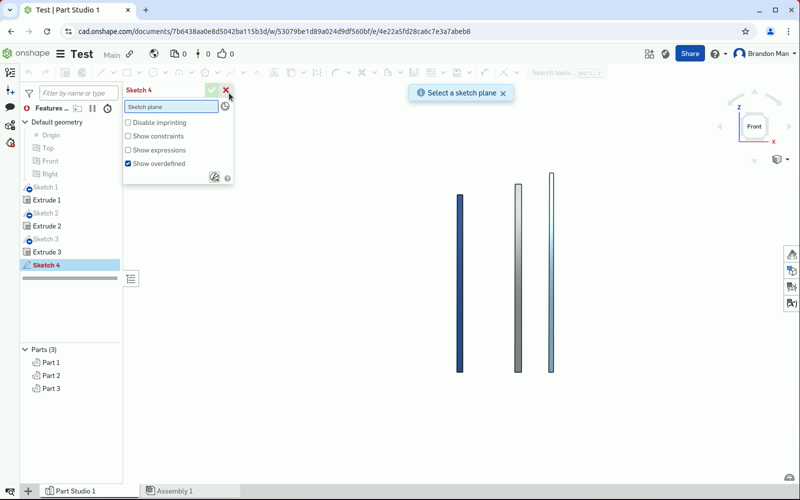
mouse_move(73, 163)
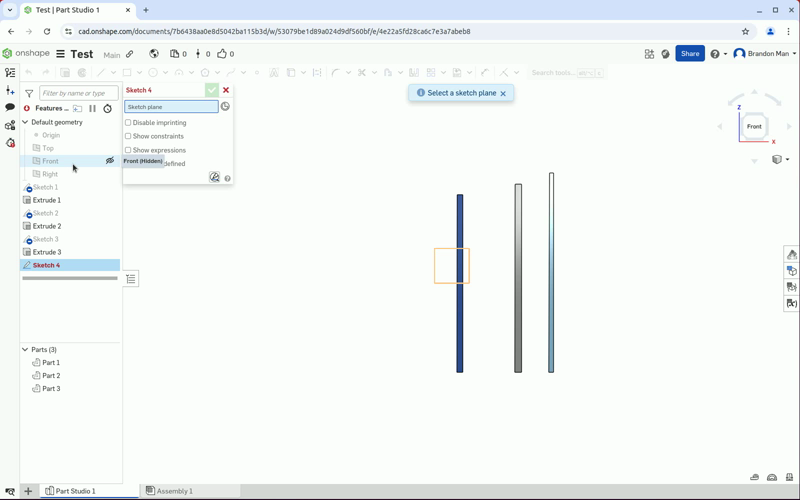
click(73, 163)
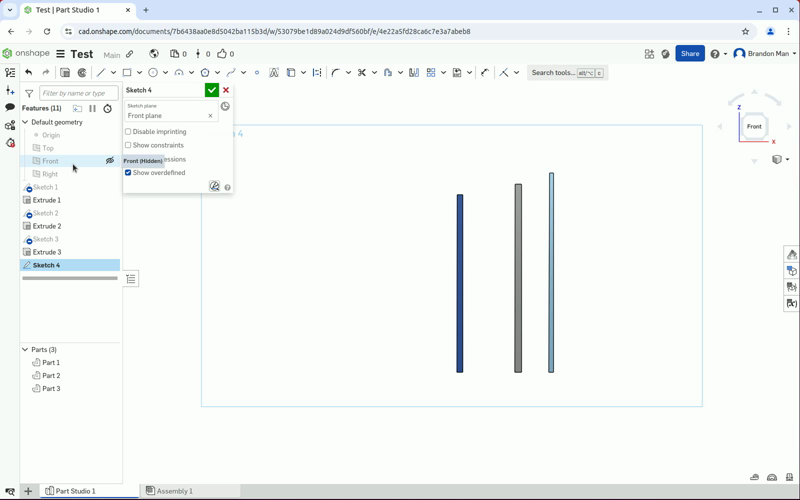
mouse_move(73, 352)
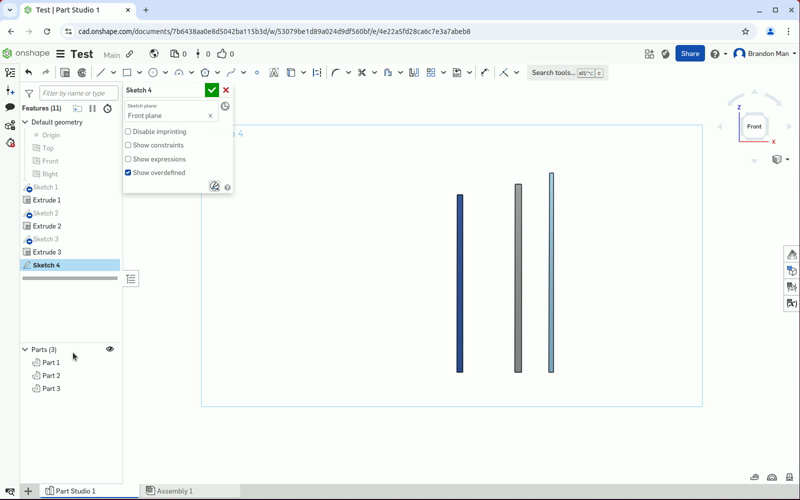
key(y)
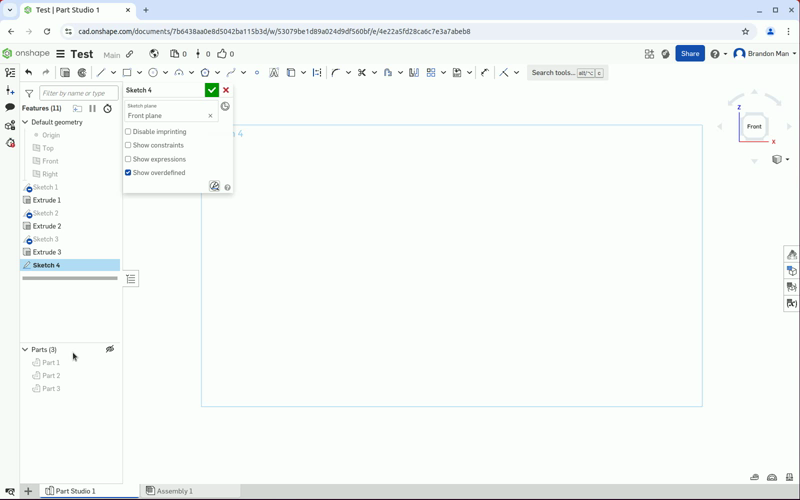
key(l)
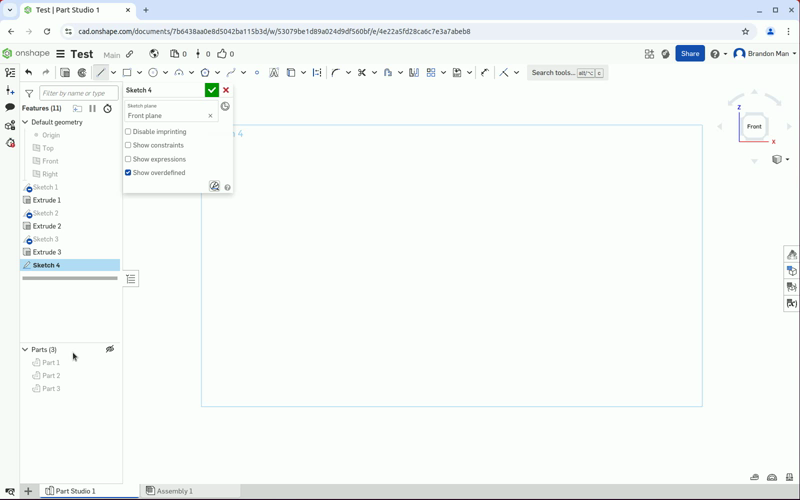
key_down(shift)
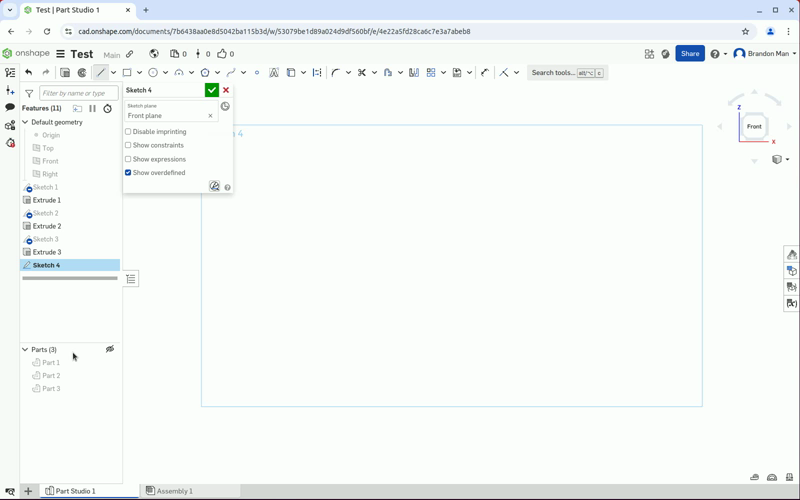
mouse_move(430, 372)
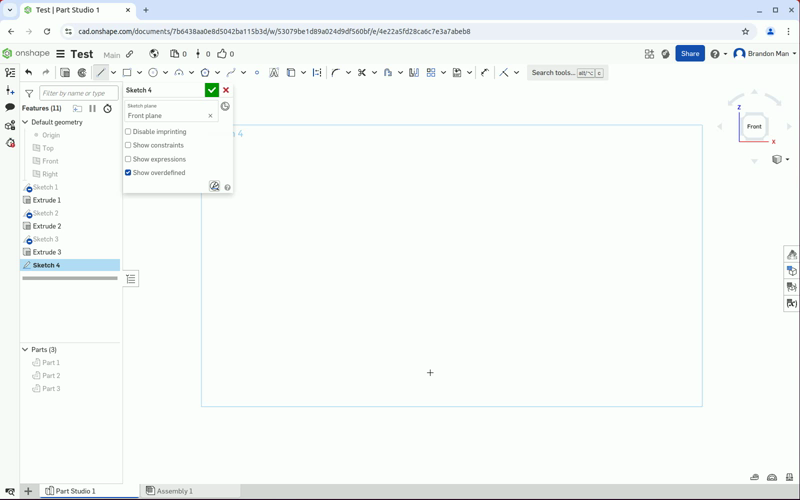
click(430, 372)
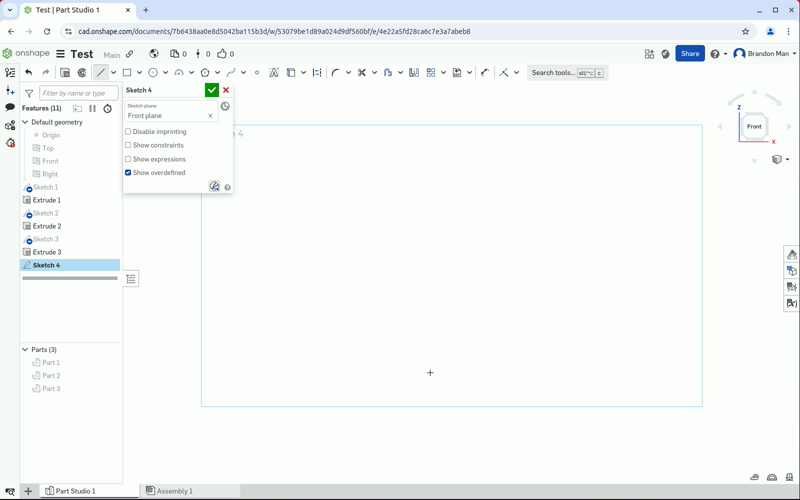
key_up(shift)
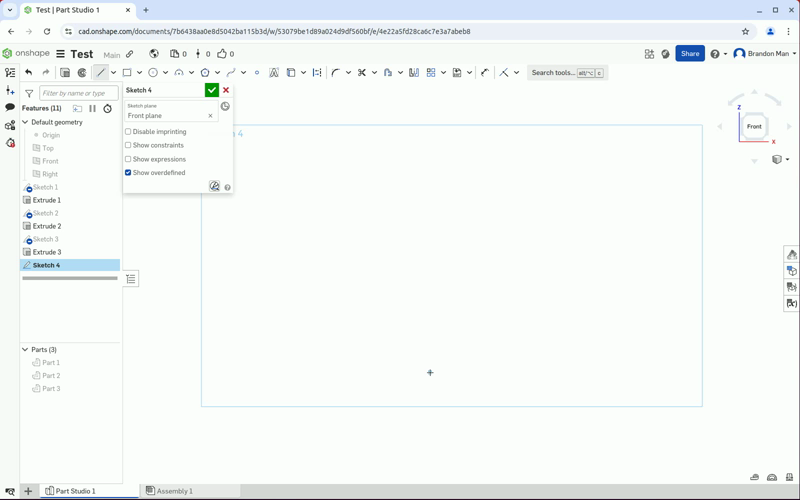
key_down(shift)
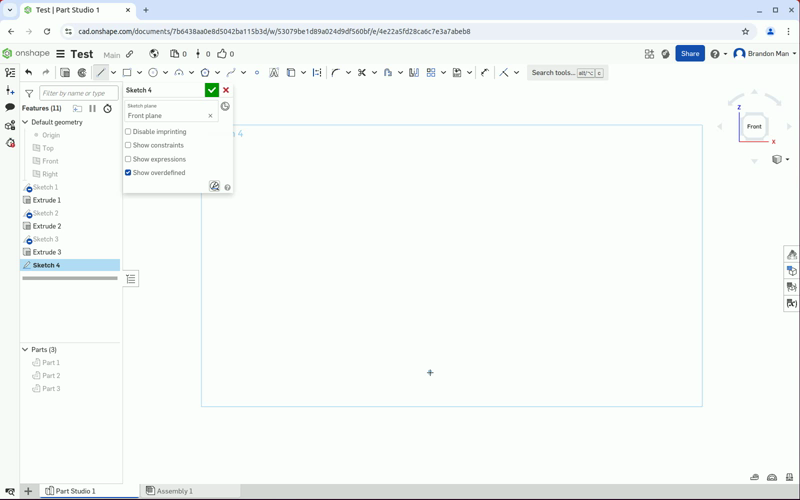
mouse_move(460, 372)
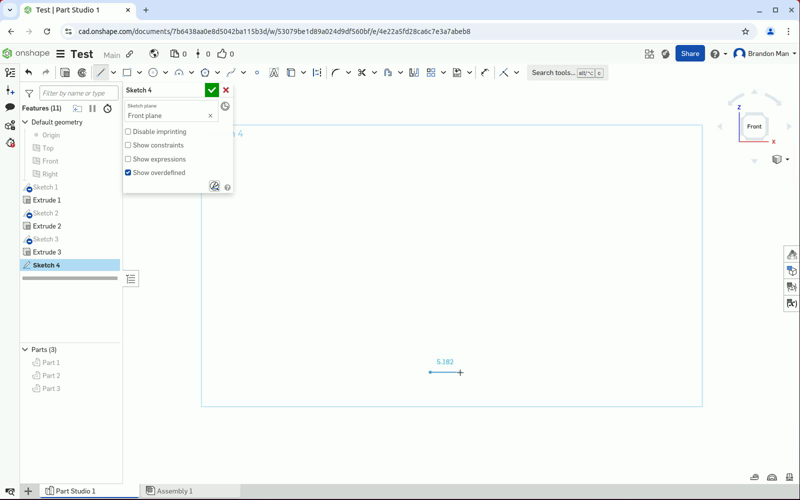
mouse_move(435, 372)
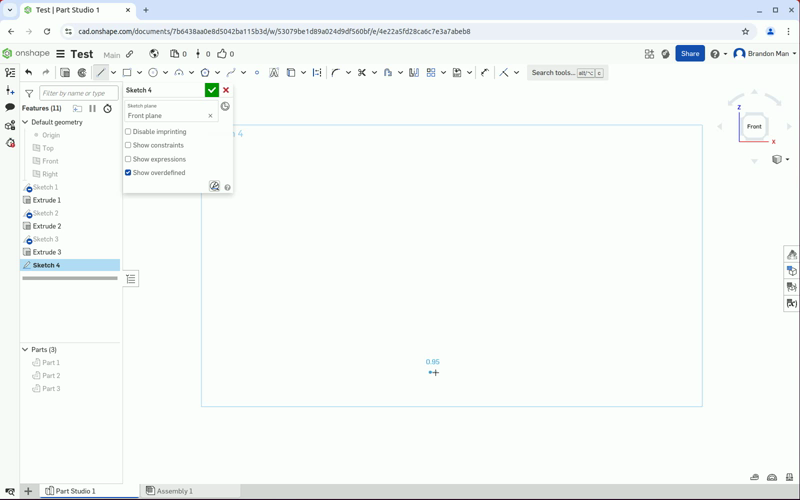
scroll(6)
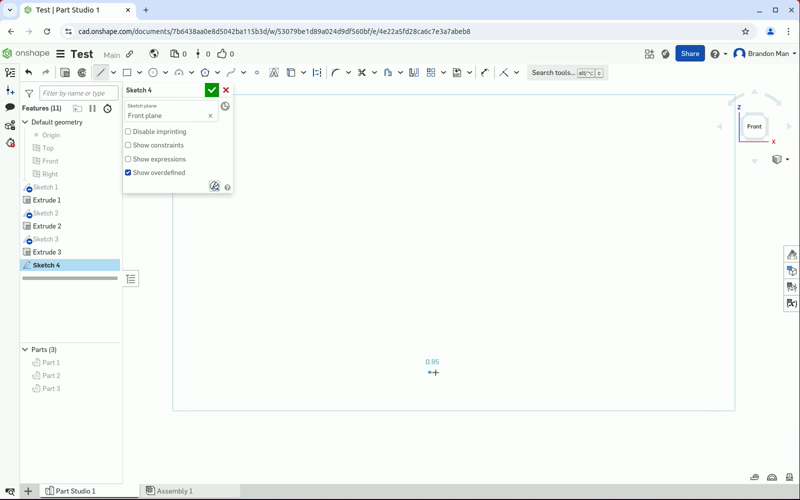
scroll(6)
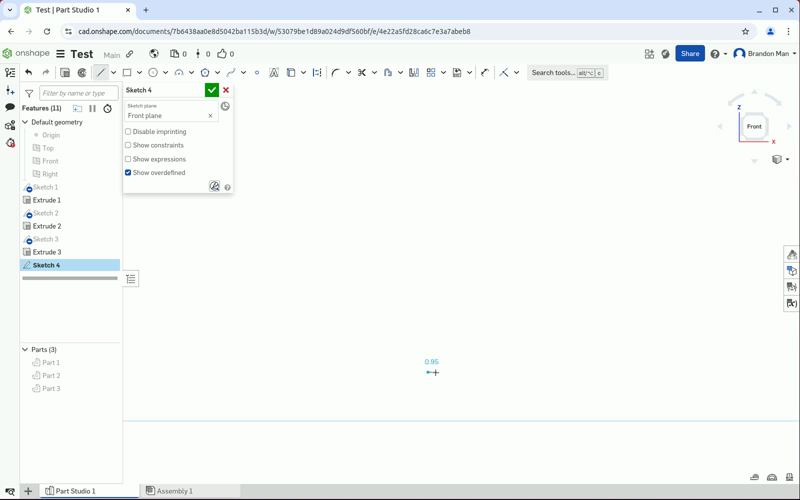
scroll(6)
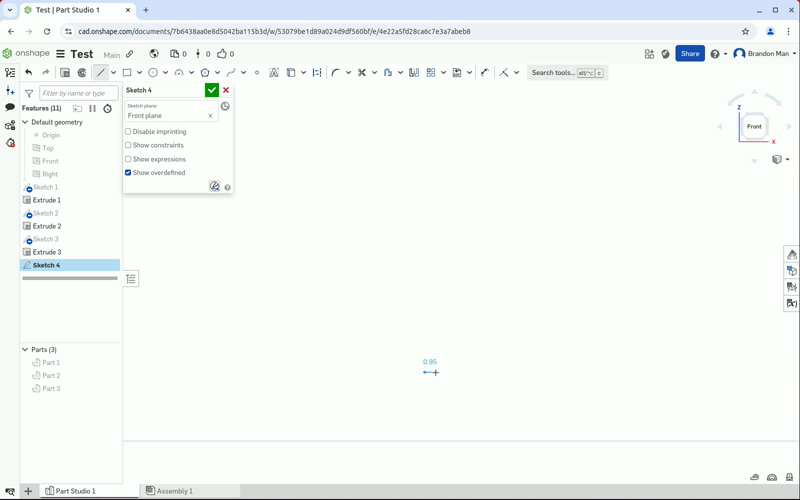
scroll(6)
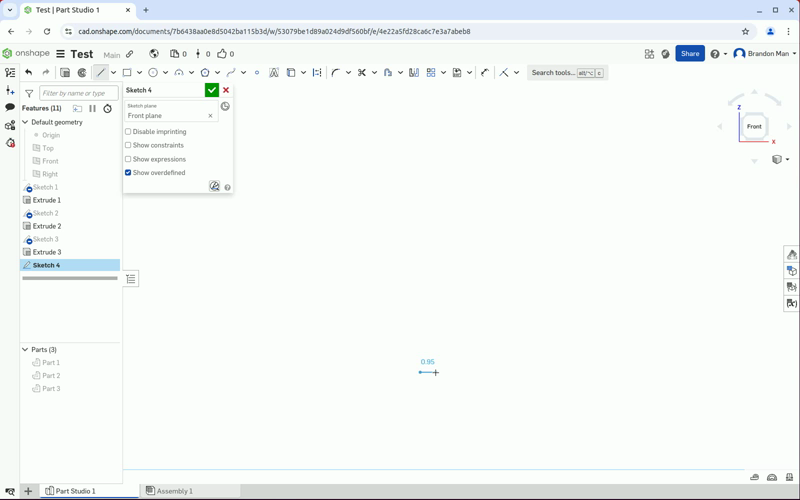
scroll(6)
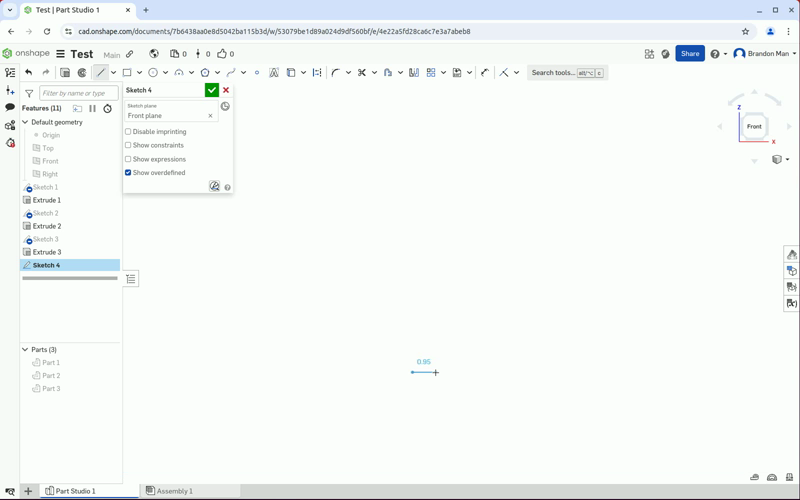
scroll(6)
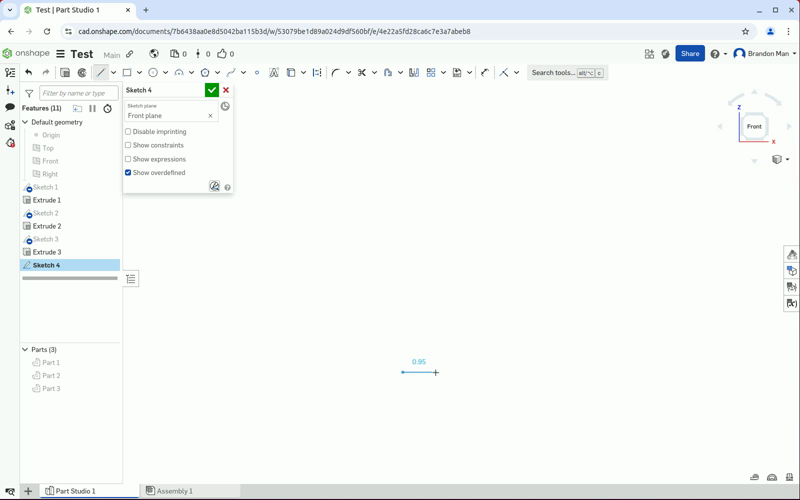
scroll(6)
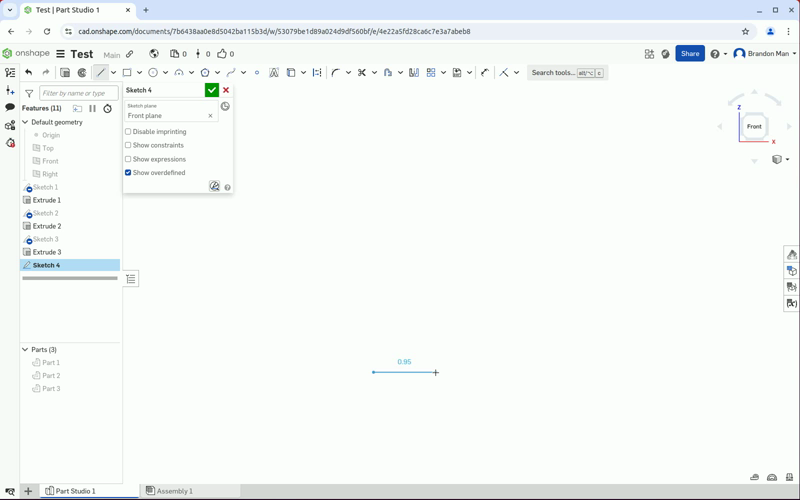
click(435, 372)
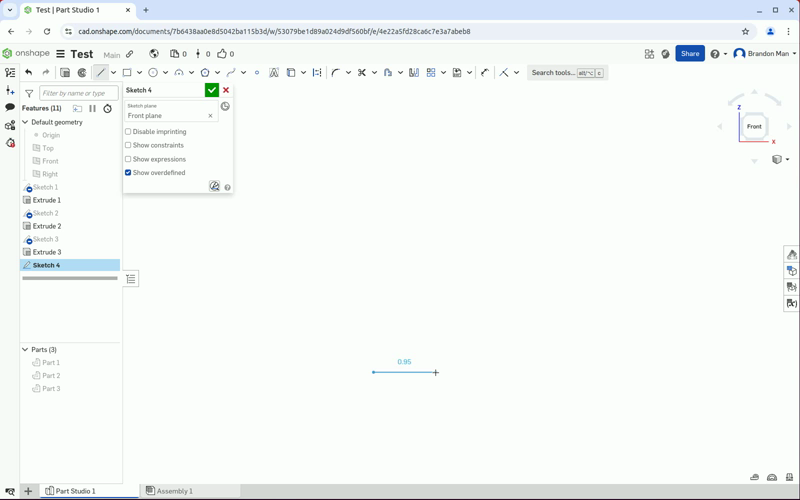
scroll(-6)
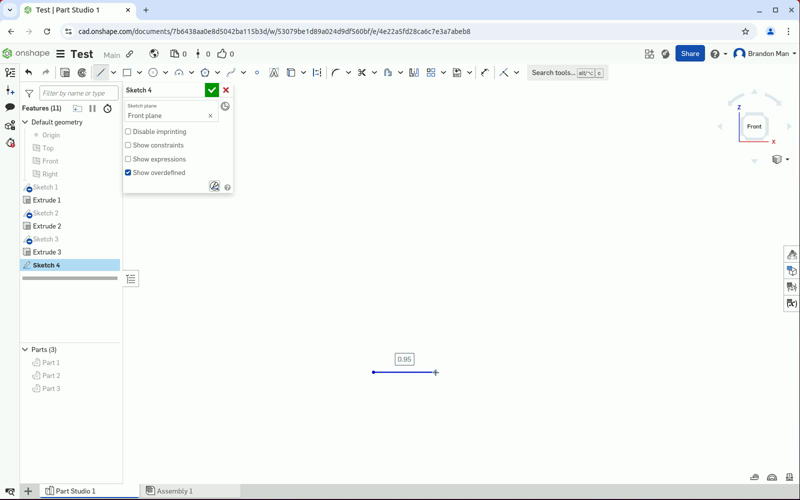
scroll(-6)
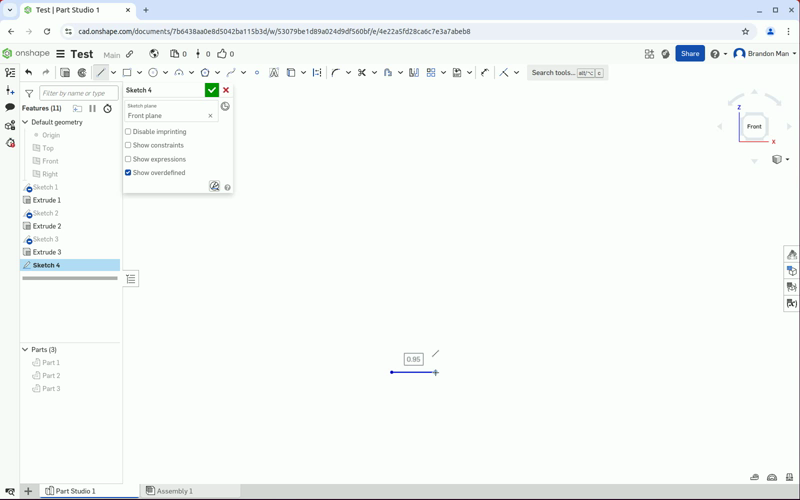
scroll(-6)
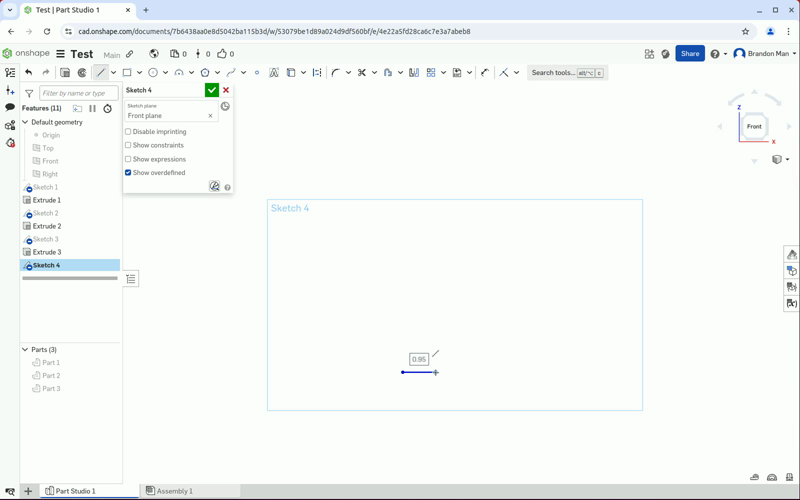
scroll(-6)
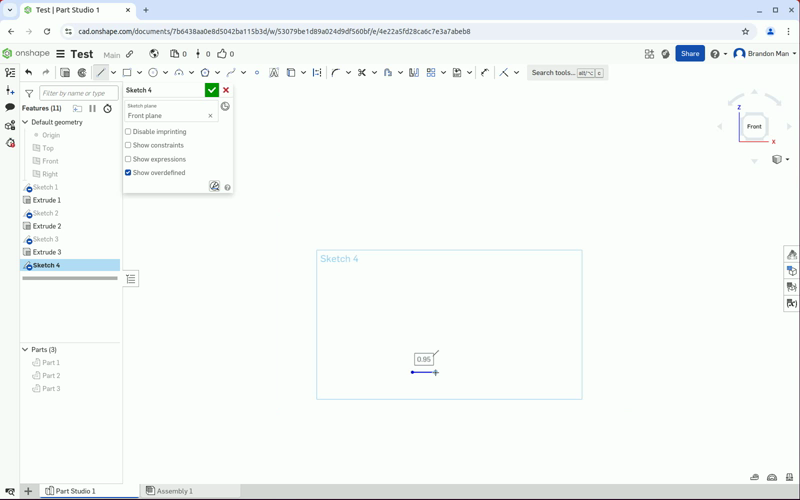
scroll(-6)
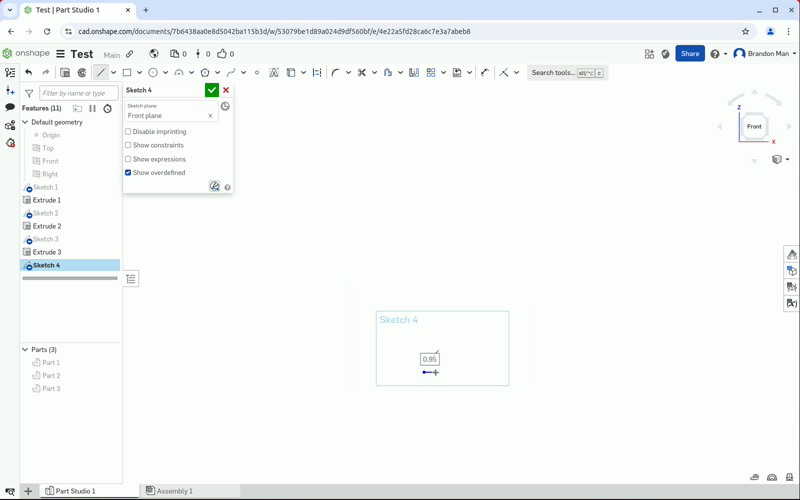
scroll(-6)
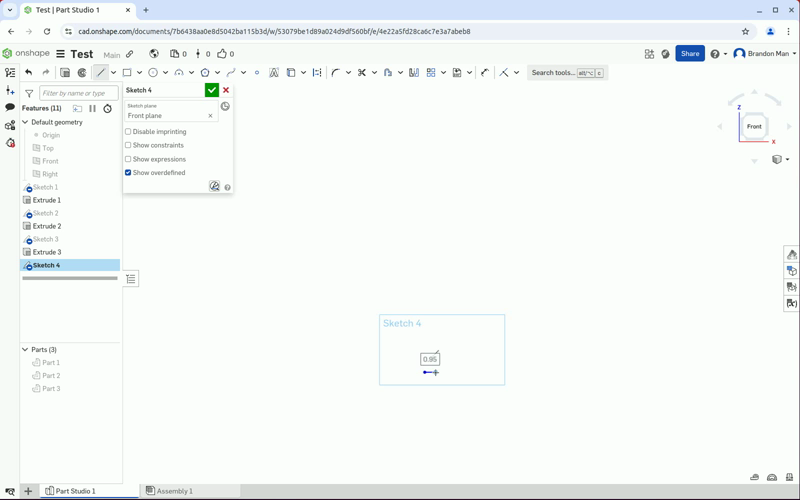
scroll(-6)
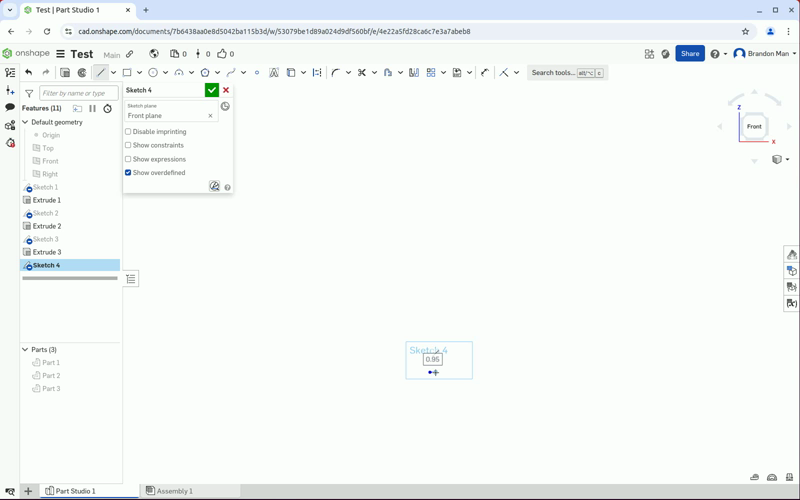
key_up(shift)
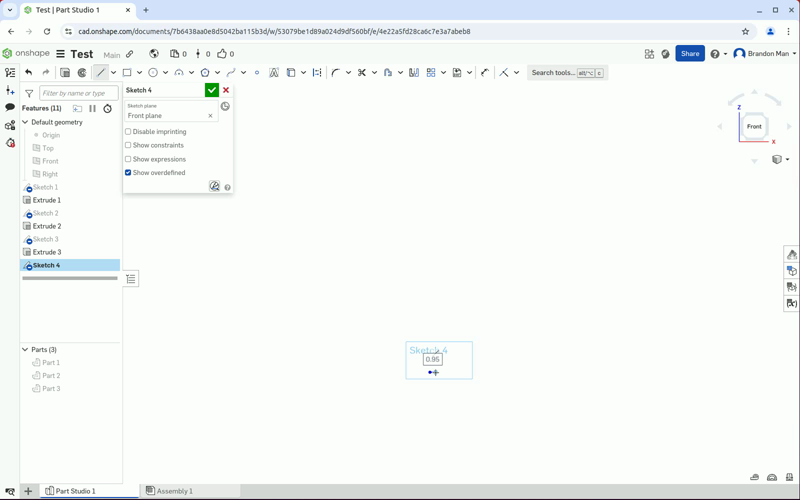
key_down(shift)
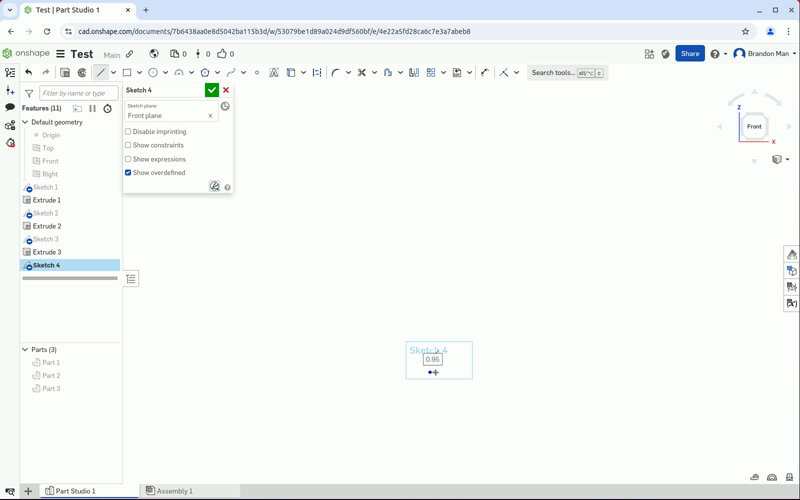
mouse_move(435, 194)
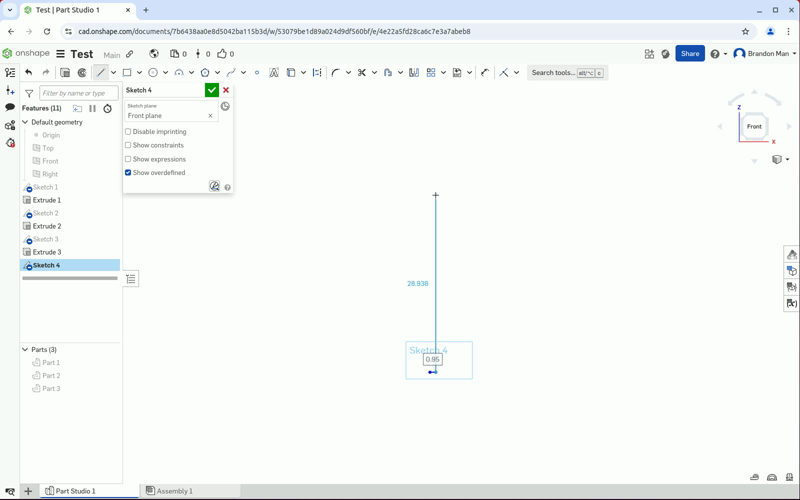
click(435, 194)
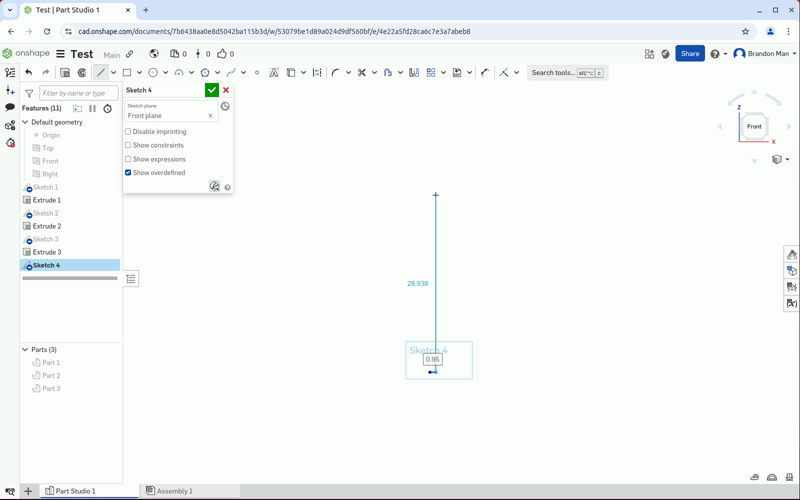
key_up(shift)
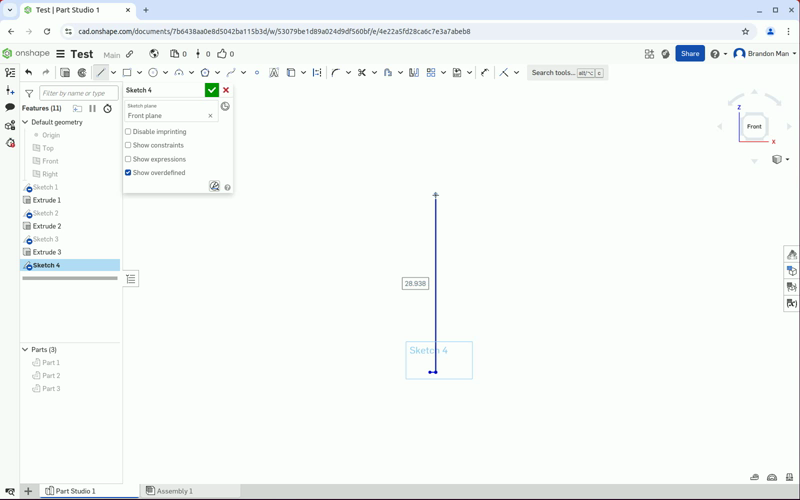
key_down(shift)
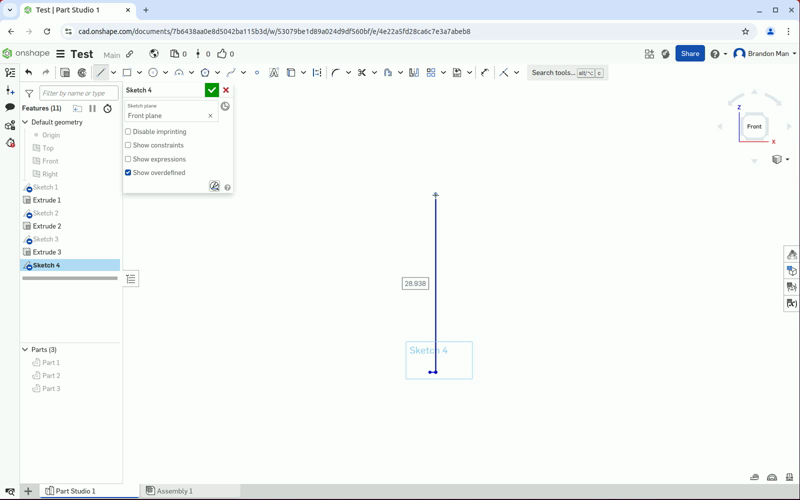
mouse_move(465, 194)
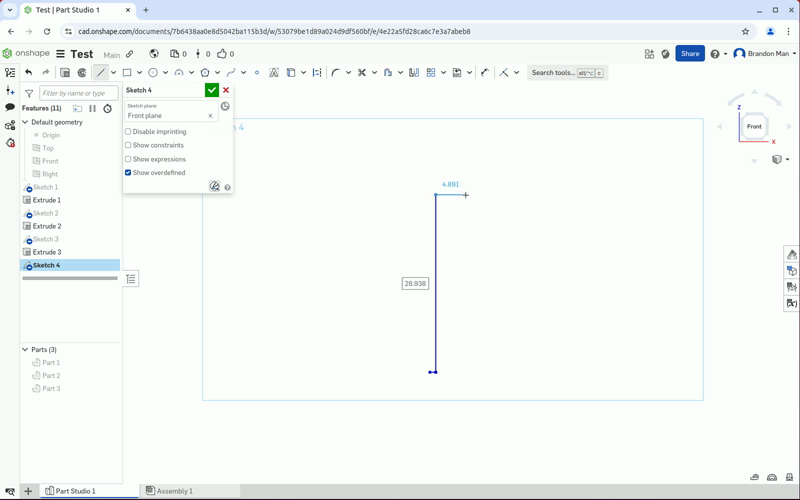
mouse_move(430, 194)
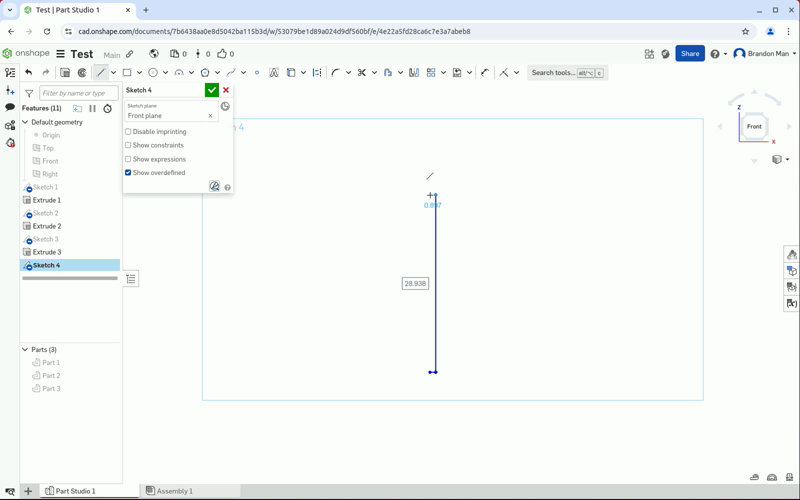
scroll(6)
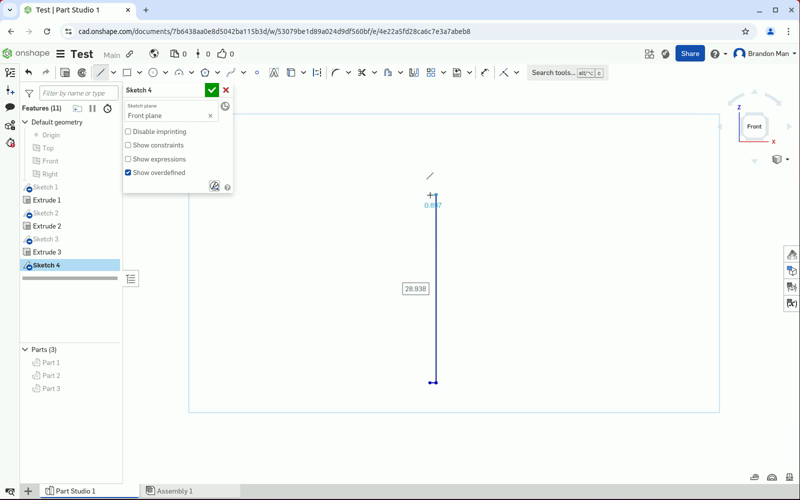
scroll(6)
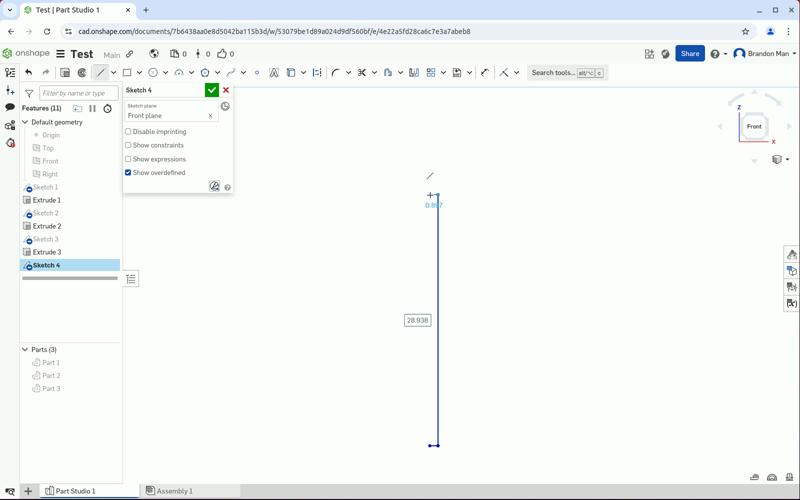
scroll(6)
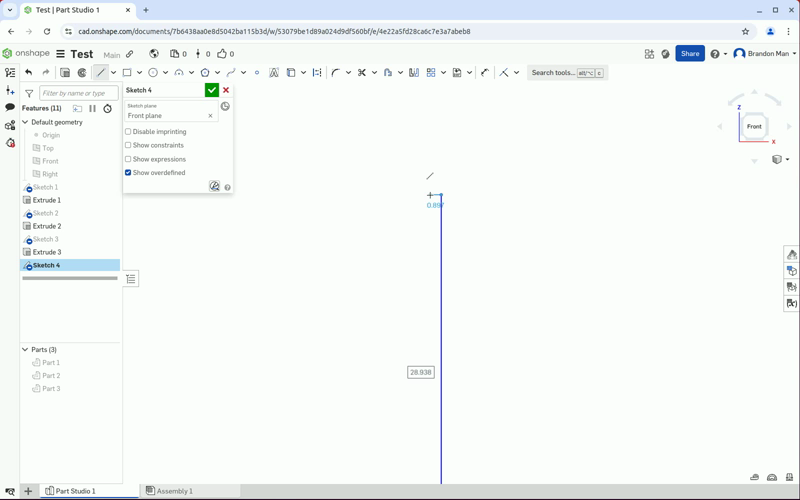
scroll(6)
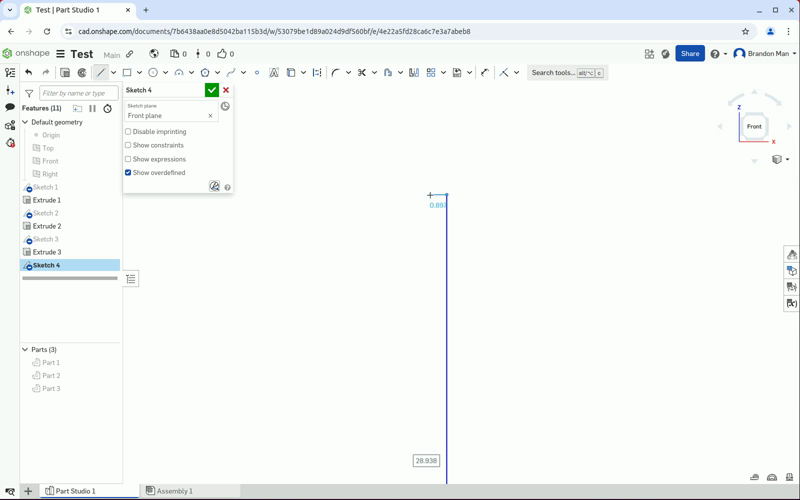
scroll(6)
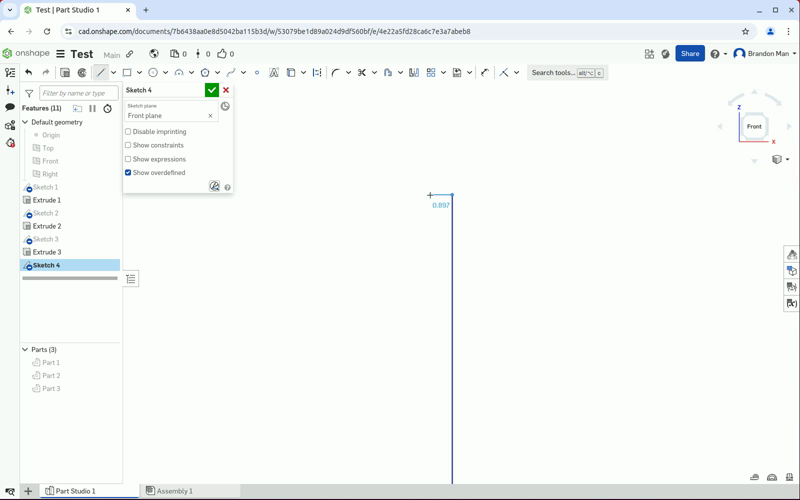
scroll(6)
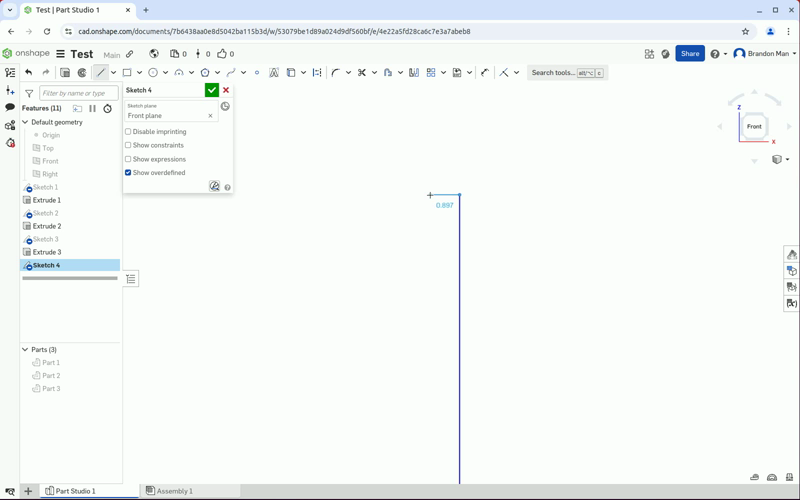
scroll(6)
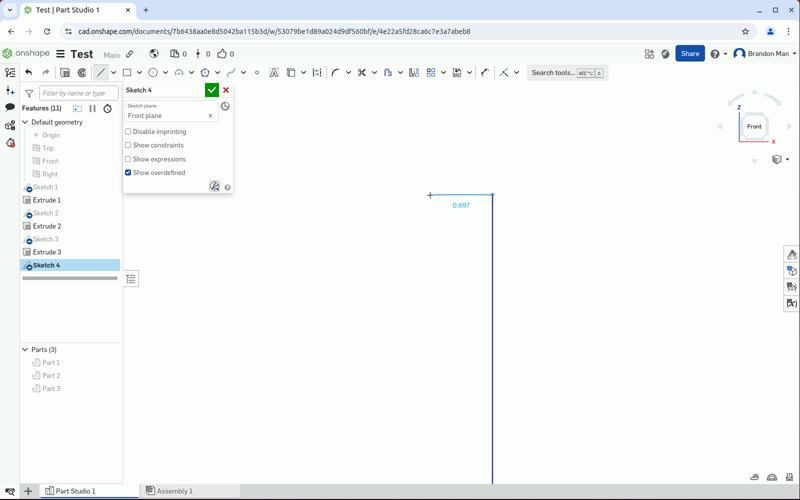
click(430, 194)
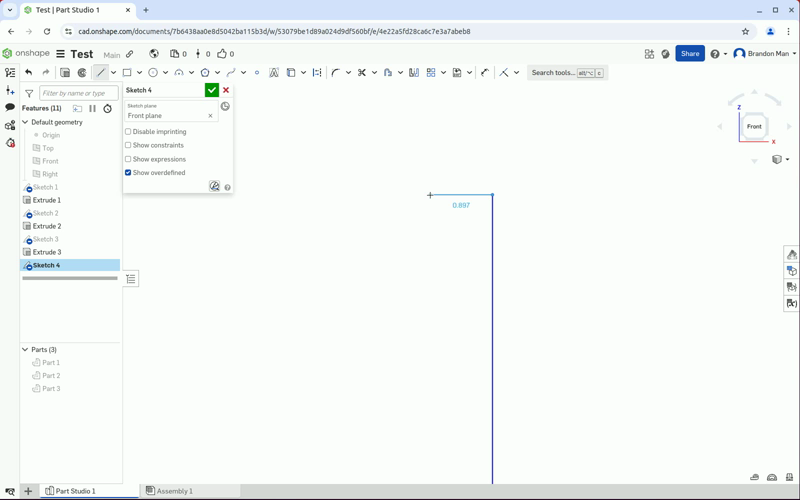
scroll(-6)
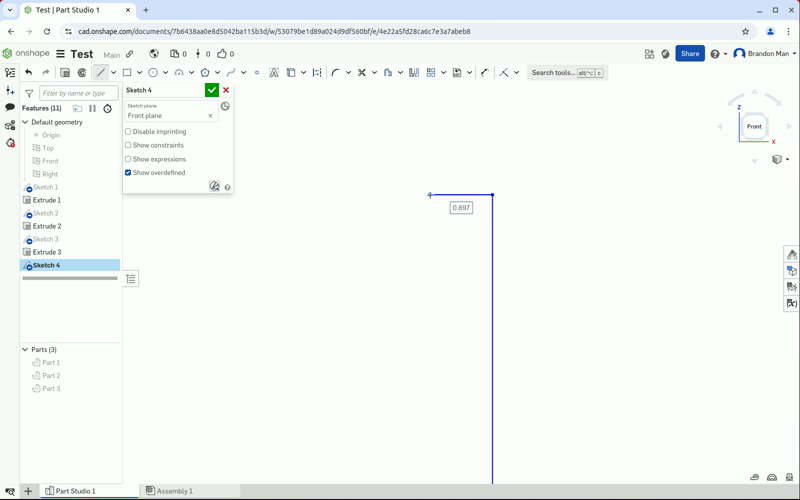
scroll(-6)
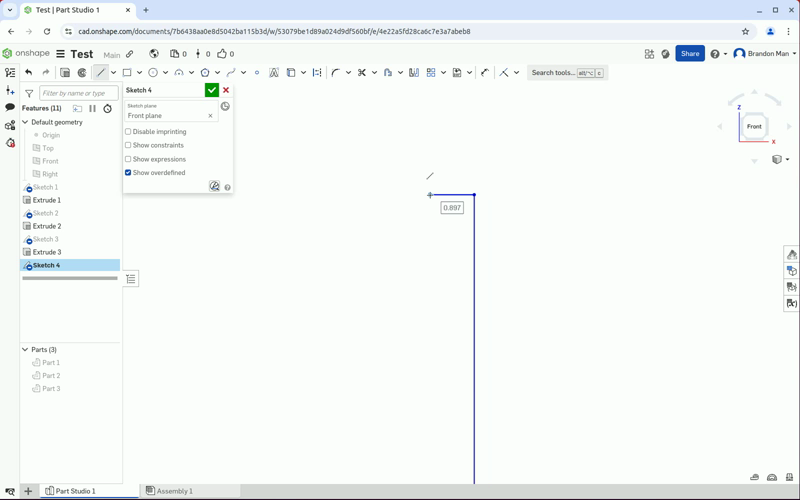
scroll(-6)
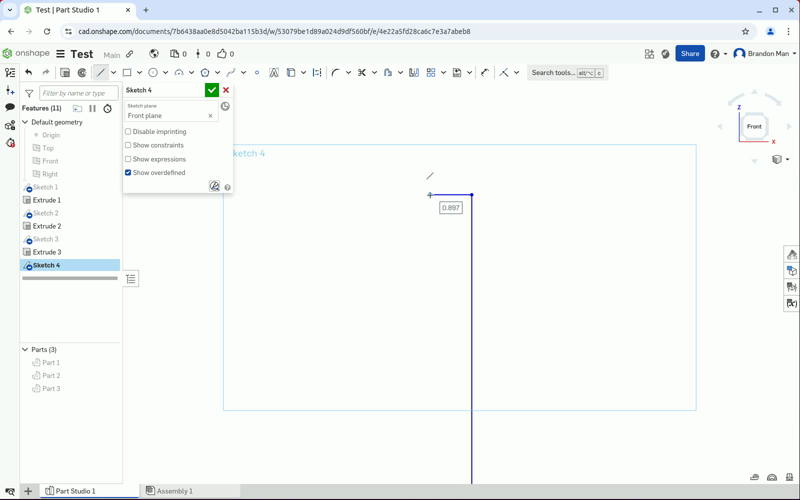
scroll(-6)
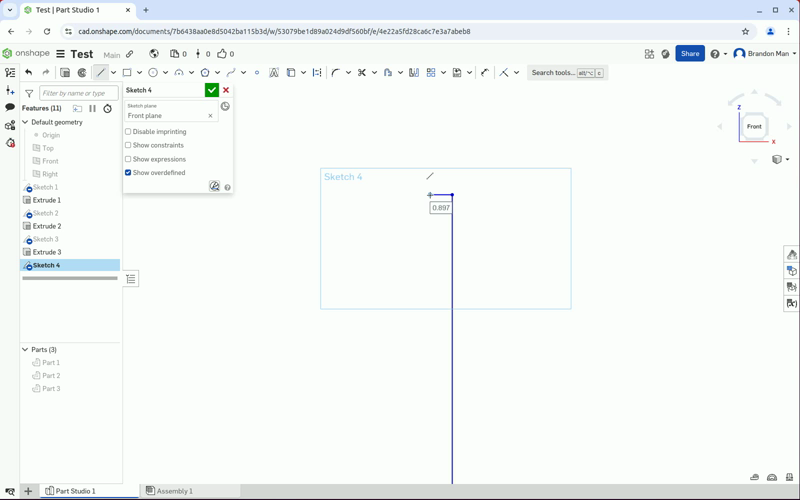
scroll(-6)
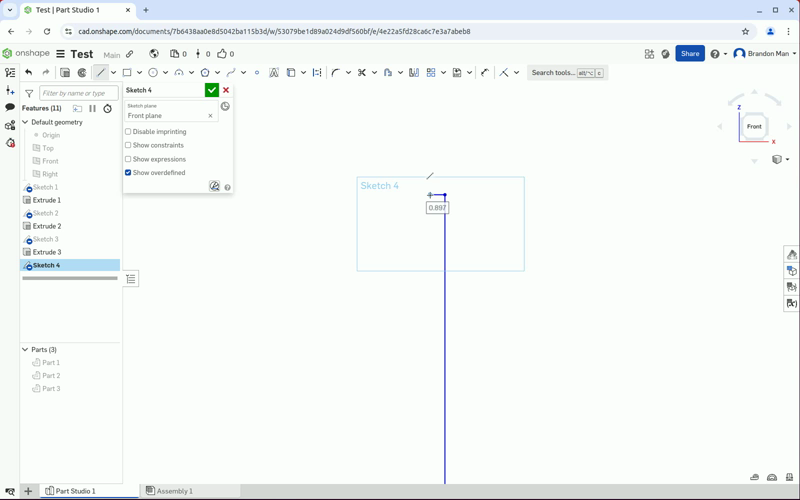
scroll(-6)
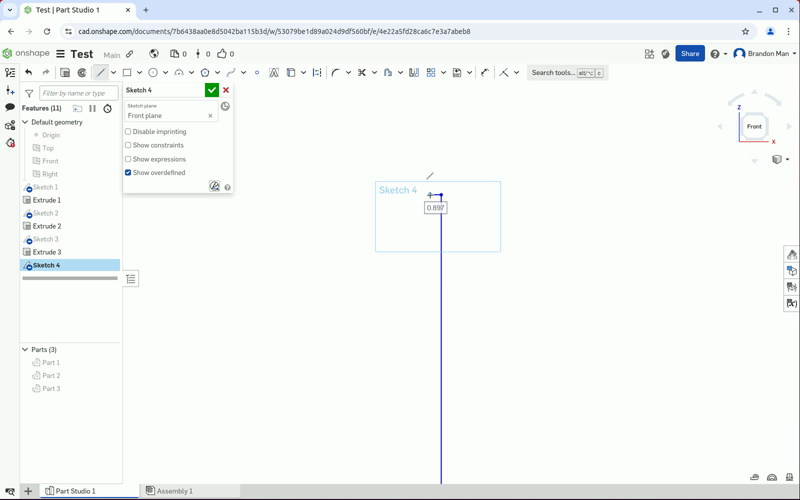
scroll(-6)
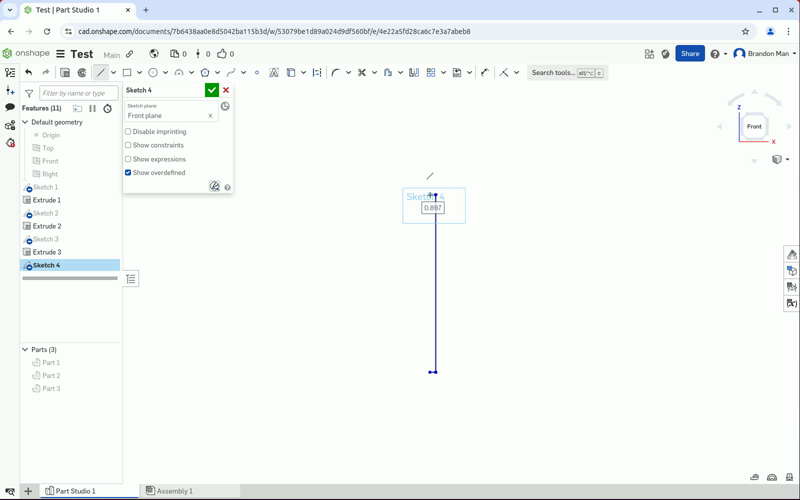
key_up(shift)
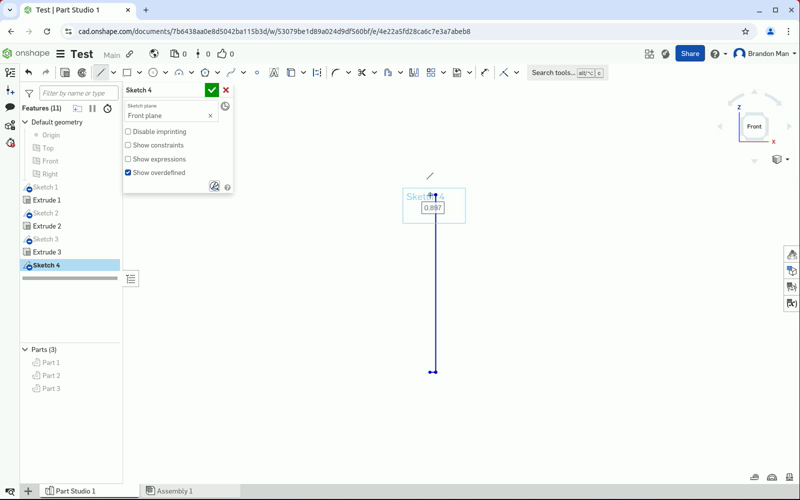
key_down(shift)
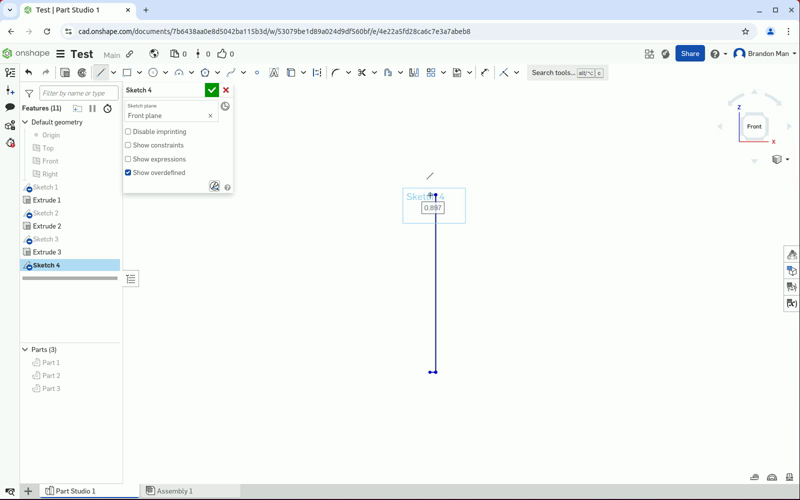
mouse_move(430, 372)
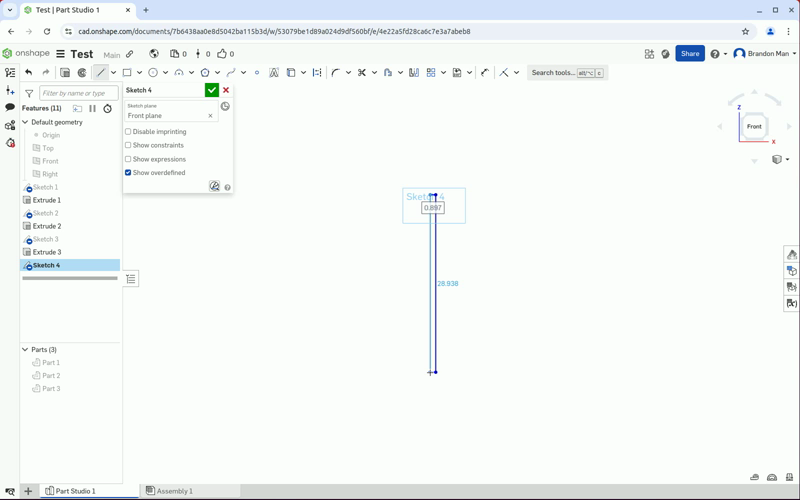
key_up(shift)
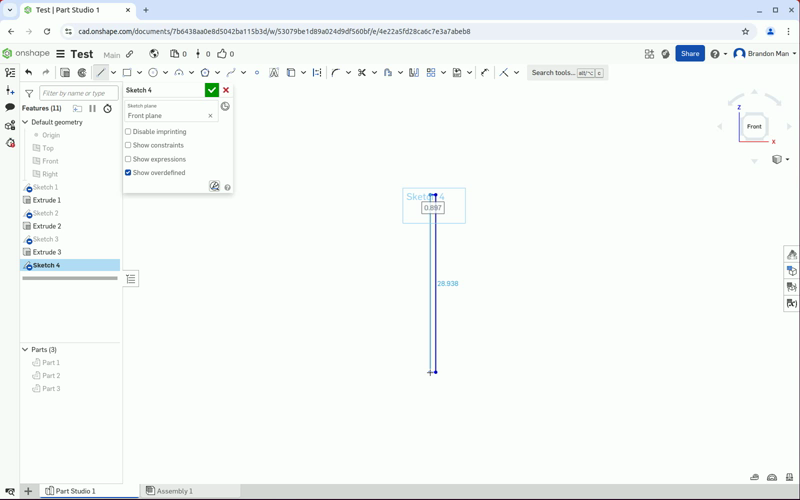
click(430, 372)
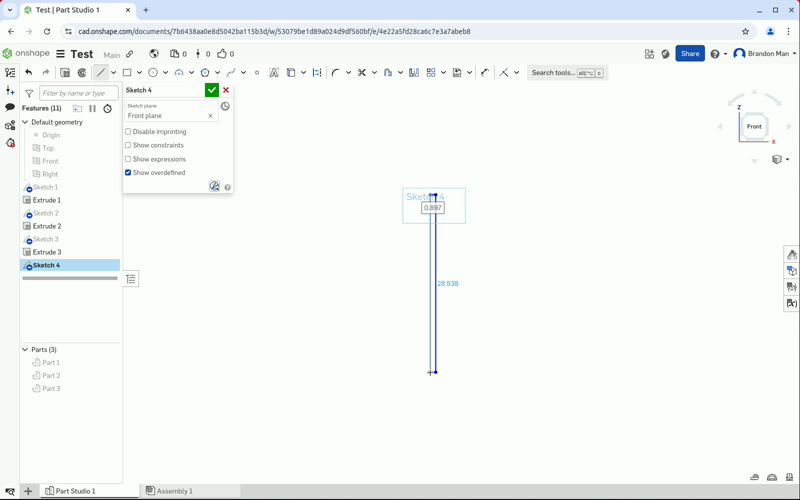
key(esc)
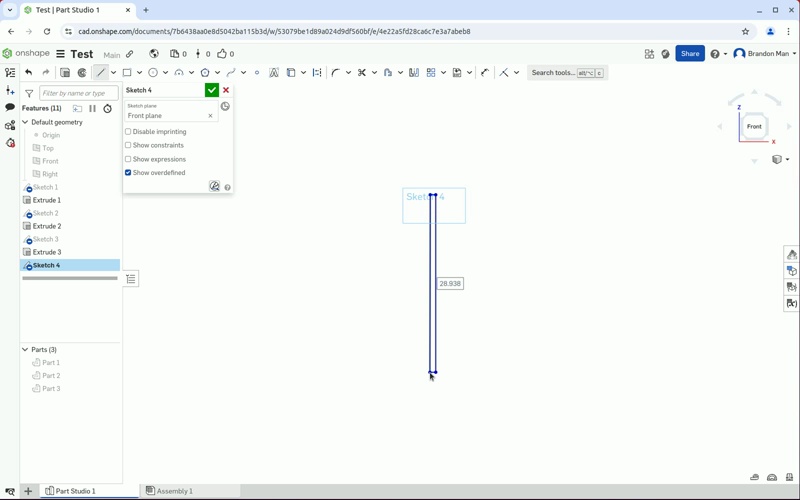
mouse_move(433, 318)
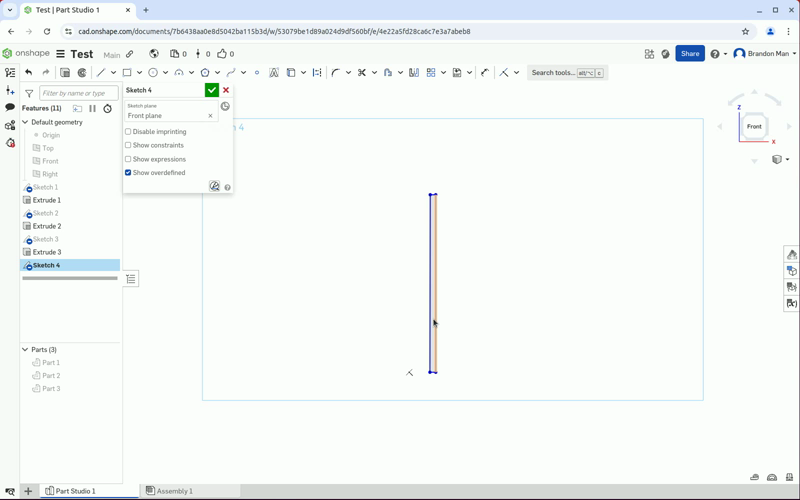
scroll(6)
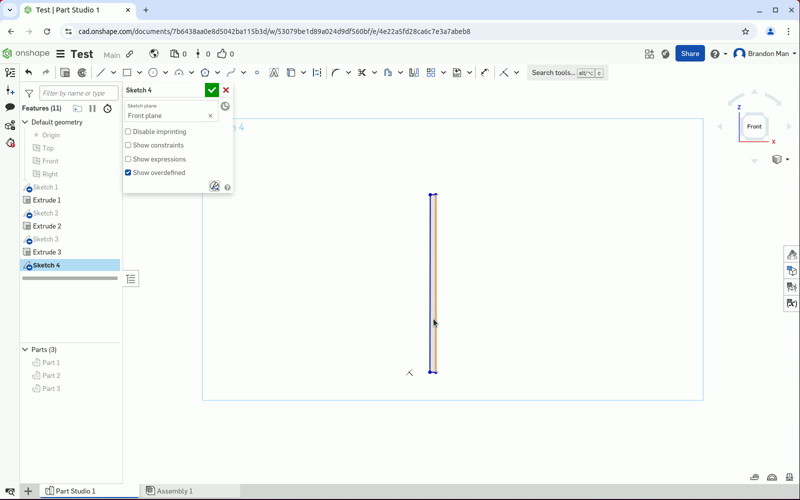
scroll(6)
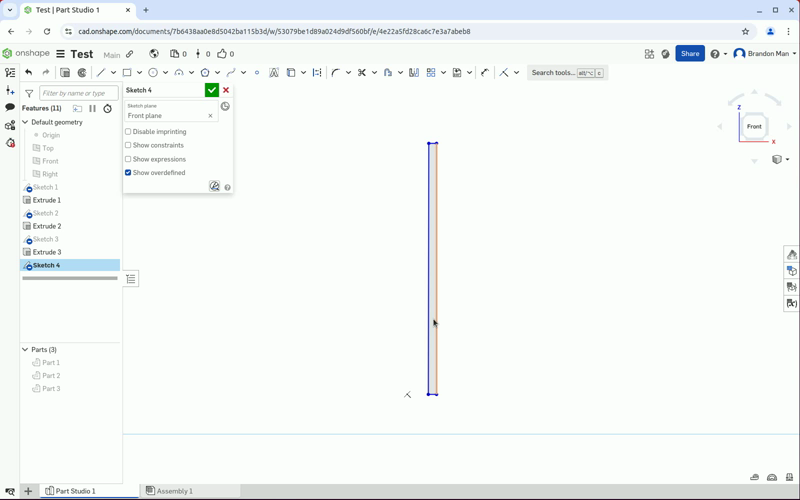
scroll(6)
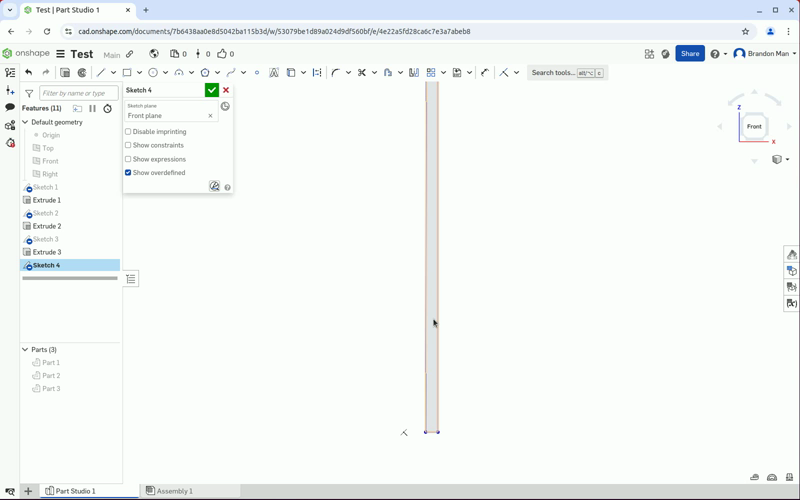
scroll(6)
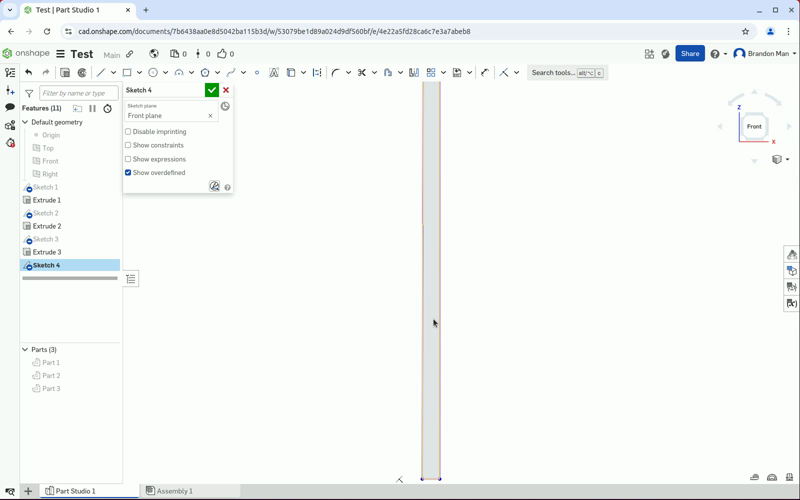
scroll(6)
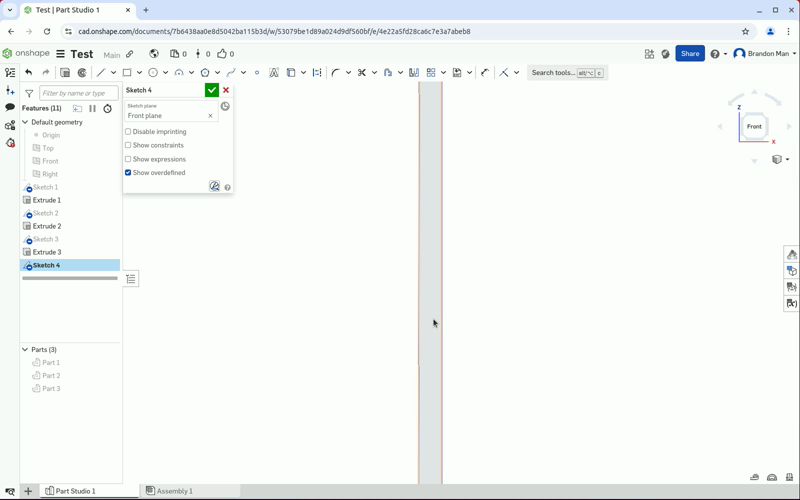
scroll(6)
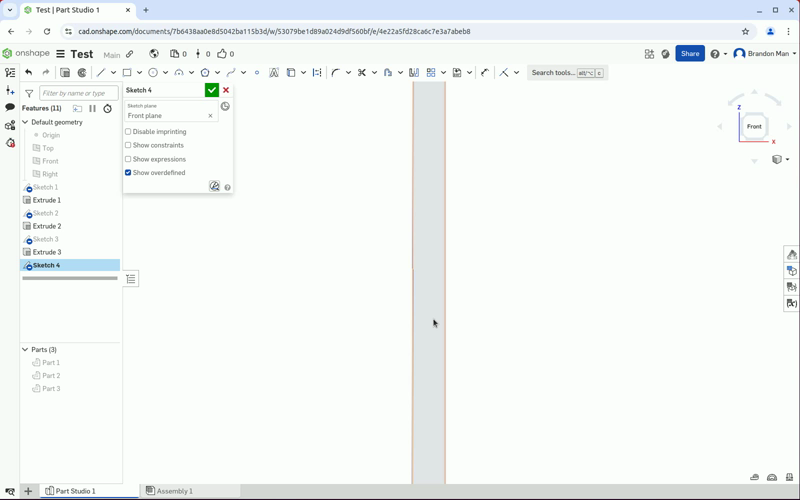
scroll(6)
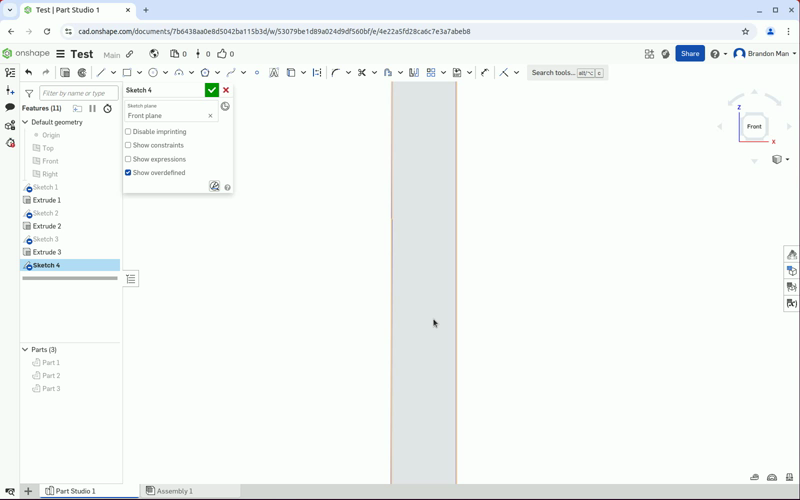
click(433, 318)
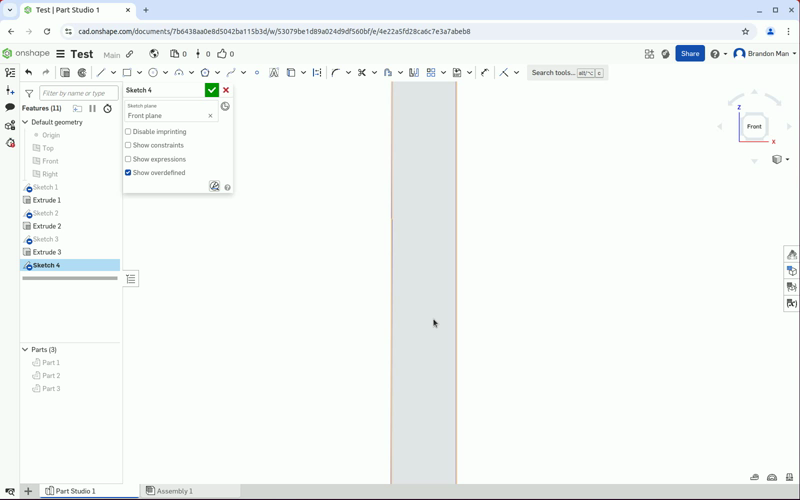
scroll(-6)
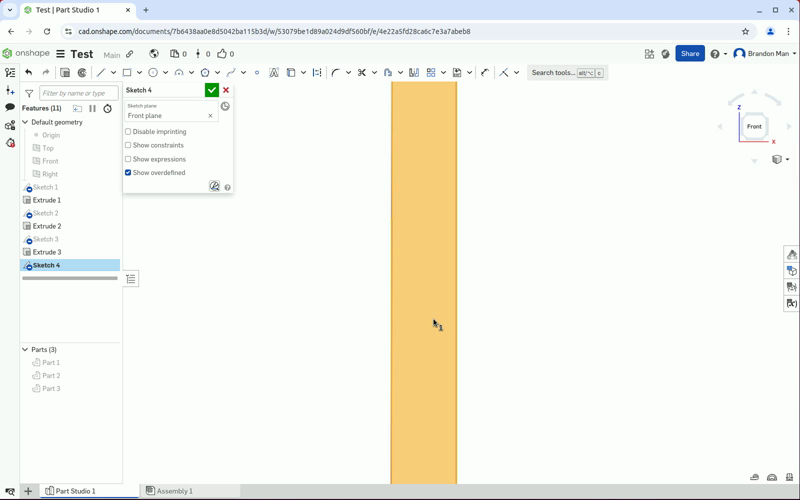
scroll(-6)
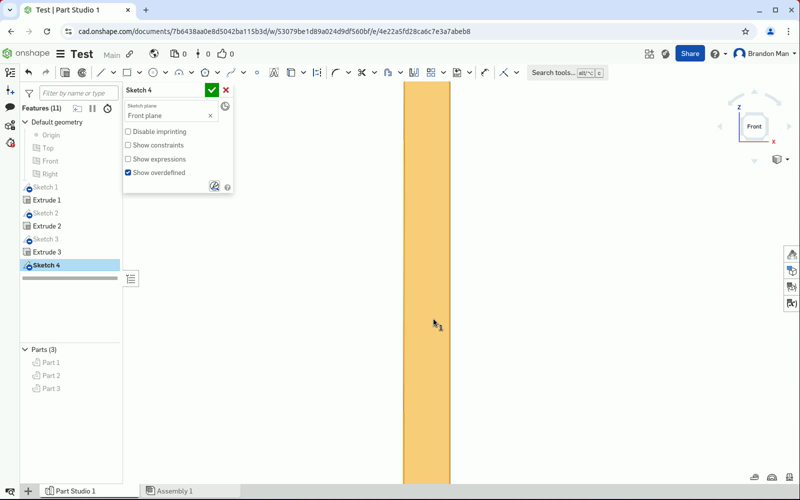
scroll(-6)
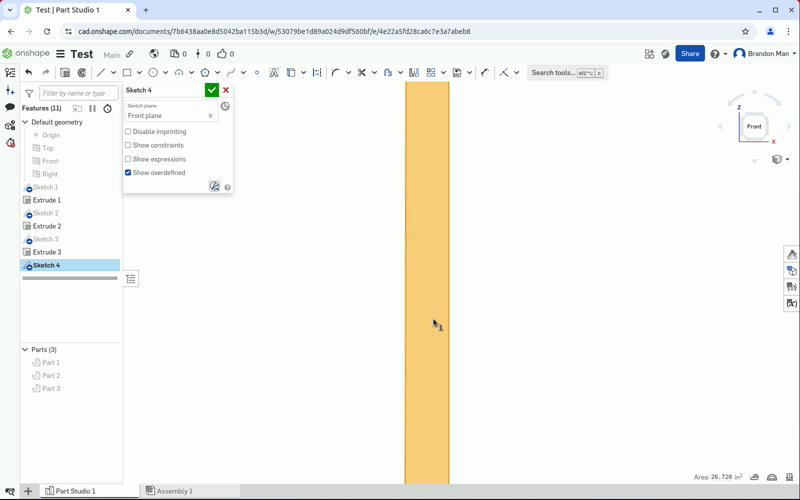
scroll(-6)
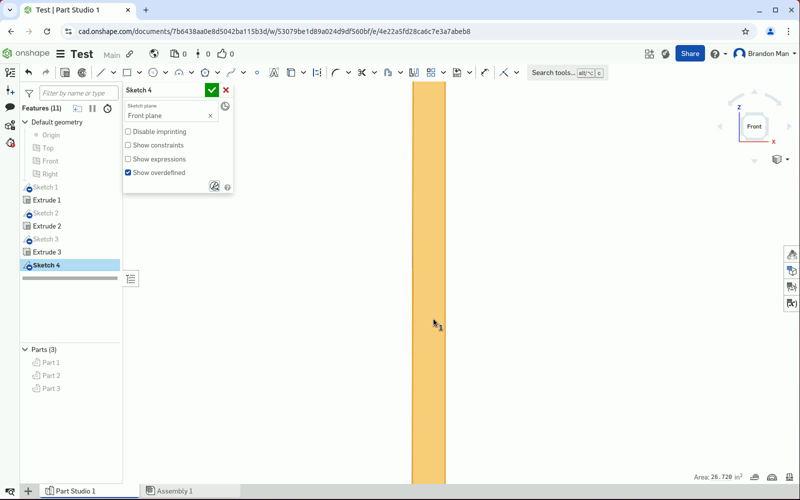
scroll(-6)
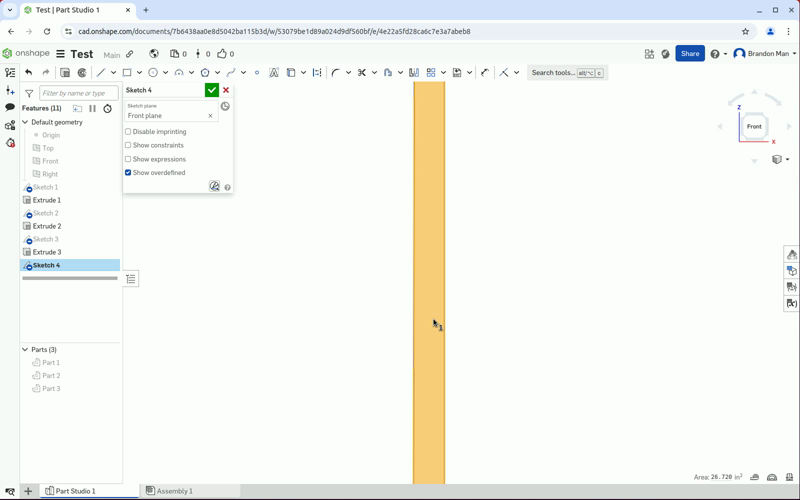
scroll(-6)
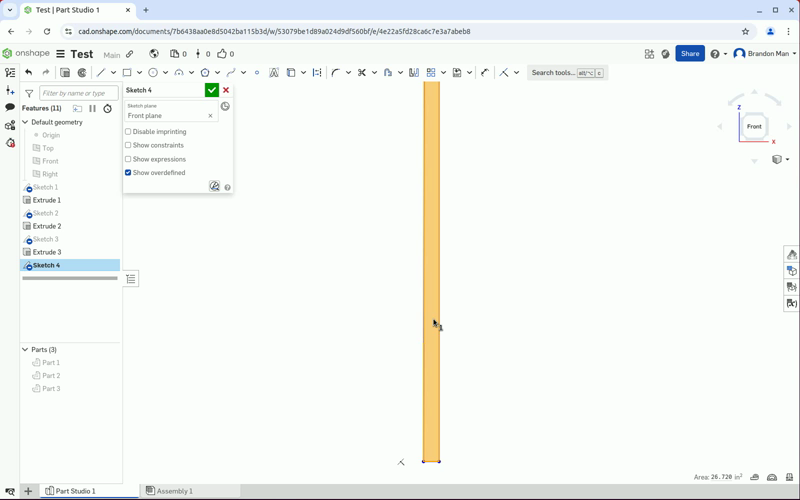
scroll(-6)
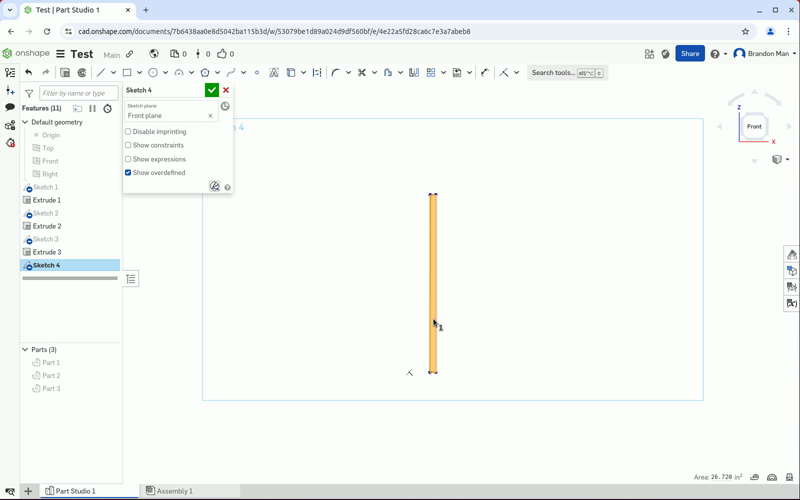
mouse_move(73, 352)
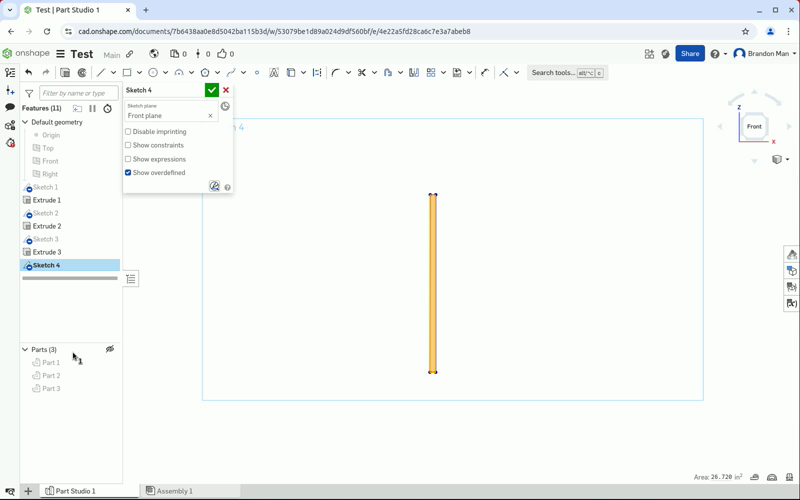
key(shift+y)
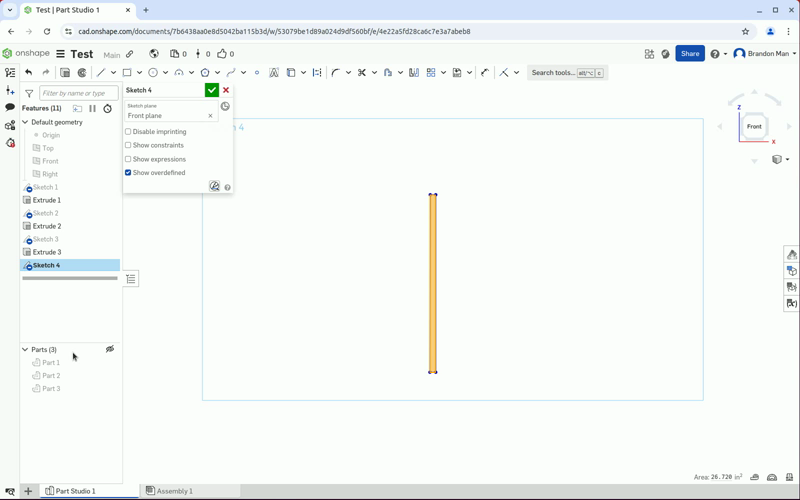
key(shift+e)
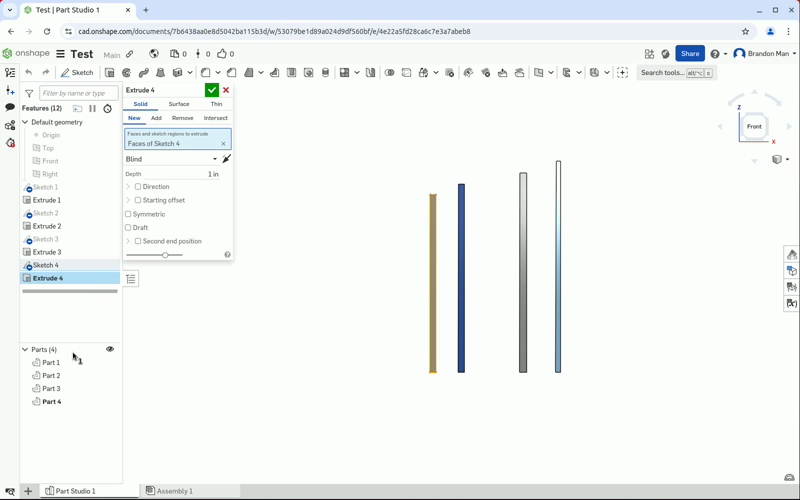
mouse_move(143, 106)
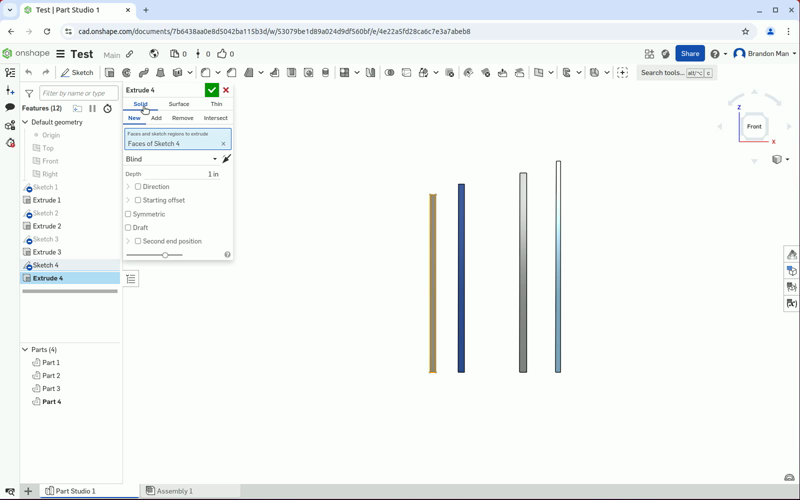
click(143, 106)
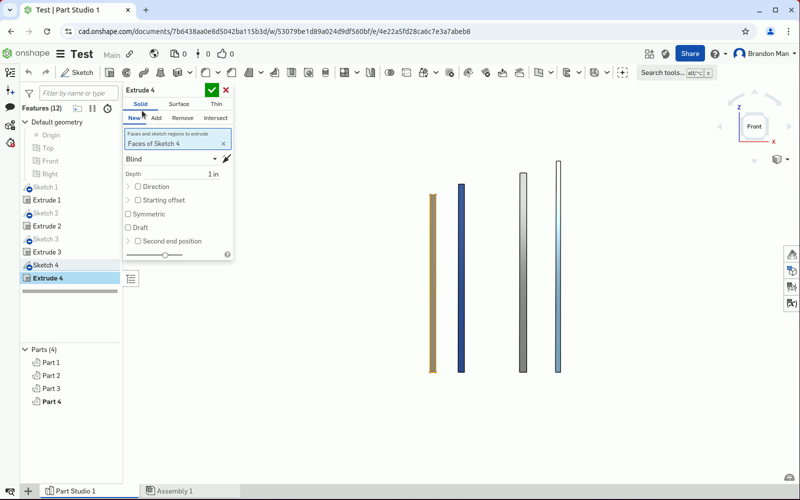
mouse_move(137, 120)
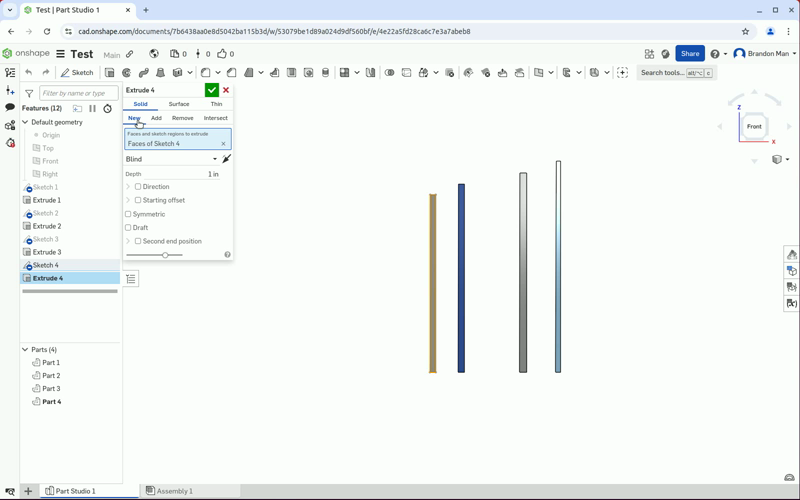
click(137, 120)
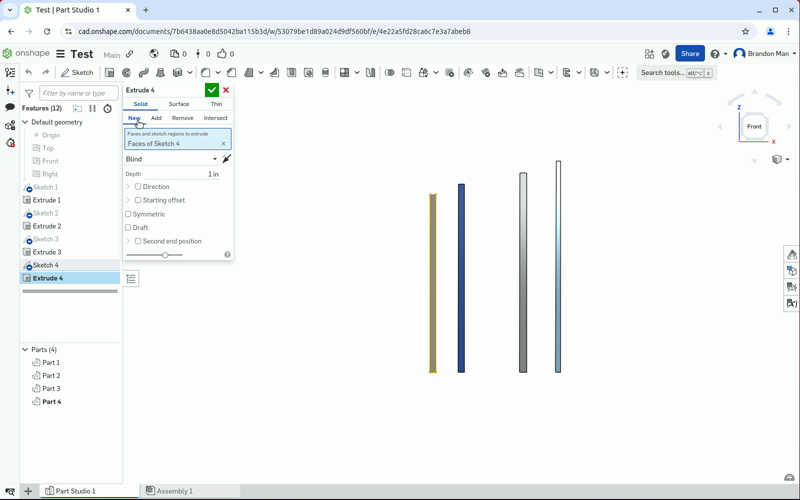
key(tab, 4)
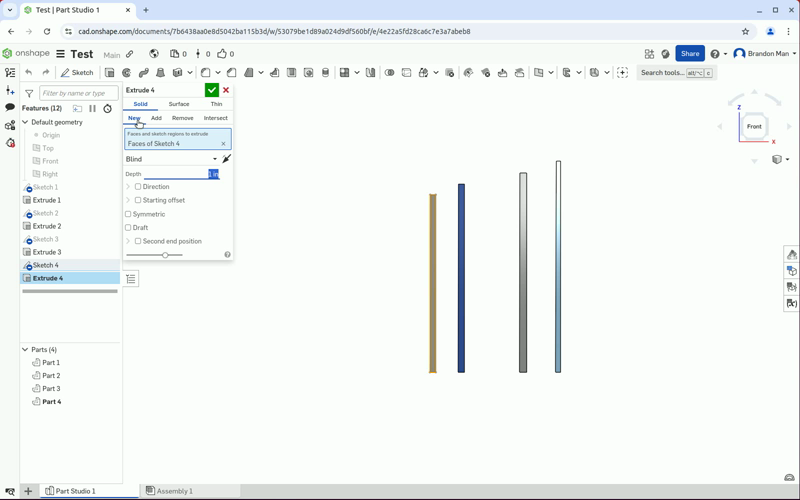
text(1.204)
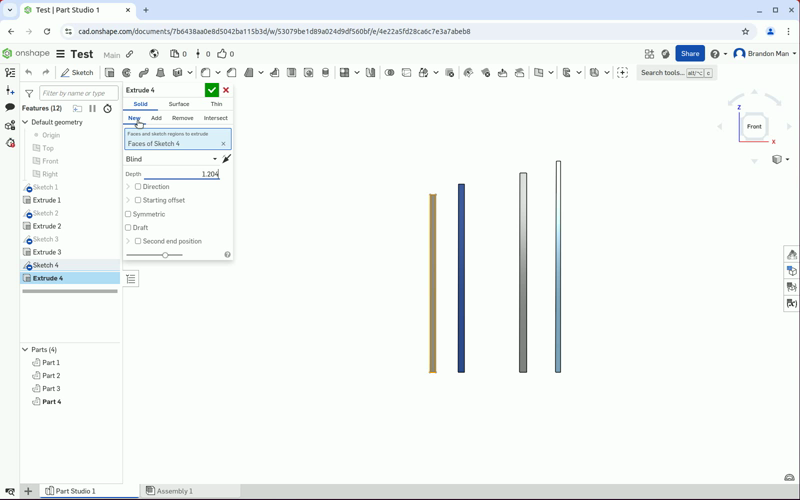
key(enter)
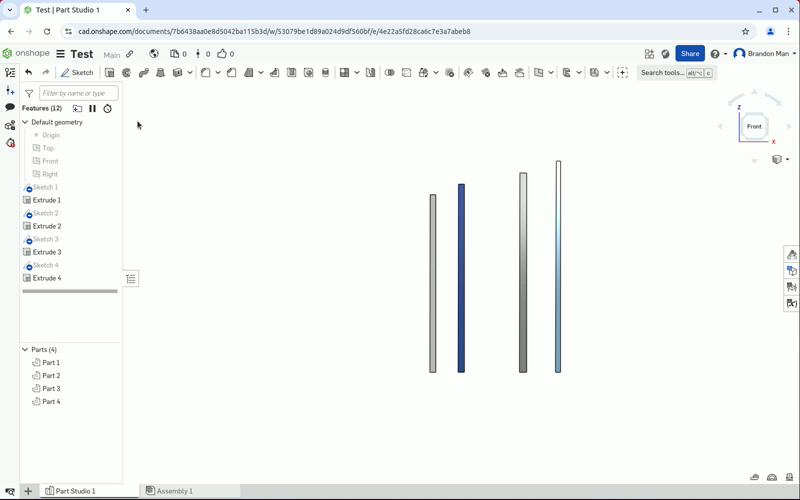
key(shift+h)
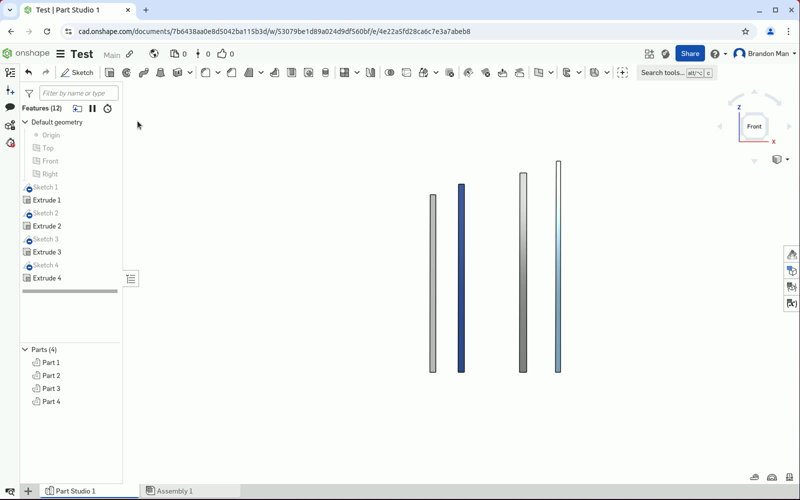
key(shift+h)
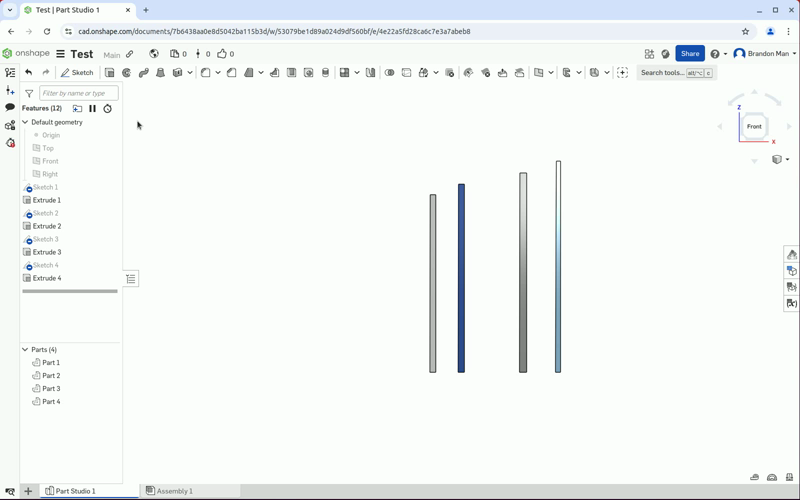
mouse_move(73, 189)
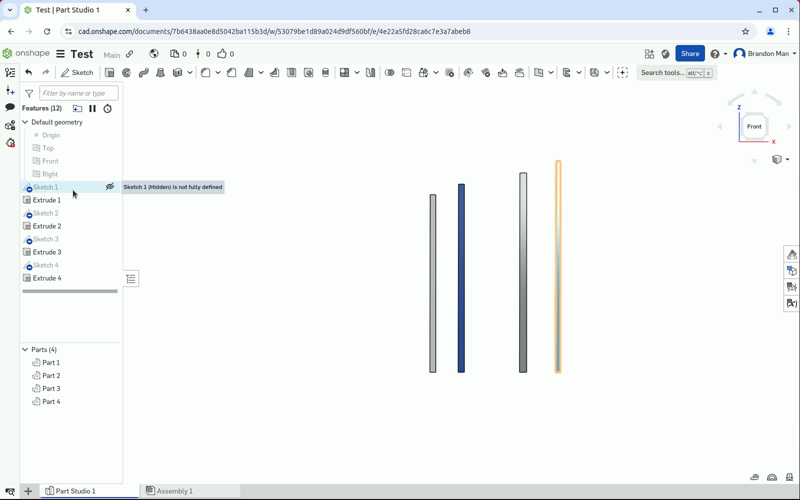
click(73, 189)
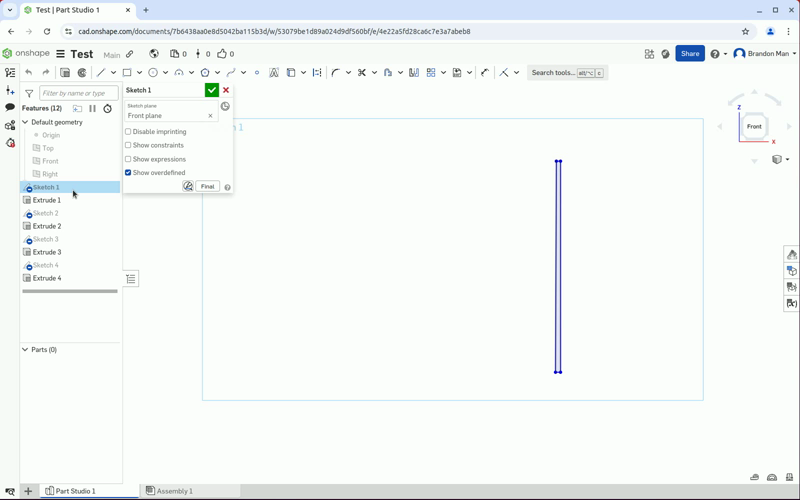
mouse_move(229, 92)
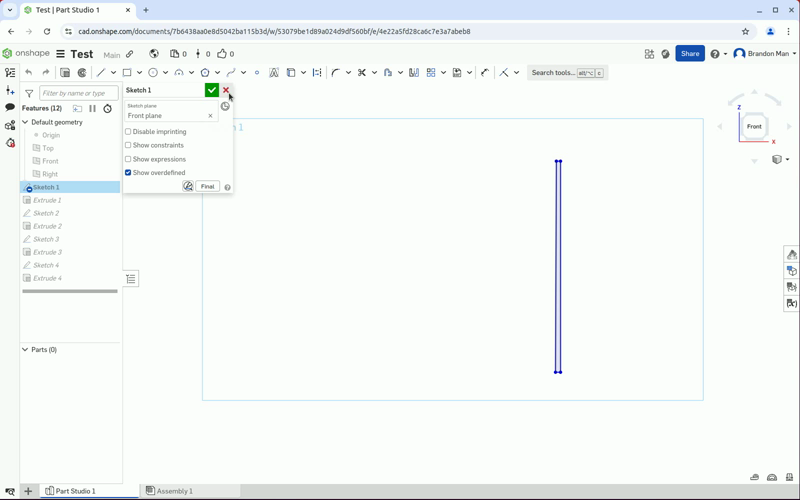
click(229, 92)
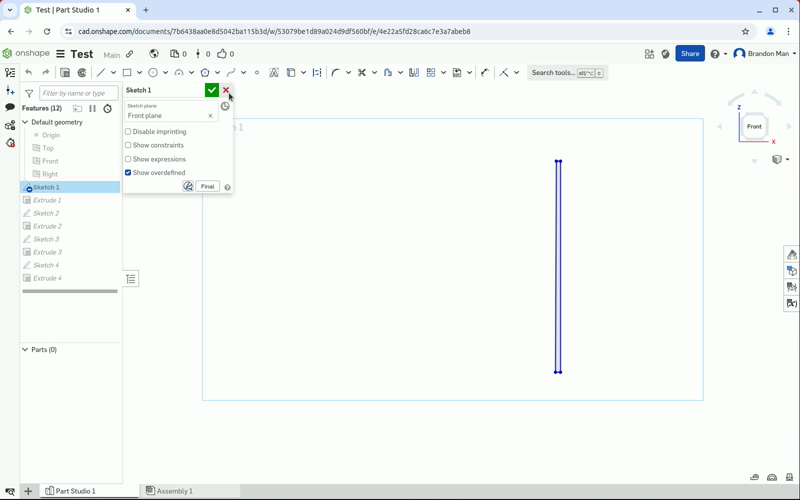
key(shift+s)
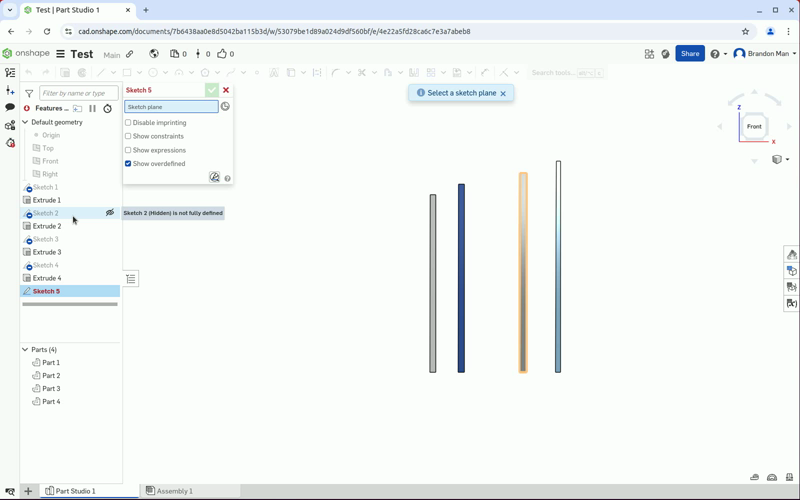
scroll(3)
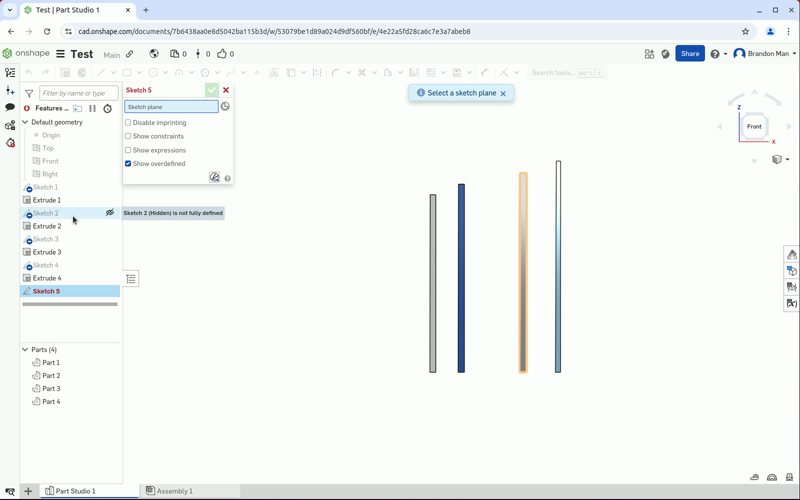
mouse_move(73, 163)
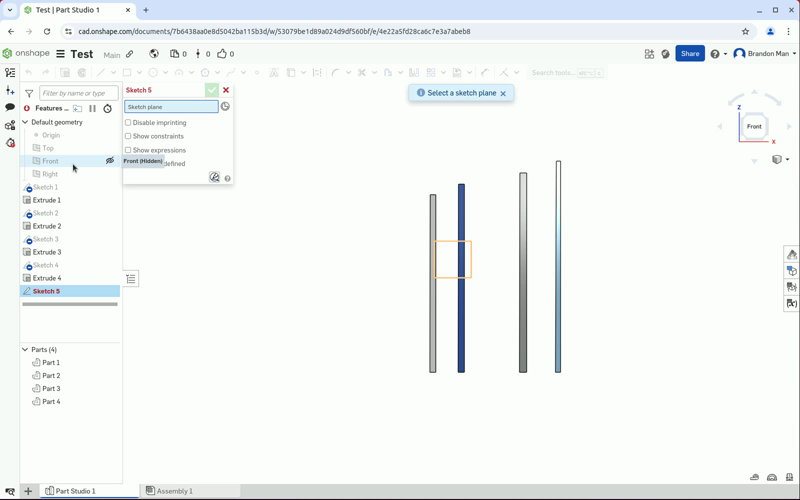
click(73, 163)
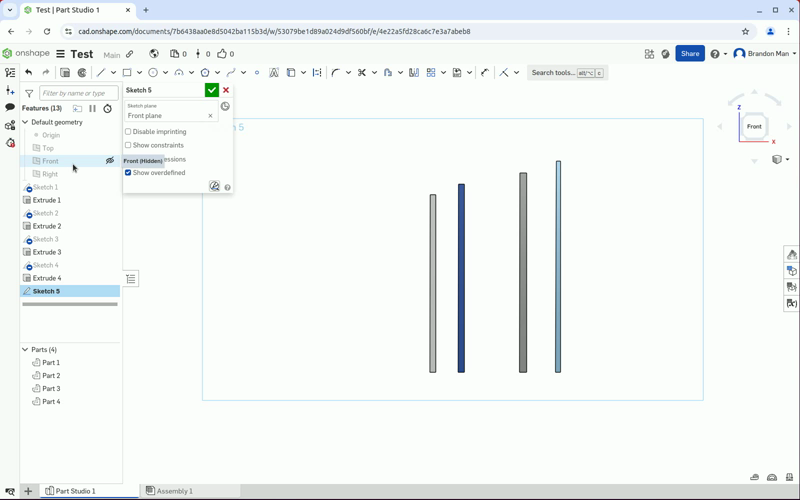
mouse_move(73, 352)
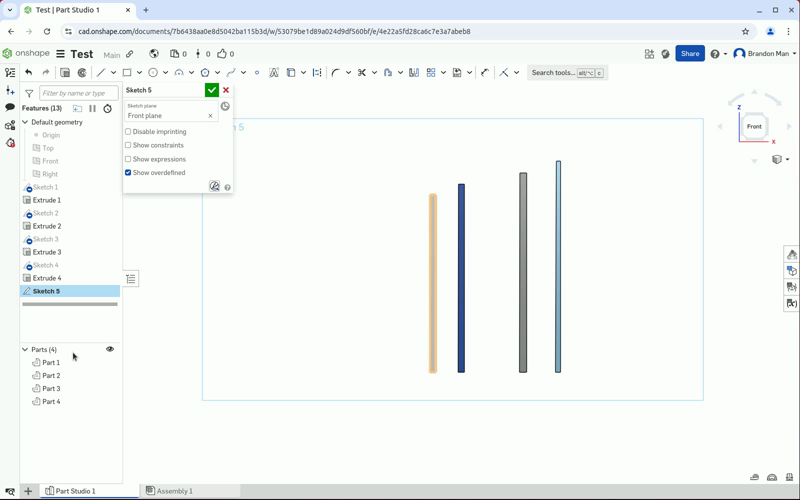
key(y)
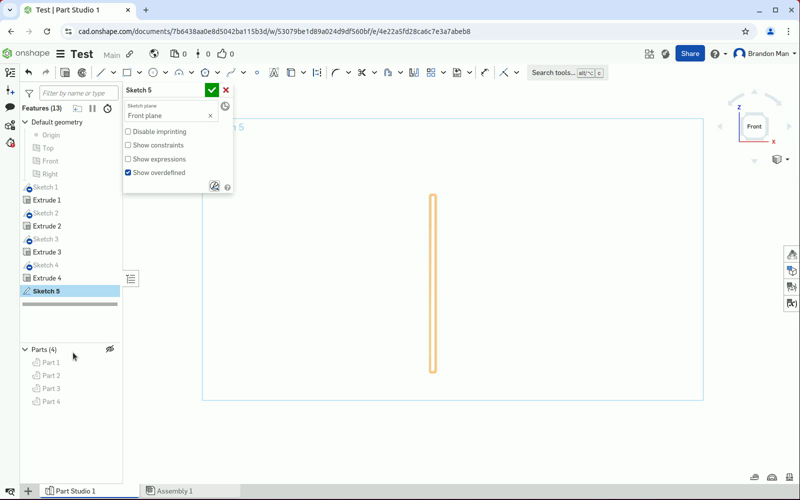
key(l)
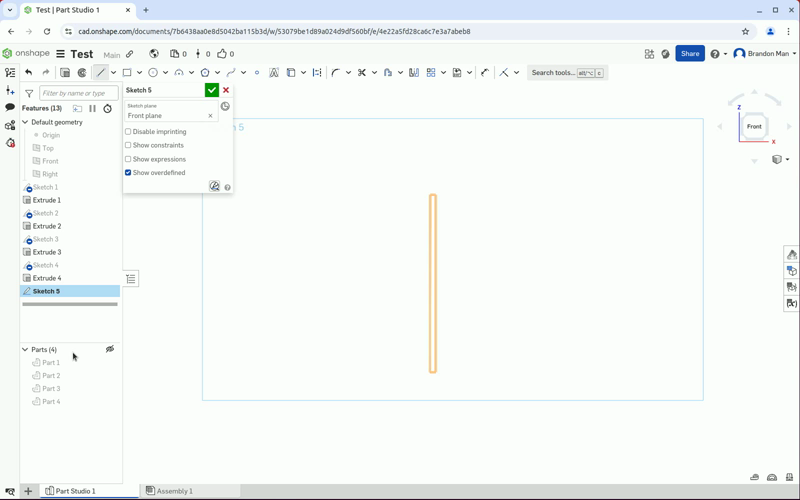
key_down(shift)
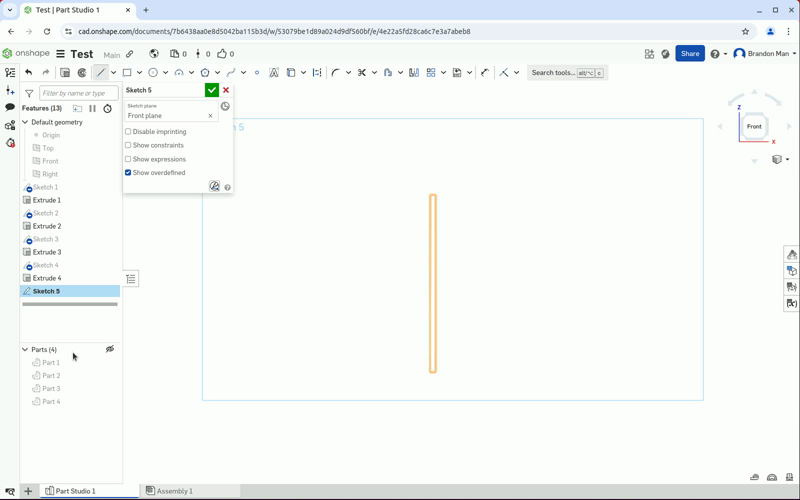
mouse_move(404, 372)
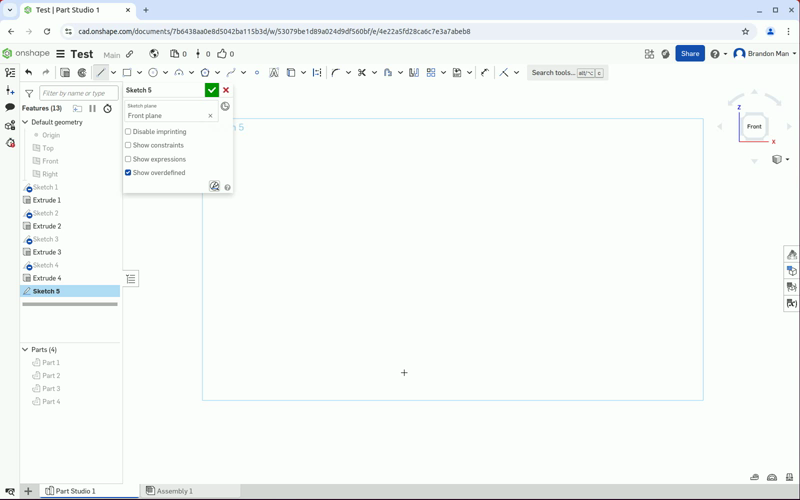
click(404, 372)
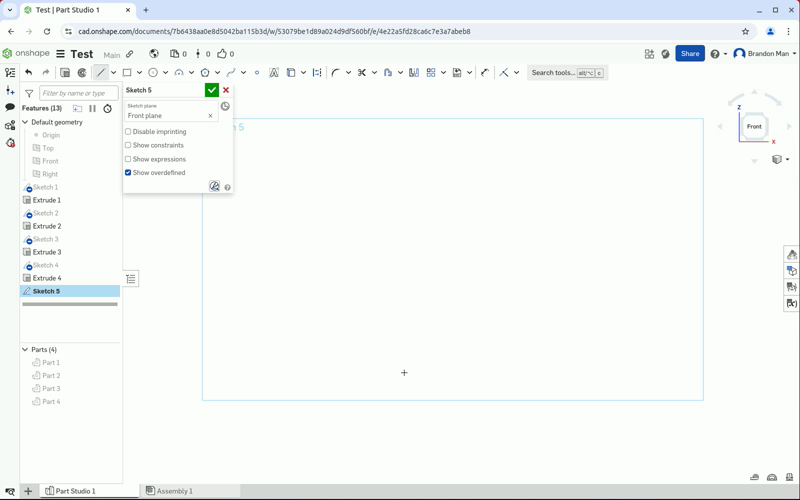
key_up(shift)
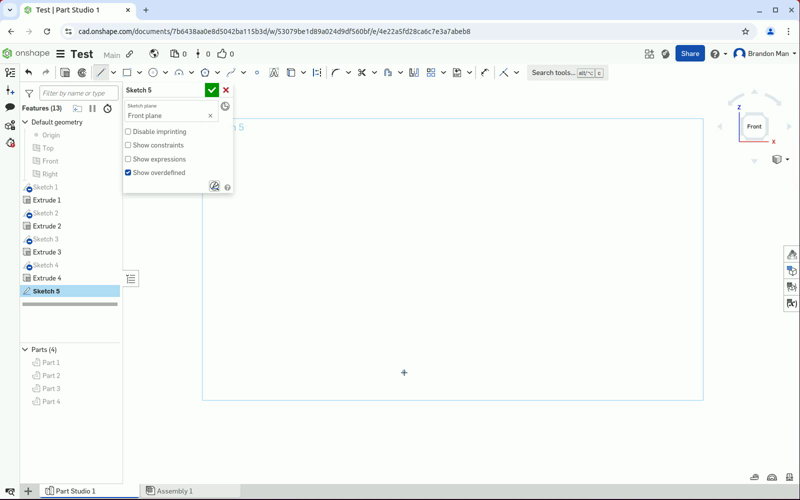
key_down(shift)
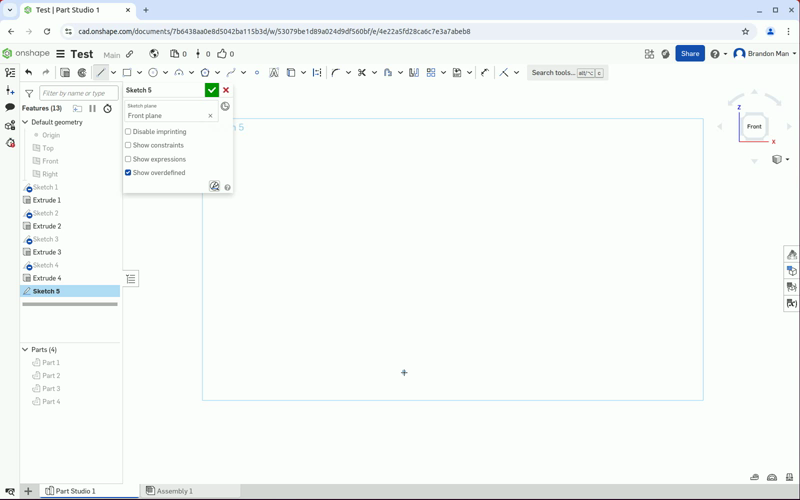
mouse_move(434, 372)
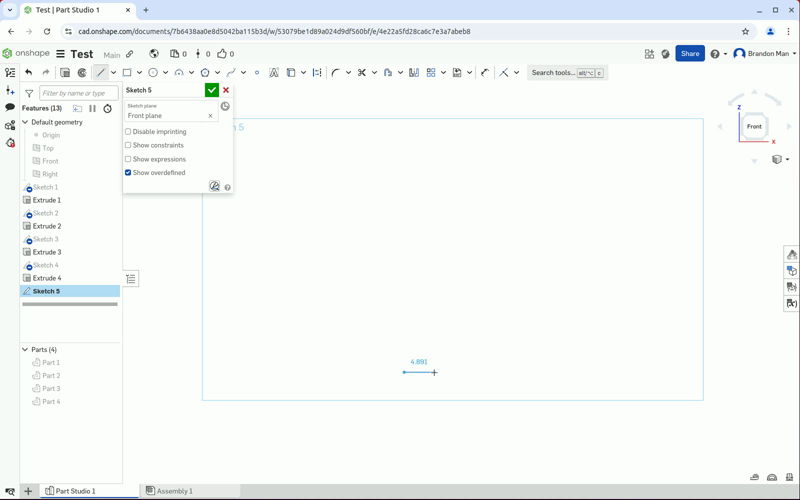
mouse_move(410, 372)
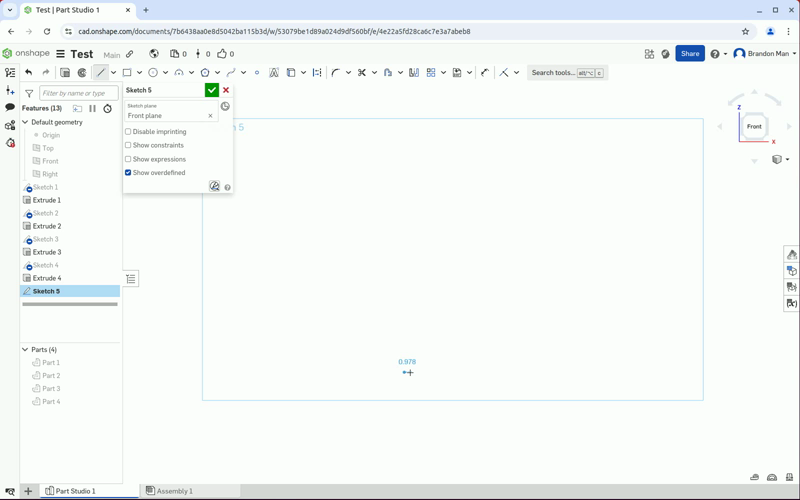
scroll(6)
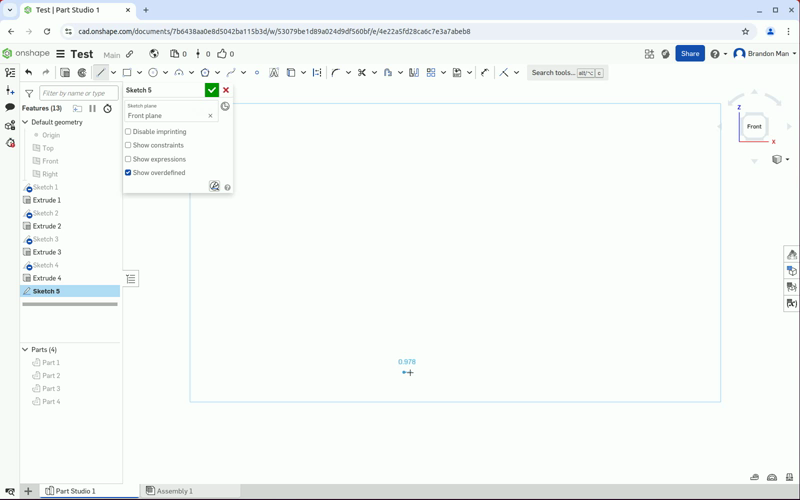
scroll(6)
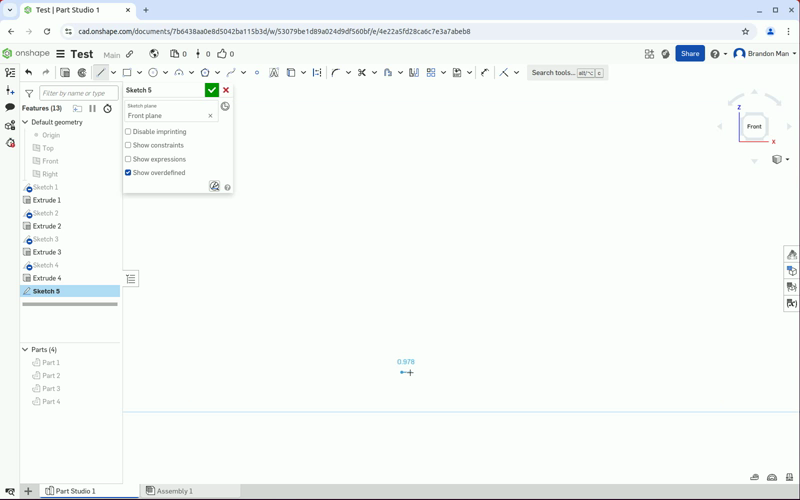
scroll(6)
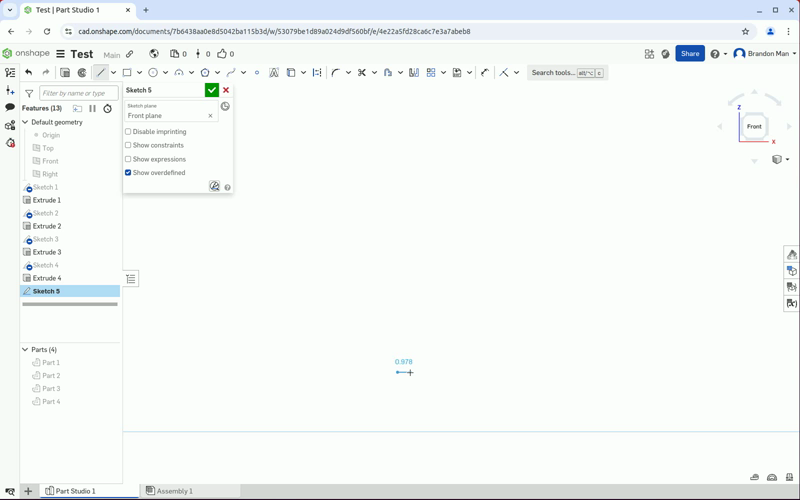
scroll(6)
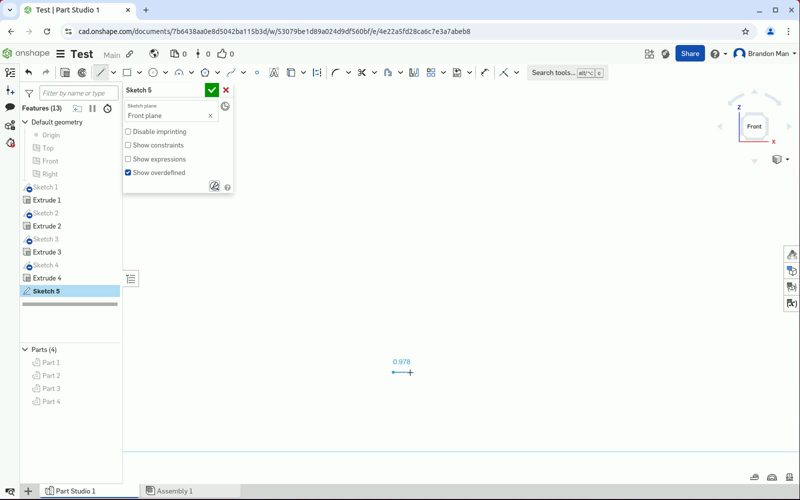
scroll(6)
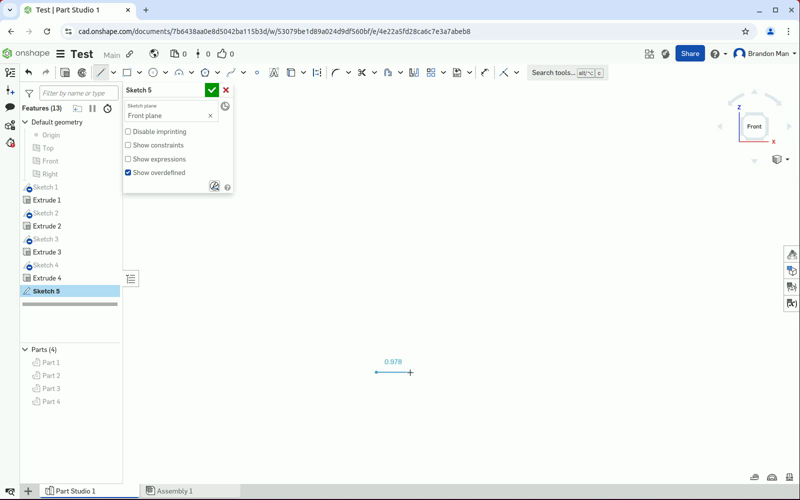
scroll(6)
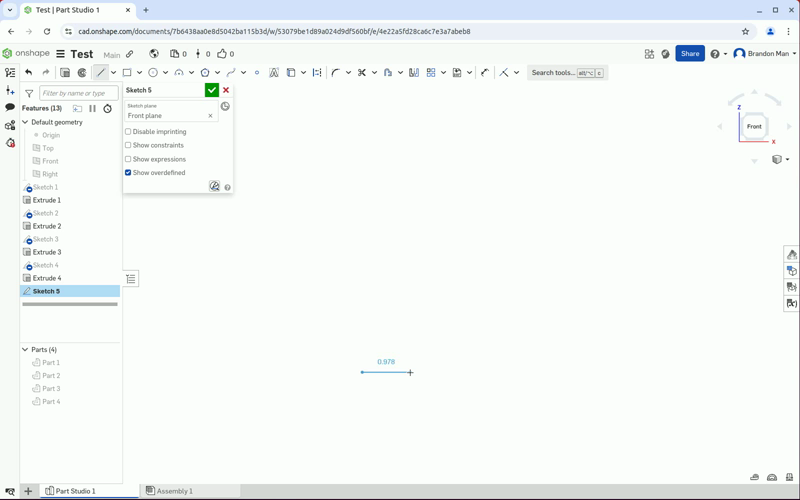
scroll(6)
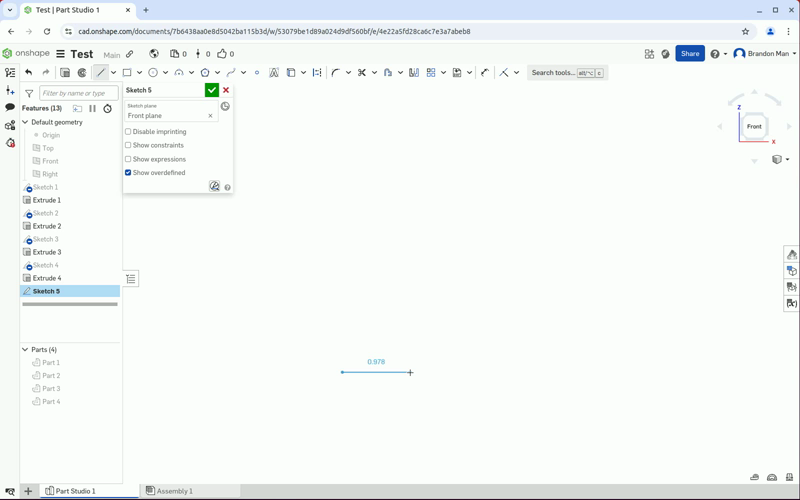
click(410, 372)
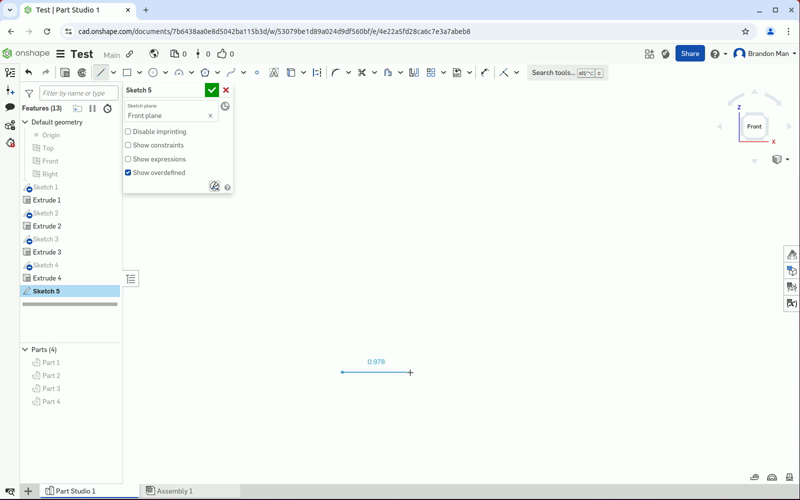
scroll(-6)
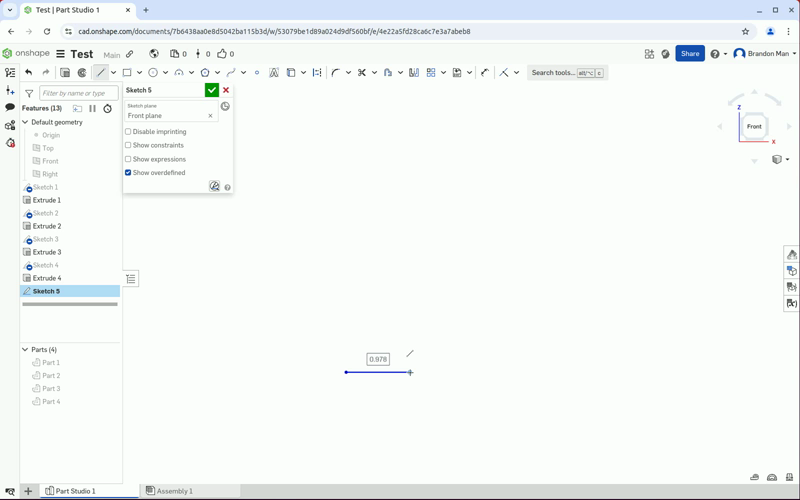
scroll(-6)
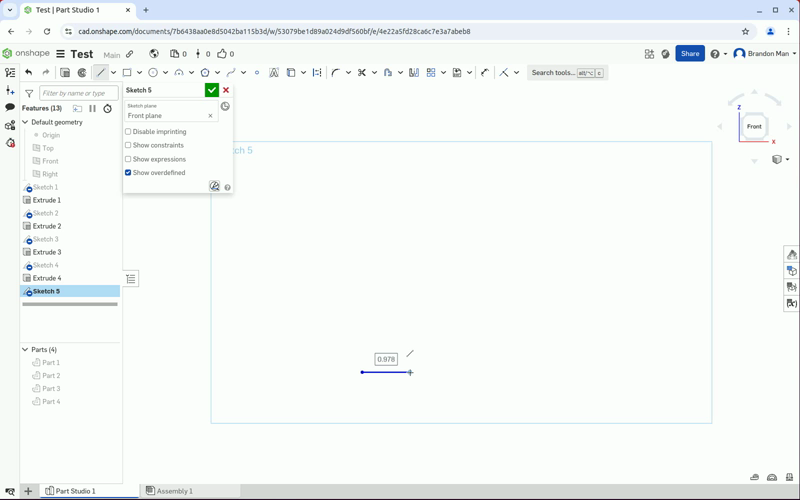
scroll(-6)
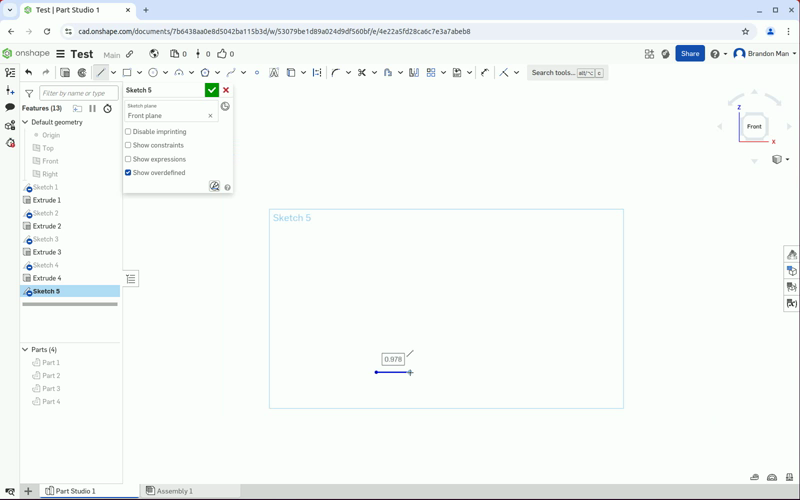
scroll(-6)
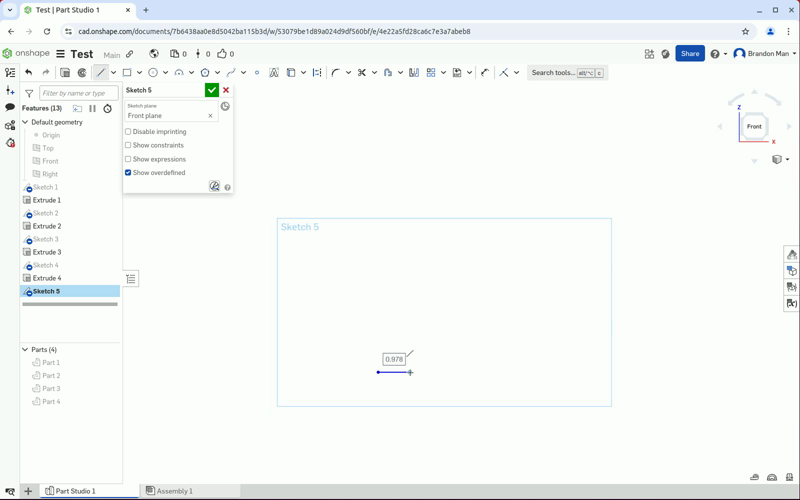
scroll(-6)
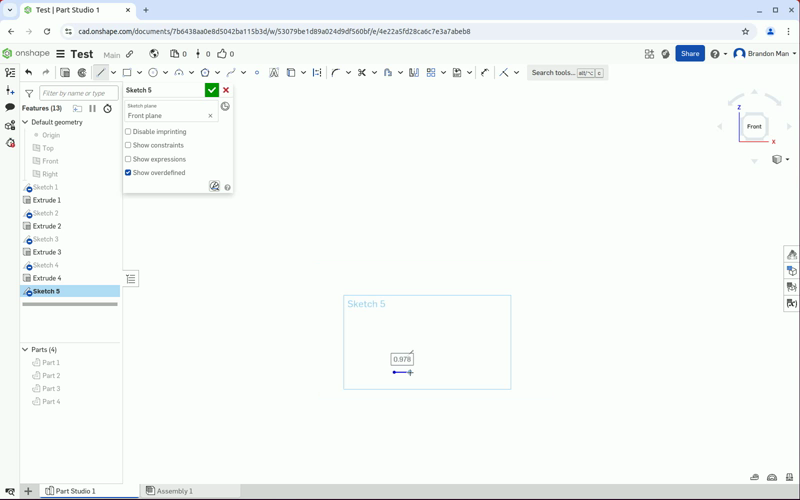
scroll(-6)
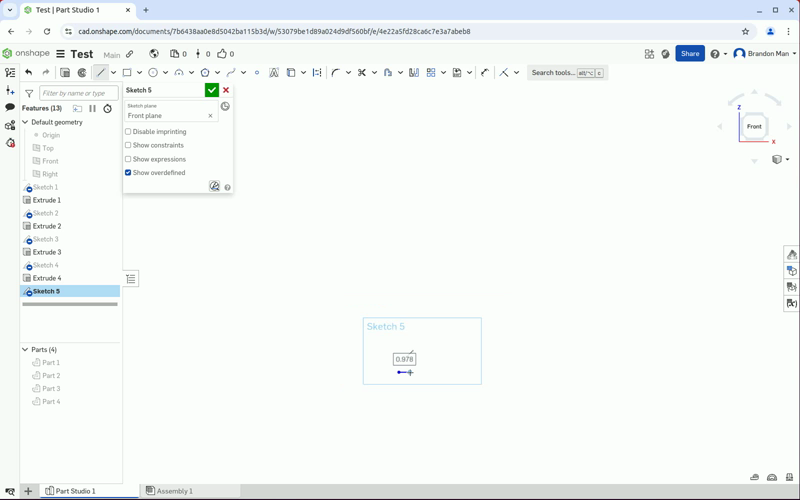
scroll(-6)
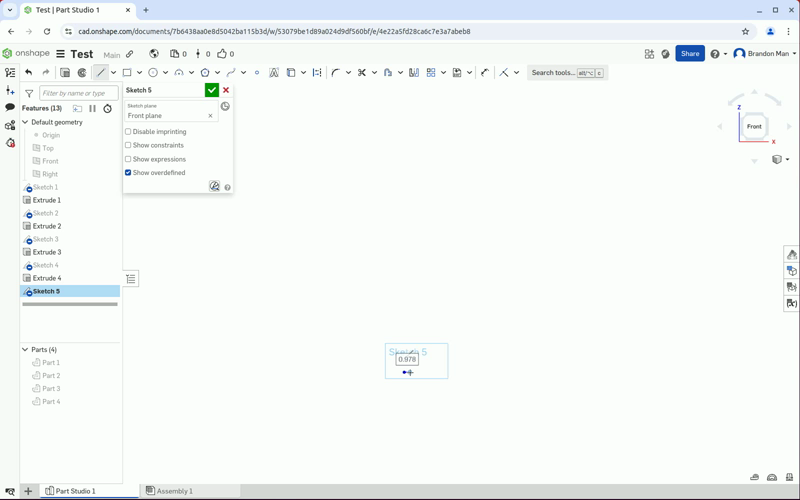
key_up(shift)
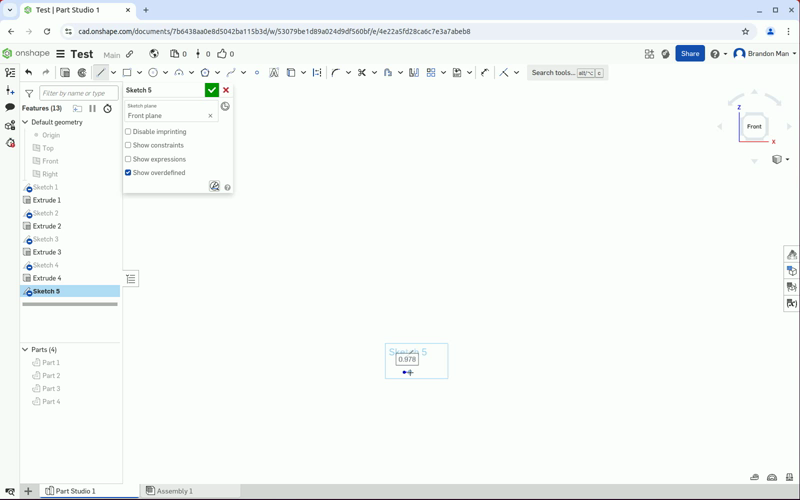
key_down(shift)
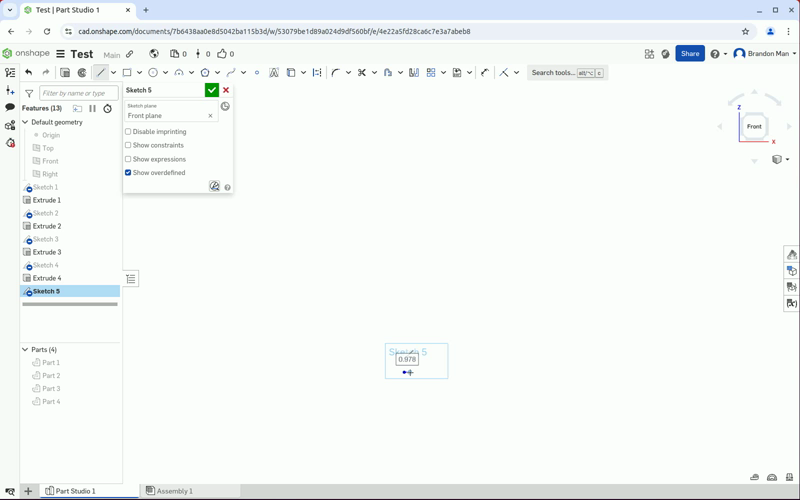
mouse_move(410, 194)
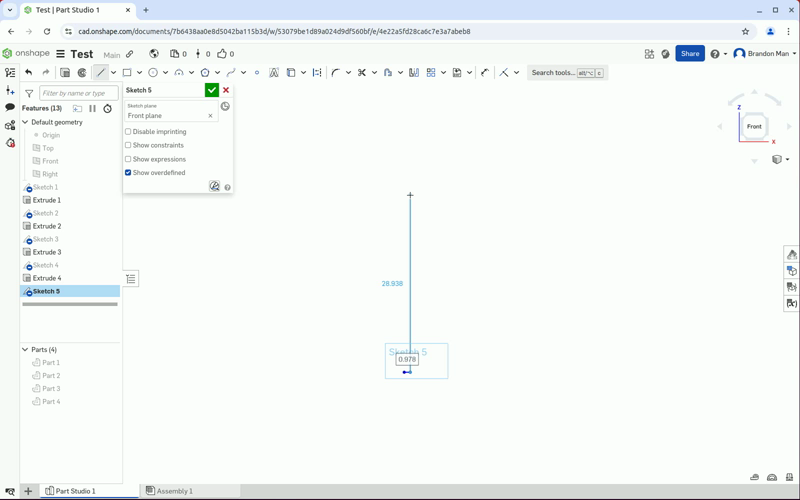
click(410, 194)
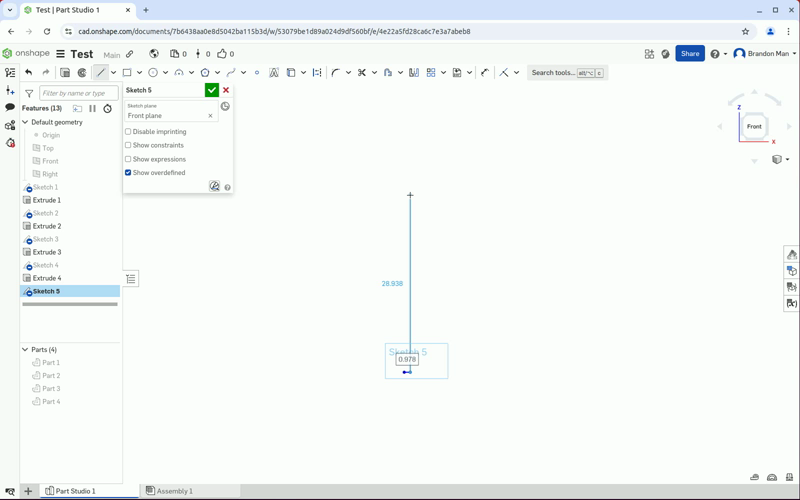
key_up(shift)
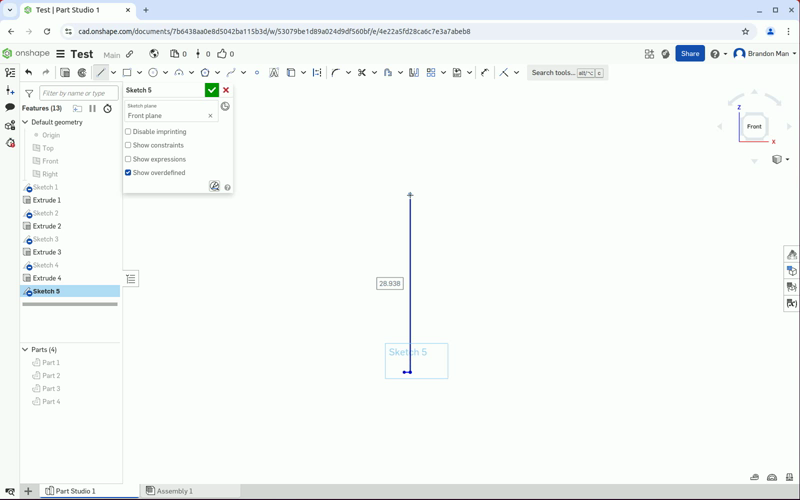
key_down(shift)
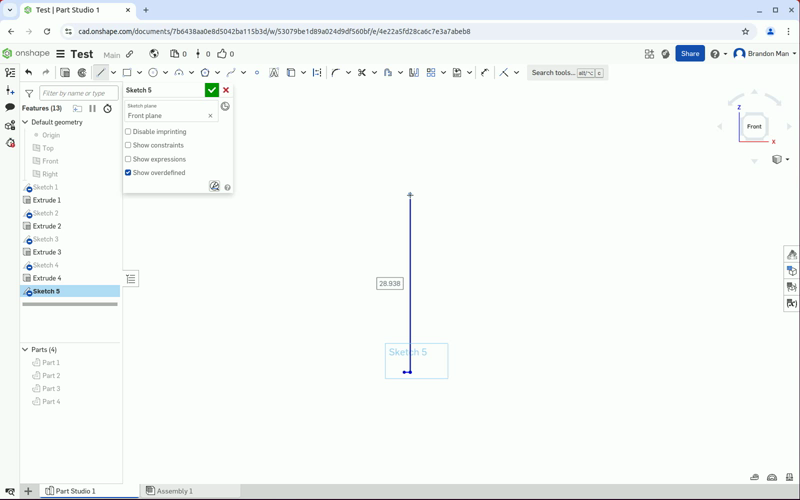
mouse_move(440, 194)
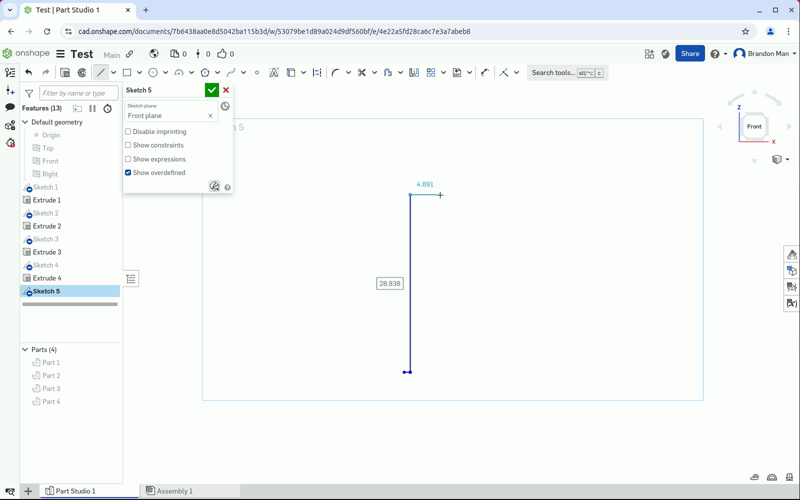
mouse_move(404, 194)
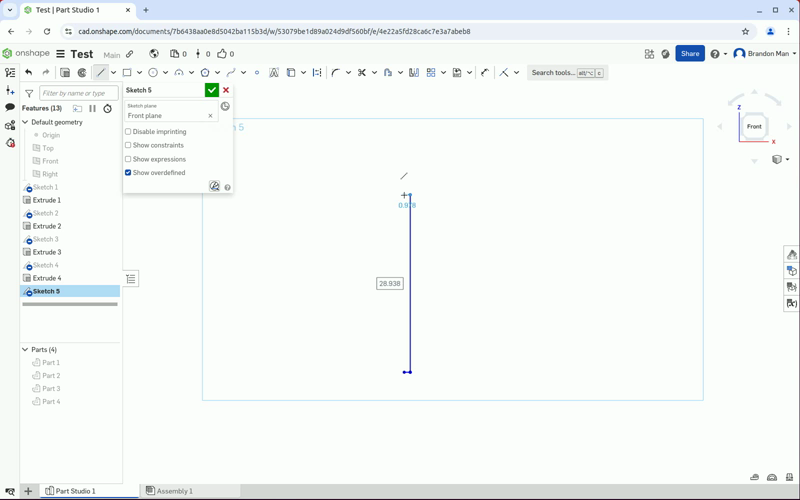
scroll(6)
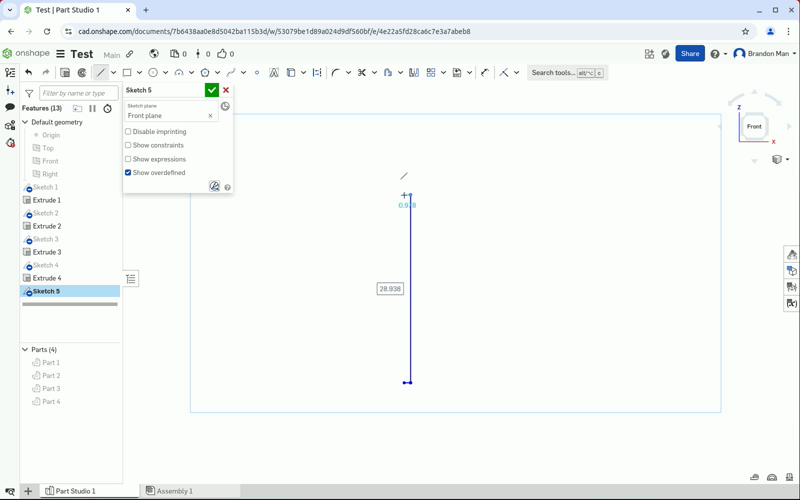
scroll(6)
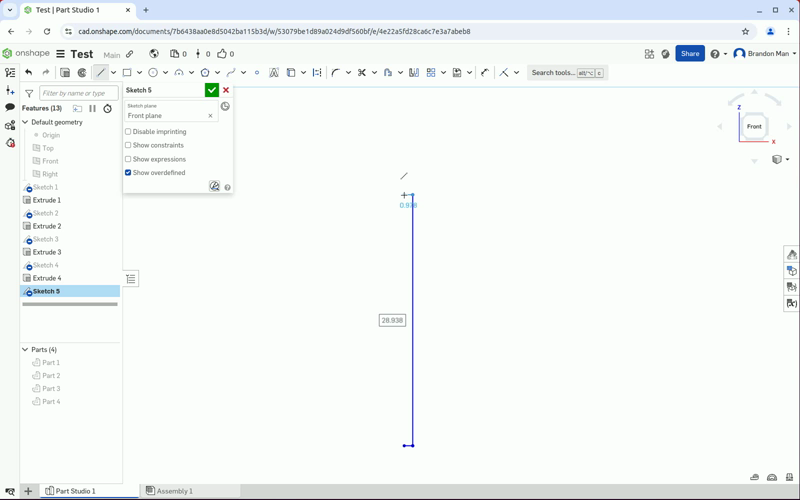
scroll(6)
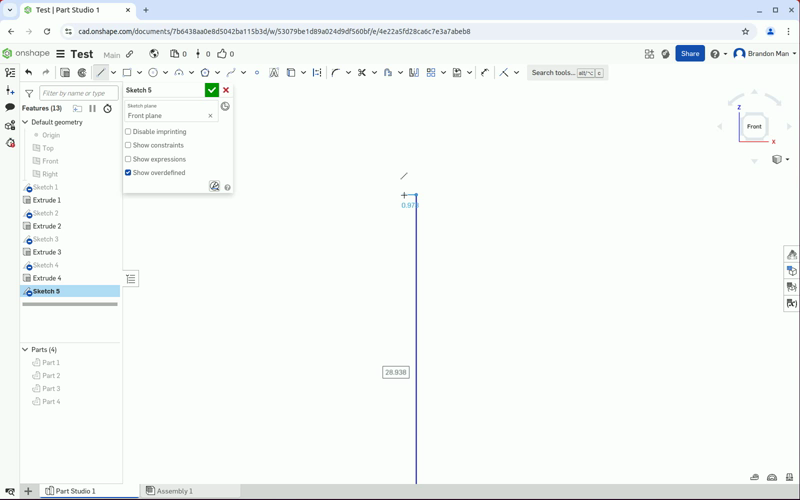
scroll(6)
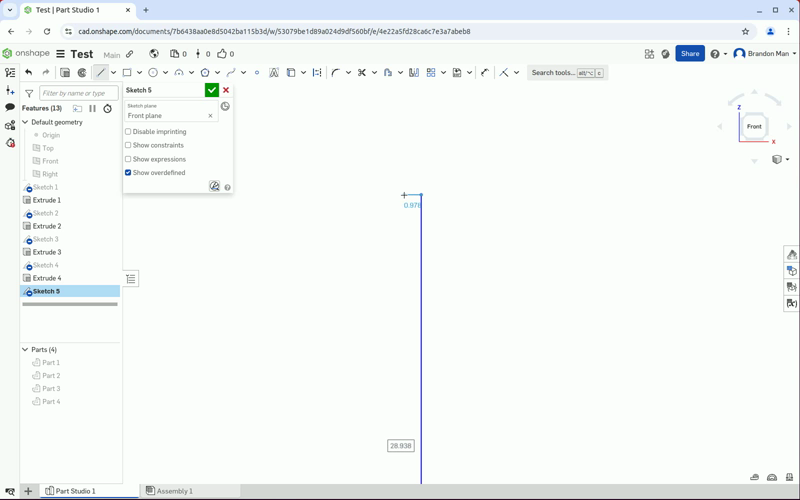
scroll(6)
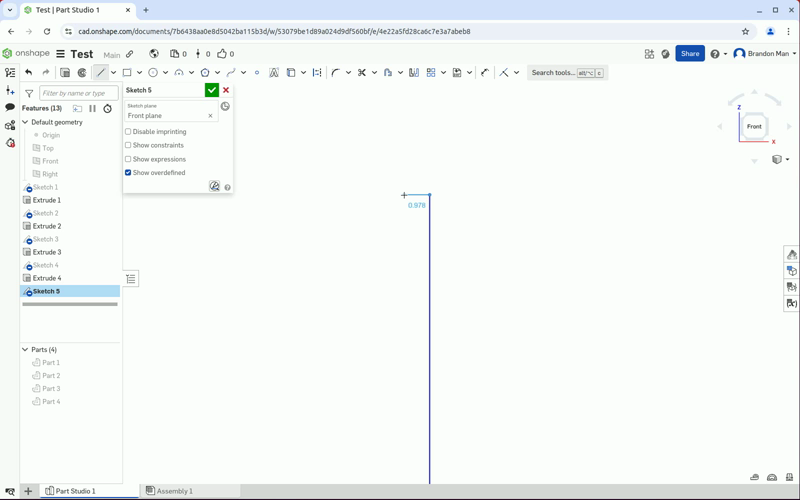
scroll(6)
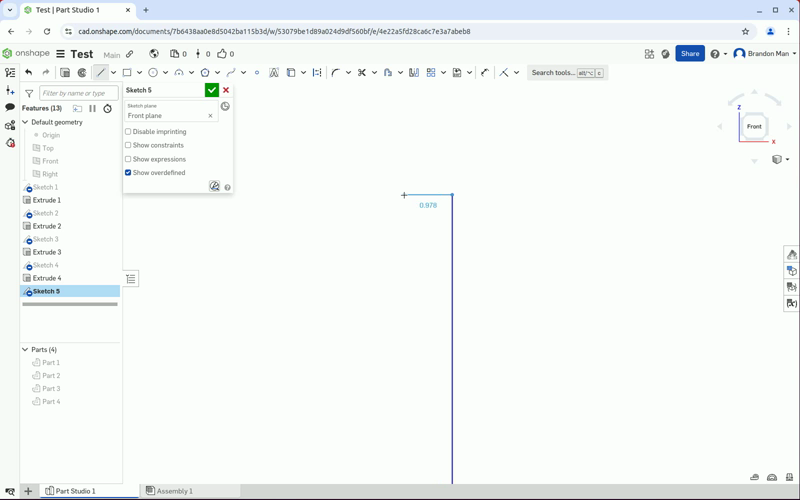
scroll(6)
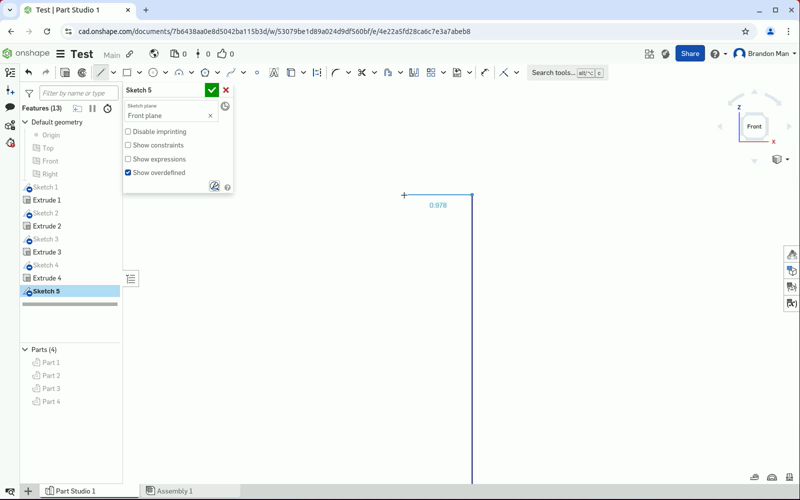
click(404, 194)
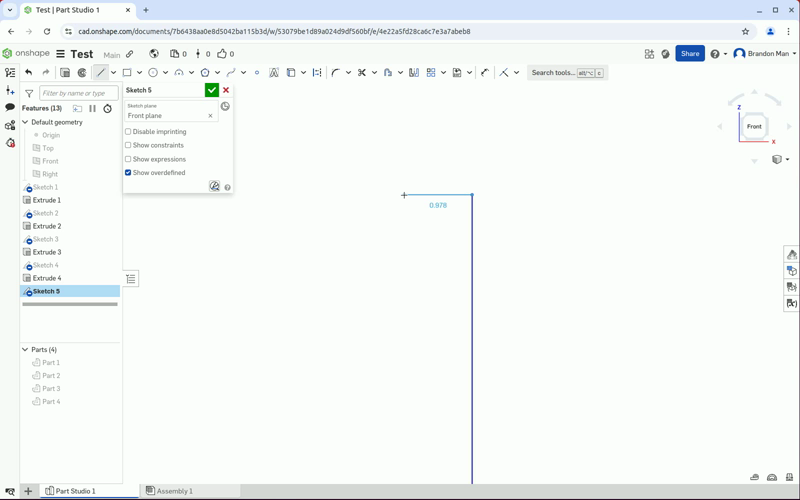
scroll(-6)
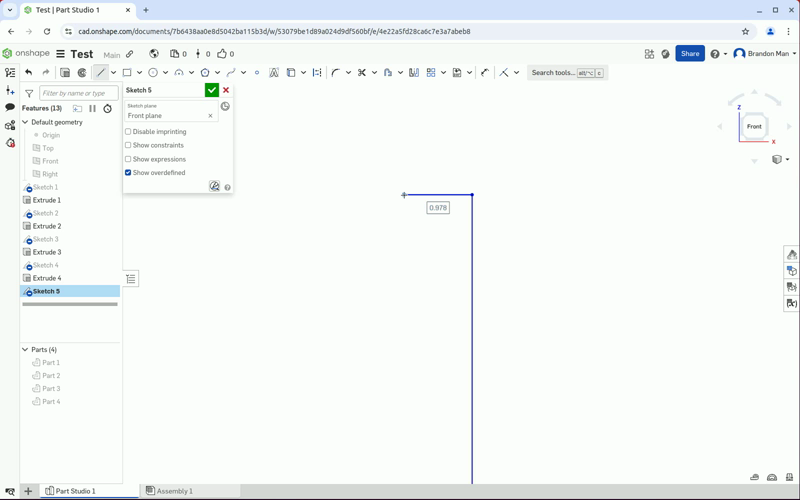
scroll(-6)
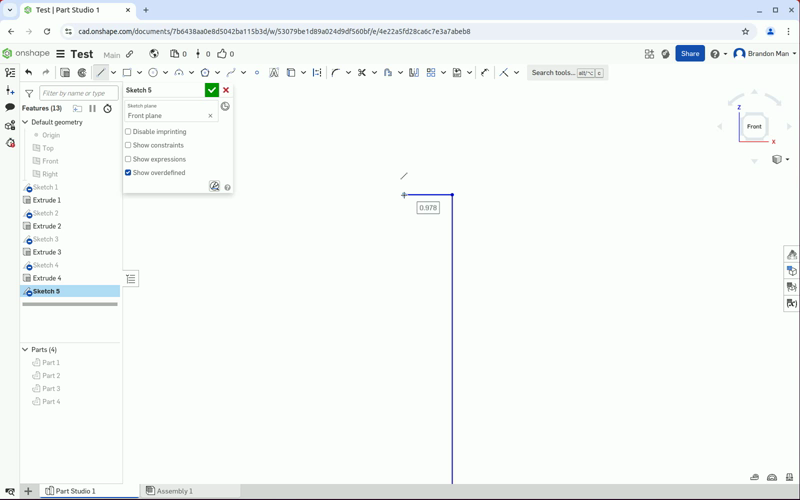
scroll(-6)
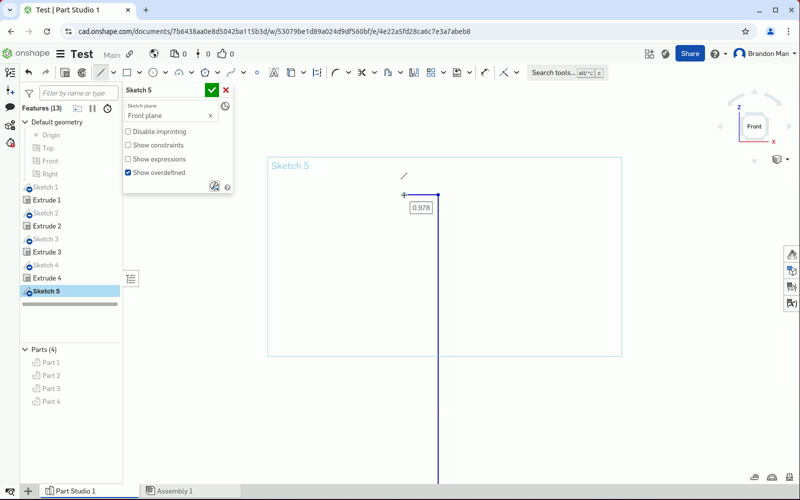
scroll(-6)
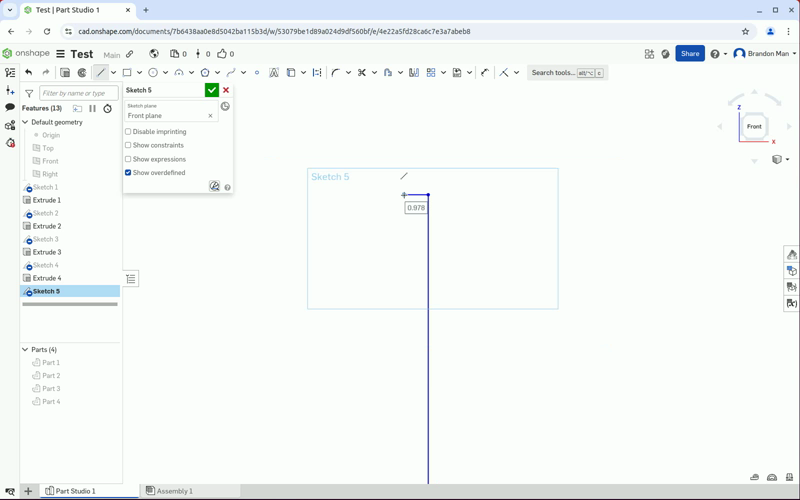
scroll(-6)
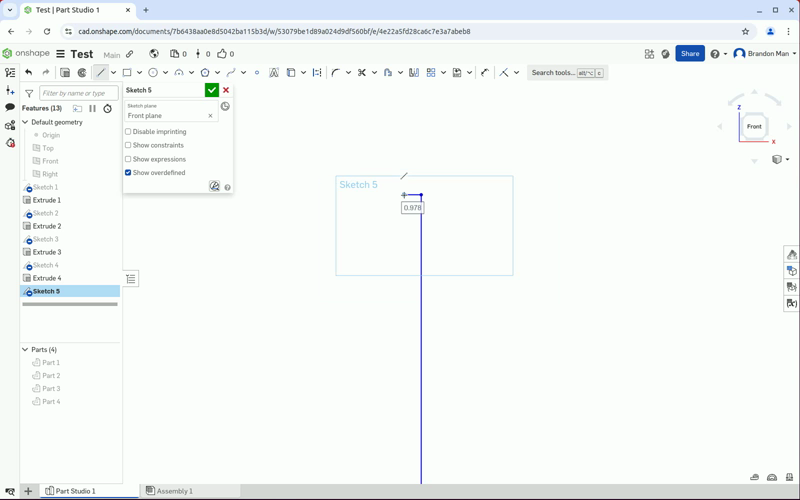
scroll(-6)
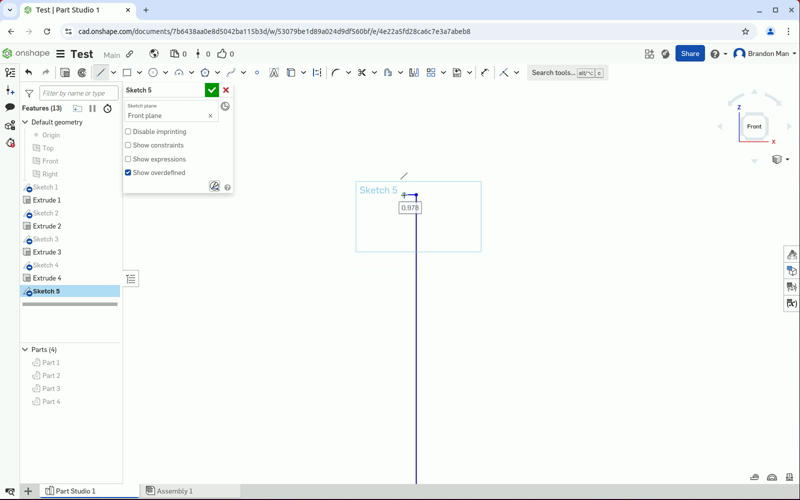
scroll(-6)
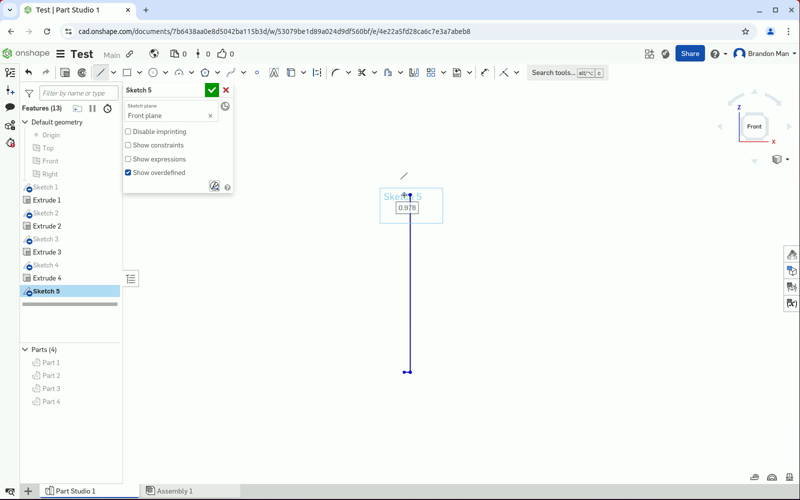
key_up(shift)
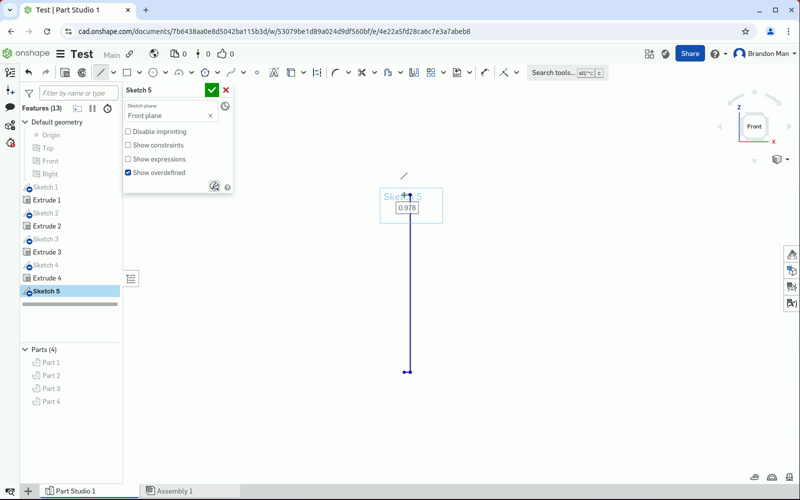
key_down(shift)
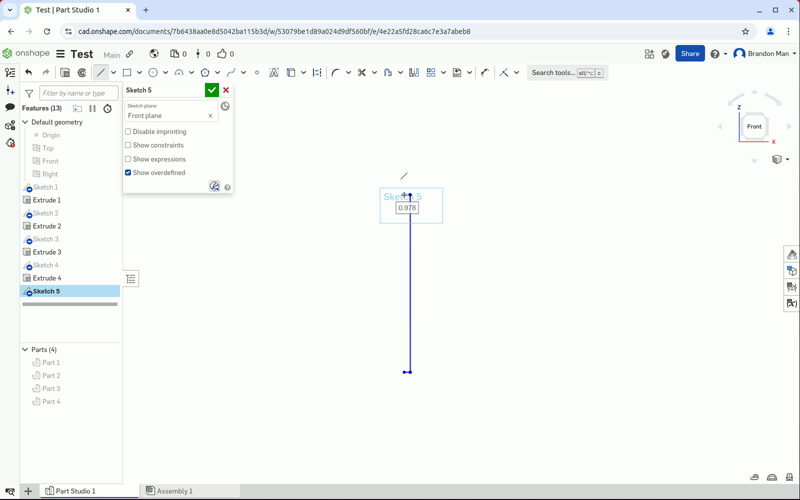
mouse_move(404, 357)
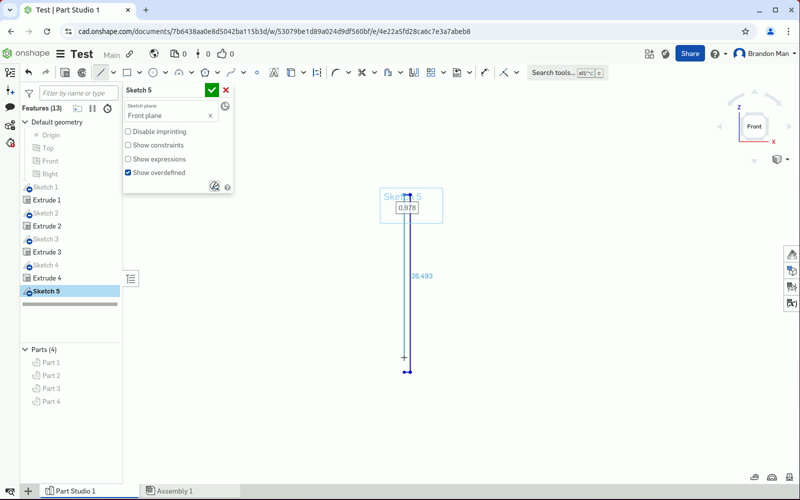
click(404, 357)
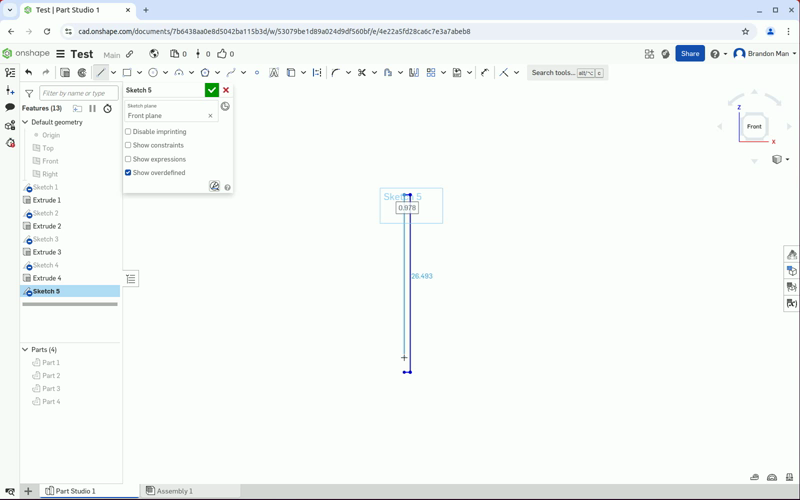
key_up(shift)
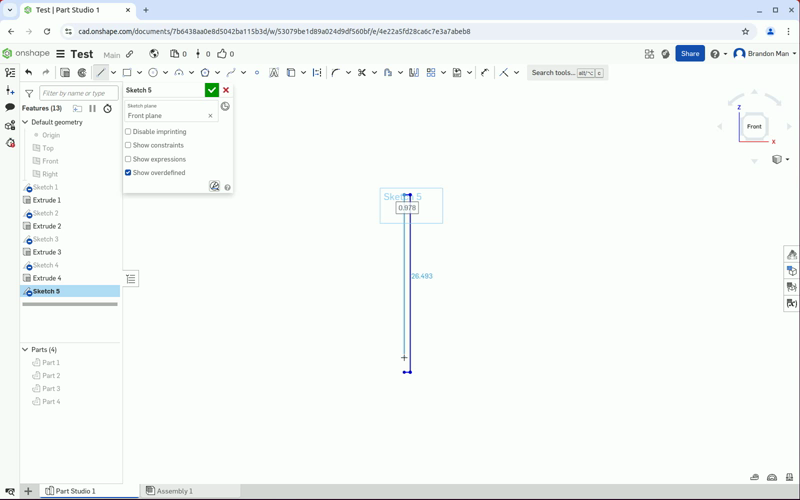
key_down(shift)
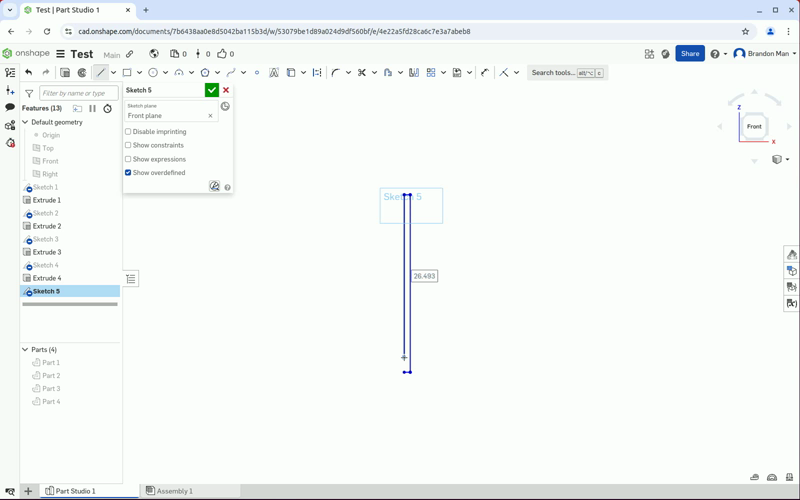
mouse_move(434, 357)
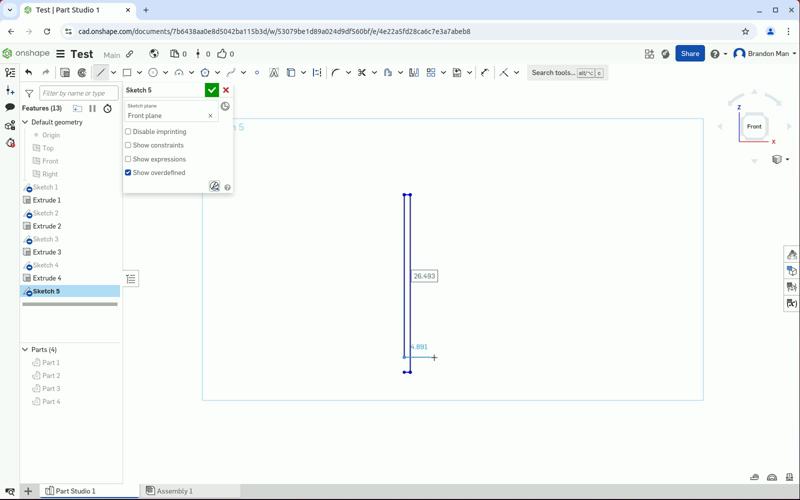
mouse_move(404, 362)
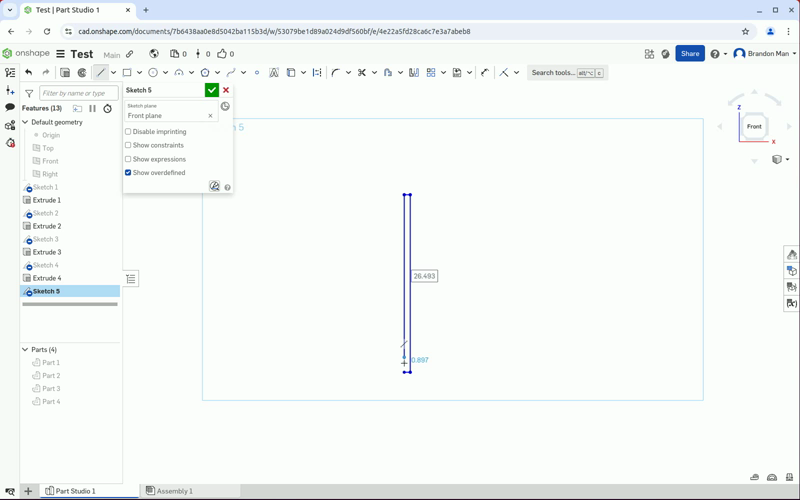
scroll(6)
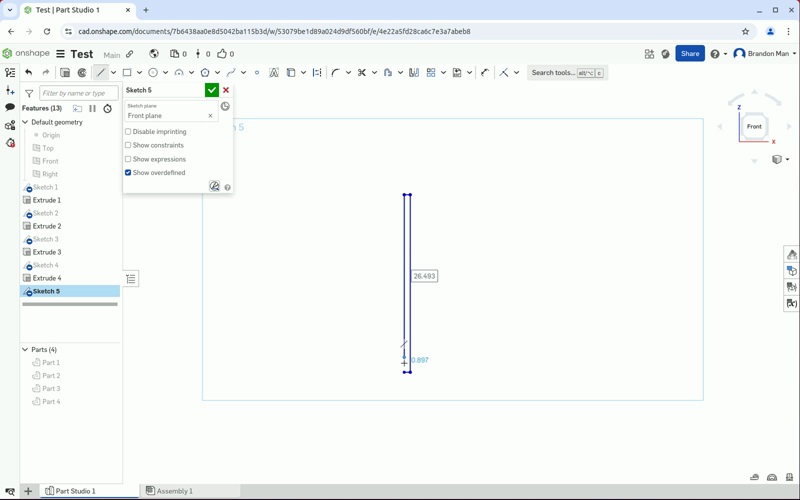
scroll(6)
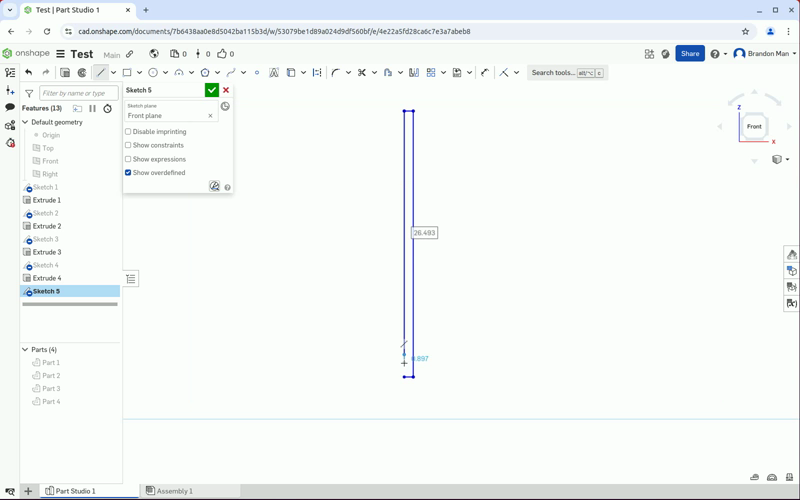
scroll(6)
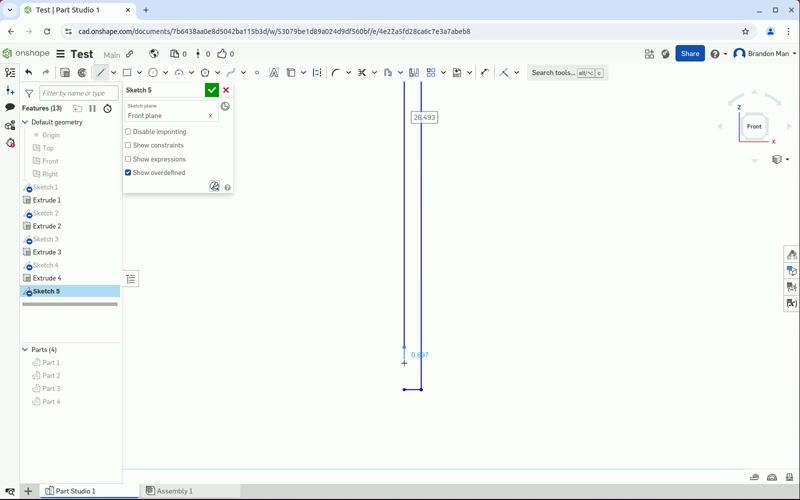
scroll(6)
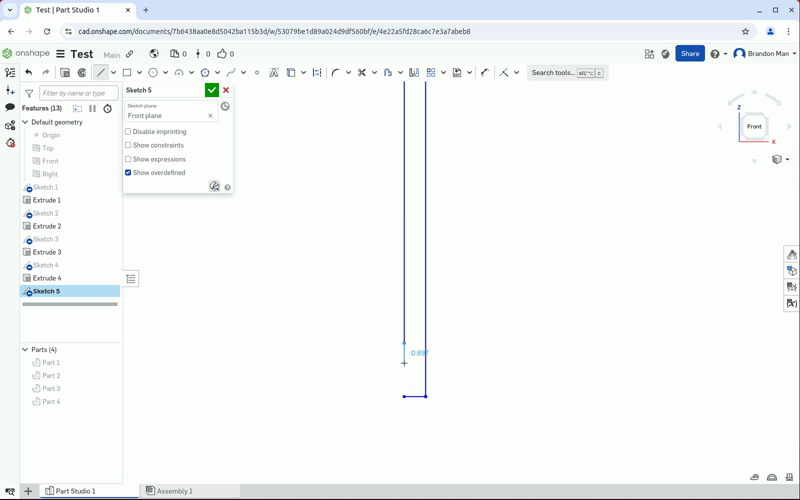
scroll(6)
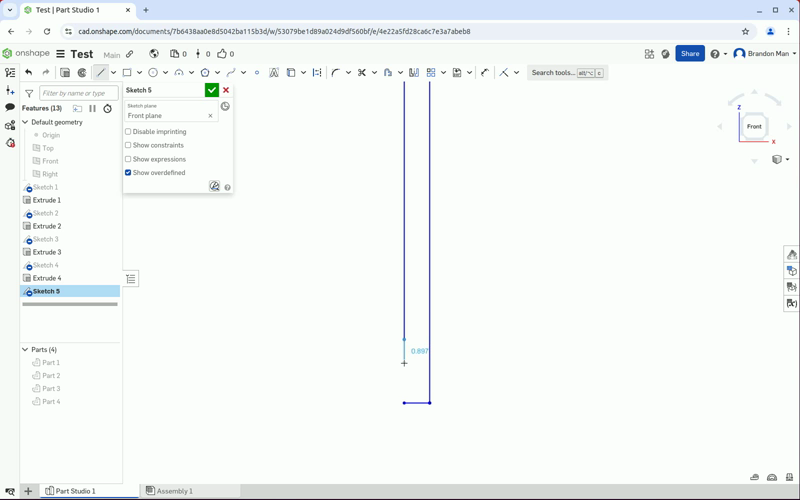
scroll(6)
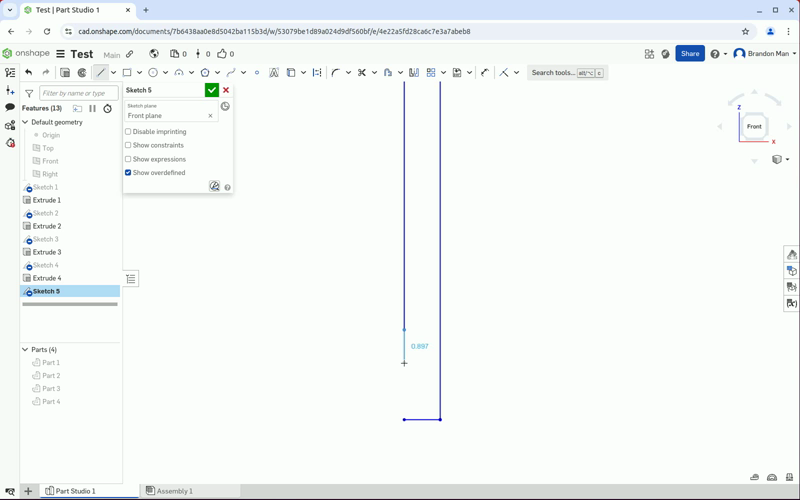
scroll(6)
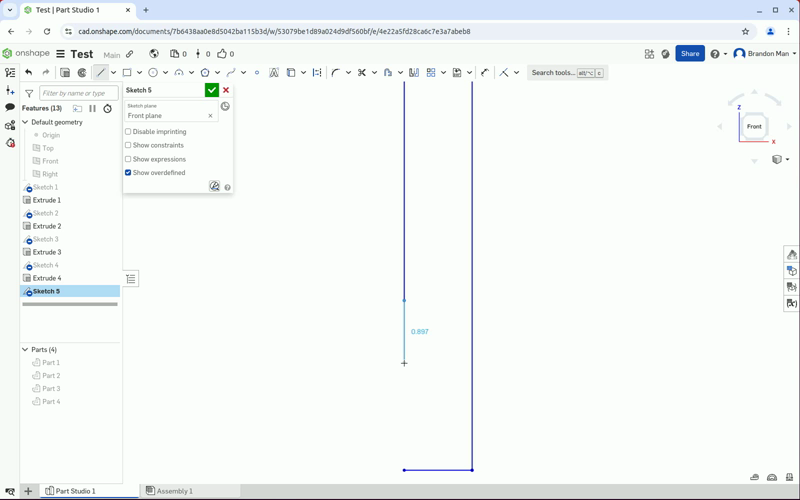
click(404, 362)
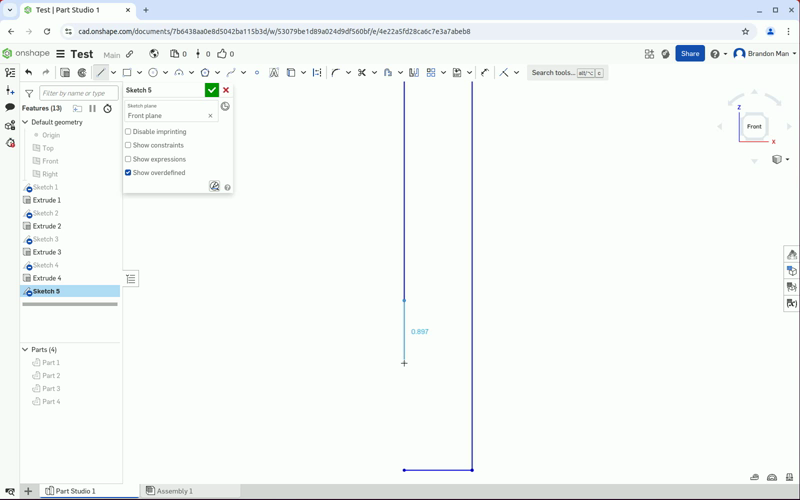
scroll(-6)
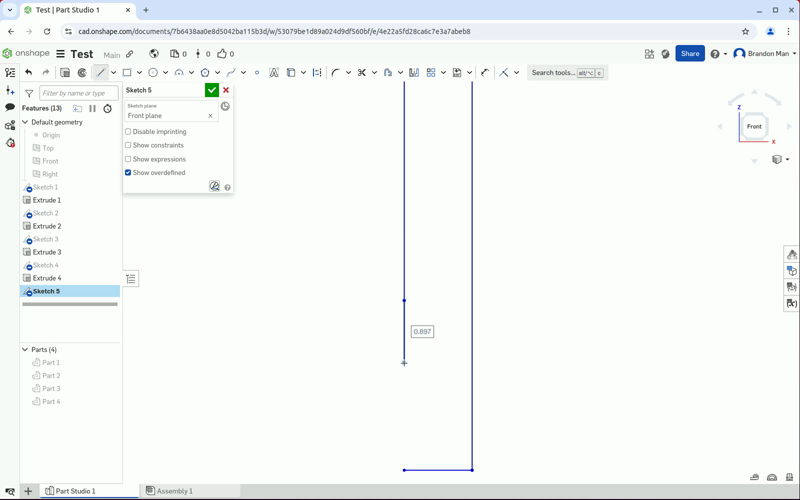
scroll(-6)
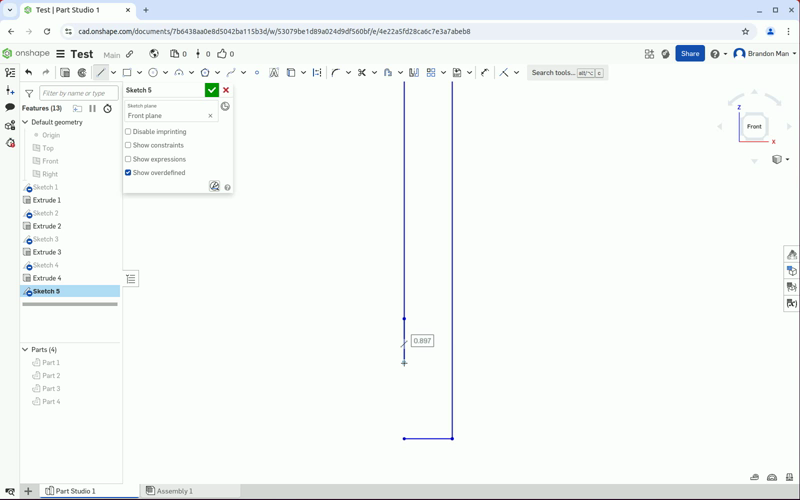
scroll(-6)
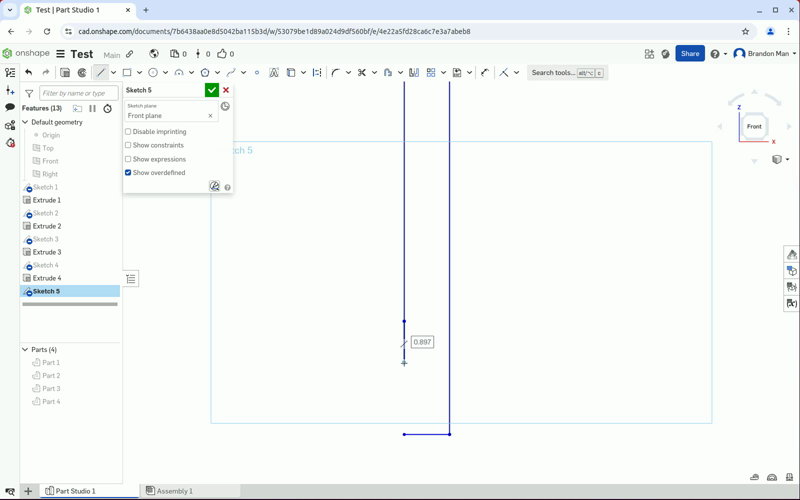
scroll(-6)
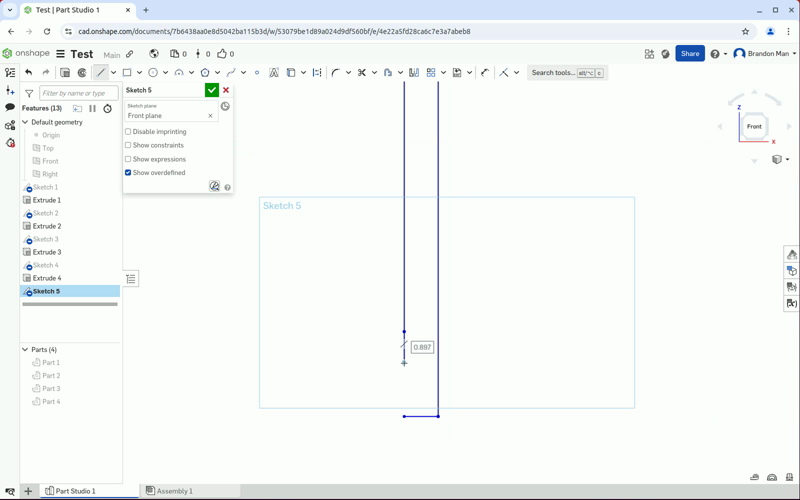
scroll(-6)
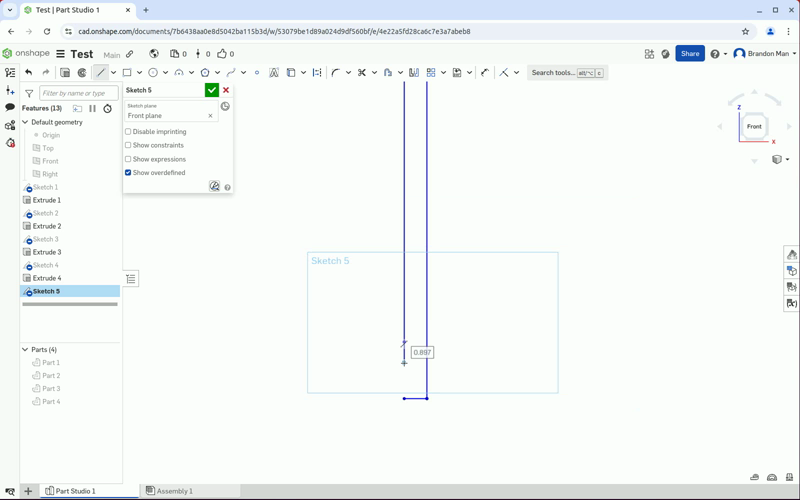
scroll(-6)
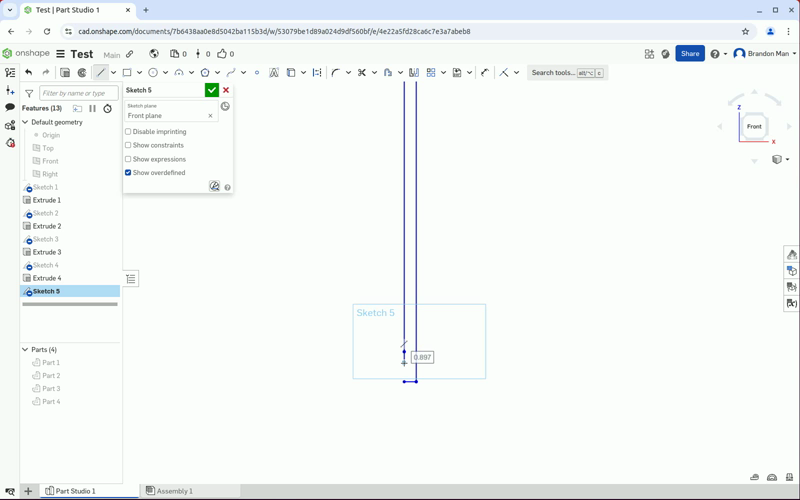
scroll(-6)
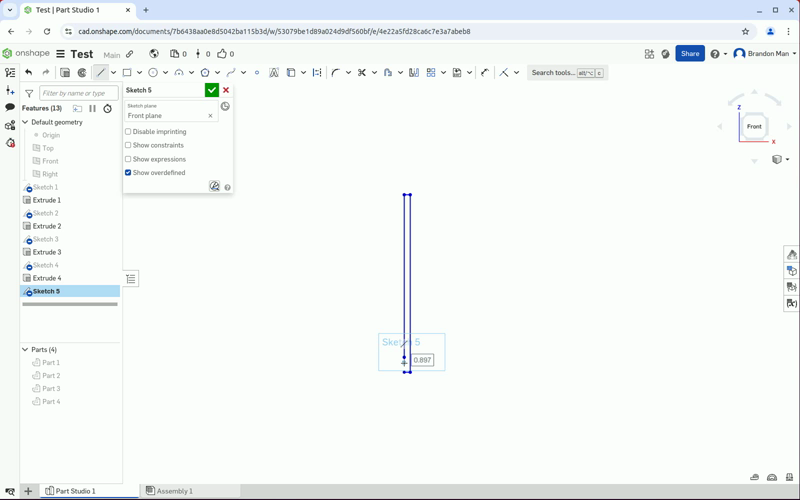
key_up(shift)
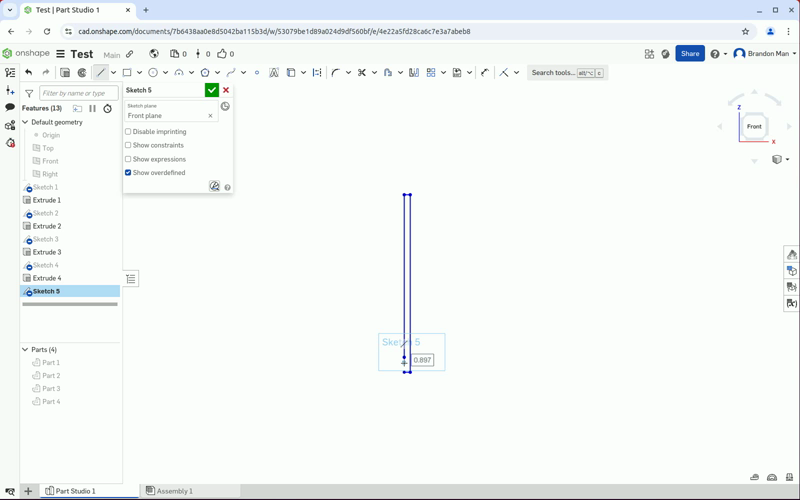
mouse_move(434, 362)
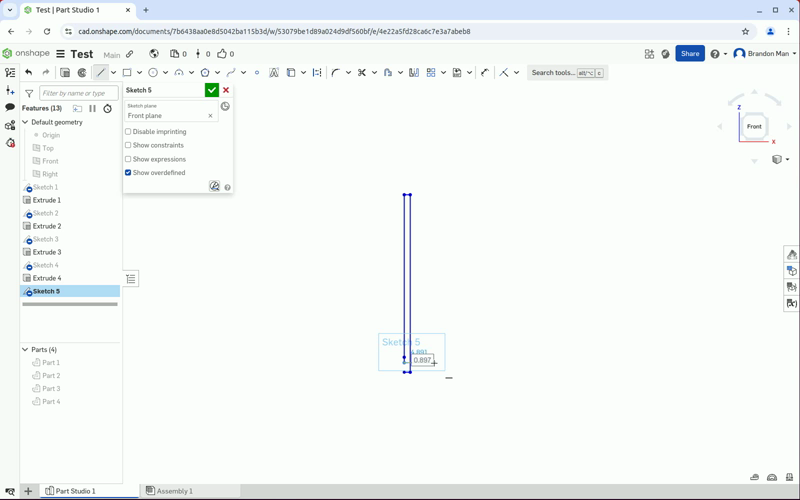
key_down(shift)
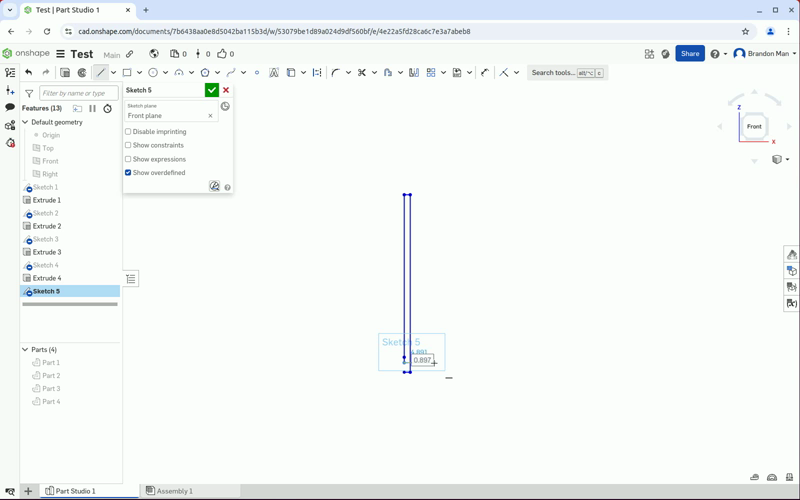
mouse_move(404, 372)
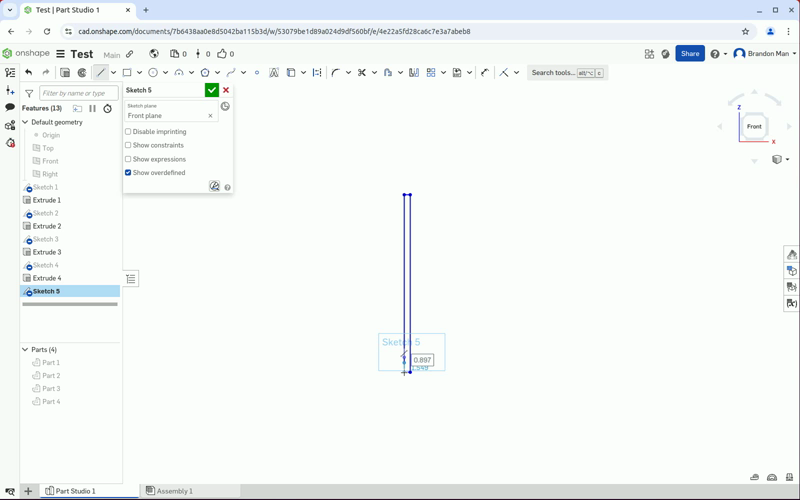
key_up(shift)
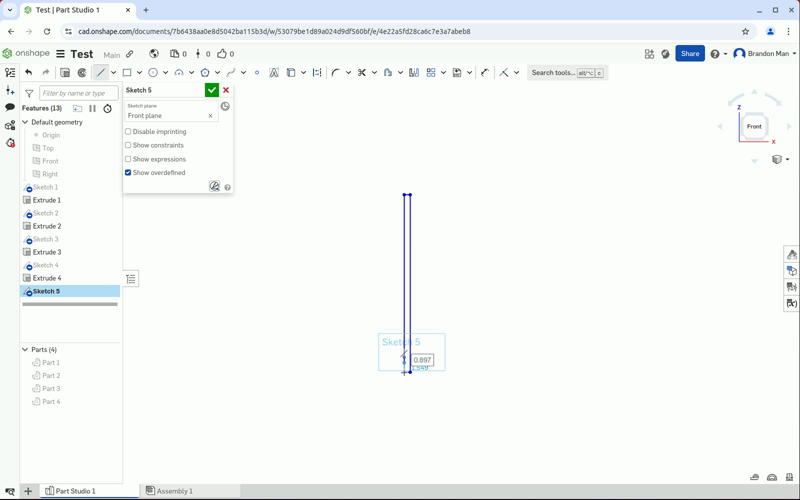
click(404, 372)
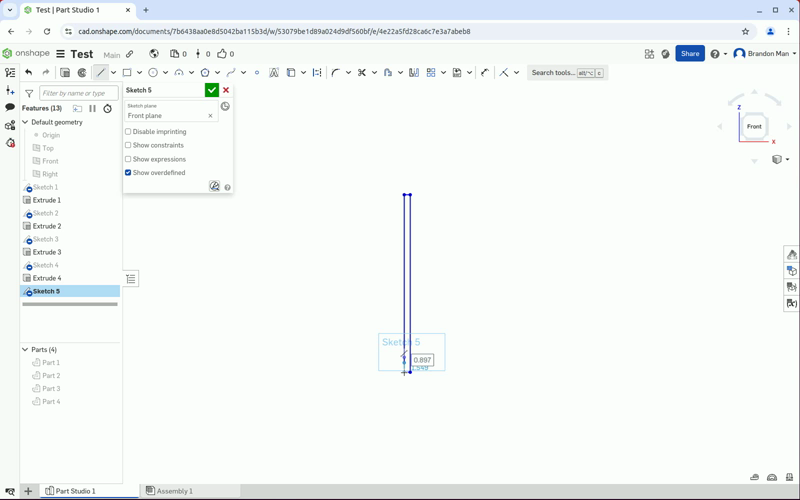
key(esc)
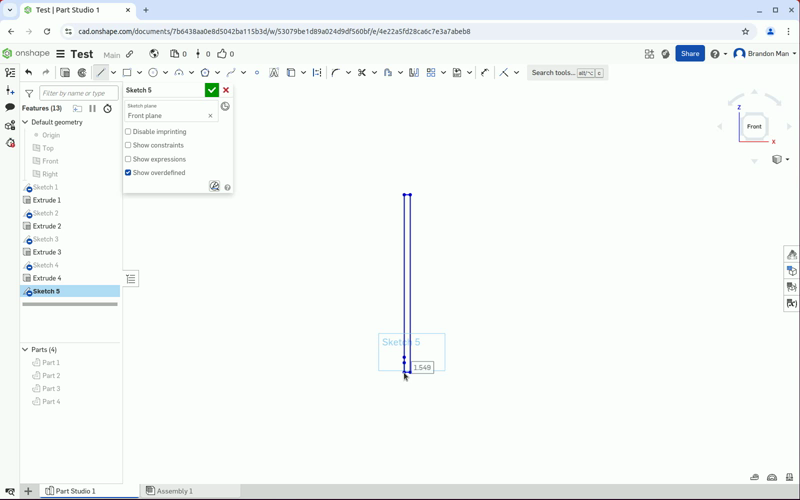
mouse_move(408, 225)
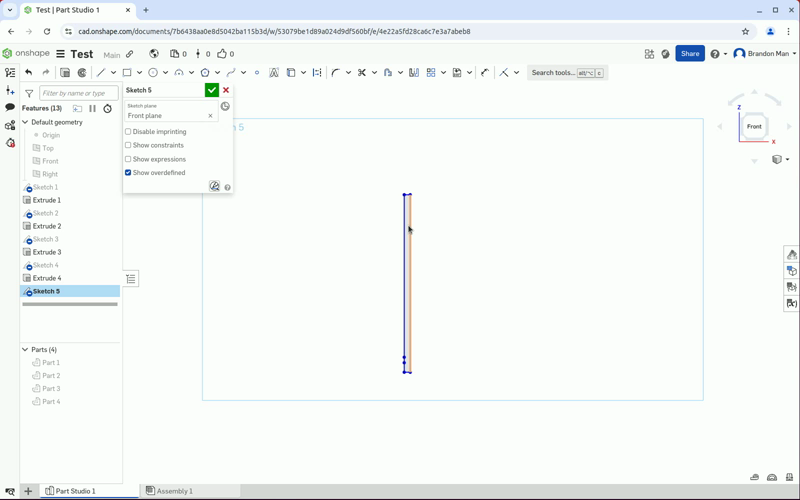
scroll(6)
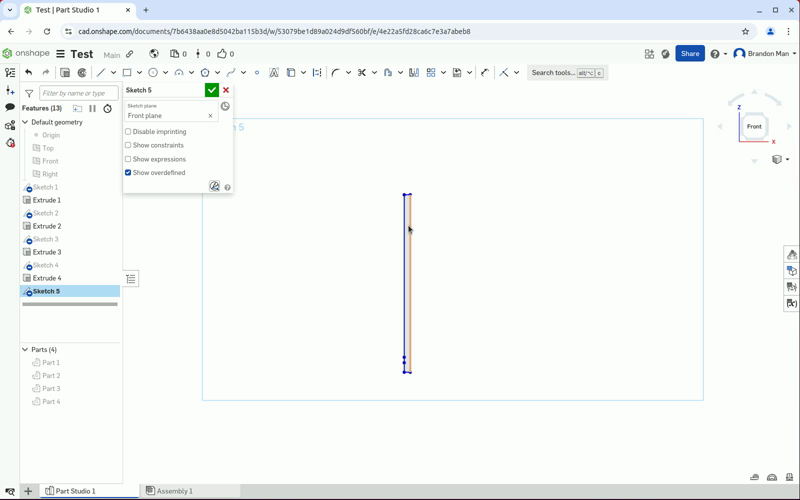
scroll(6)
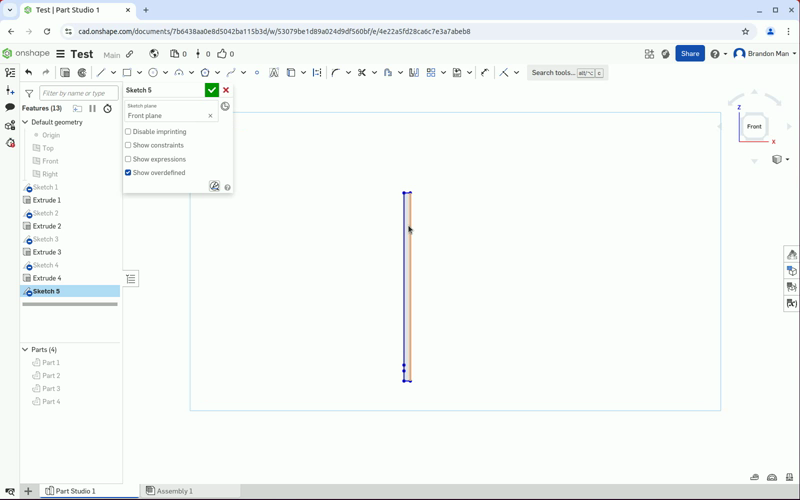
scroll(6)
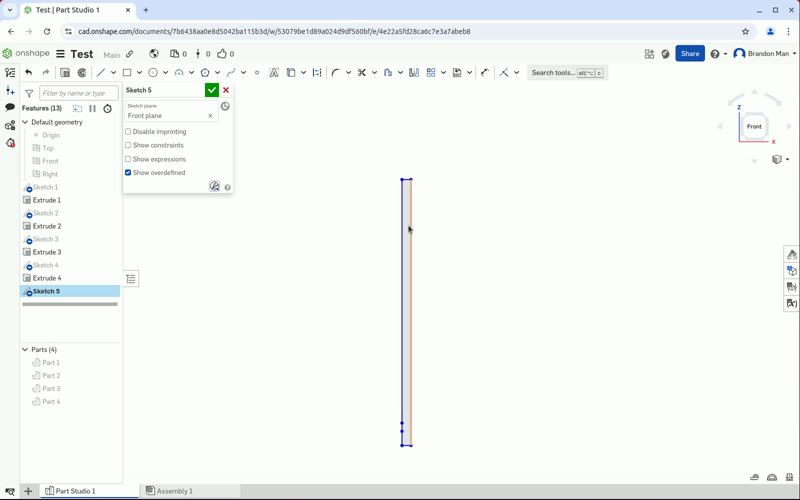
scroll(6)
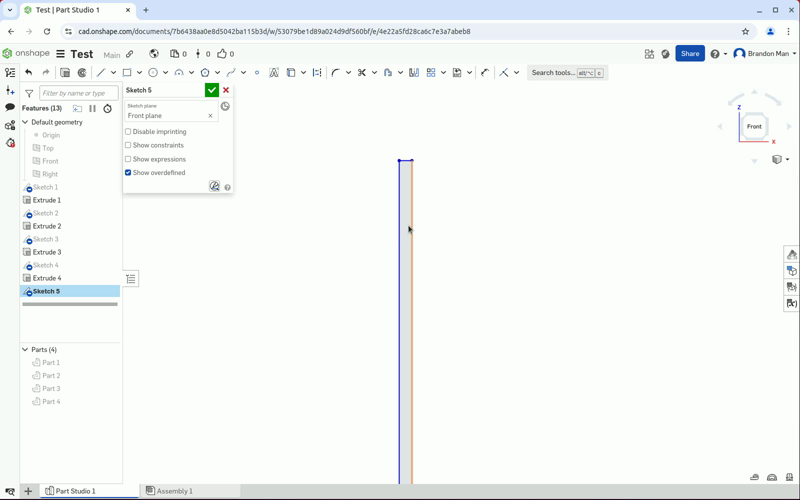
scroll(6)
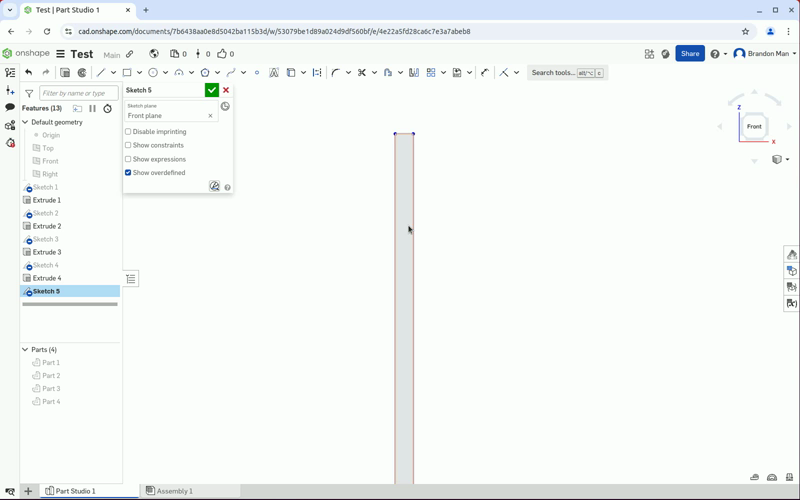
scroll(6)
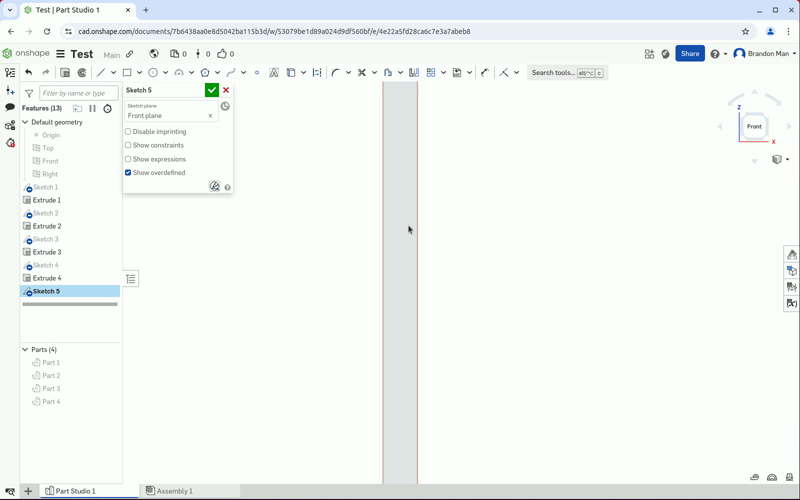
scroll(6)
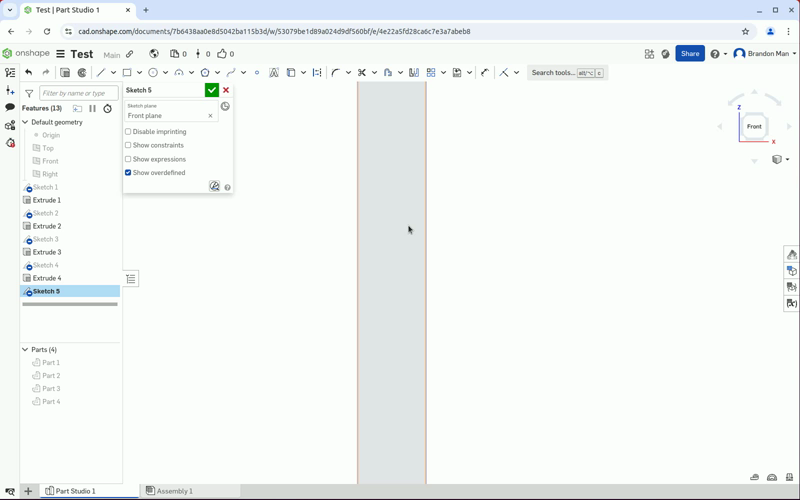
click(408, 225)
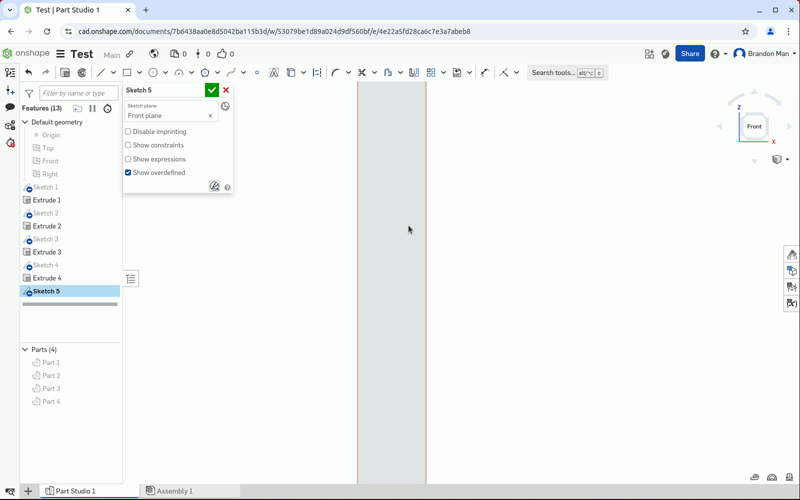
scroll(-6)
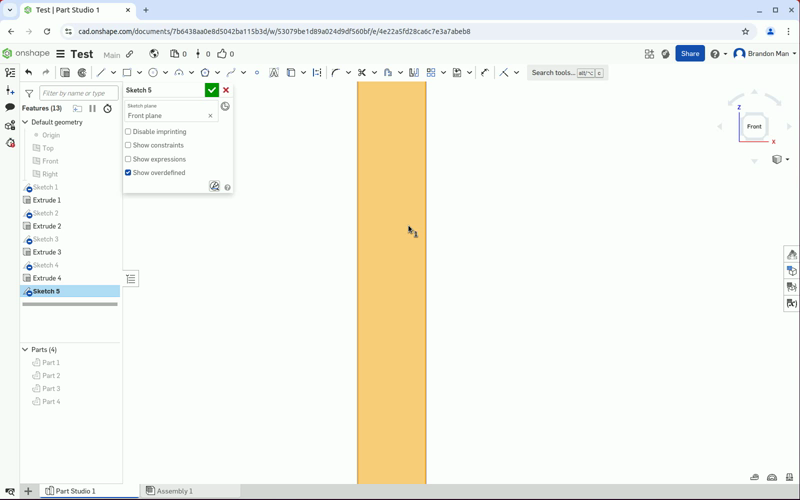
scroll(-6)
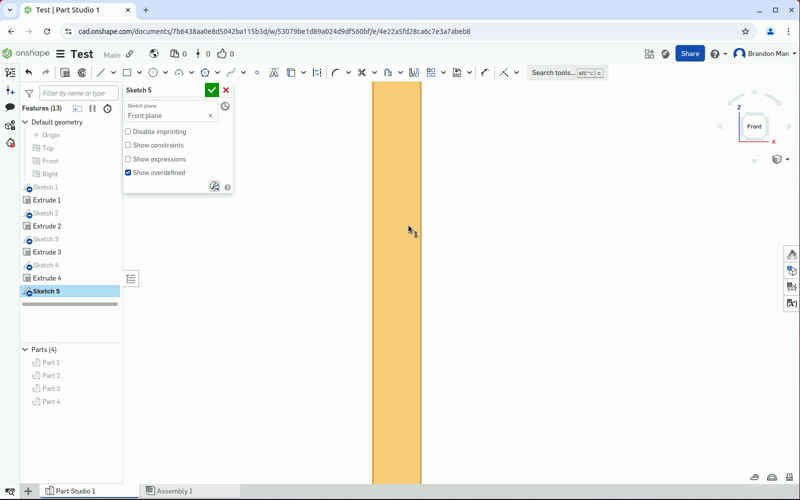
scroll(-6)
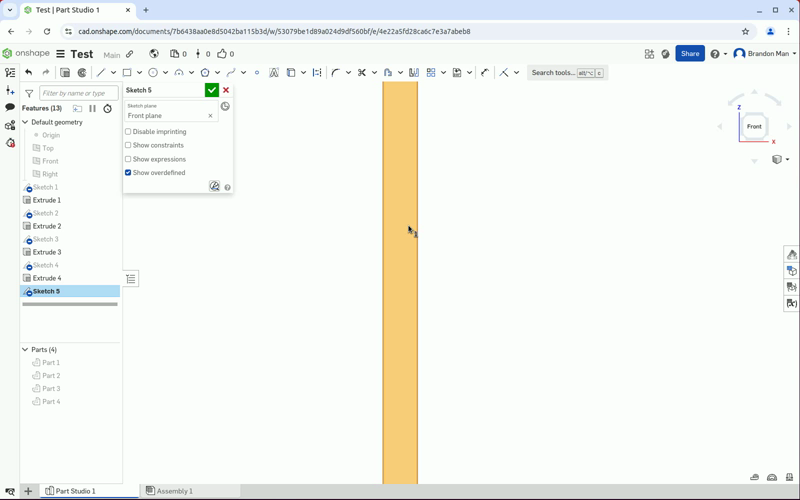
scroll(-6)
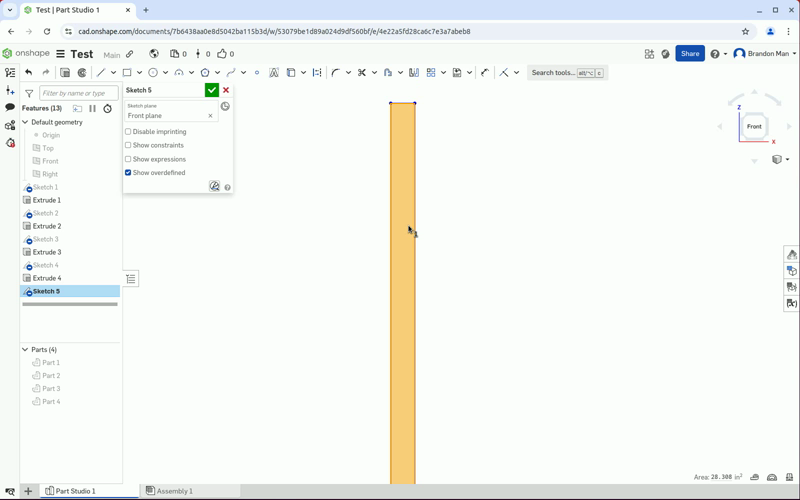
scroll(-6)
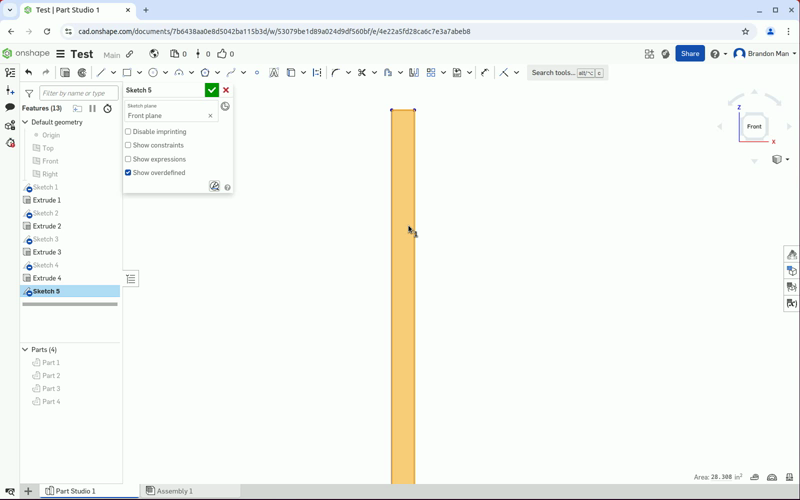
scroll(-6)
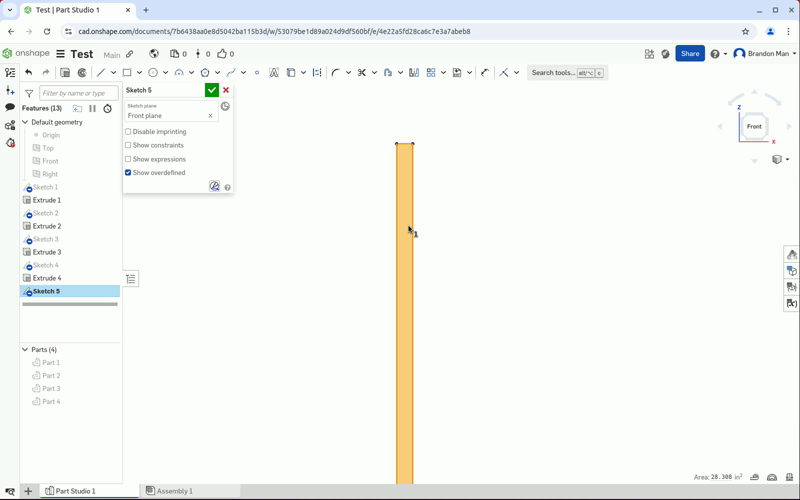
scroll(-6)
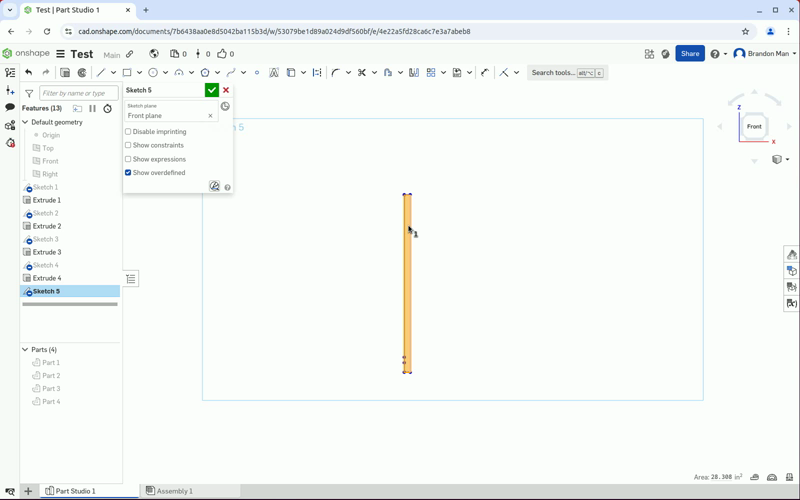
mouse_move(73, 352)
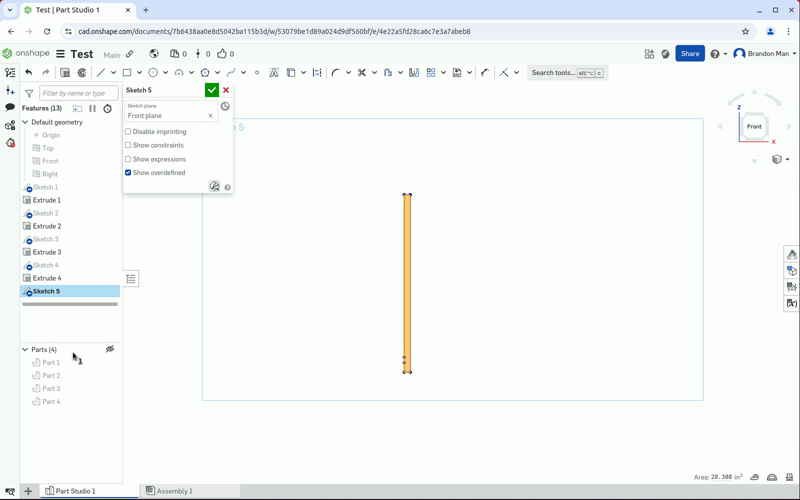
key(shift+y)
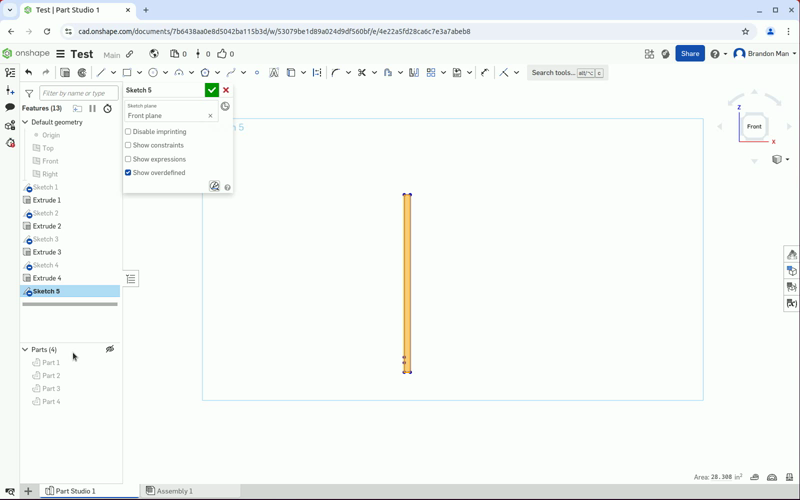
key(shift+e)
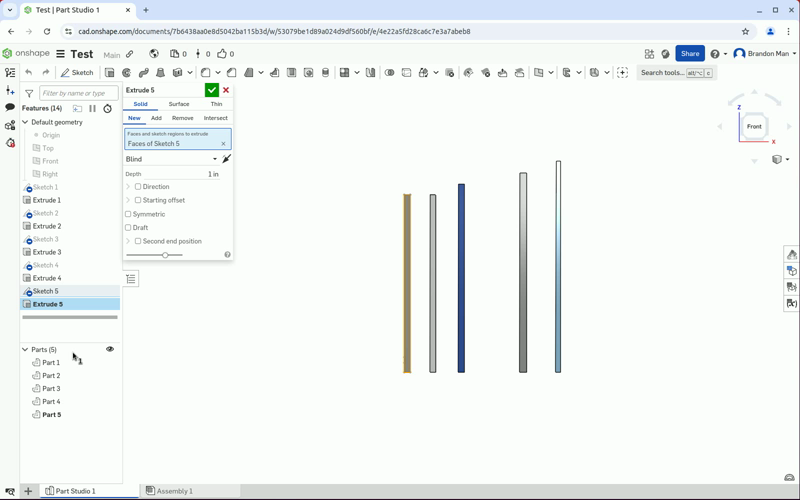
mouse_move(143, 106)
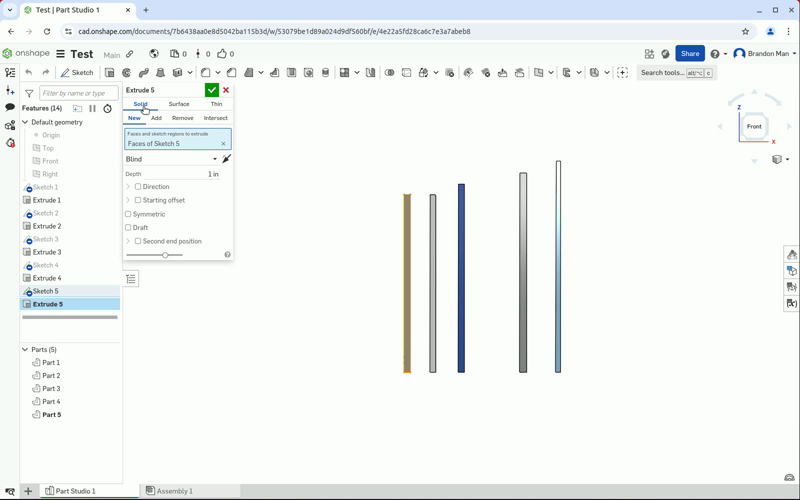
click(143, 106)
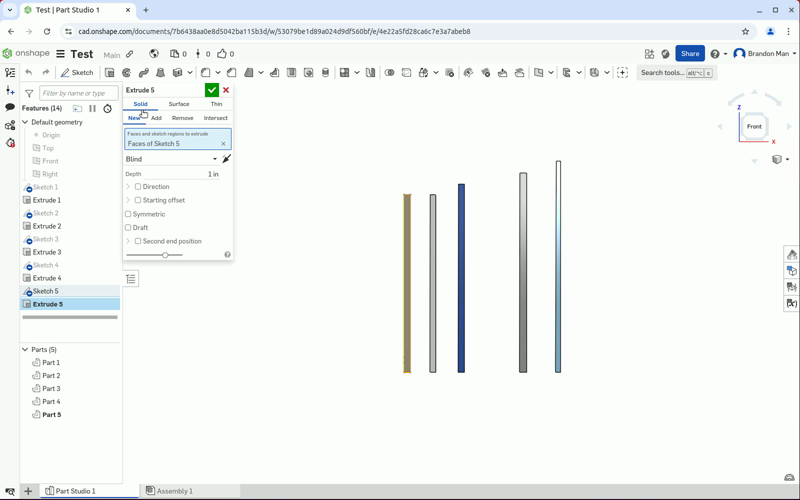
mouse_move(137, 120)
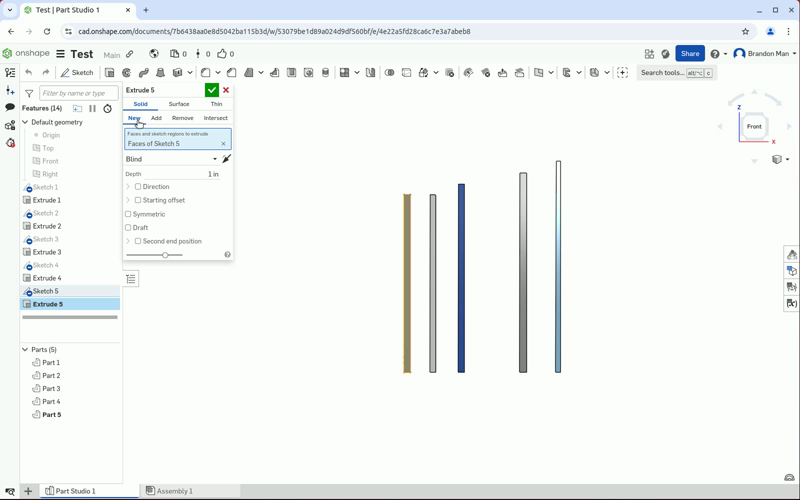
click(137, 120)
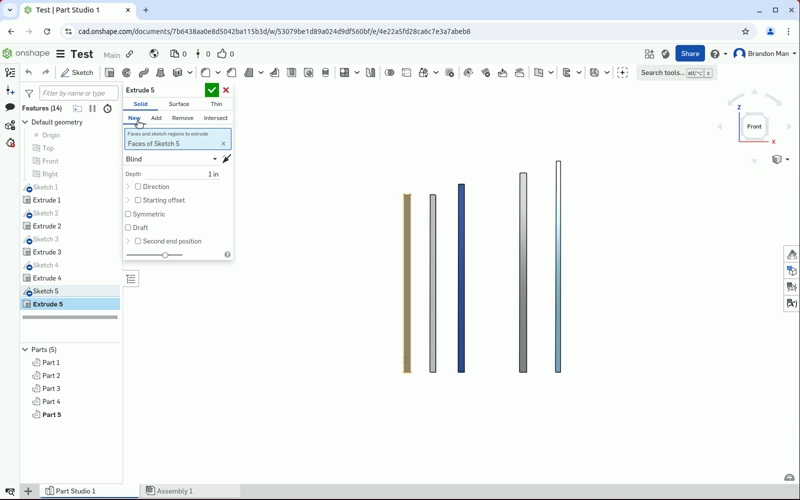
key(tab, 4)
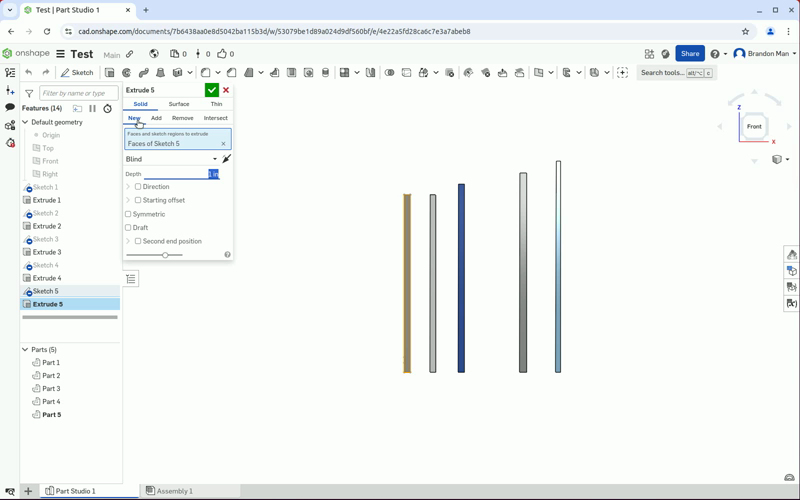
text(1.204)
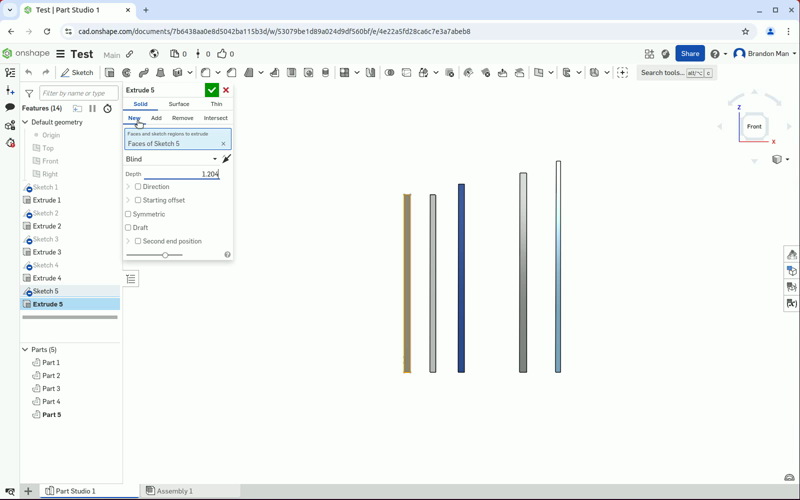
key(enter)
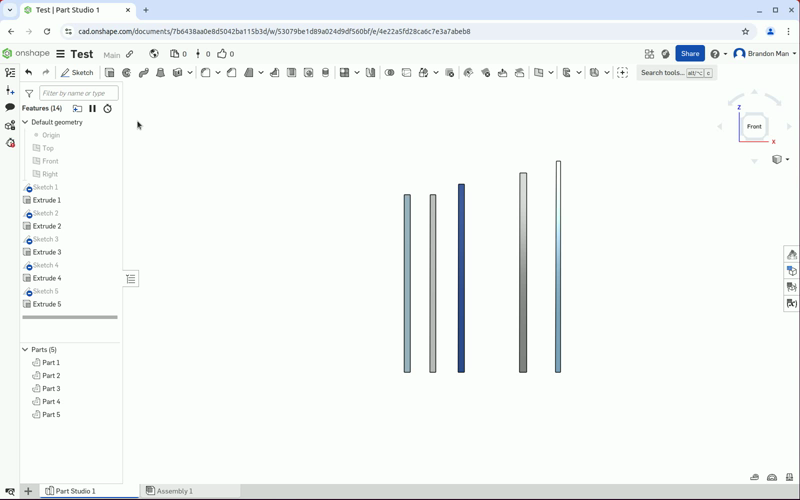
key(shift+h)
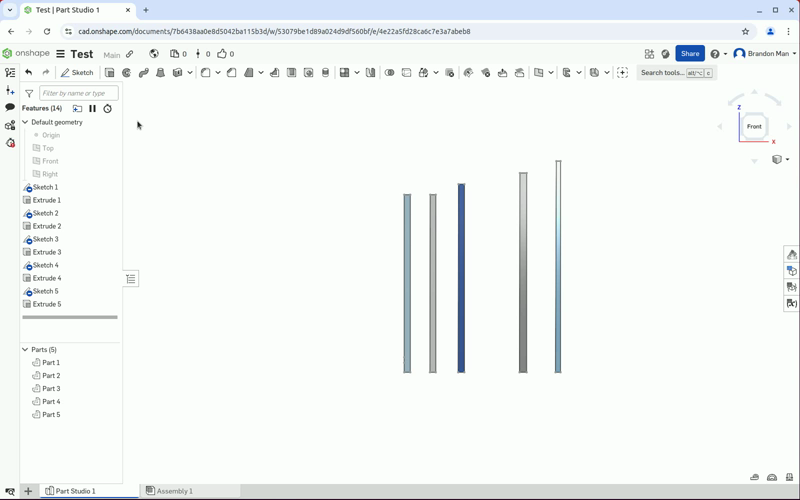
key(shift+h)
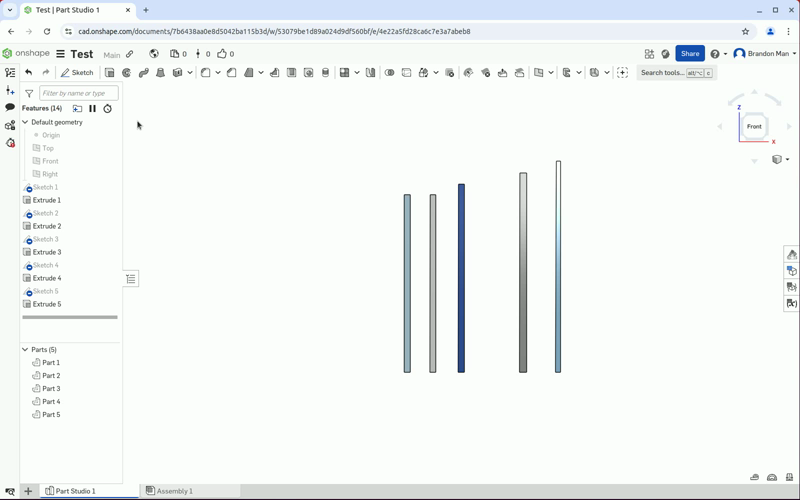
mouse_move(73, 189)
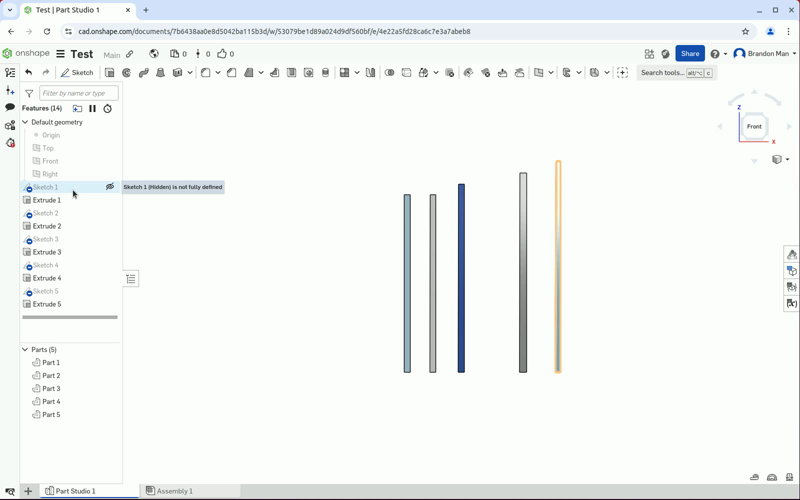
click(73, 189)
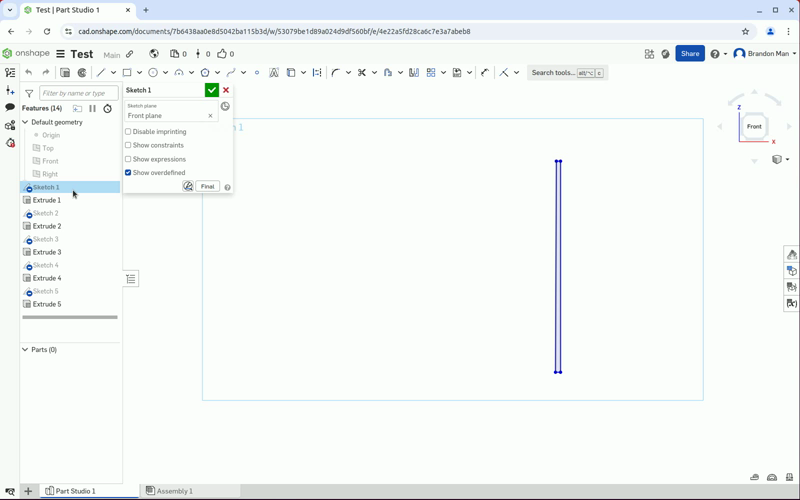
mouse_move(229, 92)
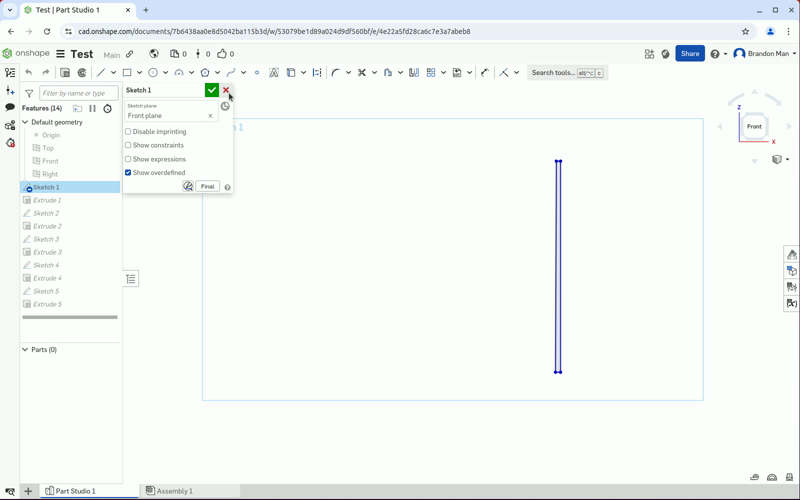
click(229, 92)
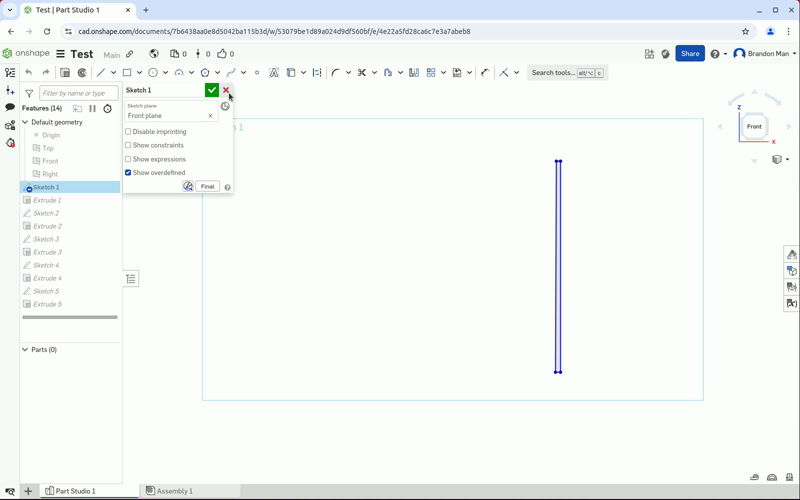
key(shift+s)
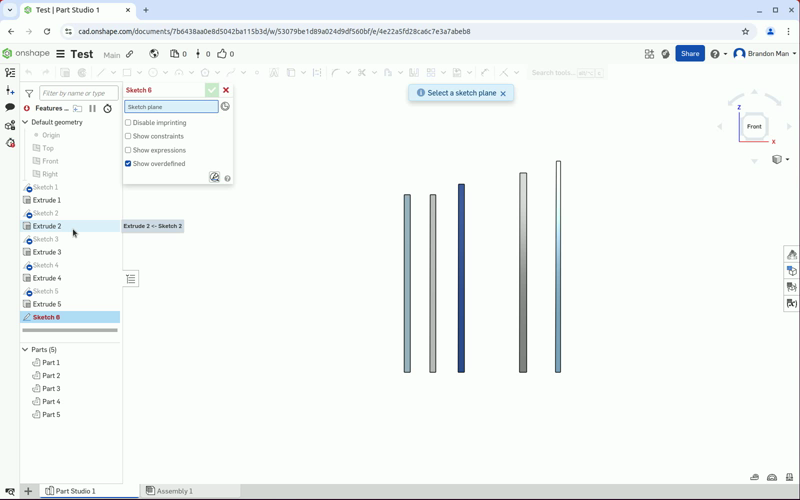
scroll(3)
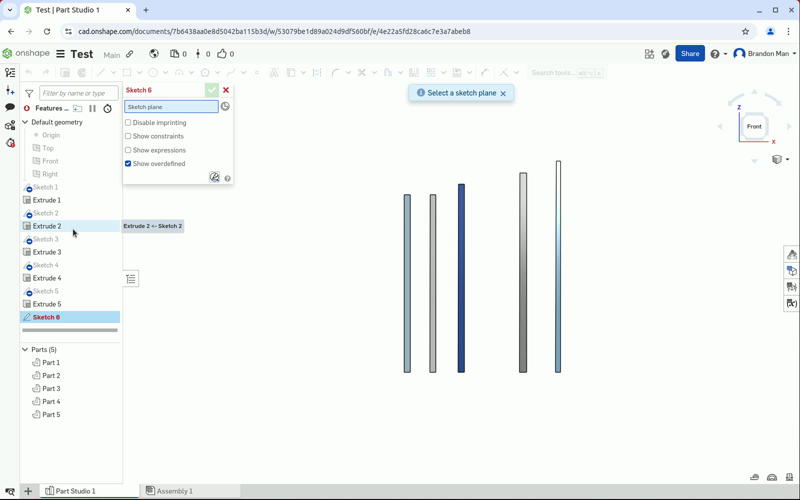
mouse_move(73, 163)
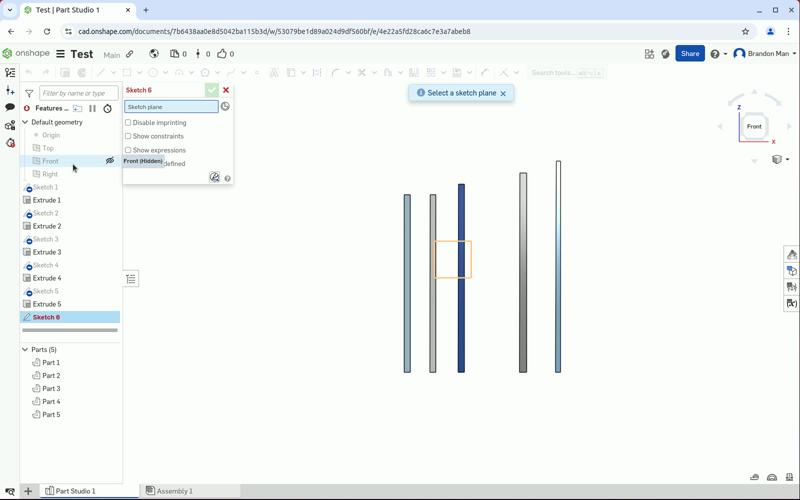
click(73, 163)
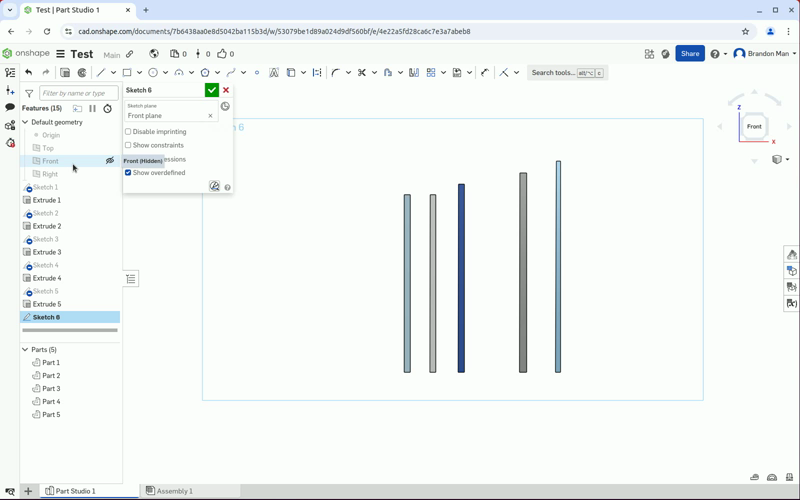
mouse_move(73, 352)
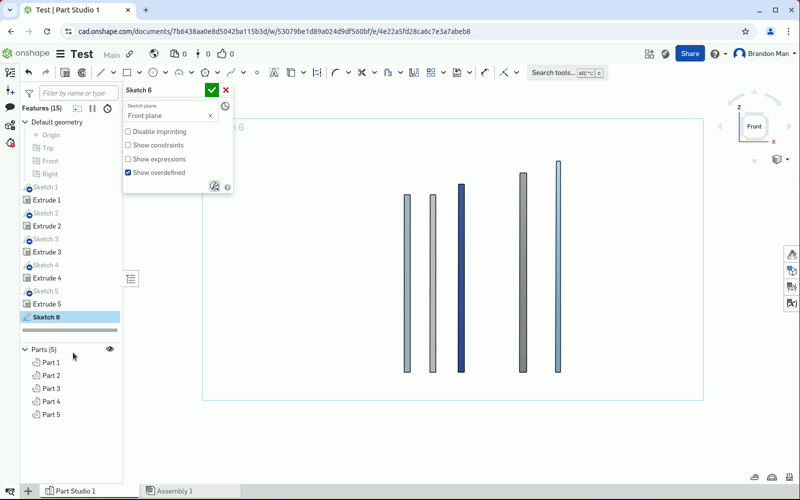
key(y)
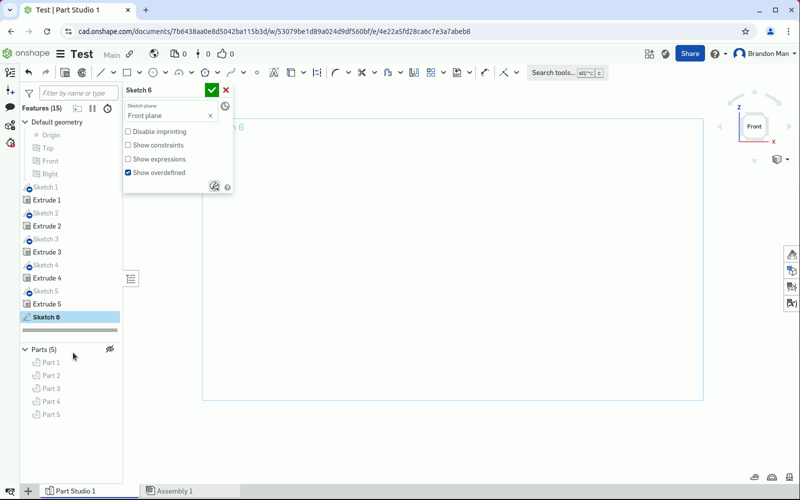
key(l)
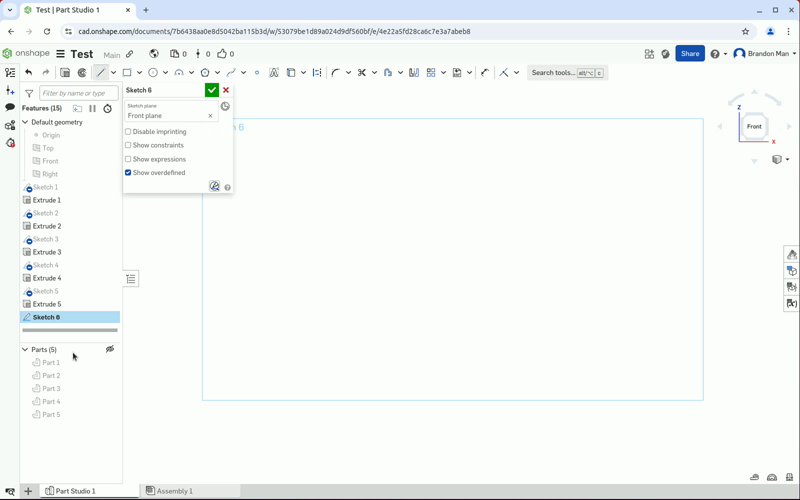
key_down(shift)
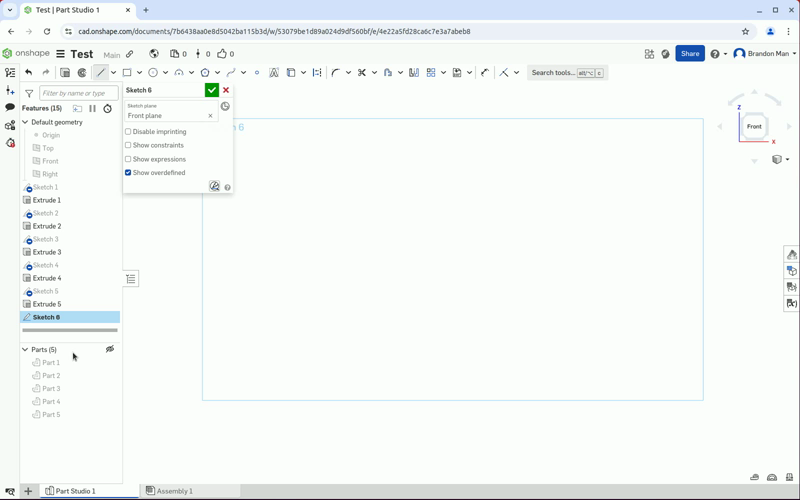
mouse_move(376, 356)
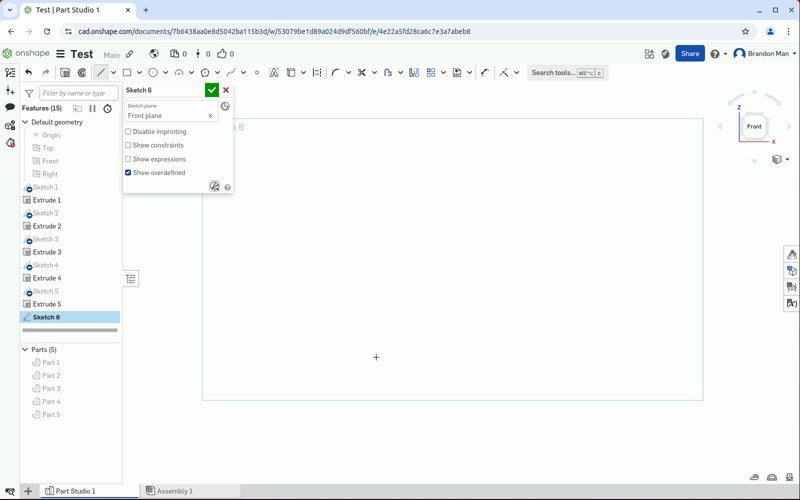
click(376, 356)
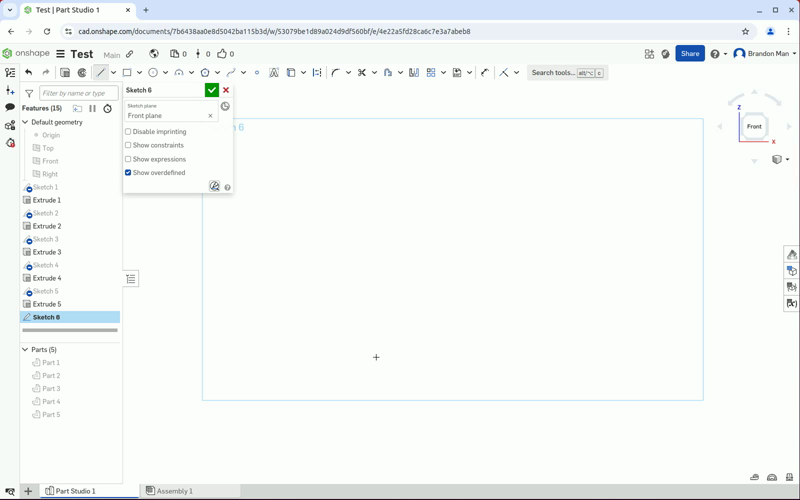
key_up(shift)
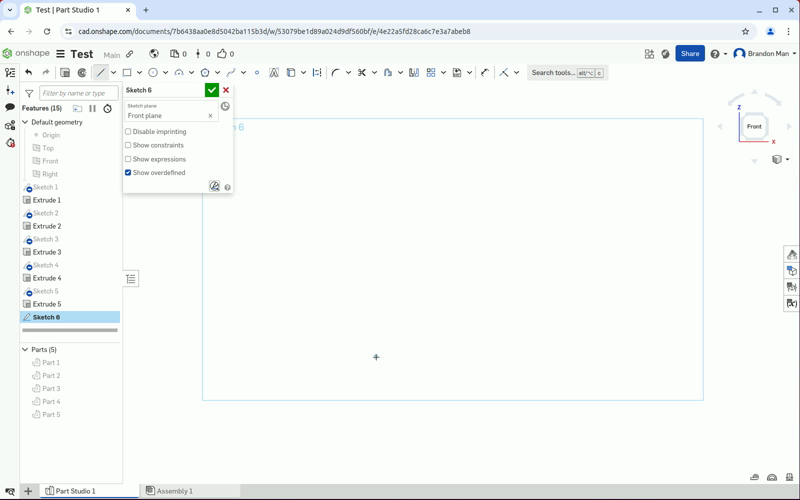
key_down(shift)
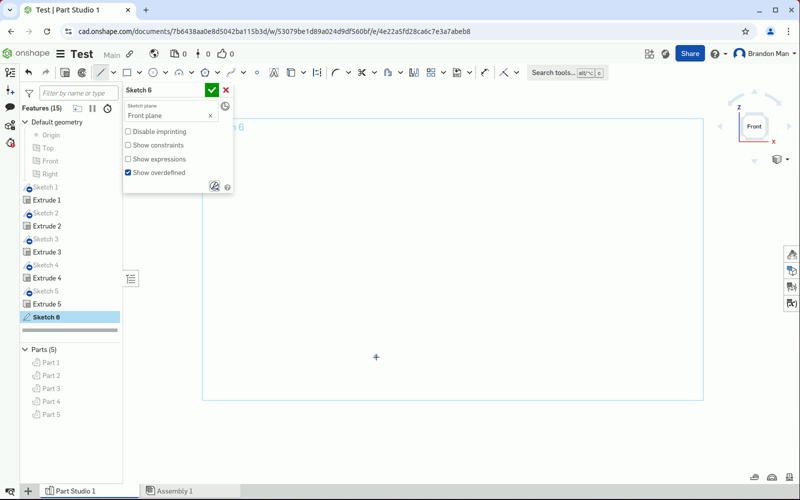
mouse_move(406, 356)
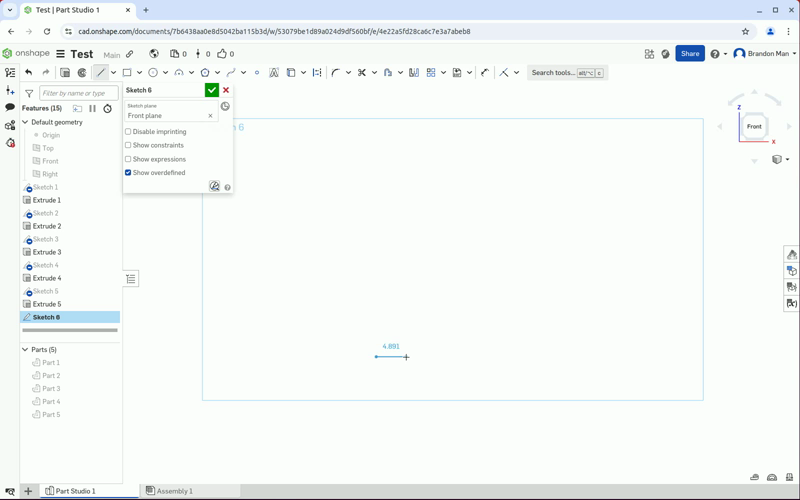
mouse_move(381, 356)
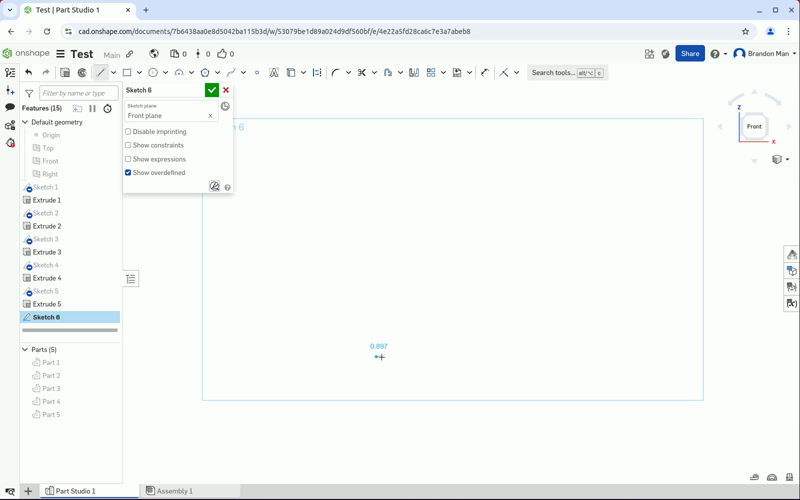
scroll(6)
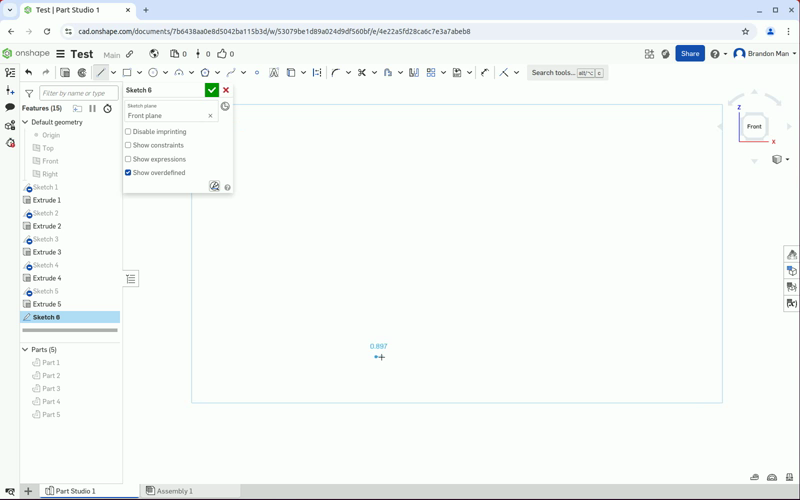
scroll(6)
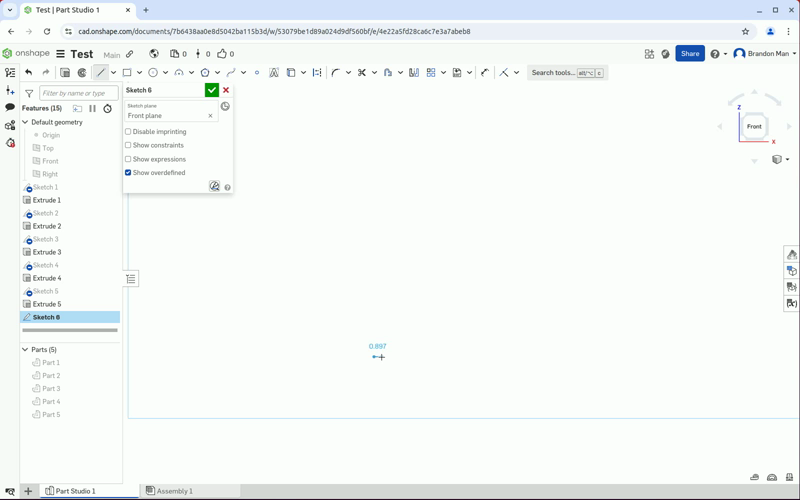
scroll(6)
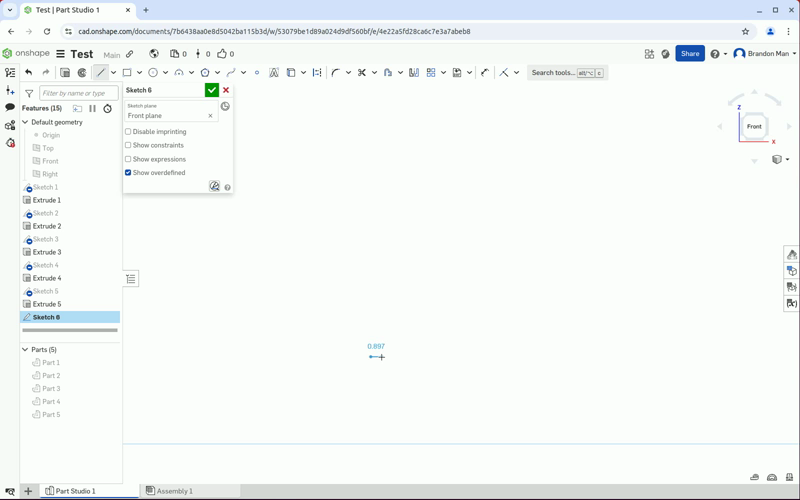
scroll(6)
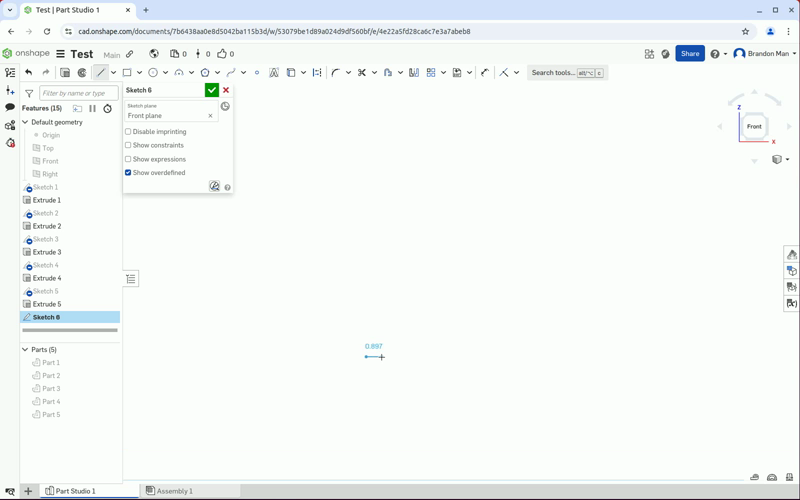
scroll(6)
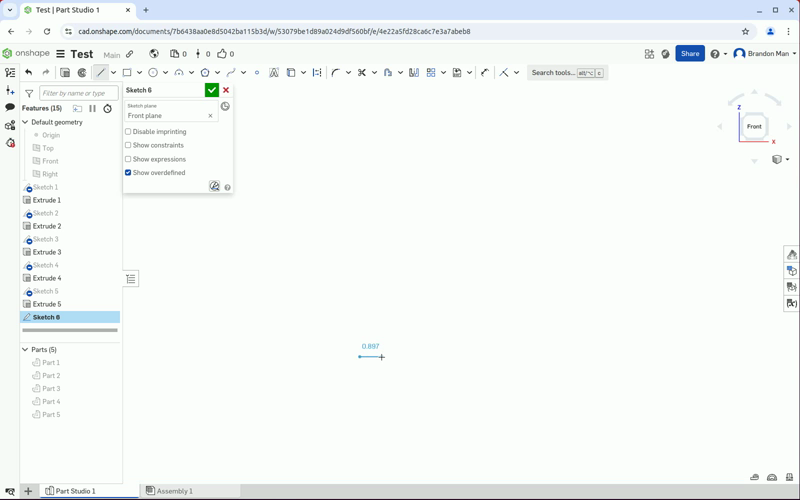
scroll(6)
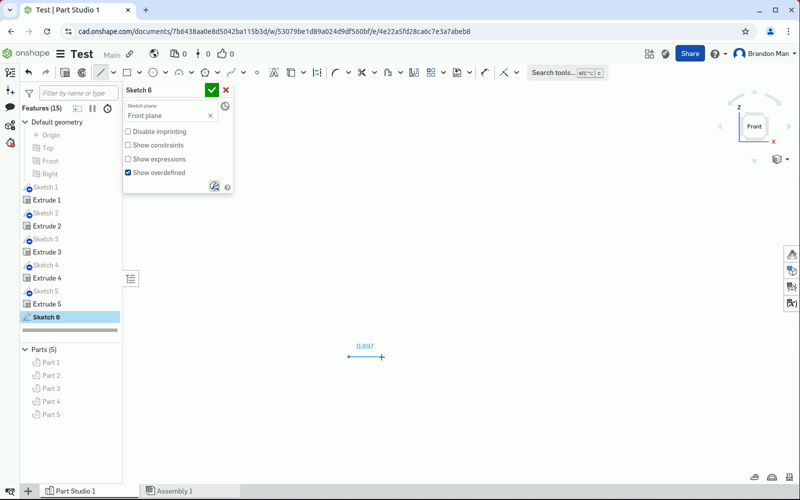
scroll(6)
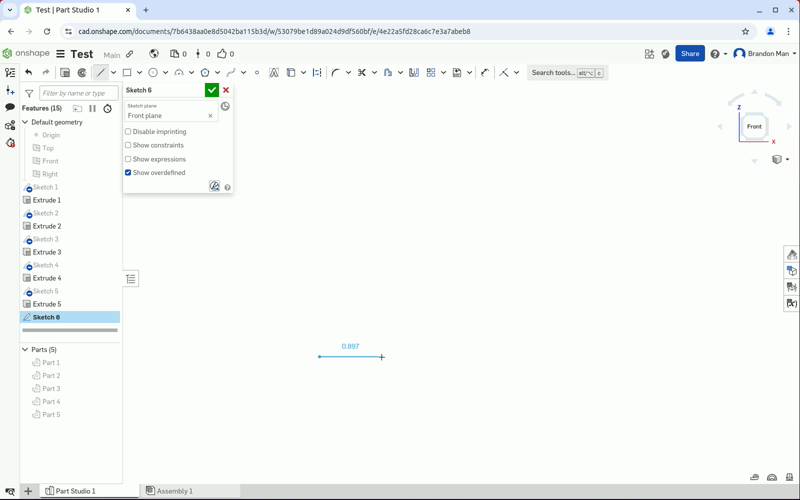
click(381, 356)
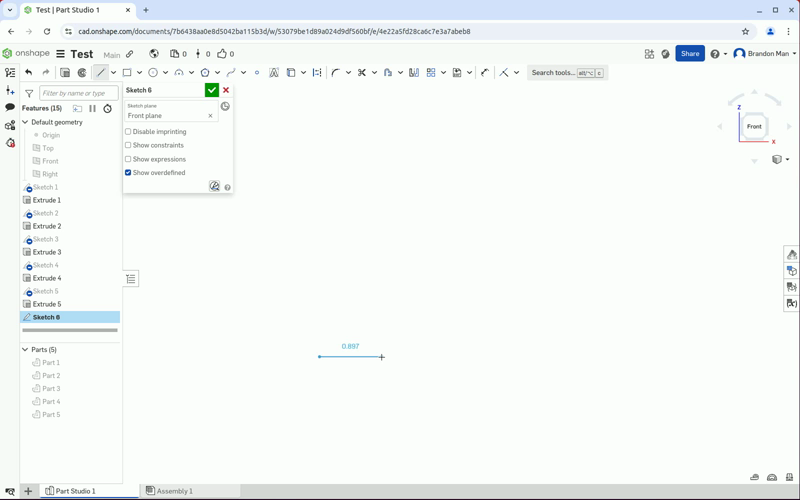
scroll(-6)
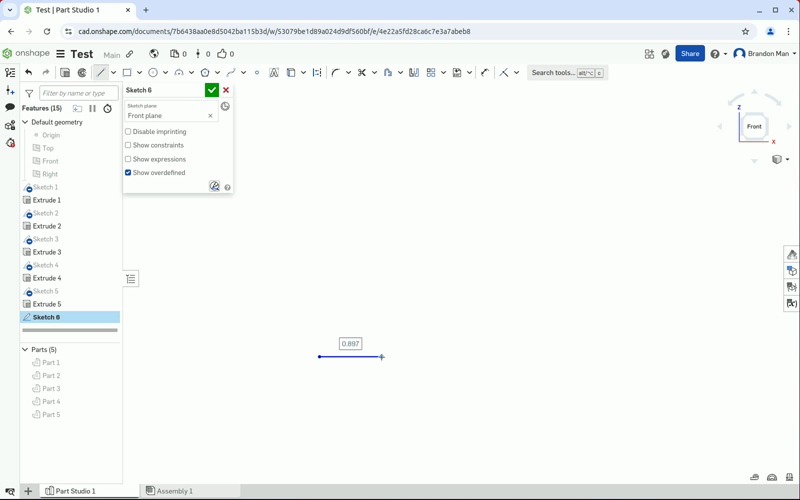
scroll(-6)
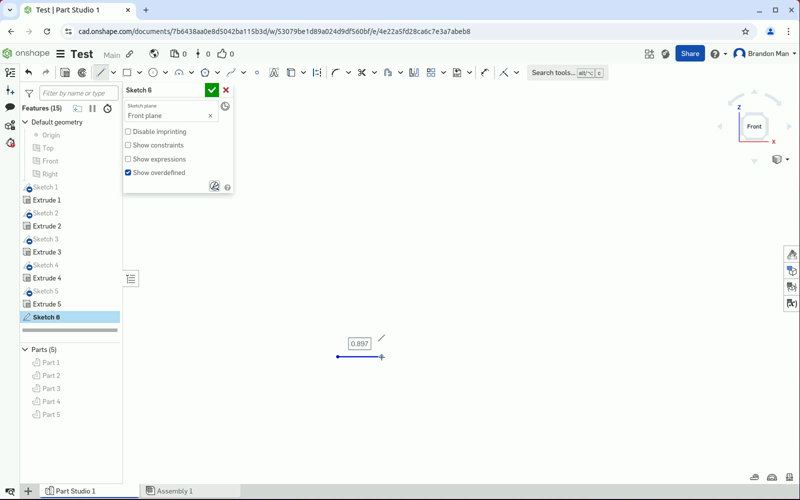
scroll(-6)
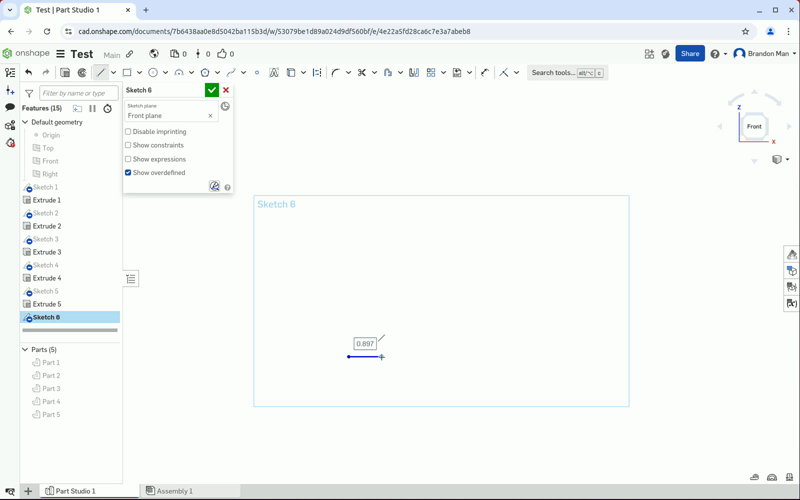
scroll(-6)
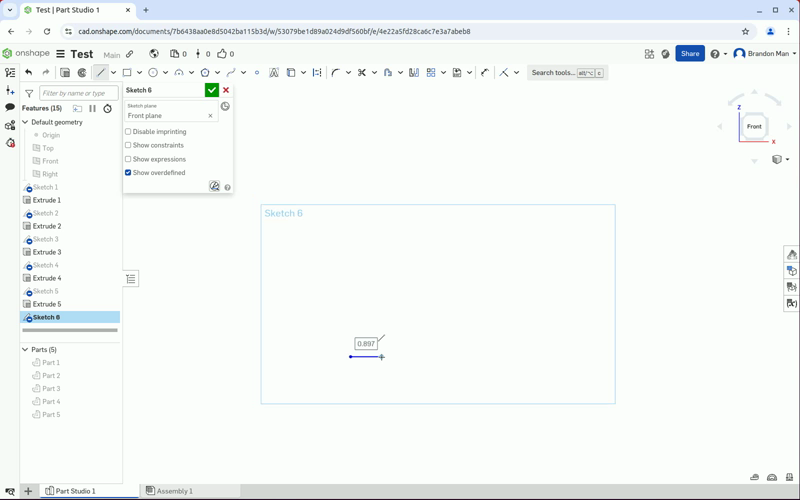
scroll(-6)
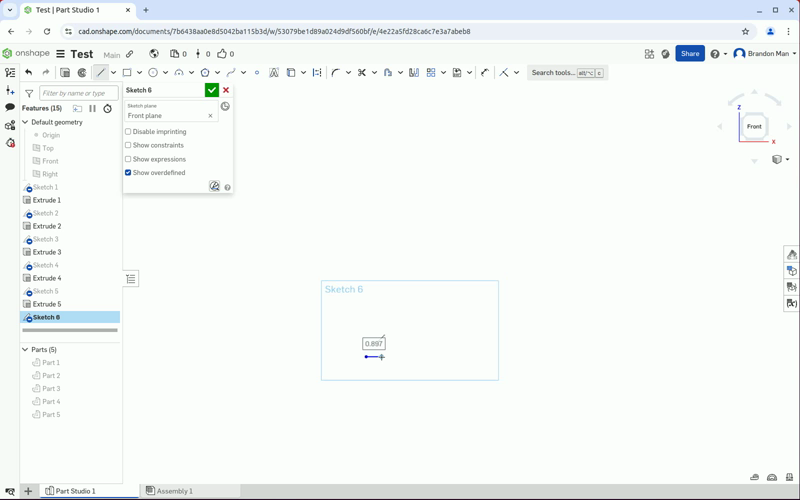
scroll(-6)
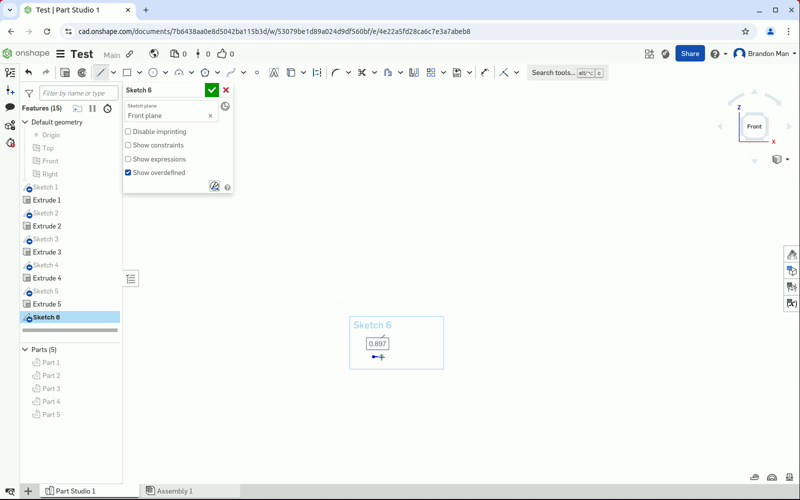
scroll(-6)
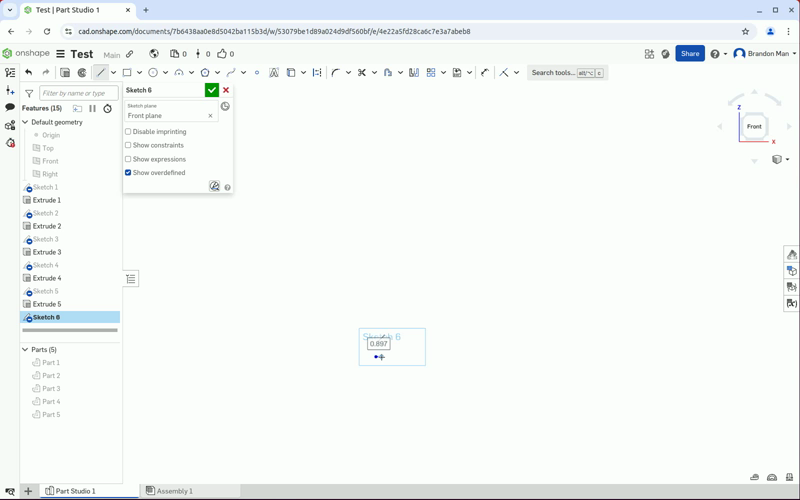
key_up(shift)
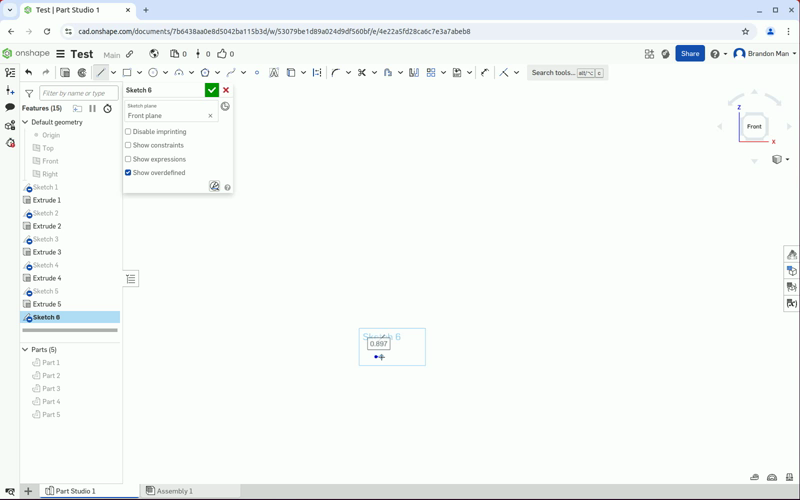
key_down(shift)
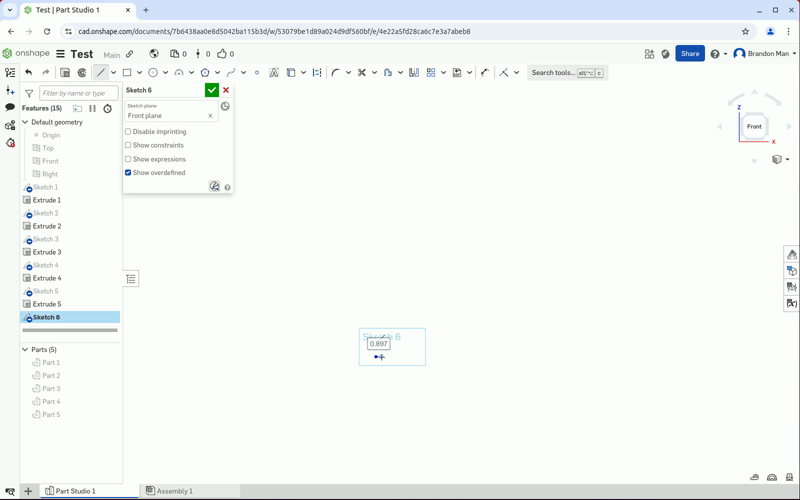
mouse_move(381, 194)
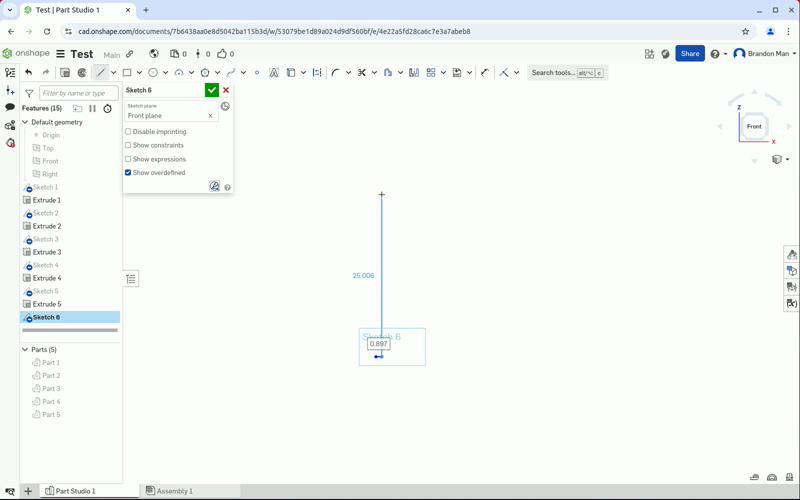
click(381, 194)
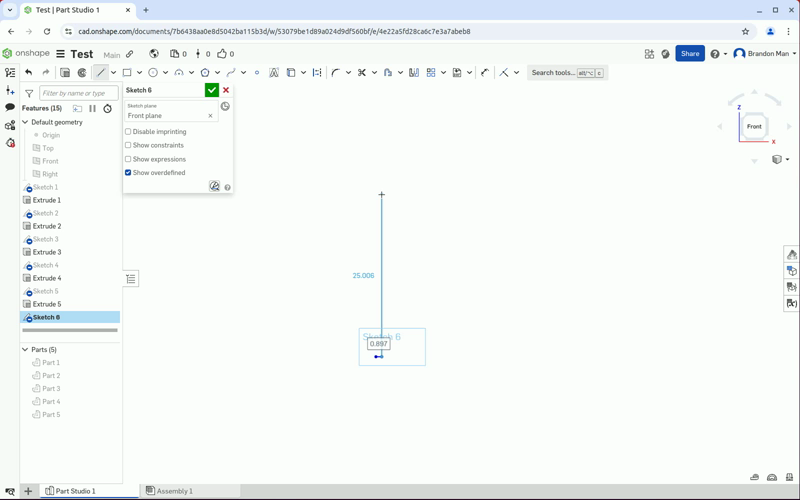
key_up(shift)
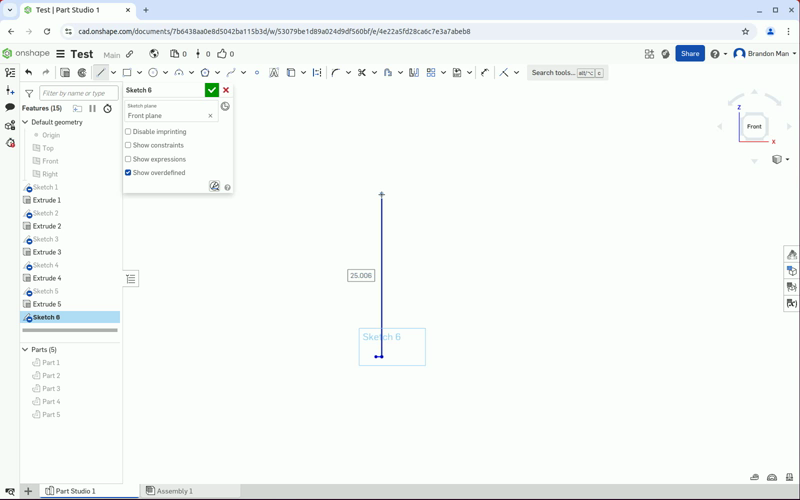
key_down(shift)
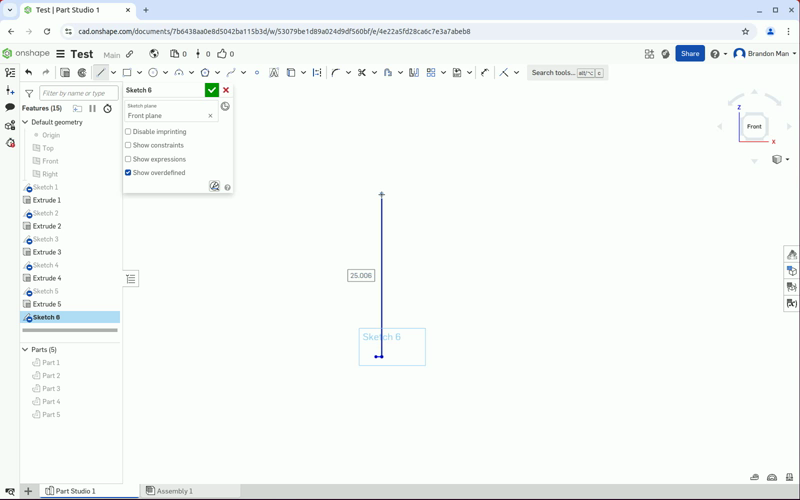
mouse_move(411, 194)
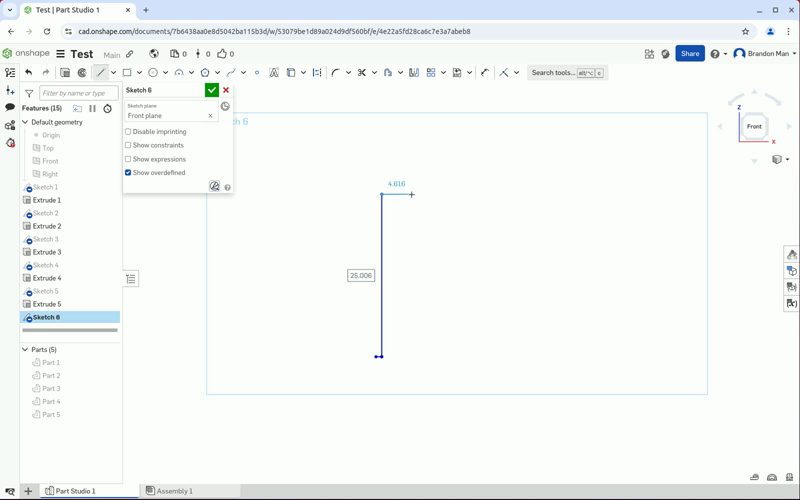
mouse_move(376, 194)
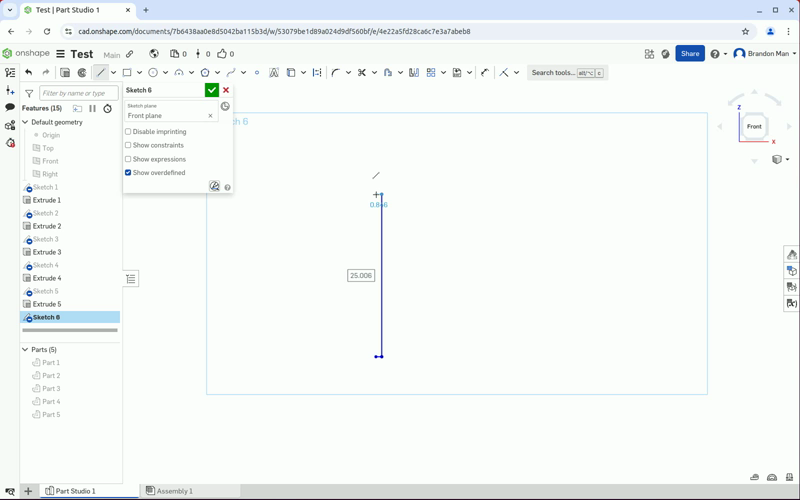
scroll(6)
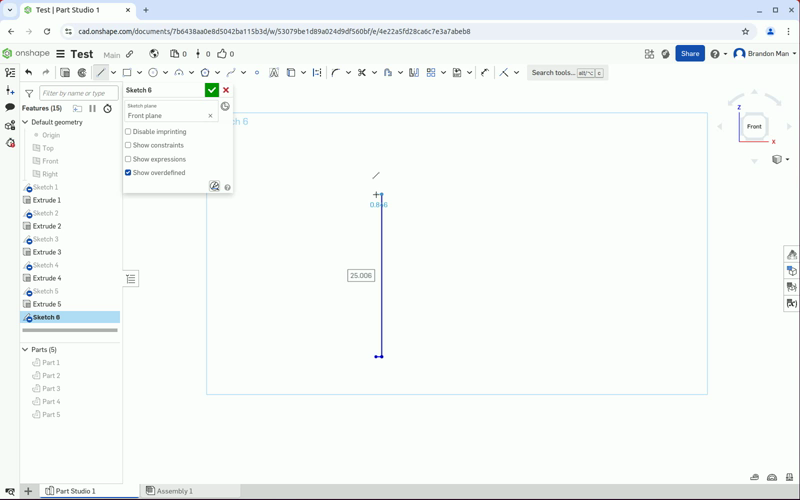
scroll(6)
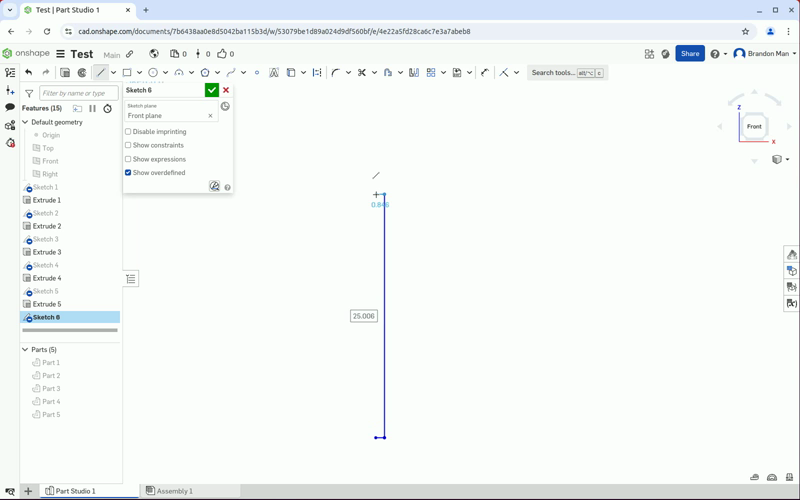
scroll(6)
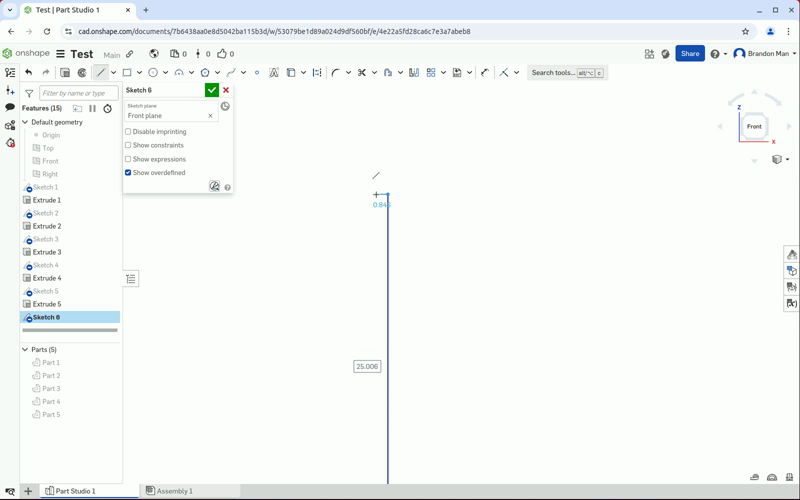
scroll(6)
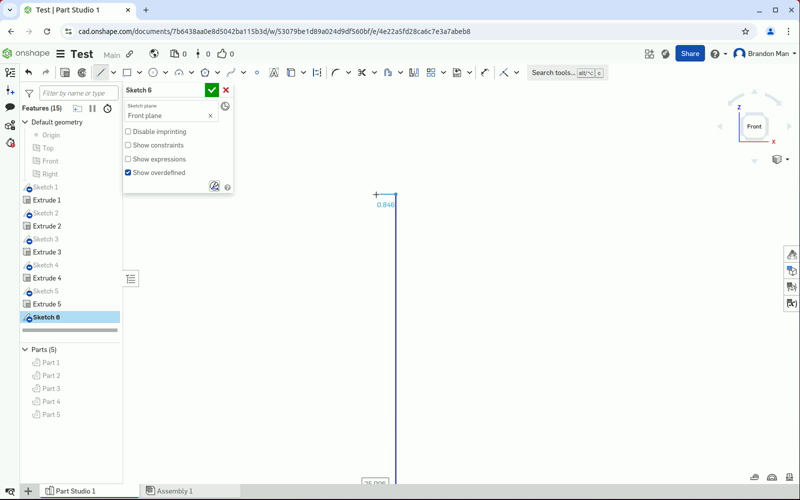
scroll(6)
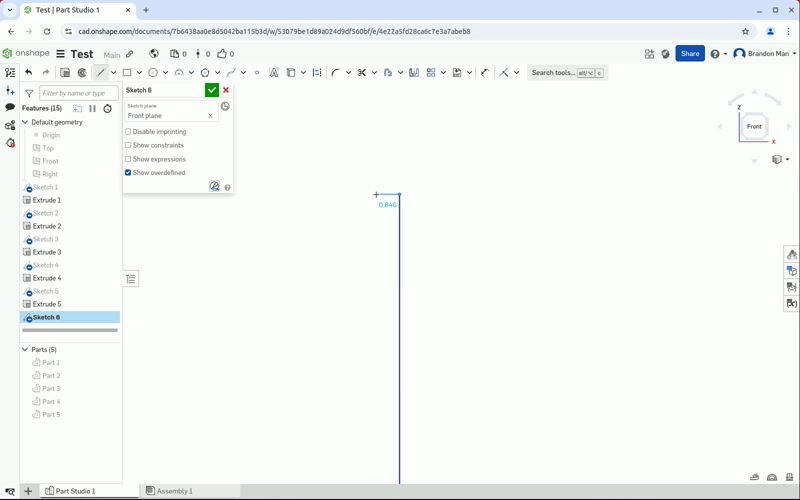
scroll(6)
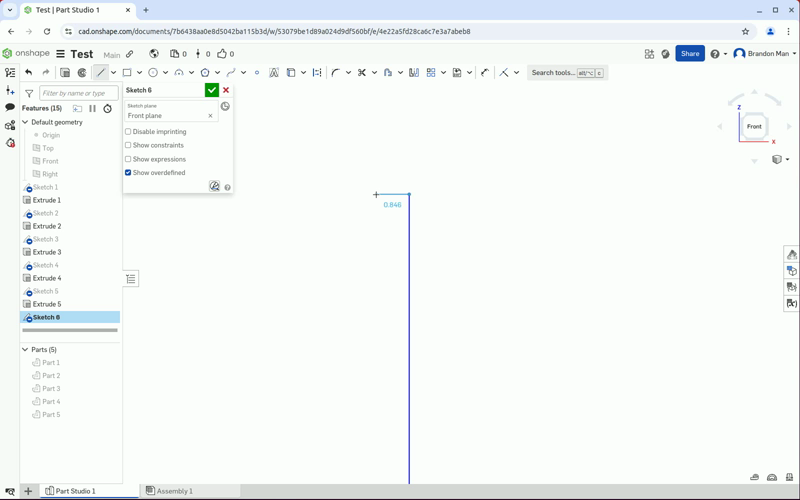
scroll(6)
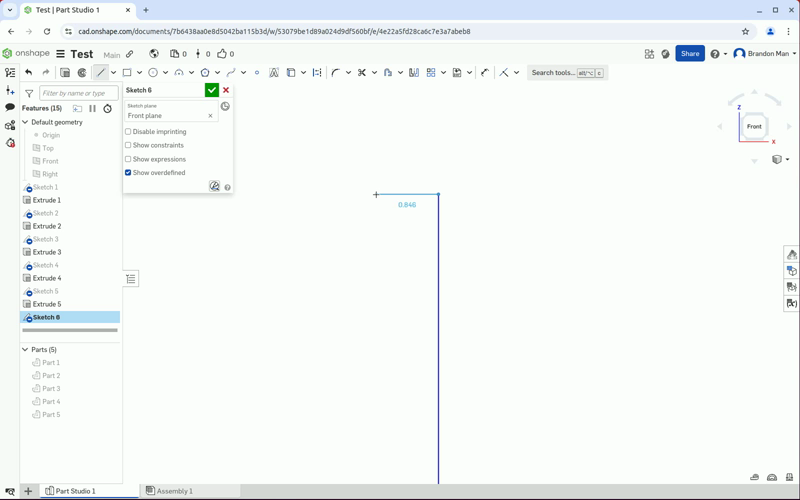
click(376, 194)
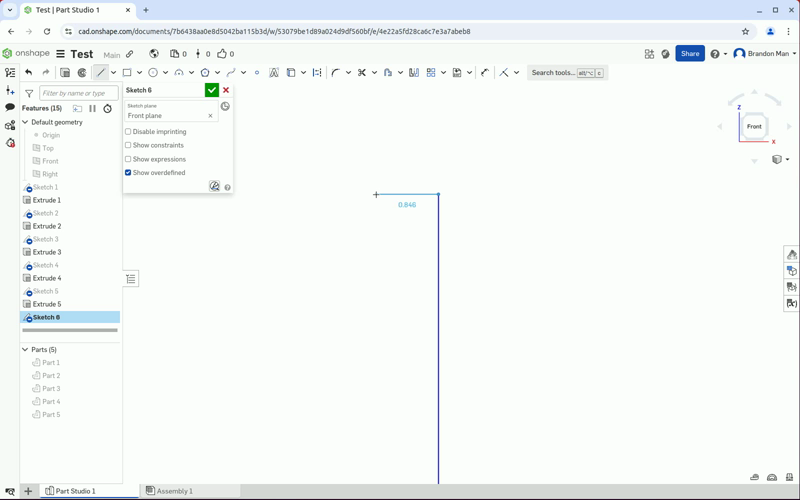
scroll(-6)
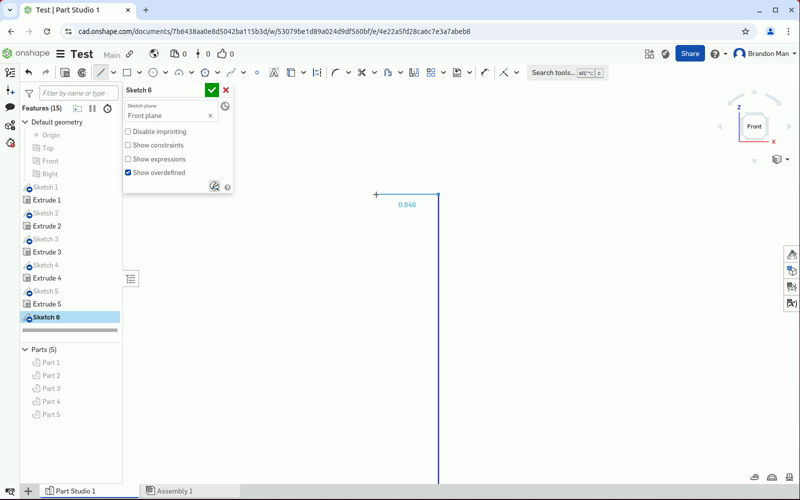
scroll(-6)
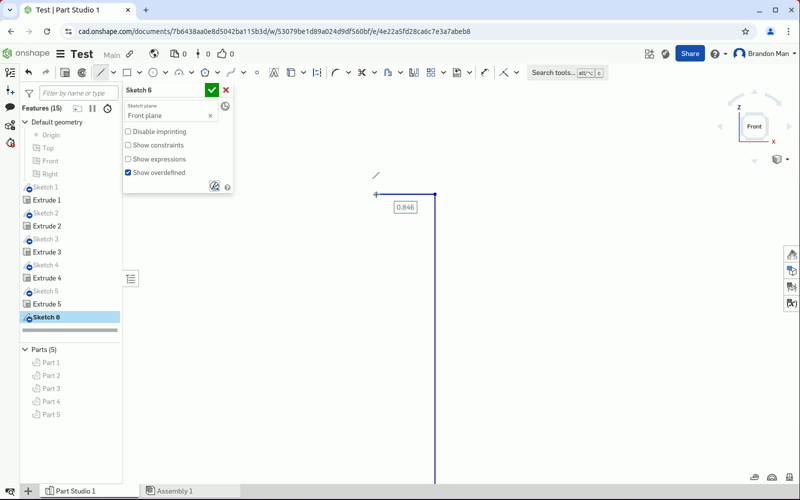
scroll(-6)
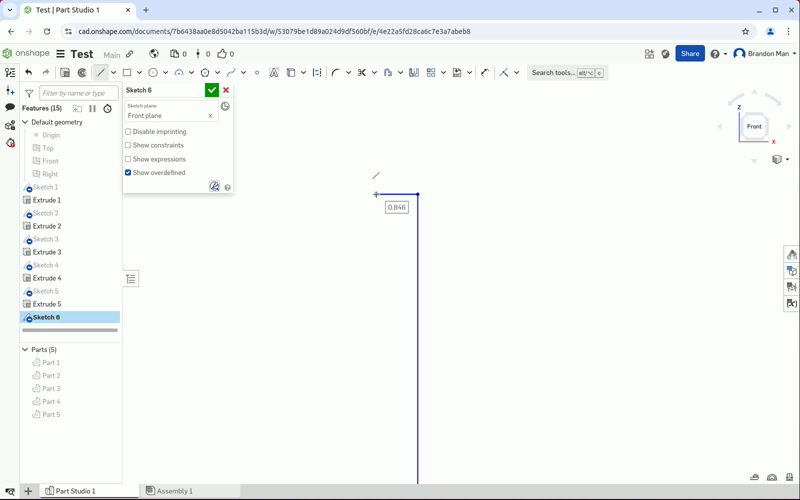
scroll(-6)
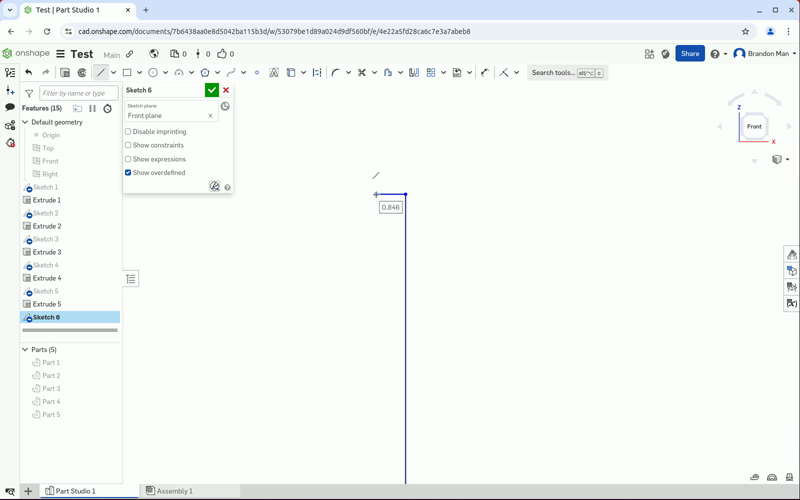
scroll(-6)
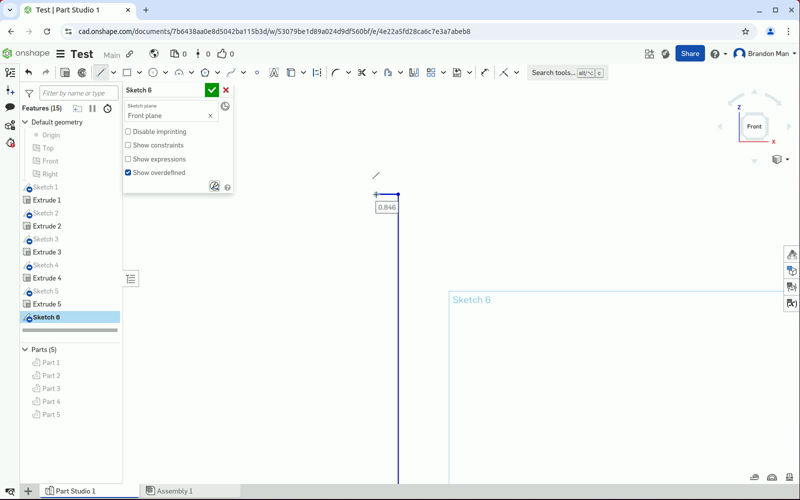
scroll(-6)
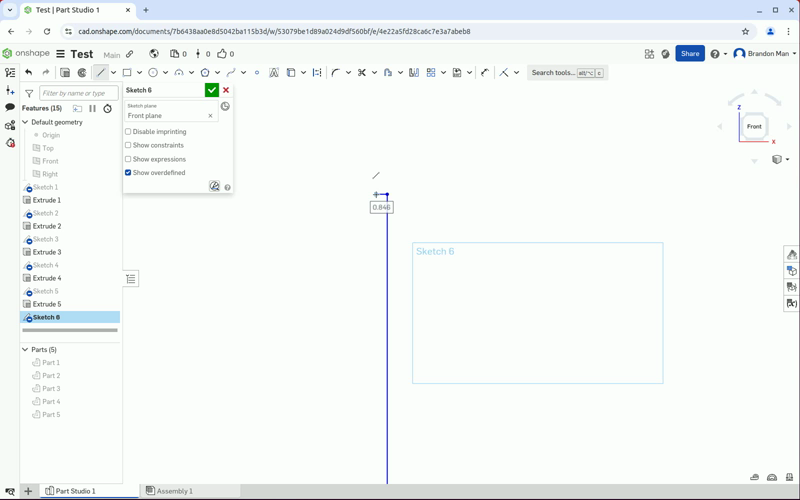
scroll(-6)
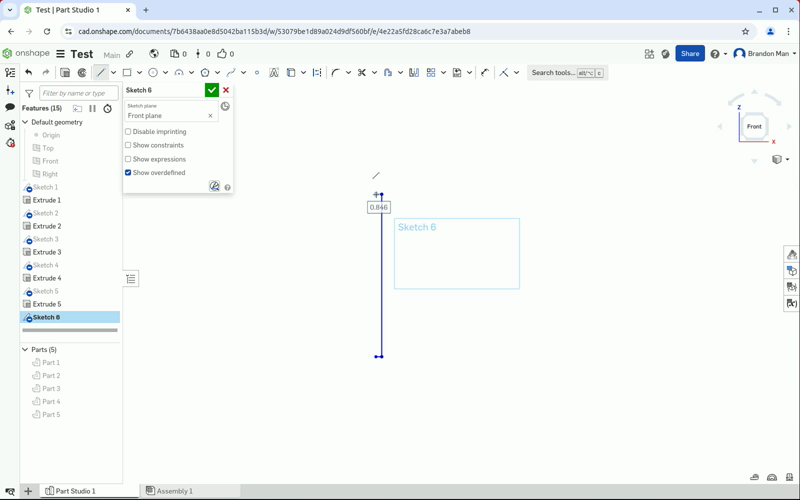
key_up(shift)
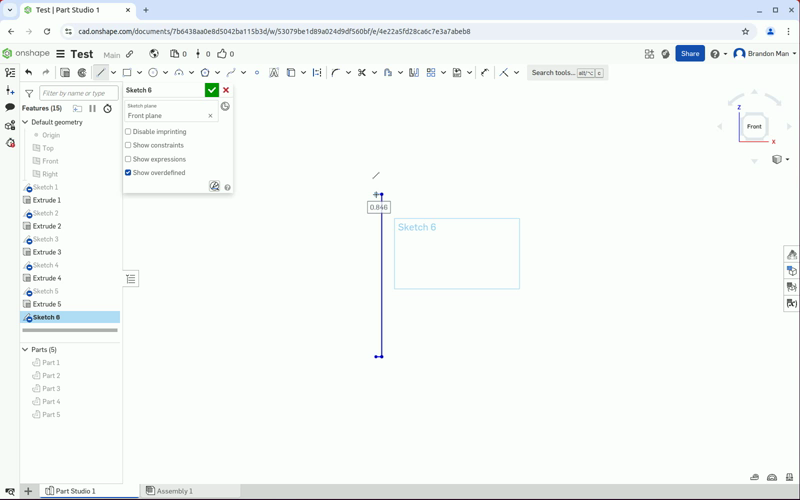
key_down(shift)
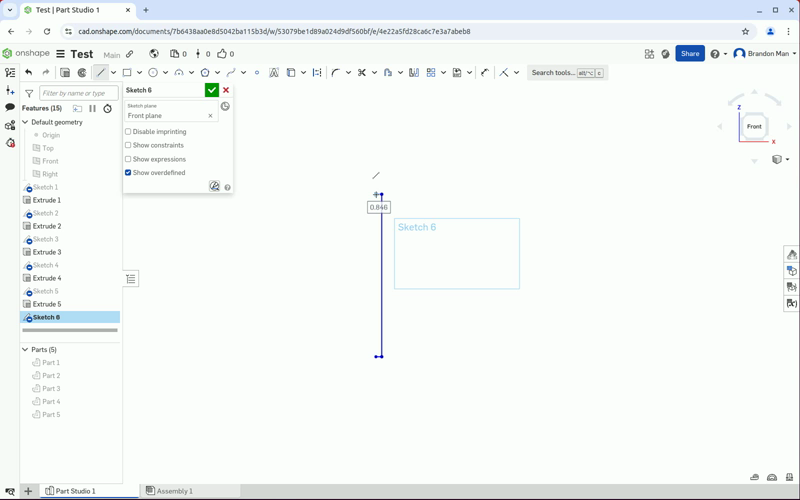
mouse_move(376, 356)
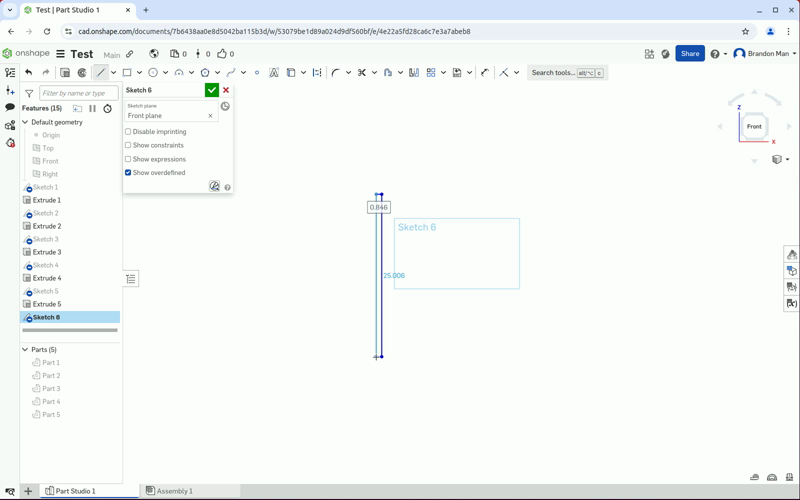
key_up(shift)
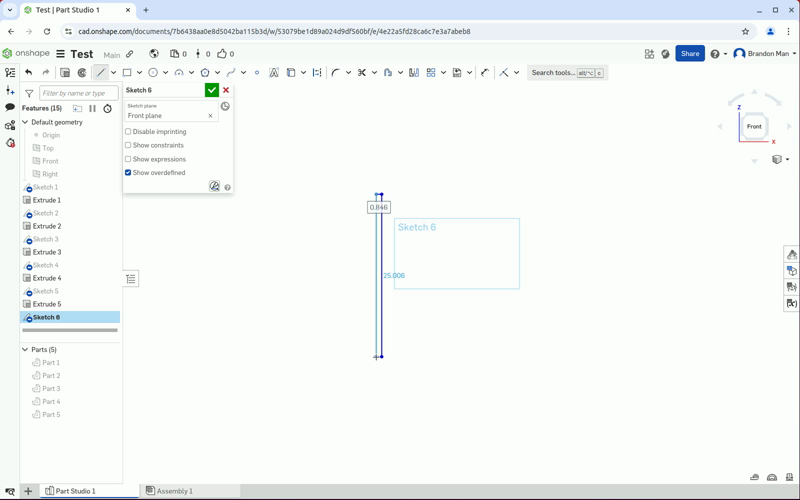
click(376, 356)
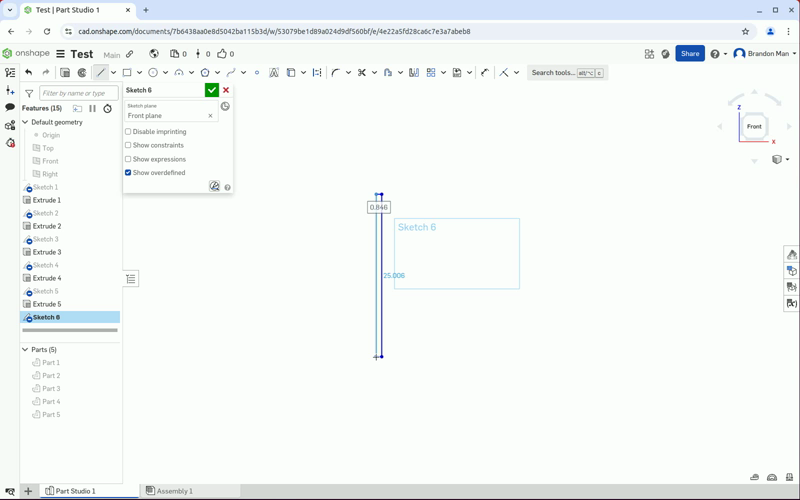
key(esc)
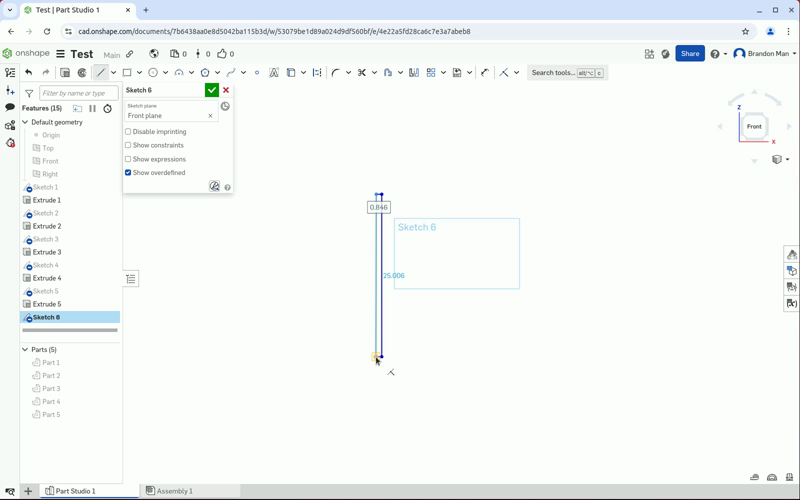
mouse_move(379, 227)
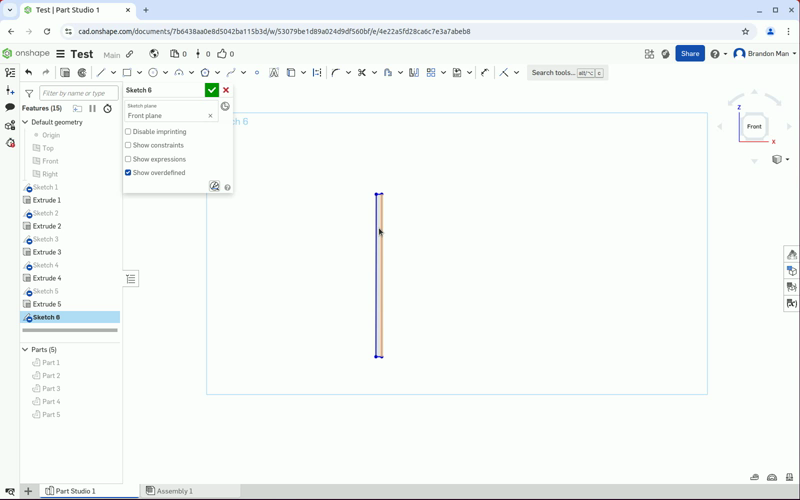
scroll(6)
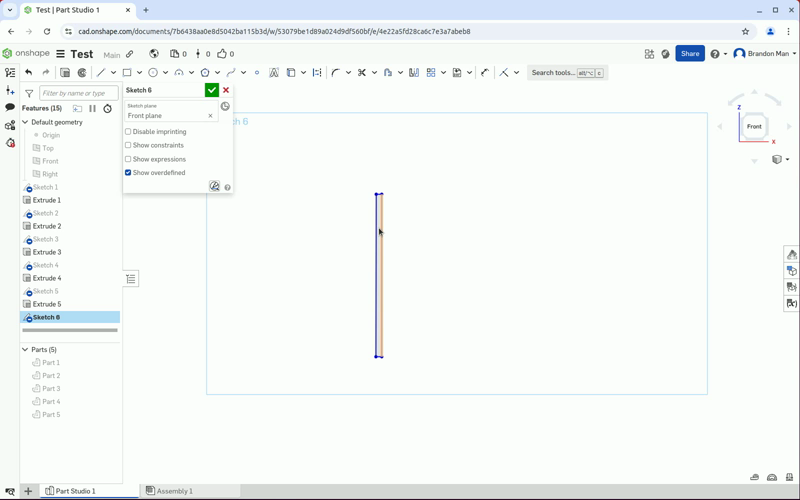
scroll(6)
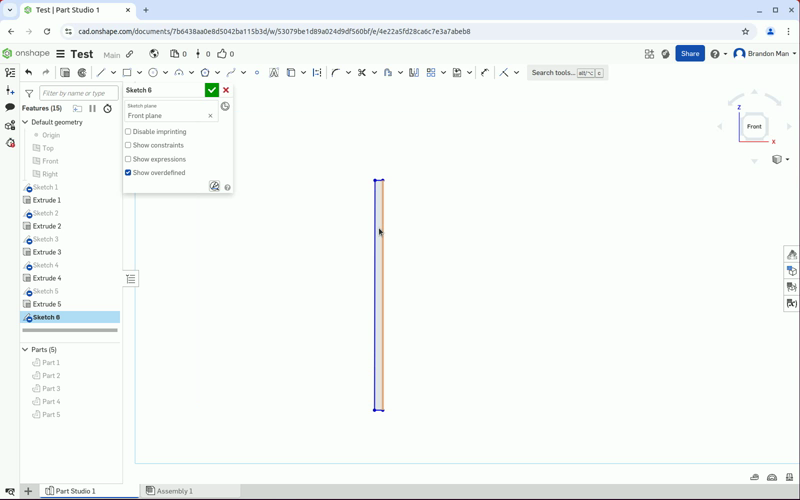
scroll(6)
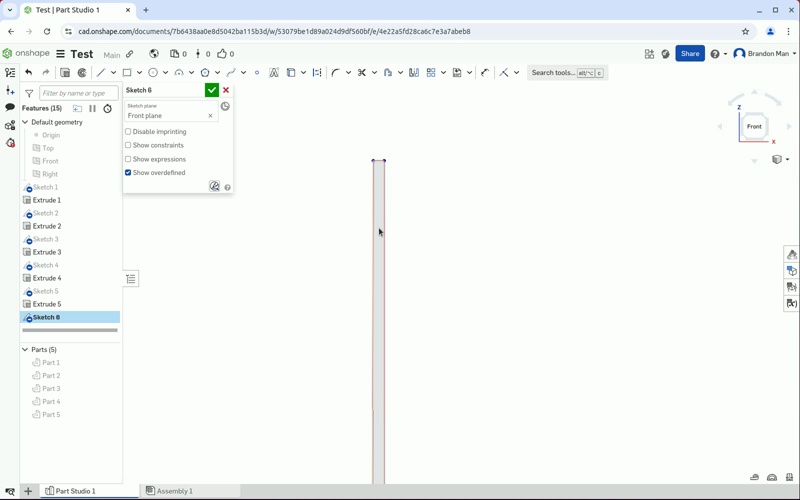
scroll(6)
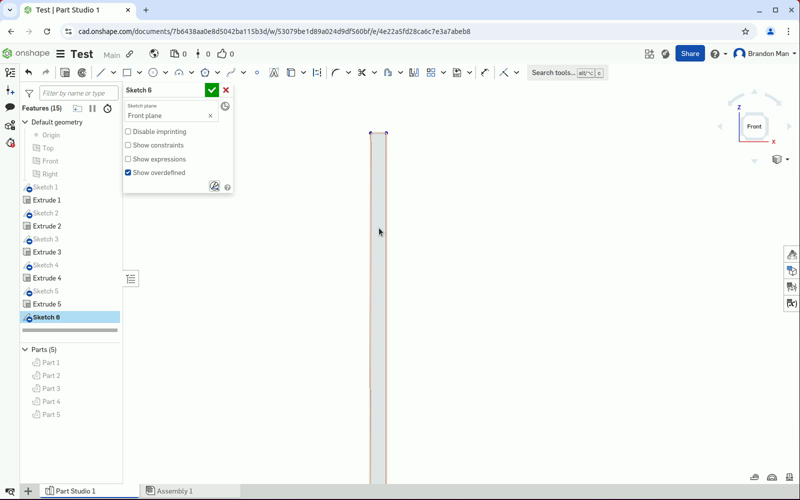
scroll(6)
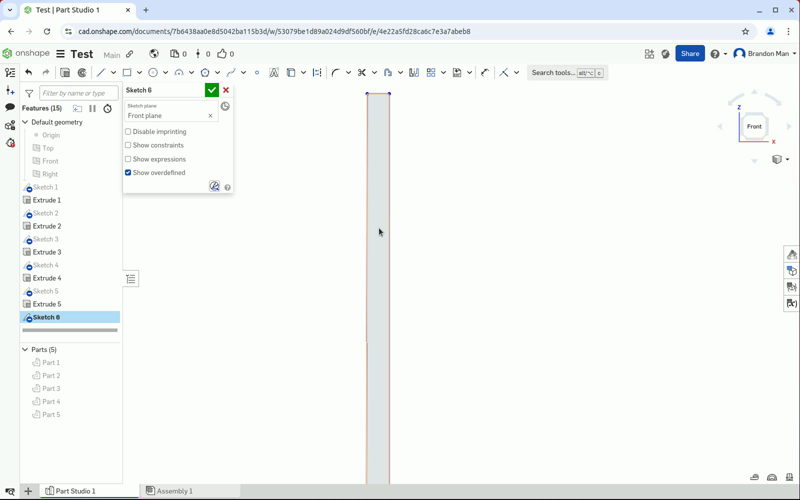
scroll(6)
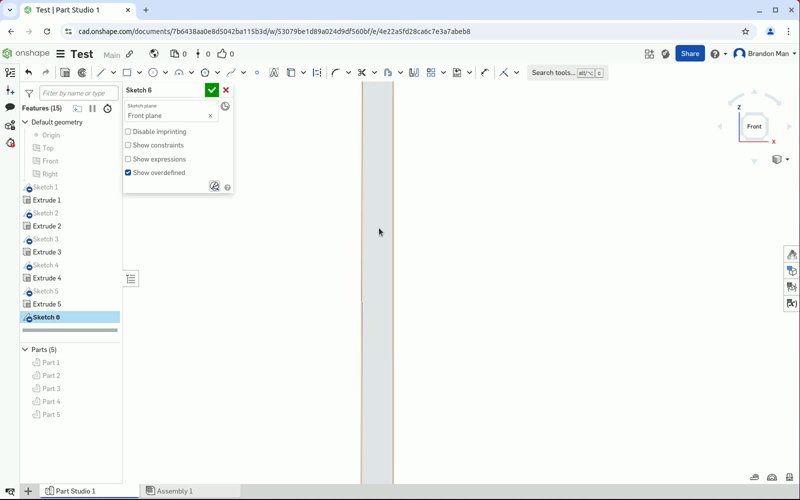
scroll(6)
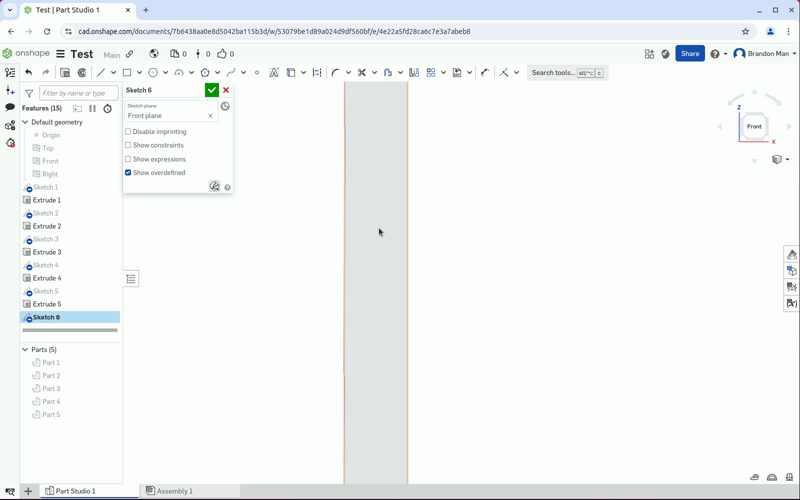
click(379, 227)
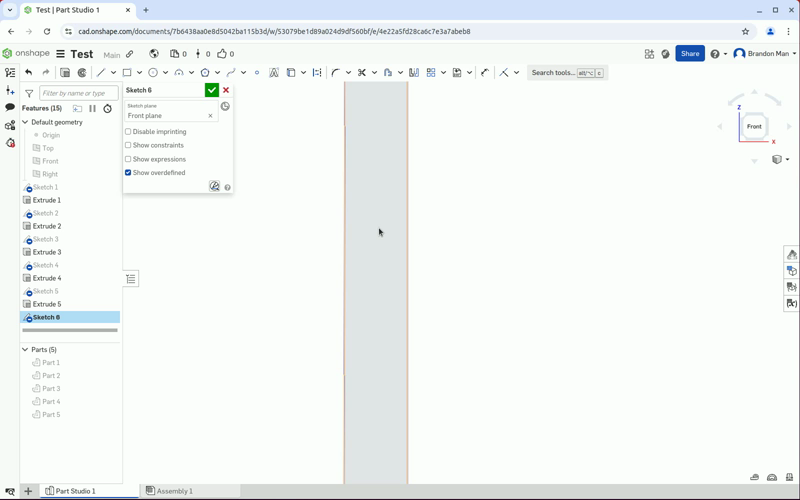
scroll(-6)
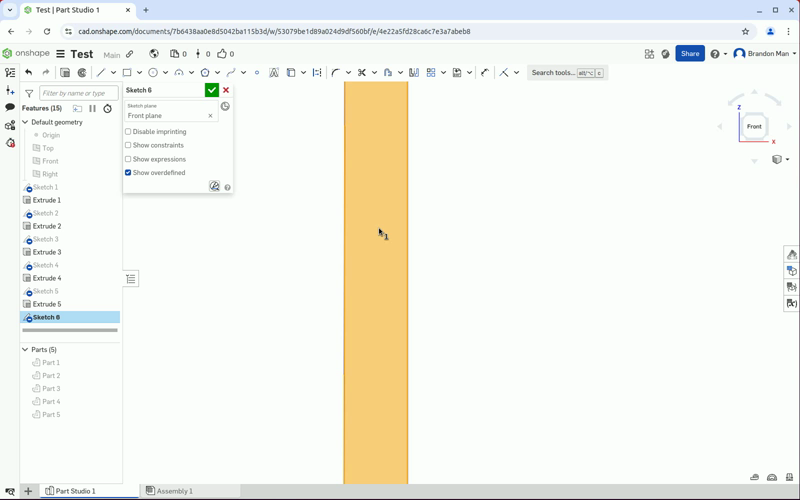
scroll(-6)
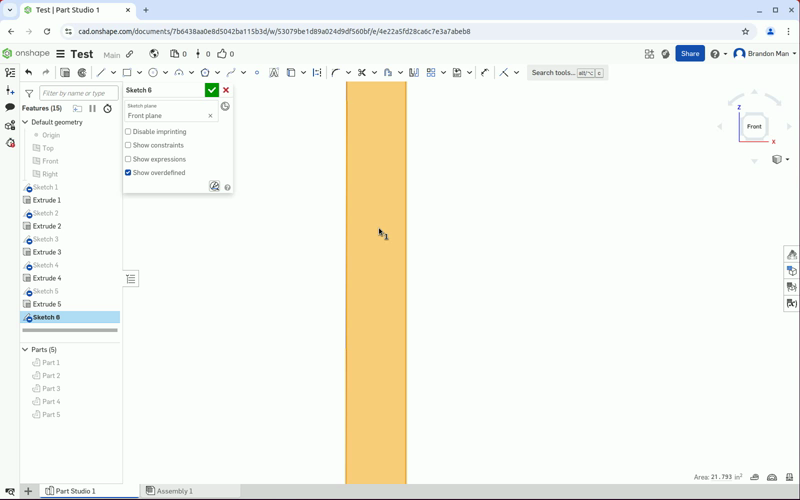
scroll(-6)
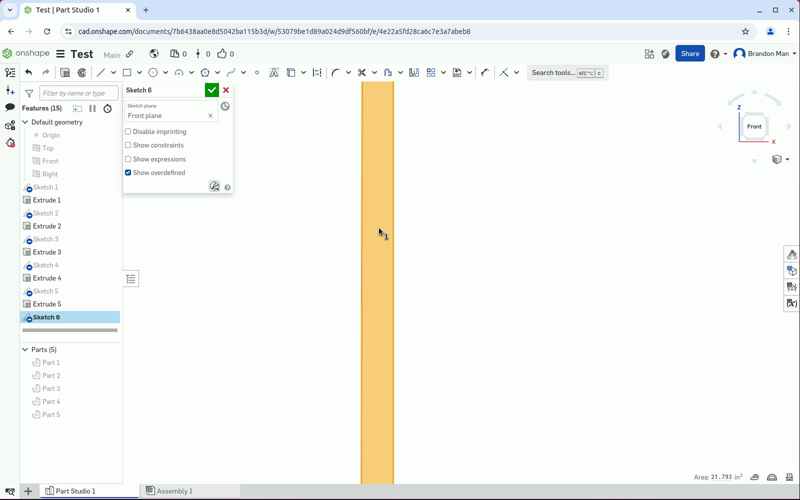
scroll(-6)
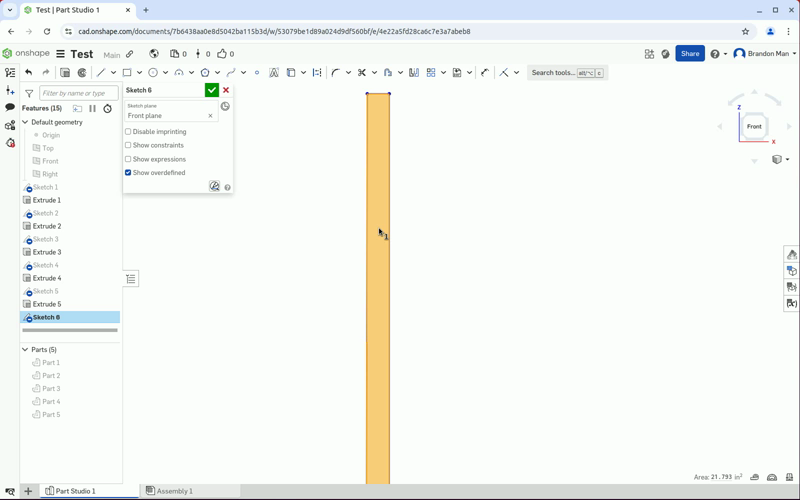
scroll(-6)
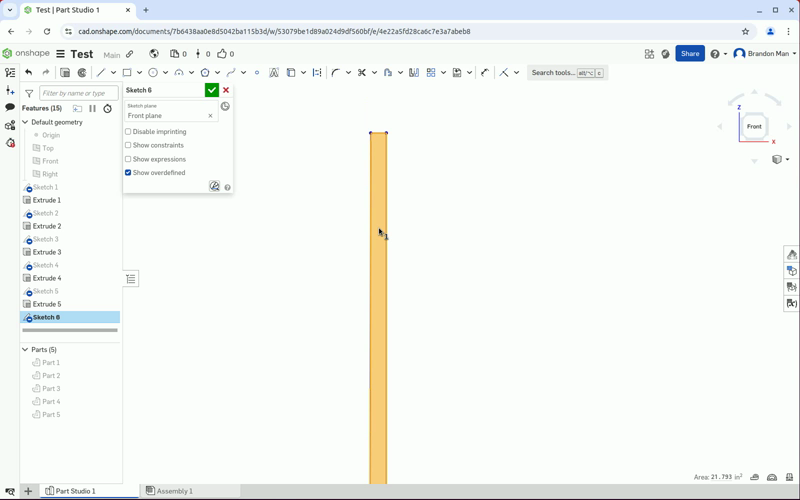
scroll(-6)
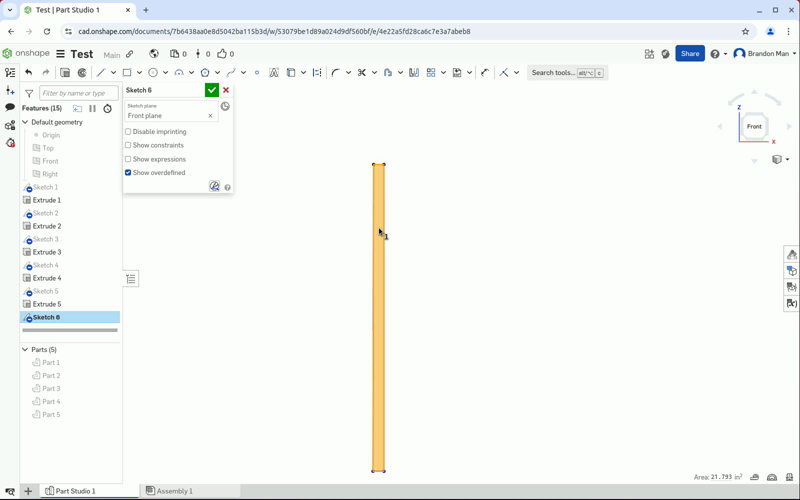
scroll(-6)
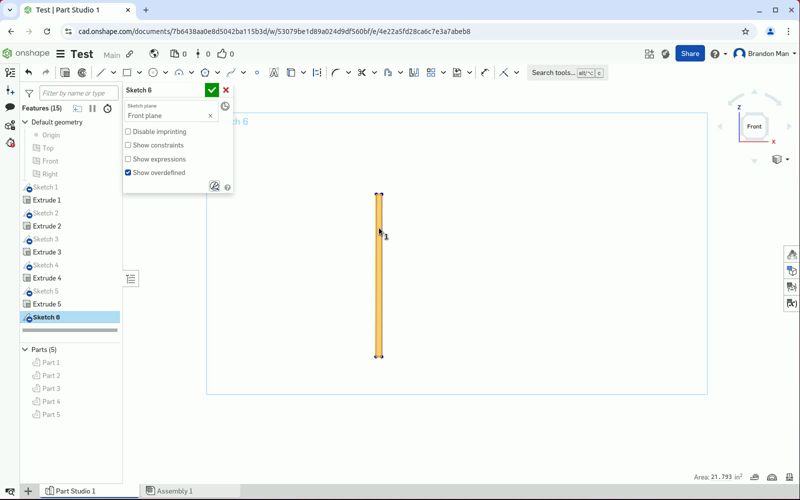
mouse_move(73, 352)
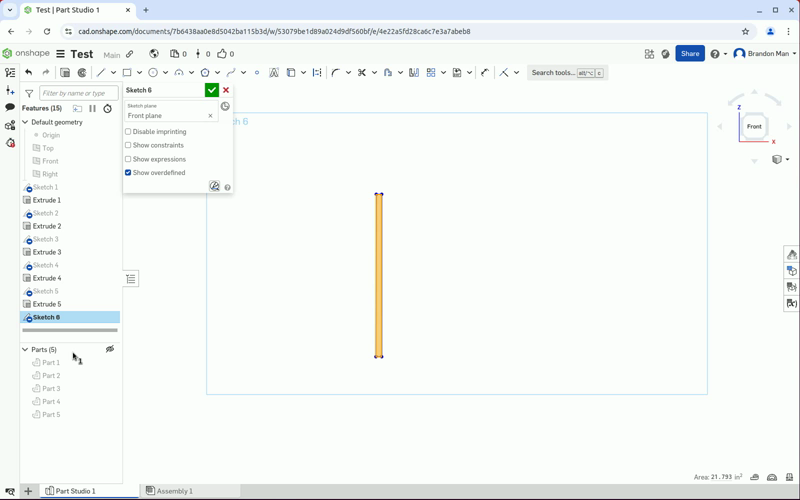
key(shift+y)
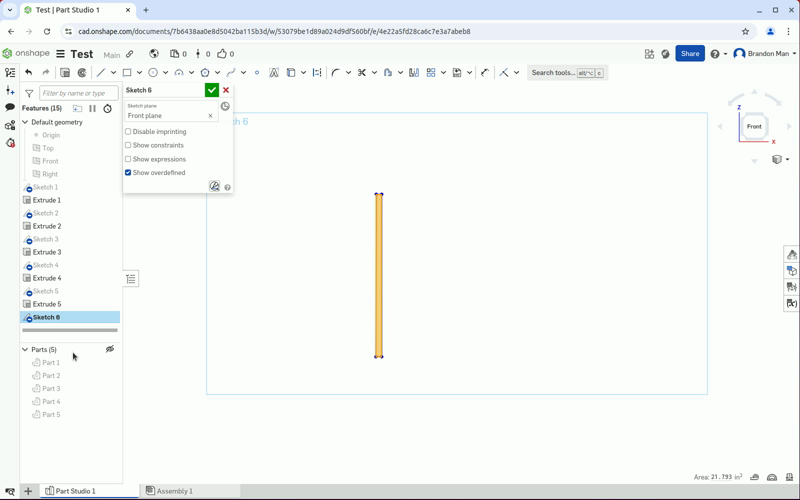
key(shift+e)
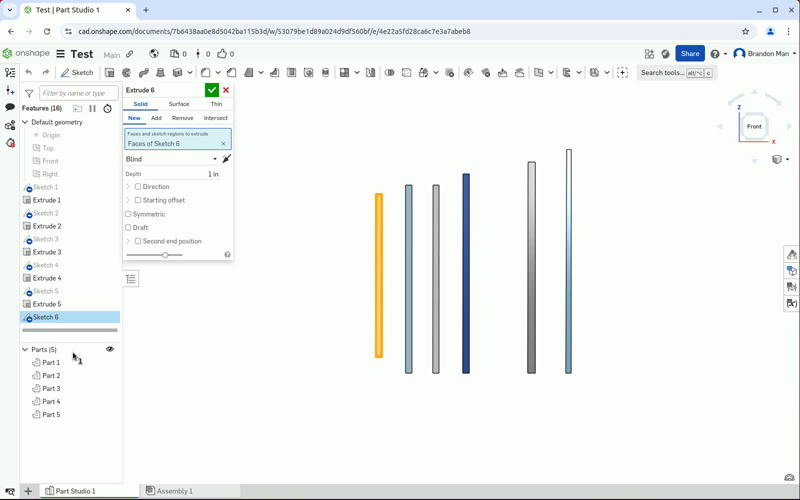
mouse_move(143, 106)
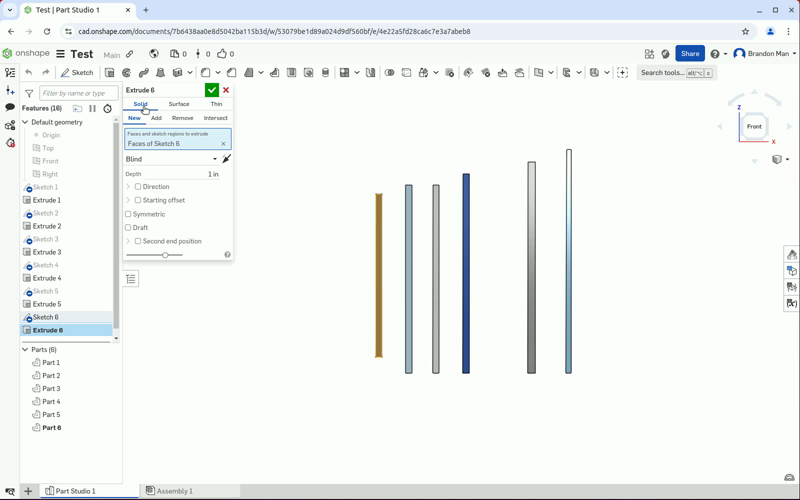
click(143, 106)
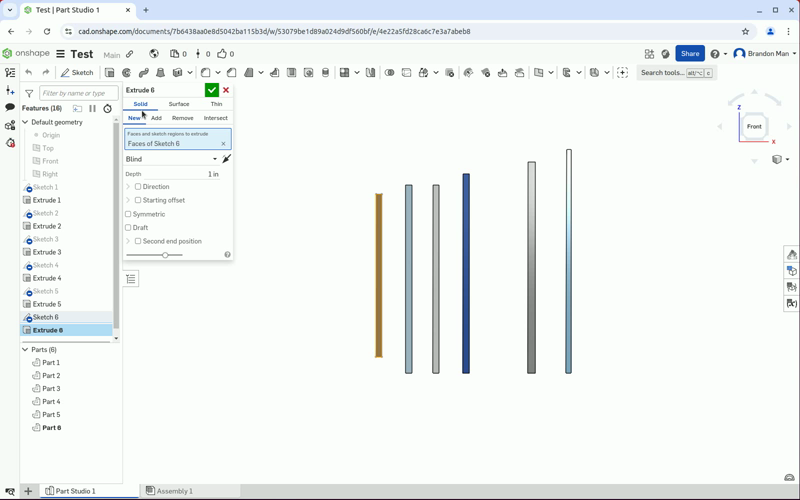
mouse_move(137, 120)
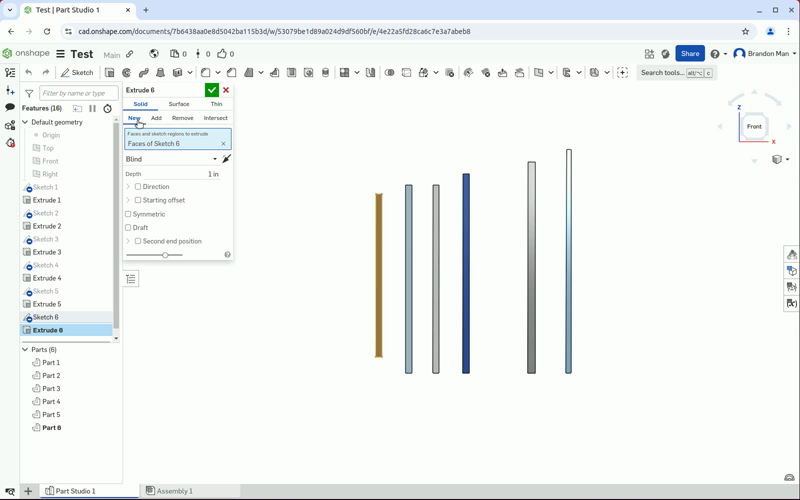
click(137, 120)
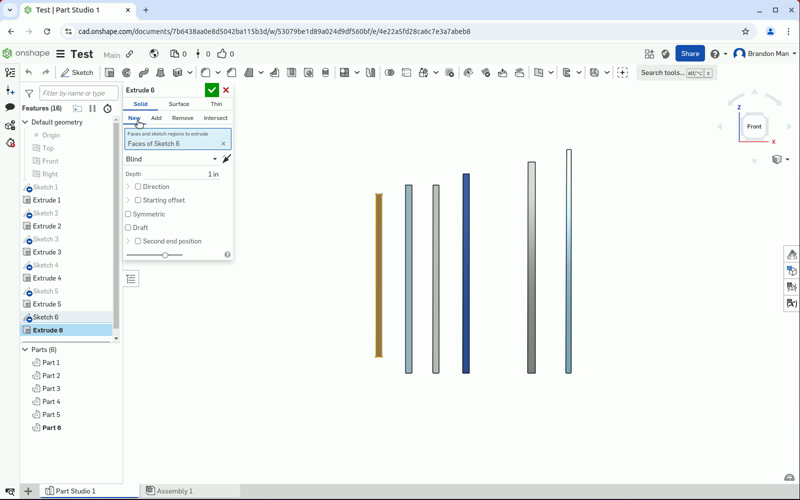
key(tab, 4)
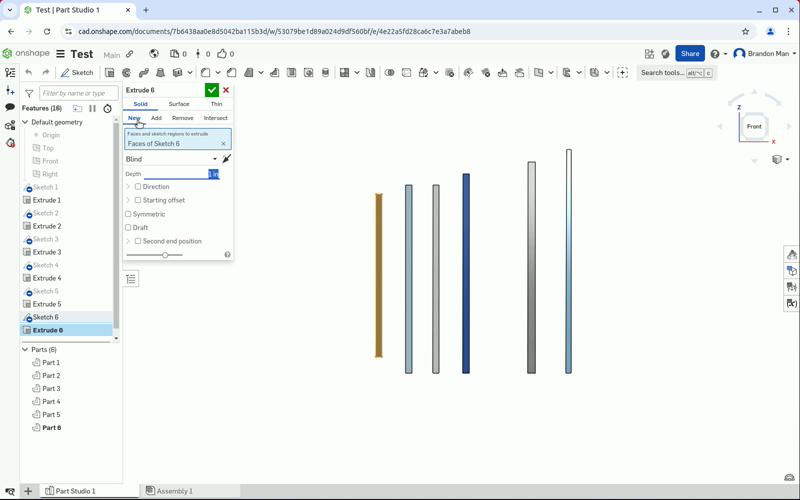
text(1.204)
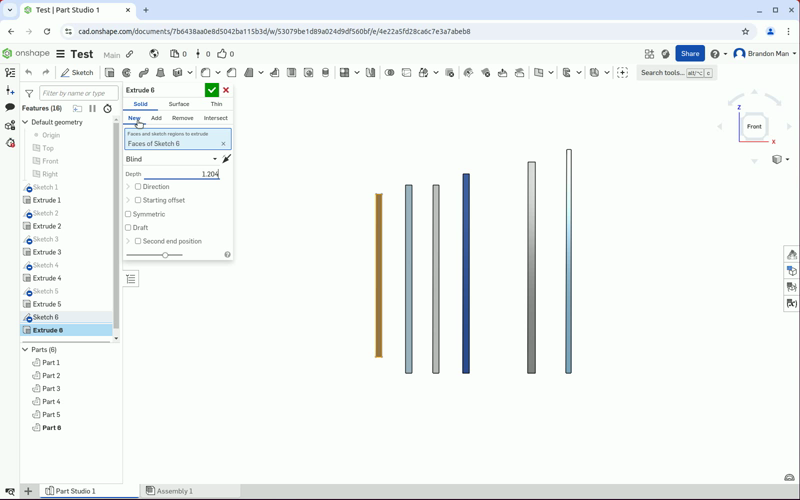
key(enter)
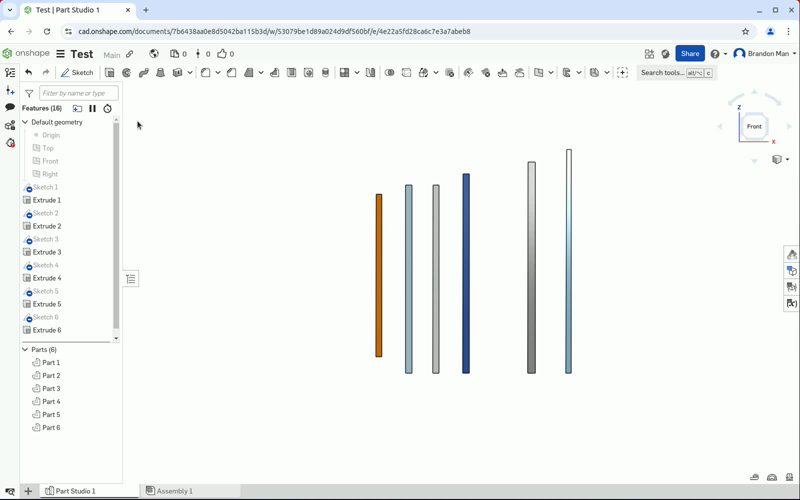
key(shift+h)
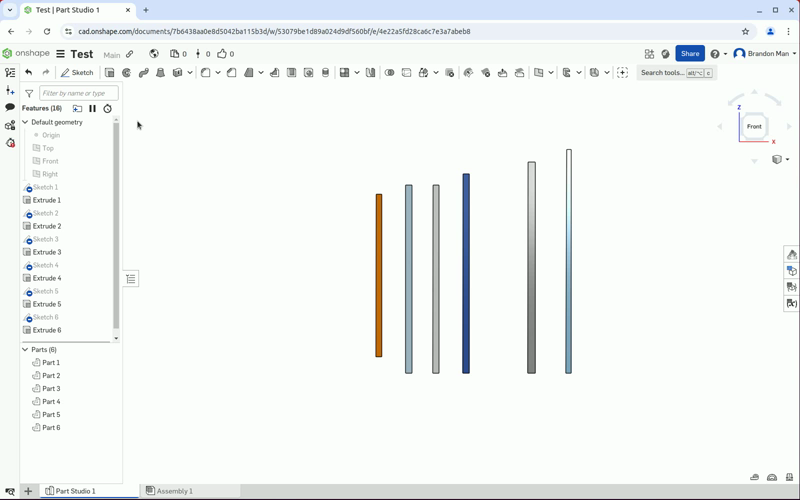
key(shift+h)
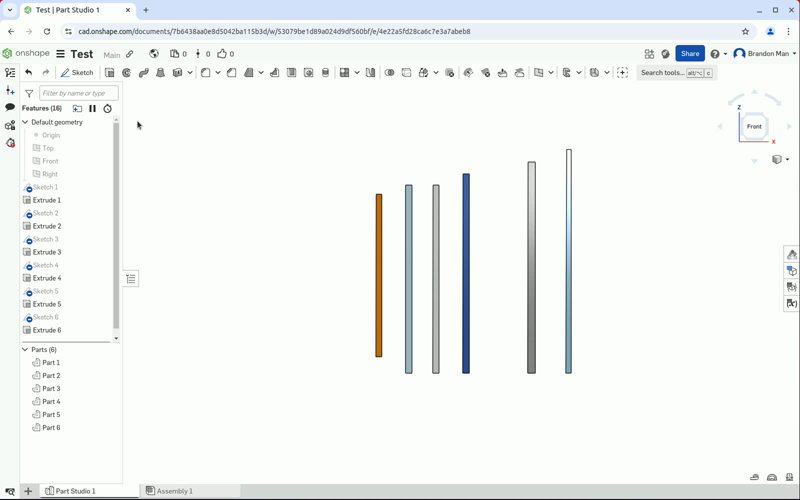
mouse_move(69, 189)
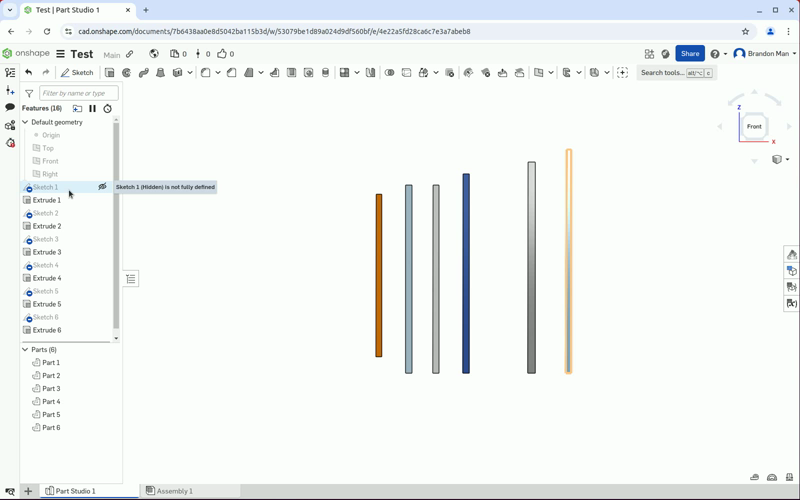
click(69, 189)
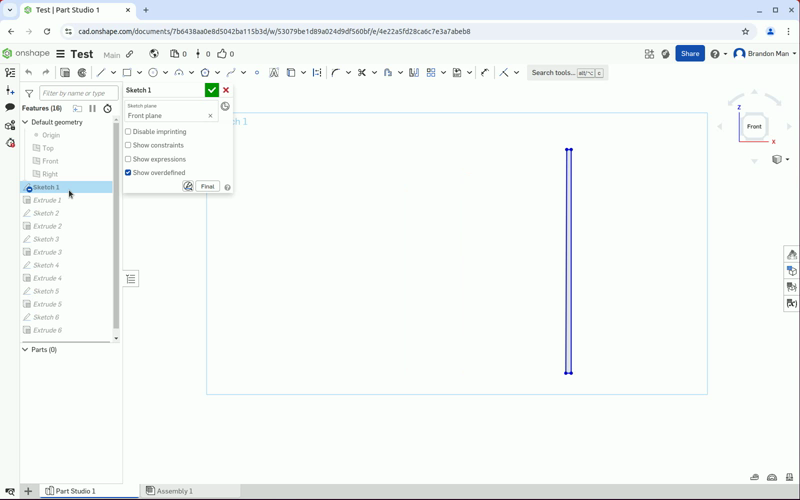
mouse_move(229, 92)
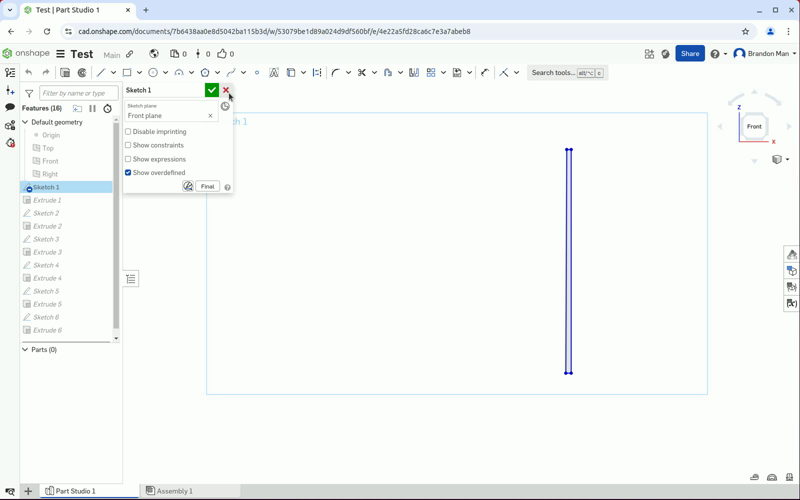
click(229, 92)
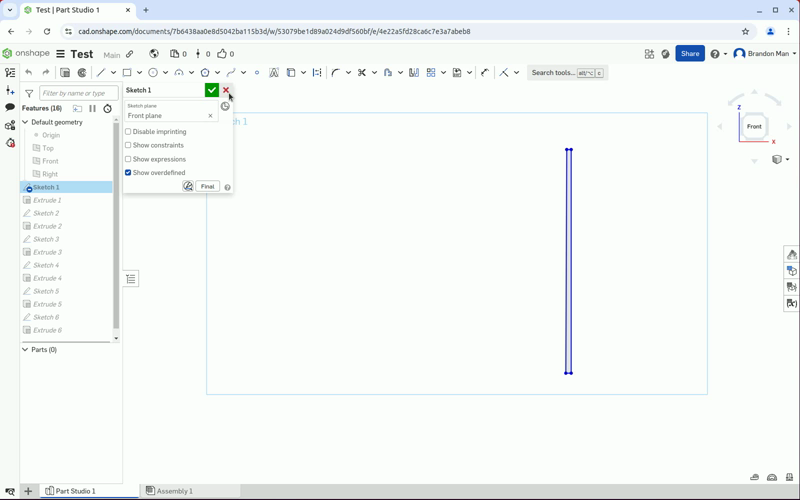
key(shift+s)
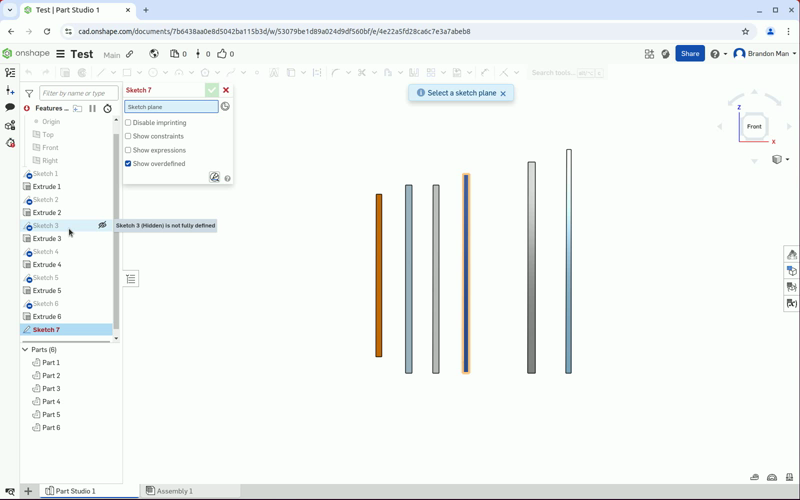
scroll(3)
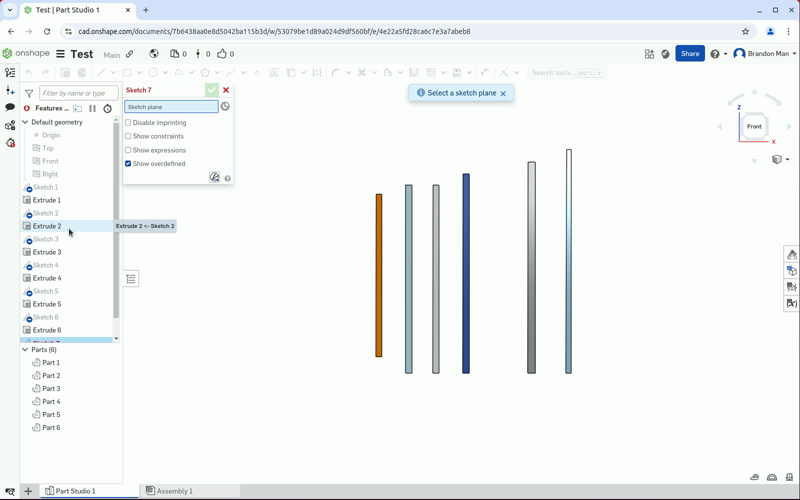
mouse_move(69, 163)
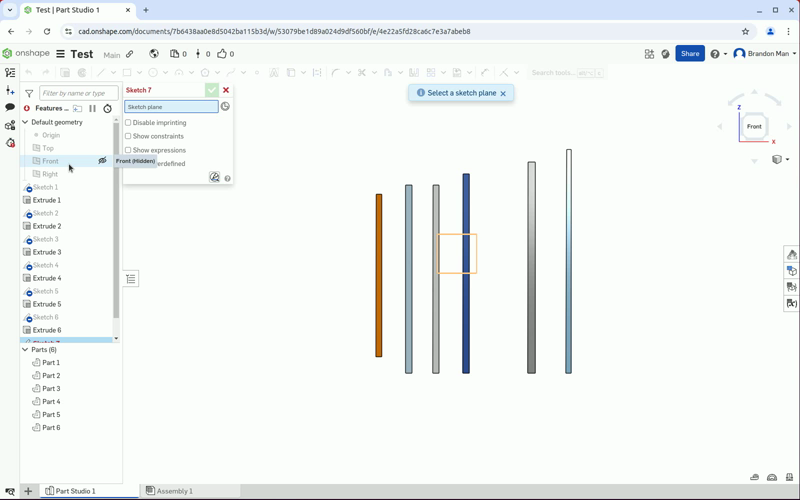
click(69, 163)
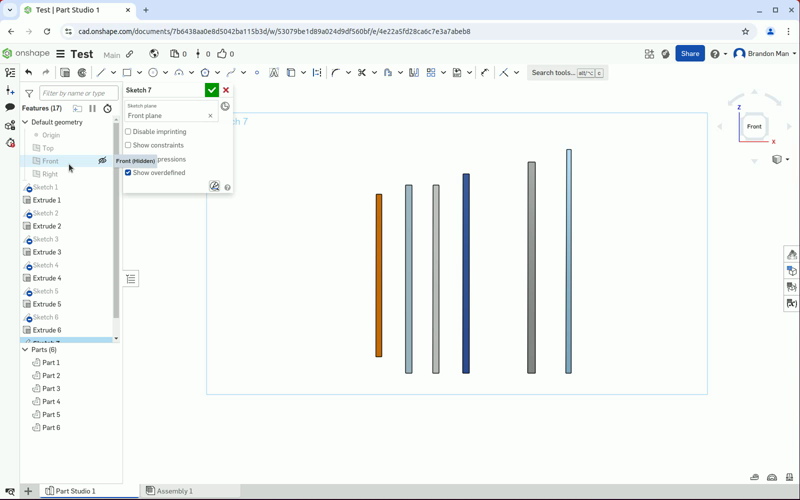
mouse_move(73, 352)
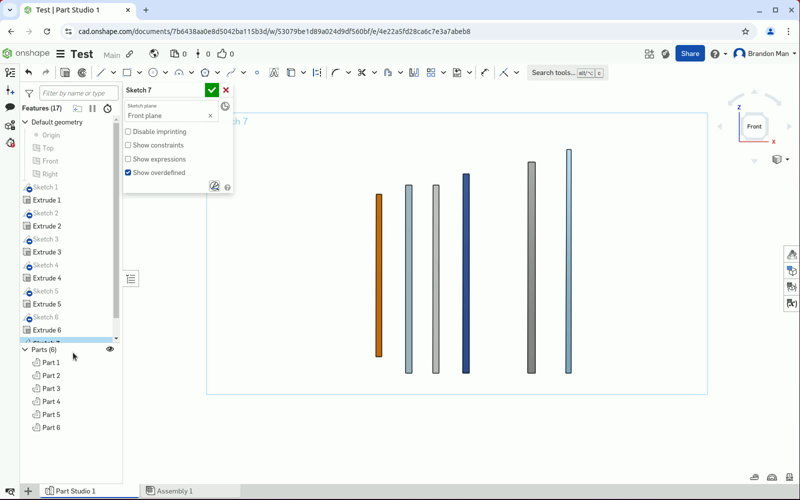
key(y)
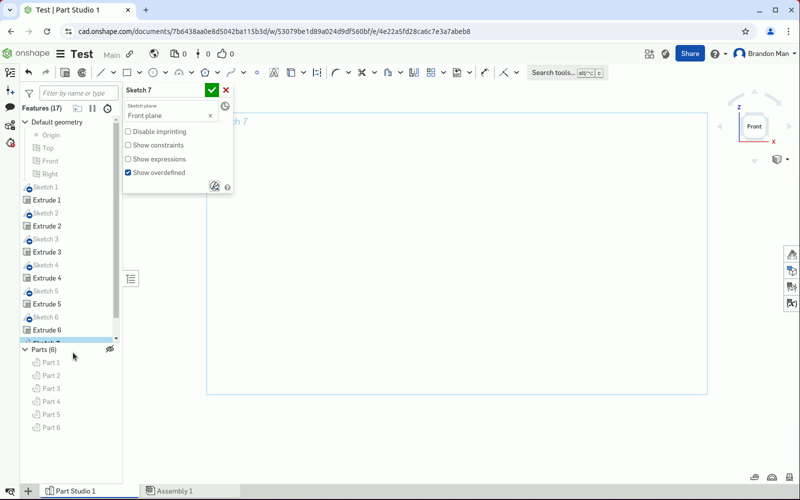
key(l)
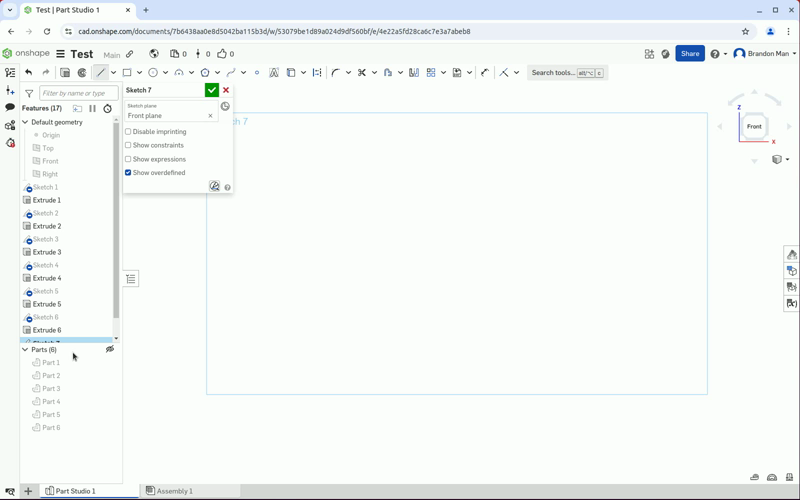
key_down(shift)
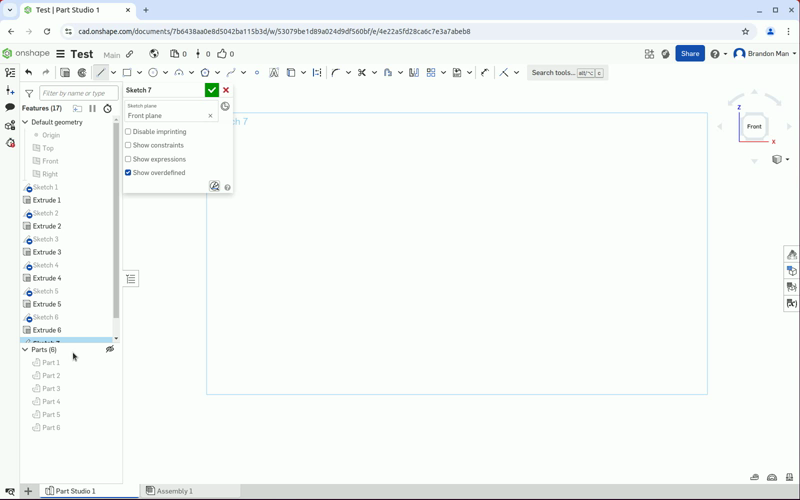
mouse_move(348, 362)
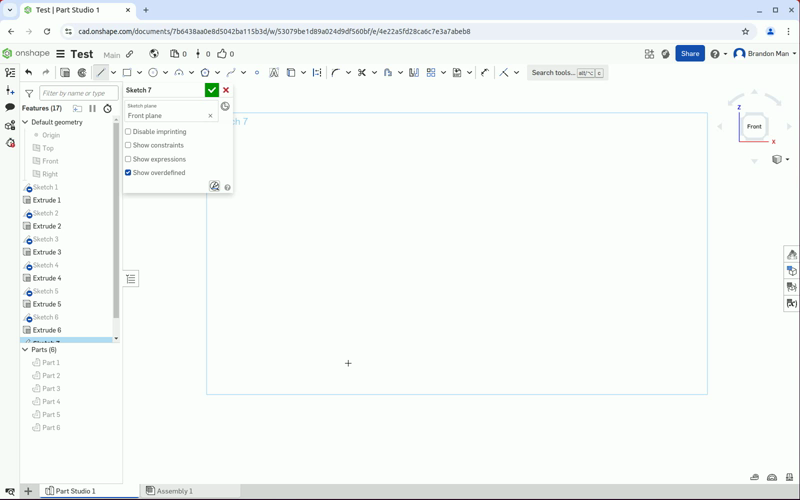
click(348, 362)
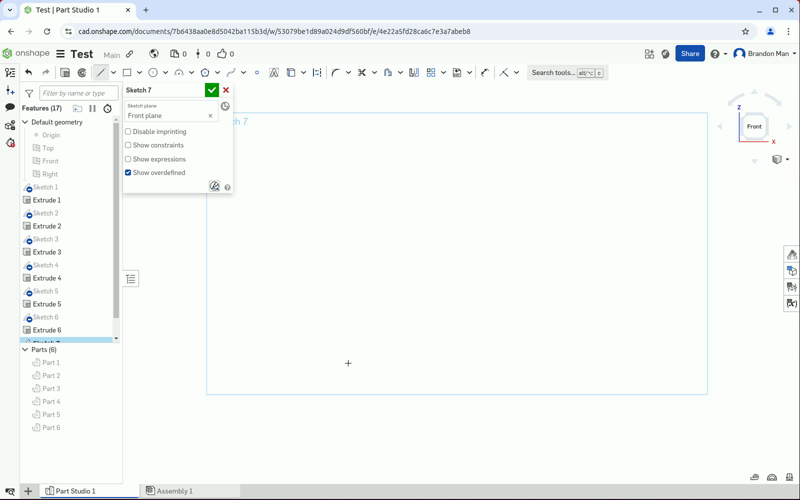
key_up(shift)
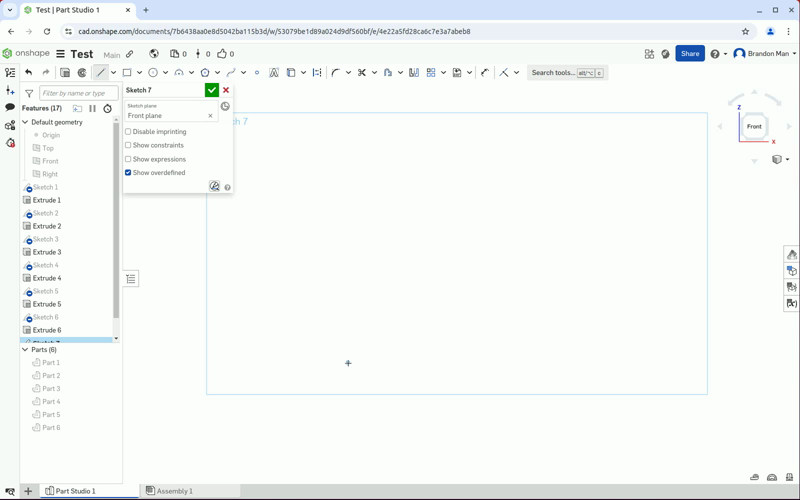
key_down(shift)
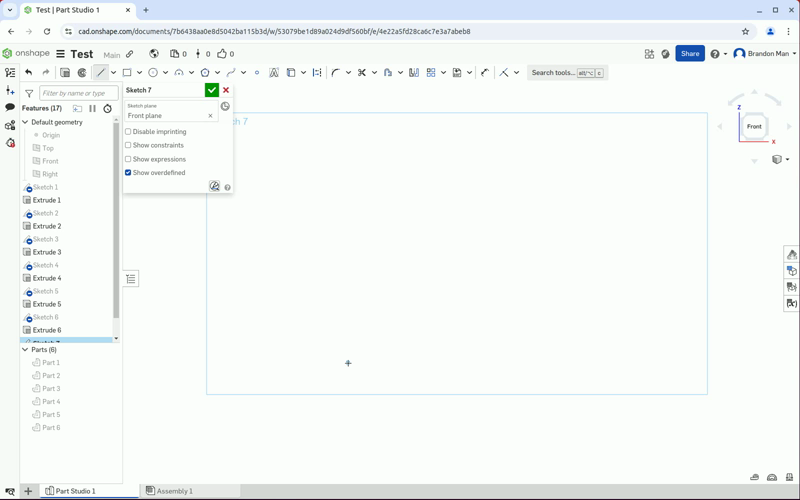
mouse_move(378, 362)
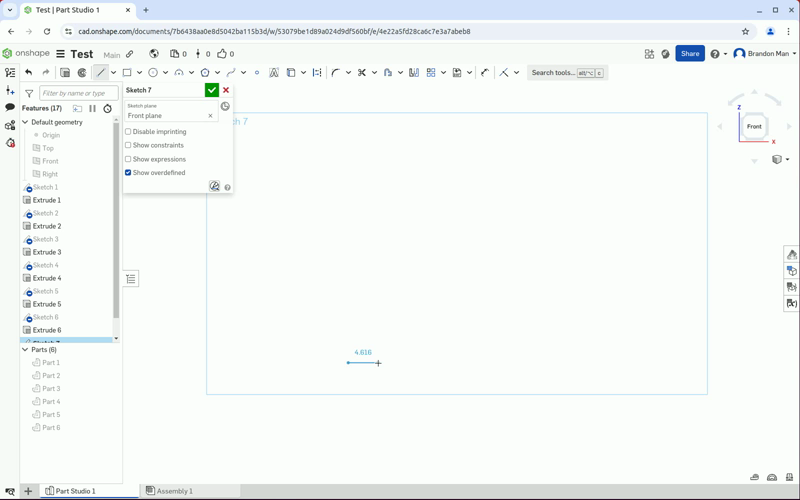
mouse_move(404, 362)
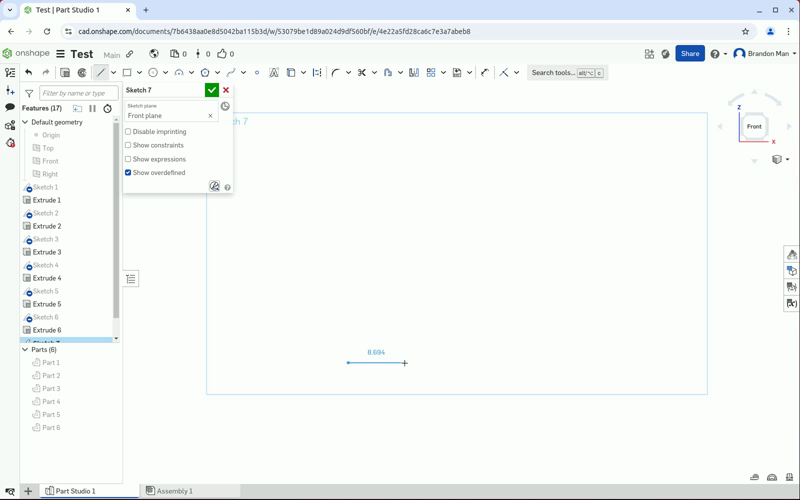
click(404, 362)
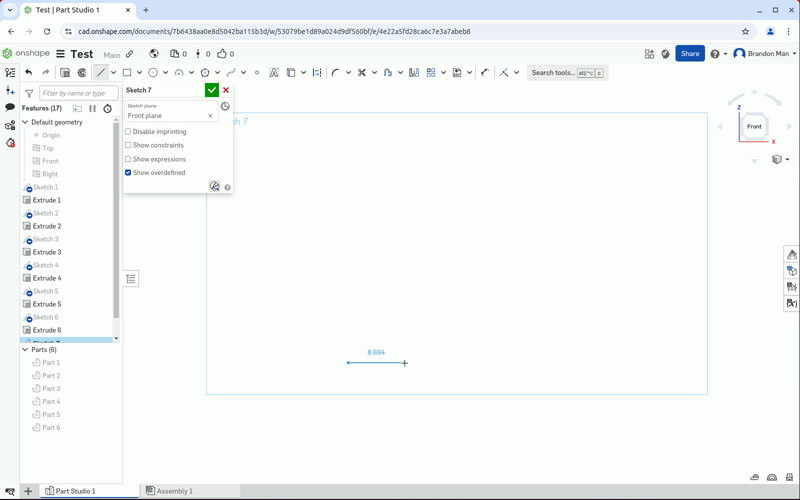
key_up(shift)
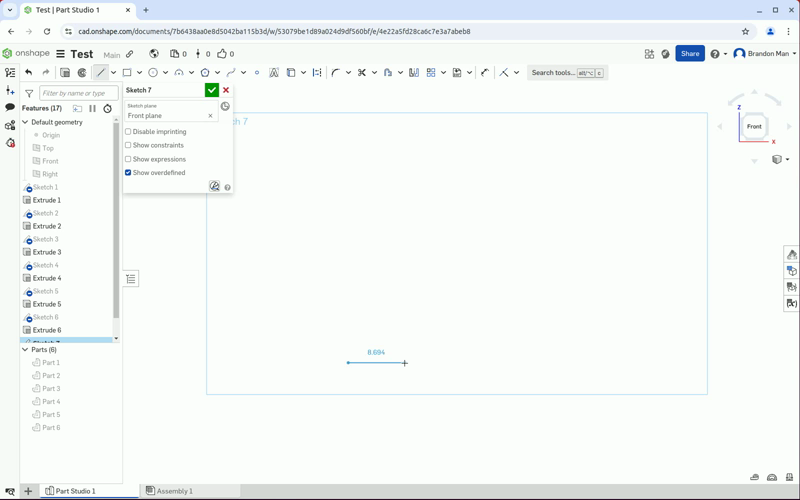
key_down(shift)
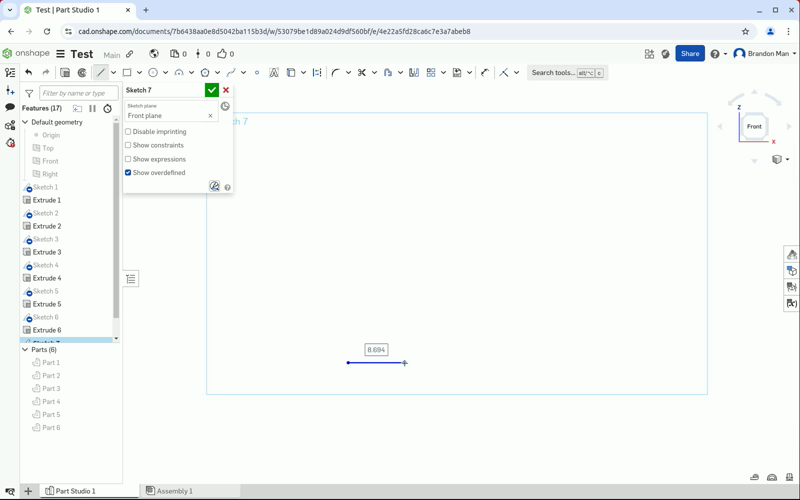
mouse_move(434, 362)
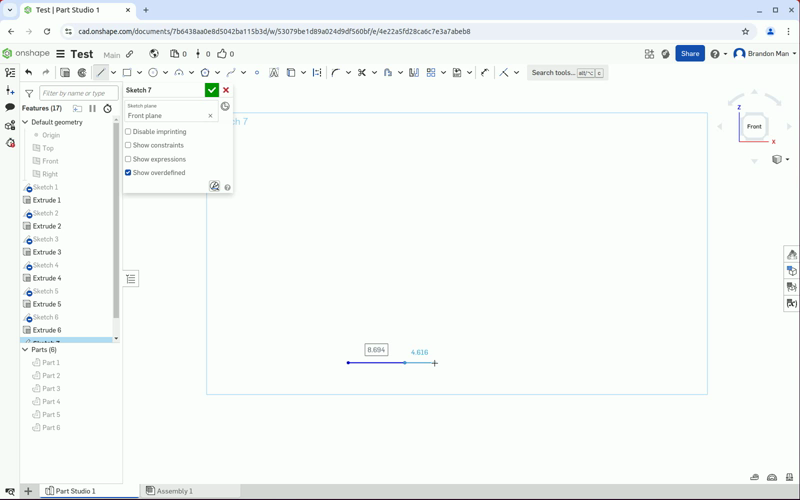
mouse_move(404, 357)
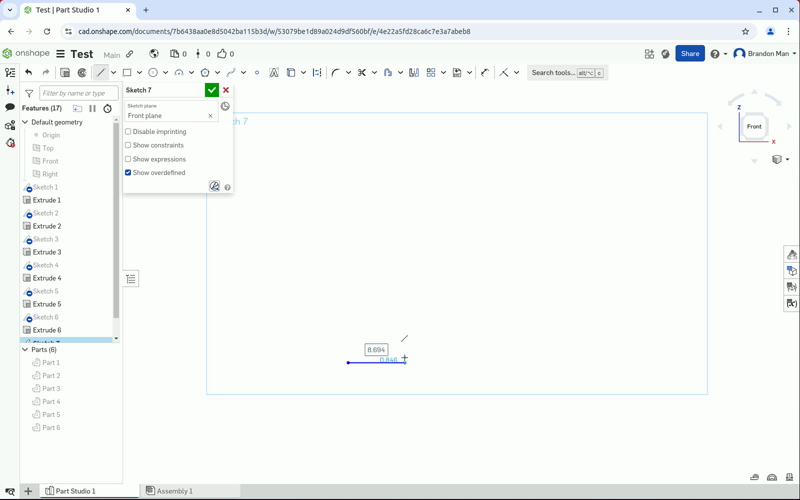
scroll(6)
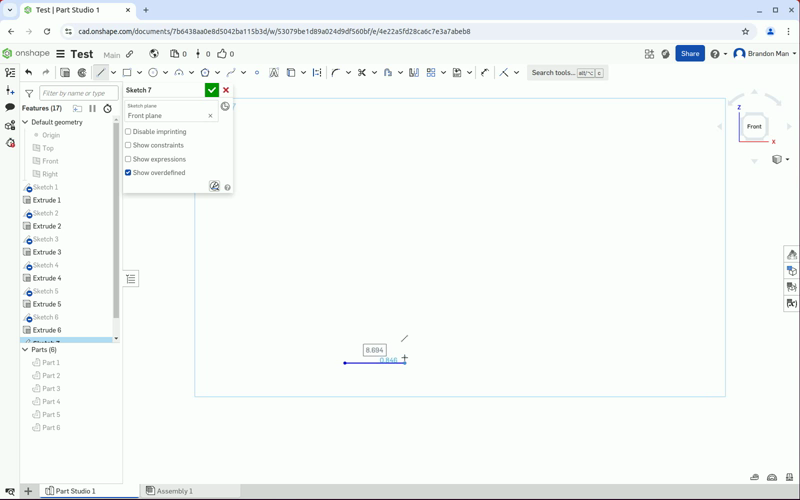
scroll(6)
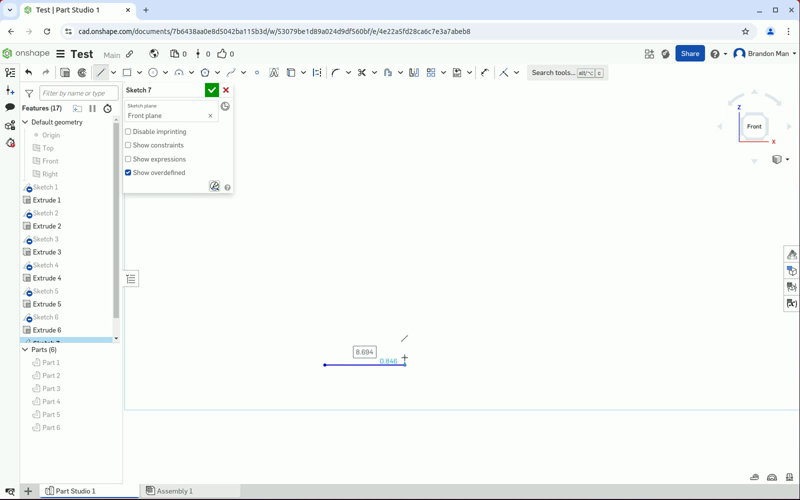
scroll(6)
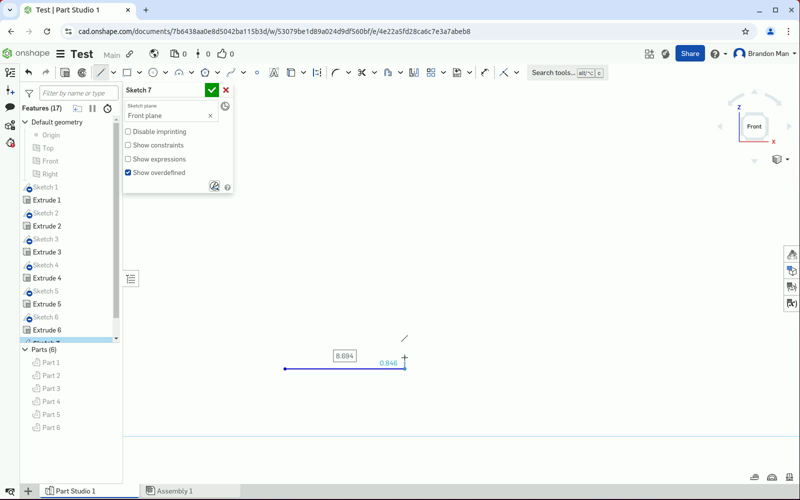
scroll(6)
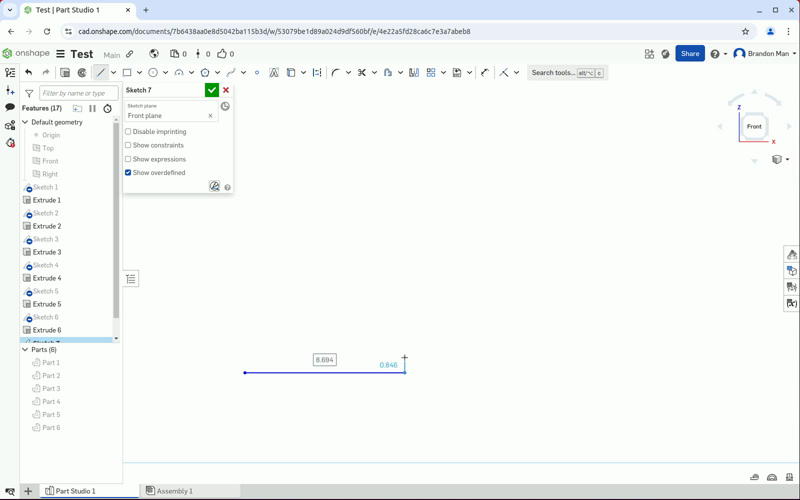
scroll(6)
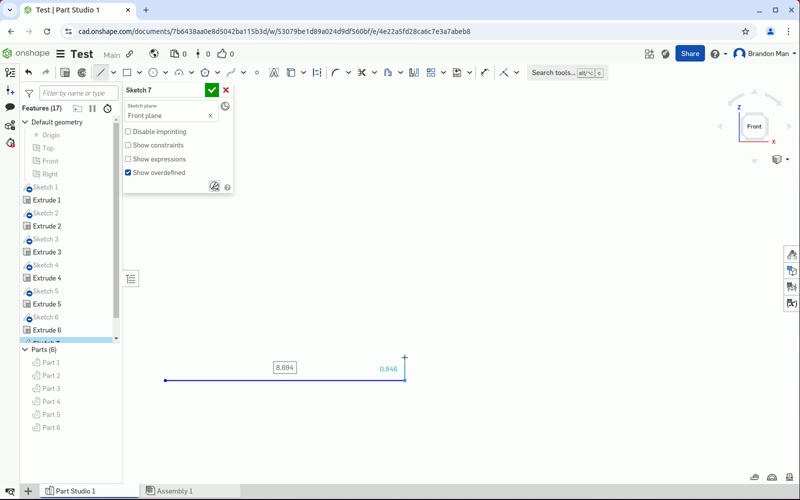
scroll(6)
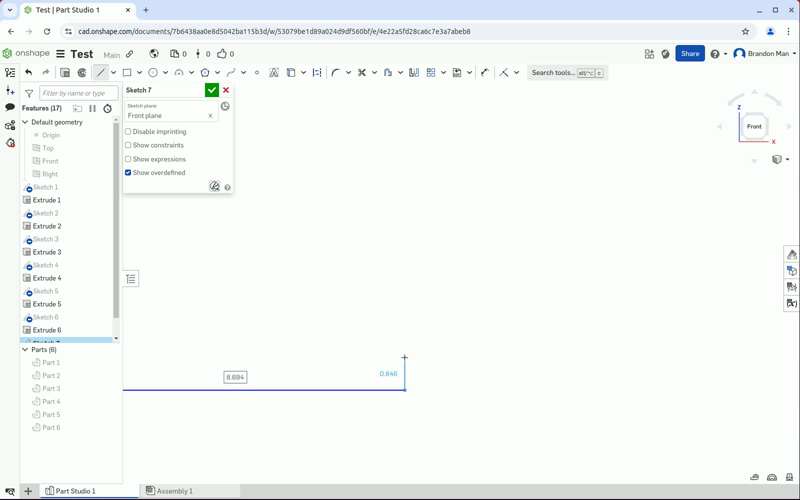
scroll(6)
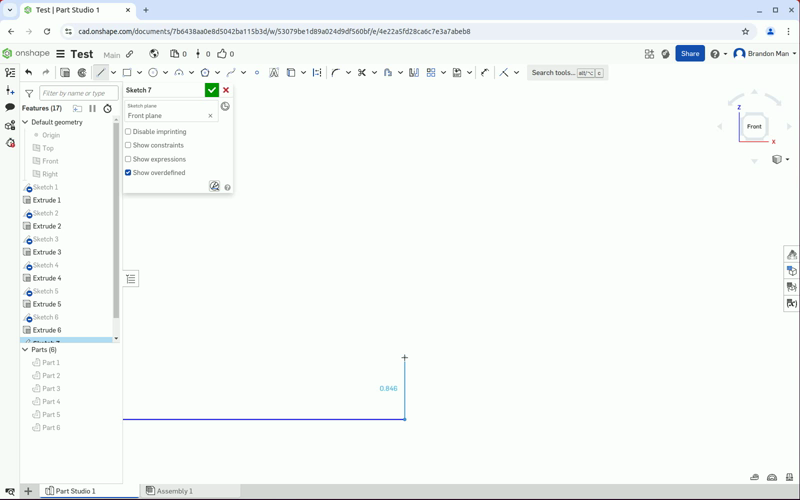
click(404, 357)
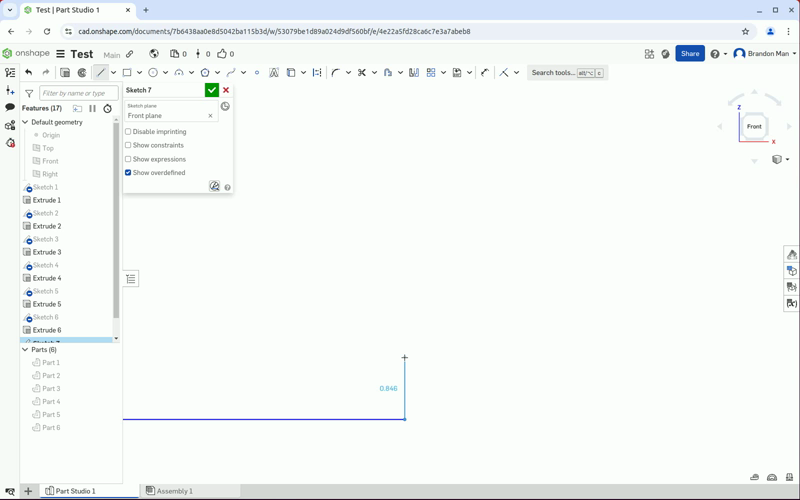
scroll(-6)
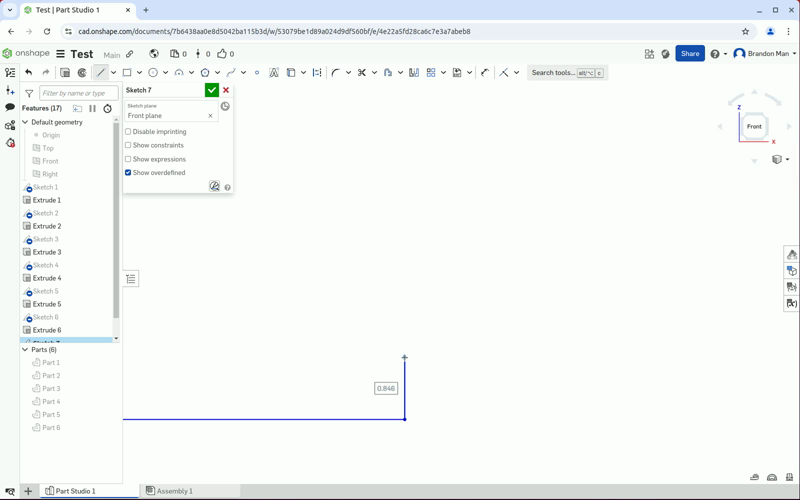
scroll(-6)
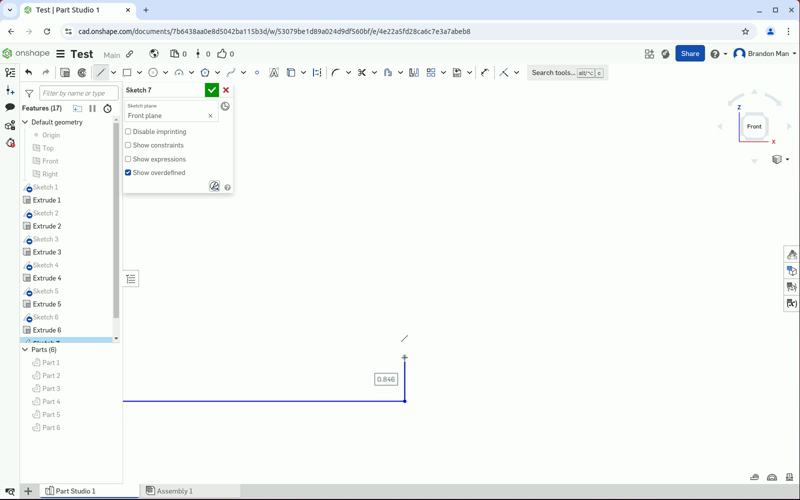
scroll(-6)
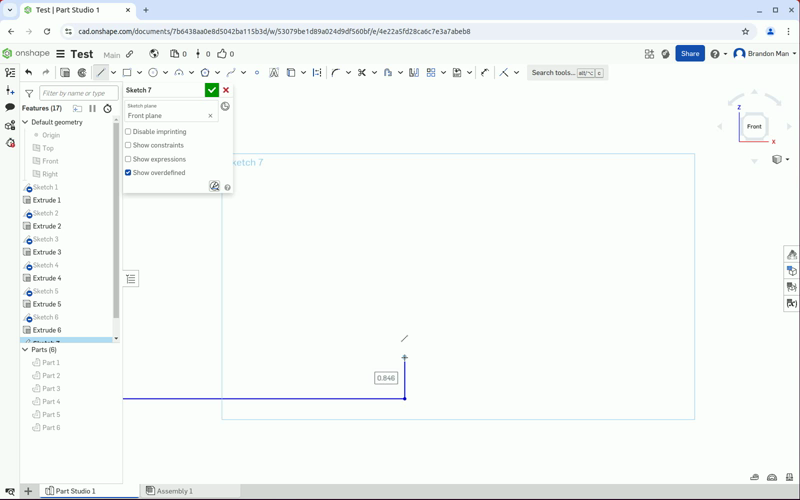
scroll(-6)
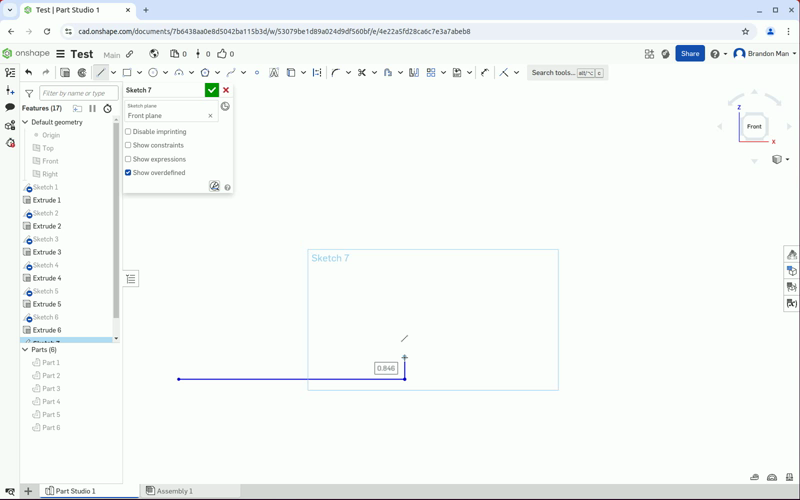
scroll(-6)
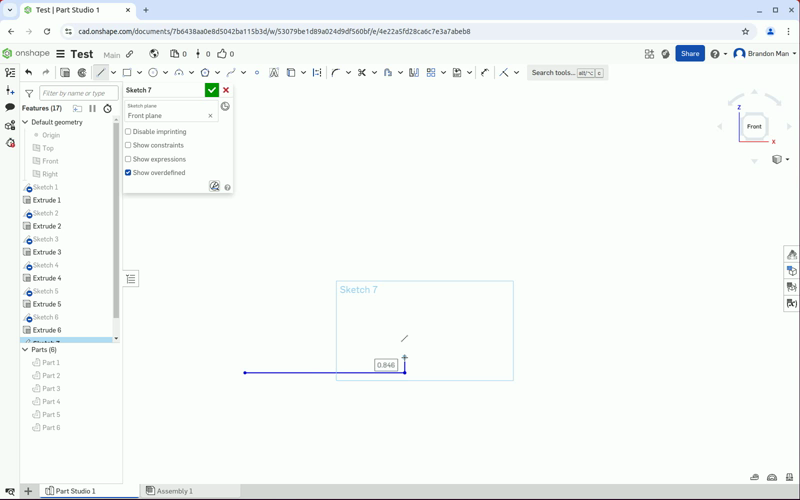
scroll(-6)
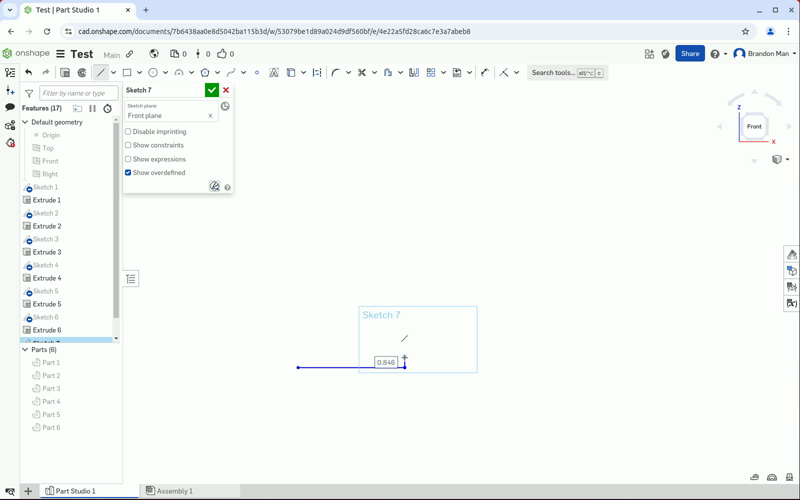
scroll(-6)
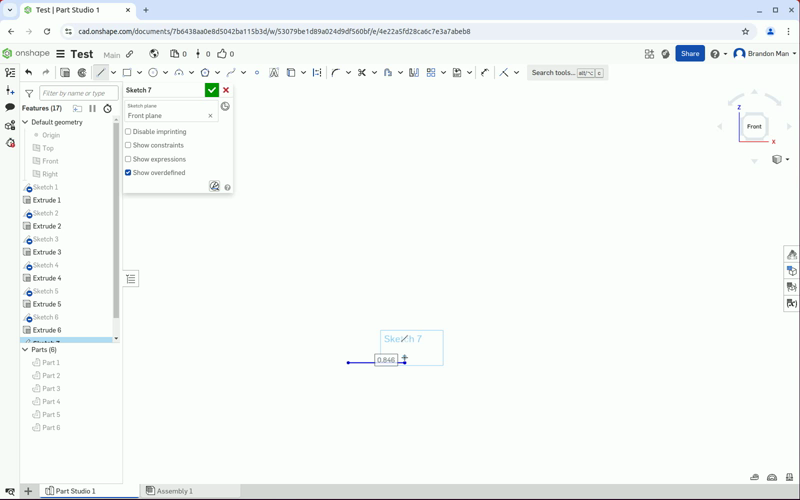
key_up(shift)
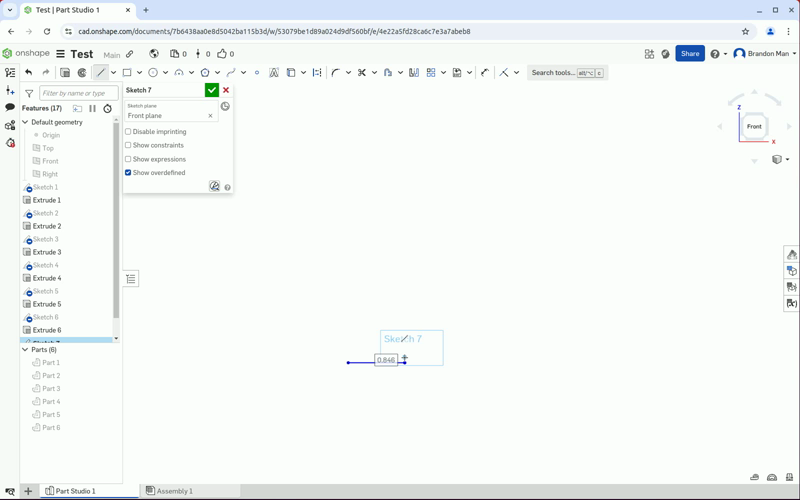
key_down(shift)
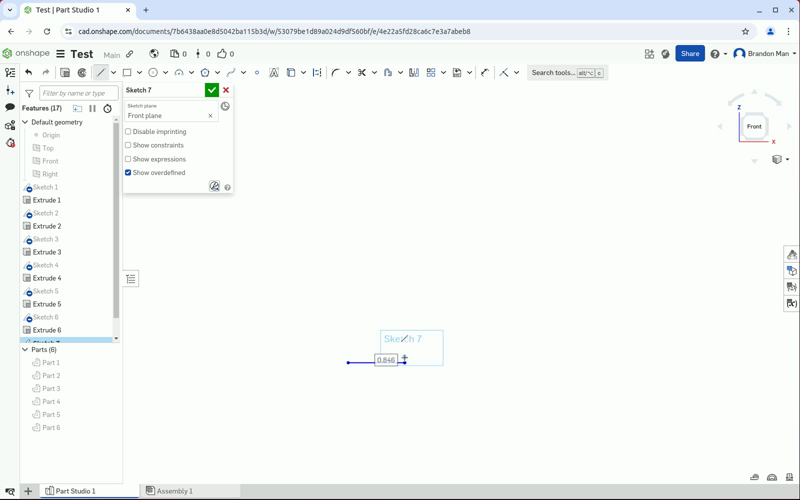
mouse_move(434, 357)
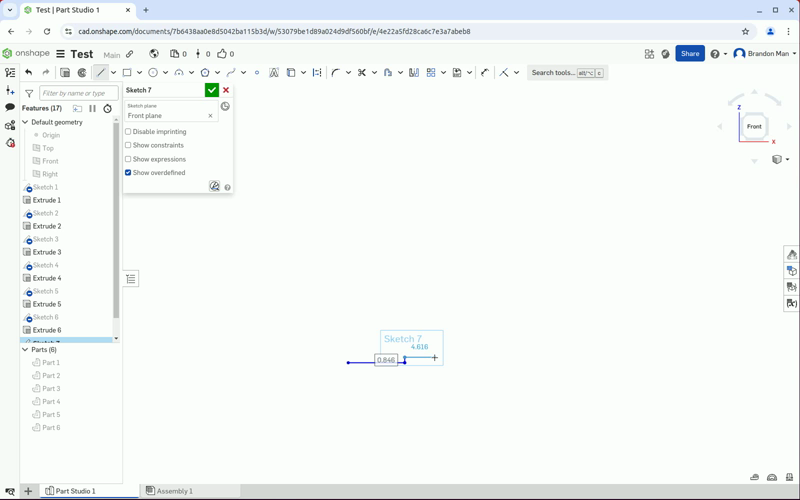
mouse_move(383, 357)
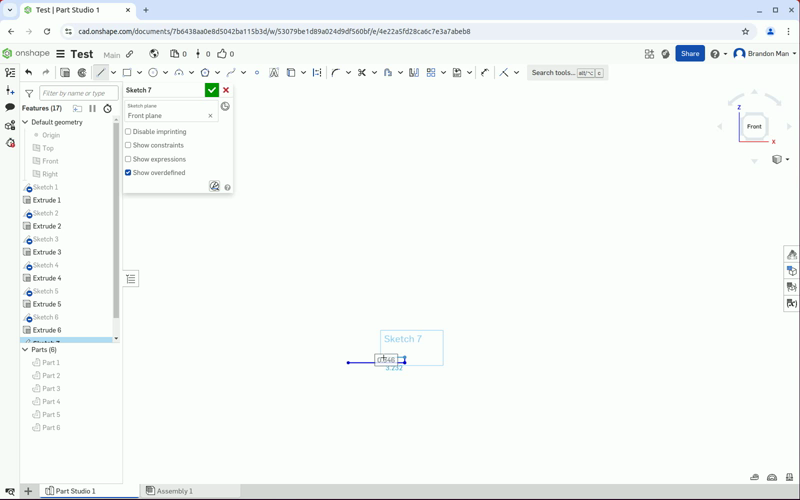
click(383, 357)
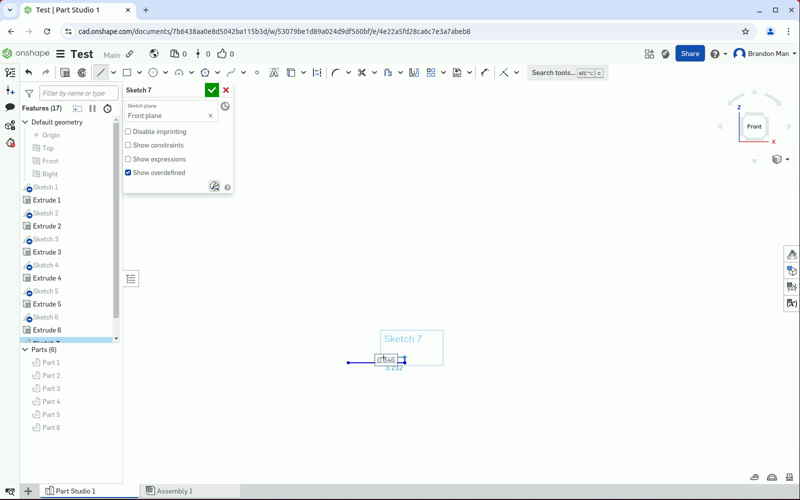
key_up(shift)
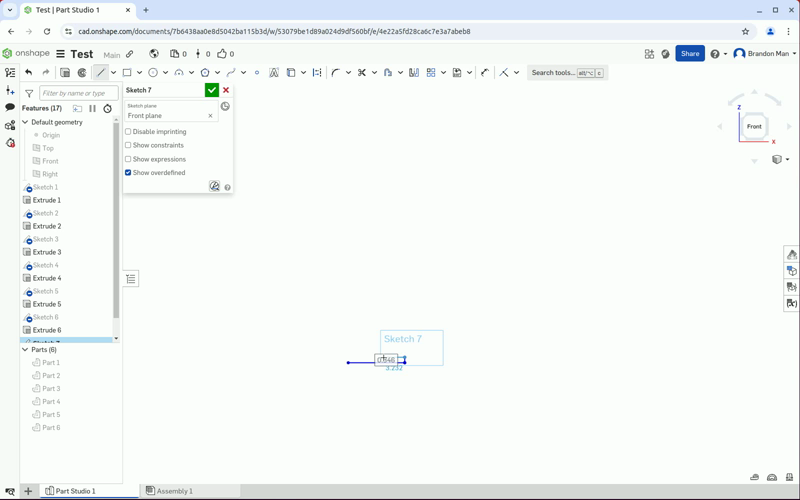
key_down(shift)
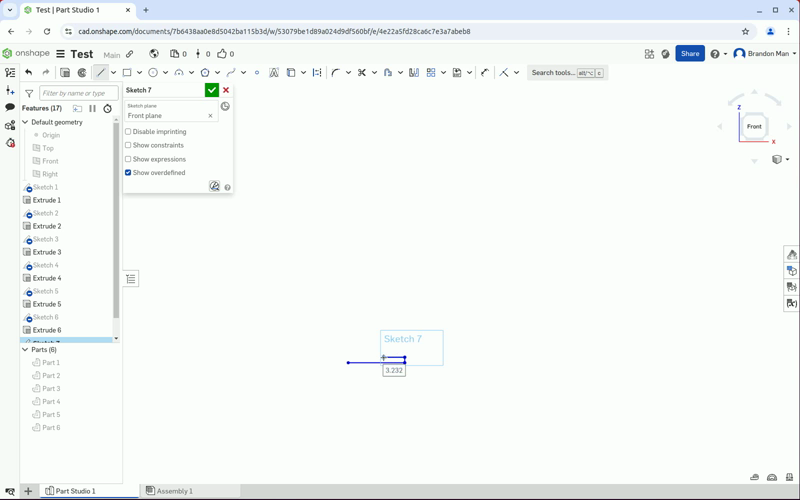
mouse_move(413, 357)
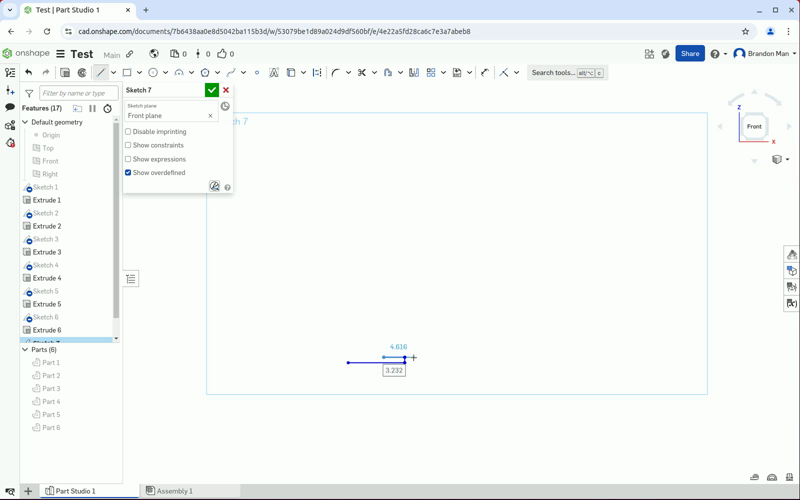
mouse_move(377, 357)
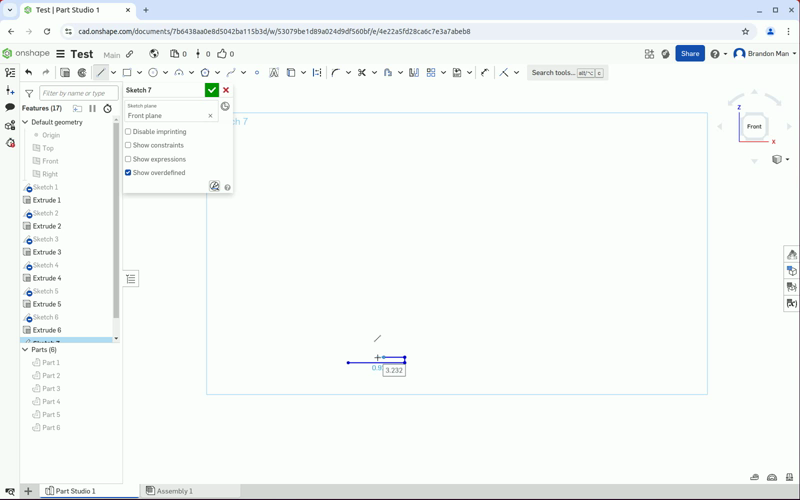
scroll(6)
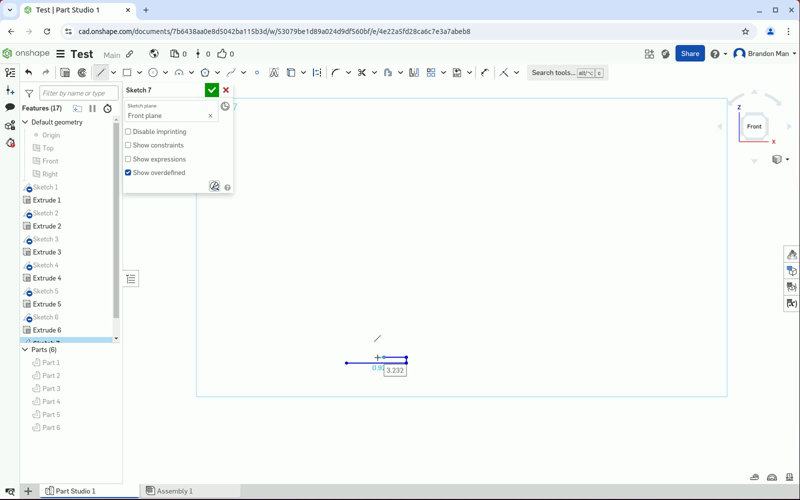
scroll(6)
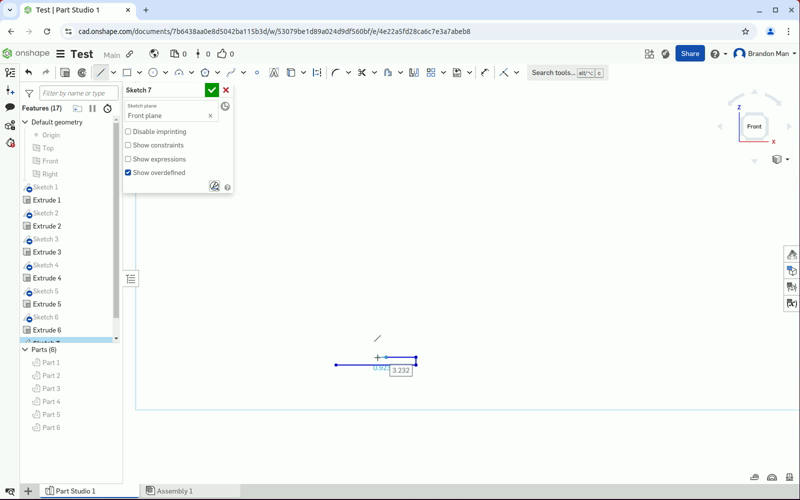
scroll(6)
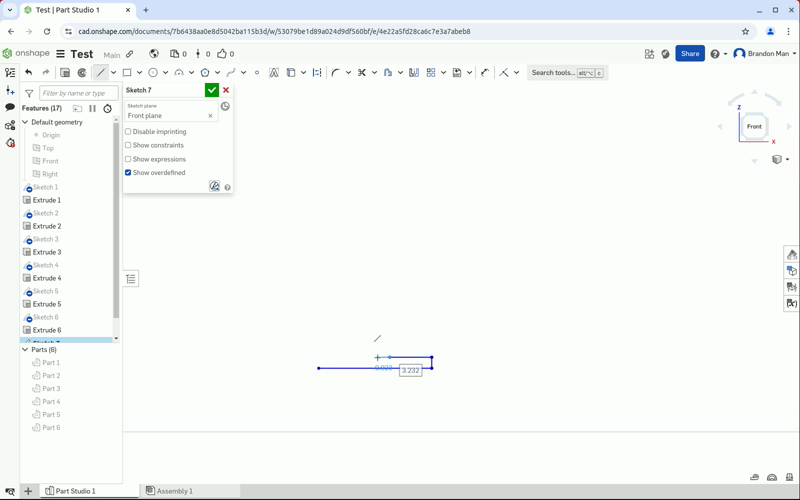
scroll(6)
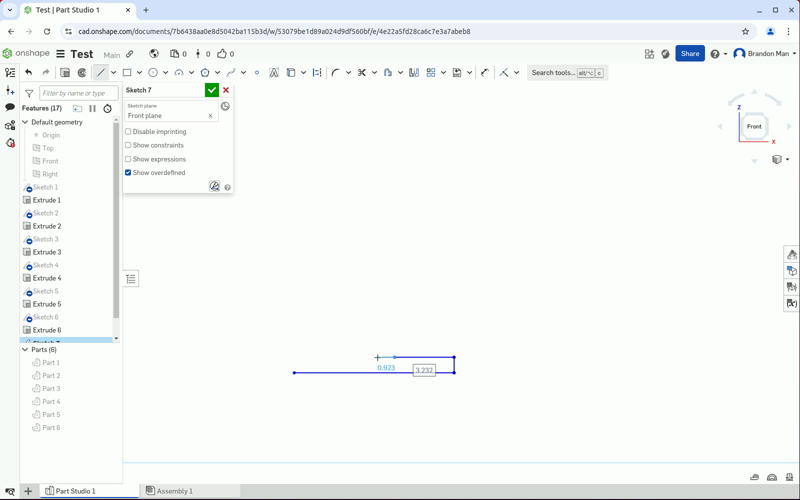
scroll(6)
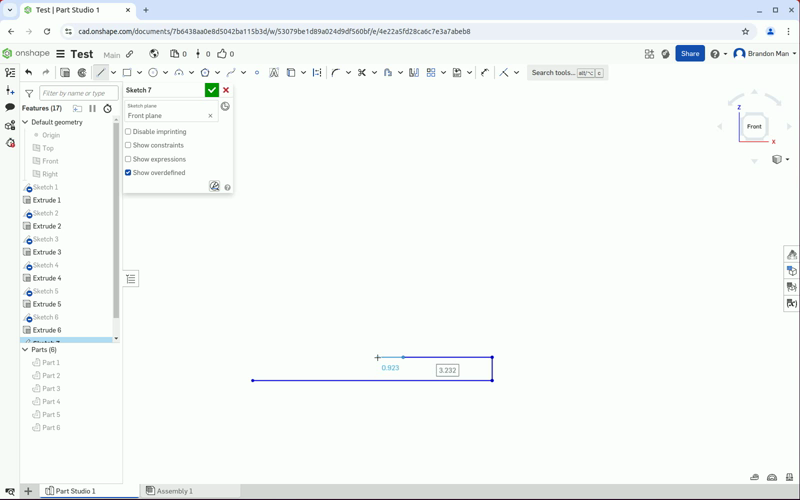
scroll(6)
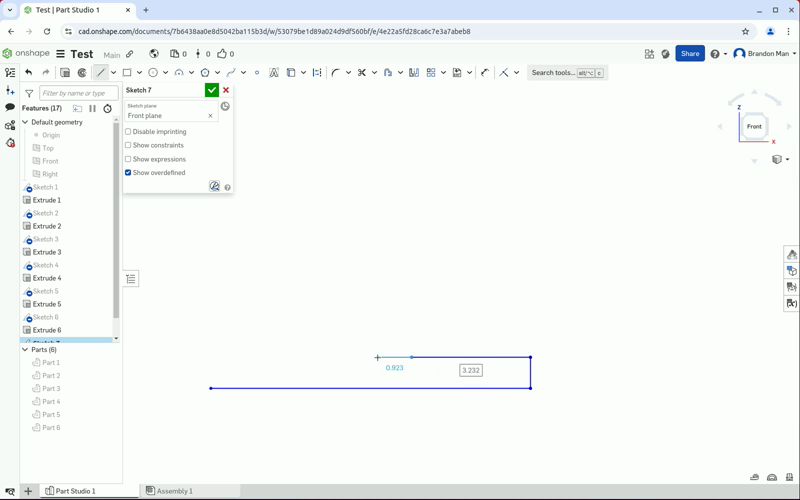
scroll(6)
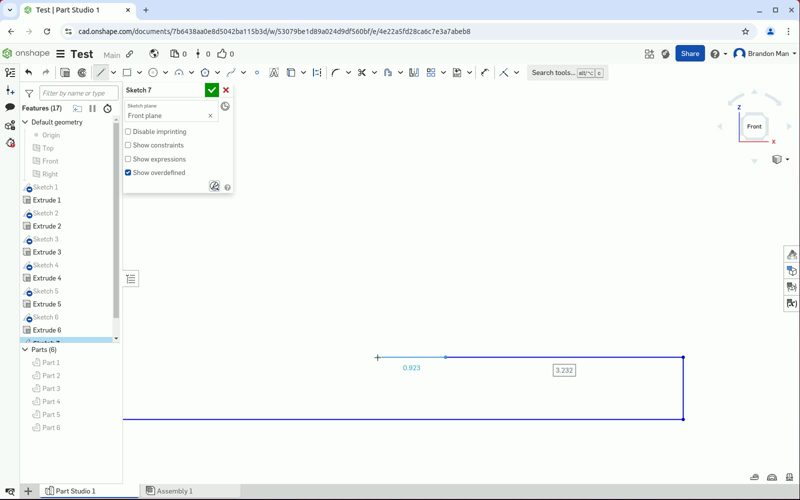
click(377, 357)
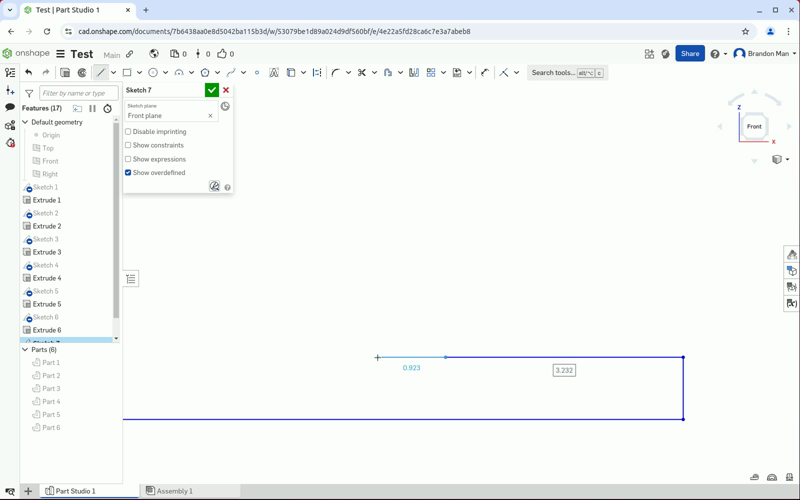
scroll(-6)
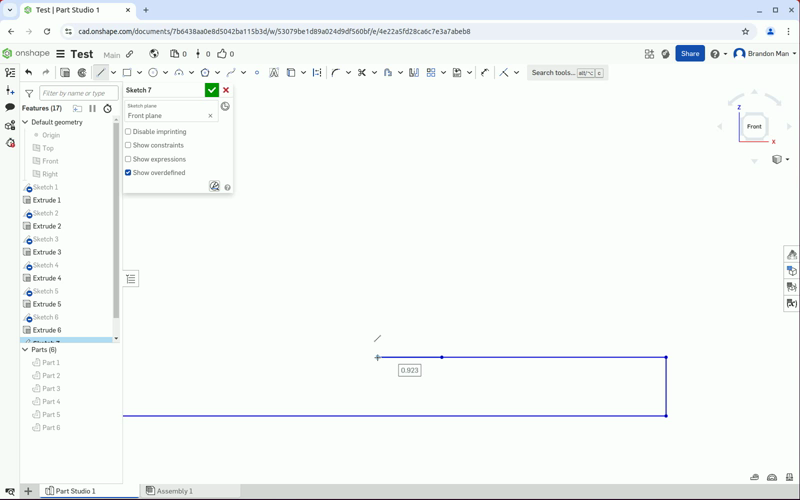
scroll(-6)
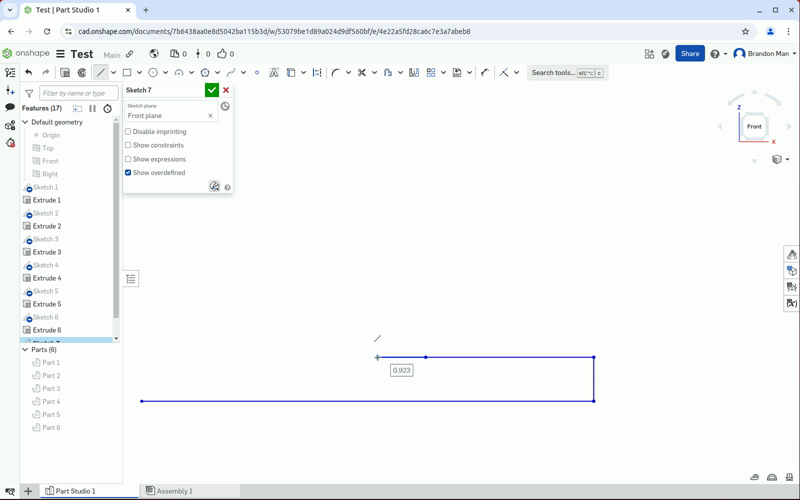
scroll(-6)
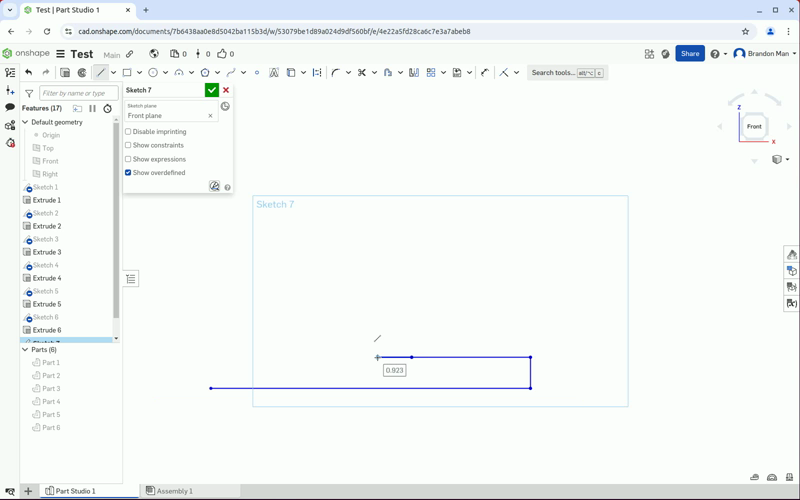
scroll(-6)
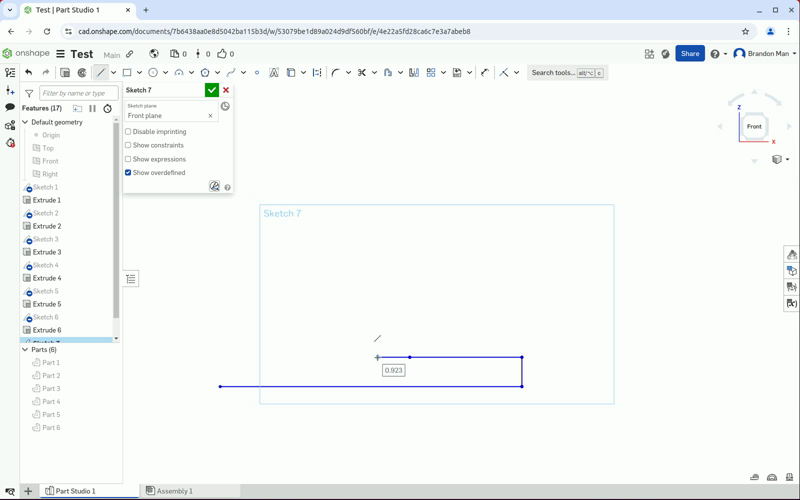
scroll(-6)
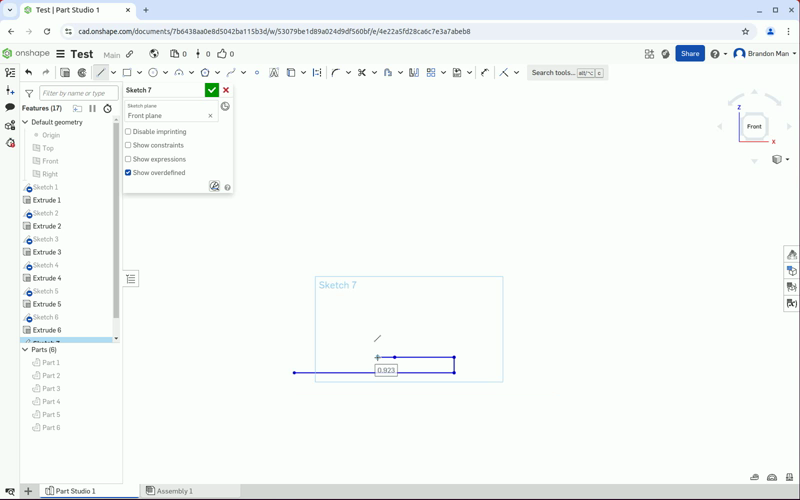
scroll(-6)
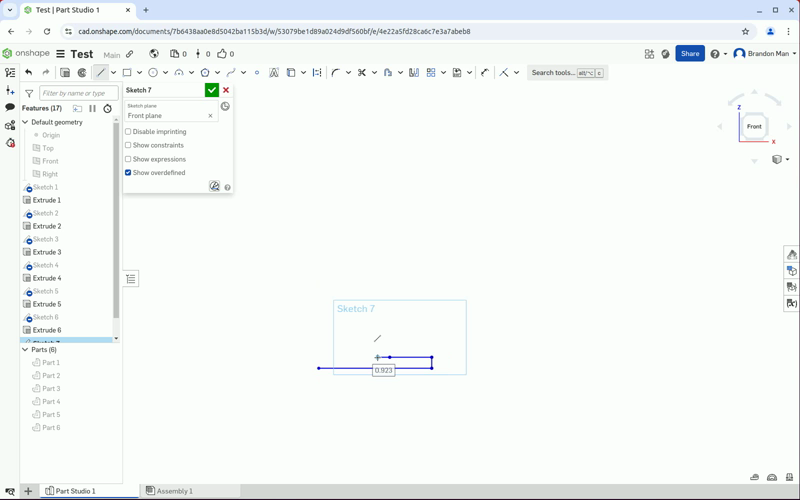
scroll(-6)
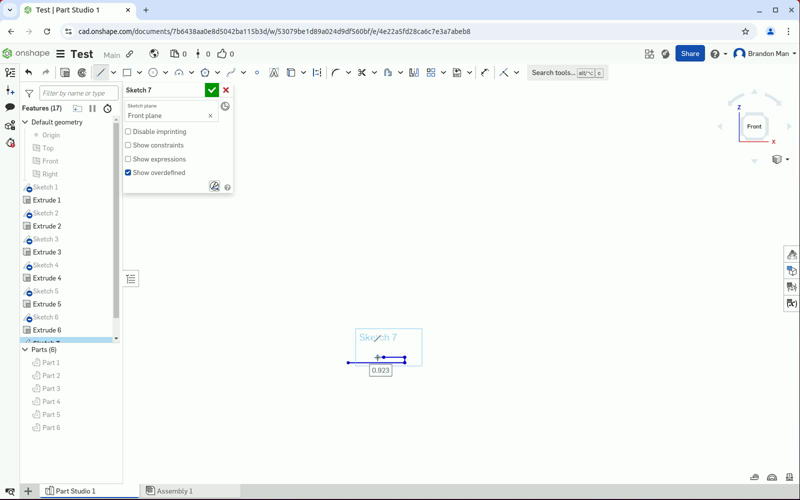
key_up(shift)
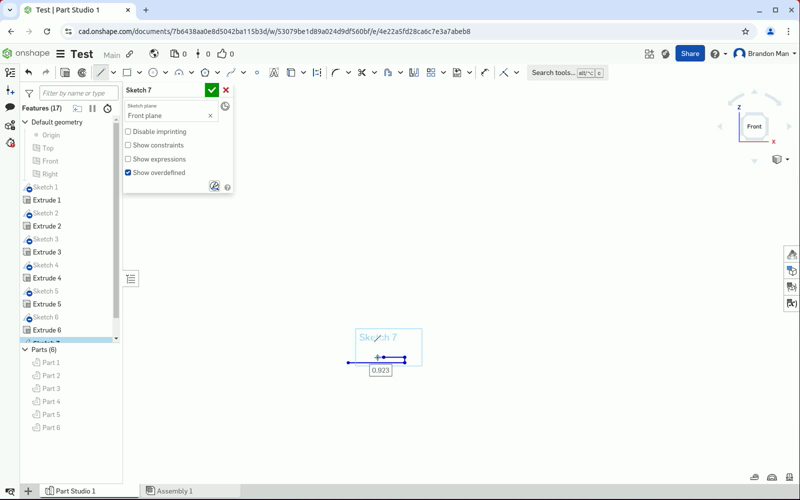
key_down(shift)
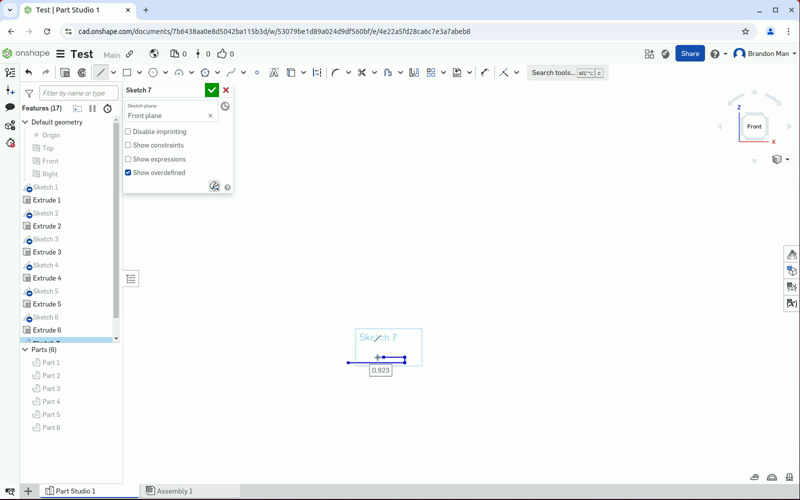
mouse_move(407, 357)
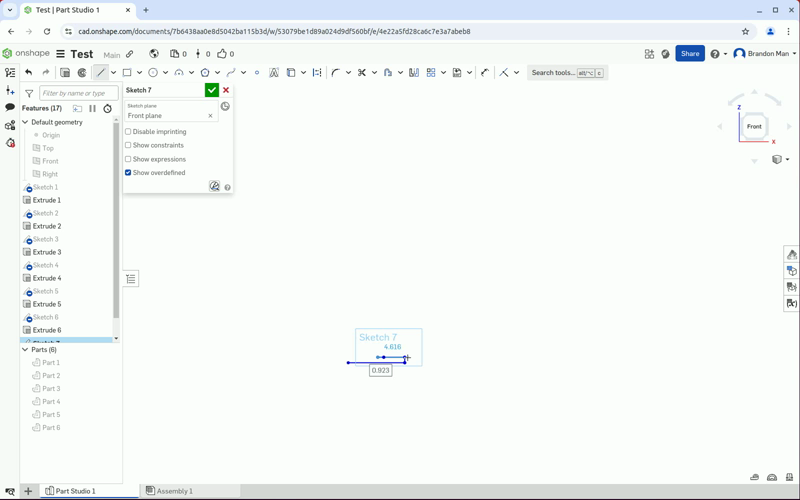
mouse_move(348, 357)
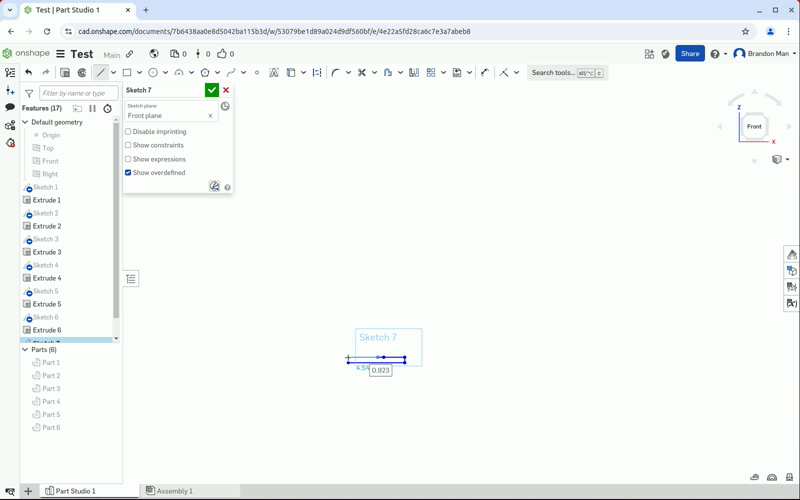
click(348, 357)
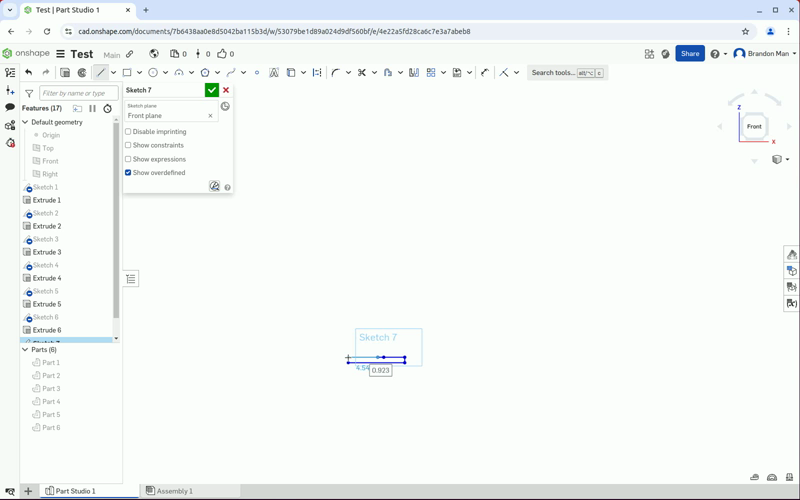
key_up(shift)
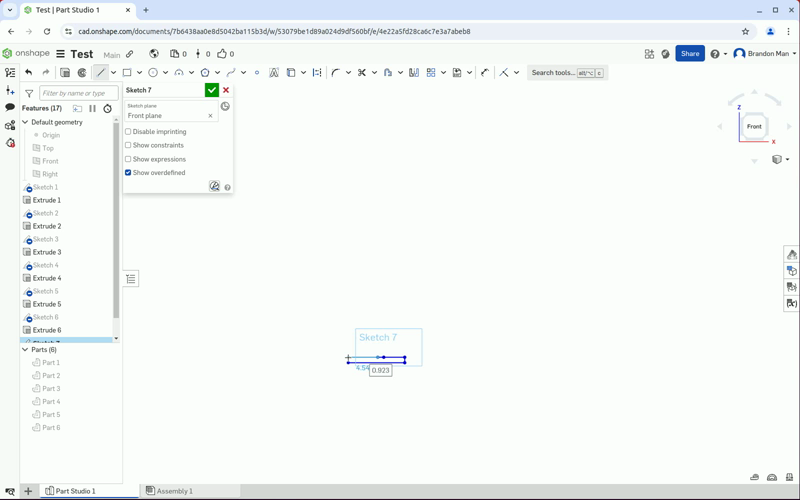
mouse_move(378, 357)
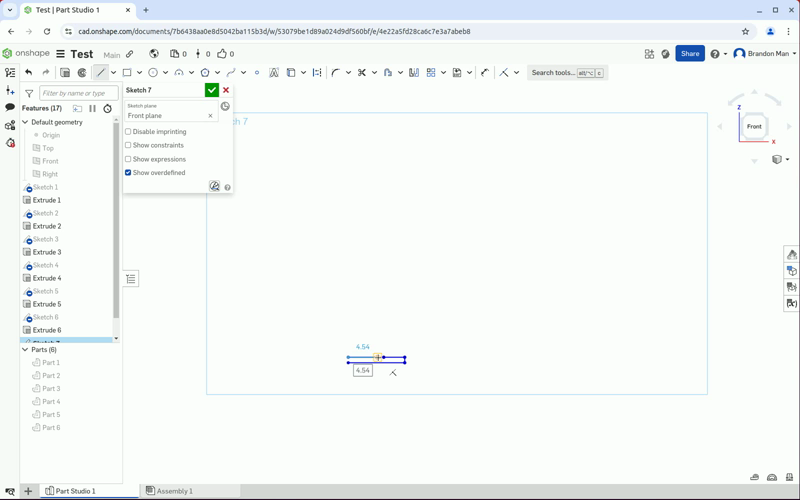
key_down(shift)
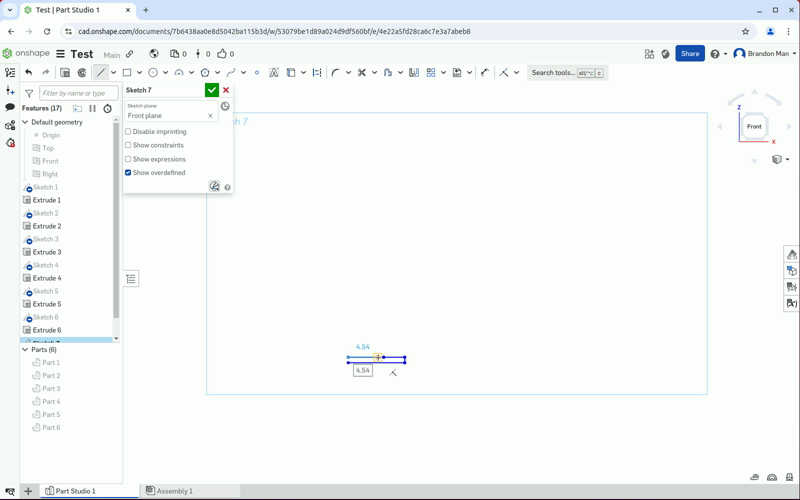
mouse_move(348, 362)
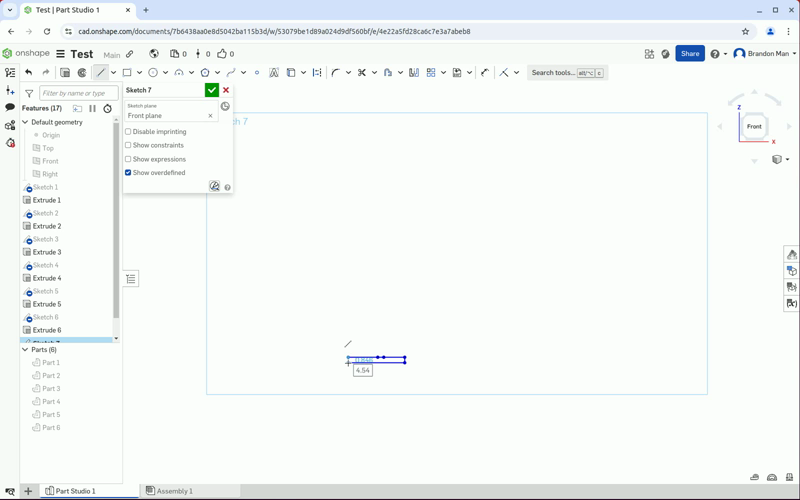
scroll(6)
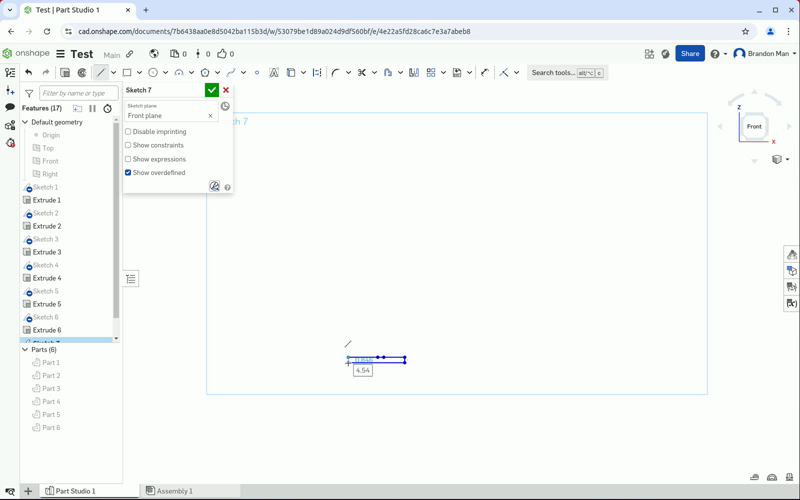
scroll(6)
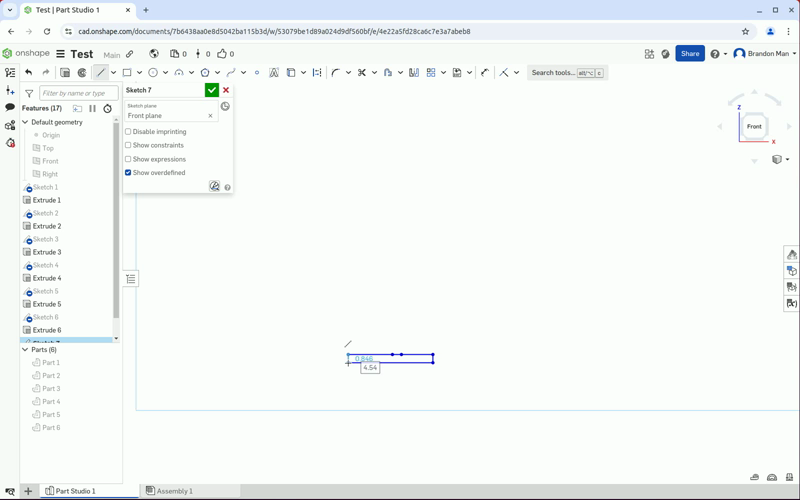
scroll(6)
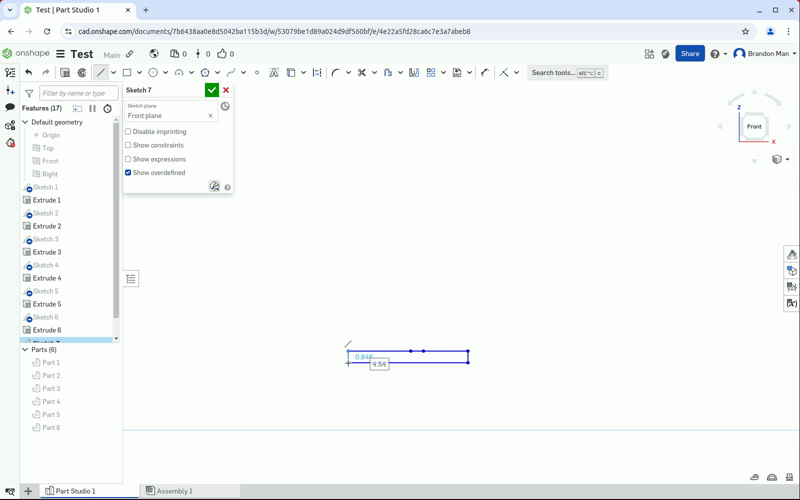
scroll(6)
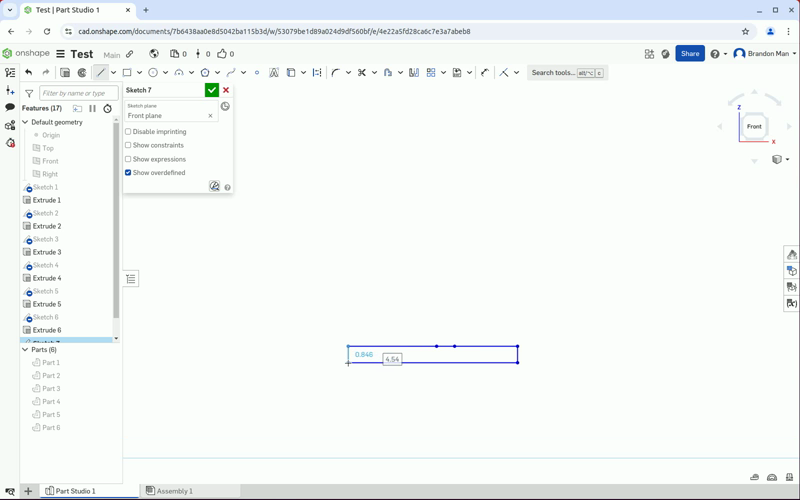
scroll(6)
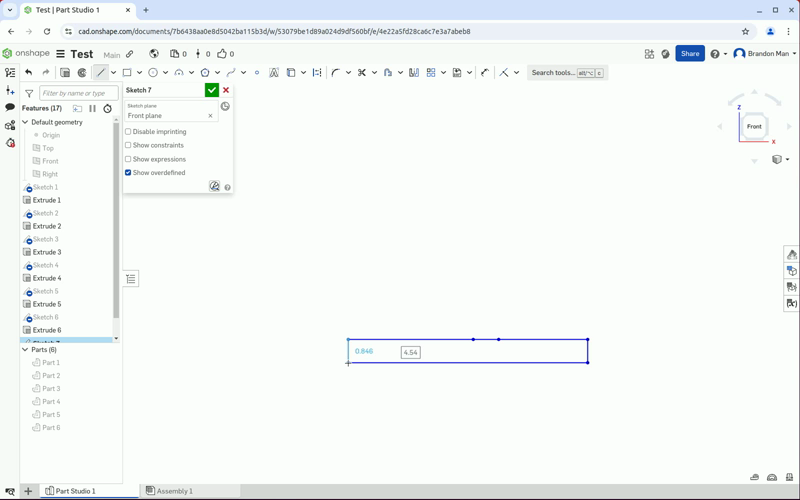
scroll(6)
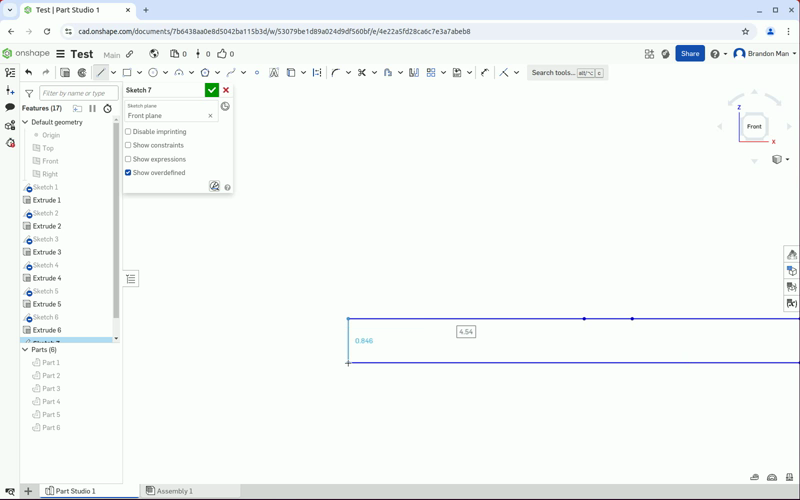
scroll(6)
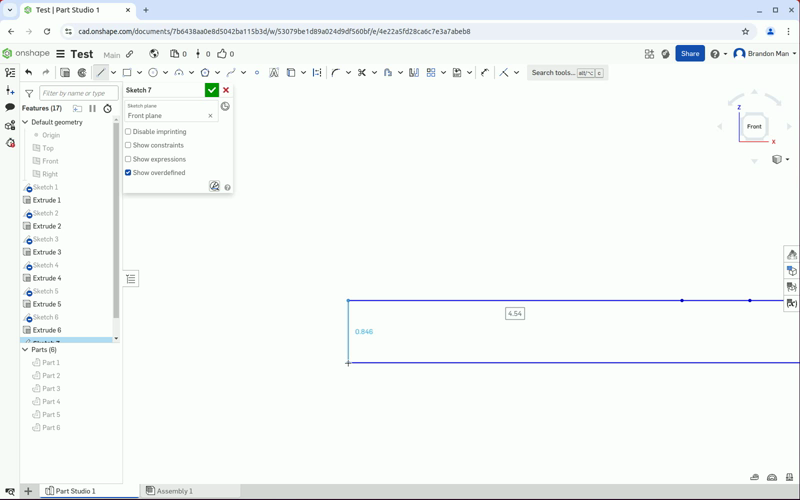
key_up(shift)
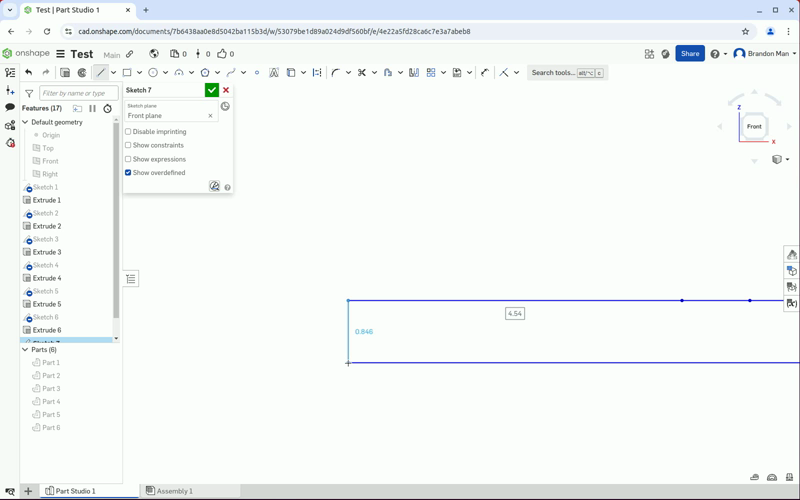
click(348, 362)
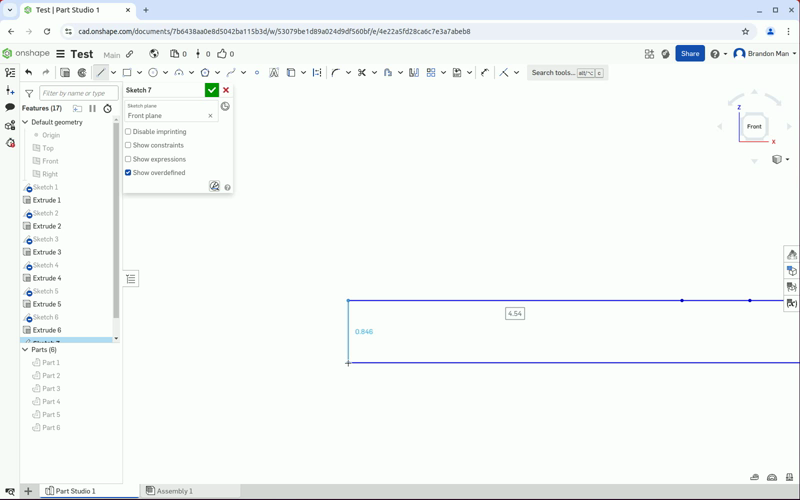
scroll(-6)
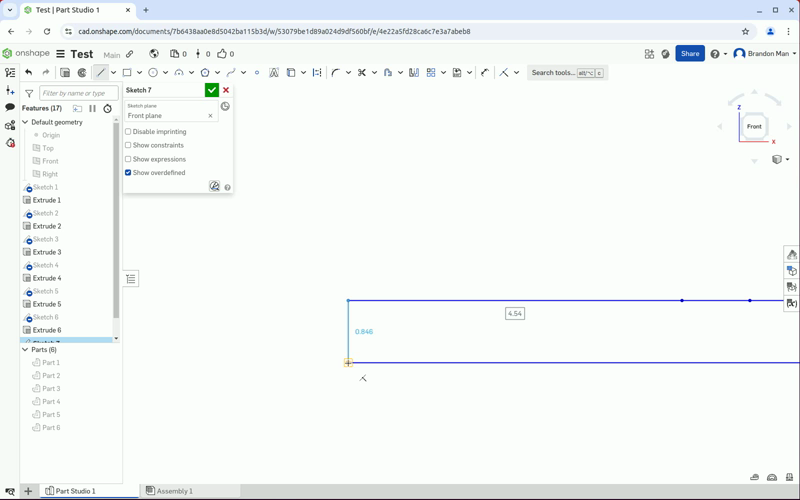
scroll(-6)
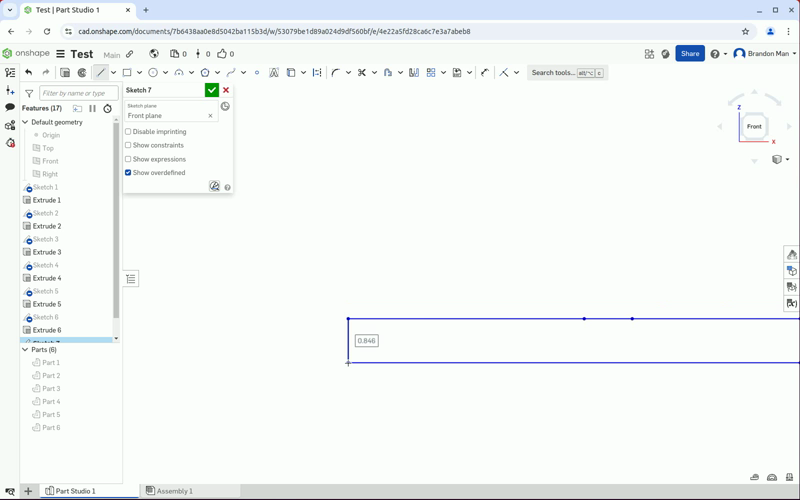
scroll(-6)
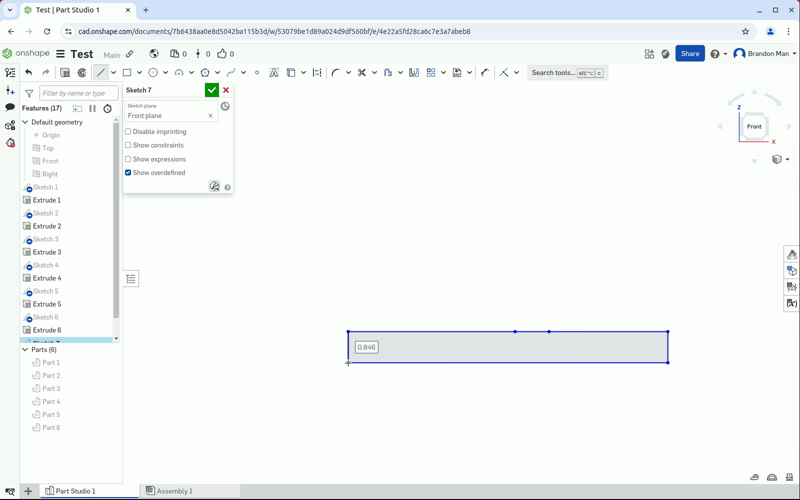
scroll(-6)
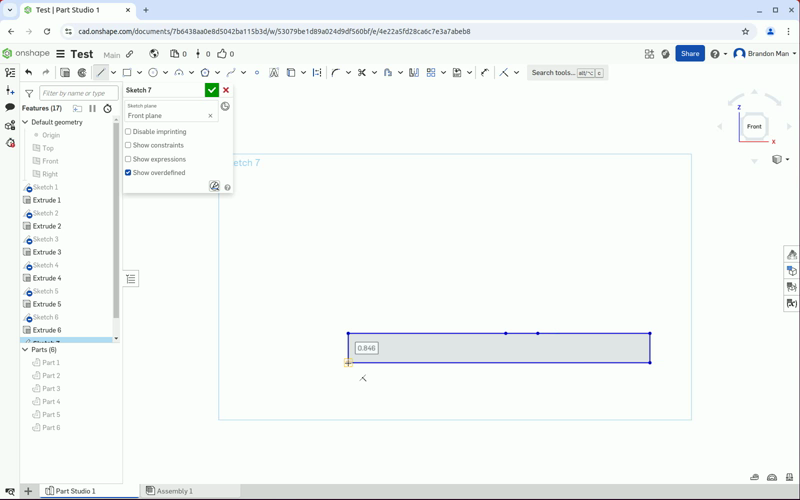
scroll(-6)
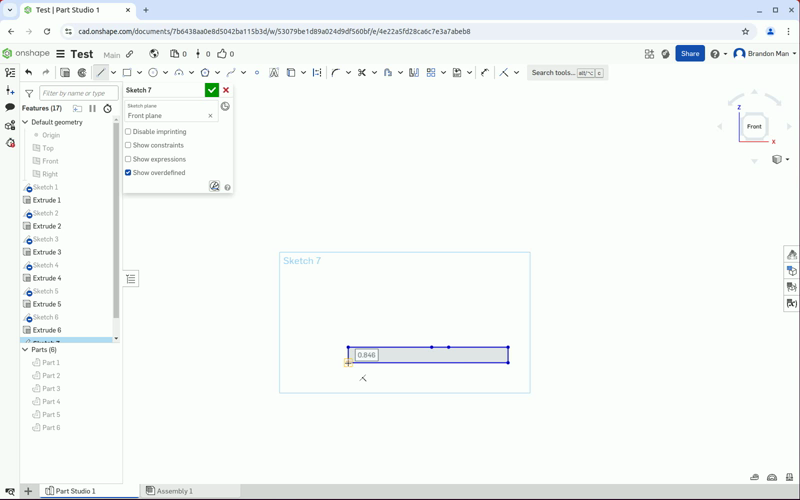
scroll(-6)
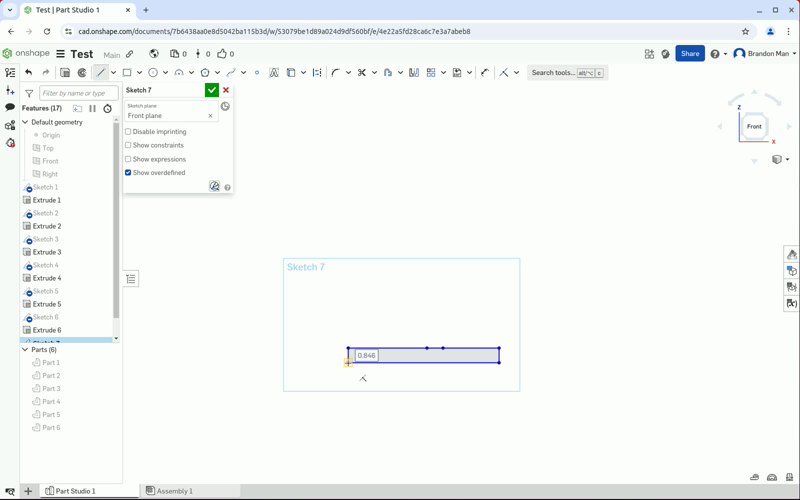
scroll(-6)
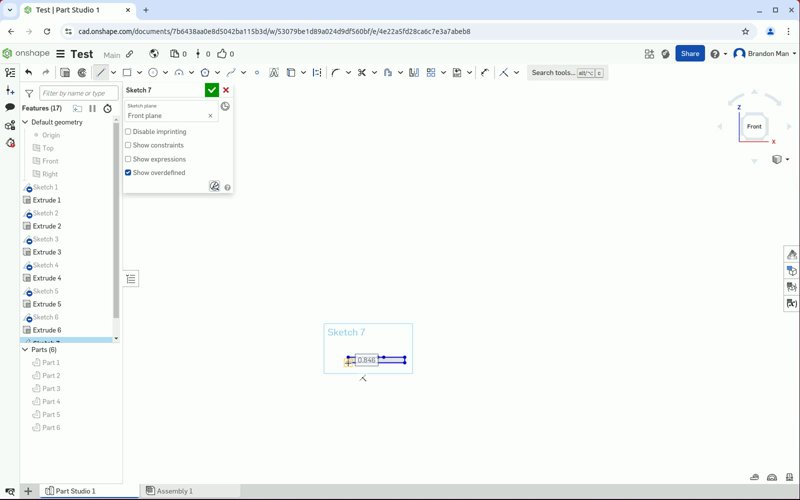
key(esc)
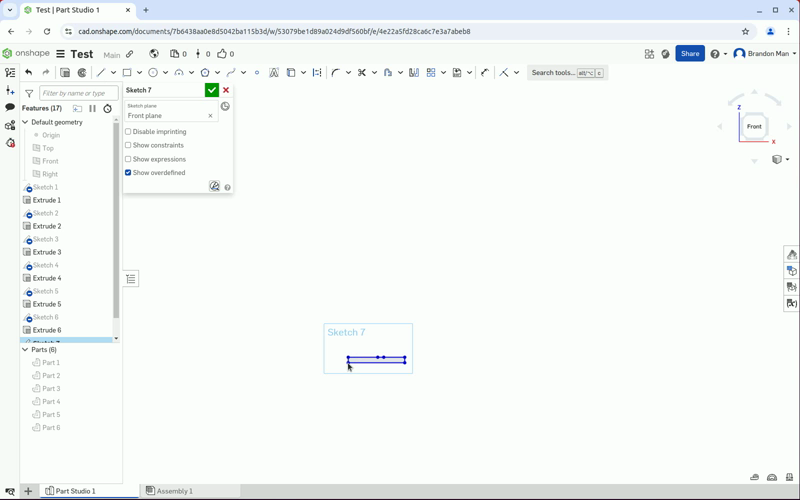
mouse_move(376, 359)
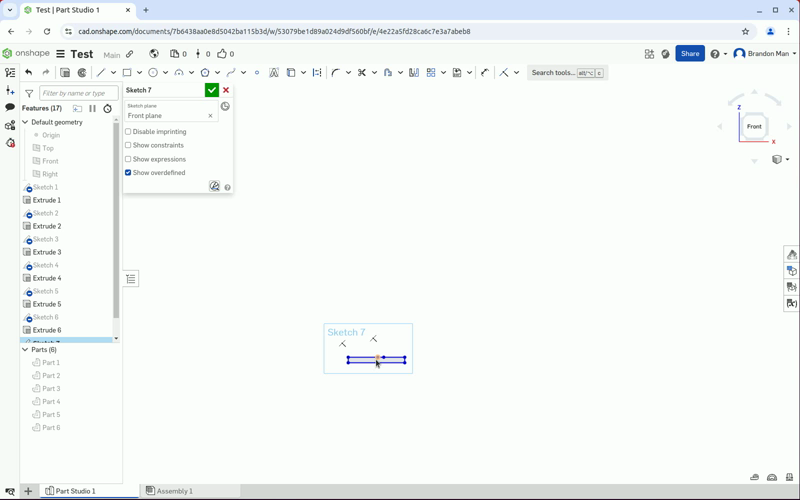
scroll(6)
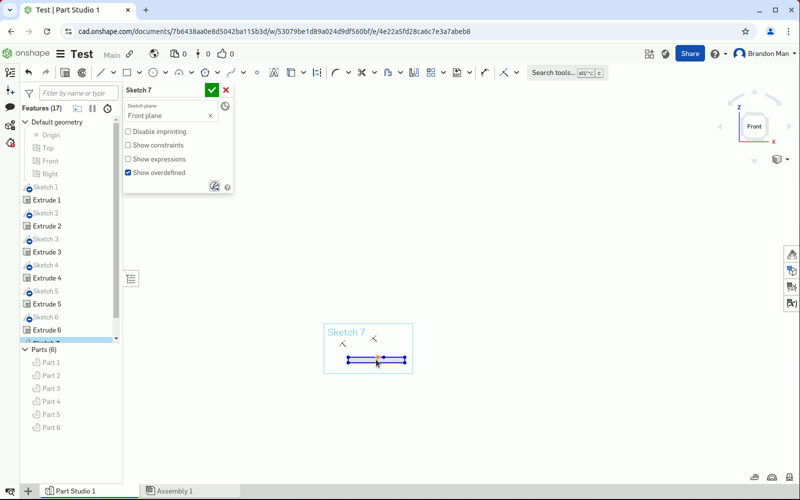
scroll(6)
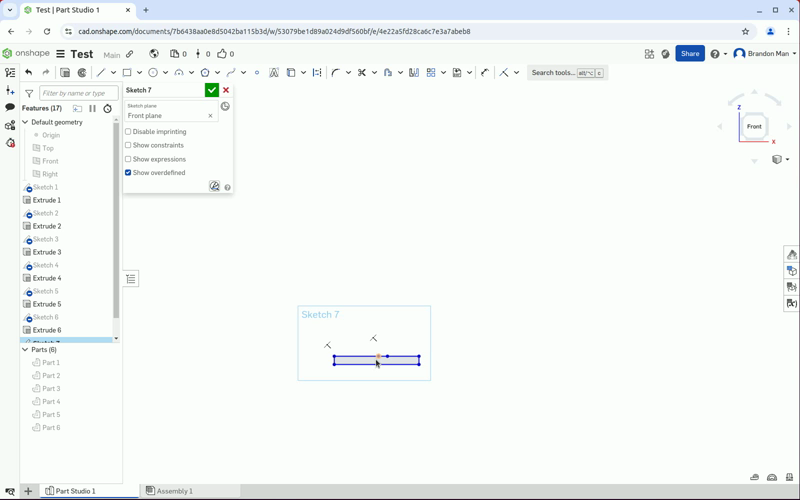
scroll(6)
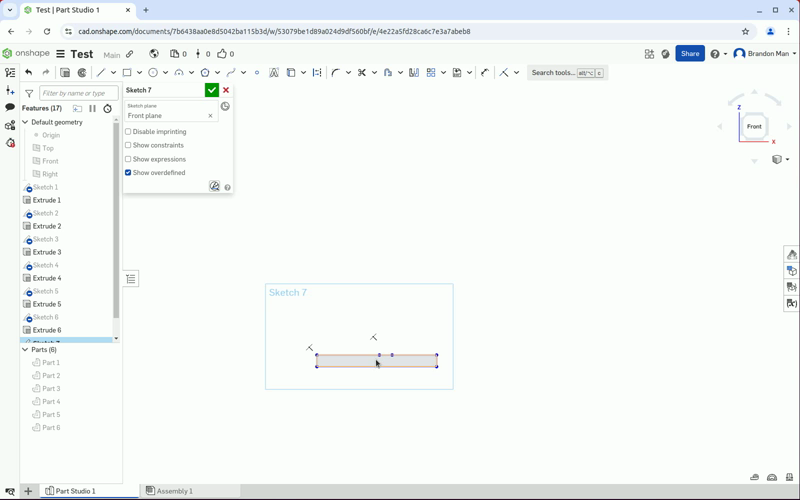
scroll(6)
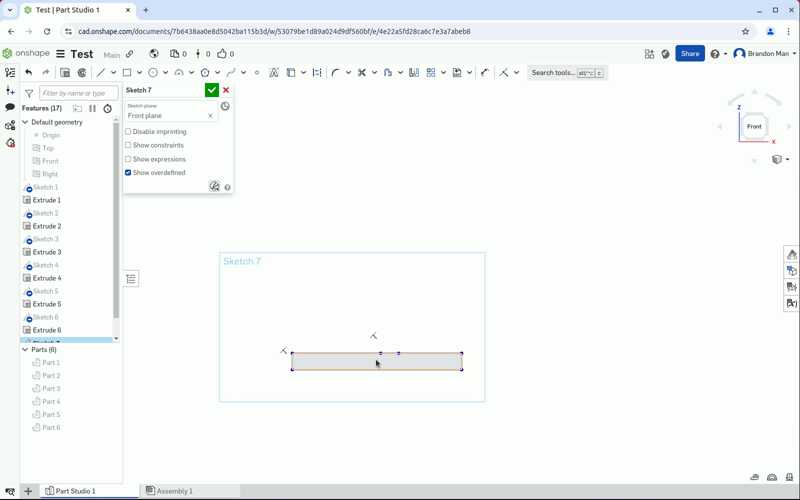
scroll(6)
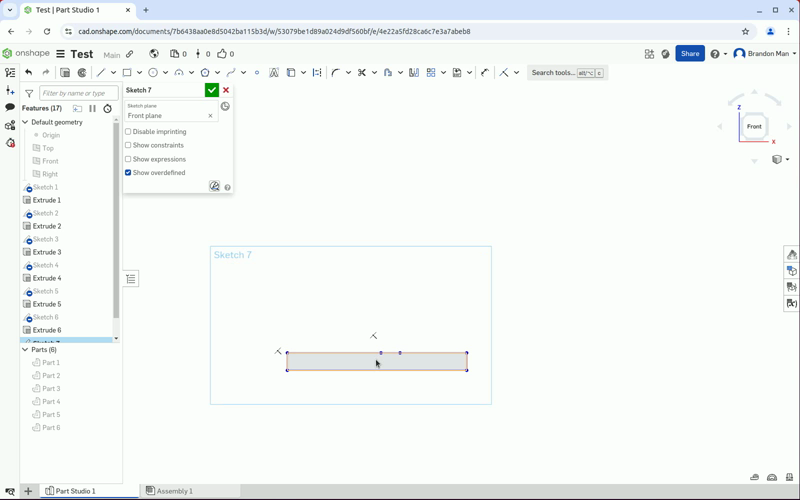
scroll(6)
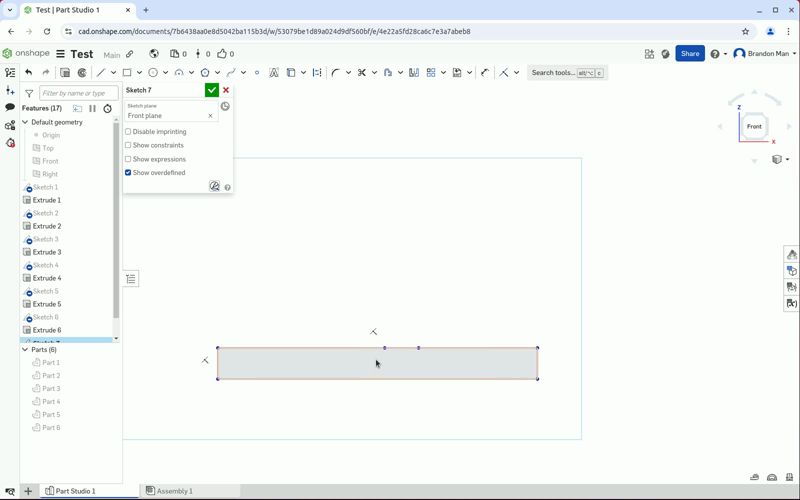
scroll(6)
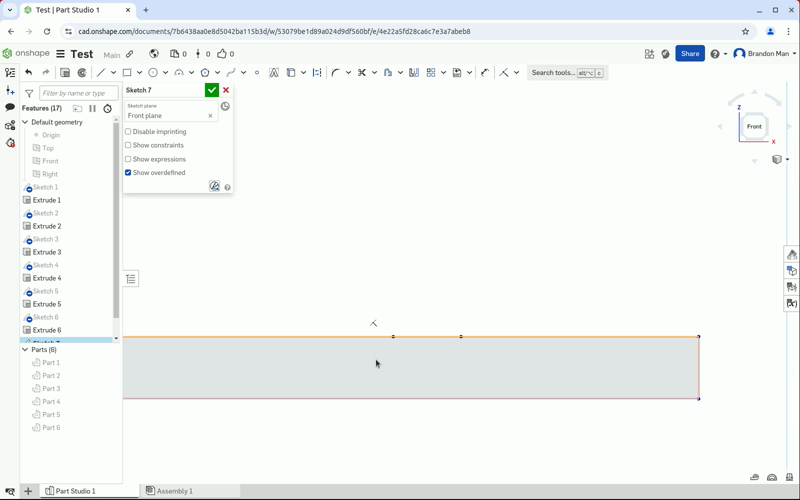
click(376, 359)
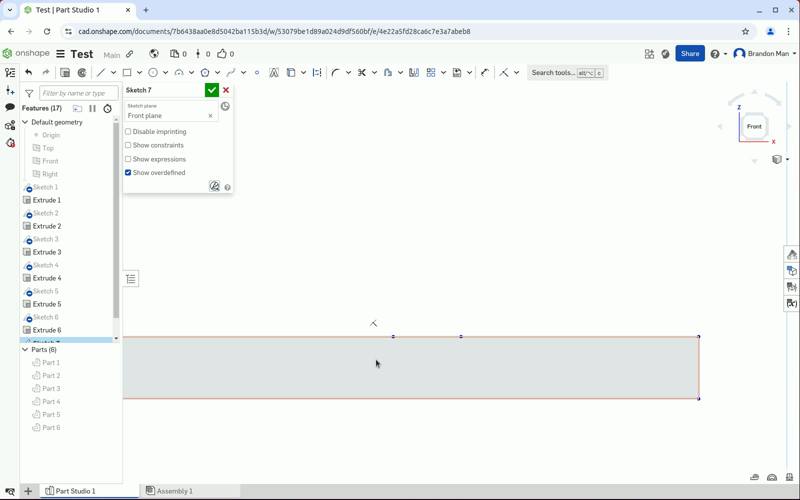
scroll(-6)
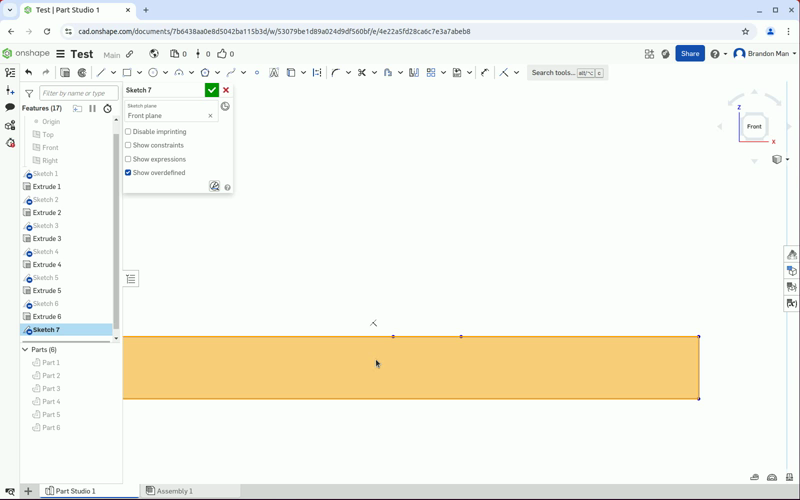
scroll(-6)
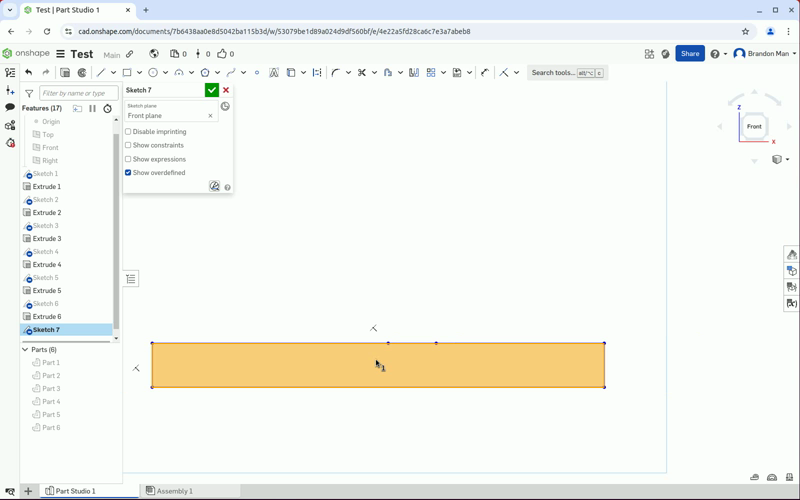
scroll(-6)
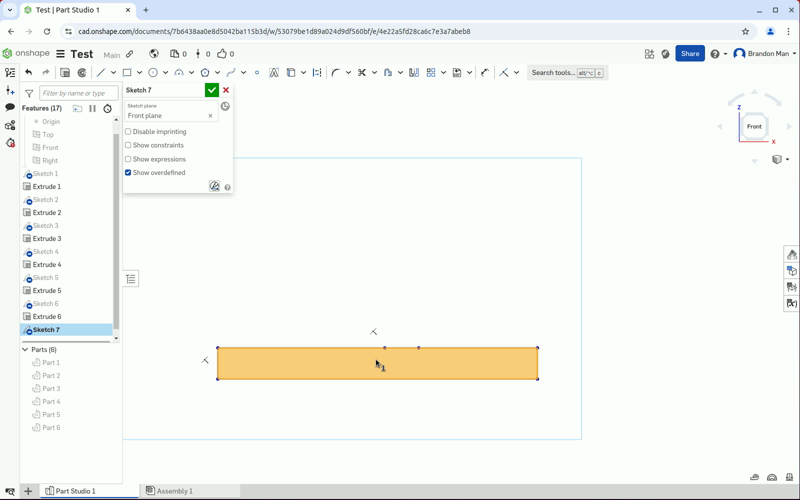
scroll(-6)
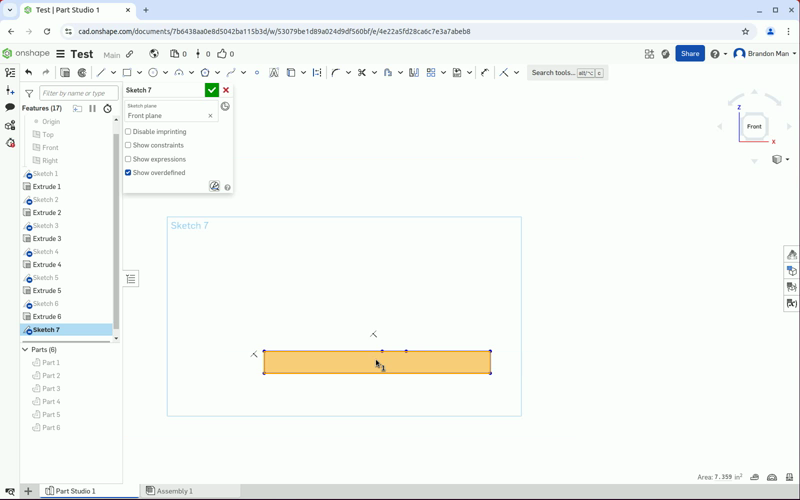
scroll(-6)
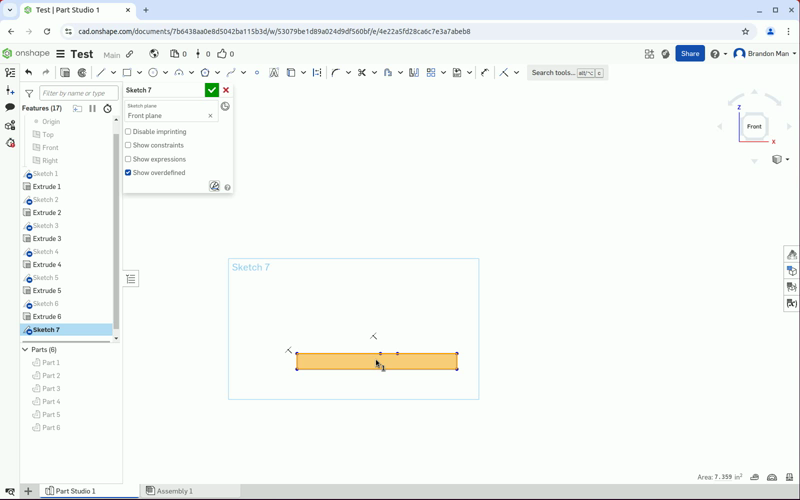
scroll(-6)
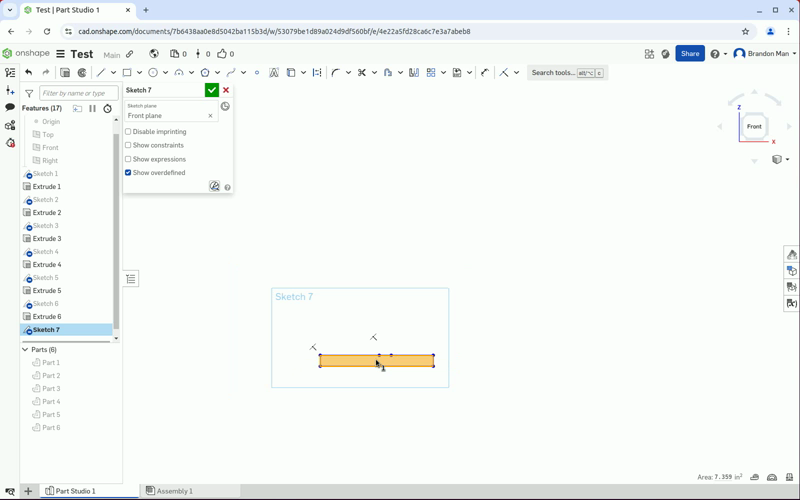
scroll(-6)
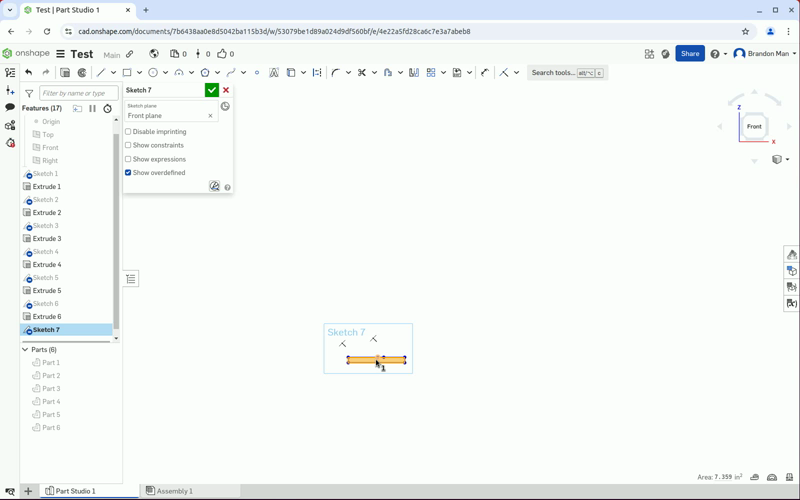
mouse_move(73, 352)
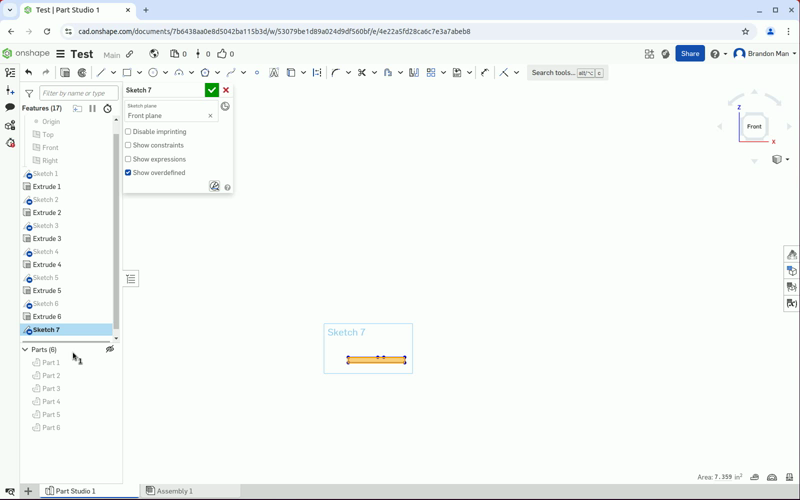
key(shift+y)
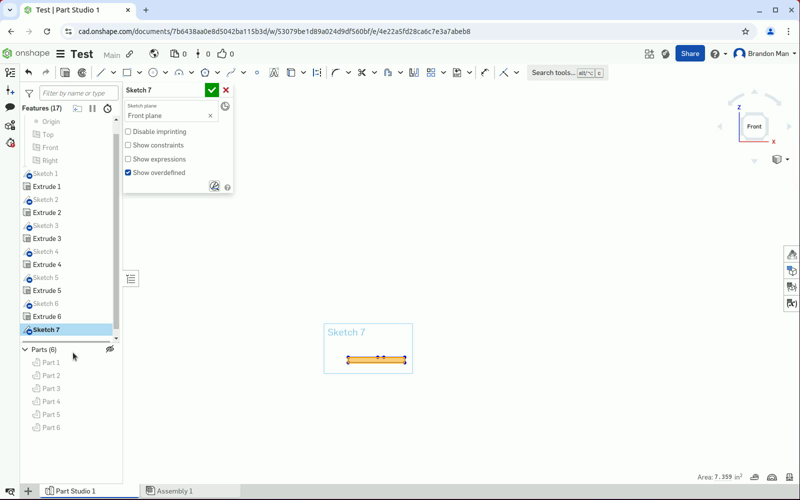
key(shift+e)
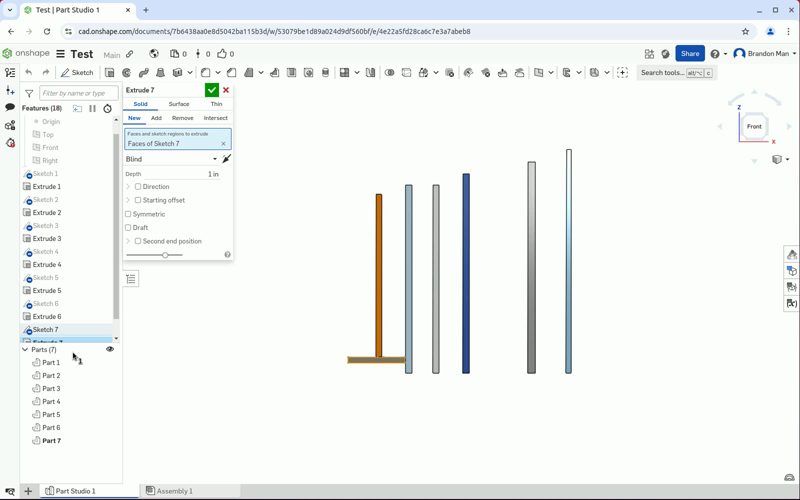
mouse_move(143, 106)
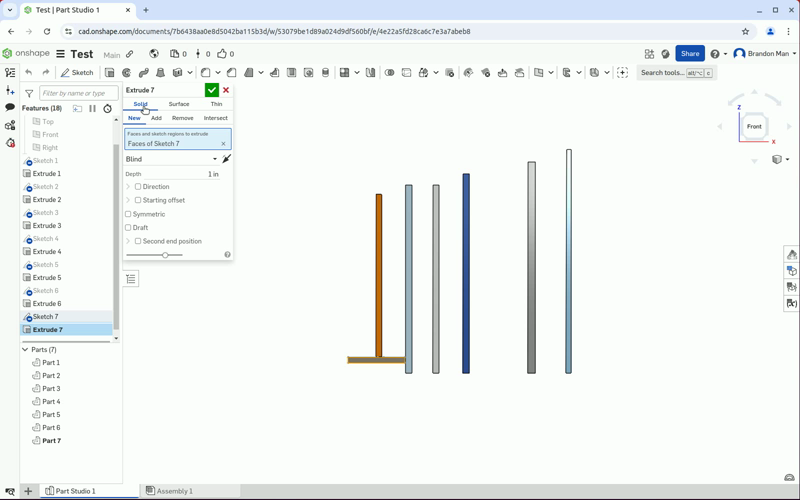
click(143, 106)
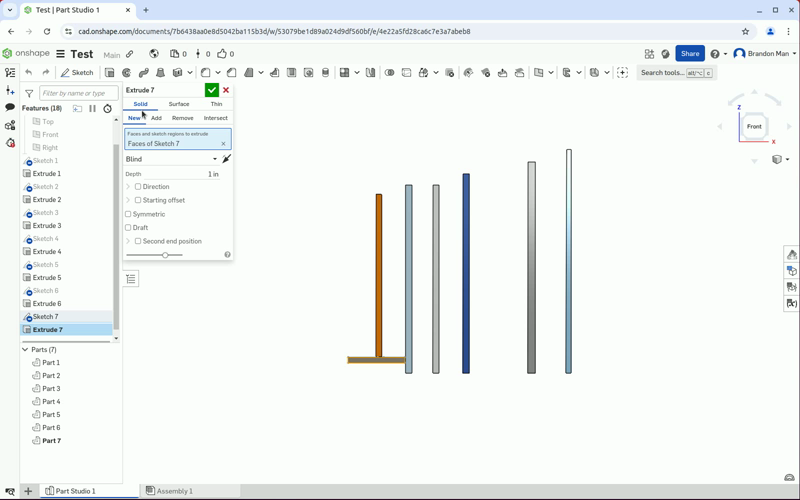
mouse_move(137, 120)
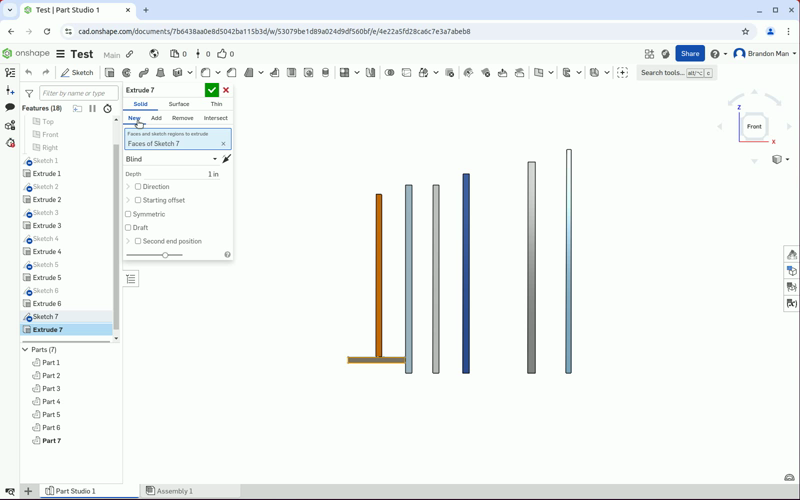
click(137, 120)
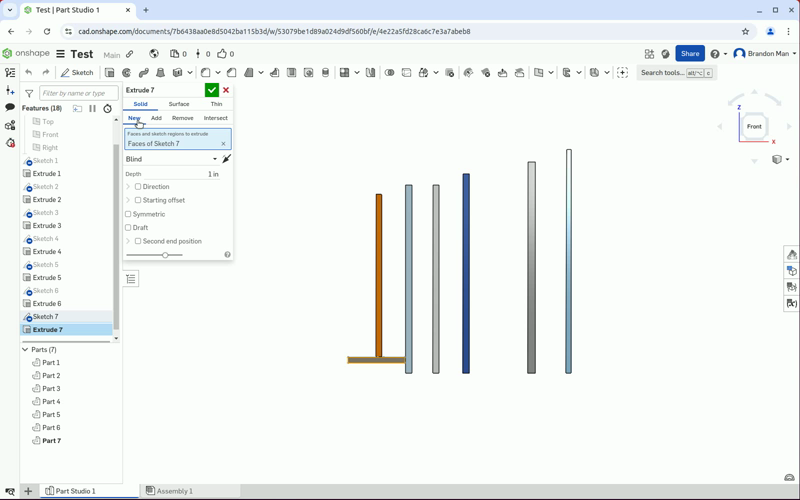
key(tab, 4)
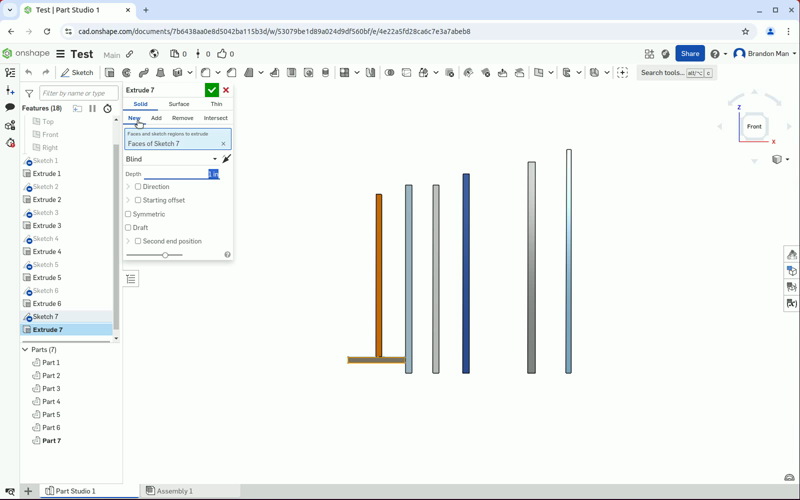
text(1.204)
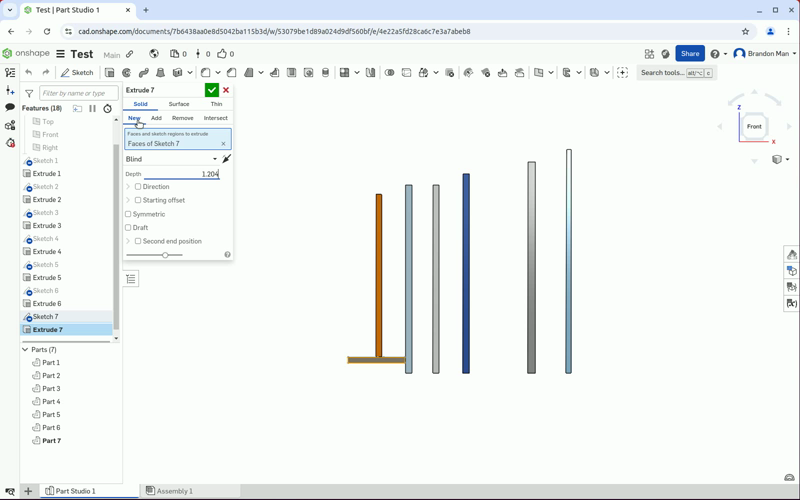
key(enter)
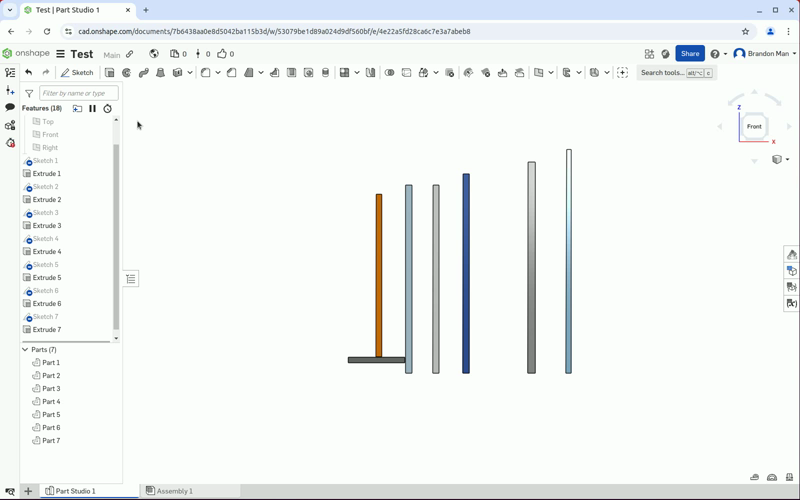
key(shift+h)
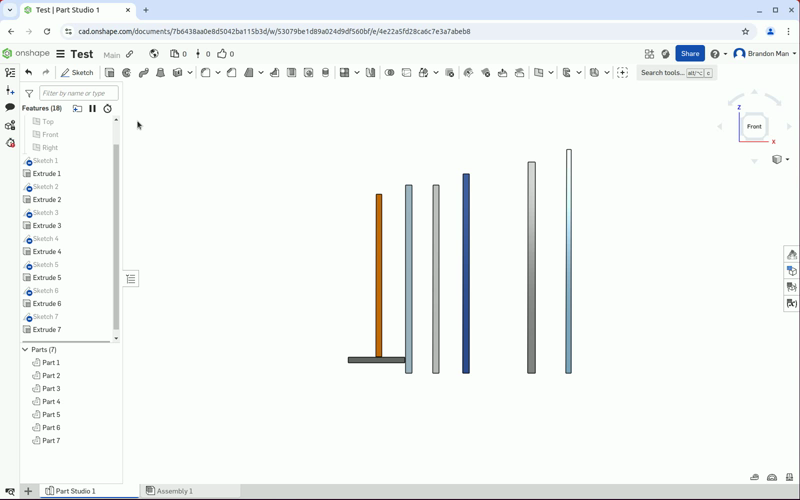
key(shift+h)
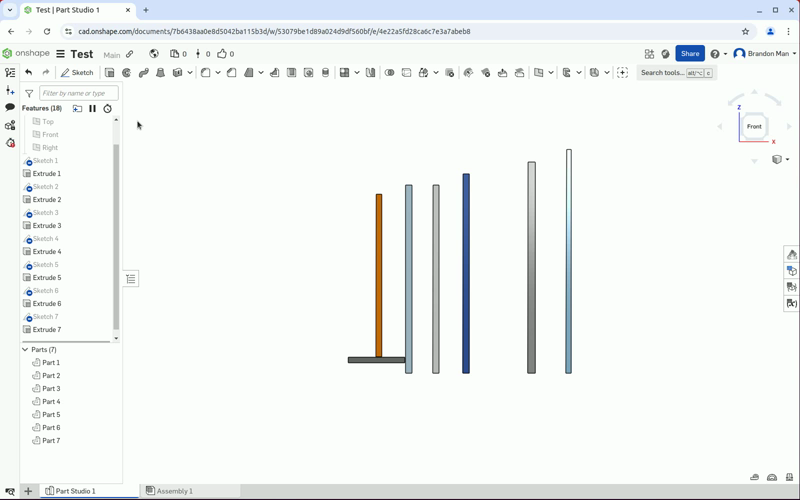
mouse_move(69, 163)
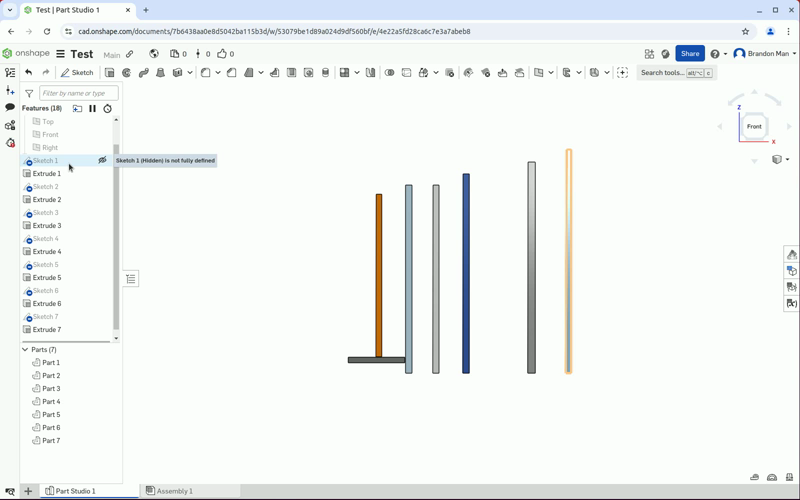
click(69, 163)
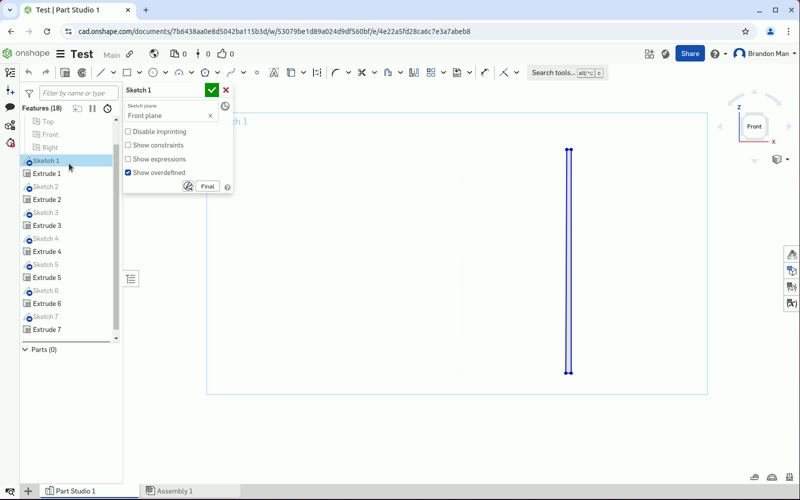
mouse_move(229, 92)
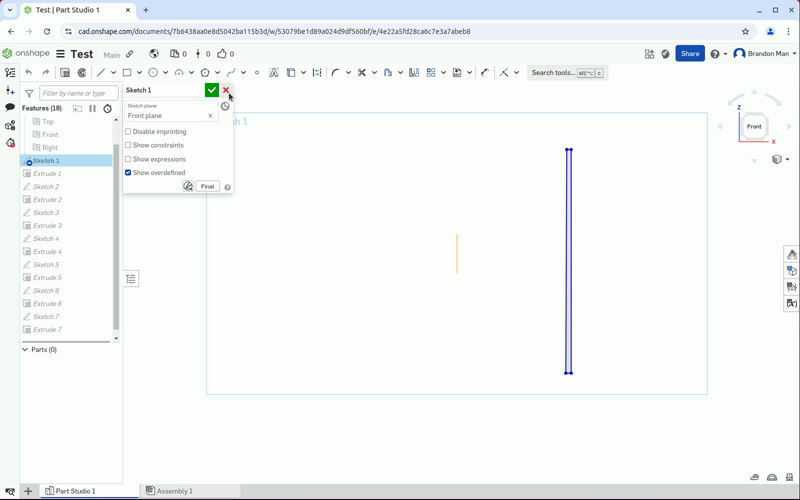
click(229, 92)
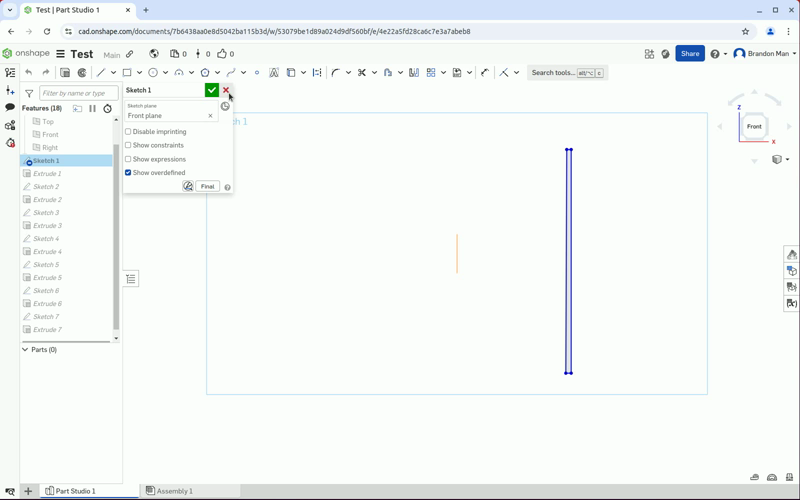
key(shift+s)
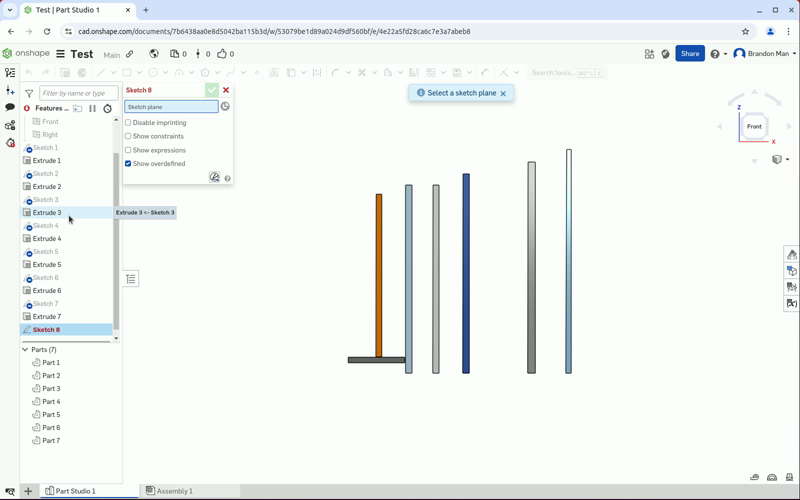
scroll(3)
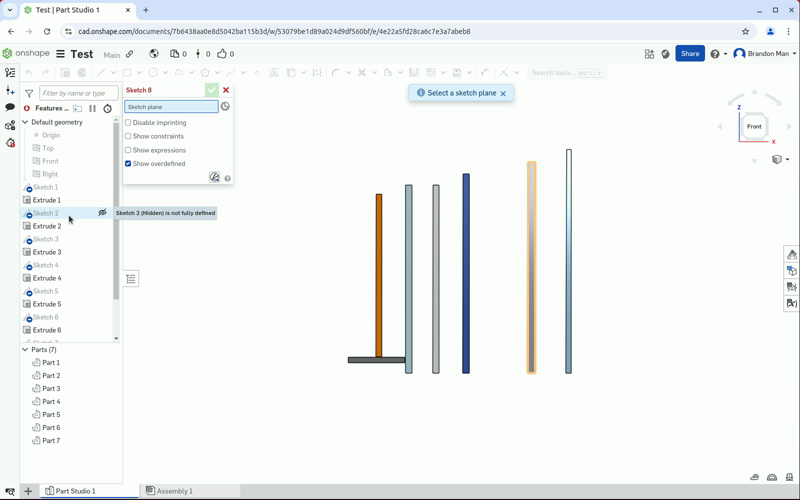
mouse_move(69, 163)
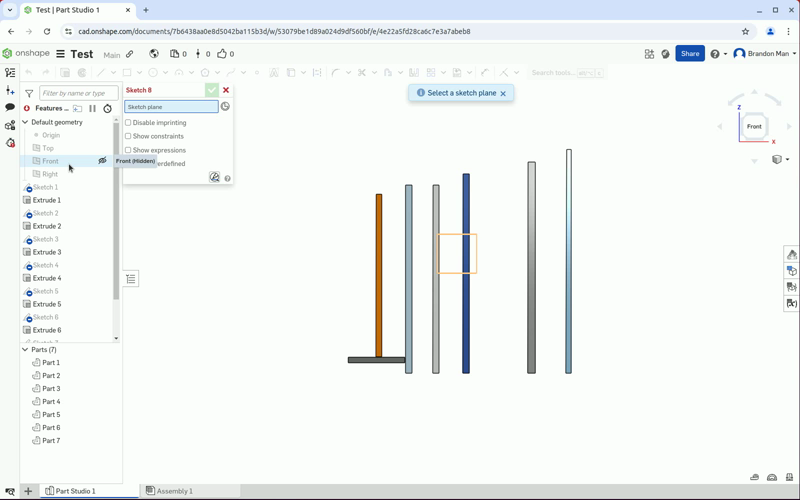
click(69, 163)
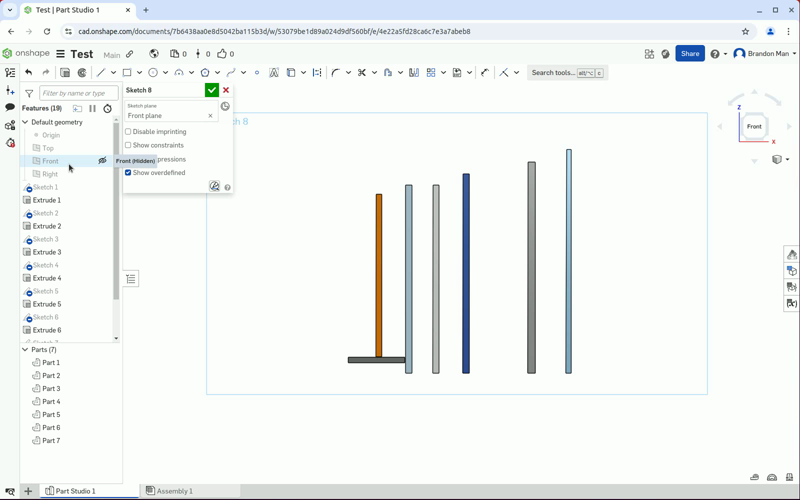
mouse_move(73, 352)
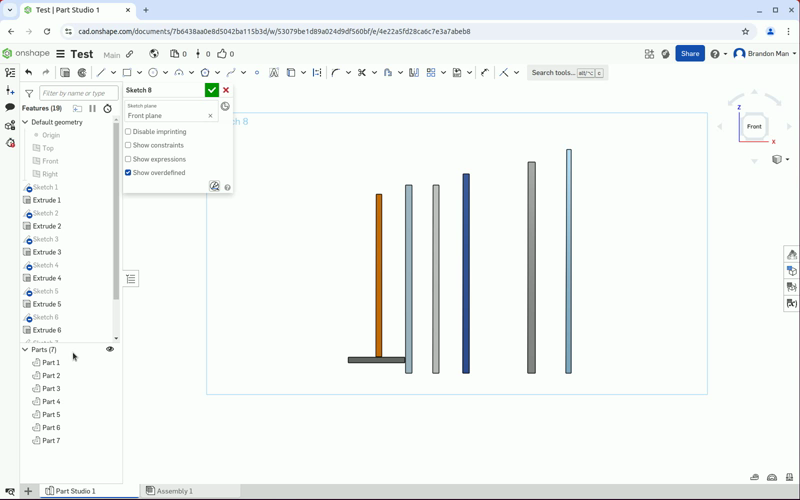
key(y)
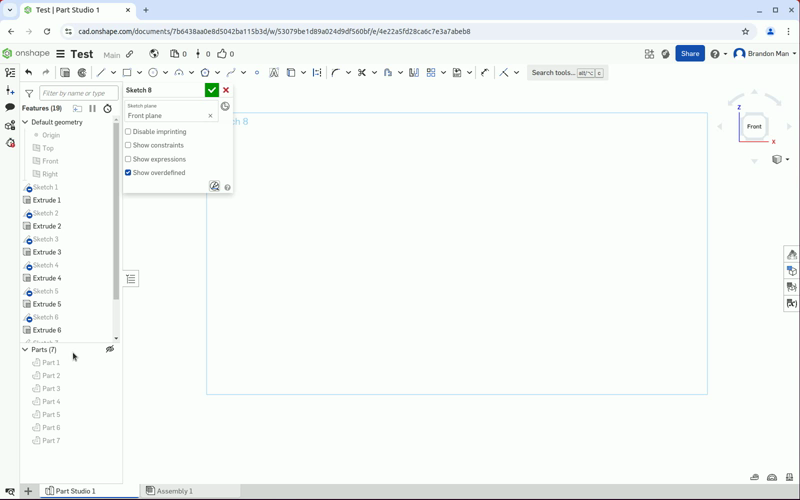
key(l)
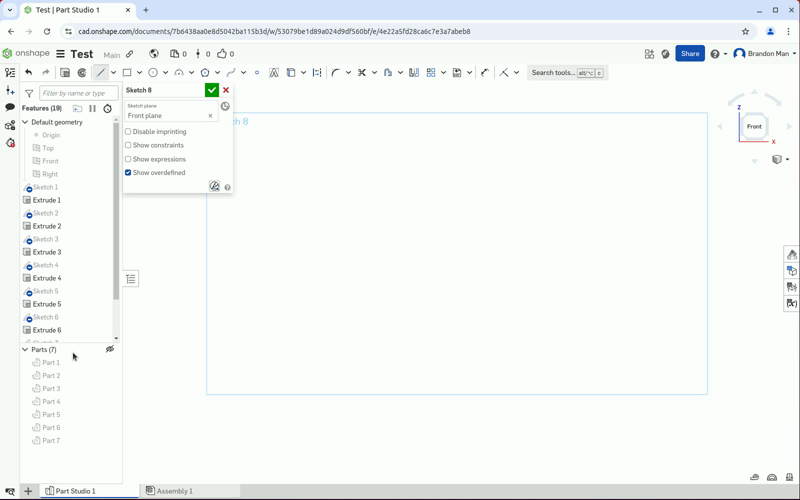
key_down(shift)
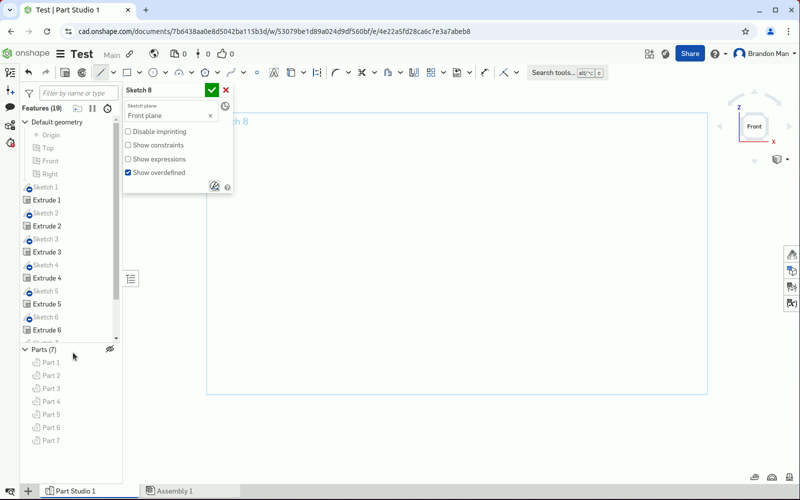
mouse_move(485, 372)
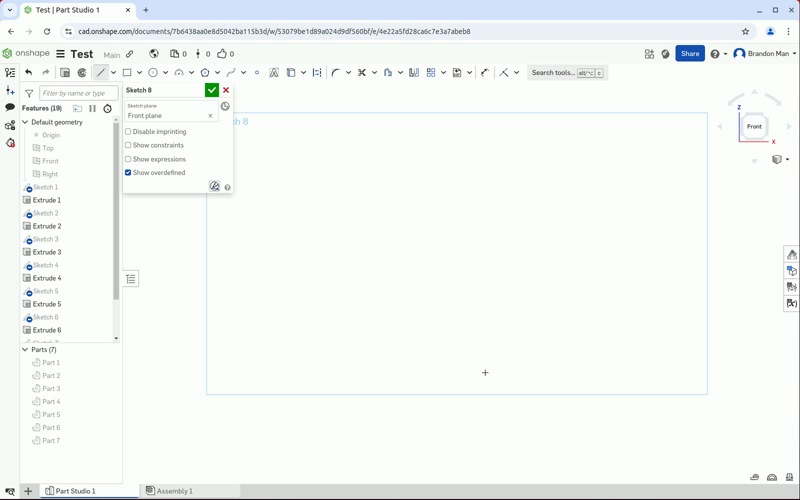
click(485, 372)
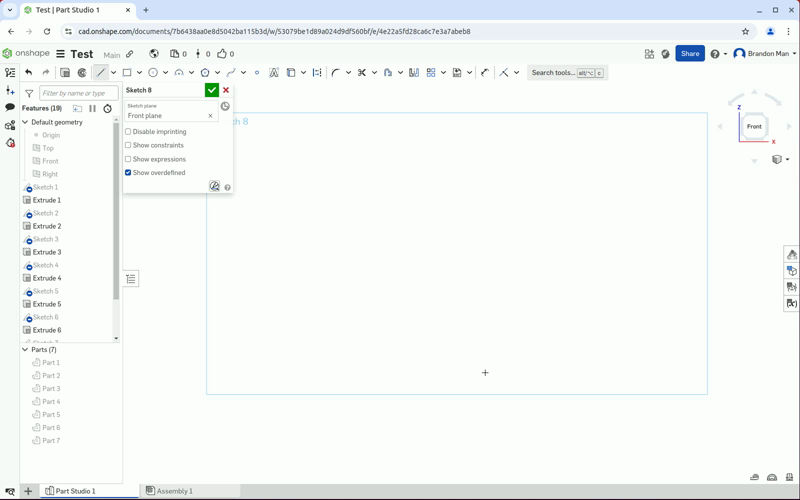
key_up(shift)
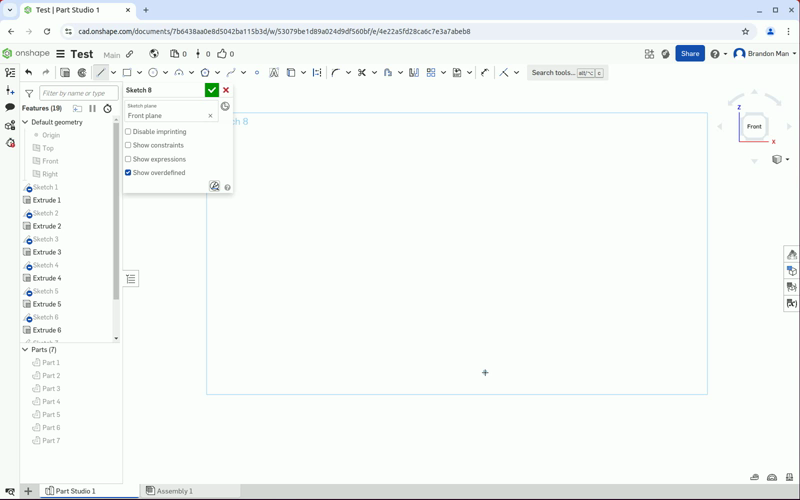
key_down(shift)
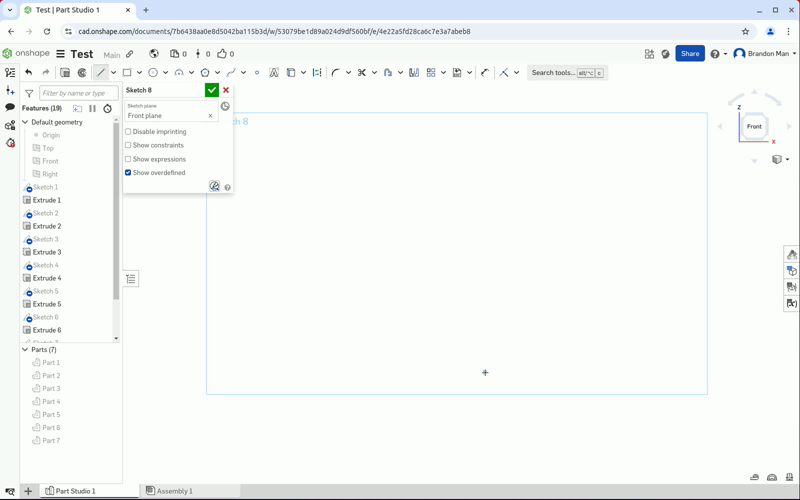
mouse_move(515, 372)
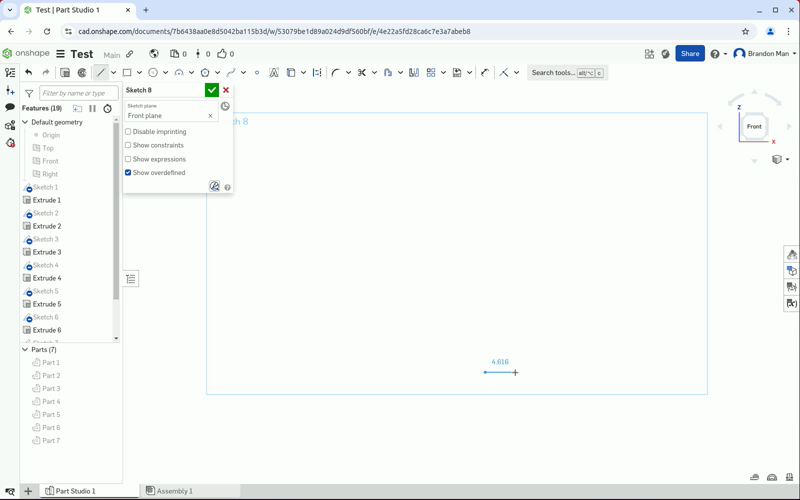
mouse_move(491, 372)
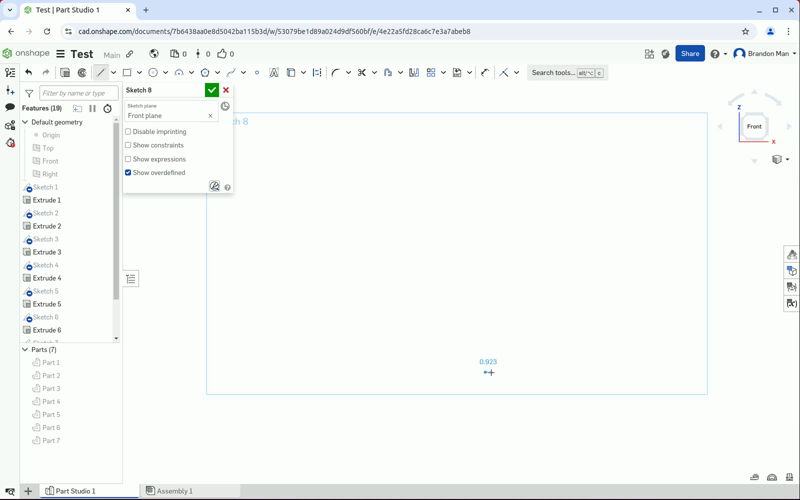
scroll(6)
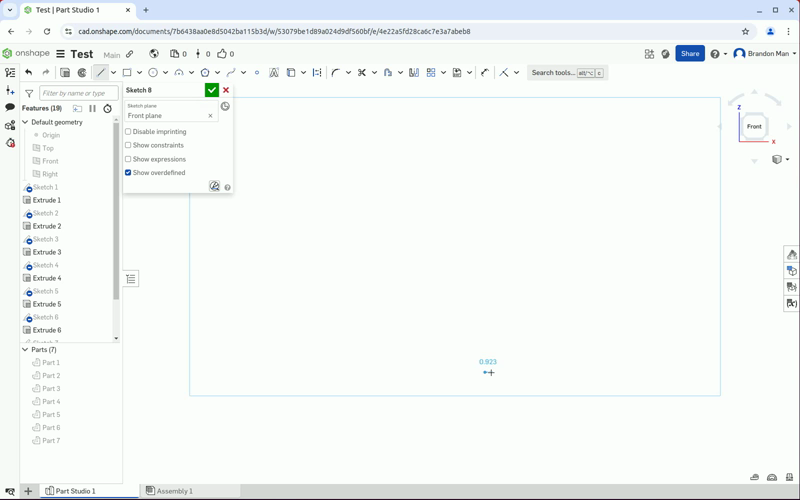
scroll(6)
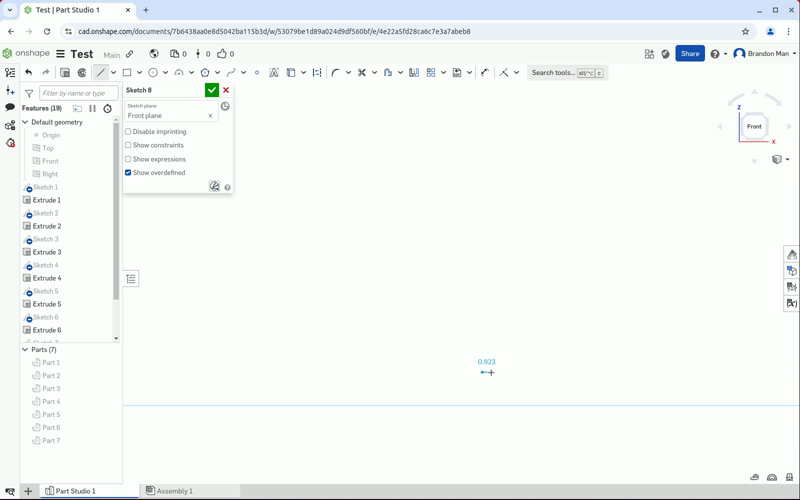
scroll(6)
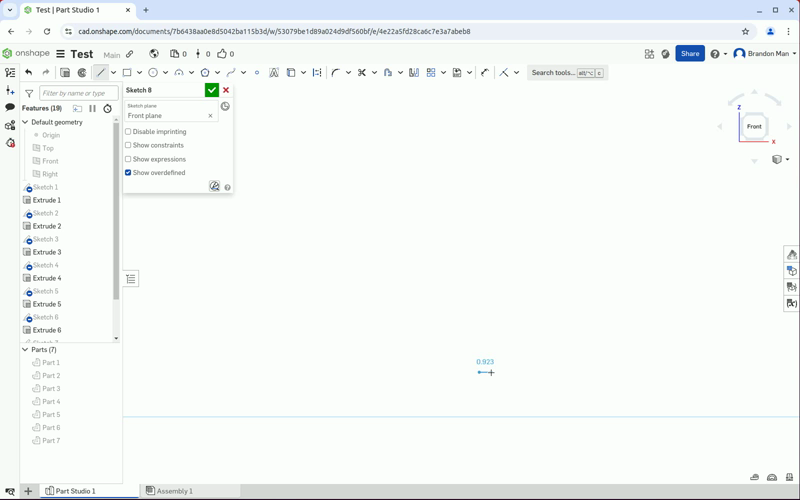
scroll(6)
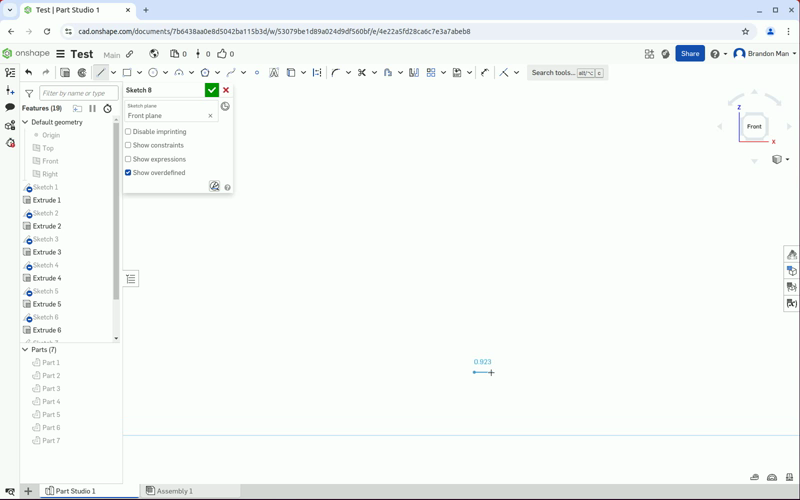
scroll(6)
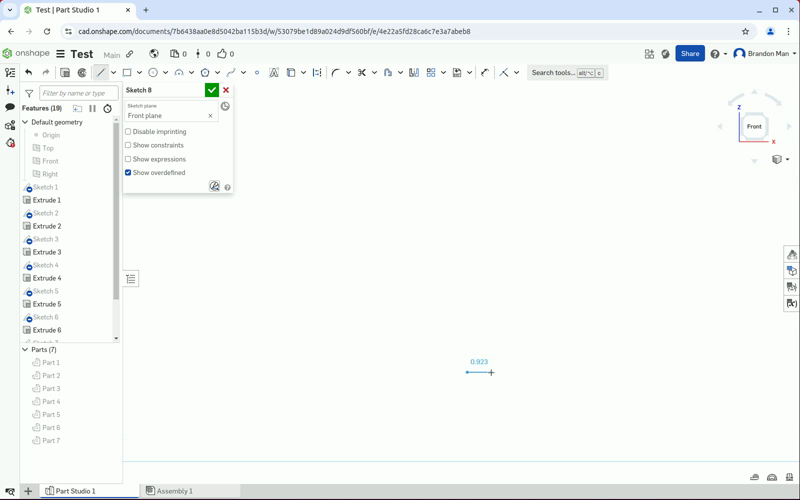
scroll(6)
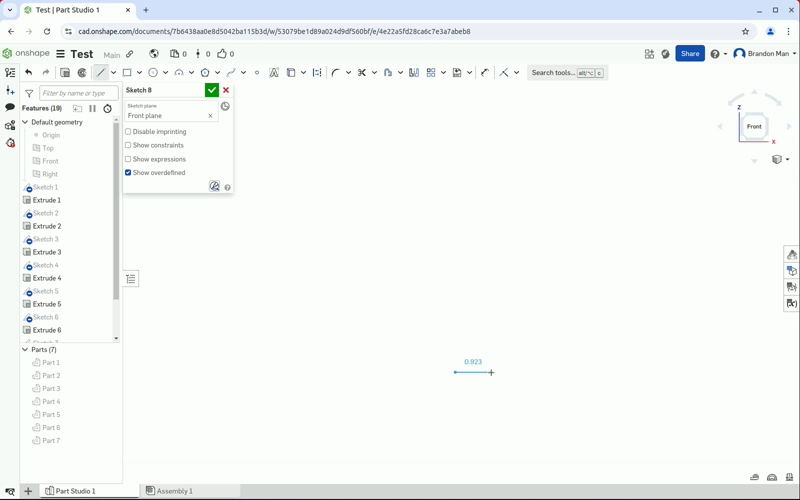
scroll(6)
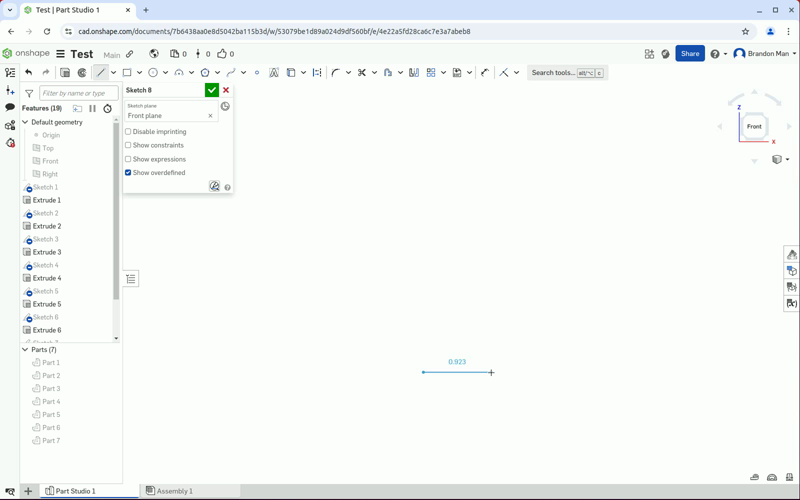
click(491, 372)
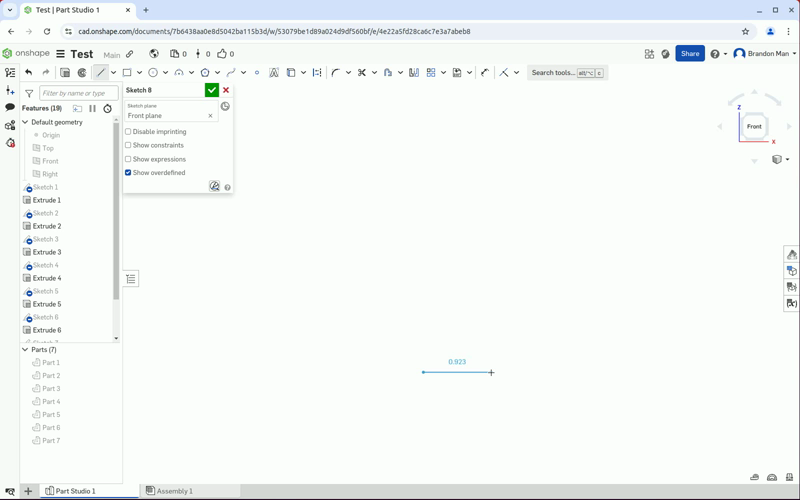
scroll(-6)
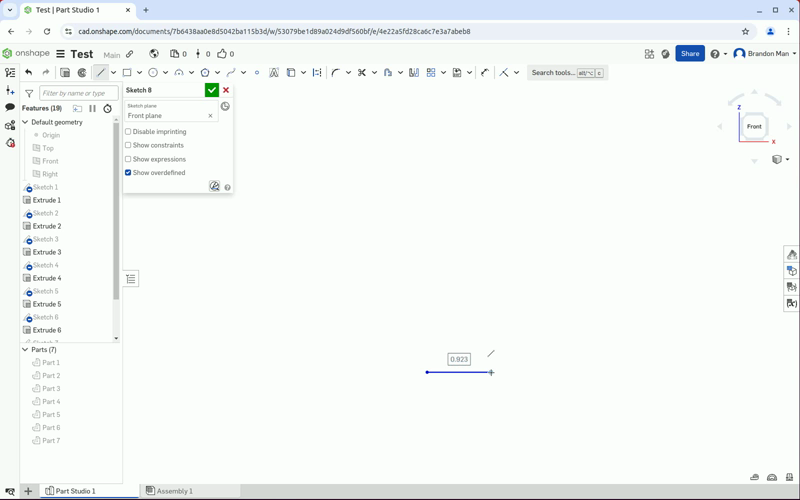
scroll(-6)
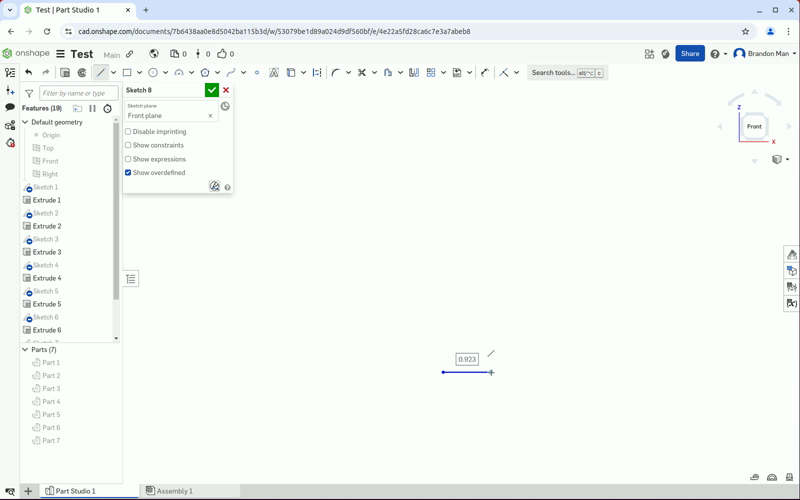
scroll(-6)
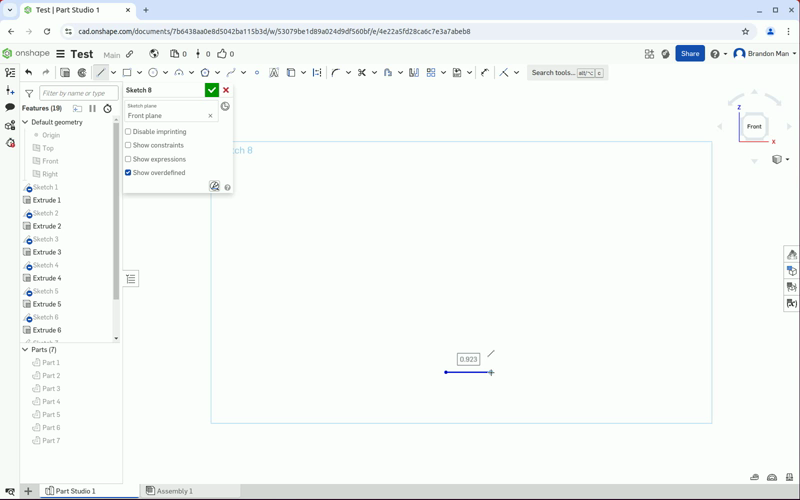
scroll(-6)
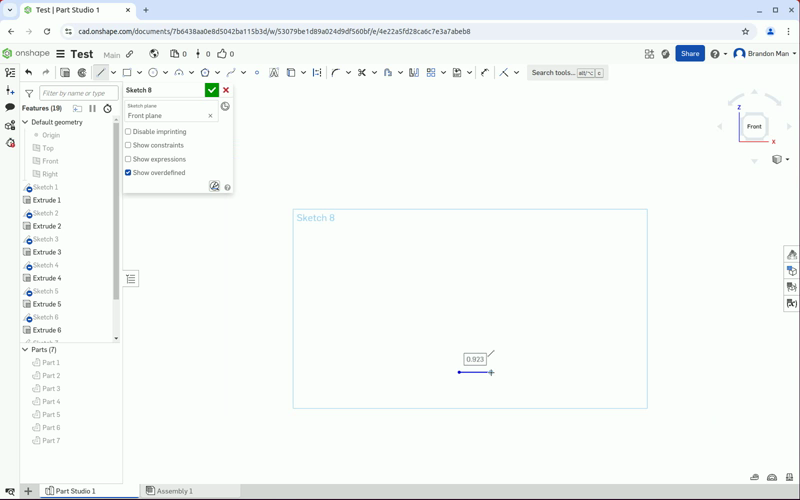
scroll(-6)
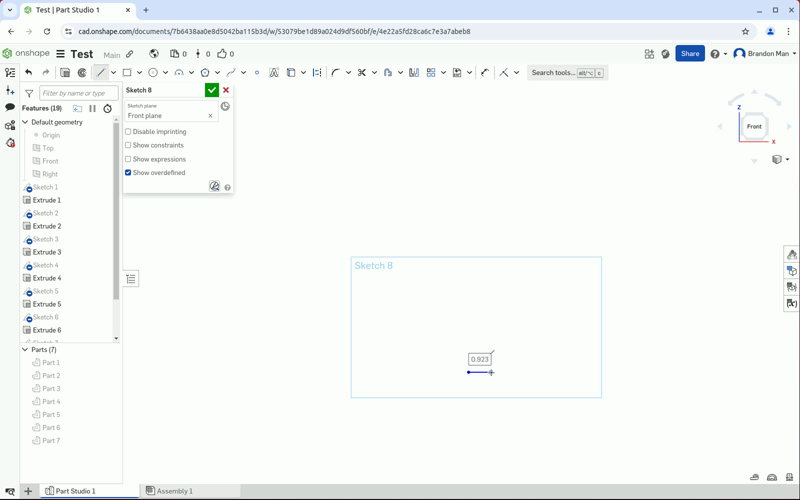
scroll(-6)
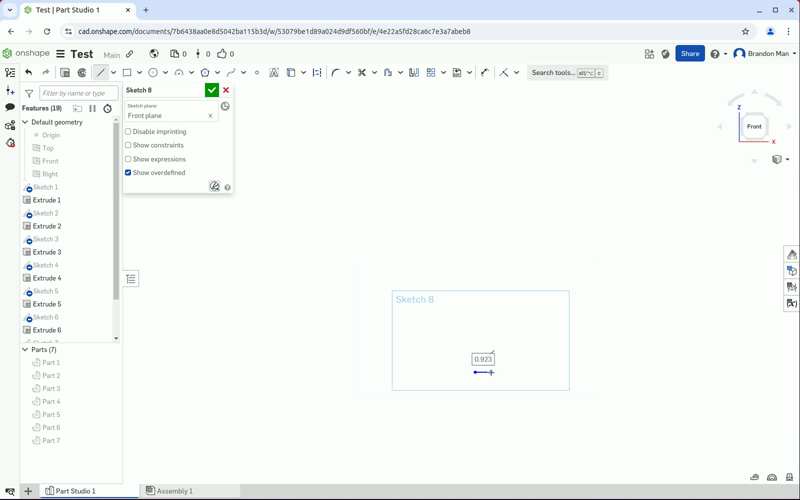
scroll(-6)
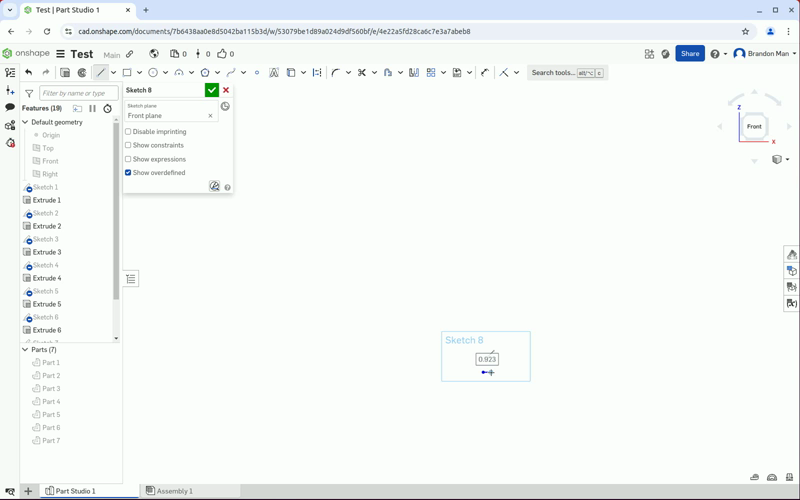
key_up(shift)
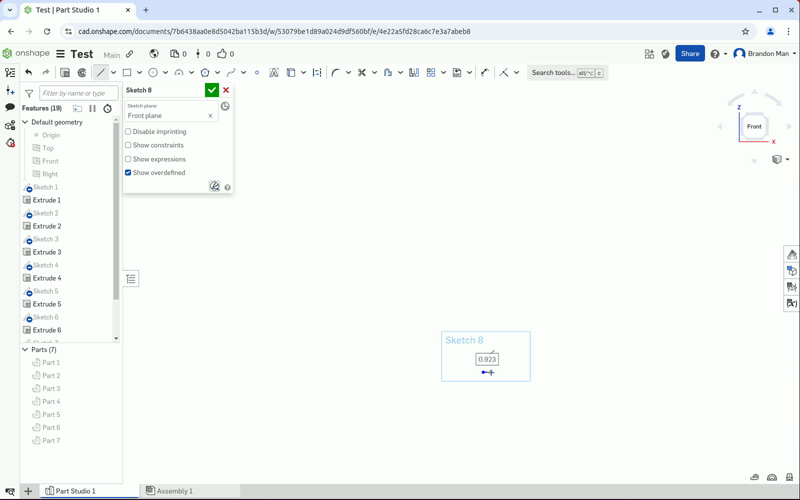
key_down(shift)
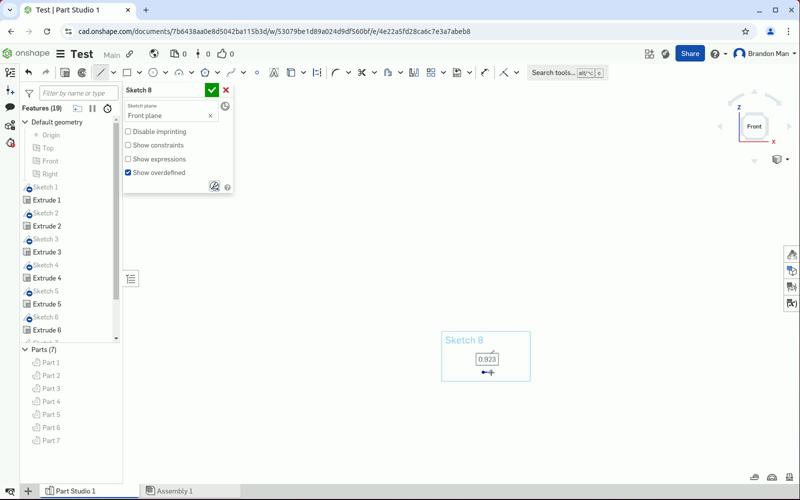
mouse_move(491, 194)
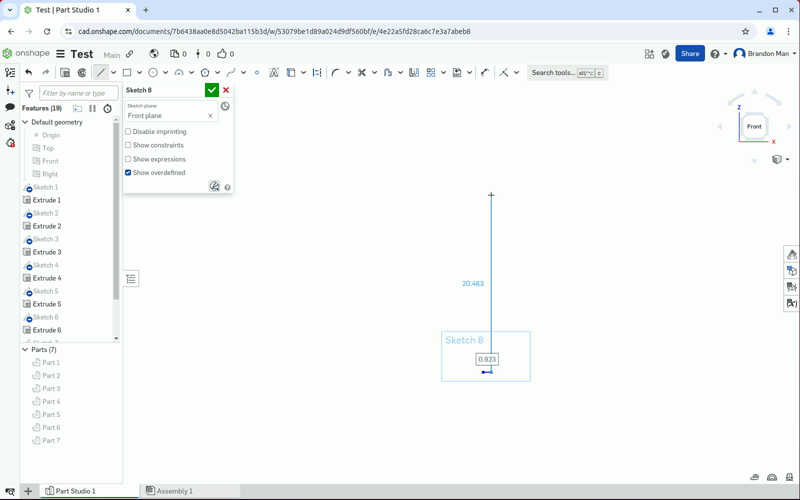
click(491, 194)
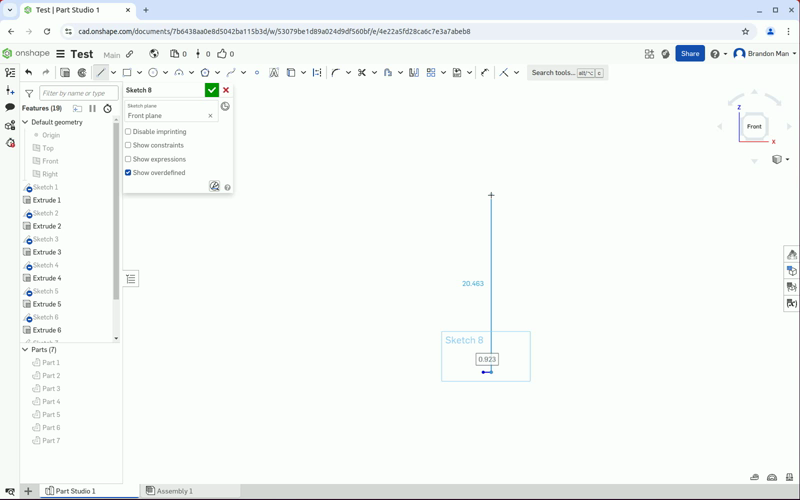
key_up(shift)
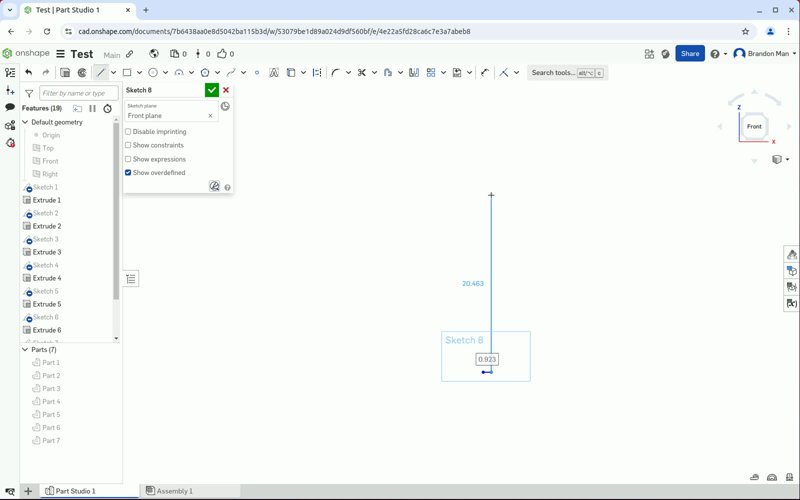
key_down(shift)
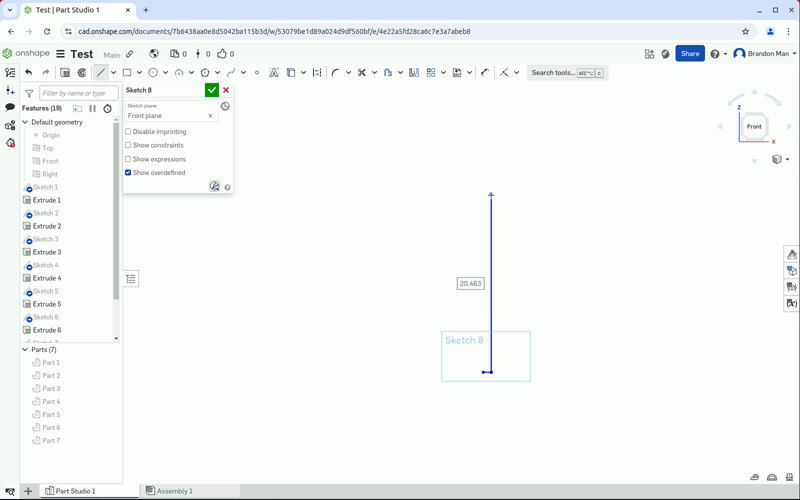
mouse_move(521, 194)
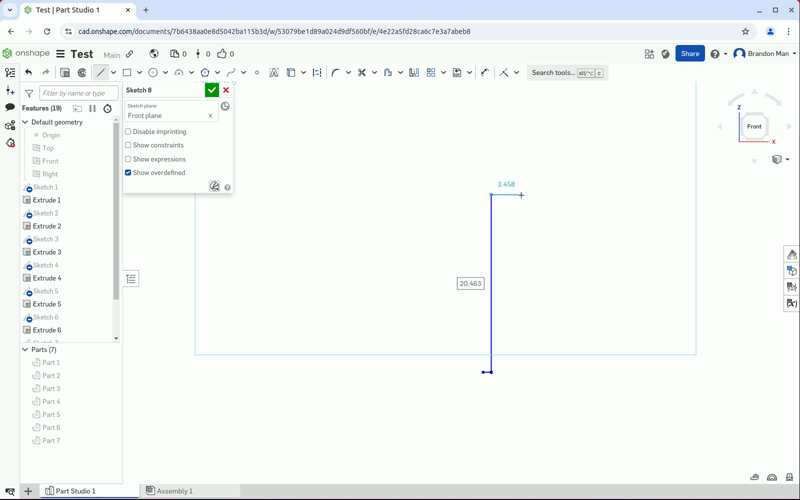
mouse_move(485, 194)
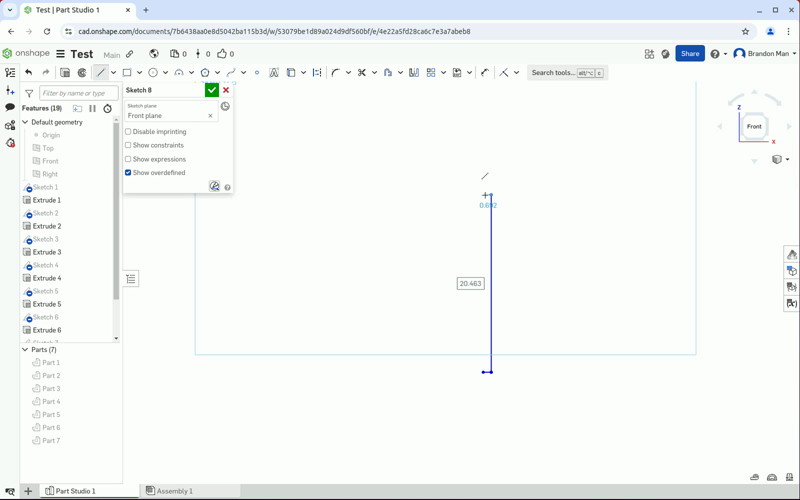
scroll(6)
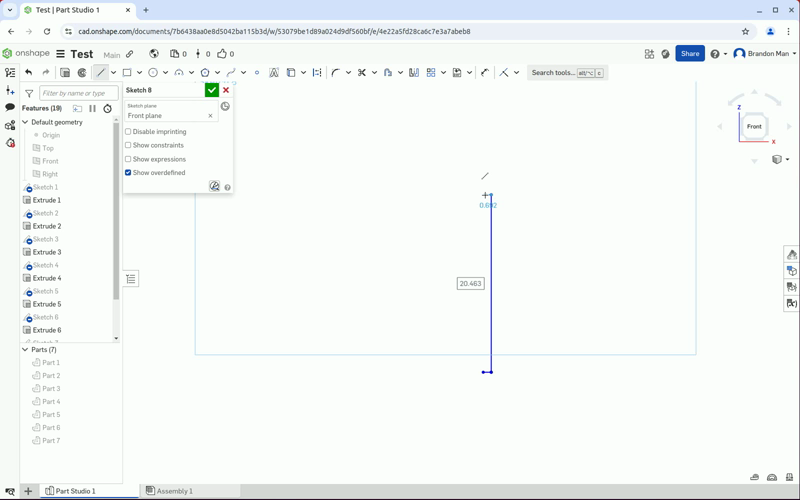
scroll(6)
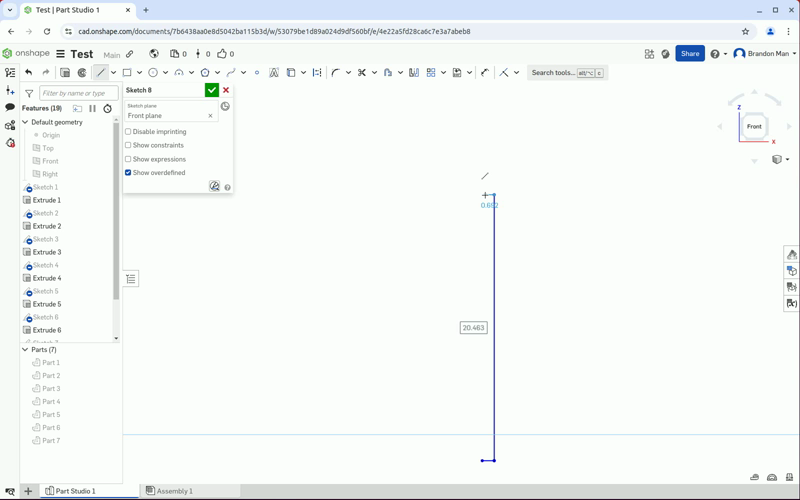
scroll(6)
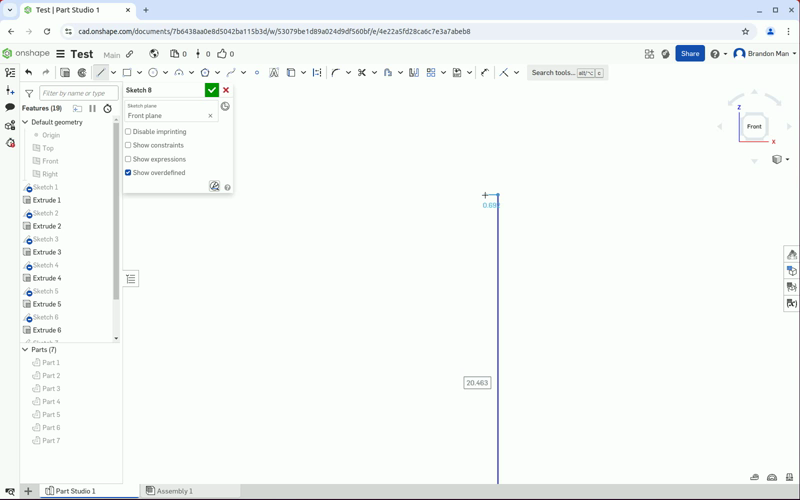
scroll(6)
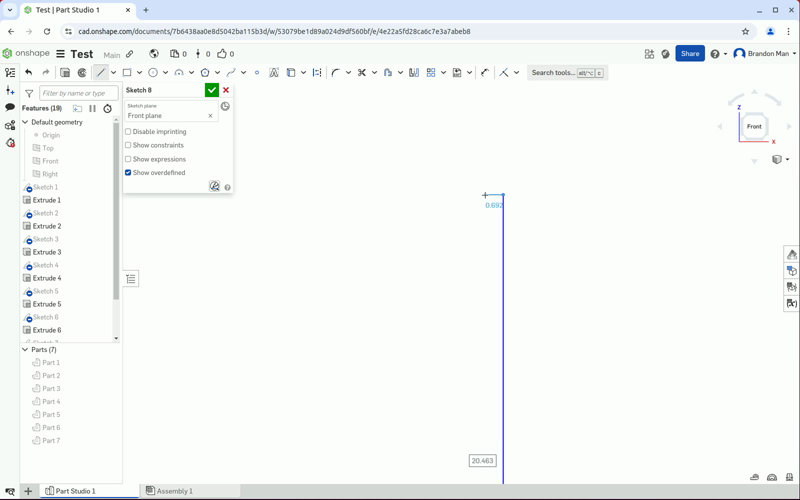
scroll(6)
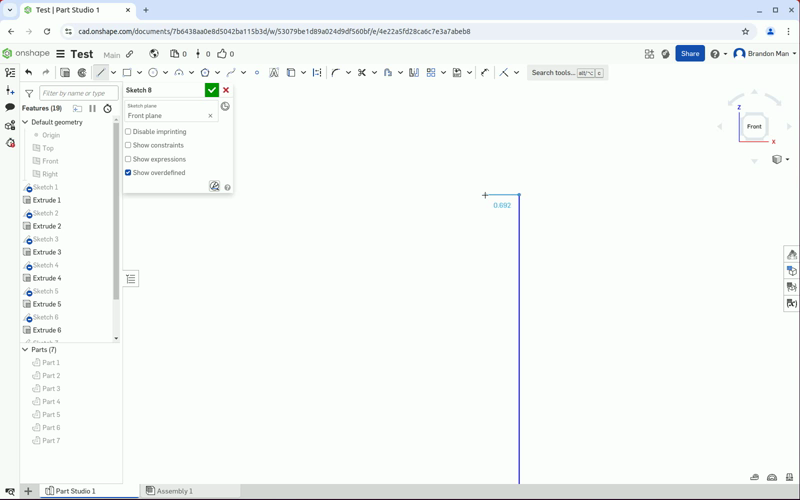
scroll(6)
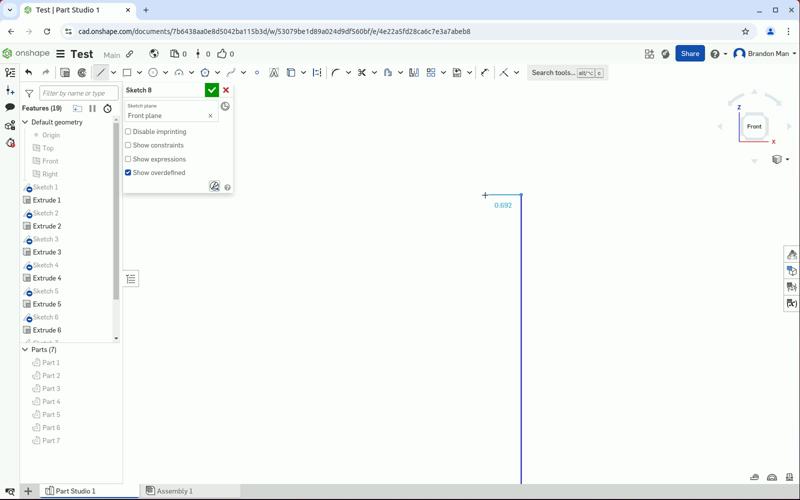
scroll(6)
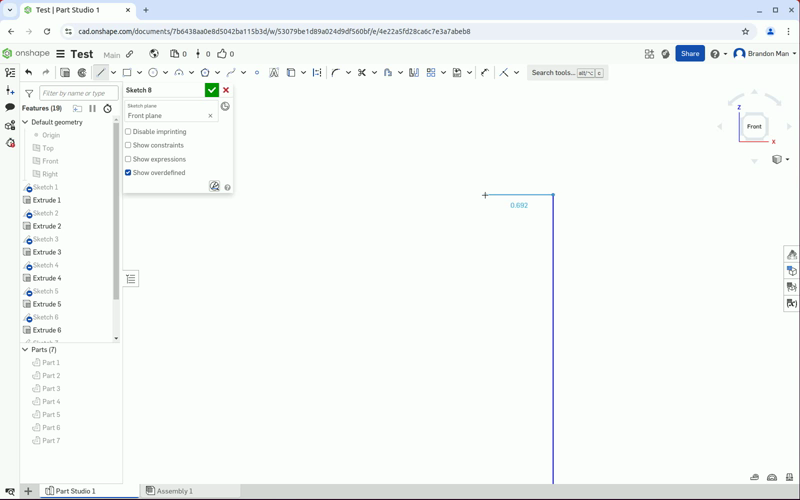
click(485, 194)
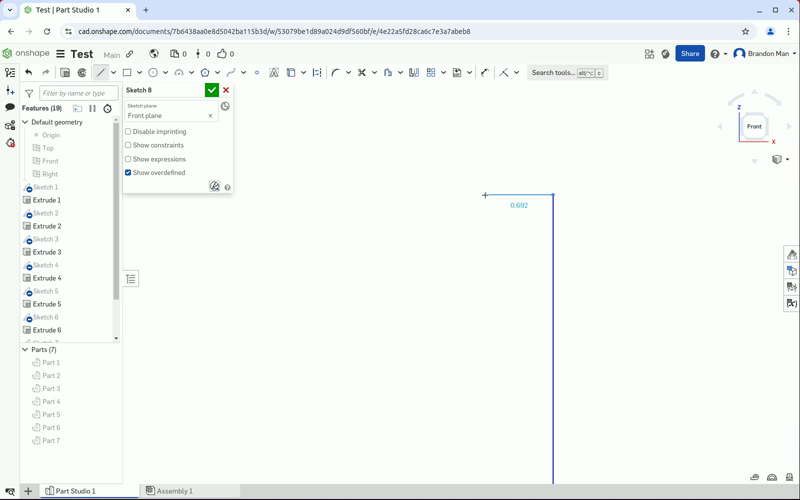
scroll(-6)
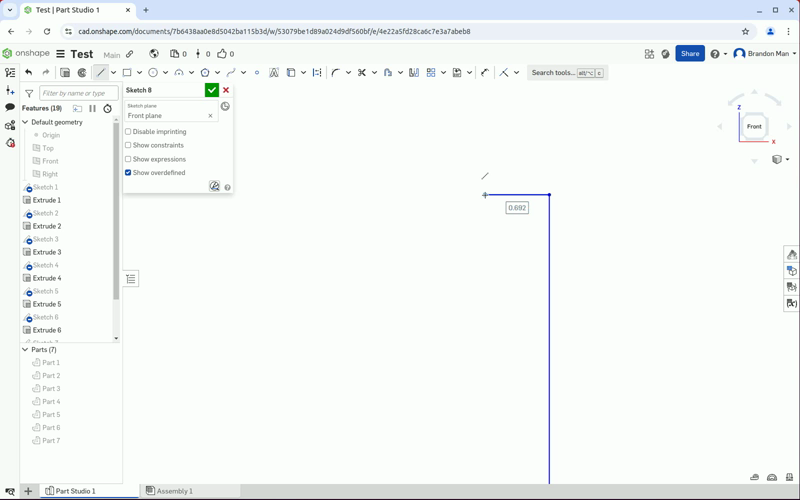
scroll(-6)
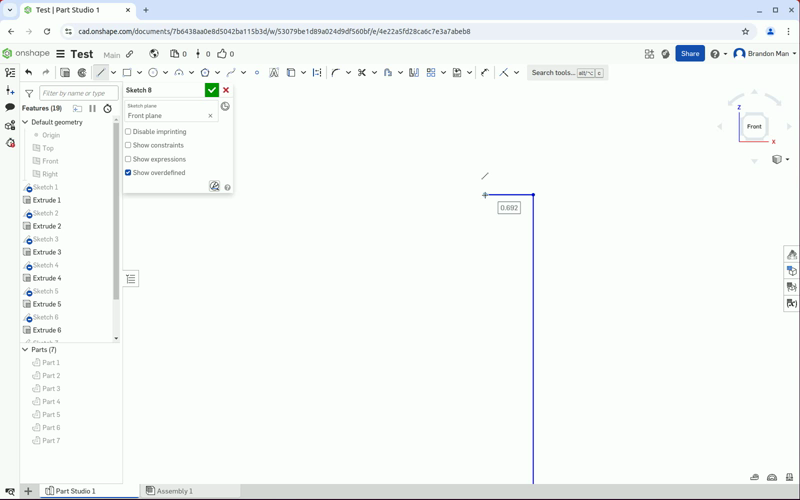
scroll(-6)
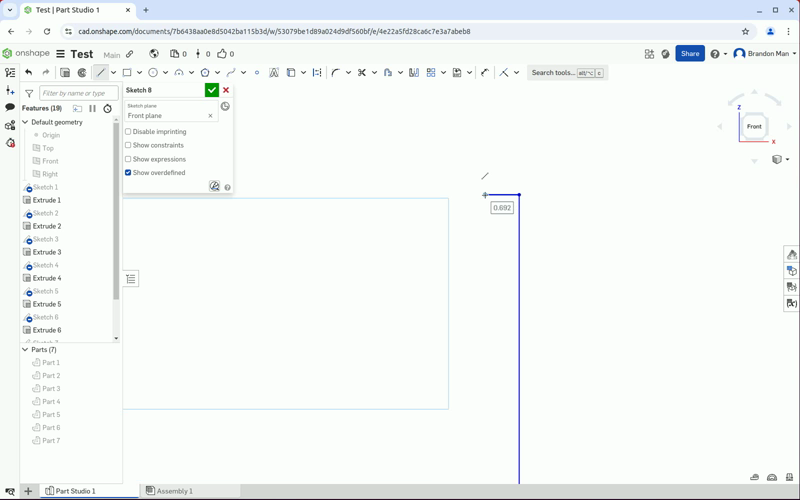
scroll(-6)
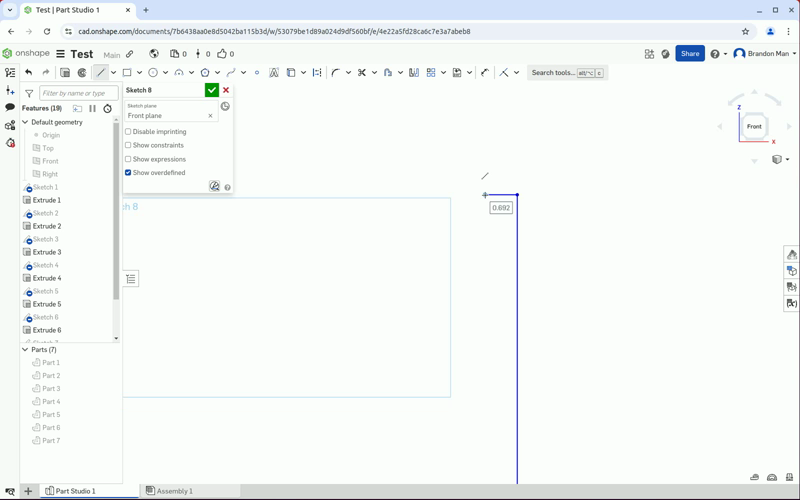
scroll(-6)
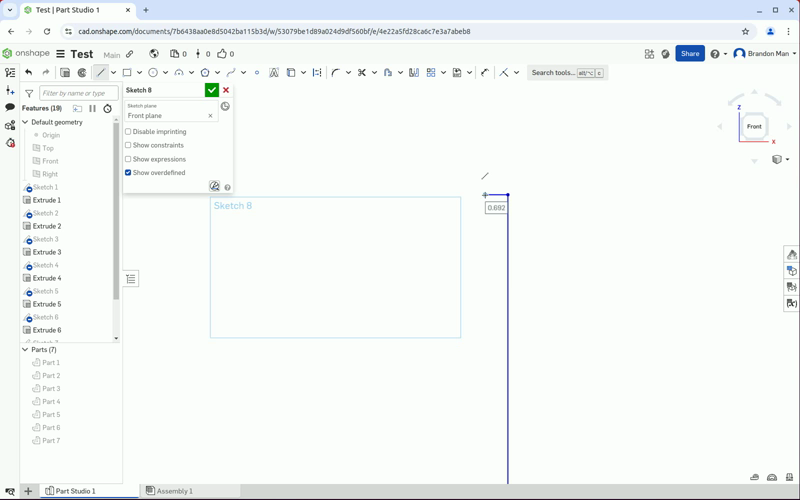
scroll(-6)
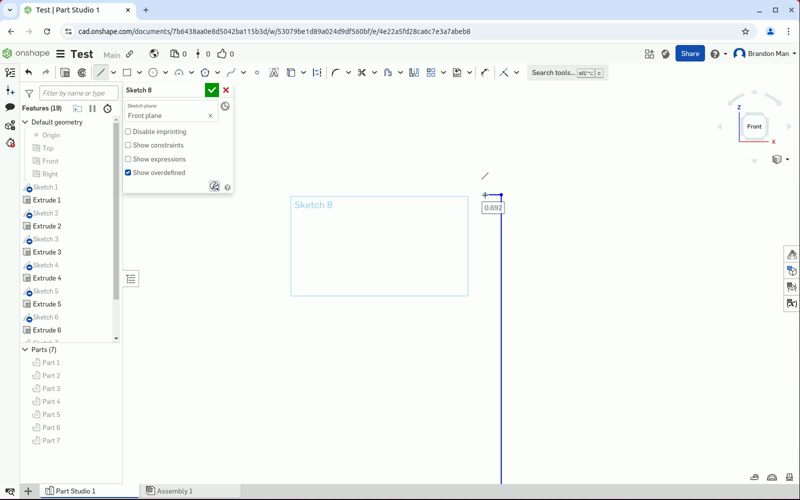
scroll(-6)
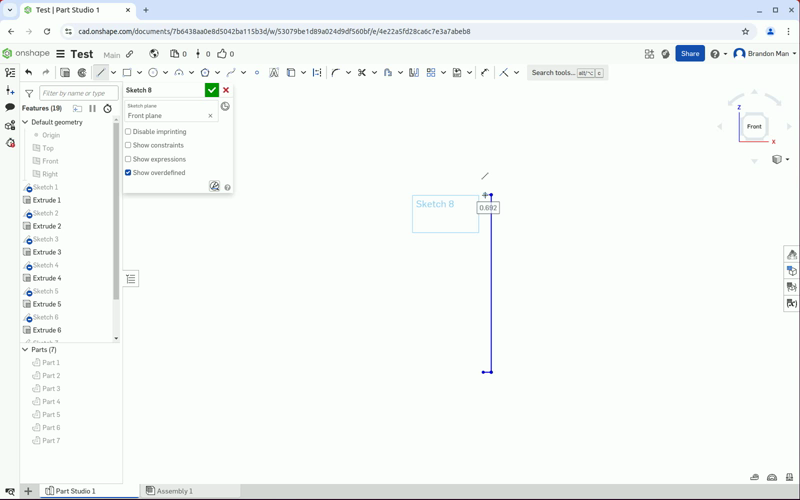
key_up(shift)
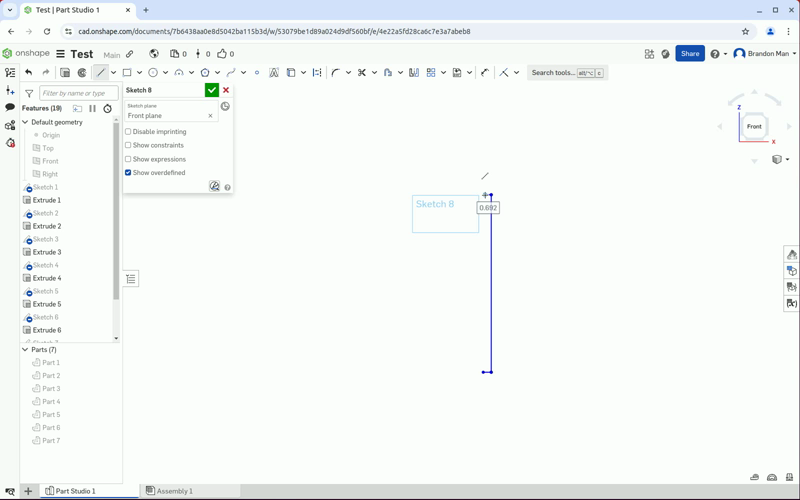
key_down(shift)
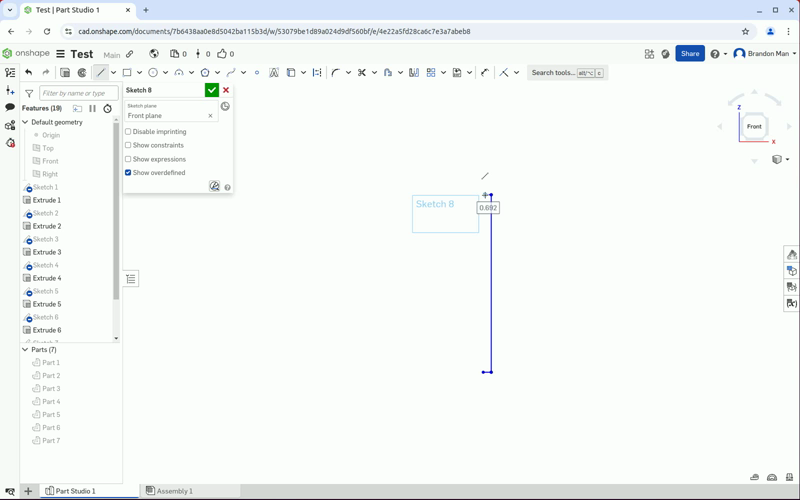
mouse_move(485, 372)
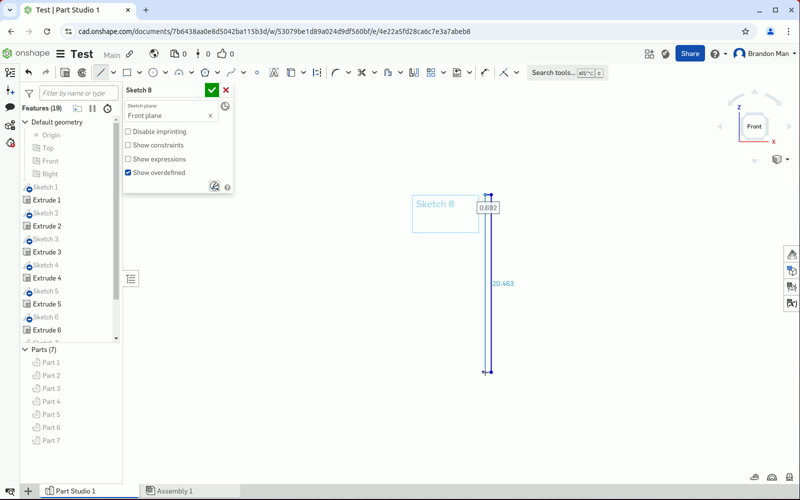
key_up(shift)
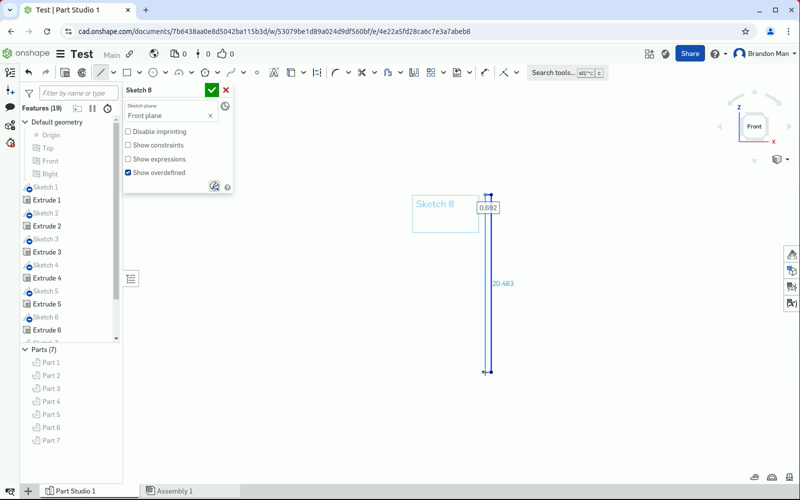
click(485, 372)
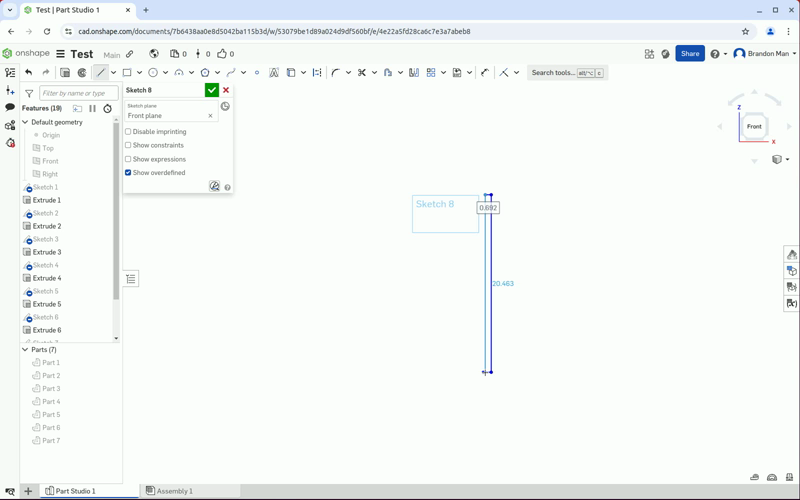
key(esc)
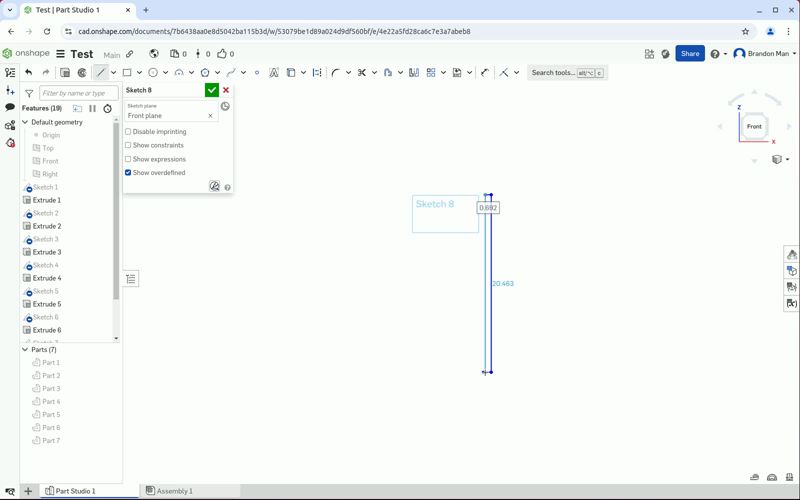
mouse_move(486, 238)
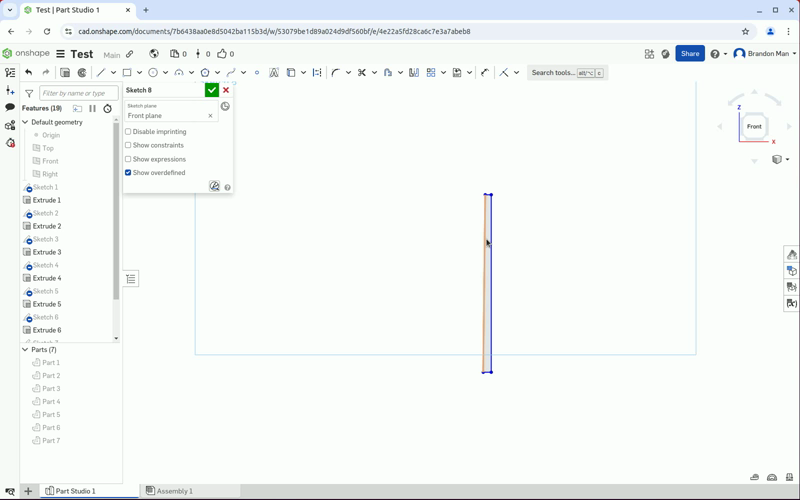
scroll(6)
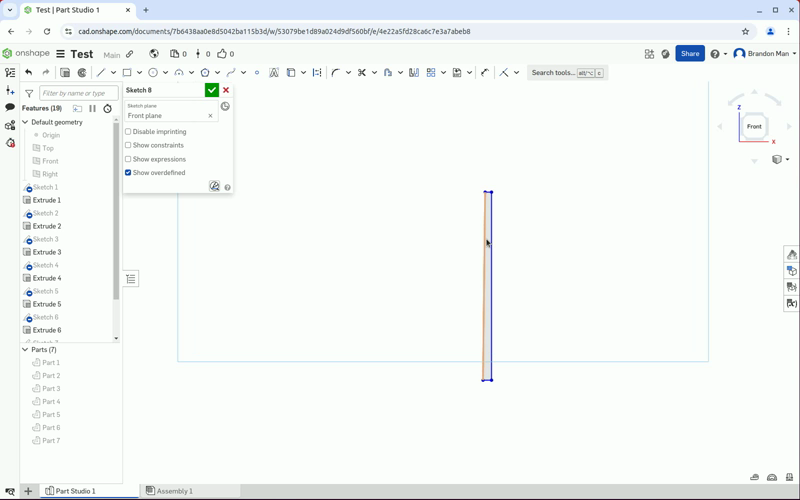
scroll(6)
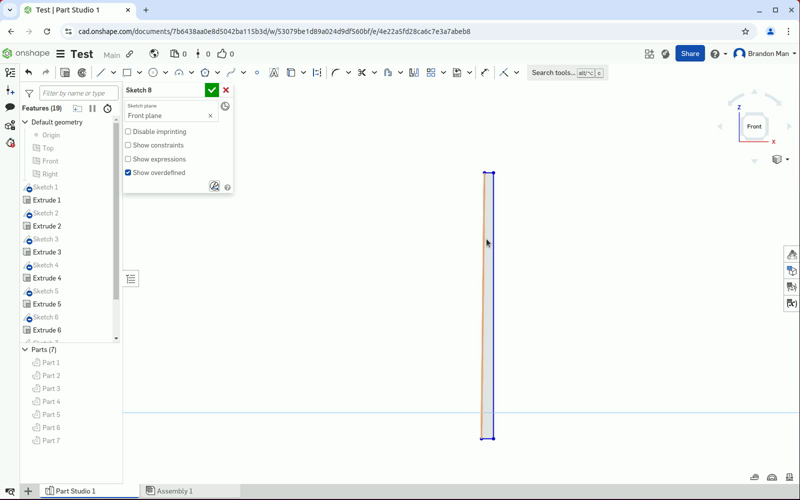
scroll(6)
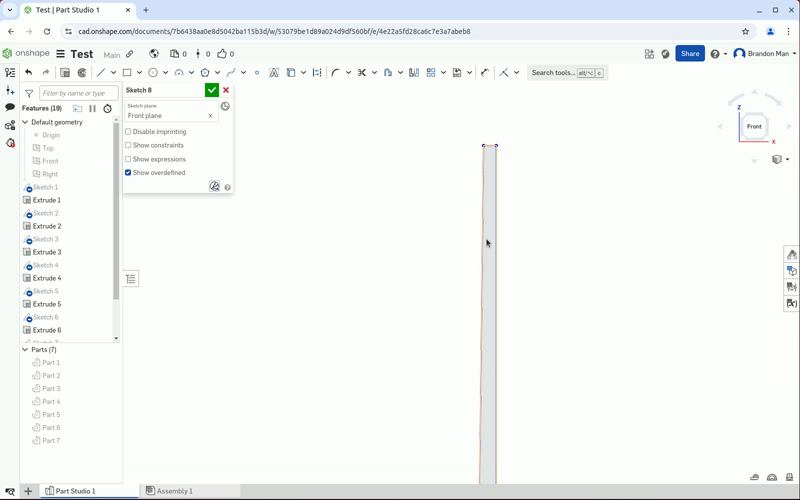
scroll(6)
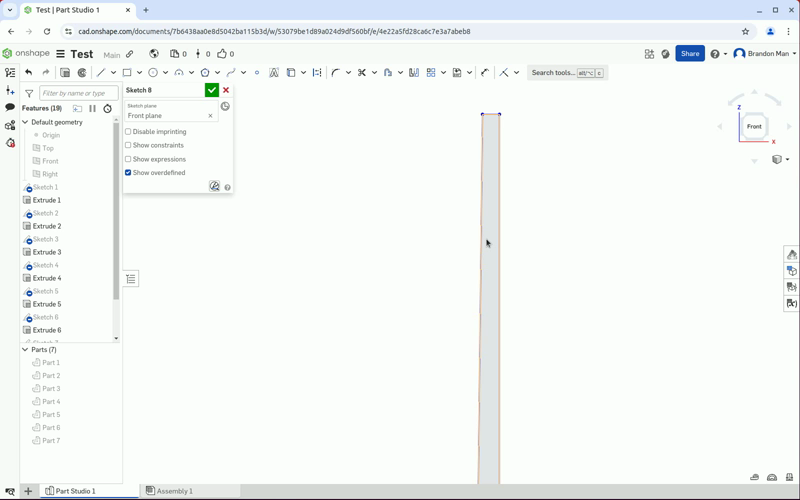
scroll(6)
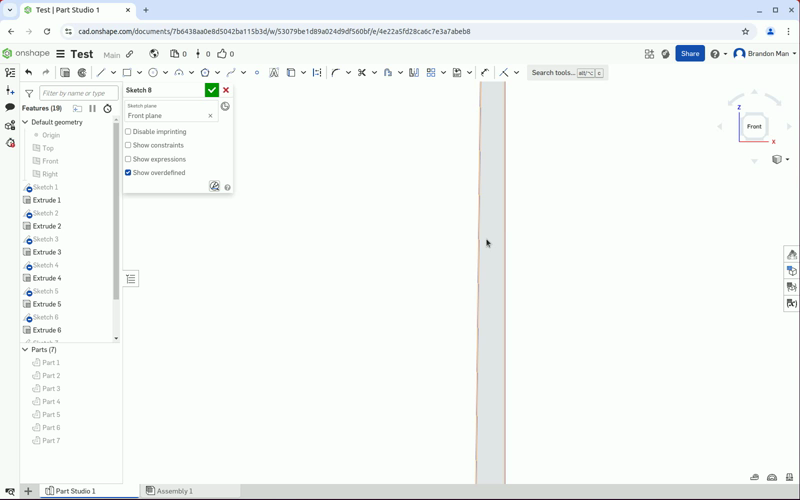
scroll(6)
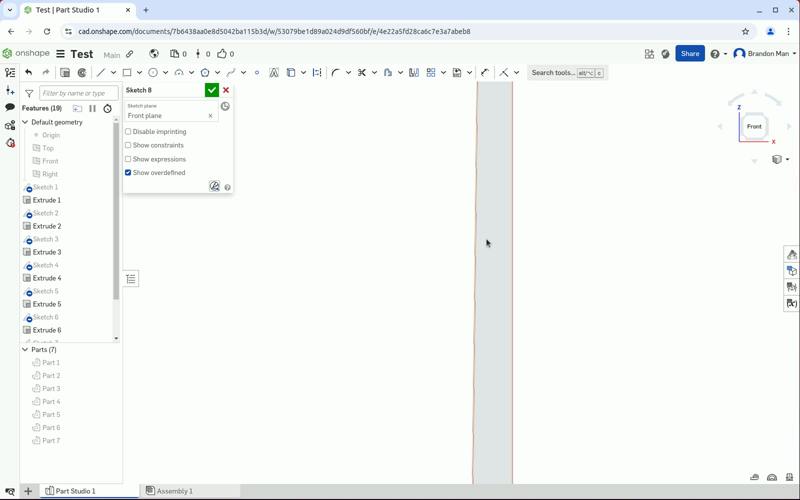
scroll(6)
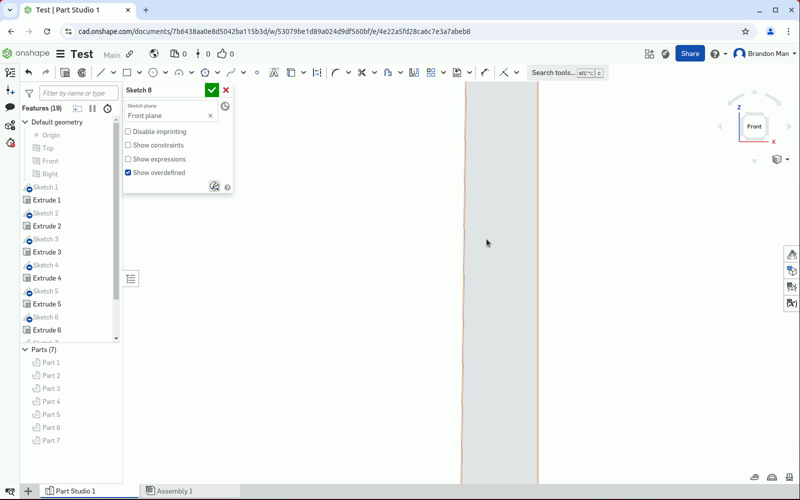
click(486, 238)
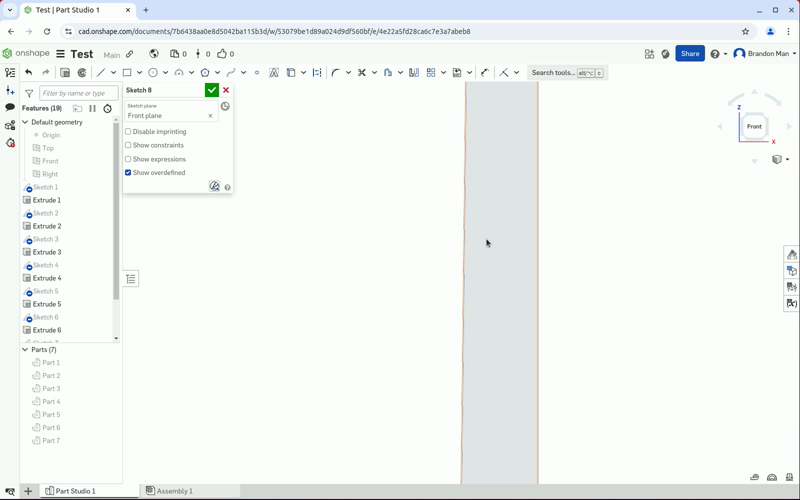
scroll(-6)
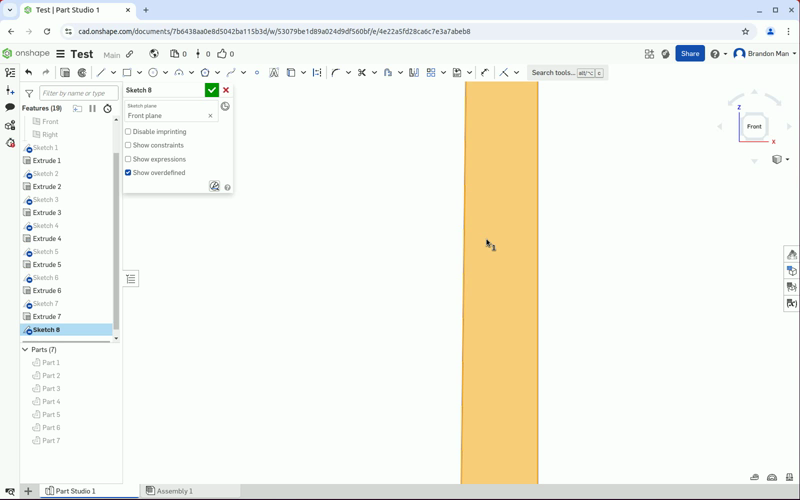
scroll(-6)
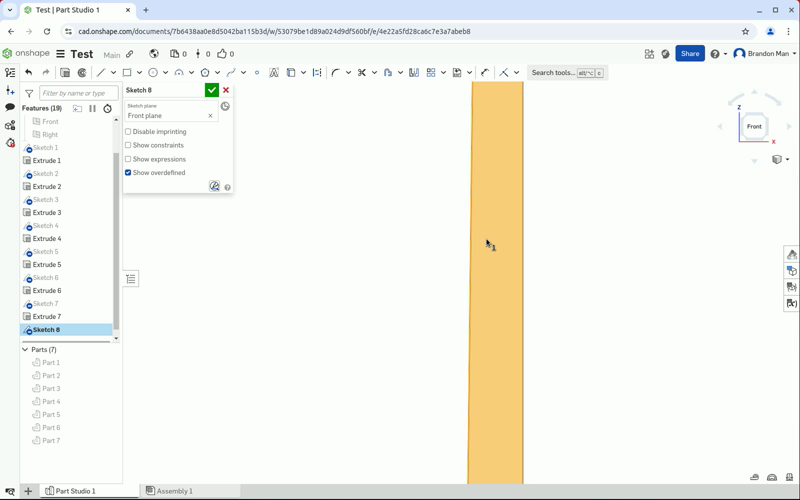
scroll(-6)
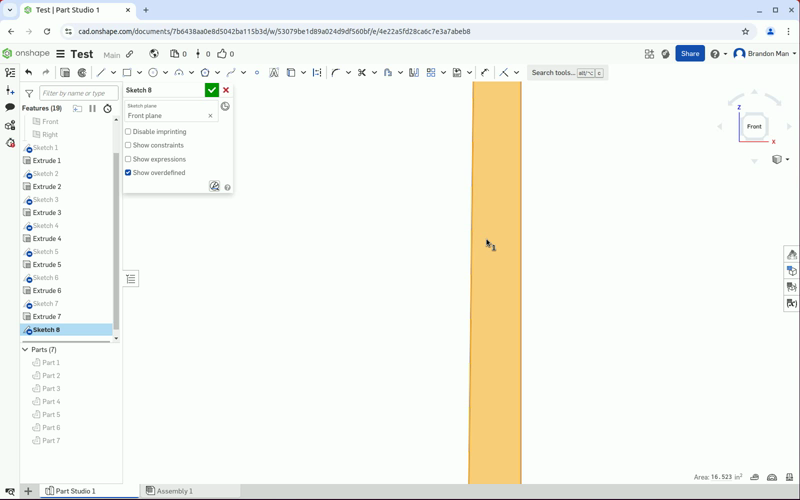
scroll(-6)
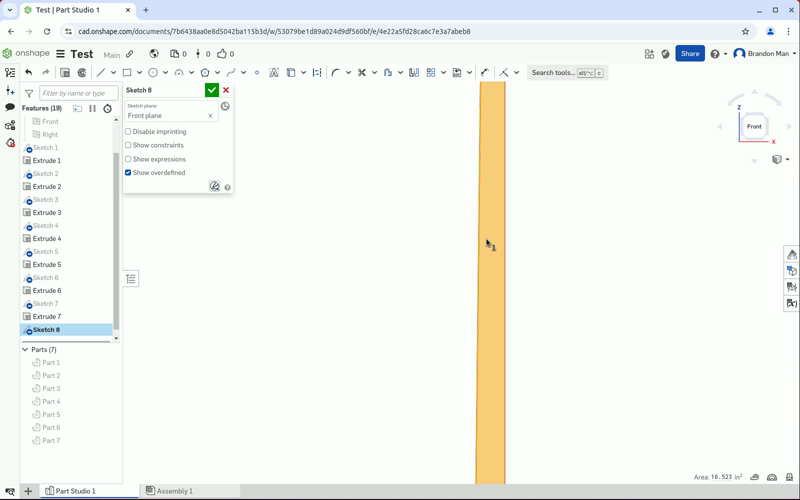
scroll(-6)
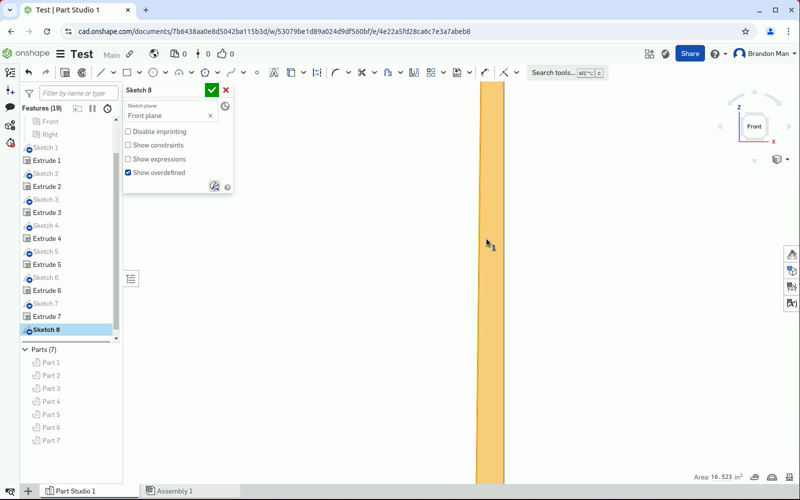
scroll(-6)
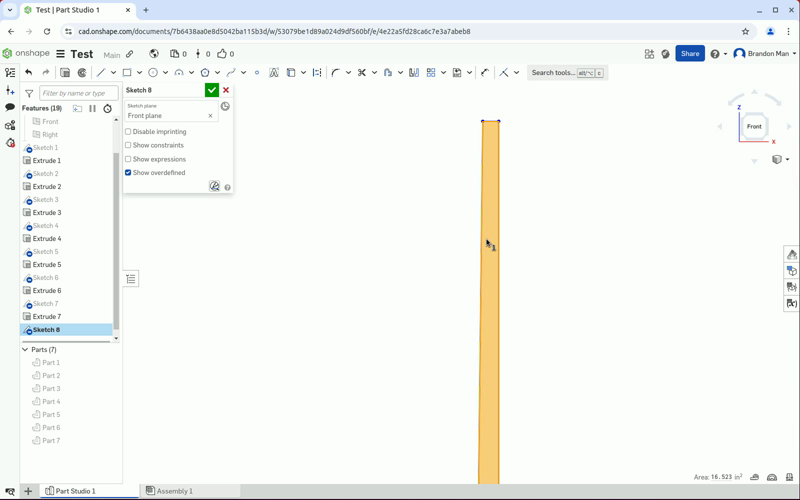
scroll(-6)
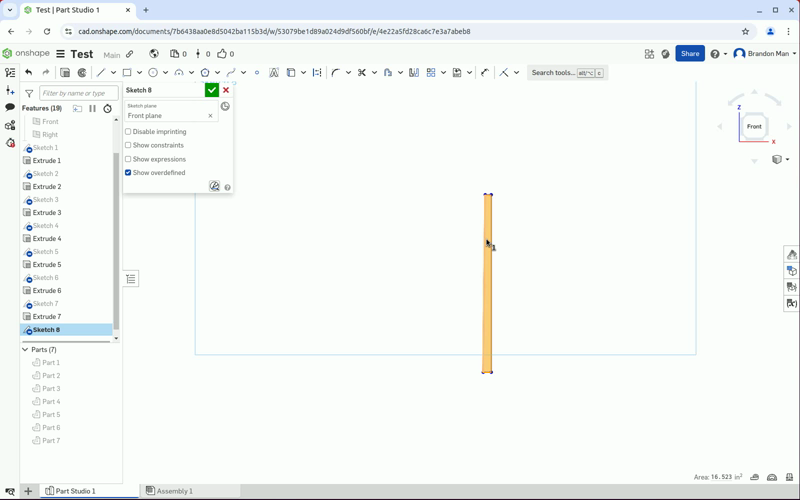
mouse_move(73, 352)
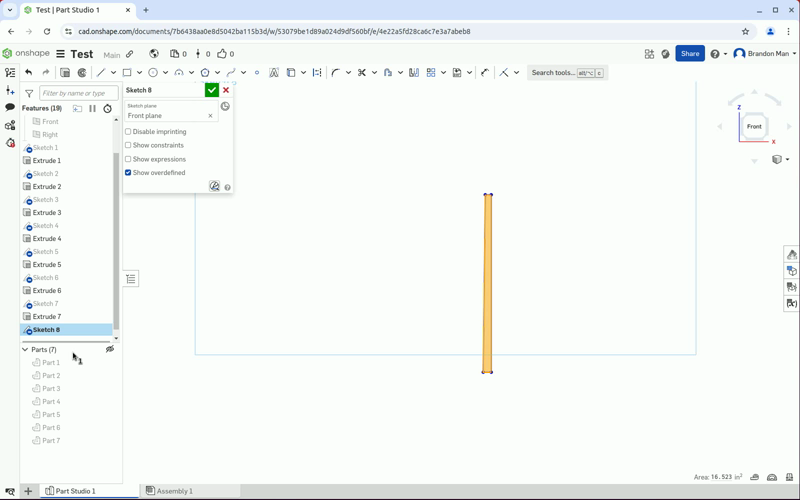
key(shift+y)
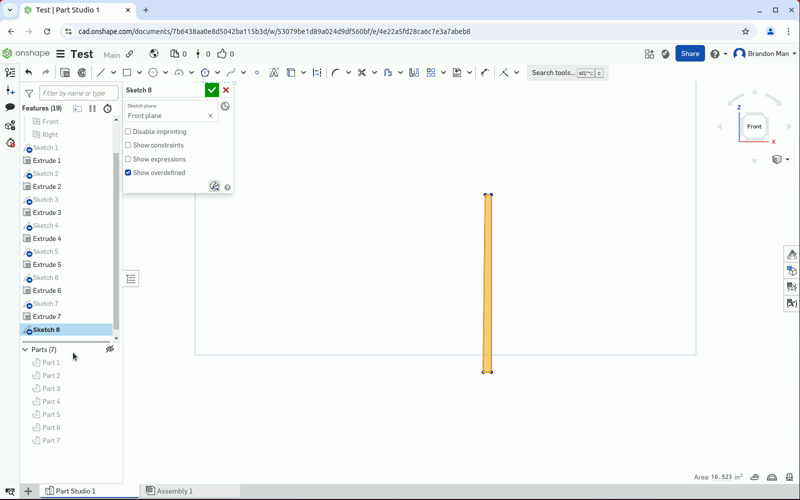
key(shift+e)
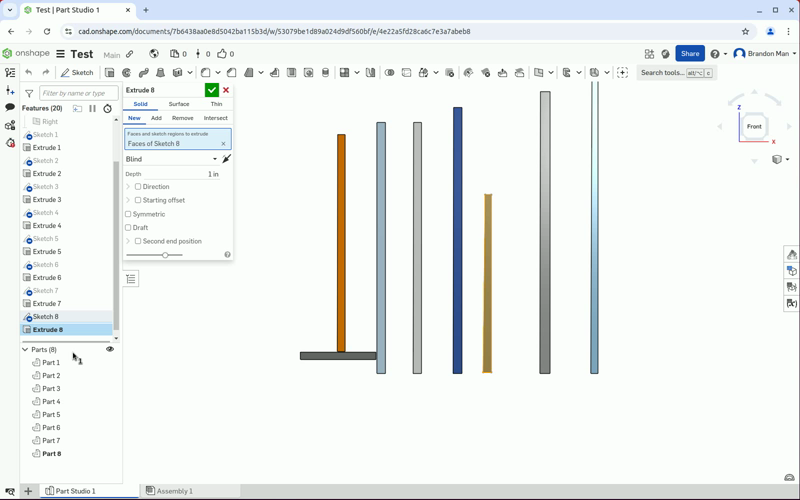
mouse_move(143, 106)
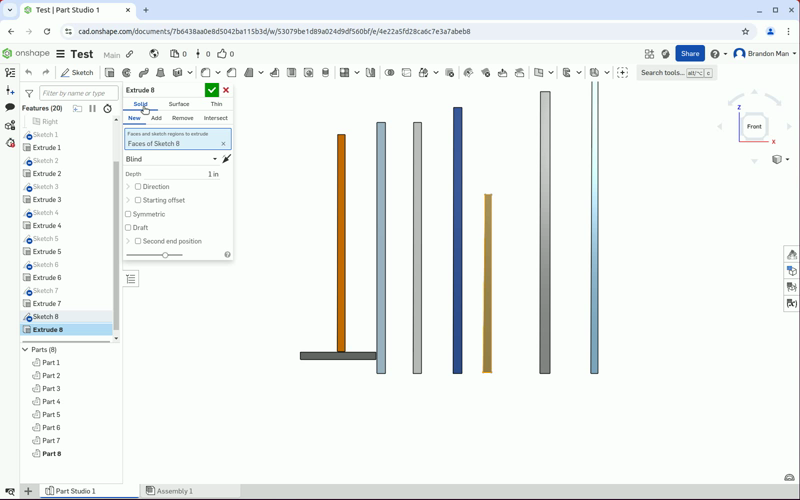
click(143, 106)
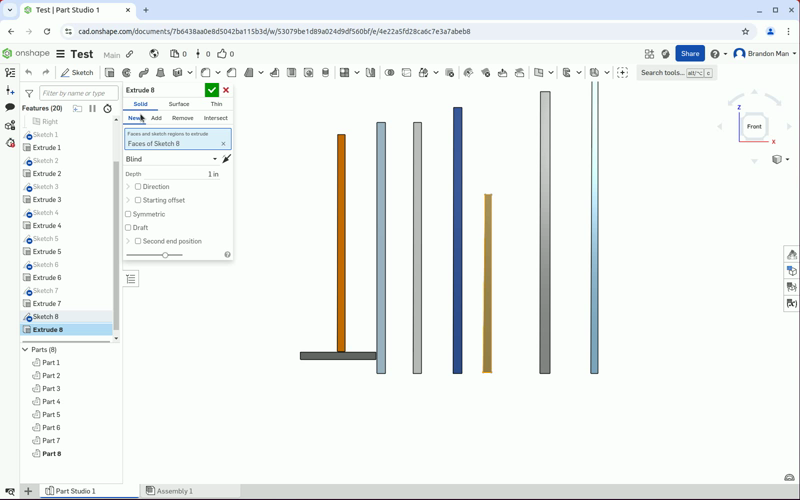
mouse_move(137, 120)
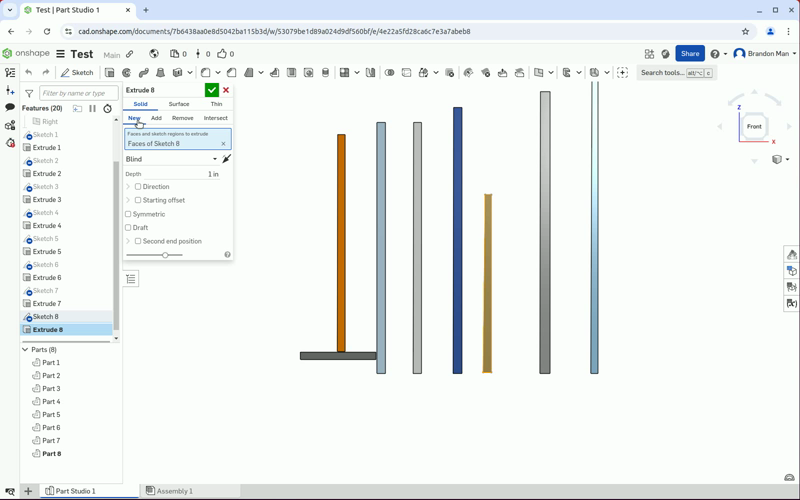
click(137, 120)
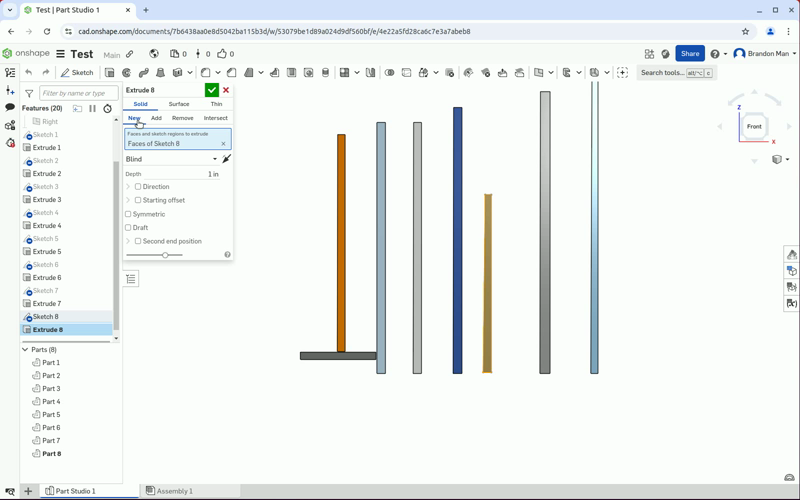
key(tab, 4)
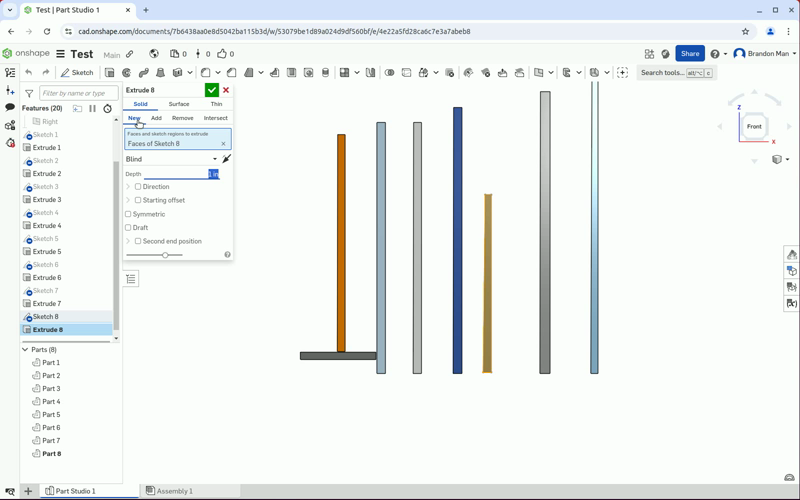
text(1.204)
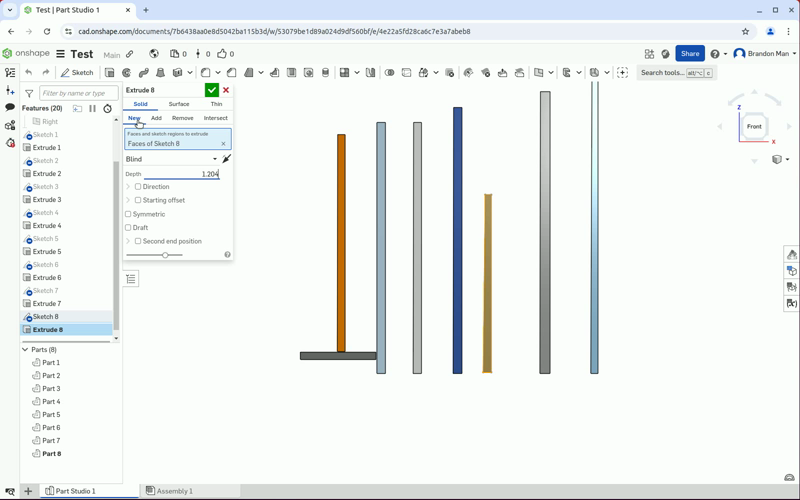
key(enter)
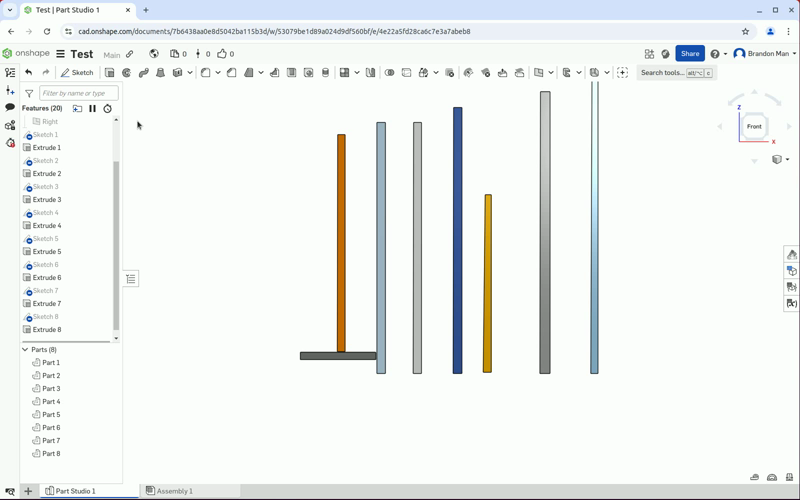
key(shift+h)
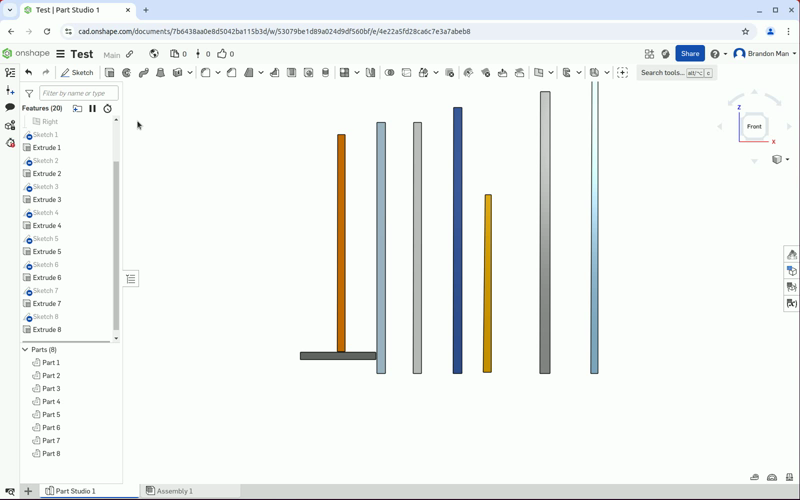
key(shift+h)
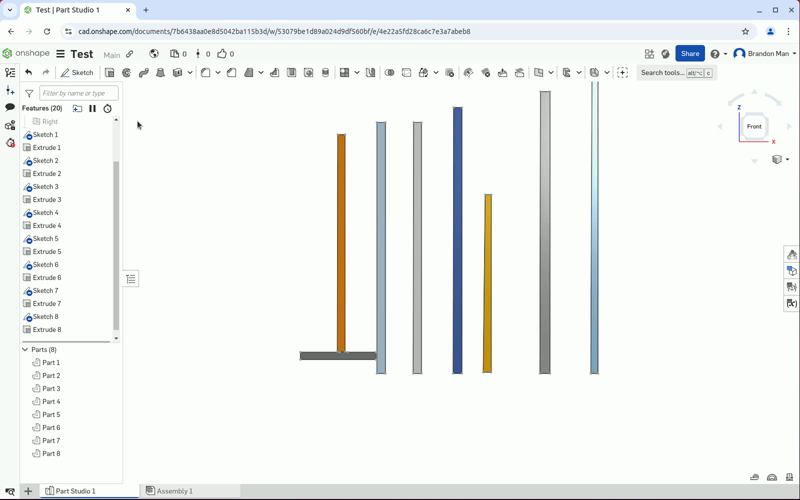
key(shift+7)
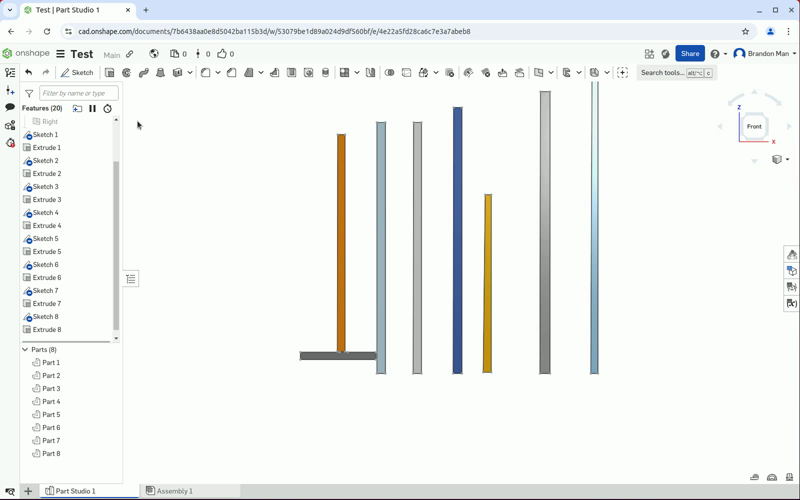
key(left, 2)
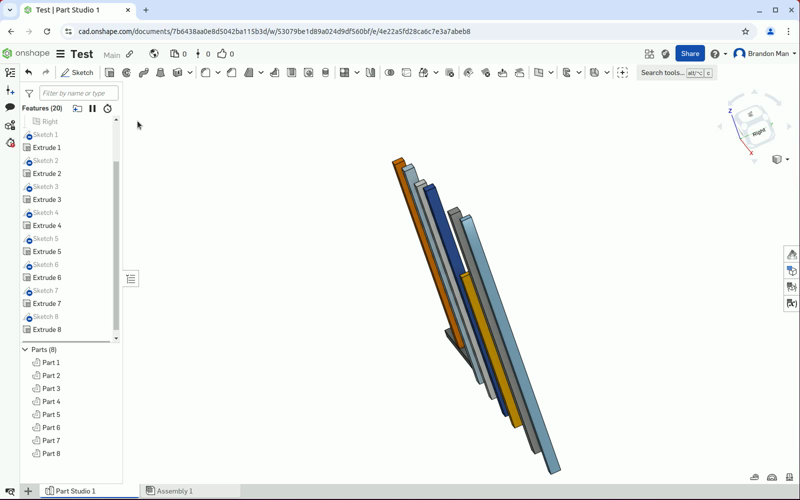
key(down, 2)
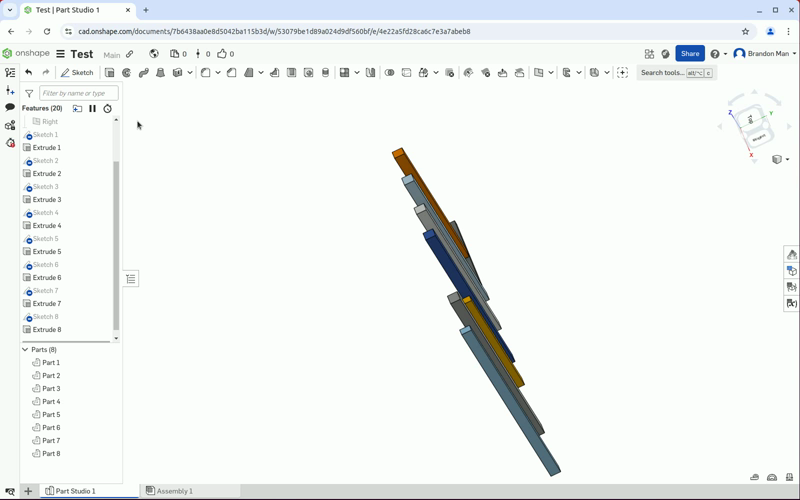
key(up, 2)
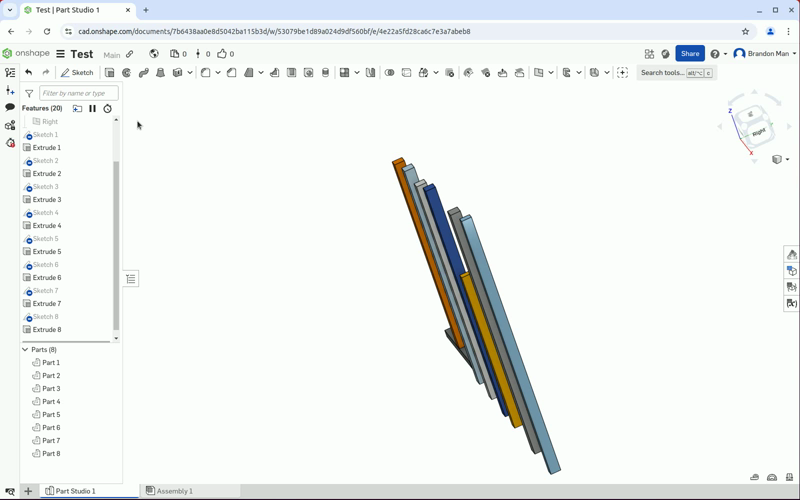
key(right, 2)
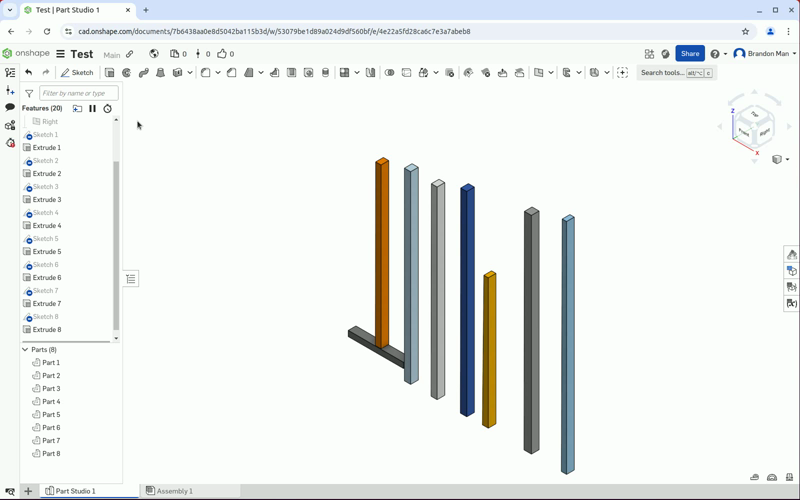
mouse_move(69, 137)
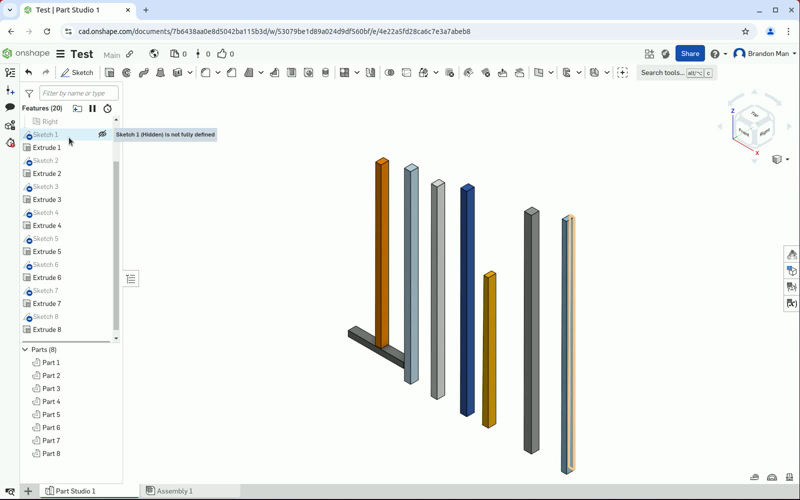
click(69, 137)